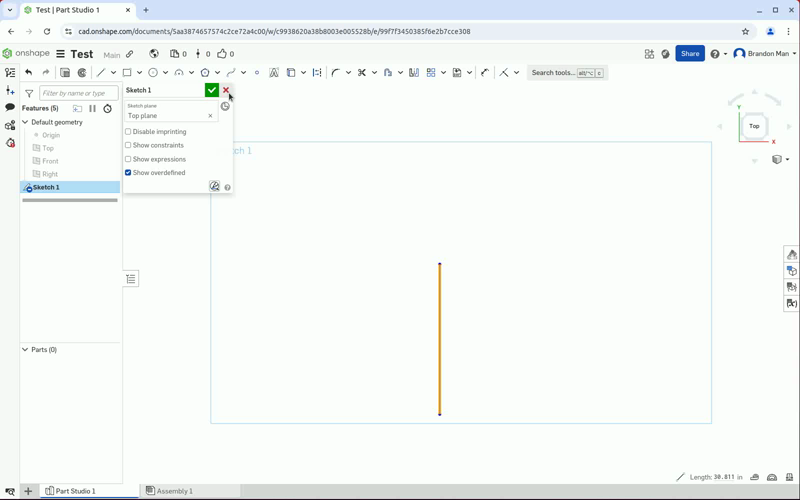
key(shift+h)
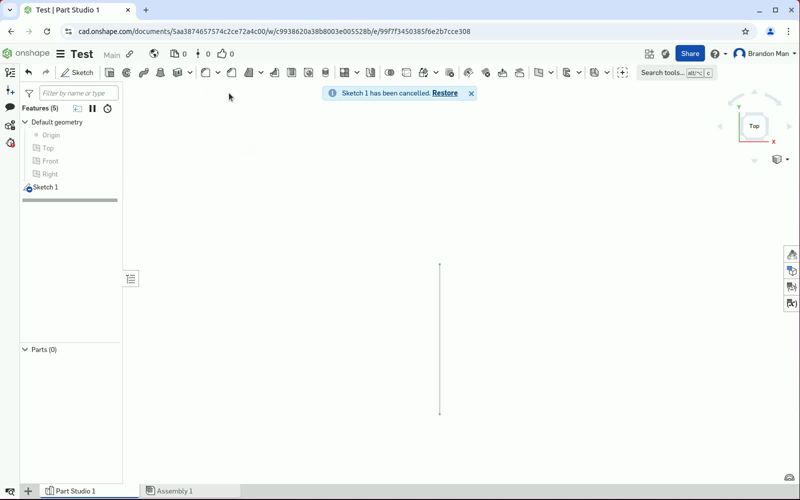
key(shift+s)
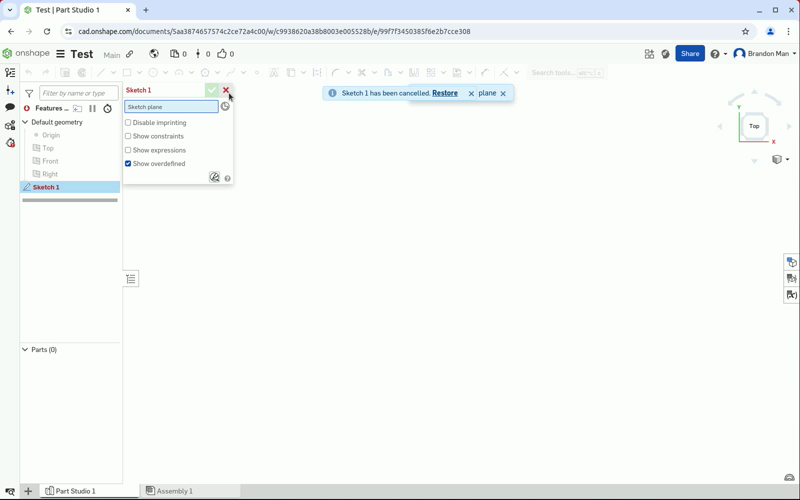
mouse_move(73, 150)
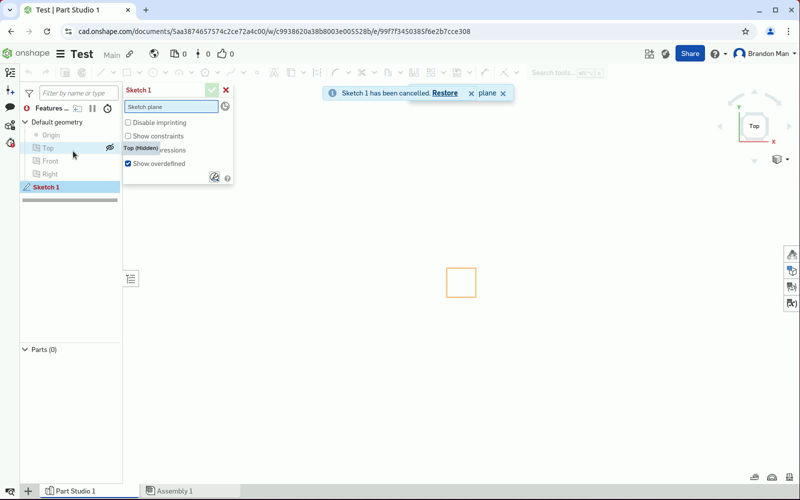
click(73, 150)
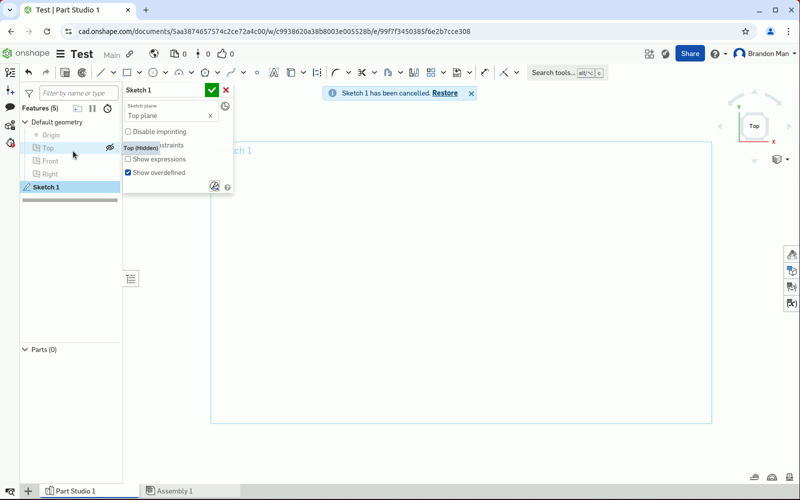
mouse_move(73, 352)
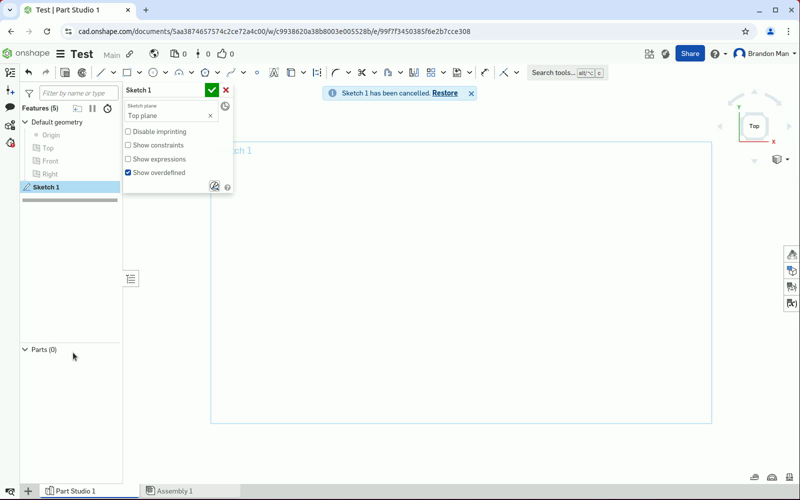
key(y)
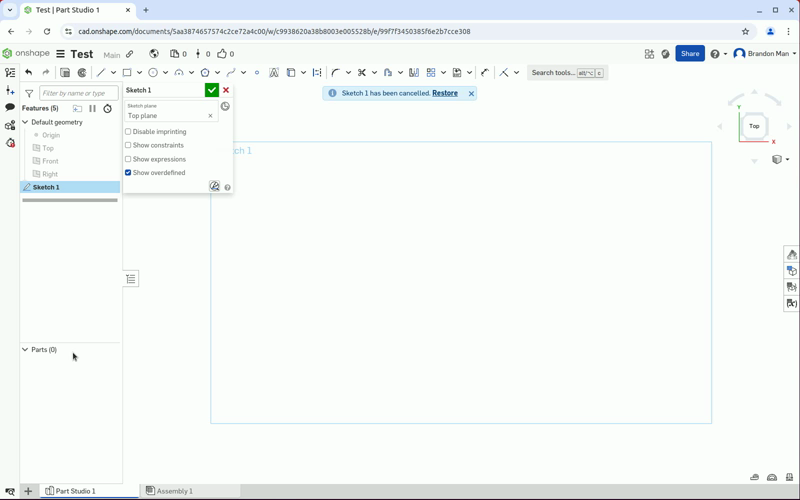
key(a)
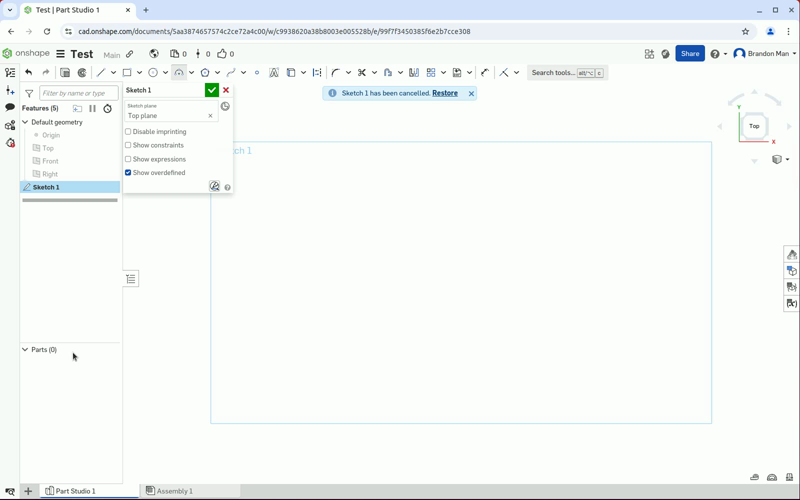
key_down(shift)
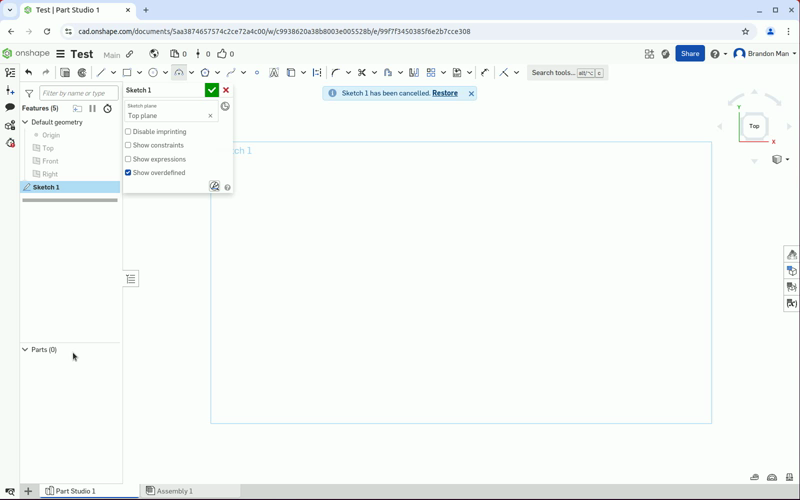
mouse_move(407, 308)
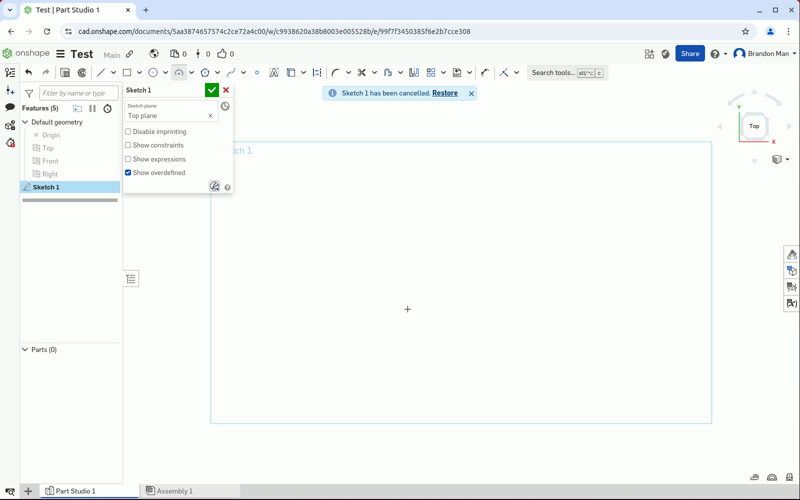
click(407, 308)
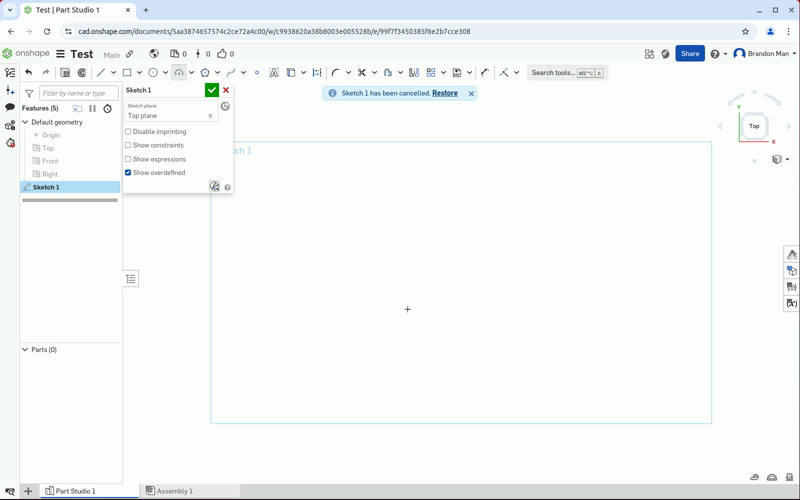
key_up(shift)
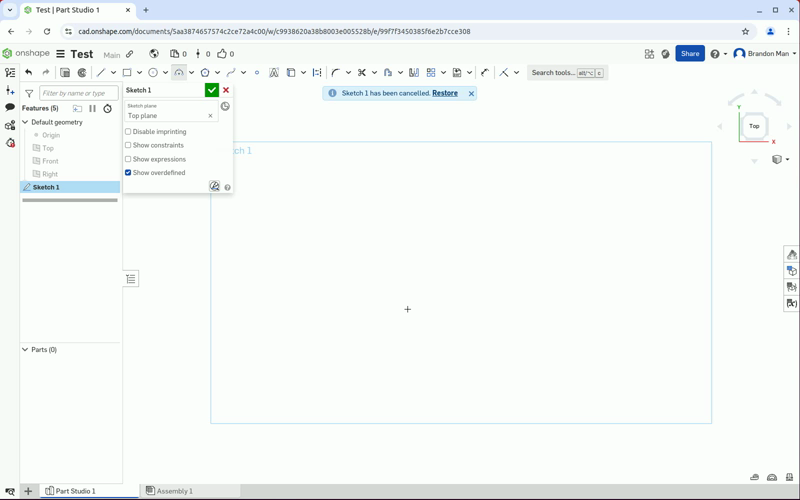
key_down(shift)
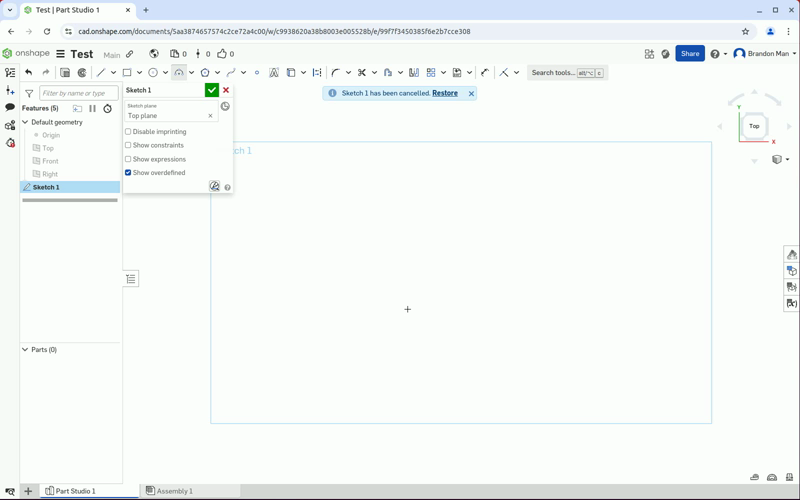
mouse_move(410, 310)
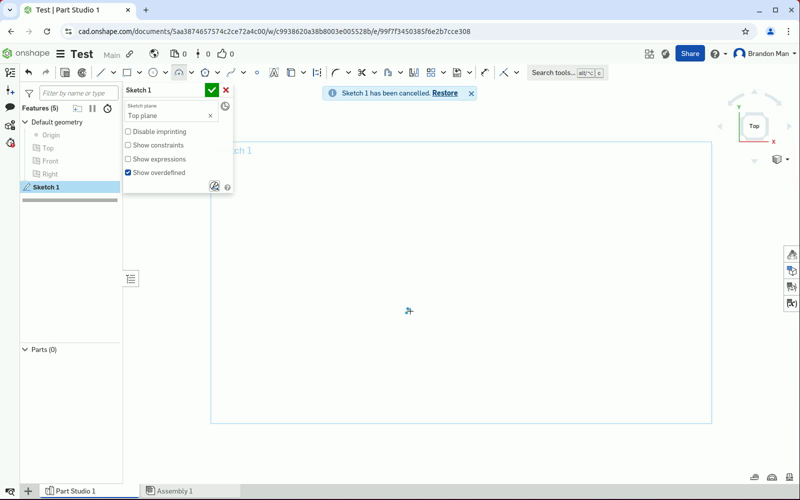
scroll(6)
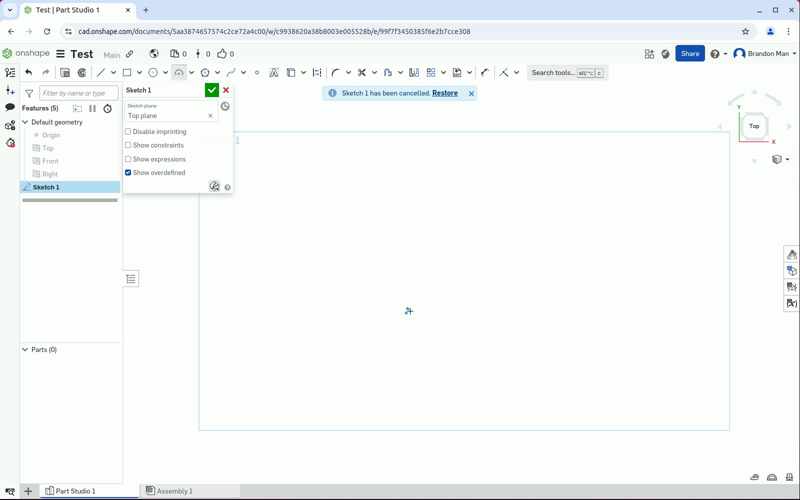
scroll(6)
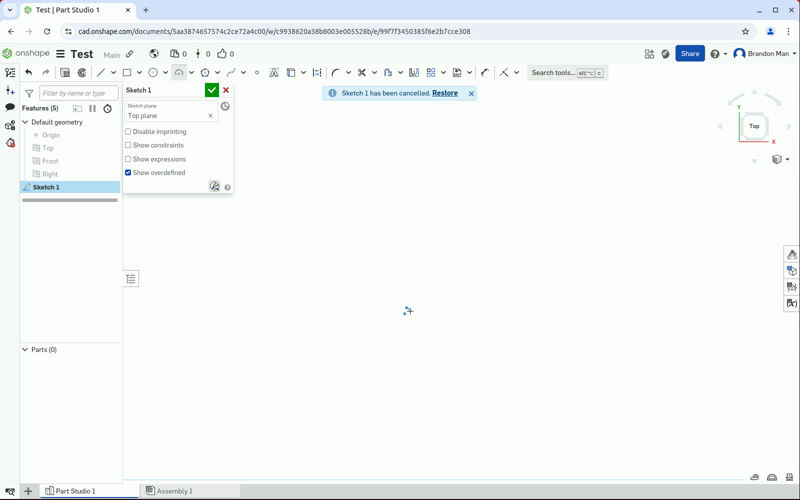
scroll(6)
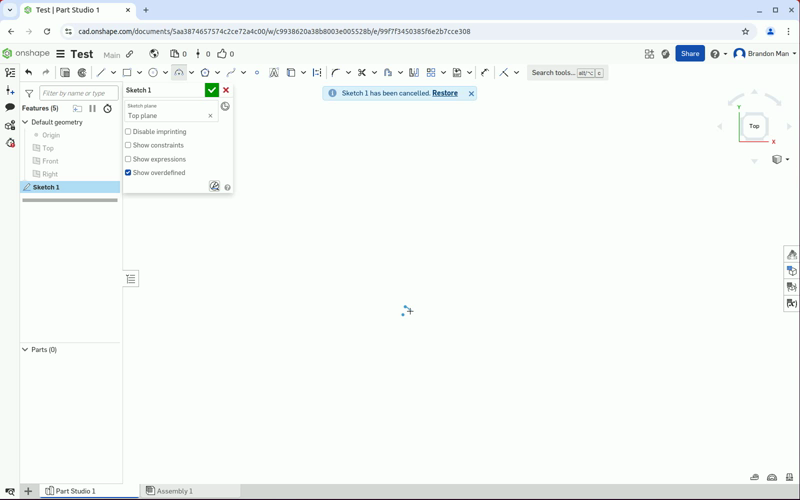
scroll(6)
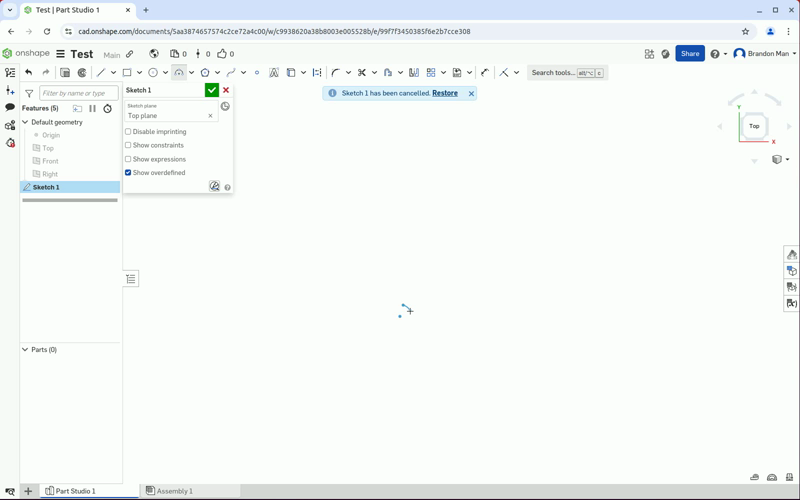
scroll(6)
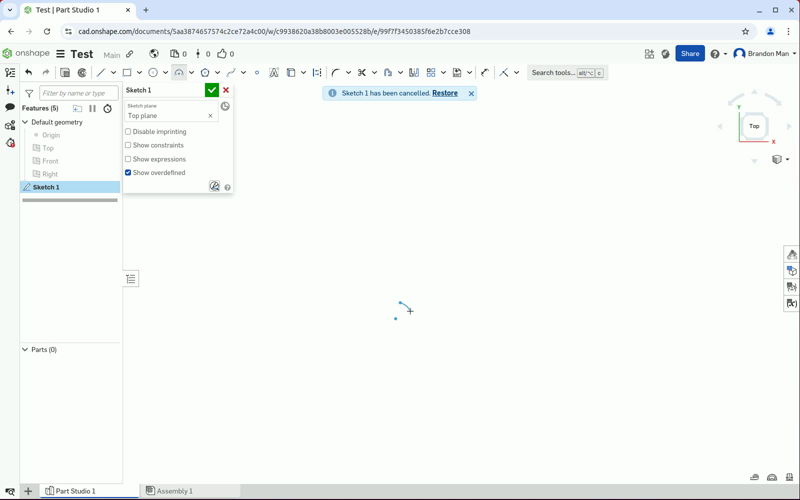
scroll(6)
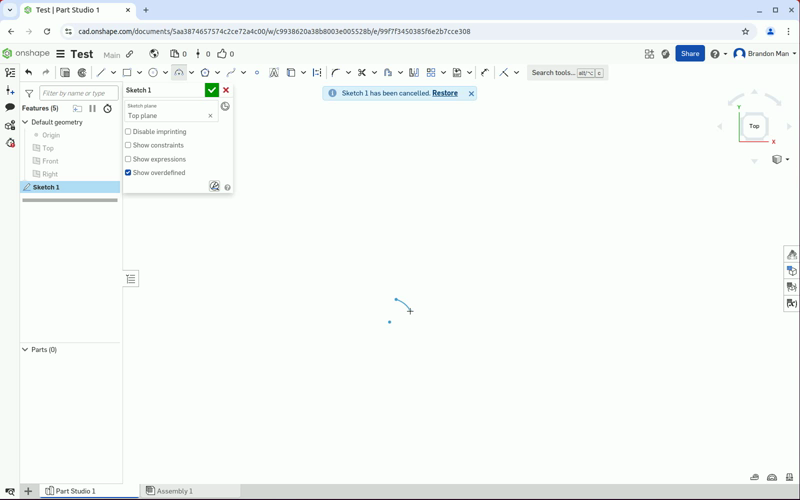
scroll(6)
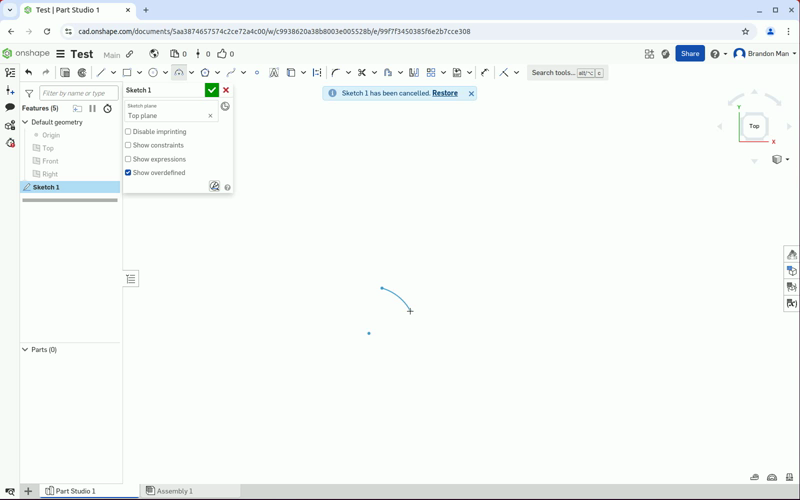
click(410, 310)
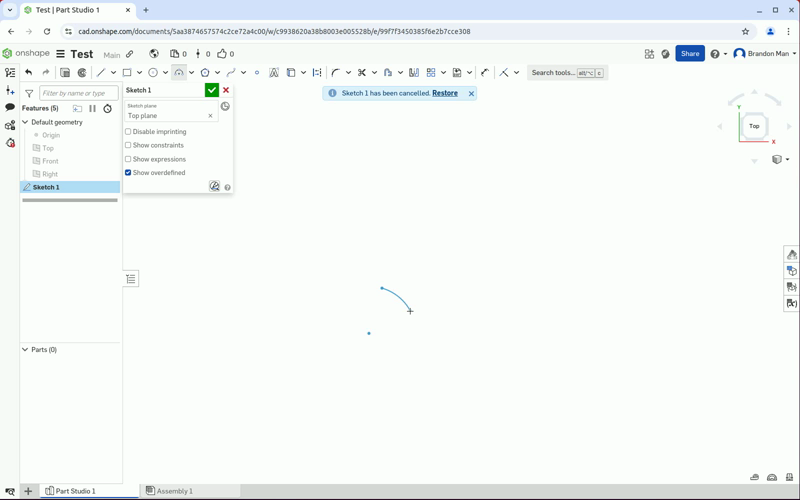
scroll(-6)
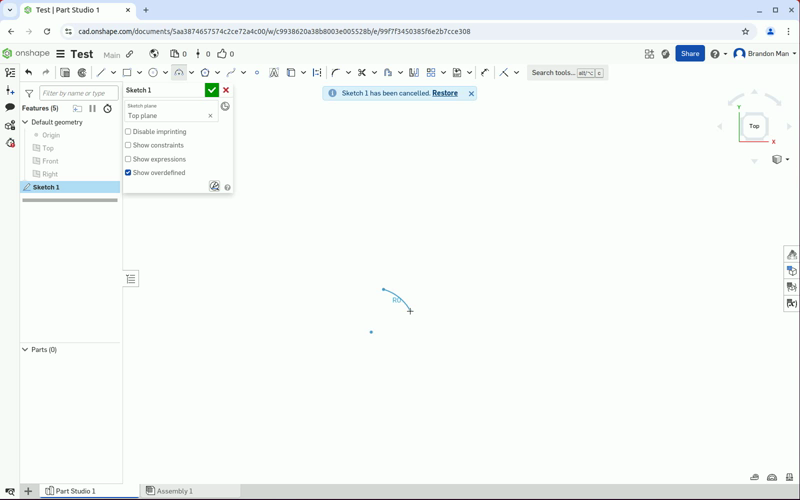
scroll(-6)
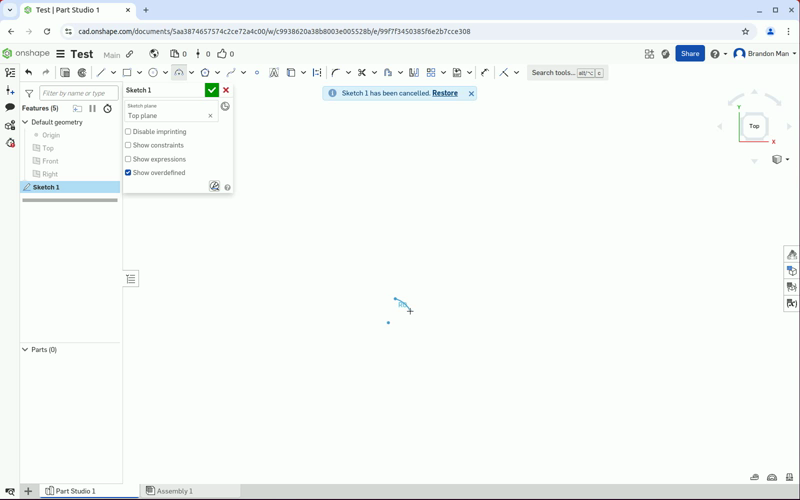
scroll(-6)
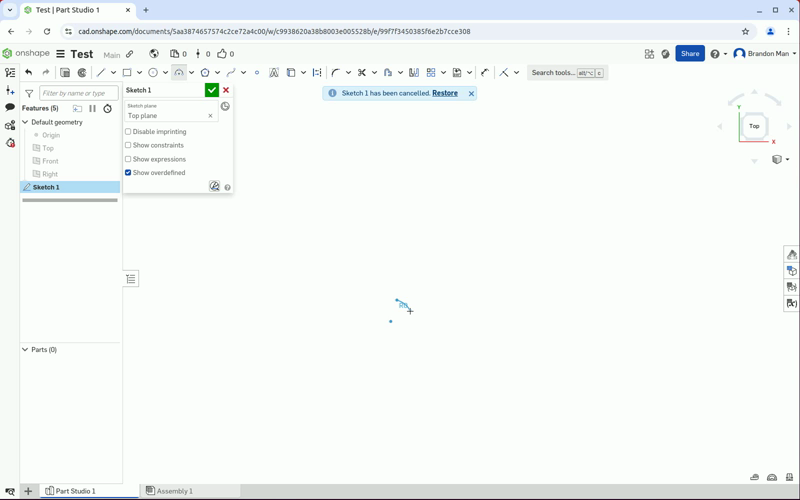
scroll(-6)
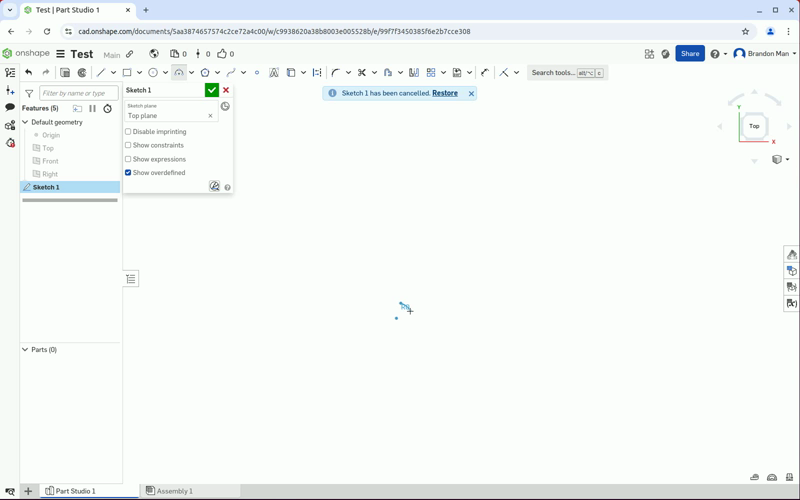
scroll(-6)
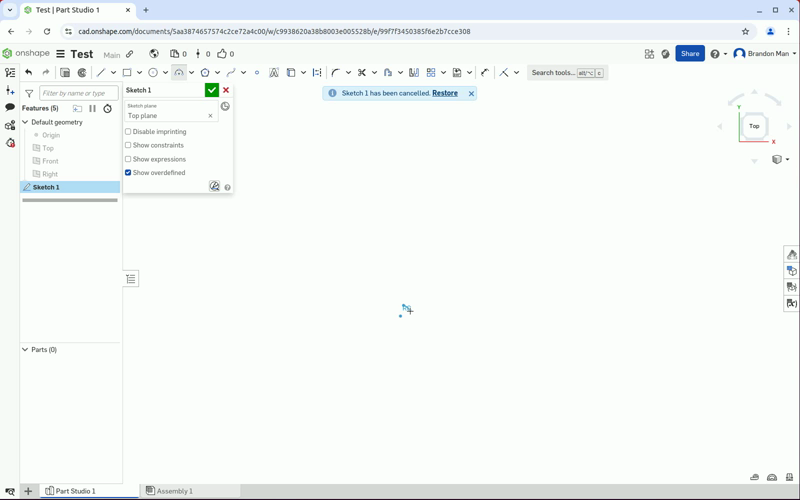
scroll(-6)
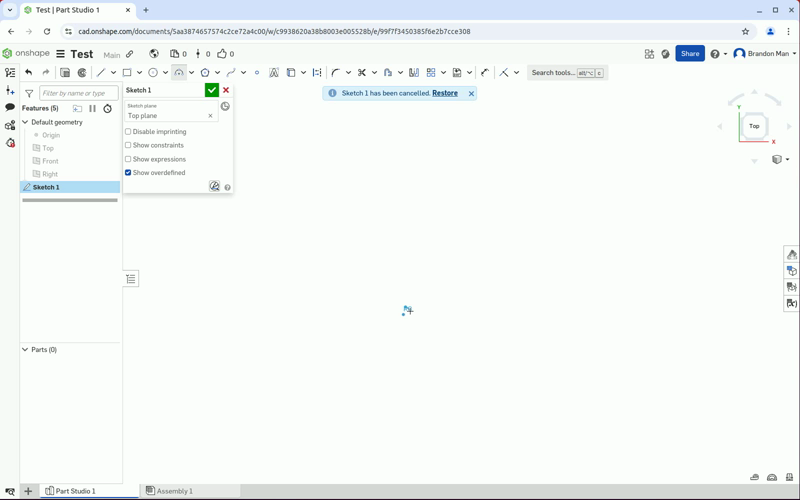
scroll(-6)
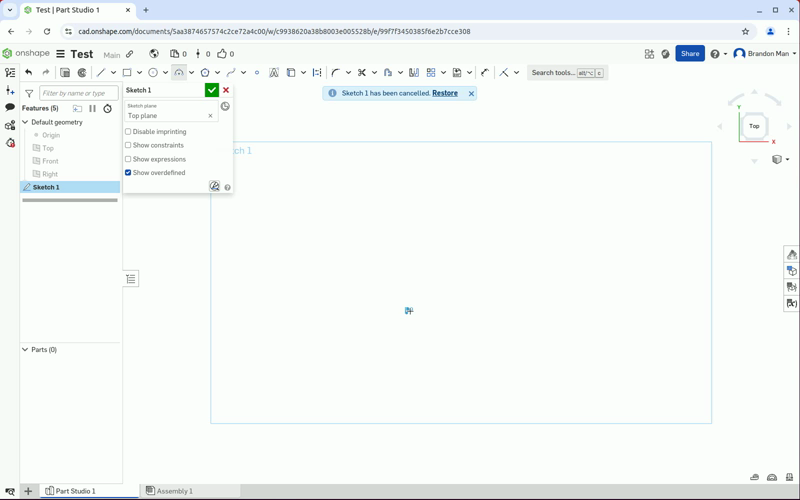
mouse_move(408, 310)
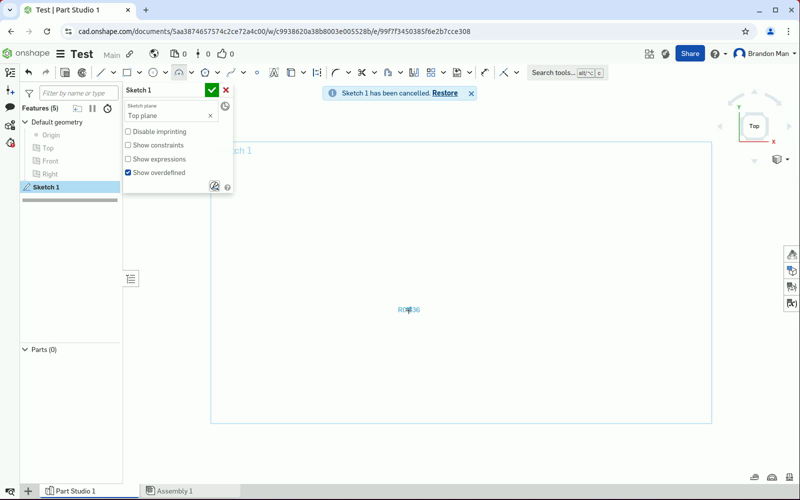
scroll(6)
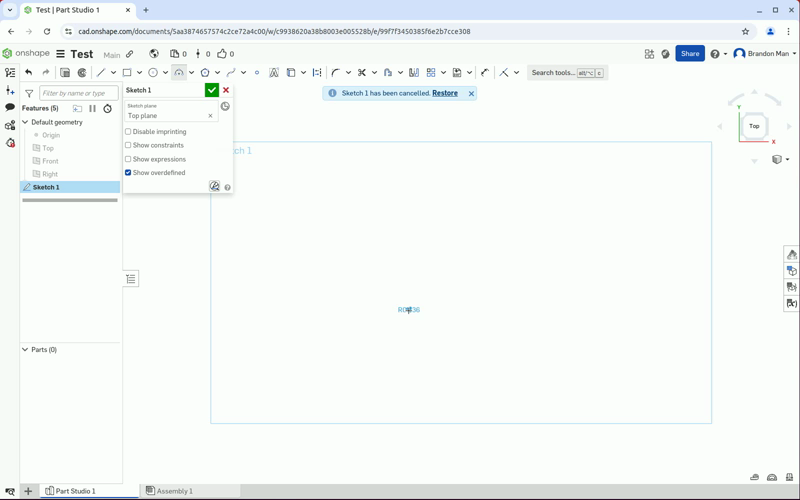
scroll(6)
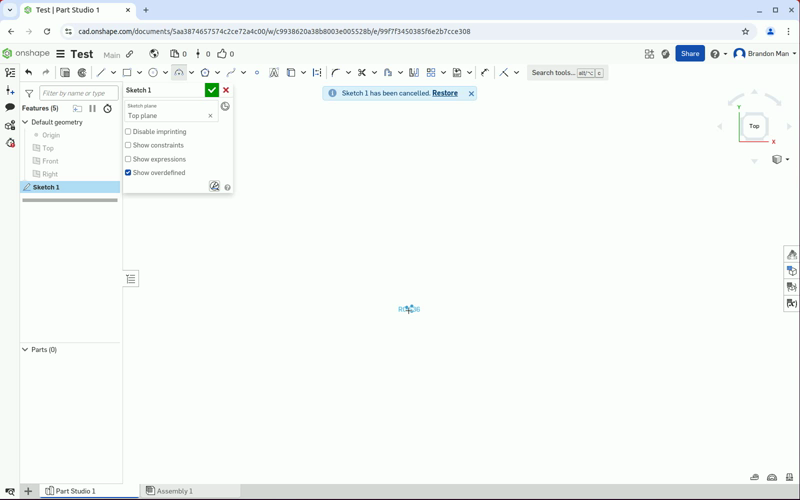
scroll(6)
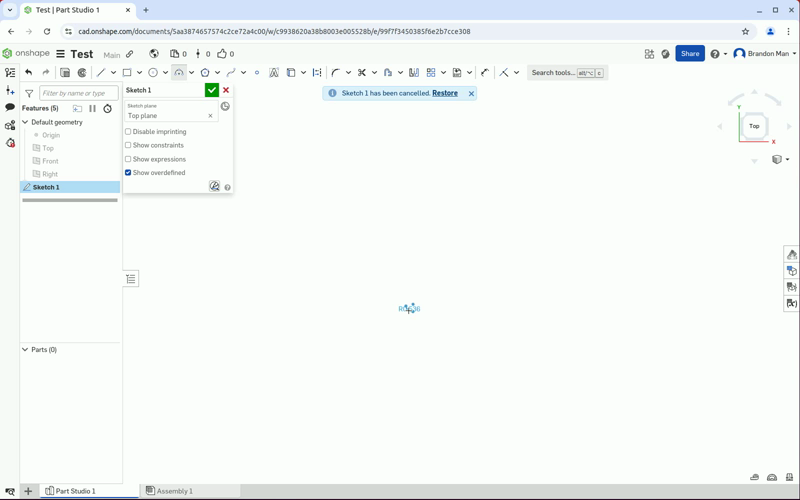
scroll(6)
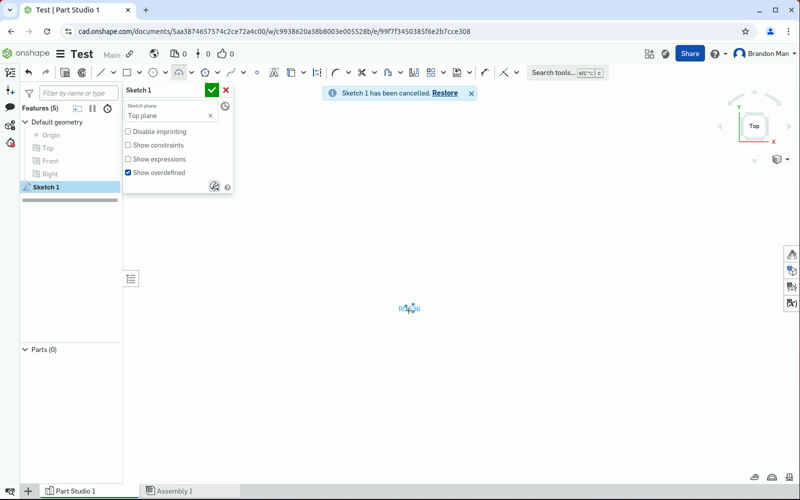
scroll(6)
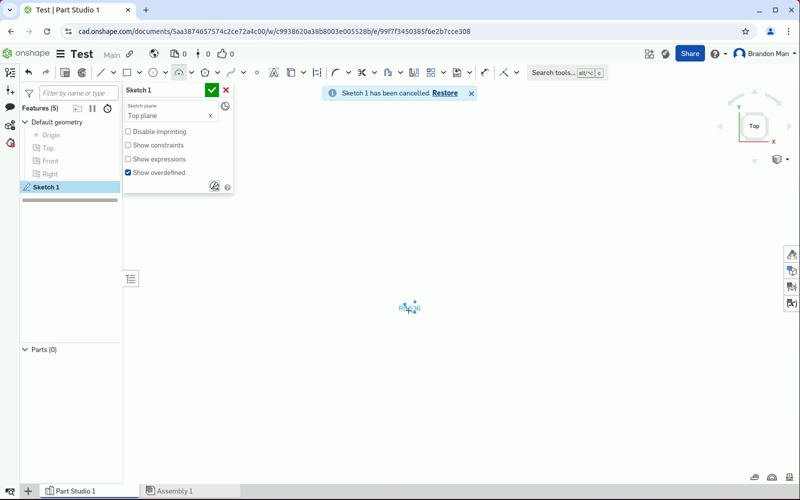
scroll(6)
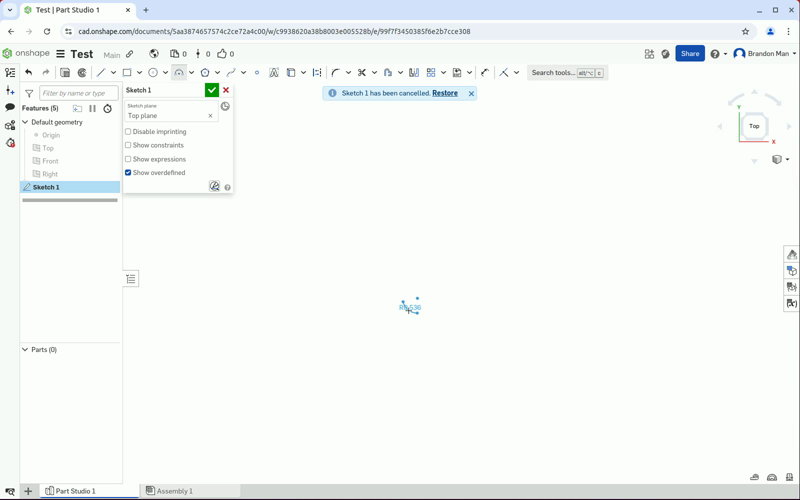
scroll(6)
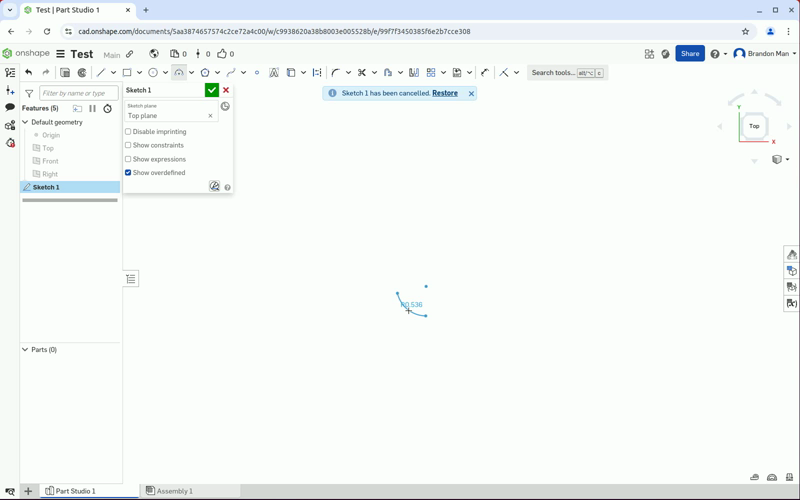
click(408, 310)
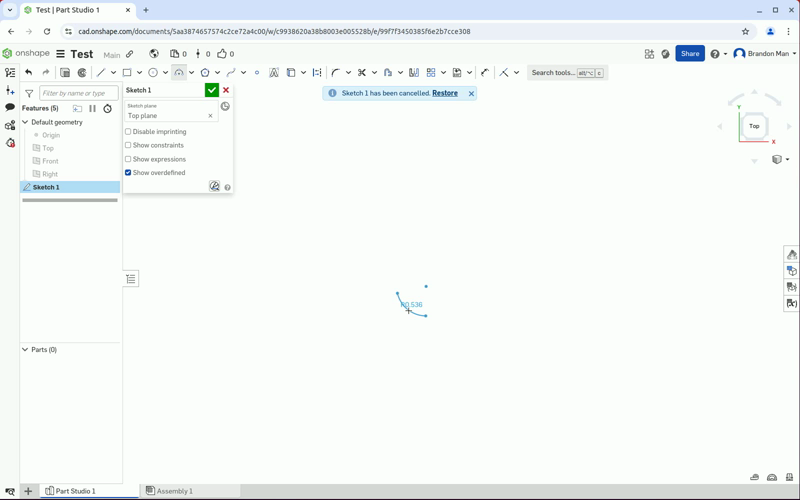
scroll(-6)
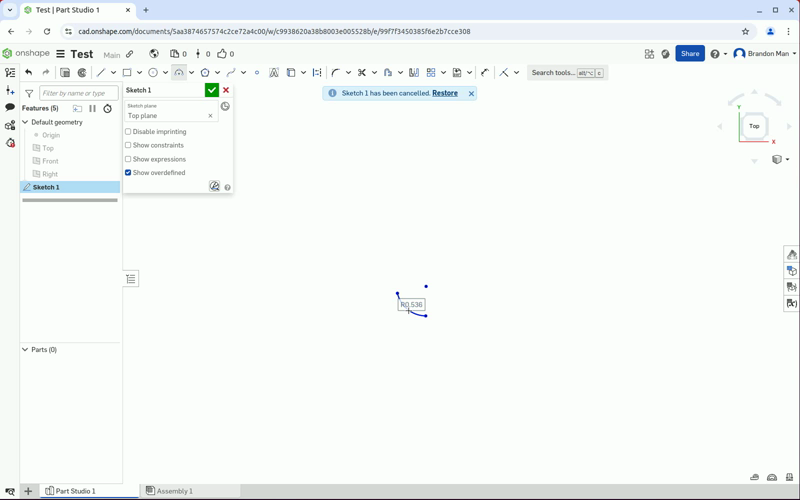
scroll(-6)
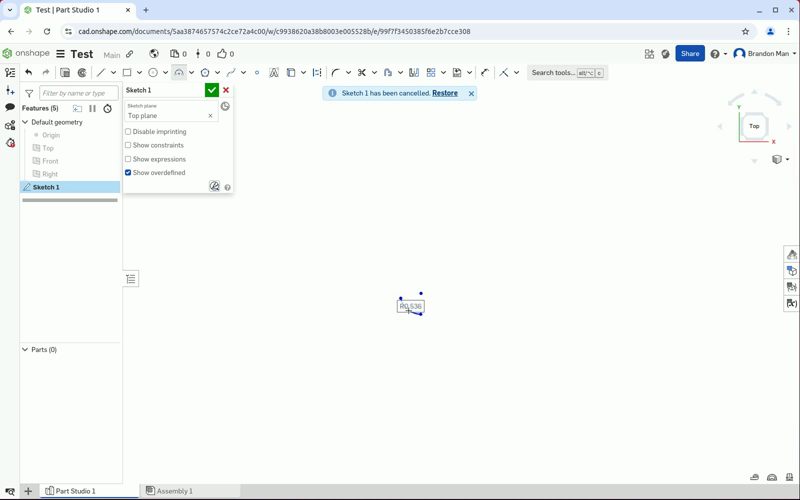
scroll(-6)
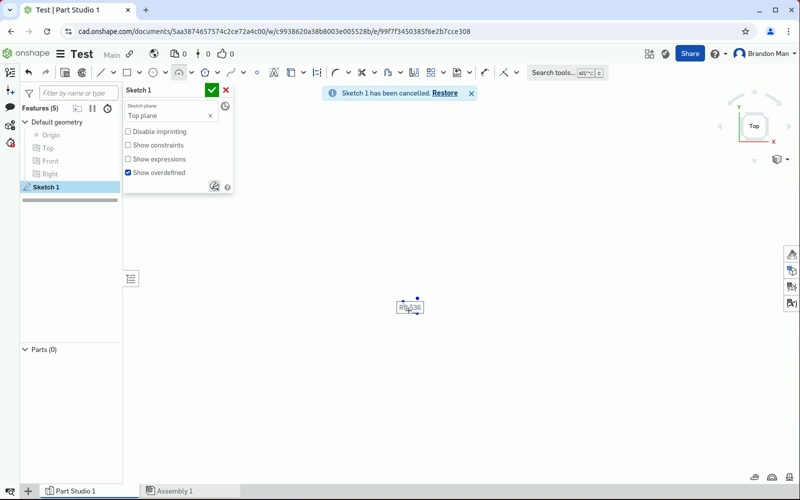
scroll(-6)
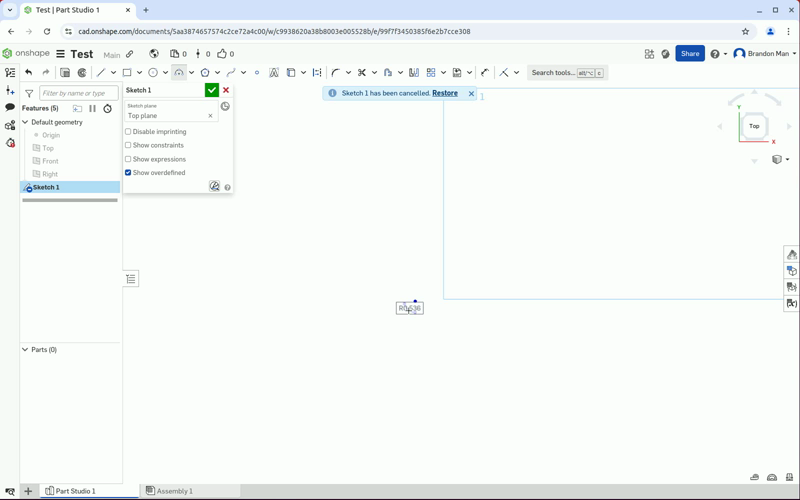
scroll(-6)
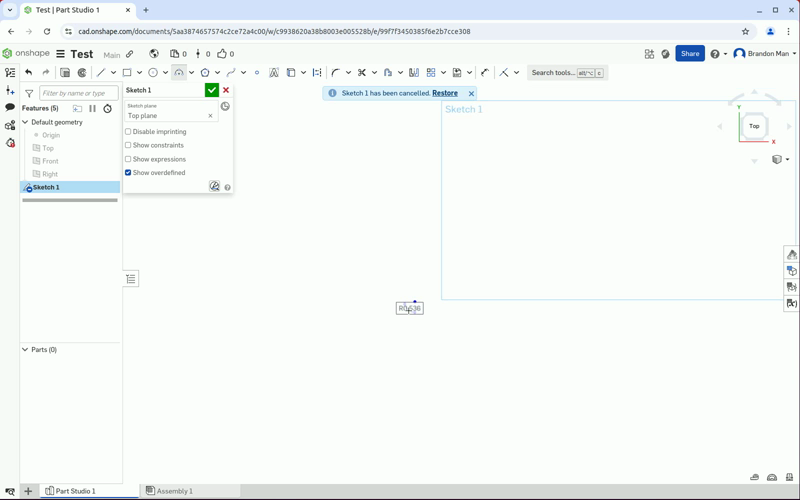
scroll(-6)
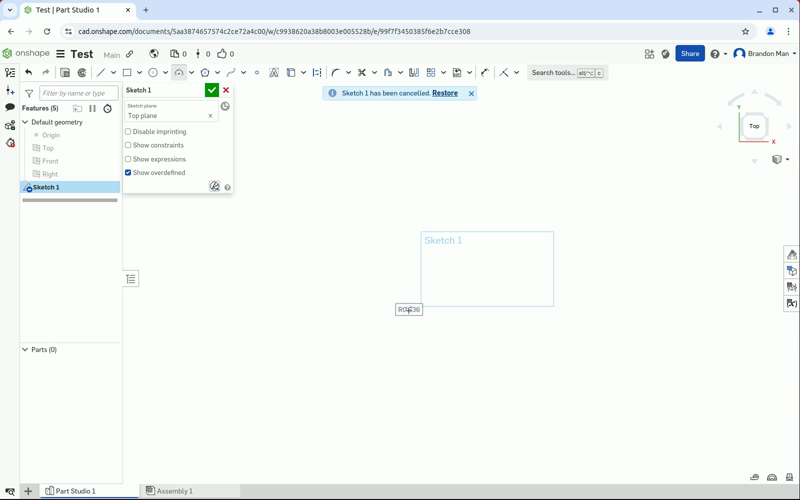
scroll(-6)
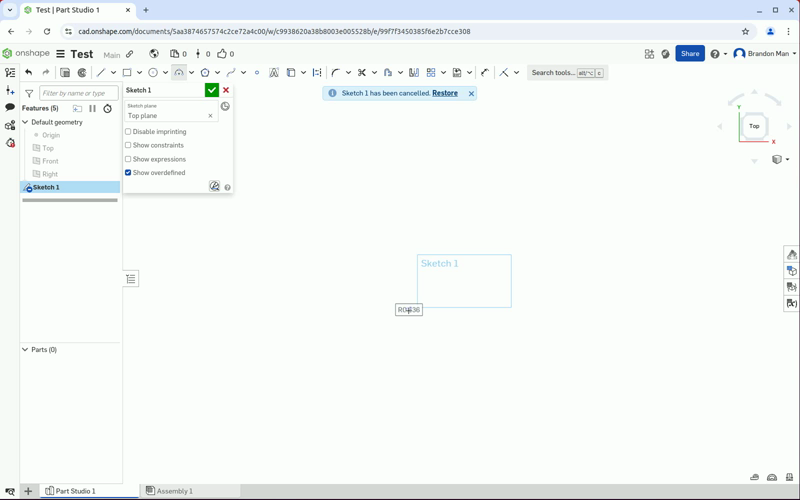
key_up(shift)
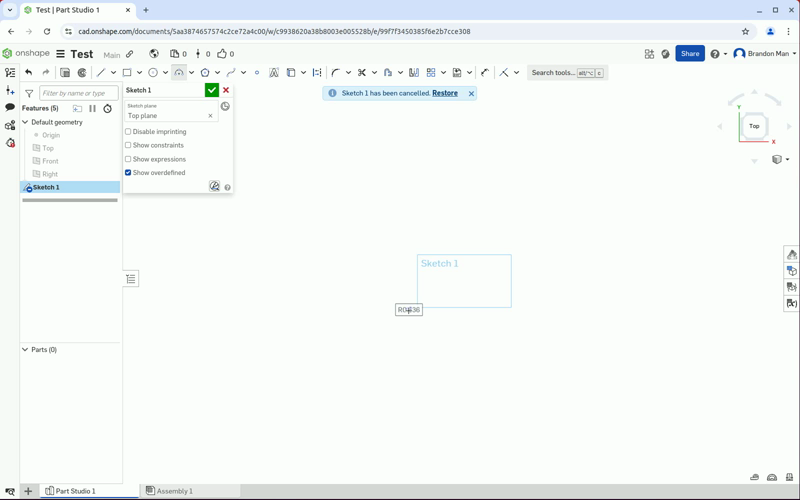
key(esc)
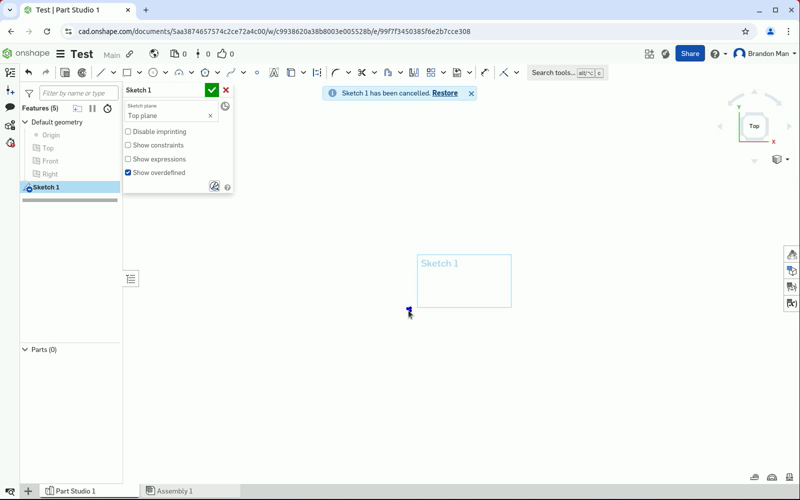
key(l)
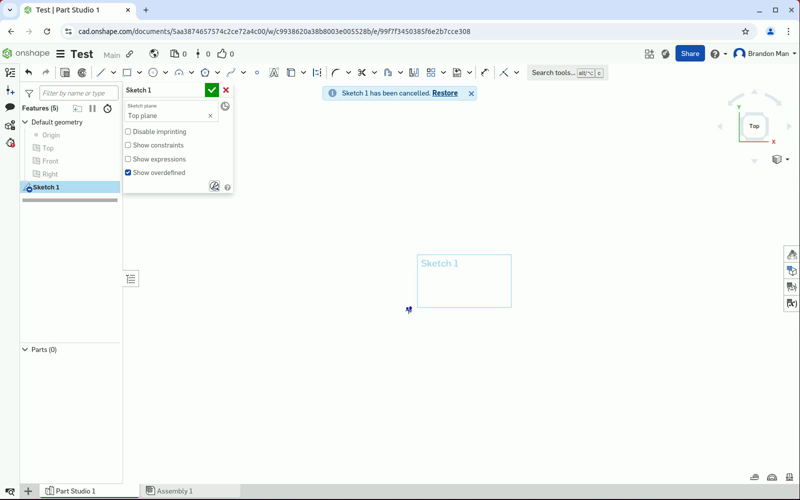
mouse_move(410, 310)
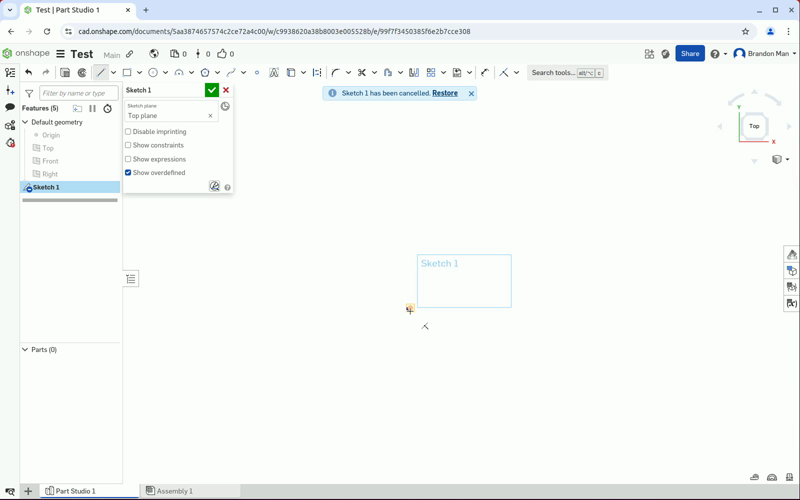
scroll(6)
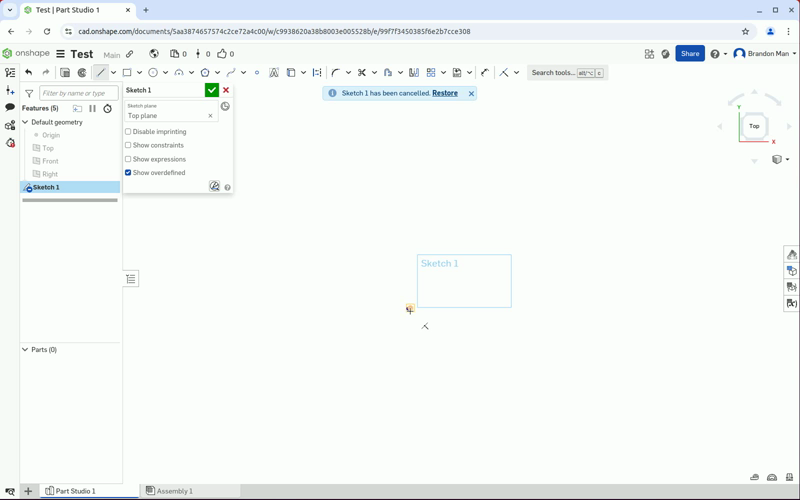
scroll(6)
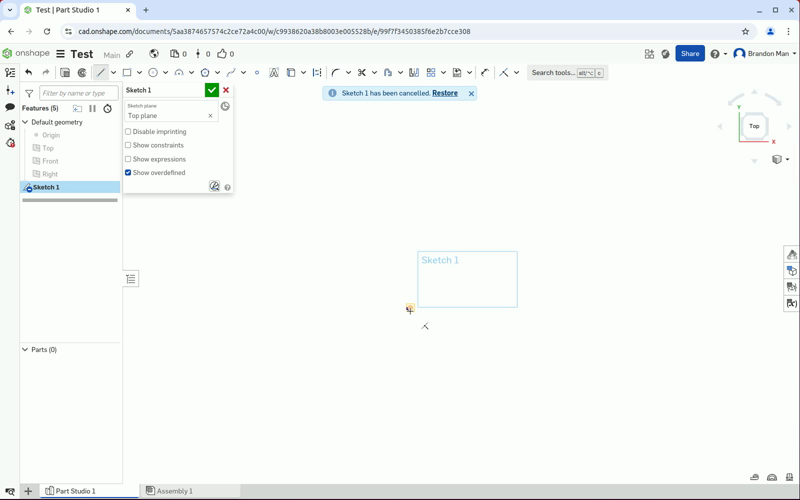
scroll(6)
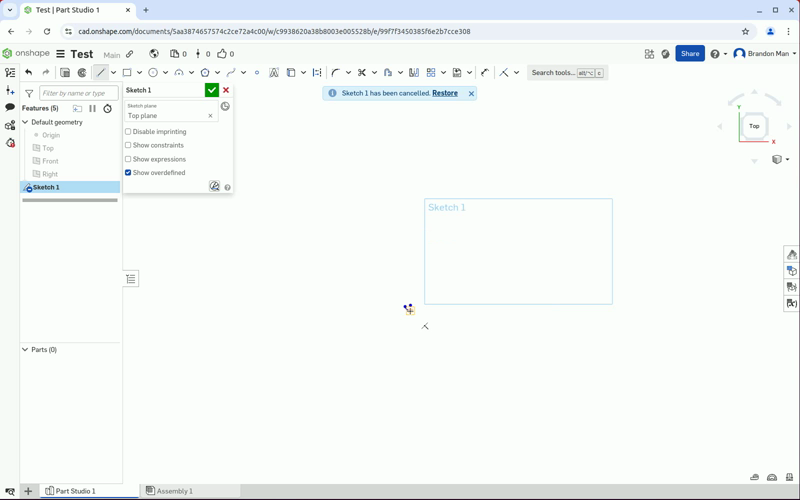
scroll(6)
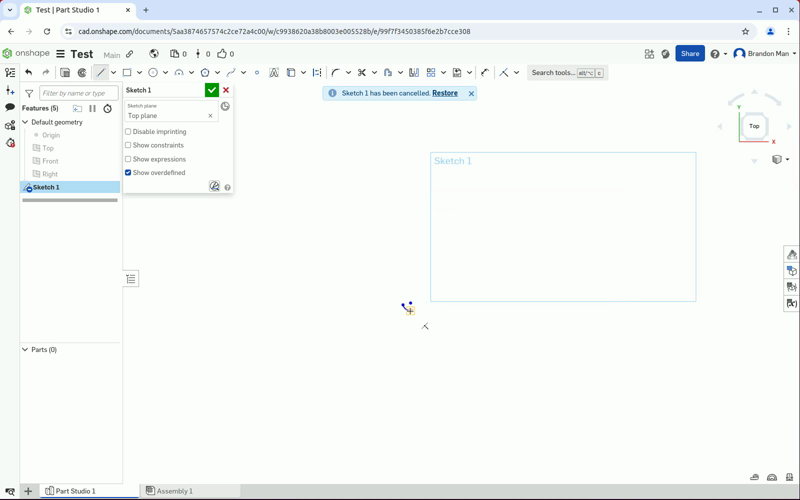
scroll(6)
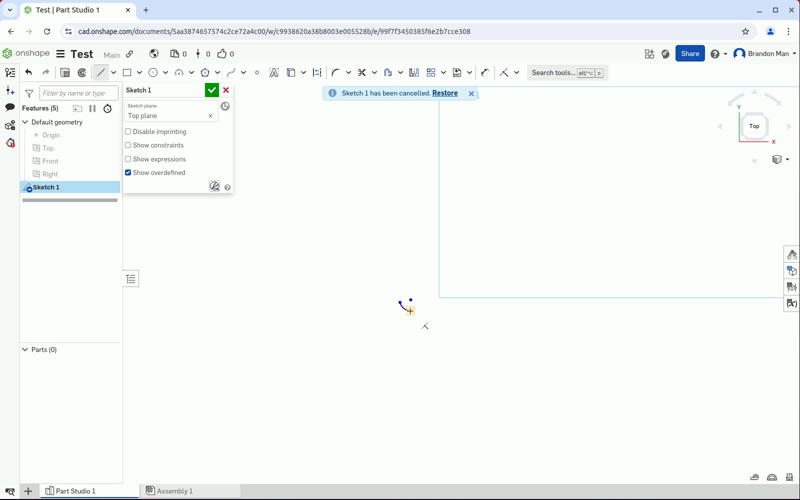
scroll(6)
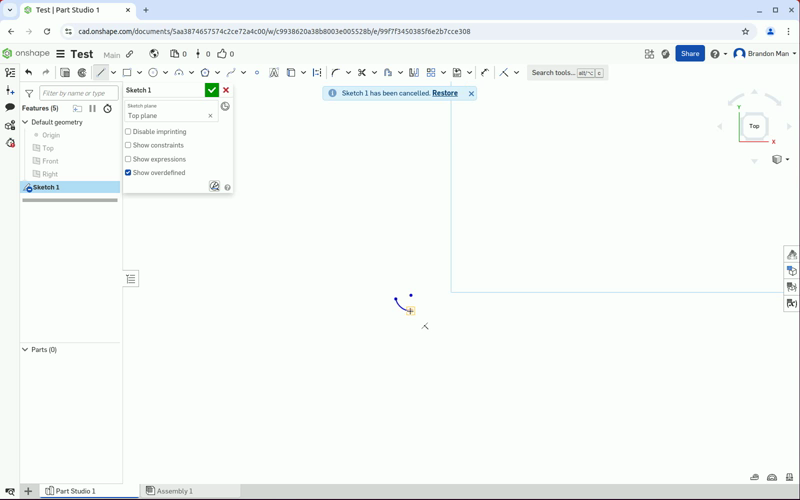
scroll(6)
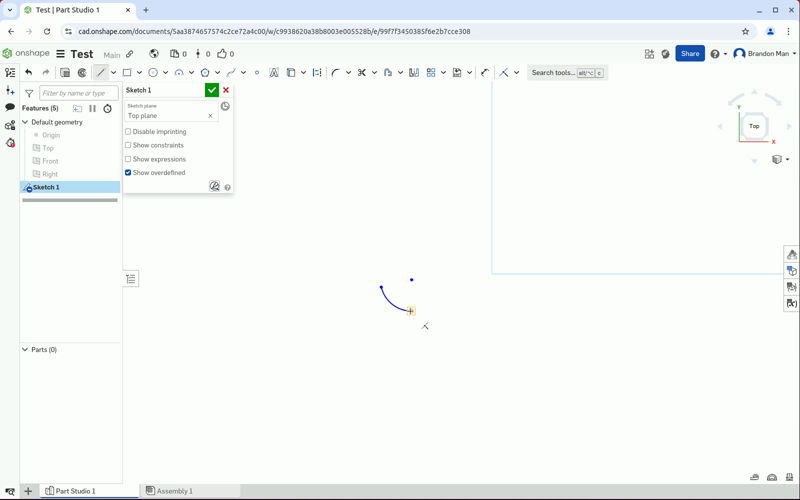
click(410, 310)
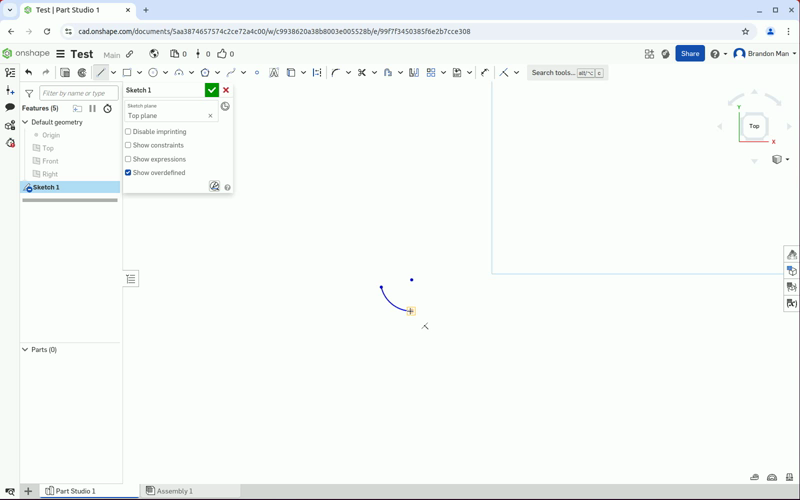
scroll(-6)
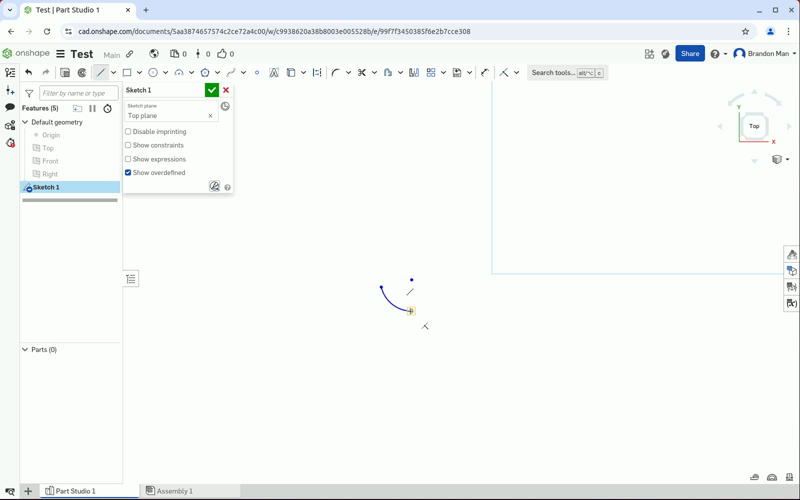
scroll(-6)
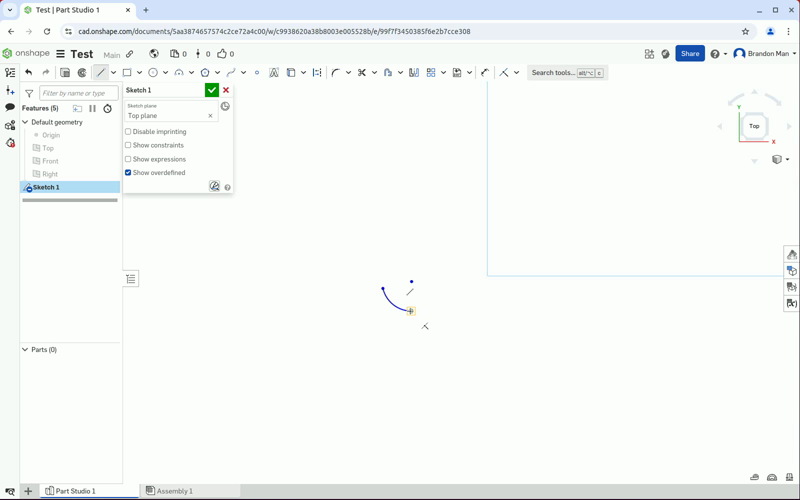
scroll(-6)
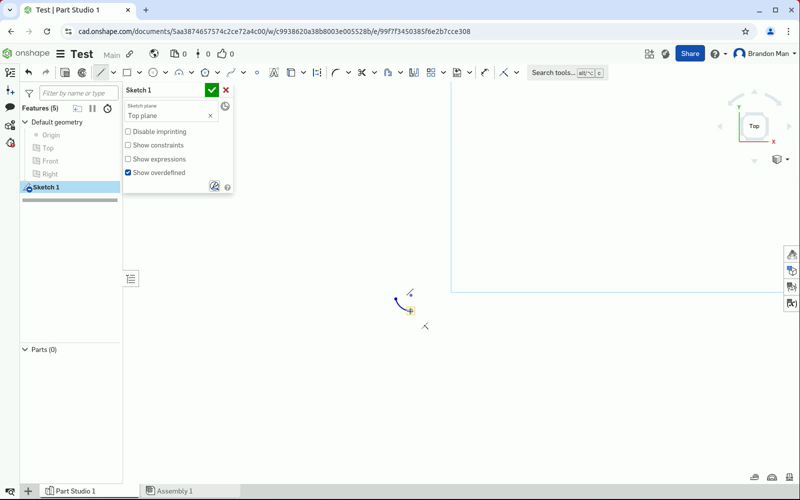
scroll(-6)
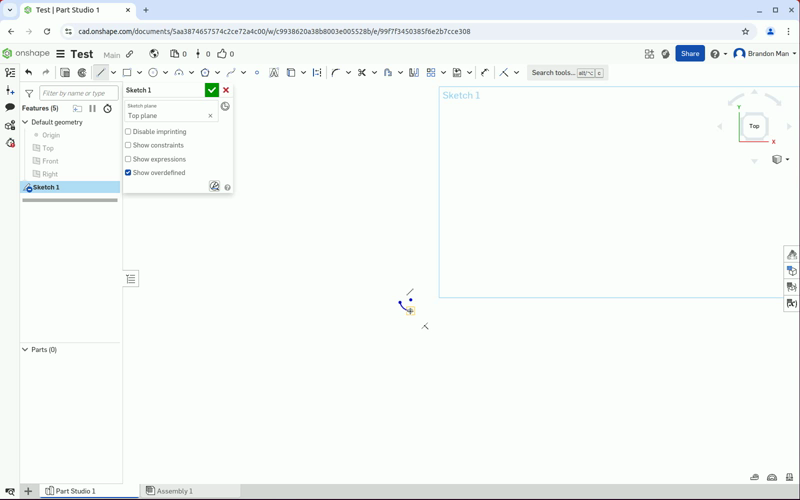
scroll(-6)
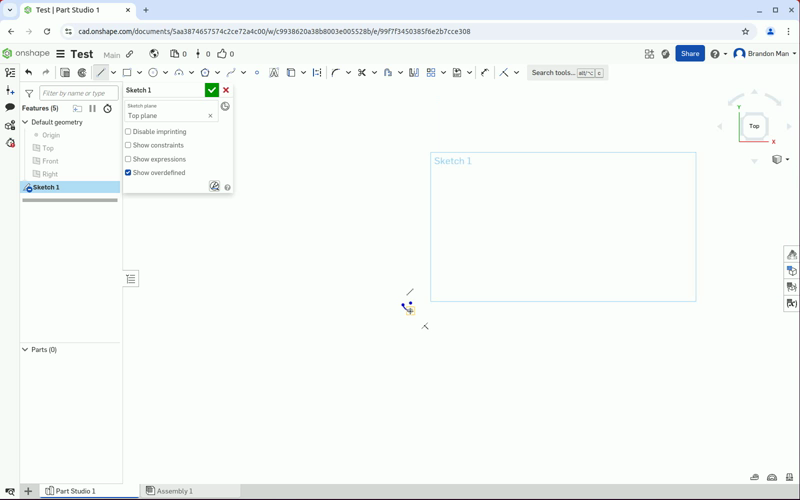
scroll(-6)
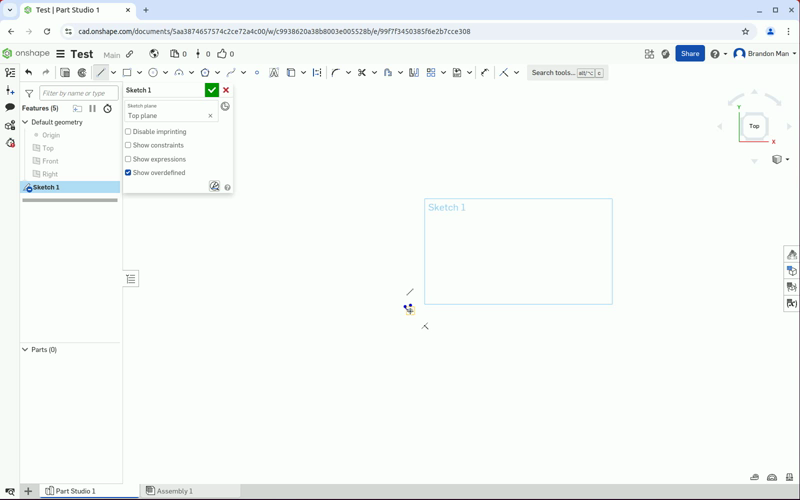
scroll(-6)
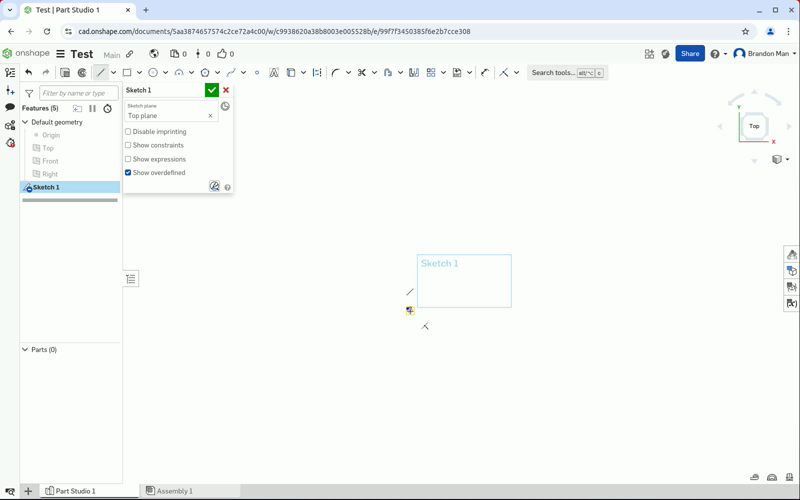
key_down(shift)
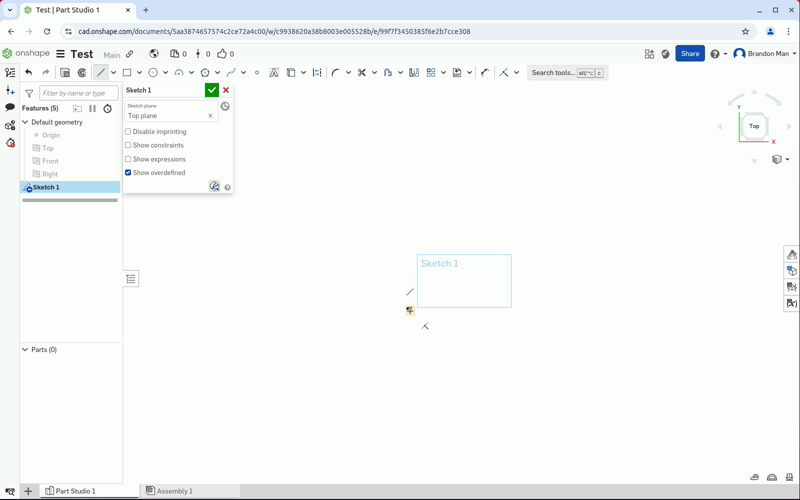
mouse_move(512, 310)
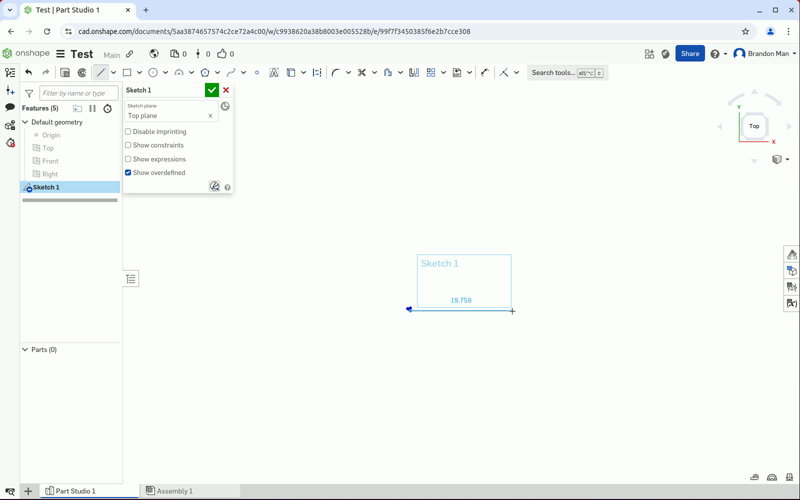
click(512, 310)
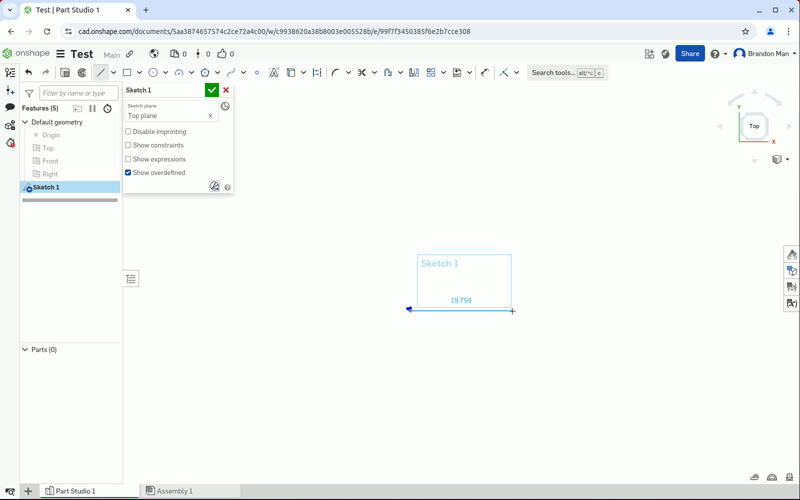
key_up(shift)
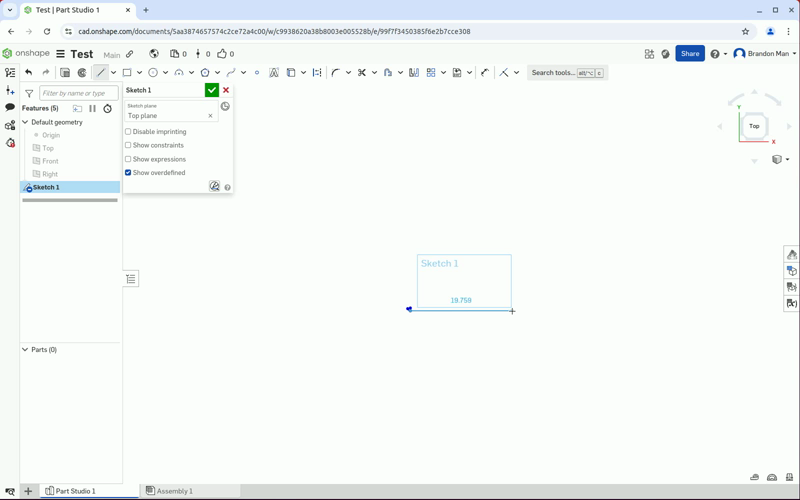
key(esc)
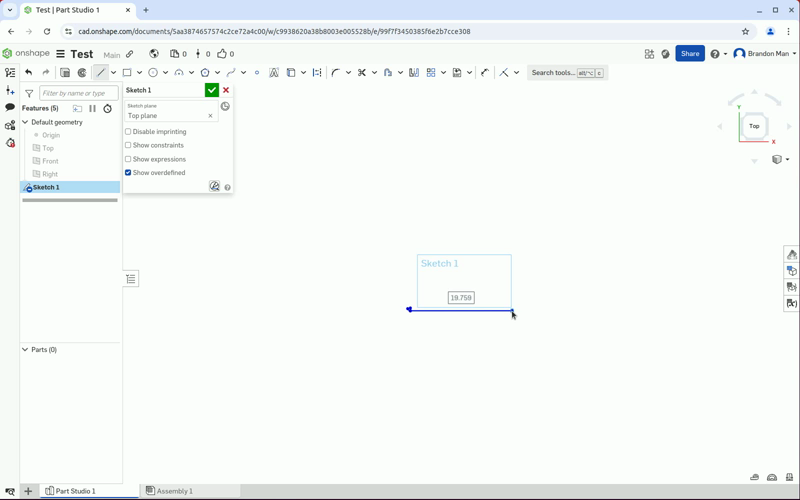
key(a)
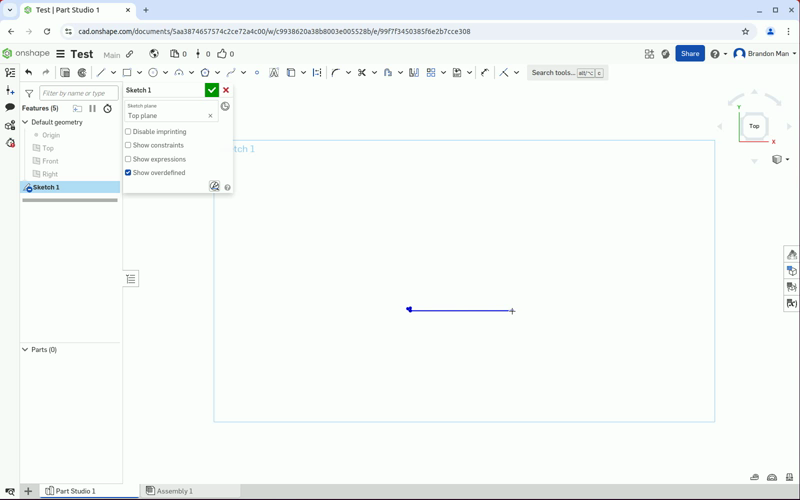
mouse_move(512, 310)
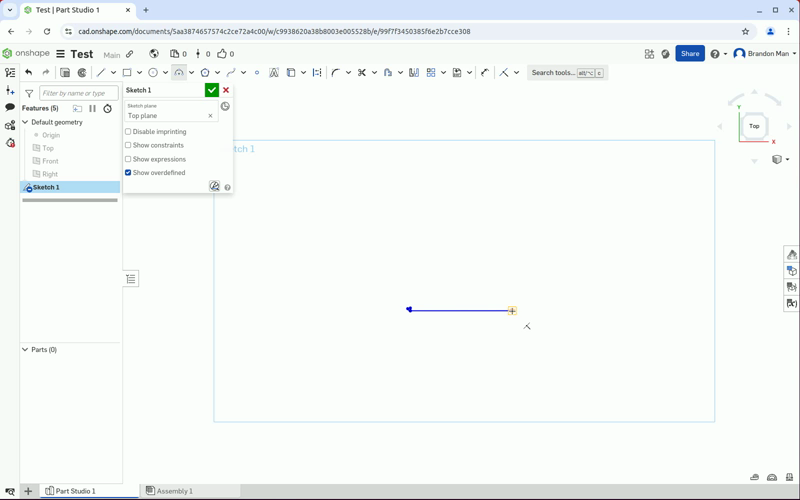
click(512, 310)
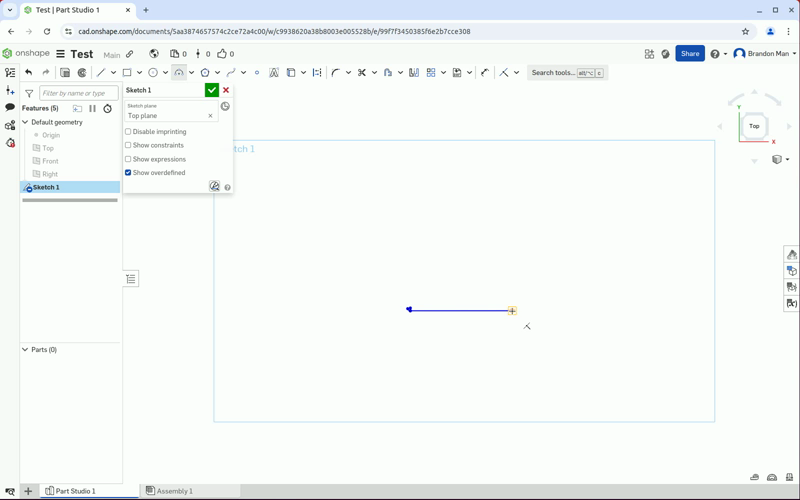
key_down(shift)
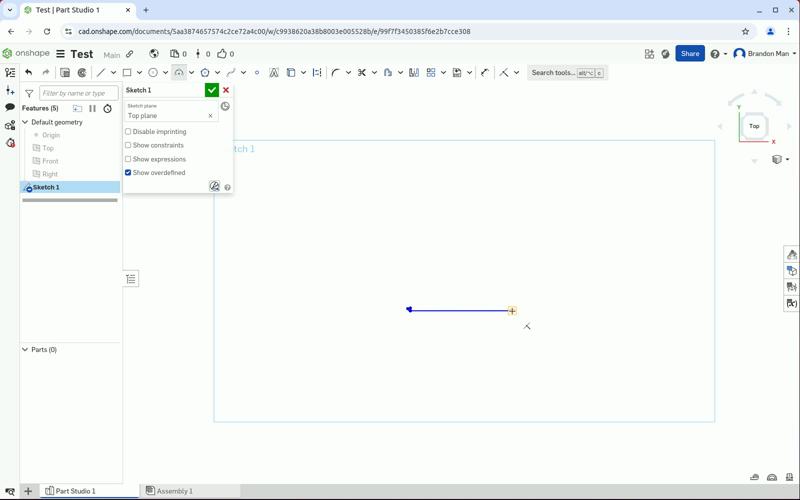
mouse_move(514, 308)
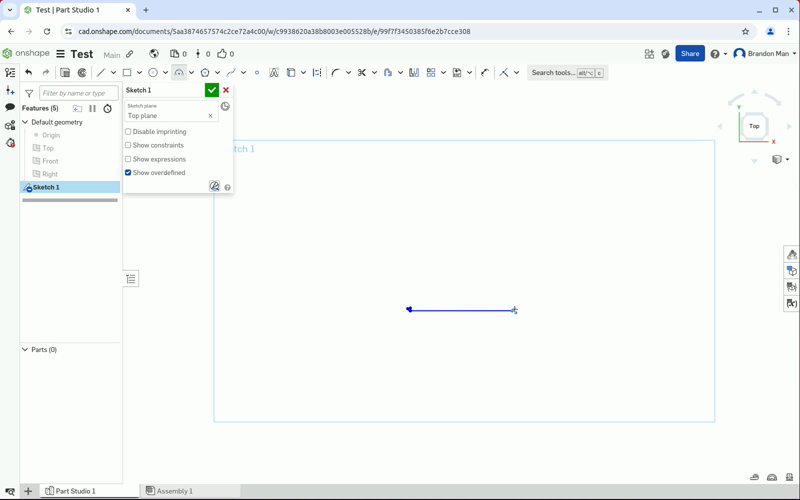
scroll(6)
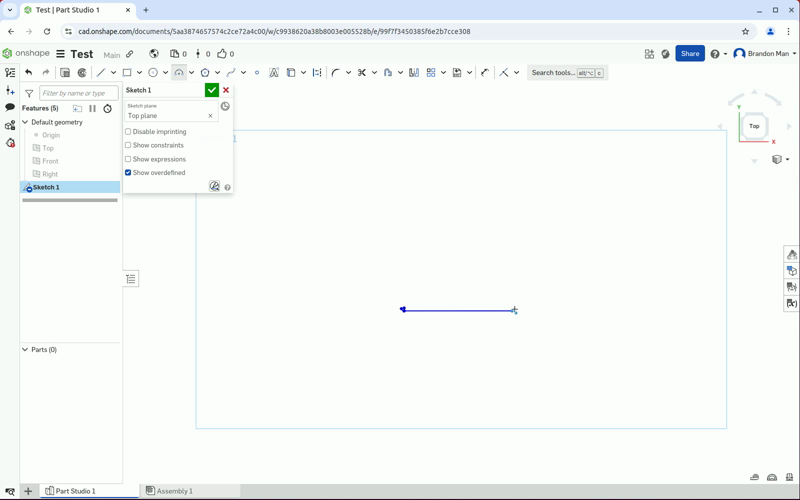
scroll(6)
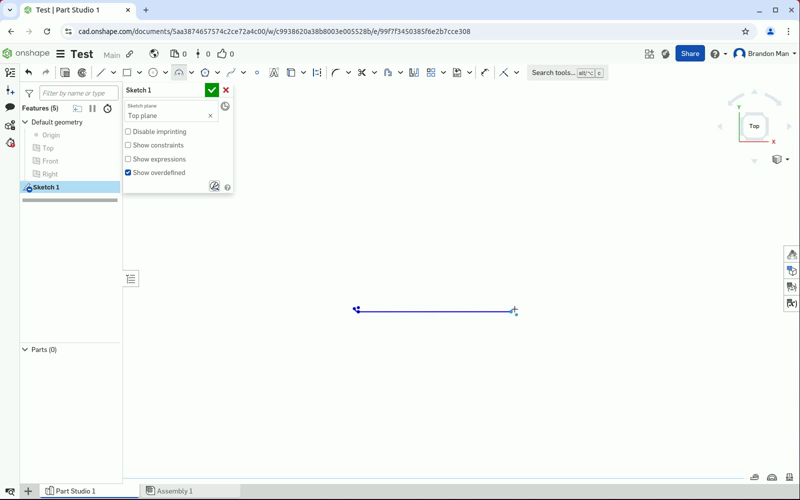
scroll(6)
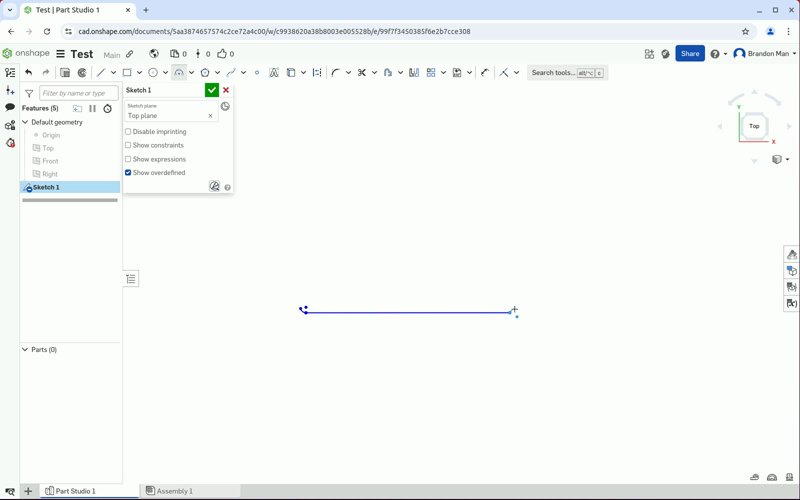
scroll(6)
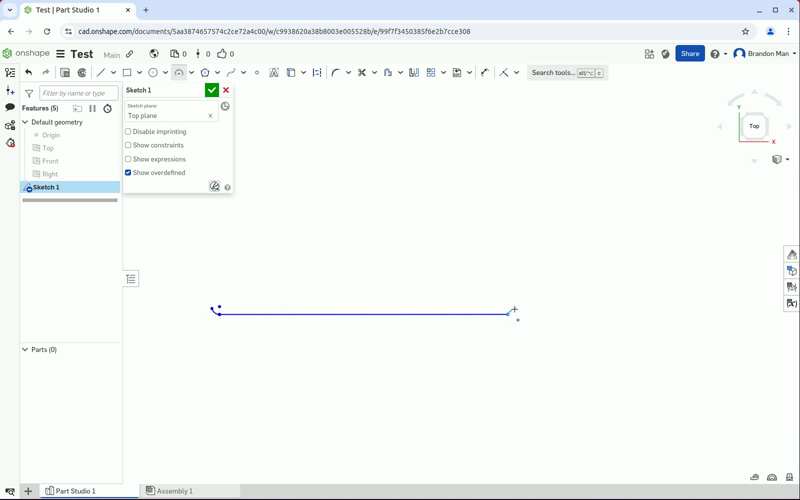
scroll(6)
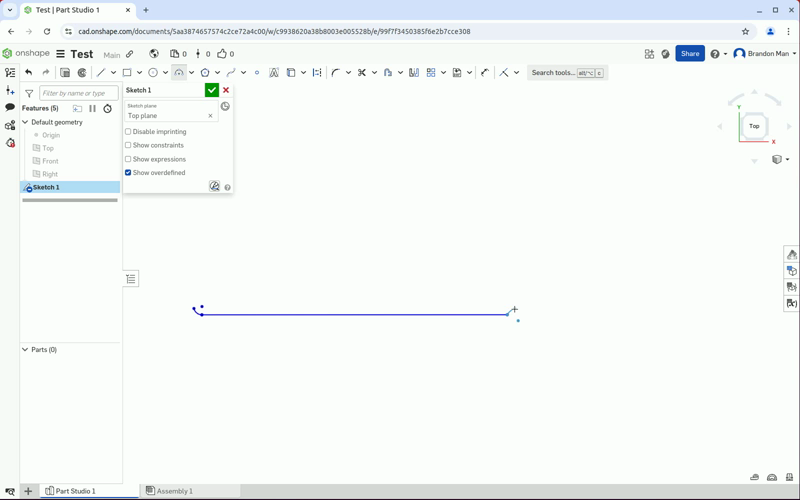
scroll(6)
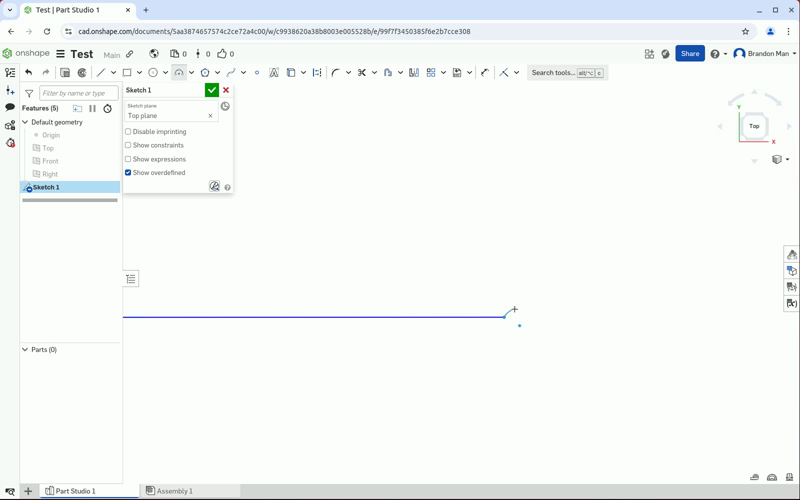
scroll(6)
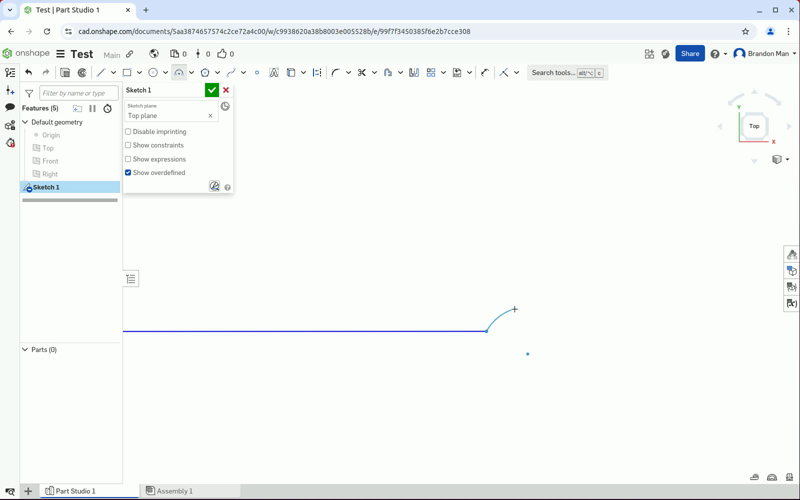
click(514, 308)
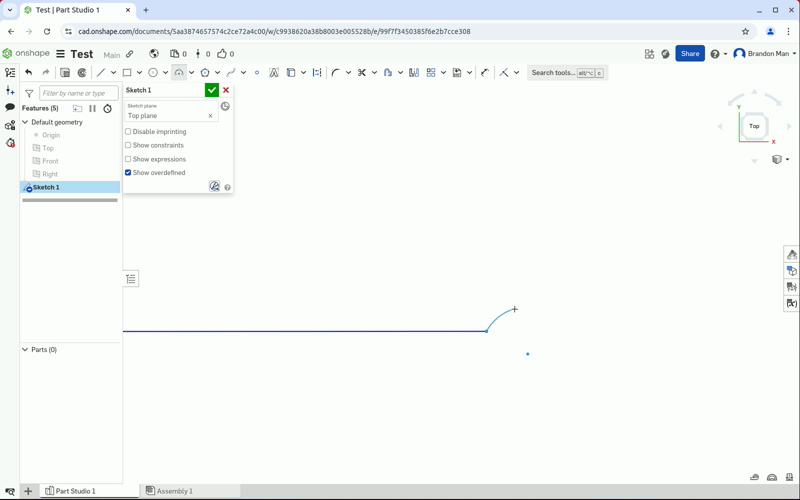
scroll(-6)
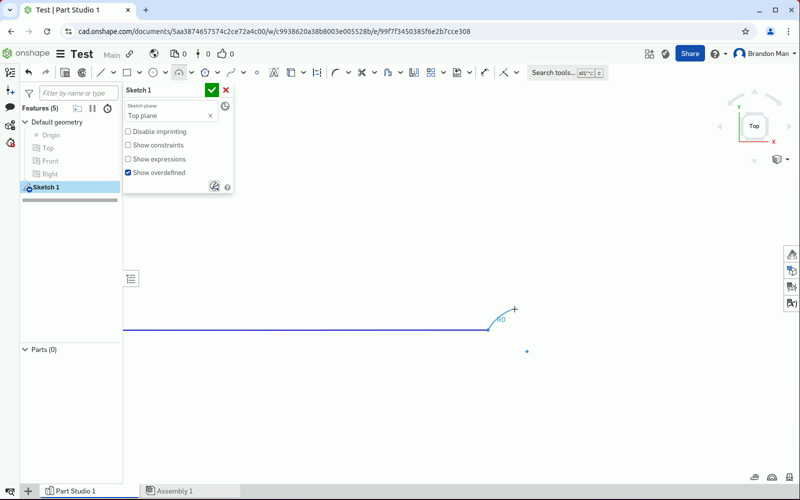
scroll(-6)
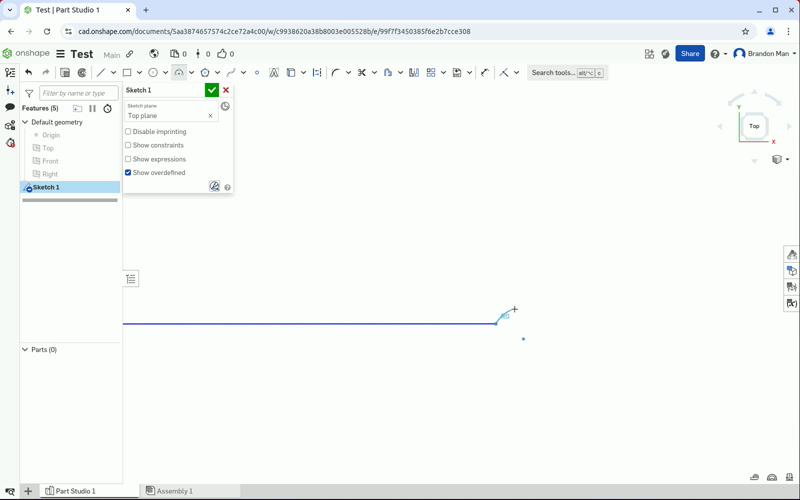
scroll(-6)
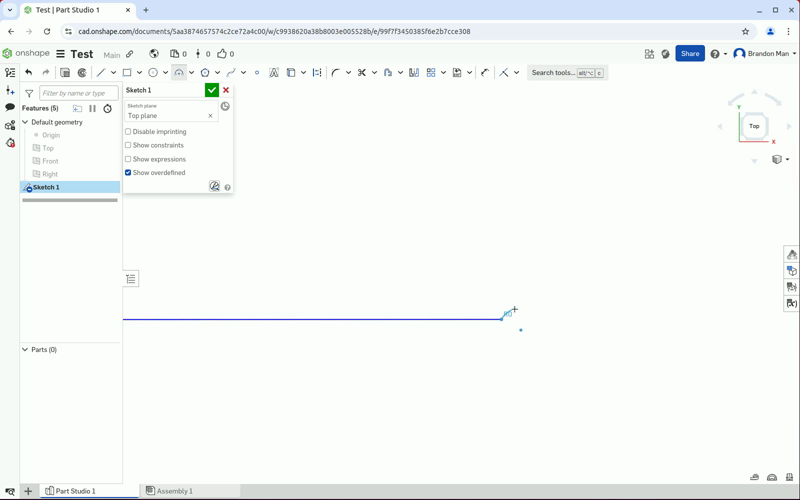
scroll(-6)
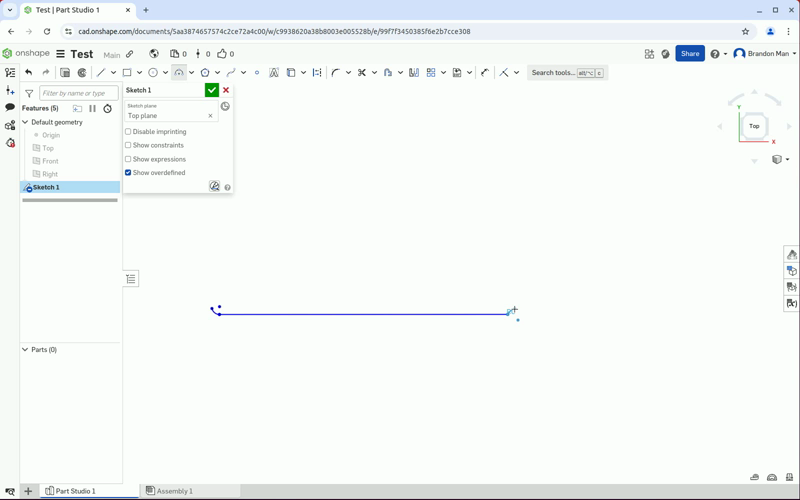
scroll(-6)
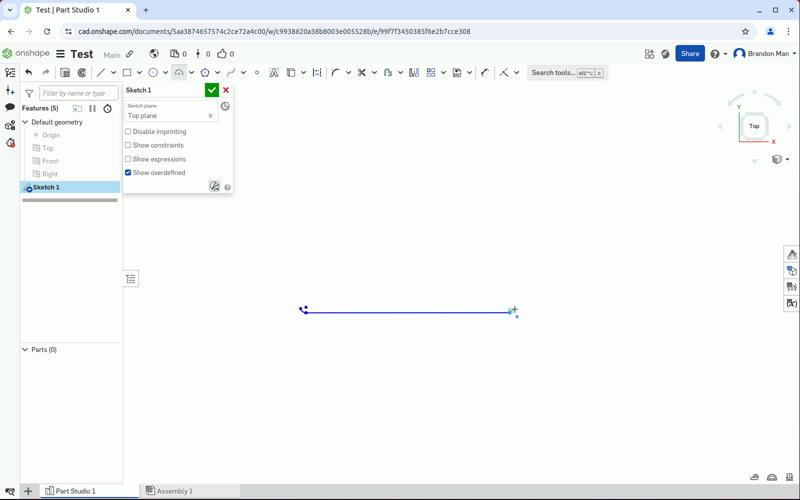
scroll(-6)
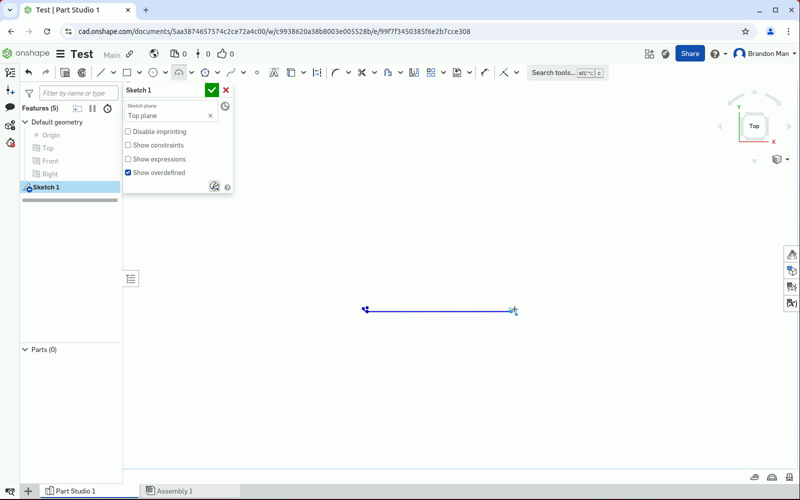
scroll(-6)
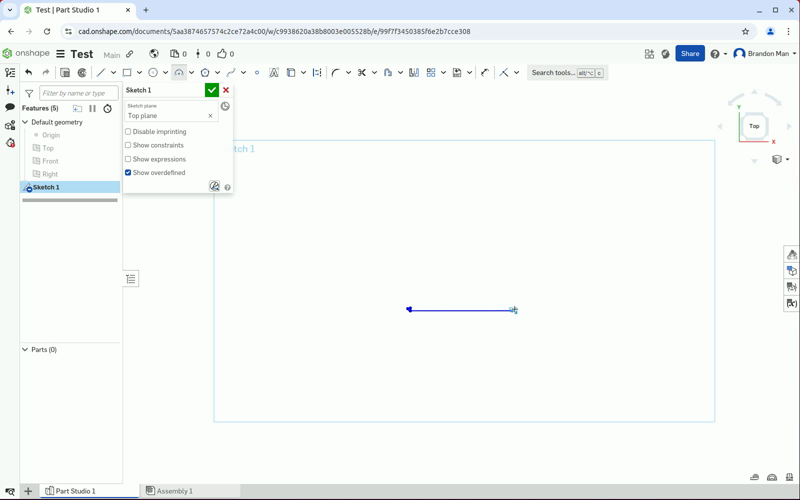
mouse_move(513, 310)
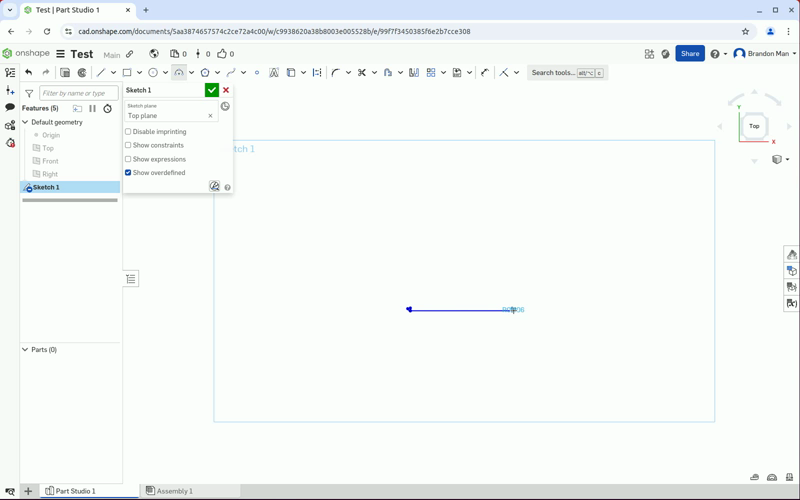
scroll(6)
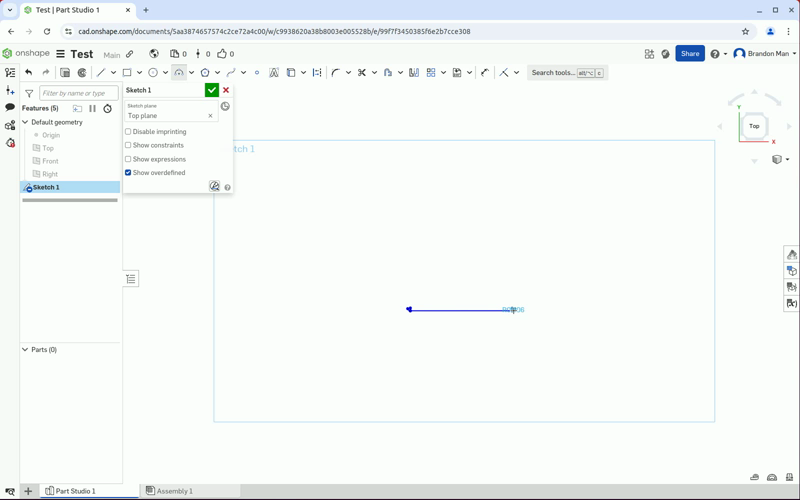
scroll(6)
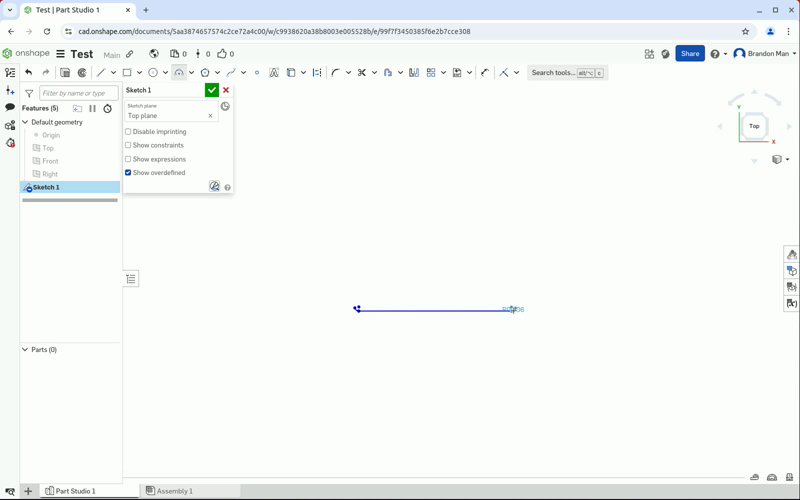
scroll(6)
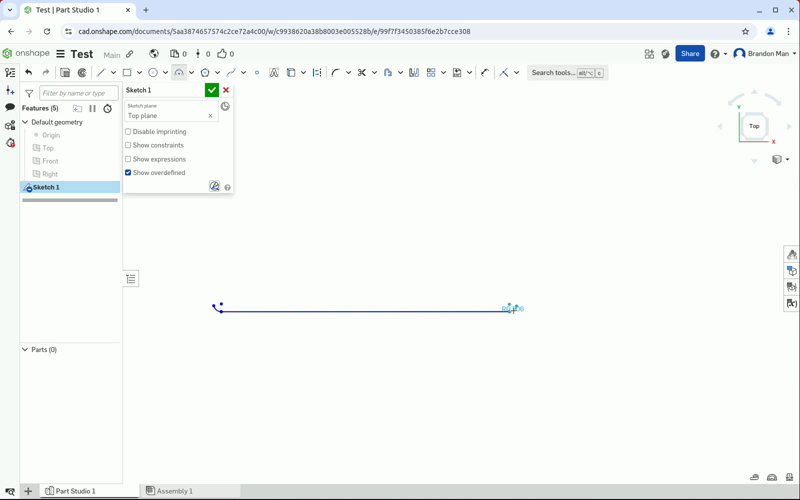
scroll(6)
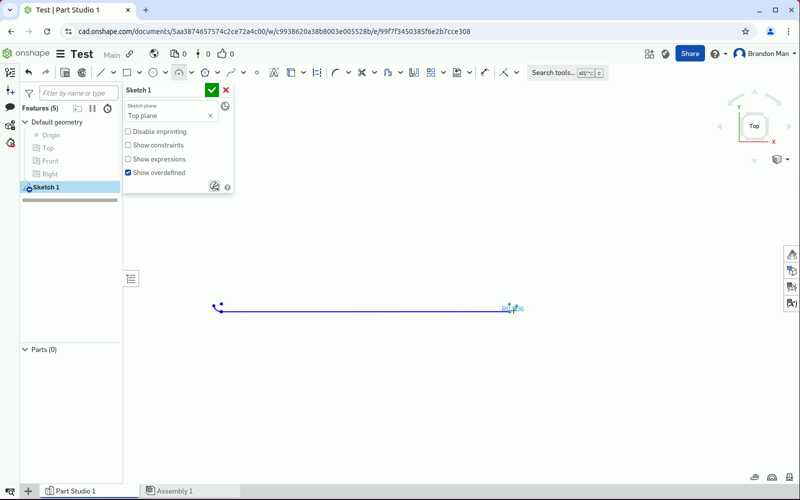
scroll(6)
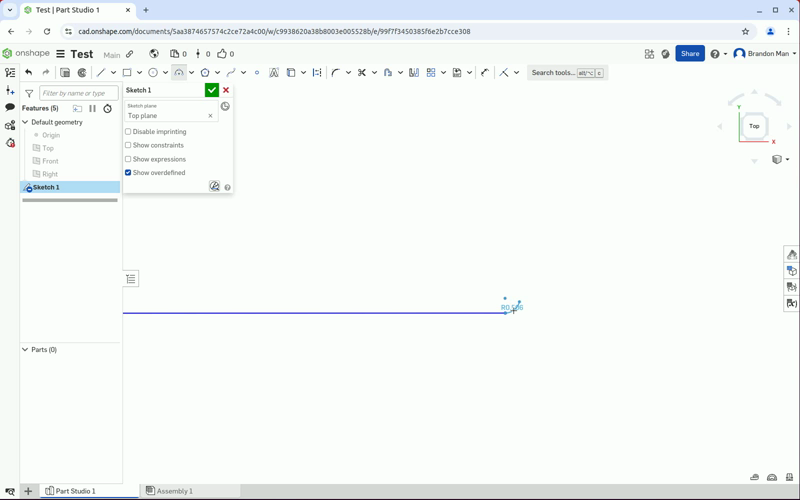
scroll(6)
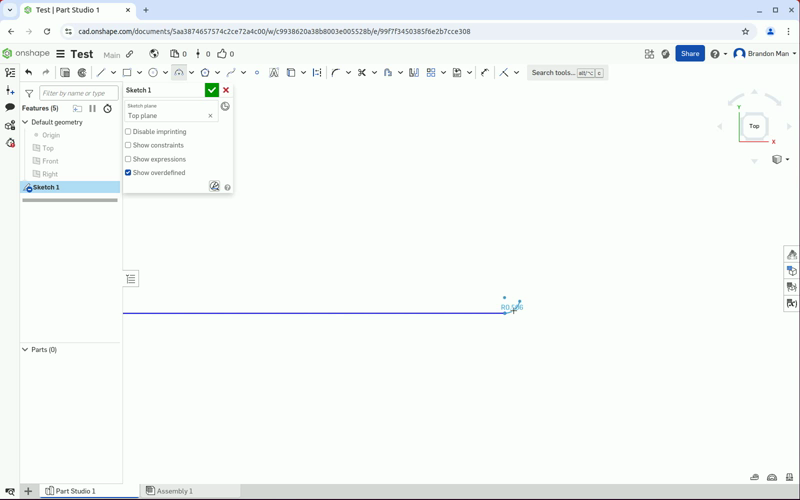
scroll(6)
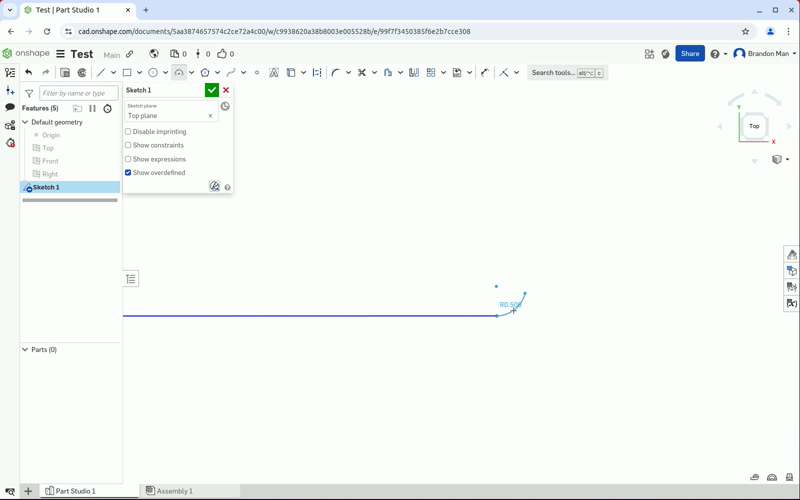
click(513, 310)
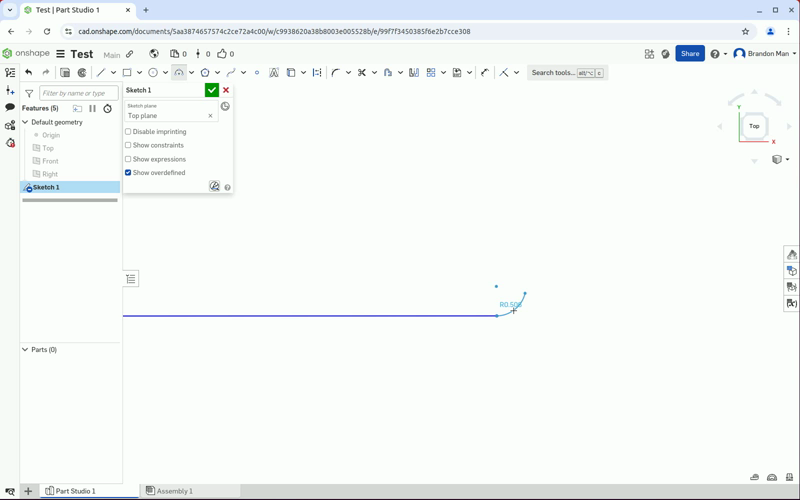
scroll(-6)
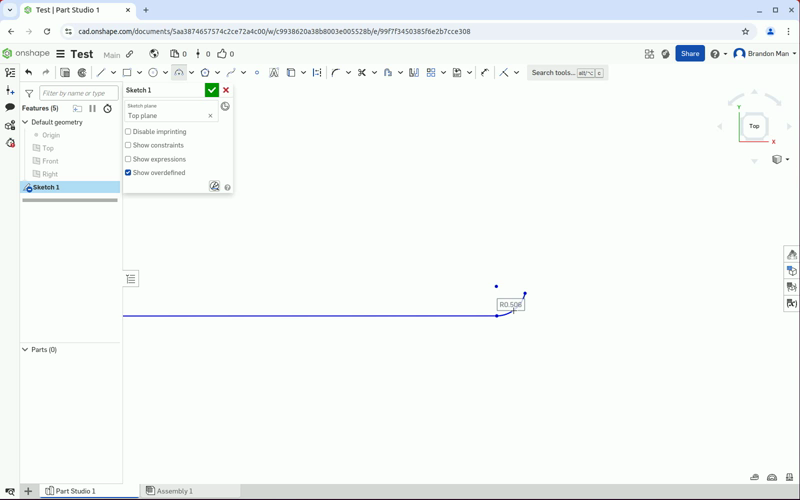
scroll(-6)
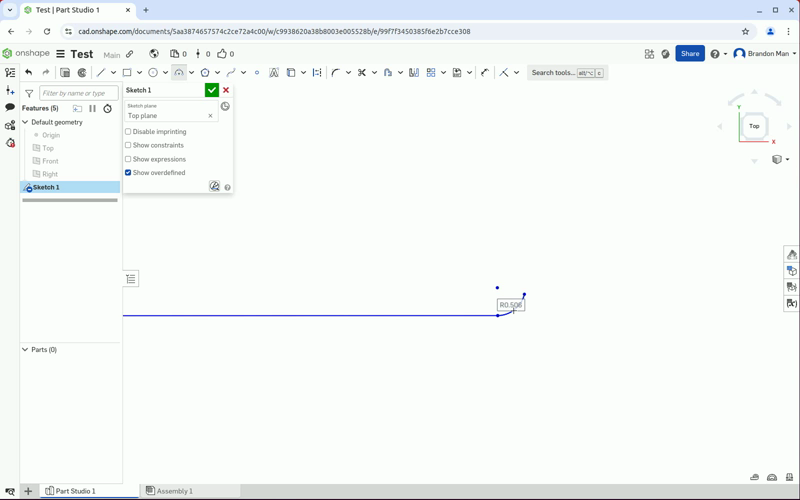
scroll(-6)
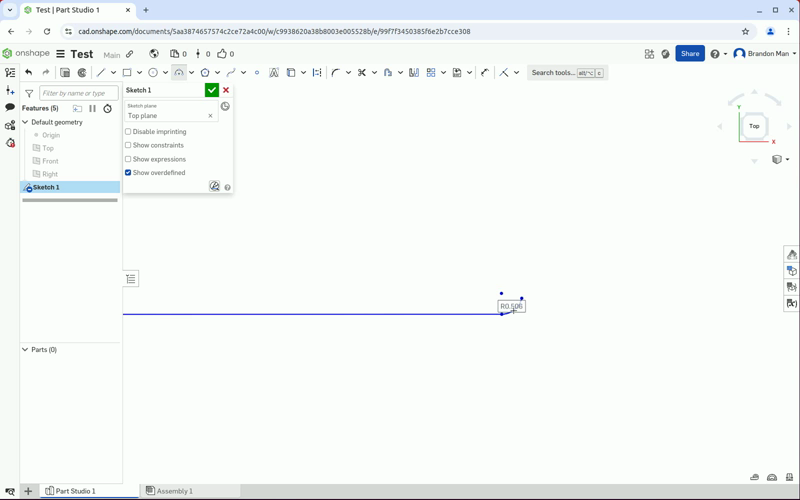
scroll(-6)
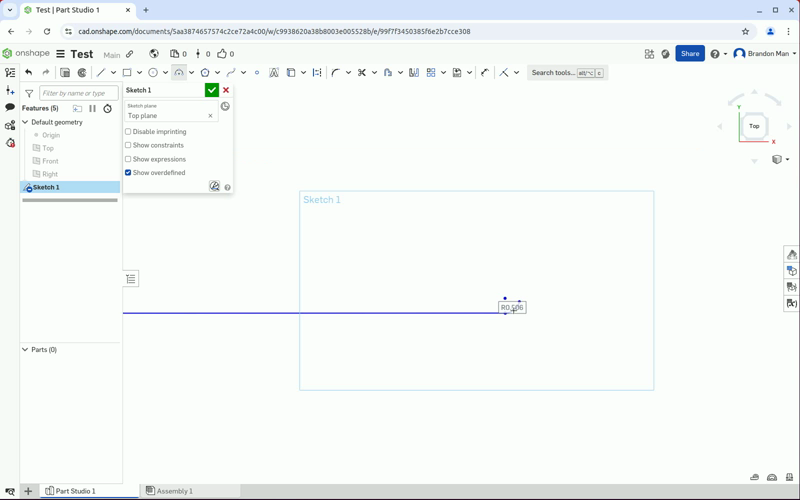
scroll(-6)
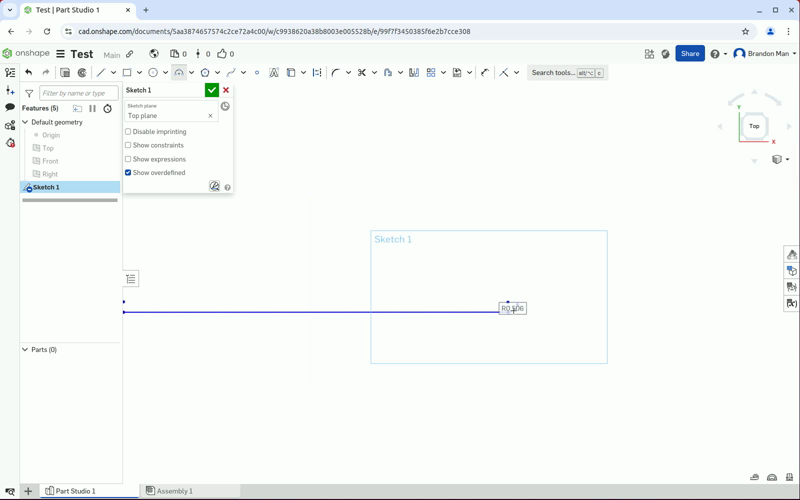
scroll(-6)
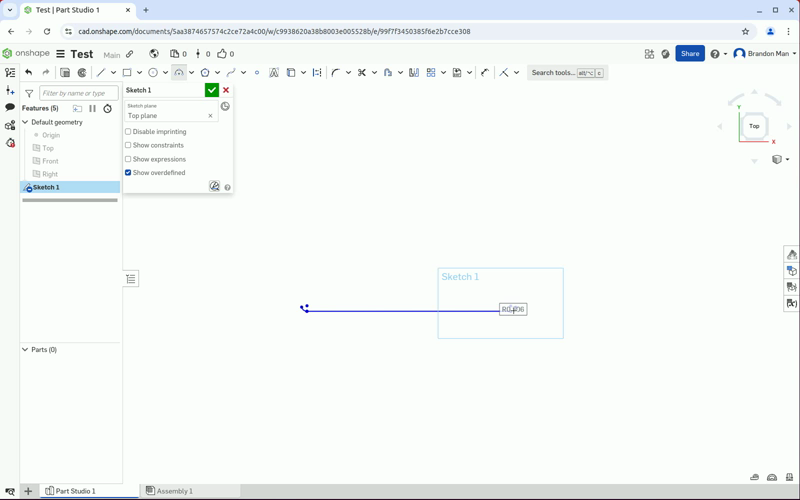
scroll(-6)
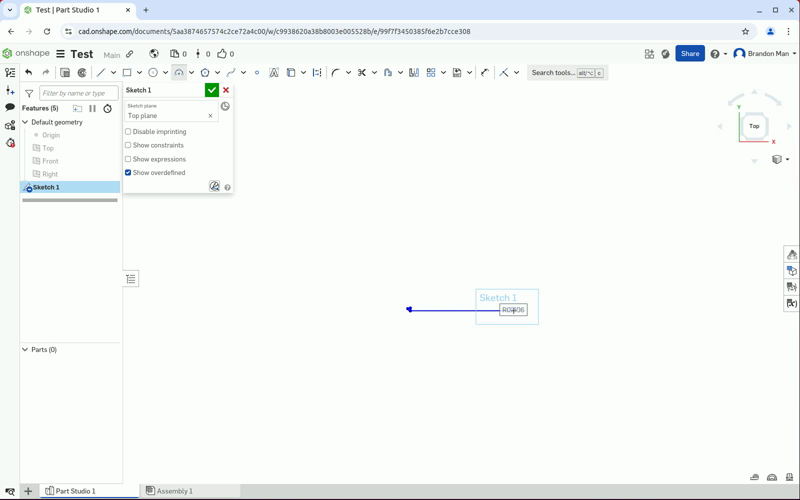
key_up(shift)
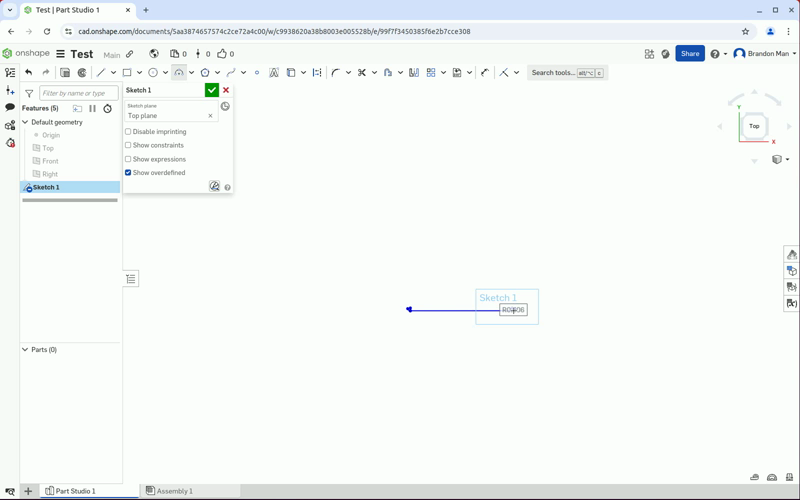
key(esc)
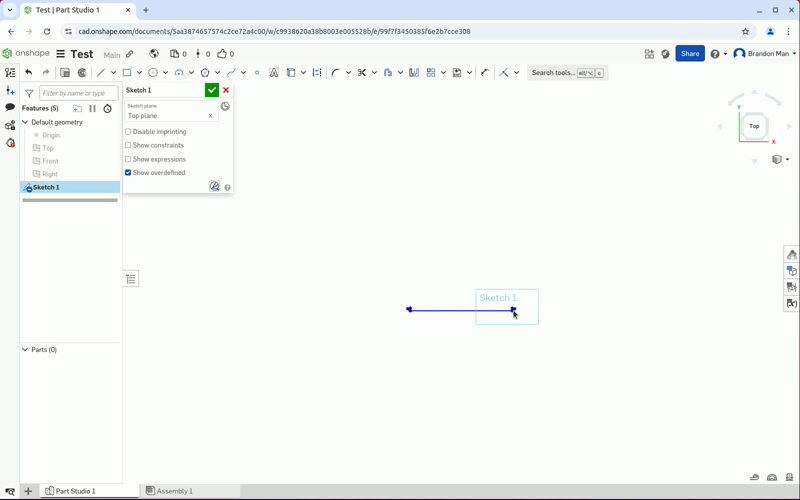
key(l)
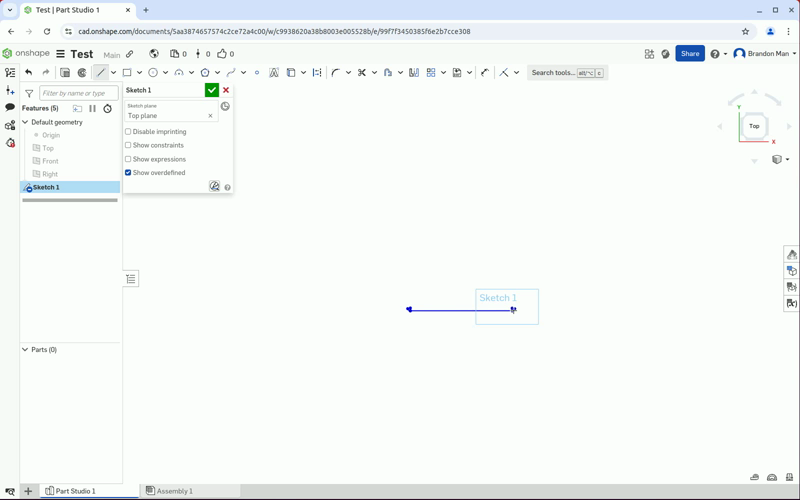
mouse_move(514, 308)
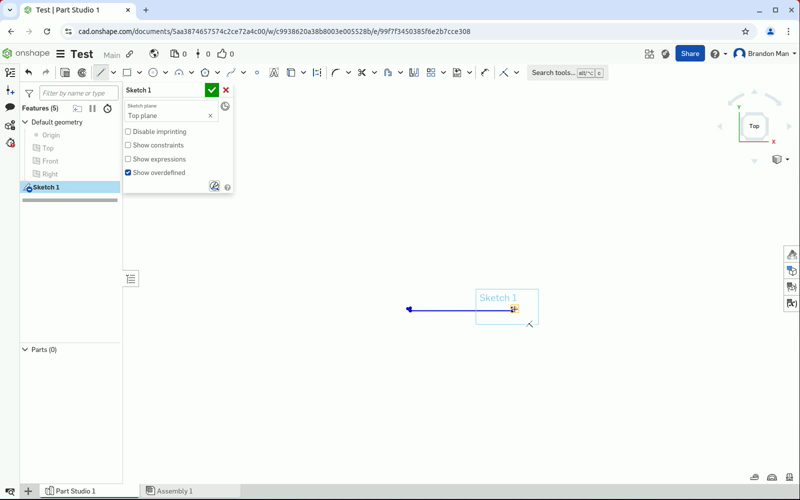
scroll(6)
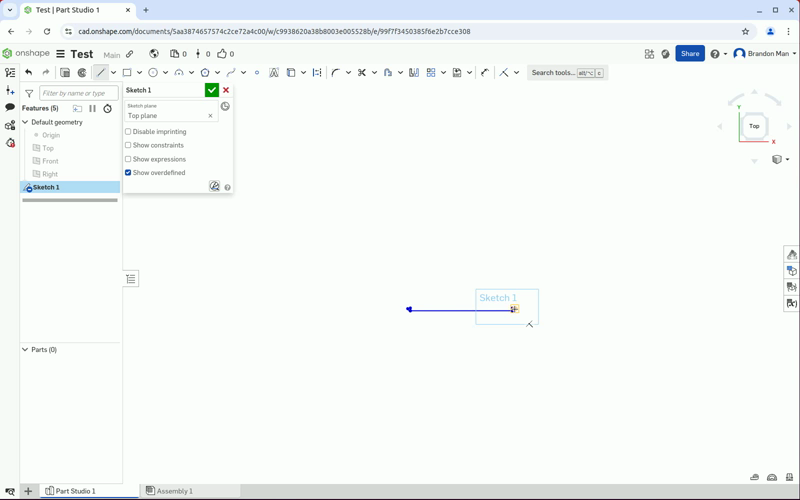
scroll(6)
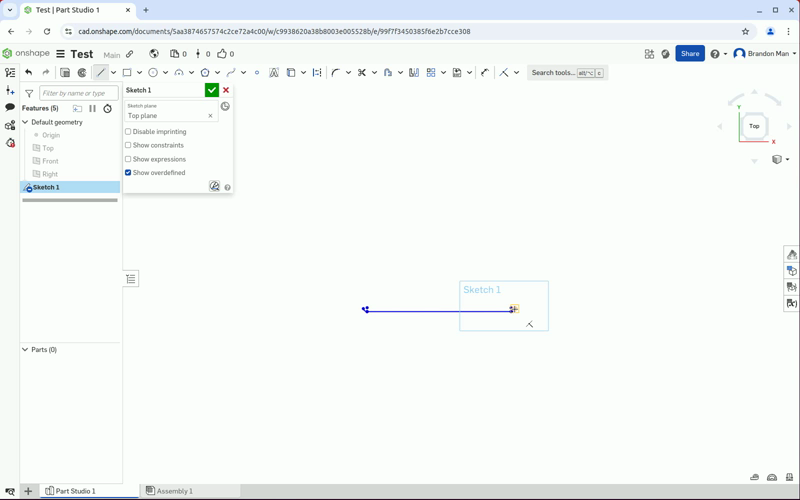
scroll(6)
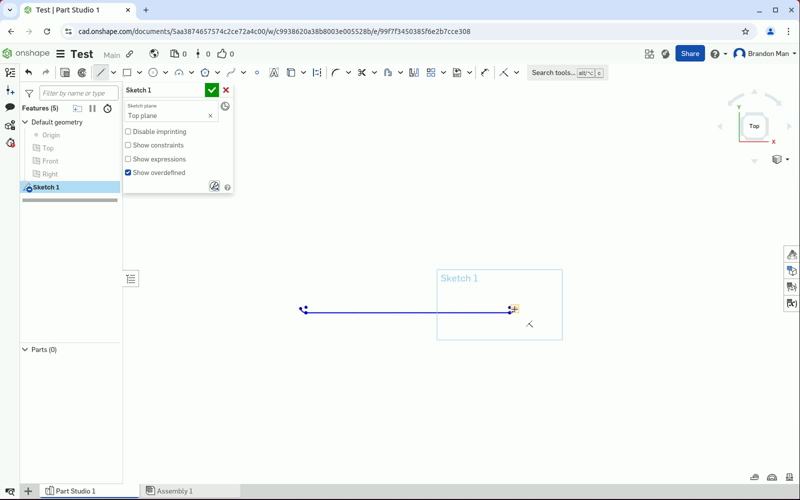
scroll(6)
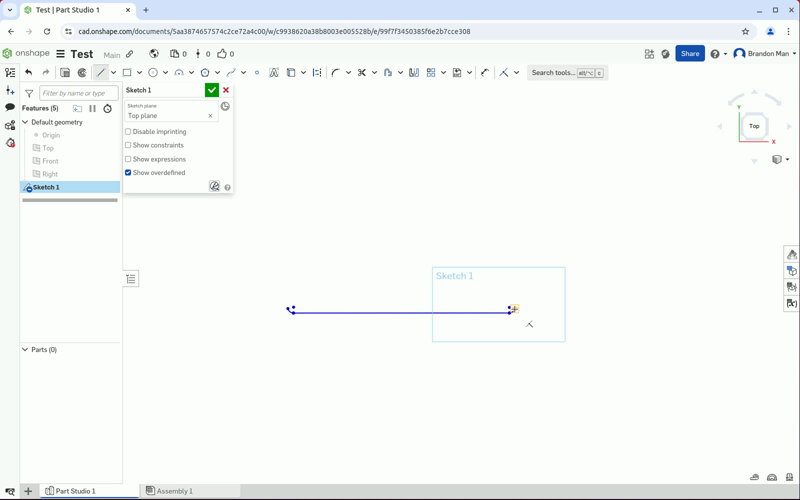
scroll(6)
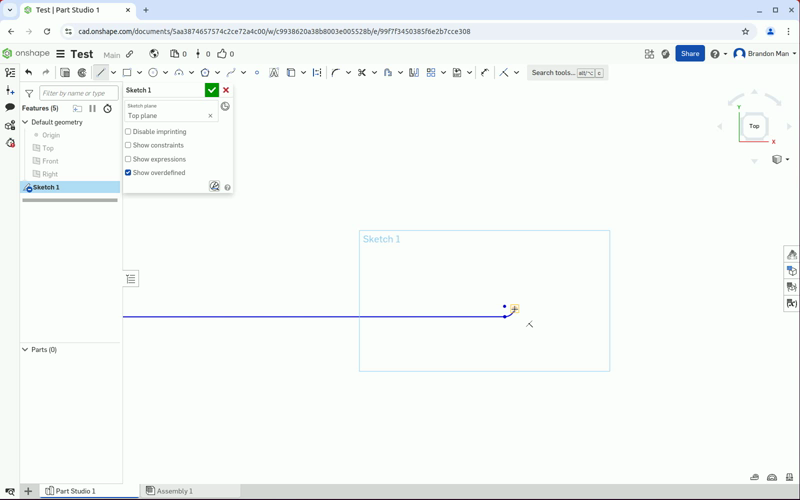
scroll(6)
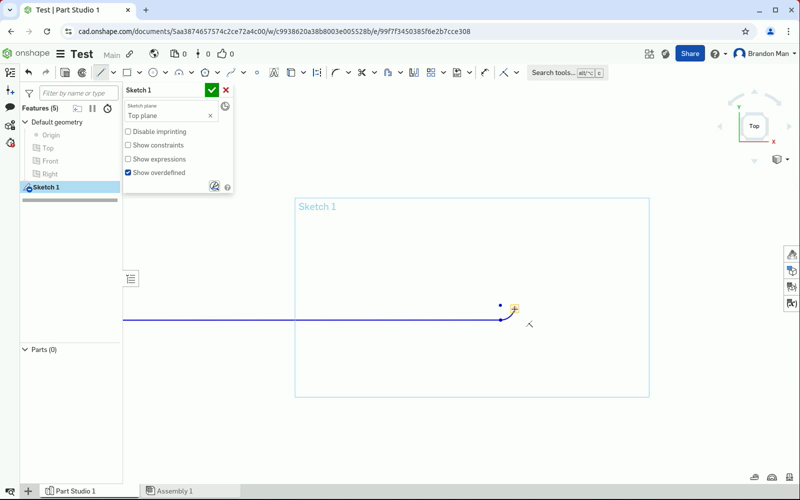
scroll(6)
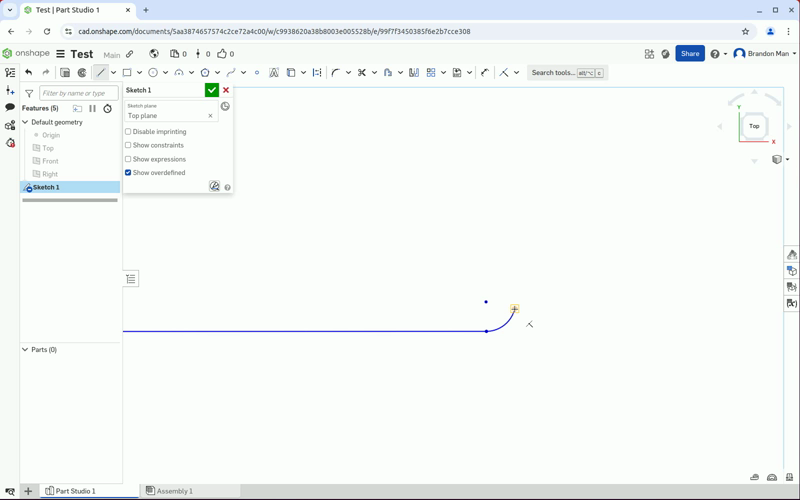
click(514, 308)
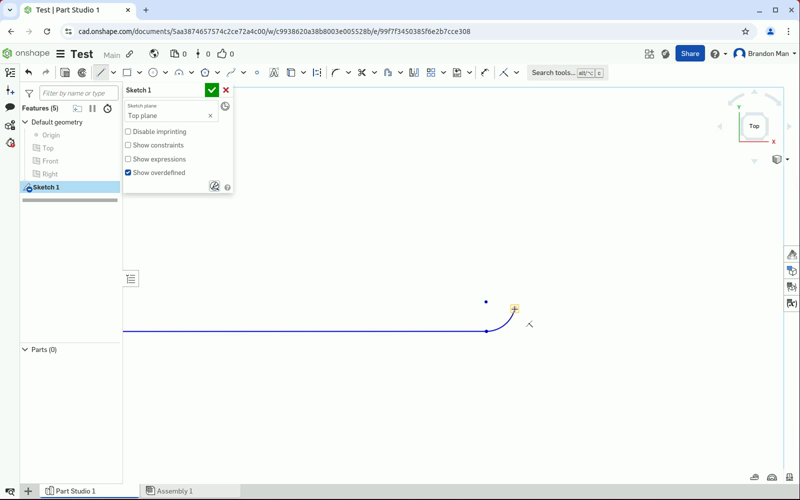
scroll(-6)
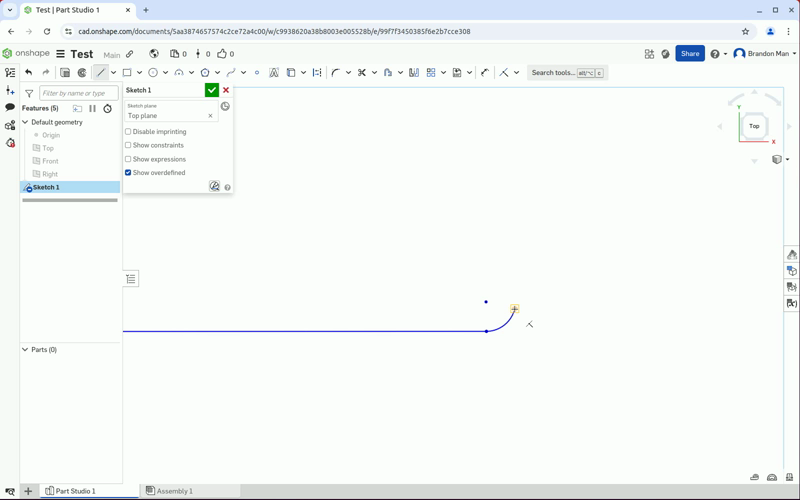
scroll(-6)
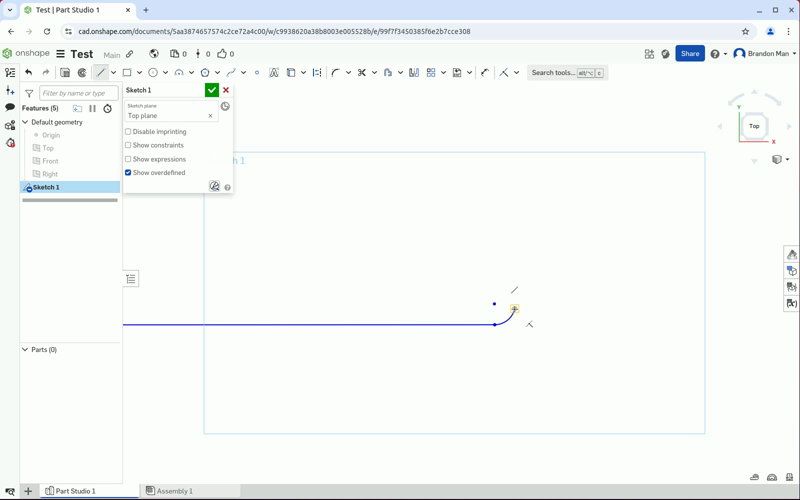
scroll(-6)
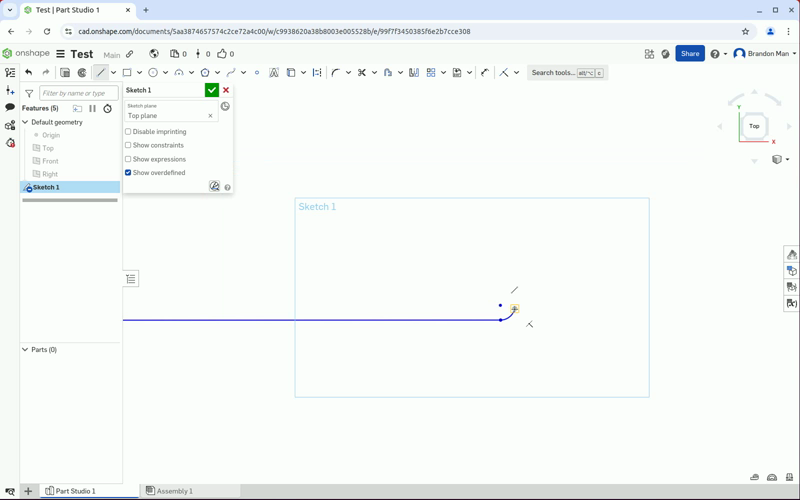
scroll(-6)
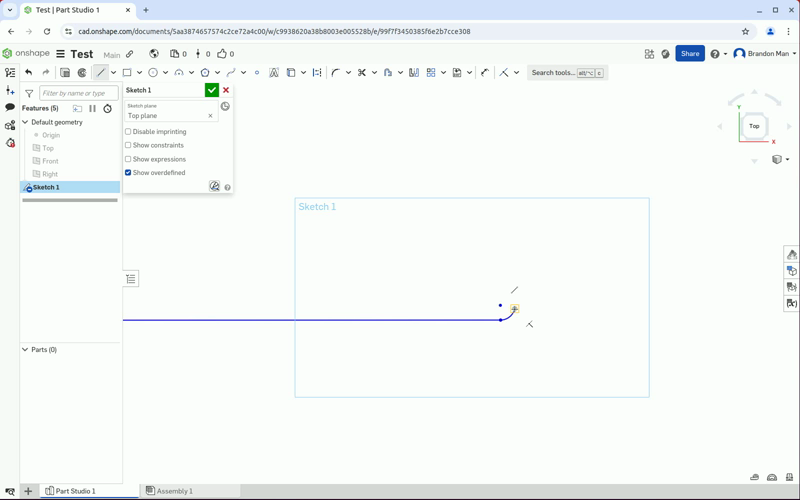
scroll(-6)
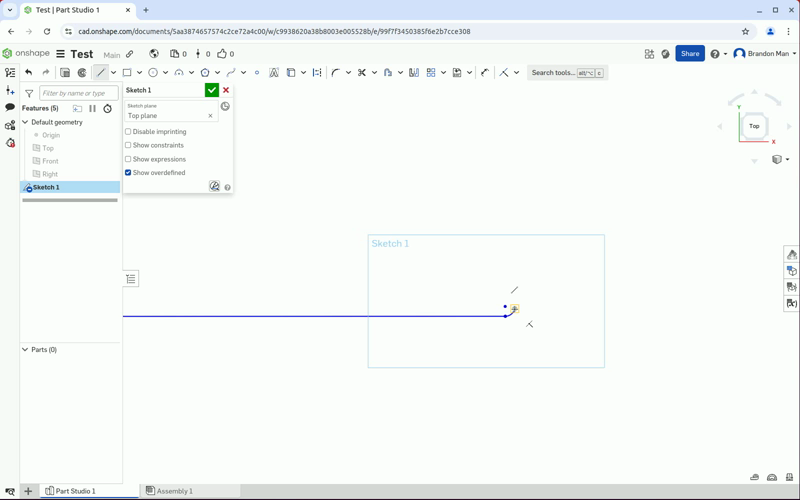
scroll(-6)
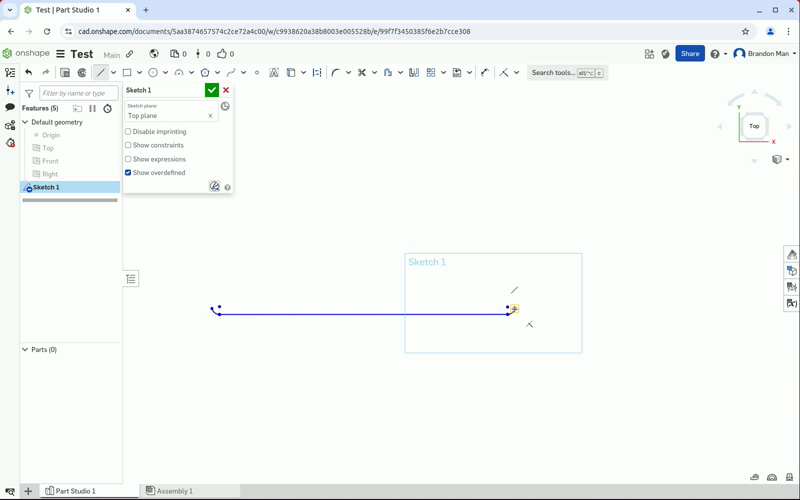
scroll(-6)
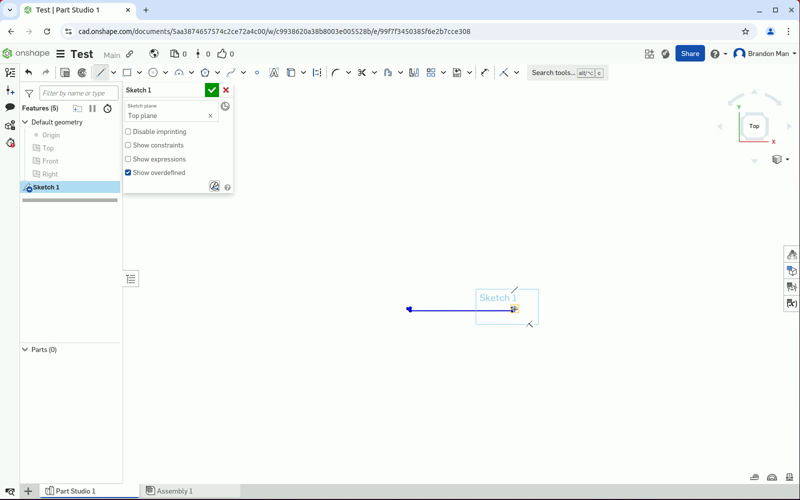
key_down(shift)
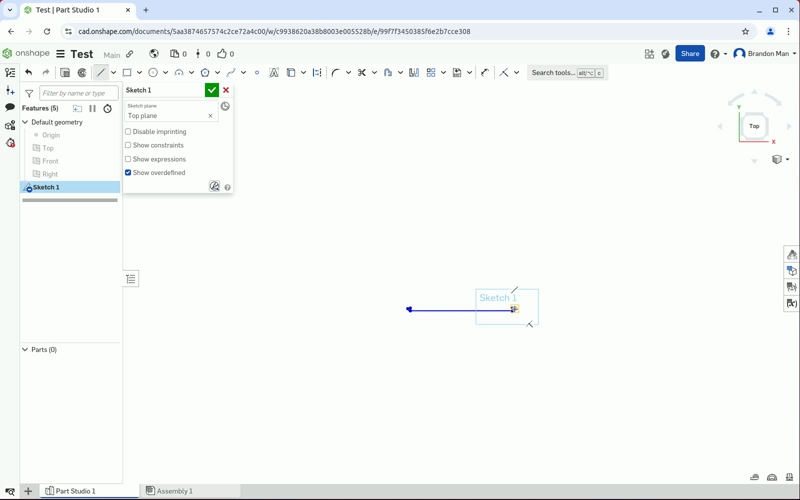
mouse_move(544, 308)
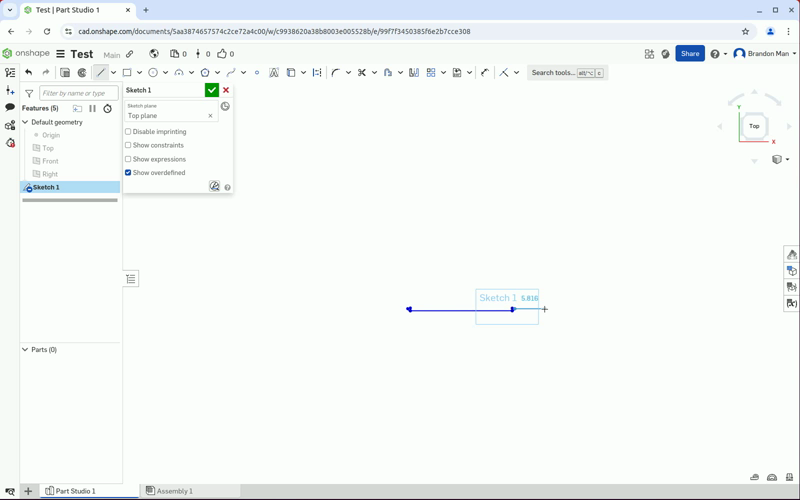
mouse_move(514, 258)
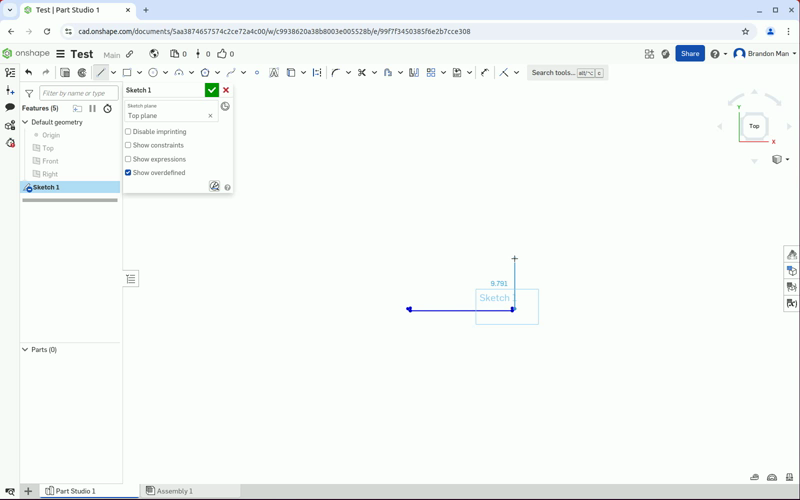
click(514, 258)
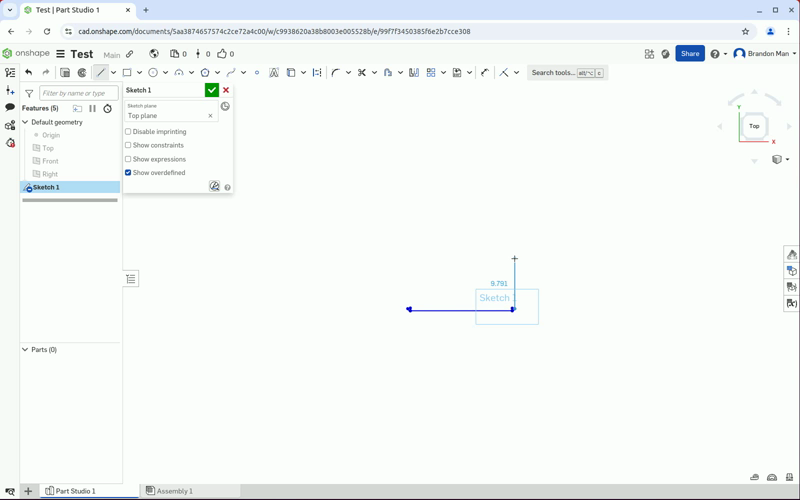
key_up(shift)
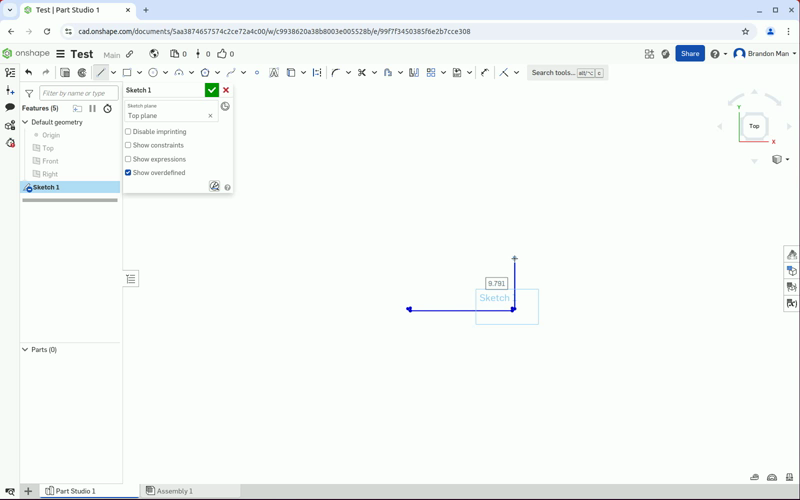
key(esc)
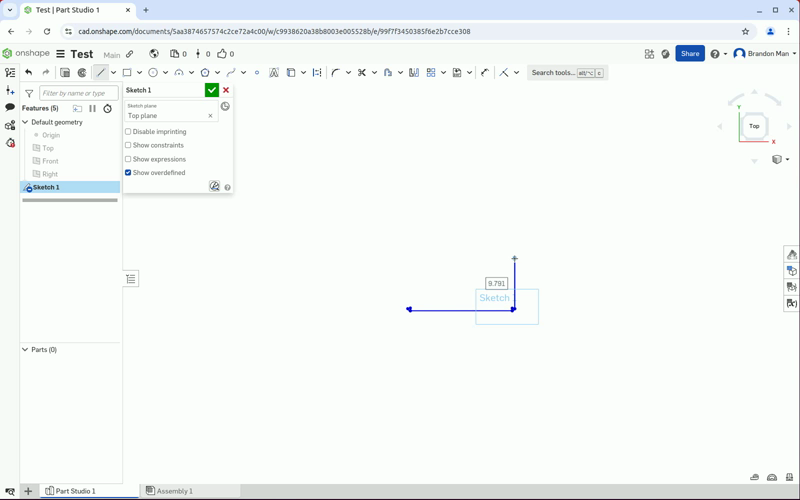
key(a)
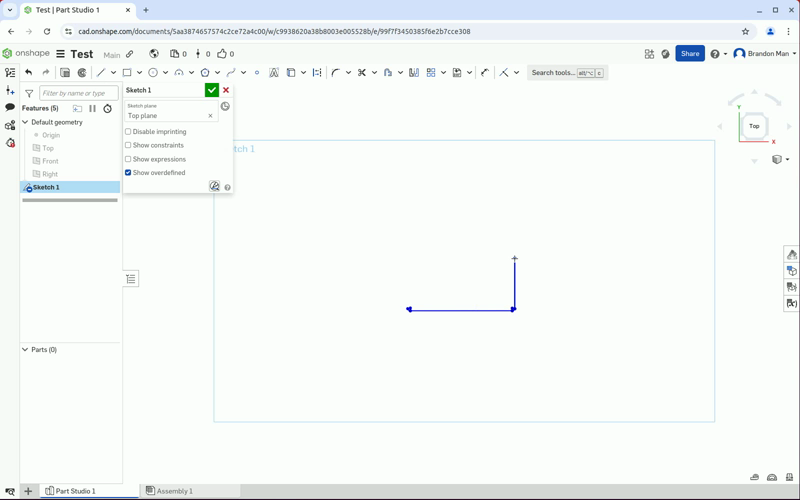
mouse_move(514, 258)
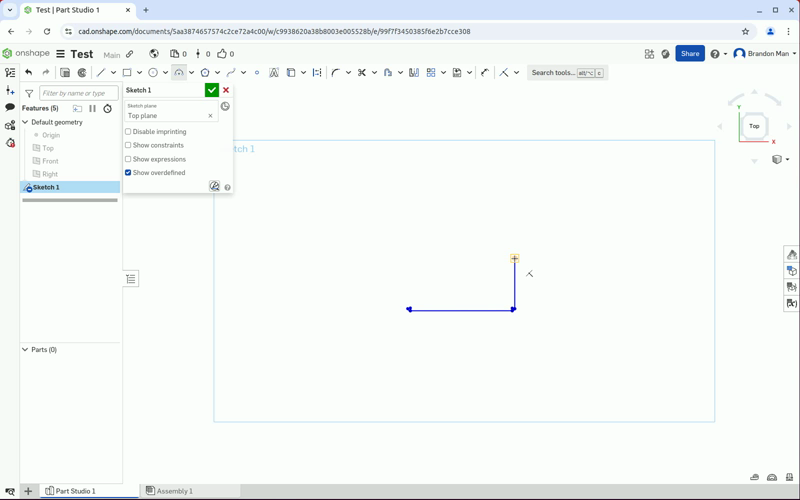
click(514, 258)
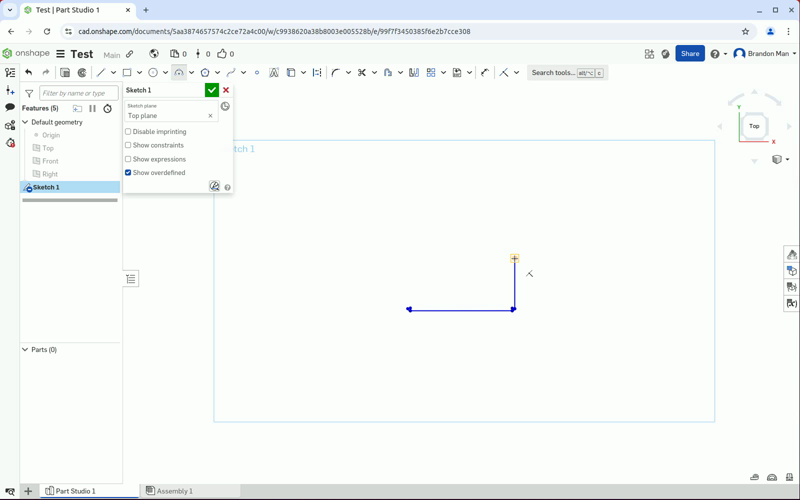
key_down(shift)
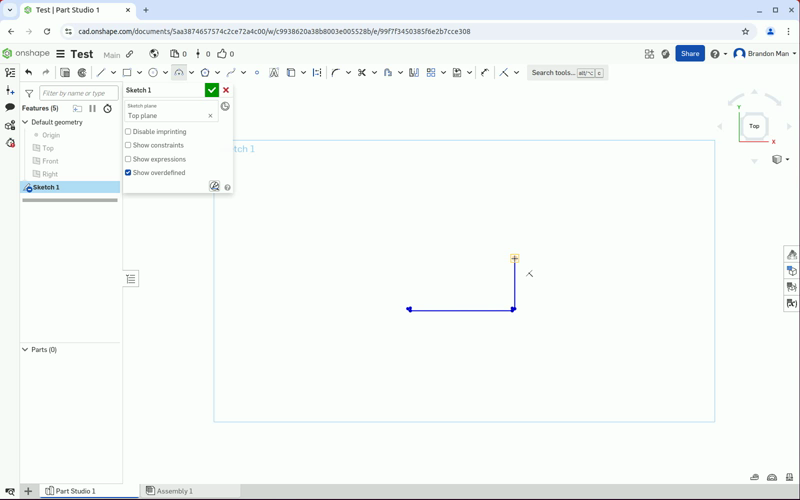
mouse_move(512, 254)
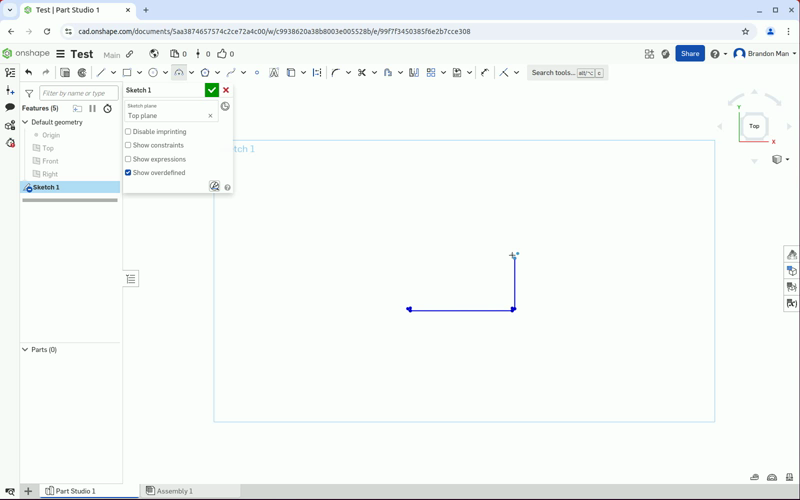
scroll(6)
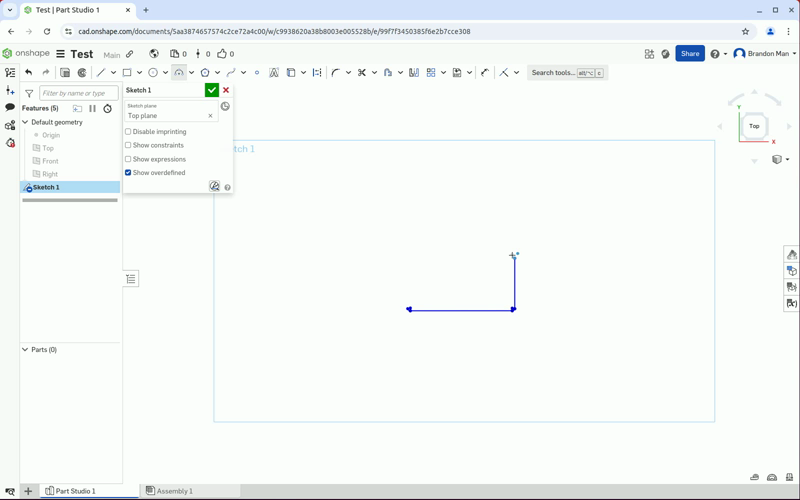
scroll(6)
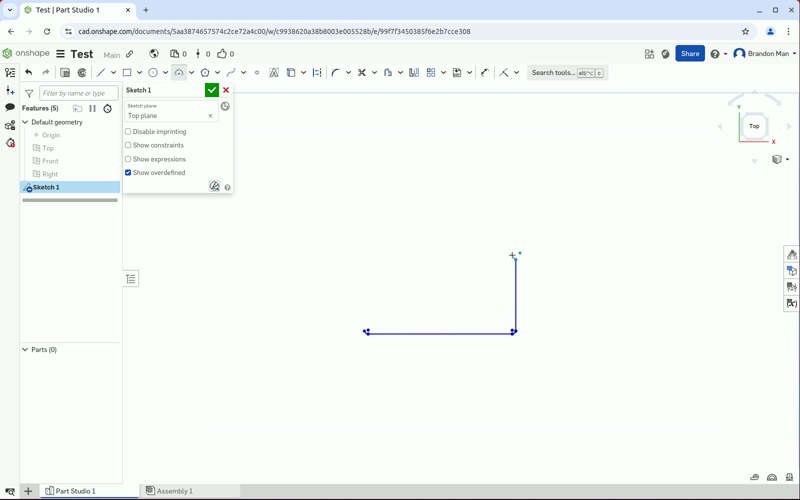
scroll(6)
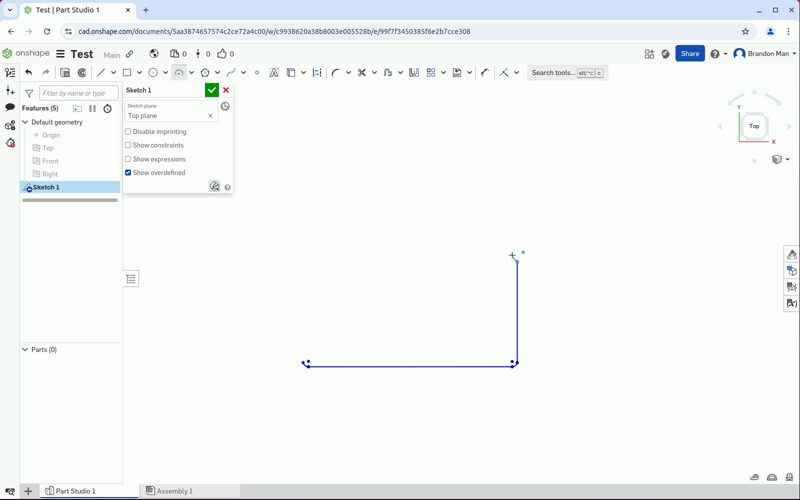
scroll(6)
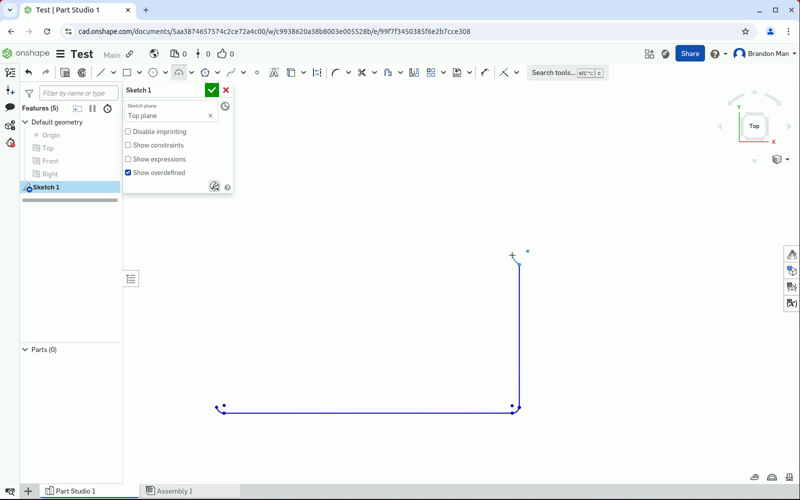
scroll(6)
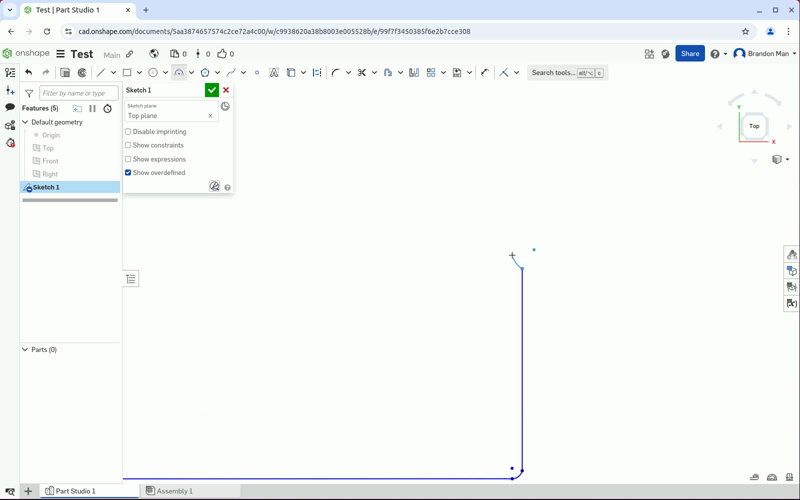
scroll(6)
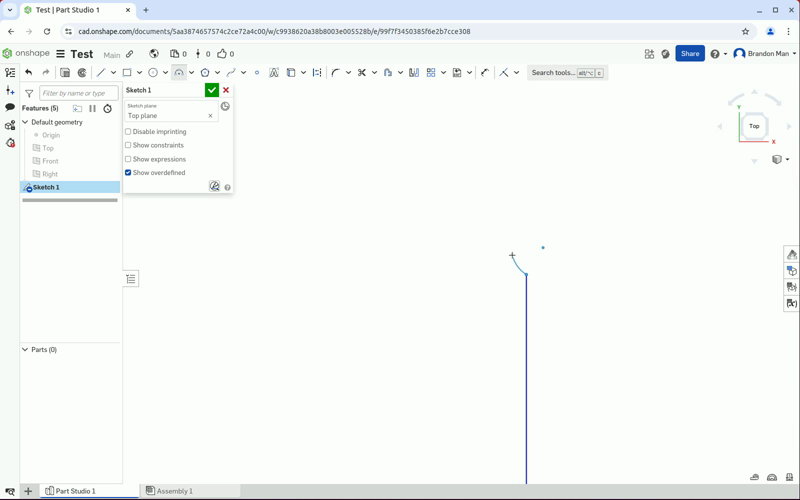
scroll(6)
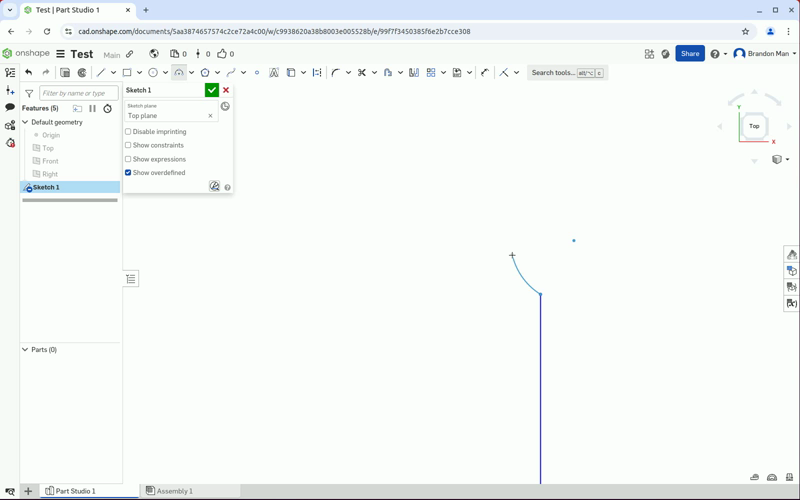
click(512, 254)
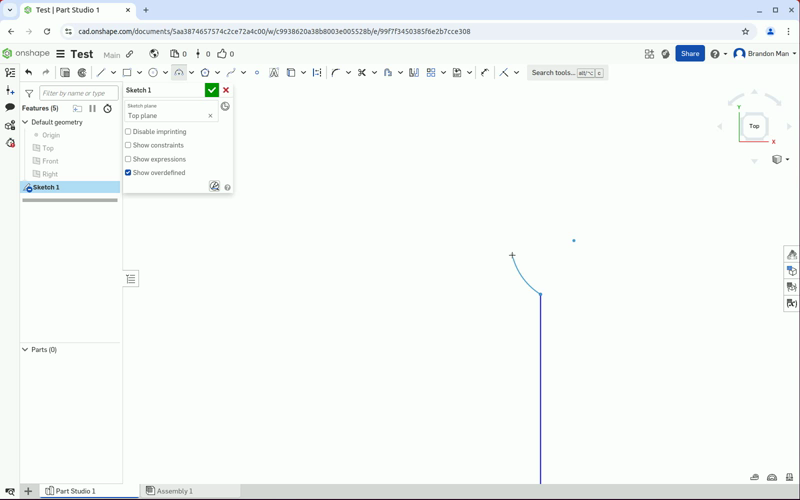
scroll(-6)
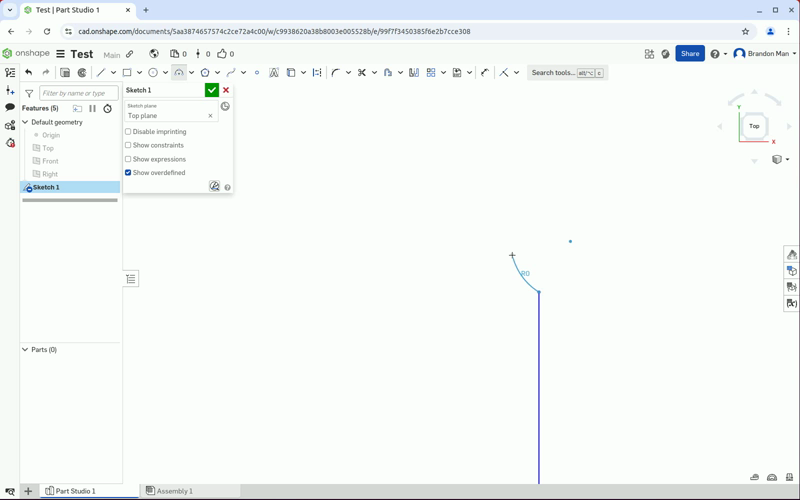
scroll(-6)
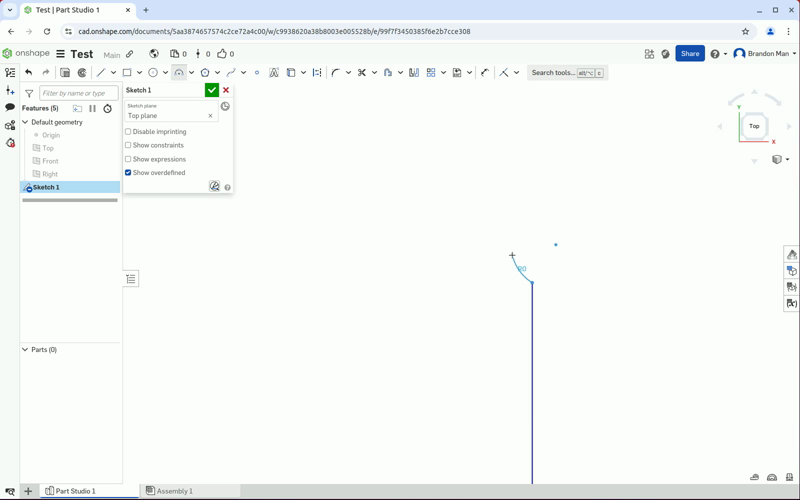
scroll(-6)
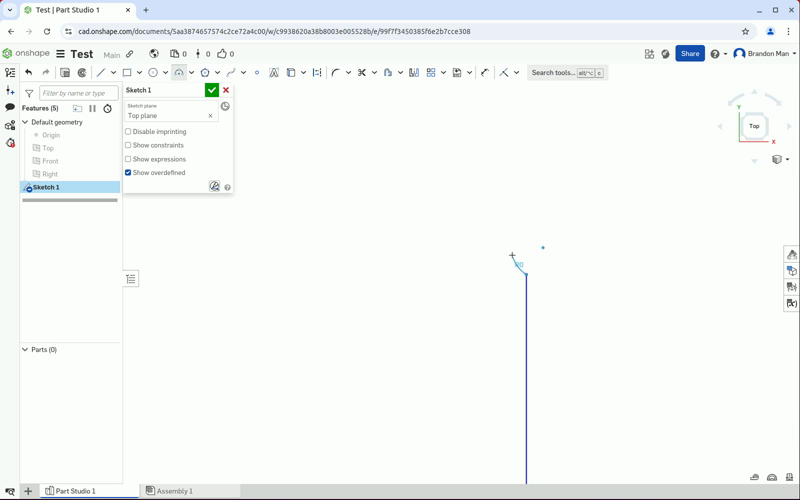
scroll(-6)
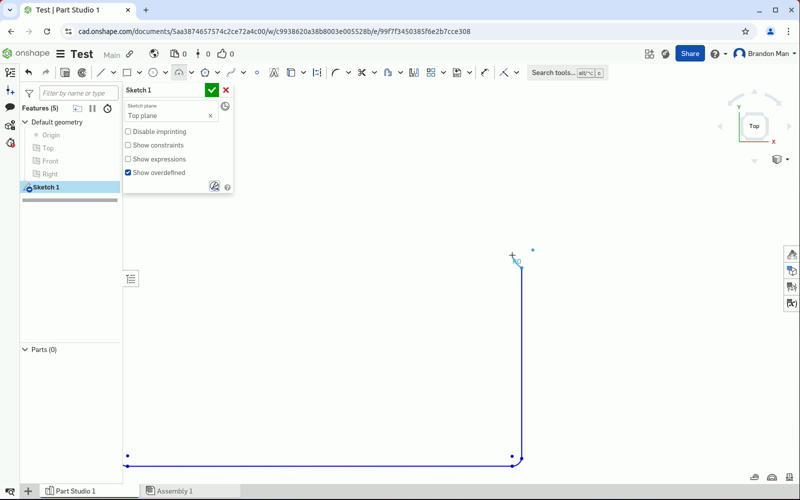
scroll(-6)
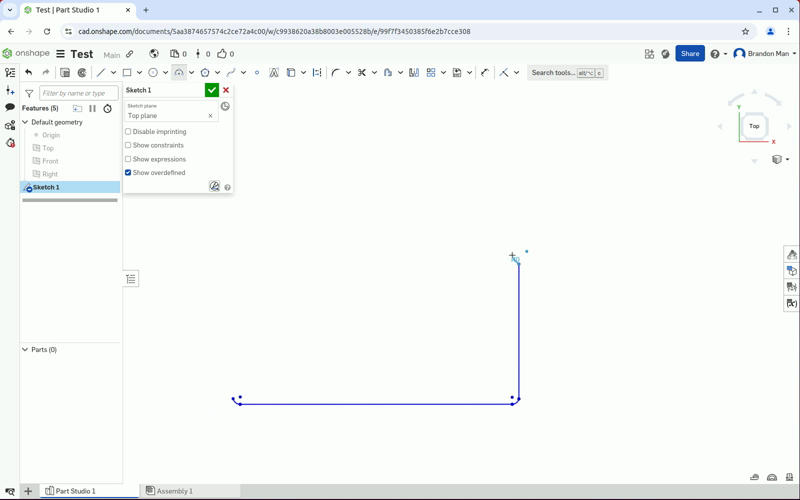
scroll(-6)
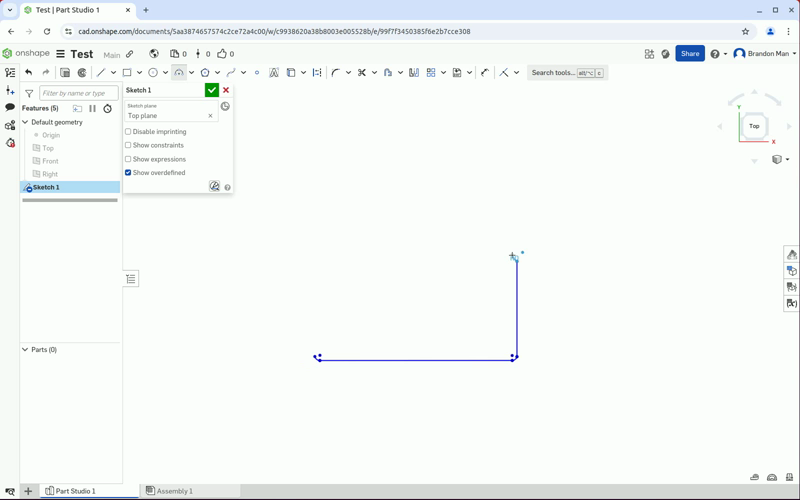
scroll(-6)
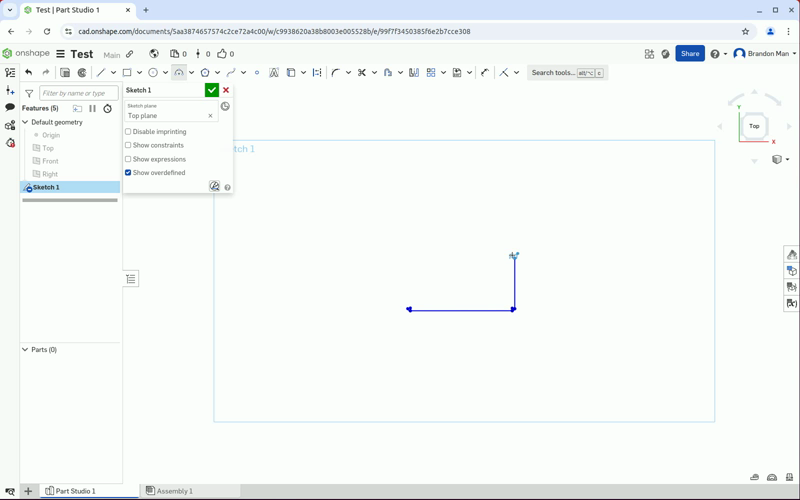
mouse_move(514, 255)
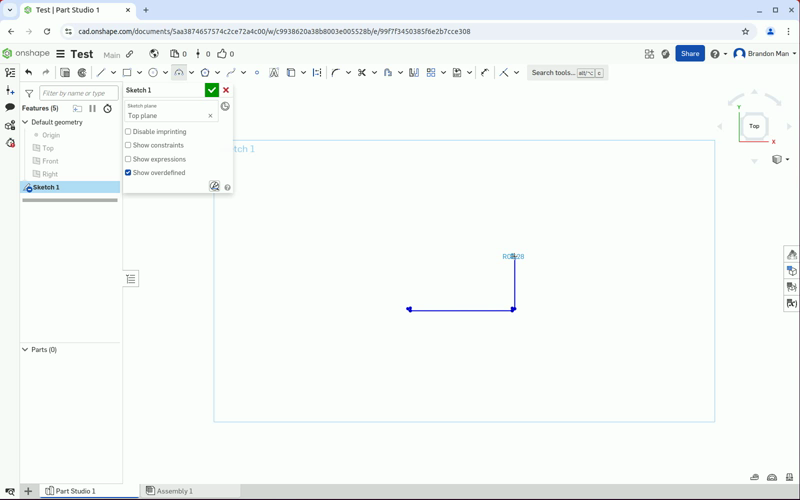
scroll(6)
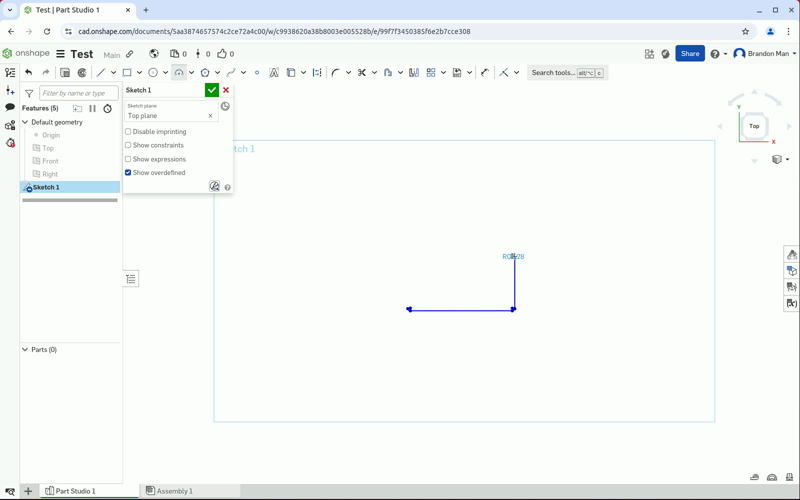
scroll(6)
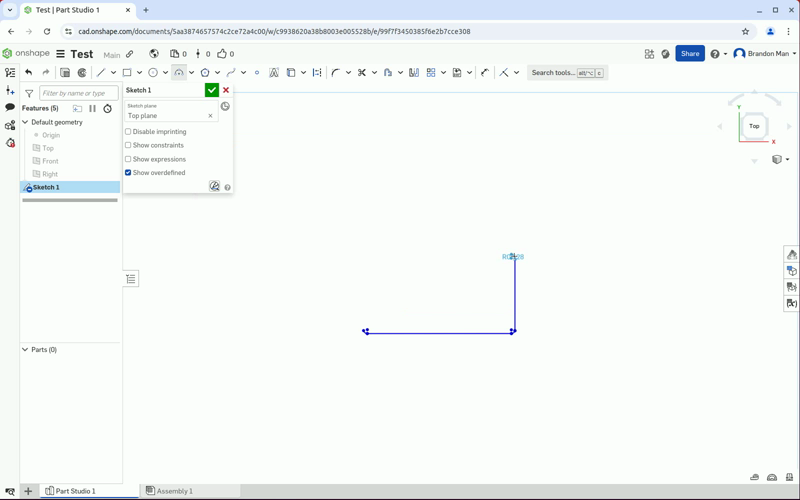
scroll(6)
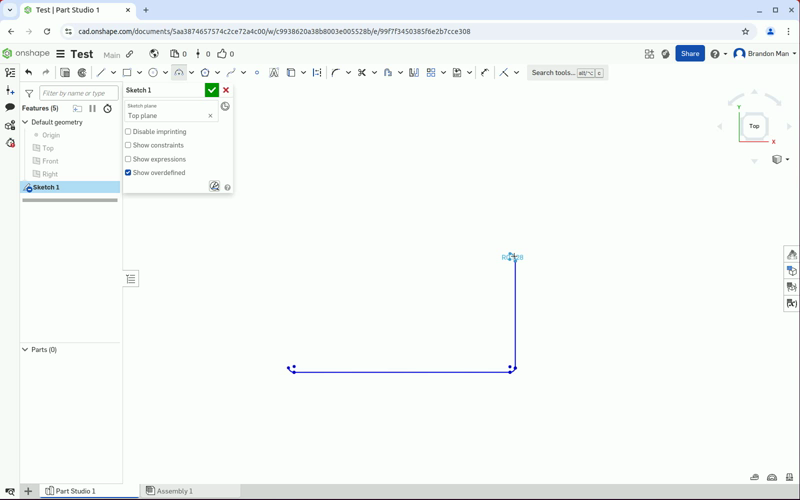
scroll(6)
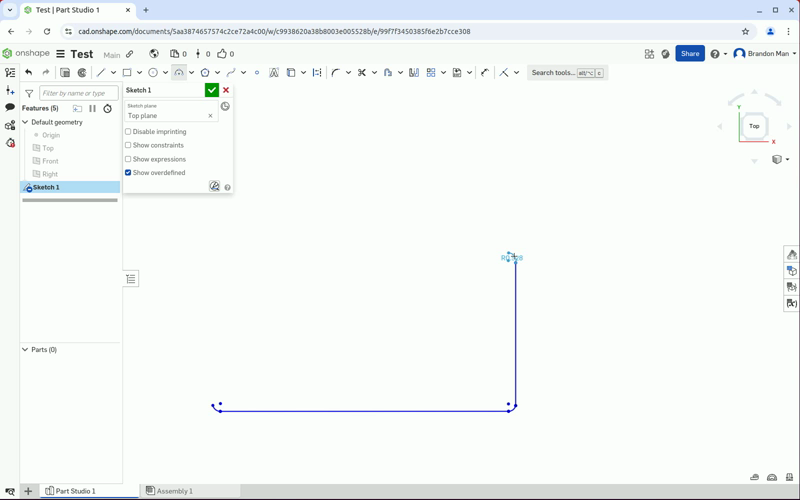
scroll(6)
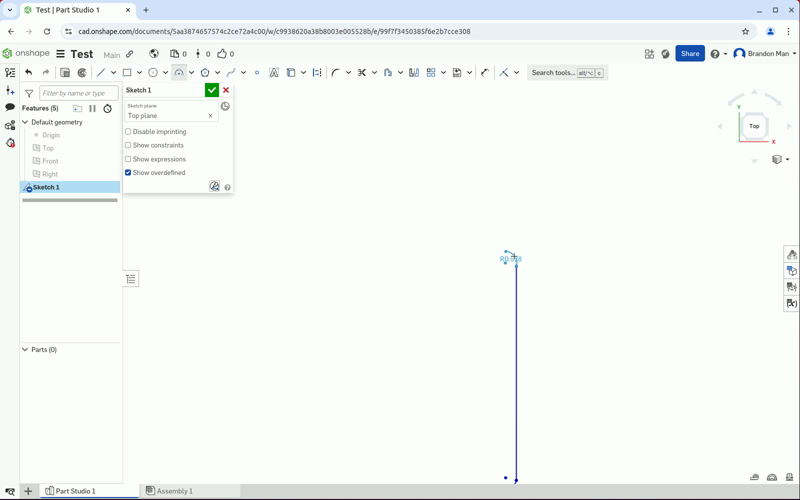
scroll(6)
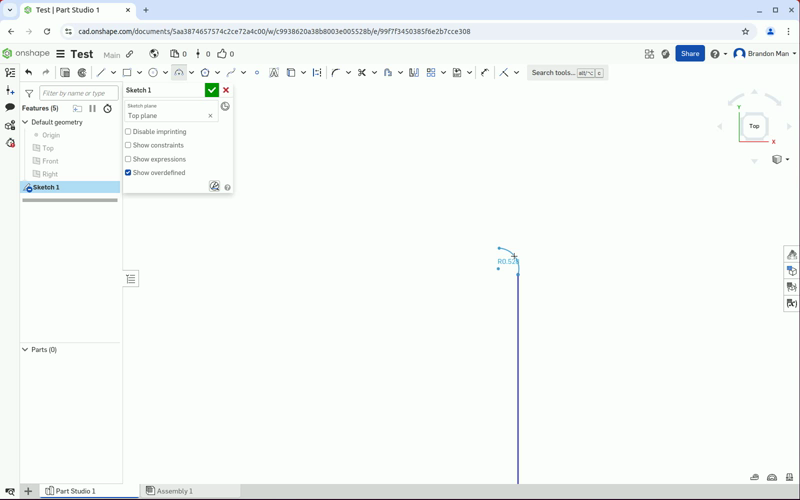
scroll(6)
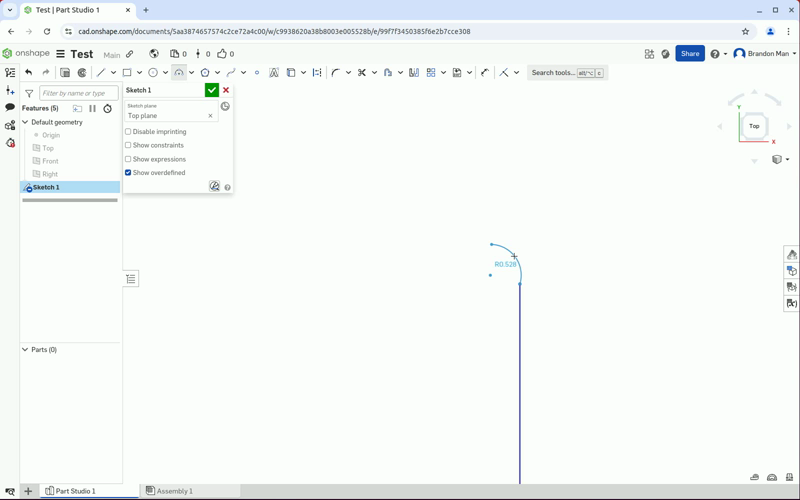
click(514, 255)
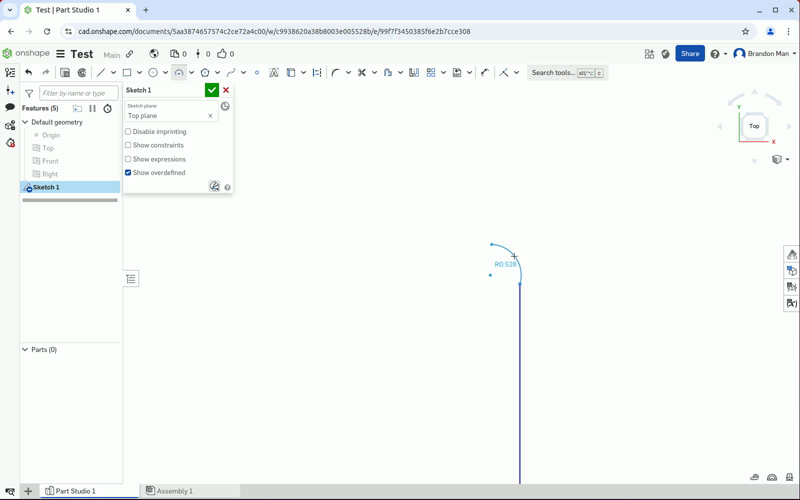
scroll(-6)
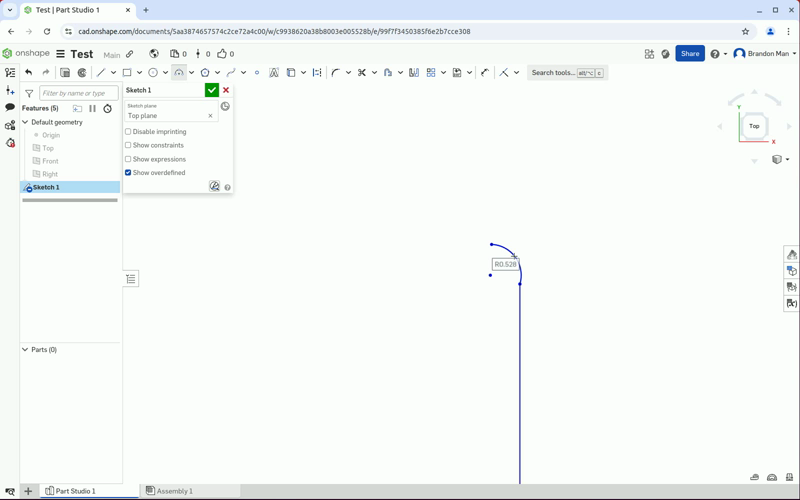
scroll(-6)
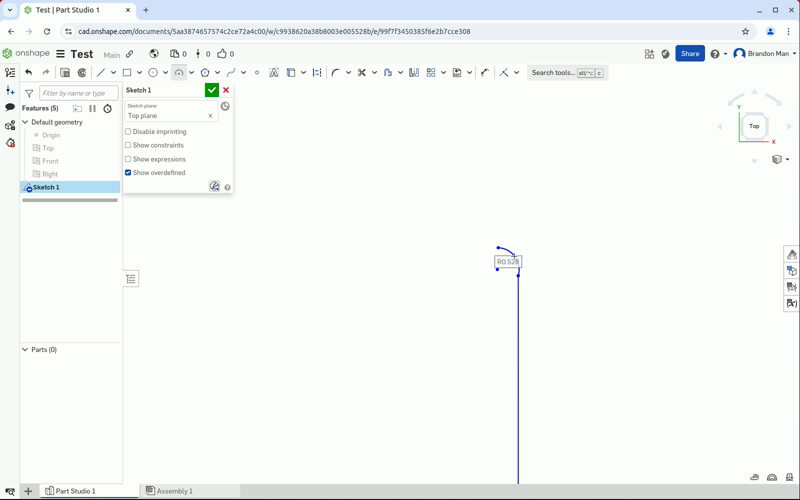
scroll(-6)
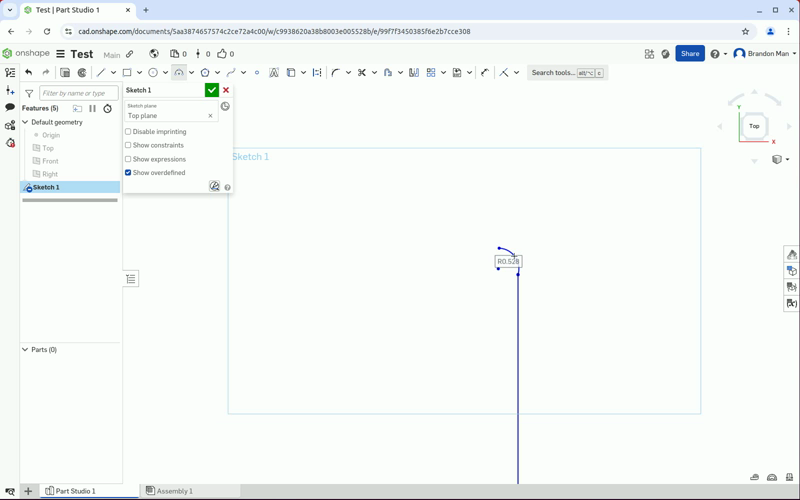
scroll(-6)
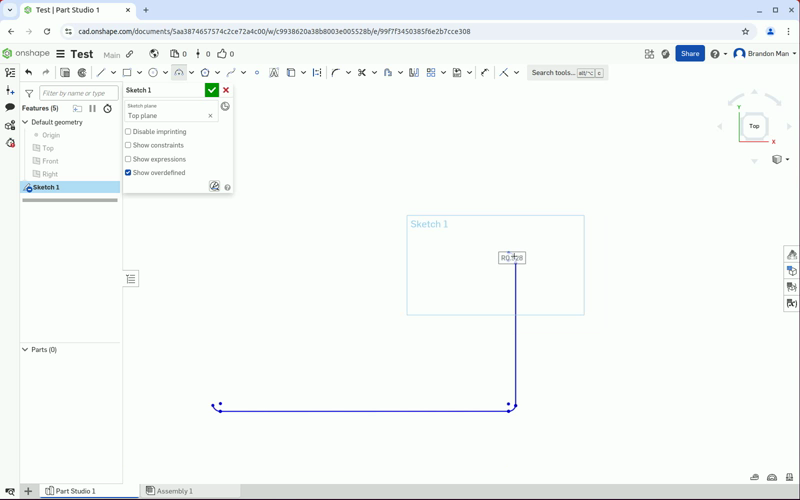
scroll(-6)
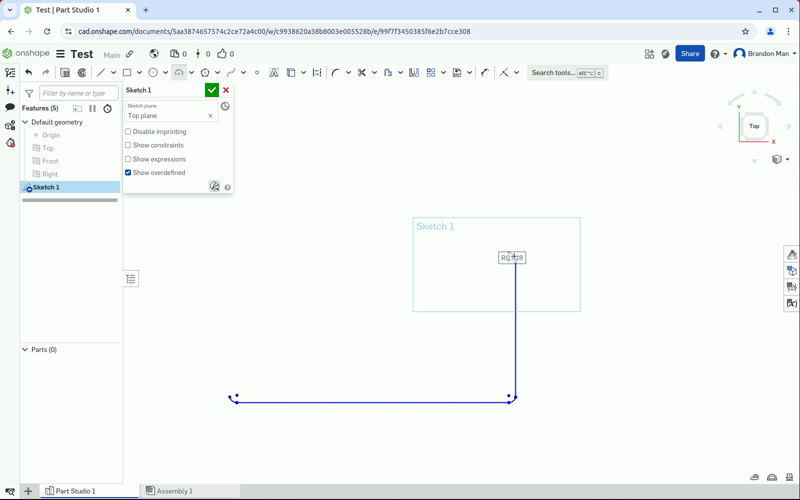
scroll(-6)
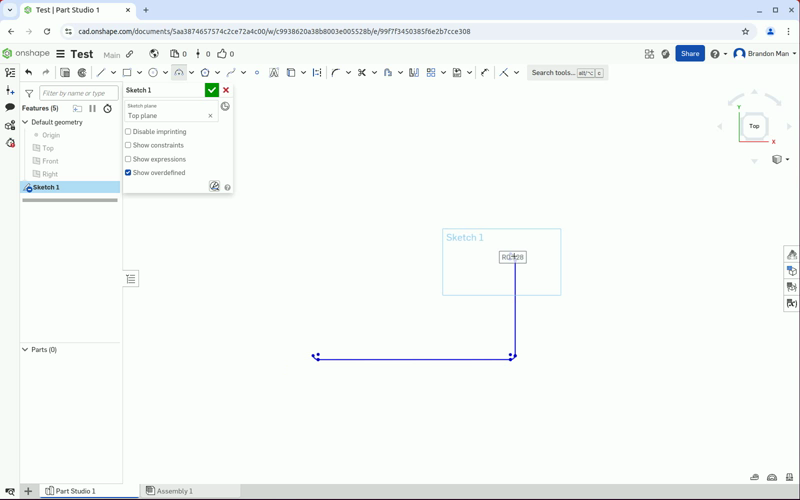
scroll(-6)
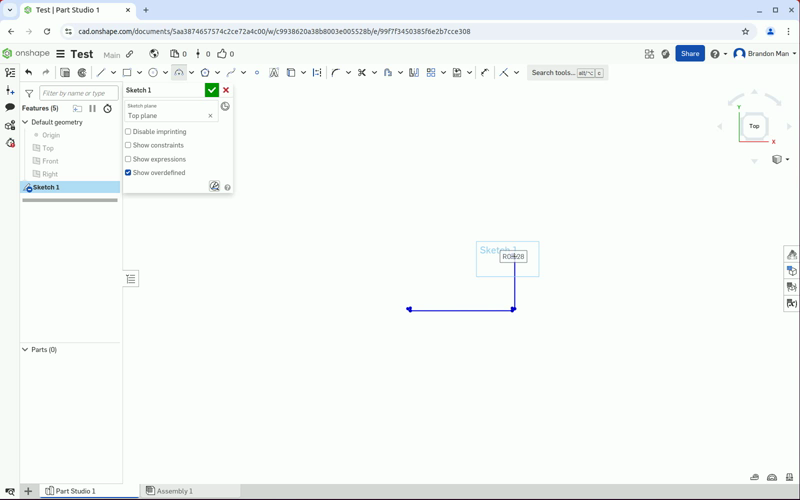
key_up(shift)
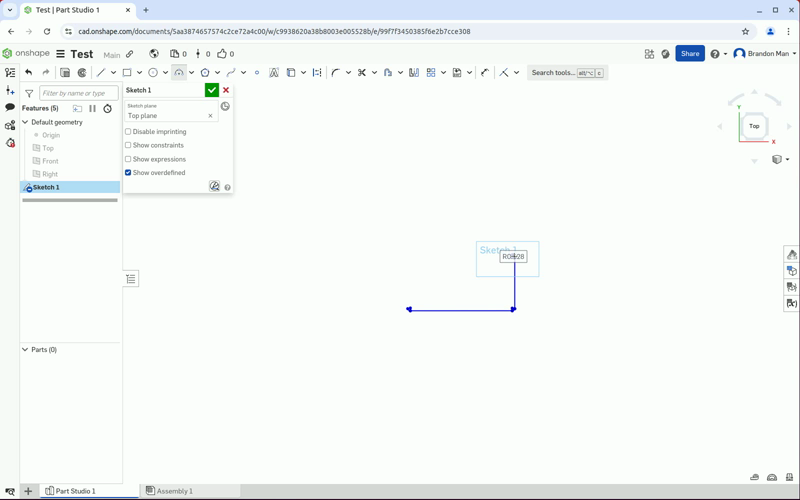
key(esc)
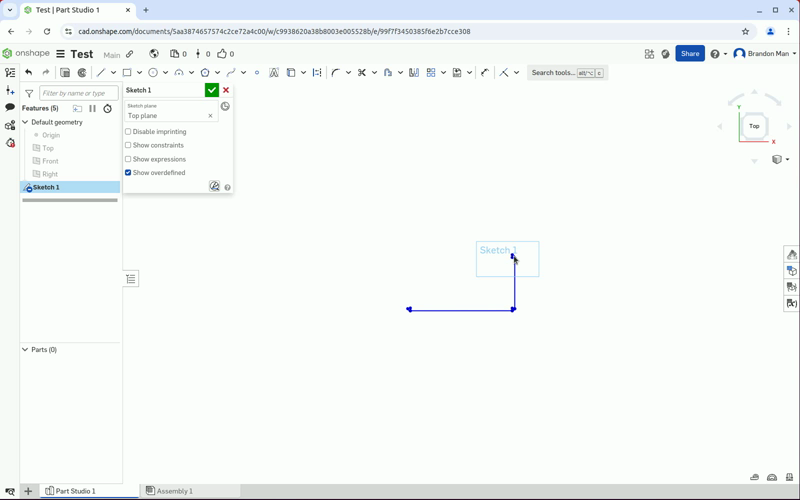
key(l)
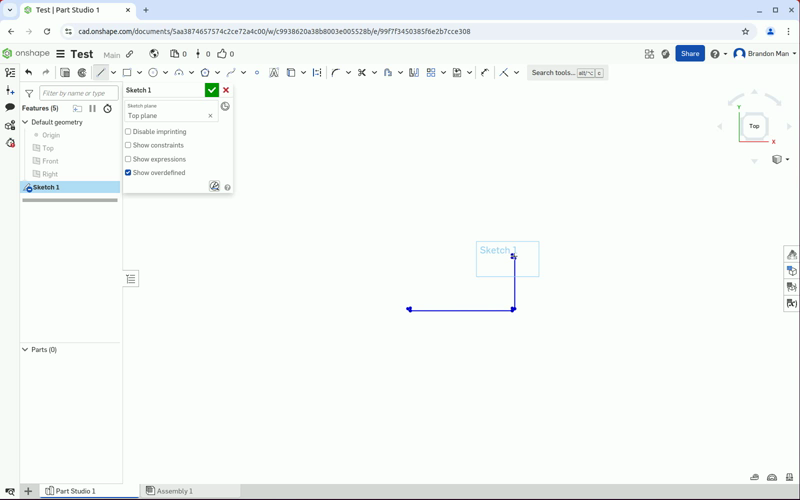
mouse_move(512, 254)
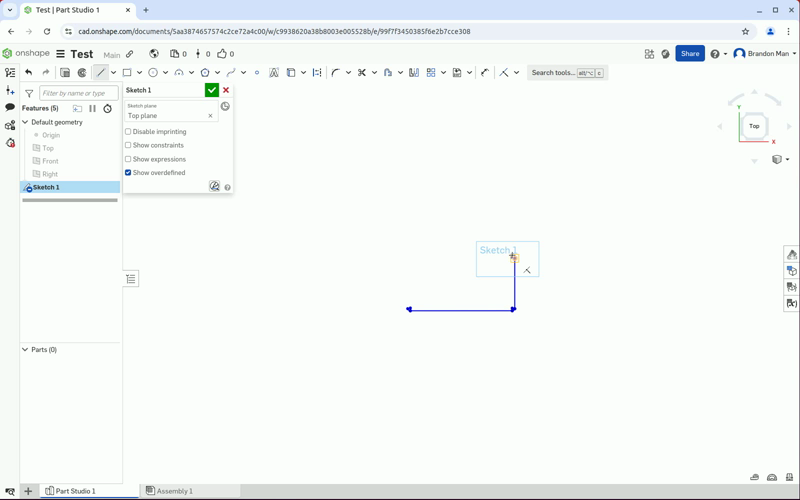
scroll(6)
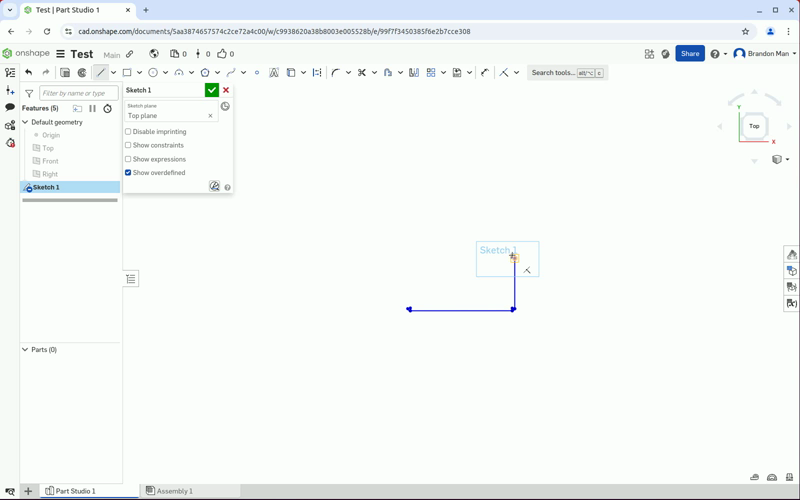
scroll(6)
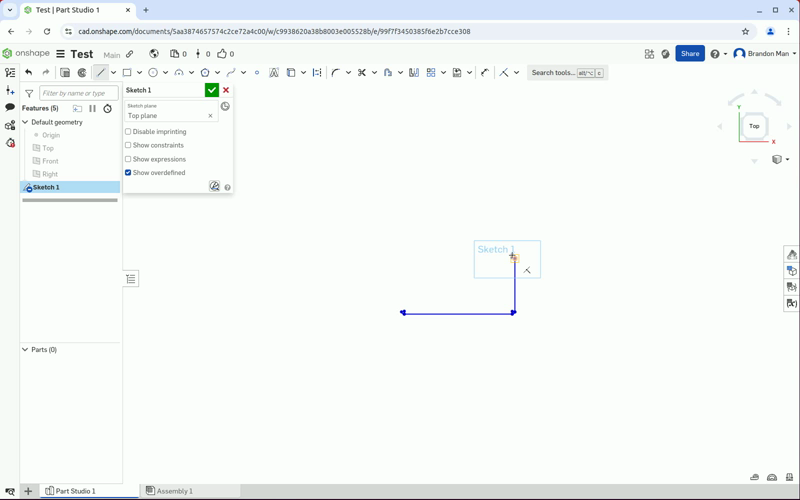
scroll(6)
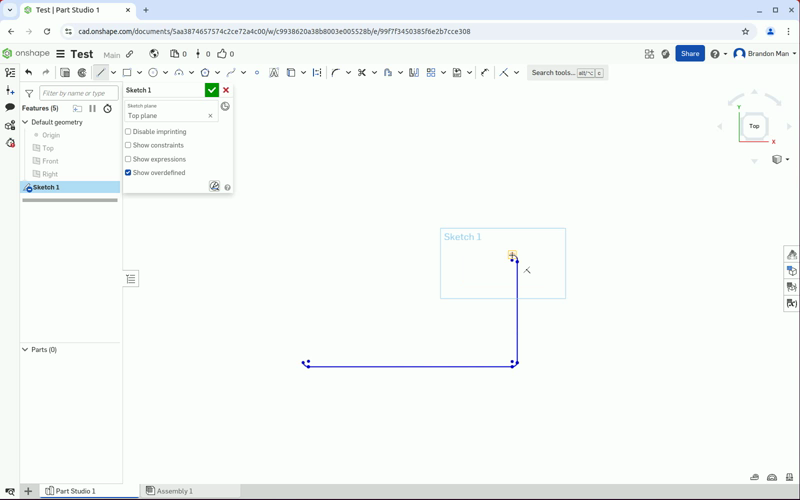
scroll(6)
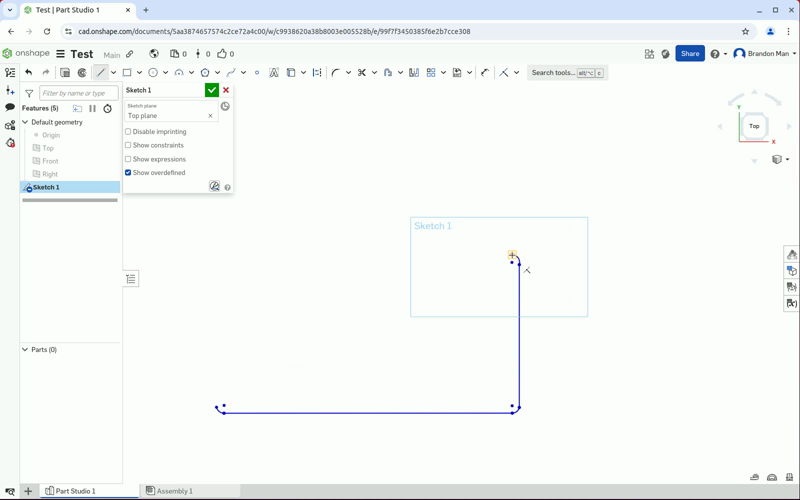
scroll(6)
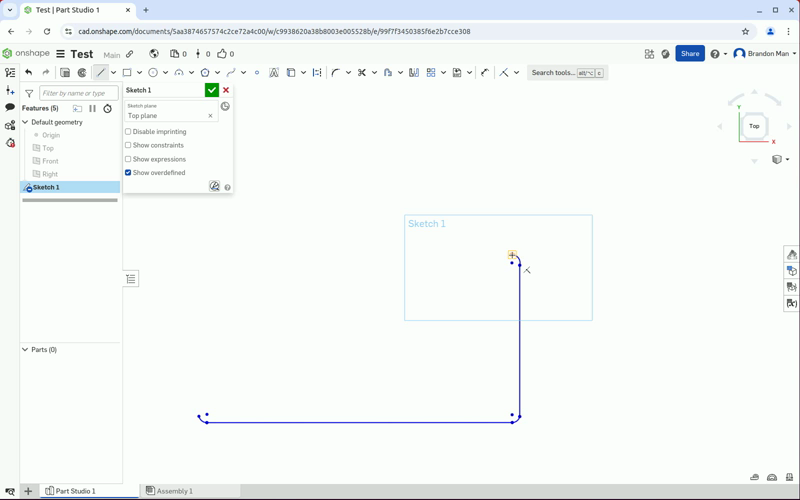
scroll(6)
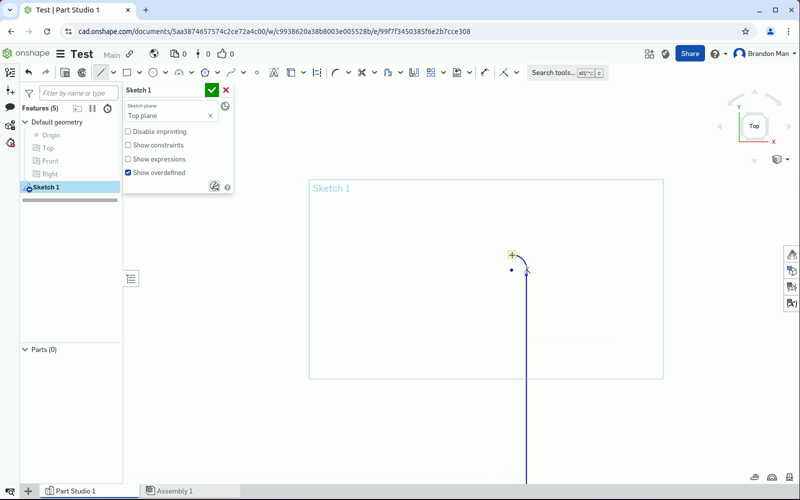
scroll(6)
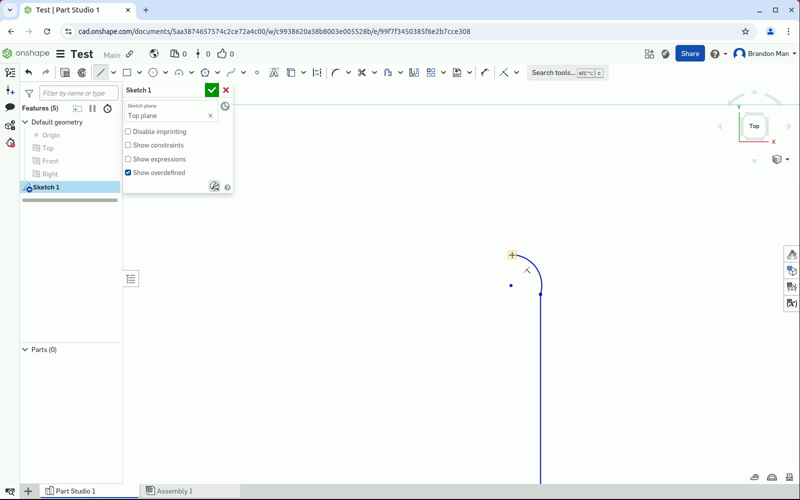
click(512, 254)
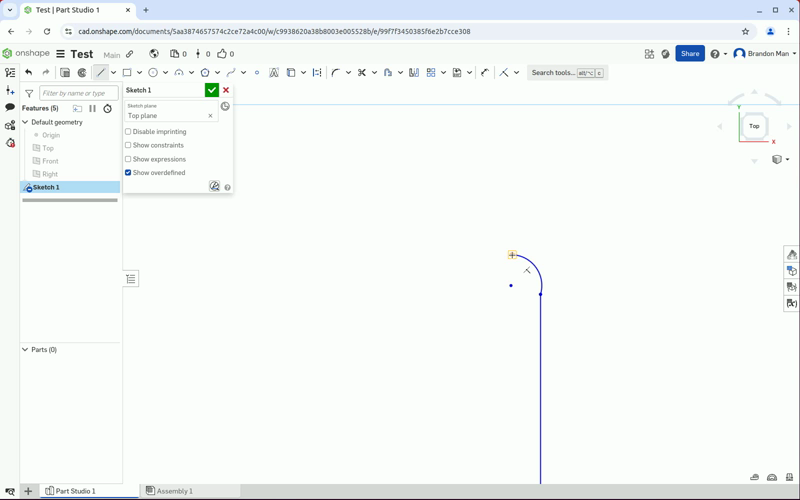
scroll(-6)
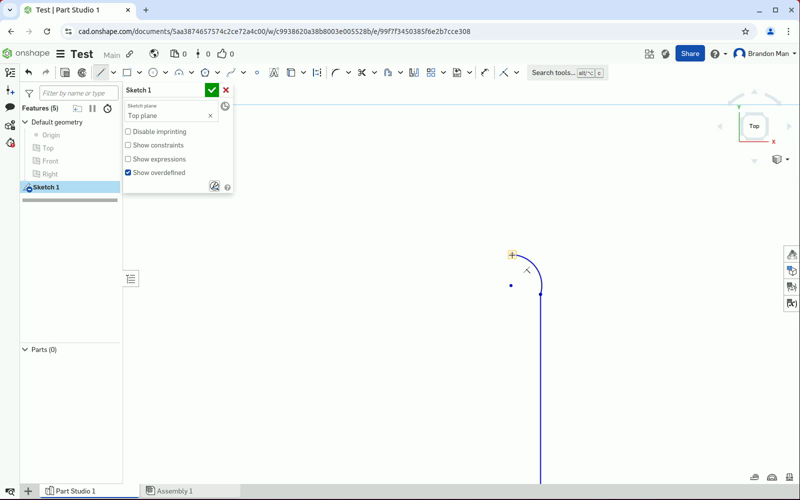
scroll(-6)
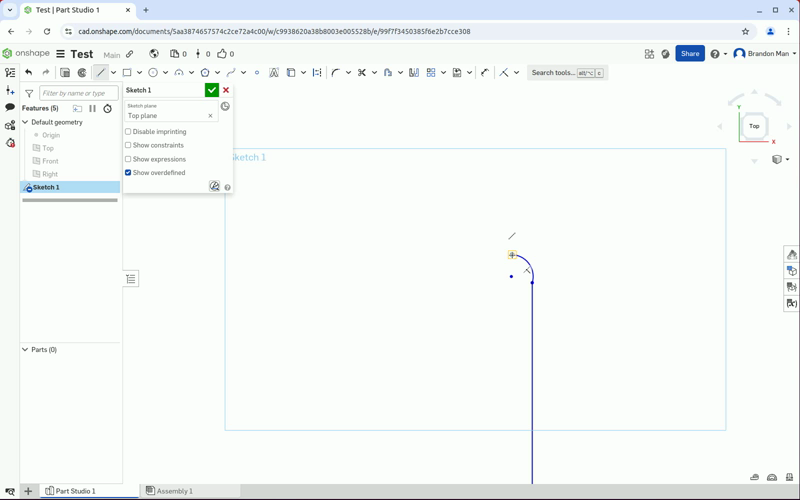
scroll(-6)
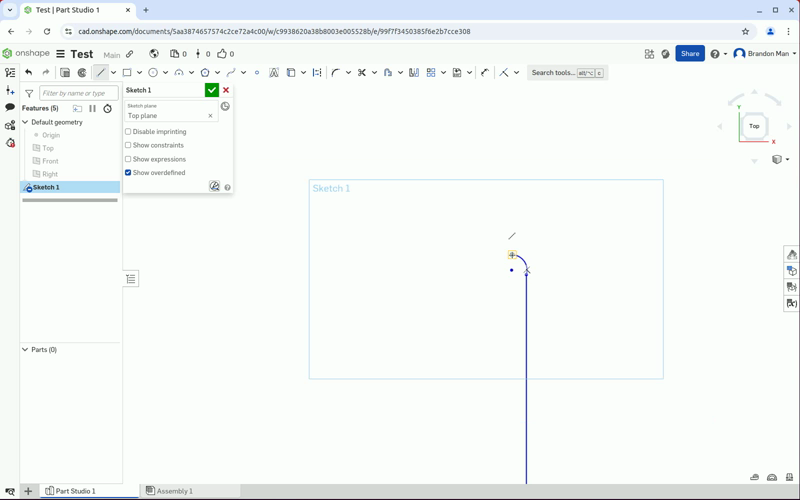
scroll(-6)
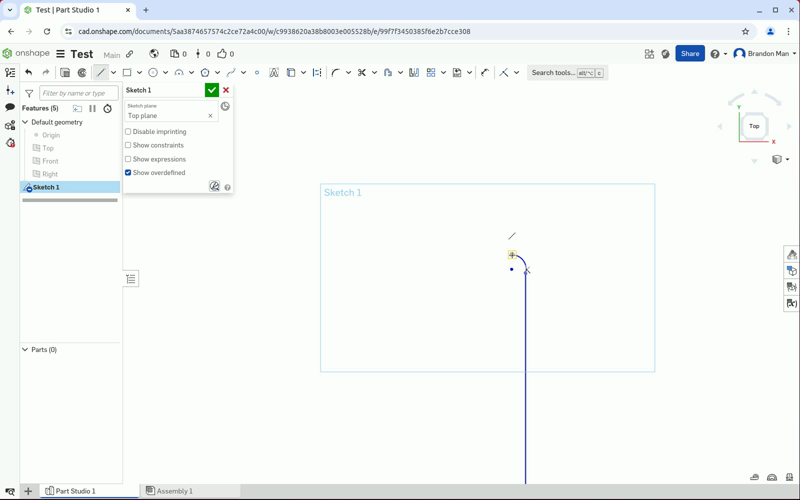
scroll(-6)
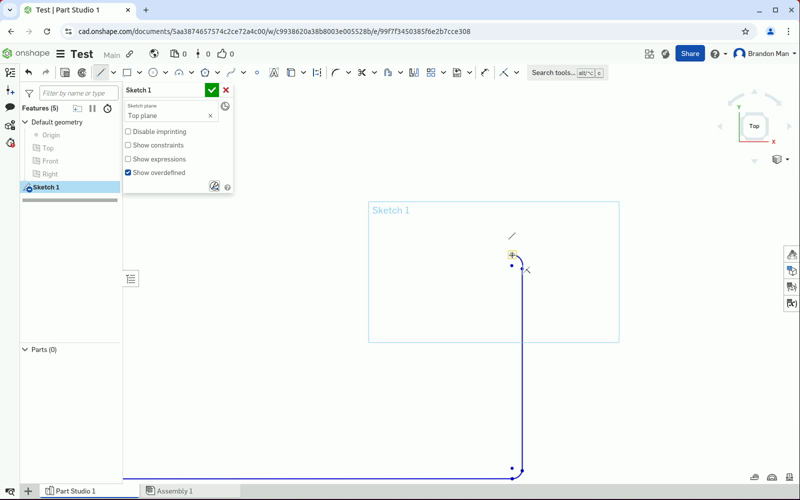
scroll(-6)
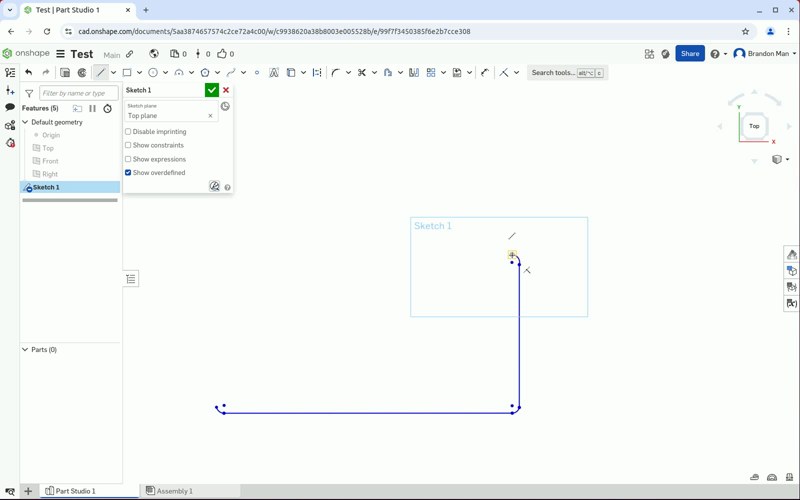
scroll(-6)
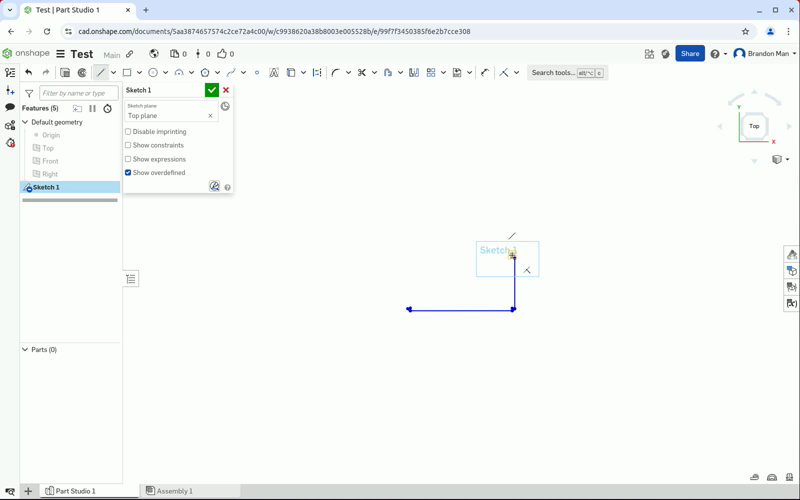
key_down(shift)
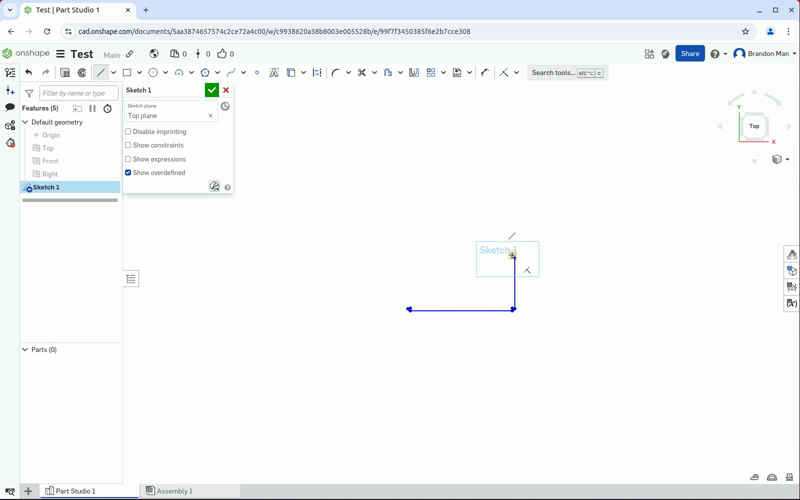
mouse_move(410, 254)
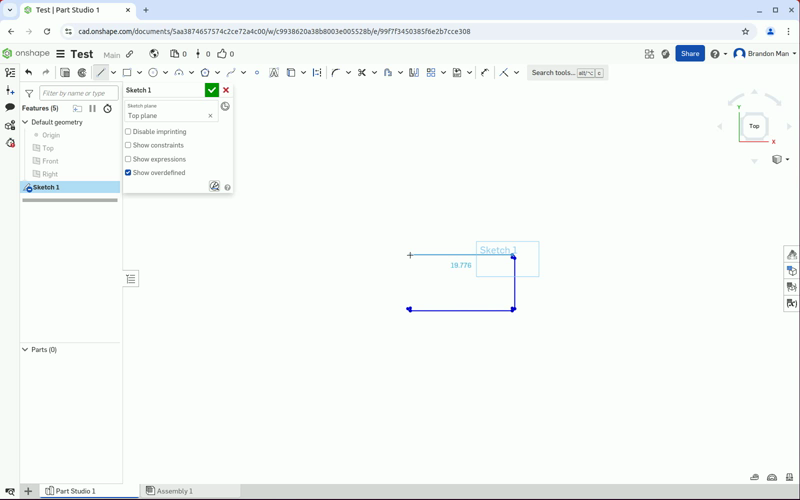
click(410, 254)
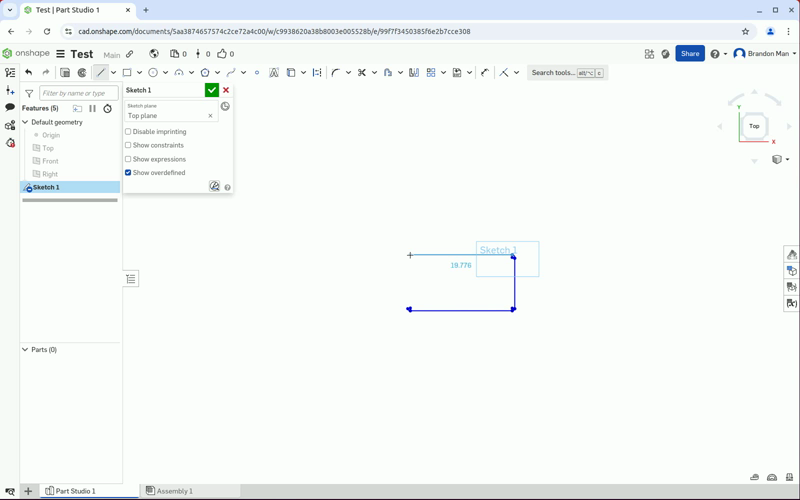
key_up(shift)
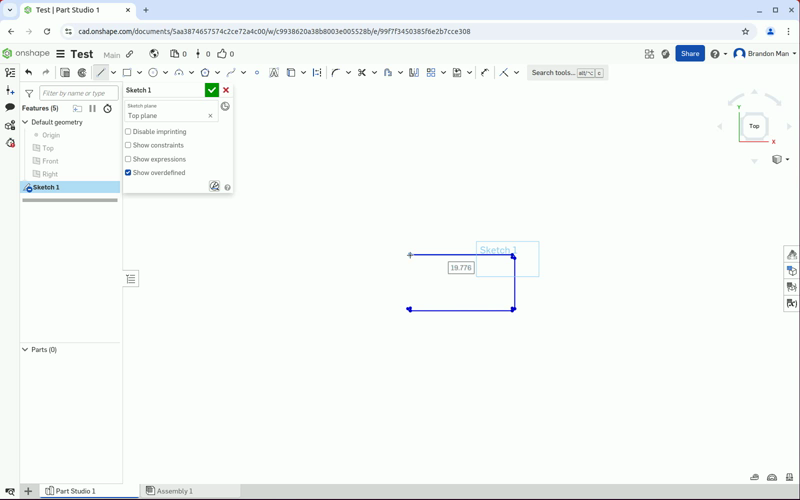
key(esc)
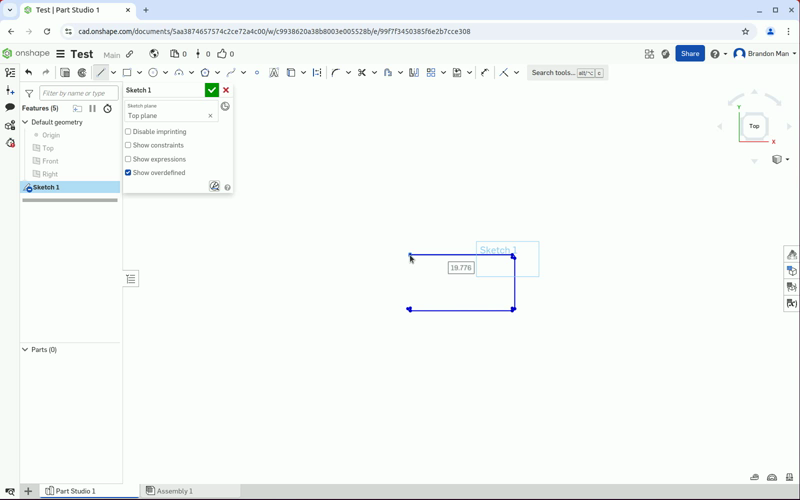
key(a)
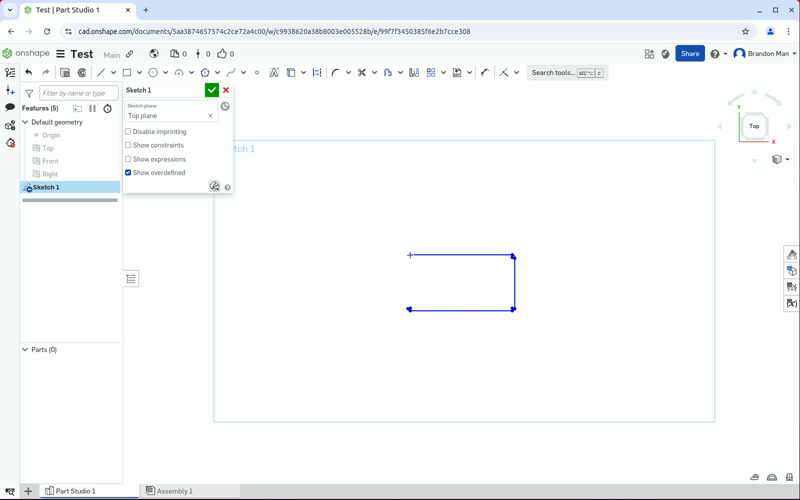
mouse_move(410, 254)
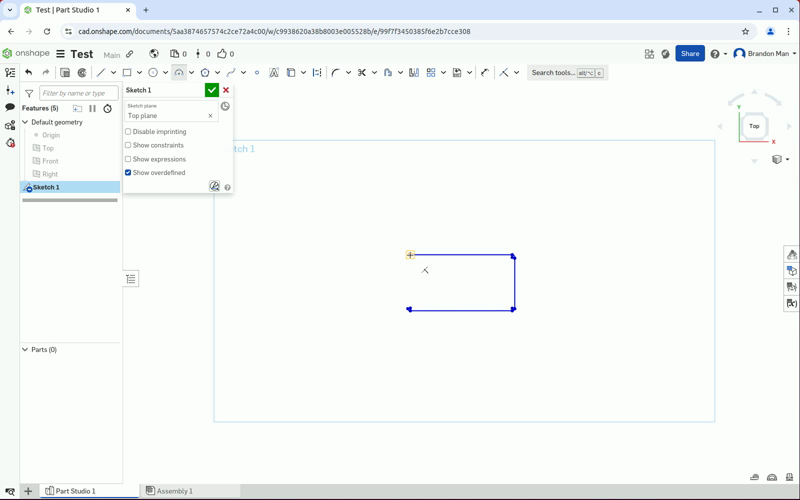
click(410, 254)
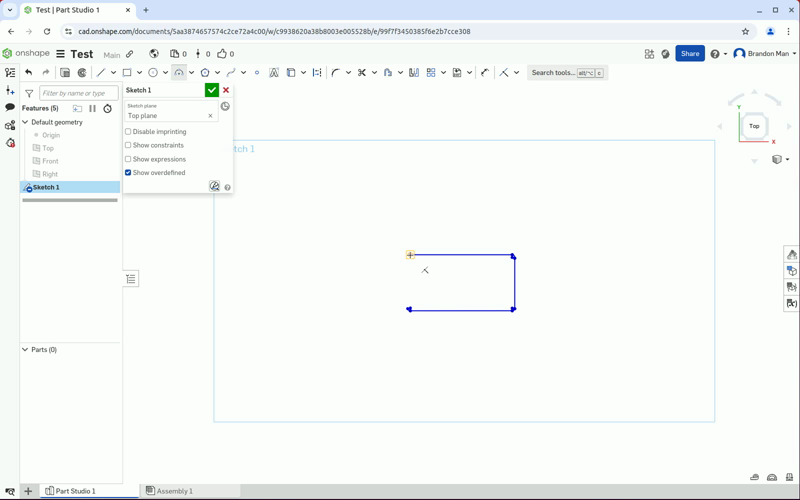
key_down(shift)
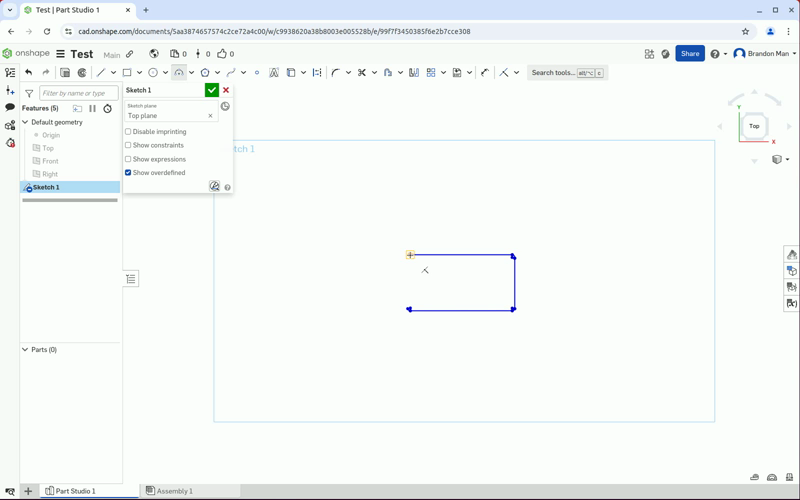
mouse_move(407, 258)
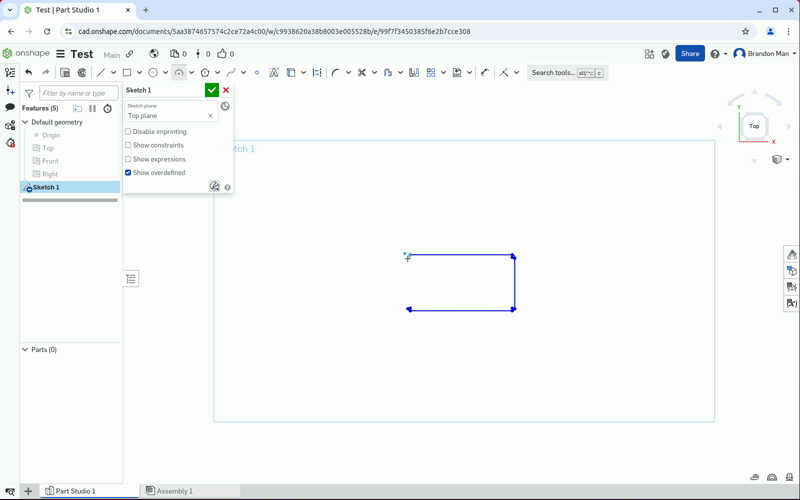
scroll(6)
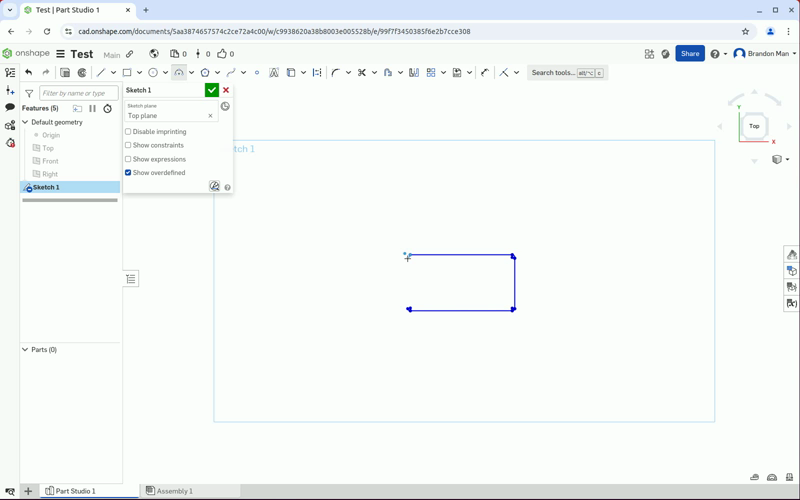
scroll(6)
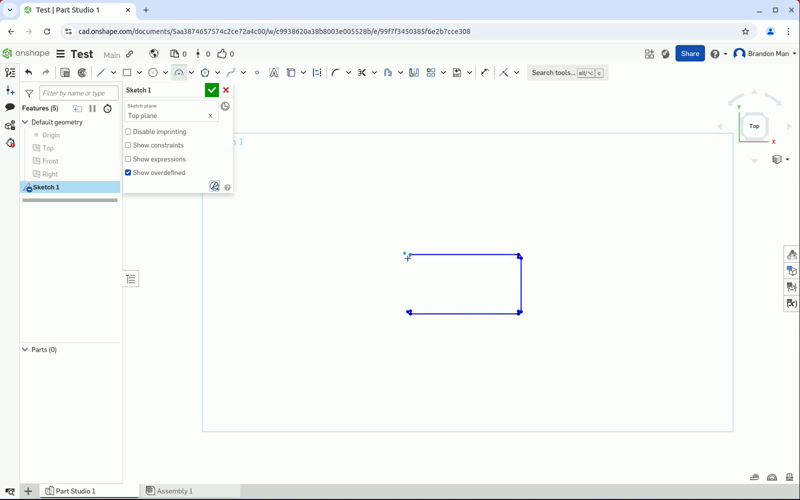
scroll(6)
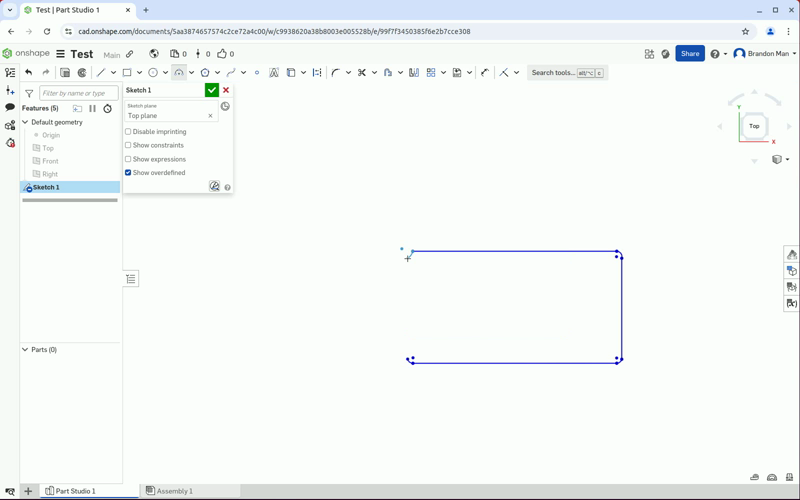
scroll(6)
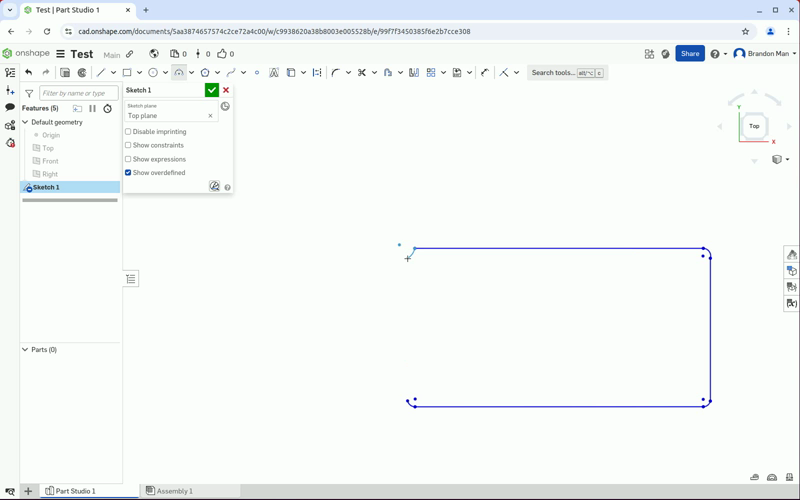
scroll(6)
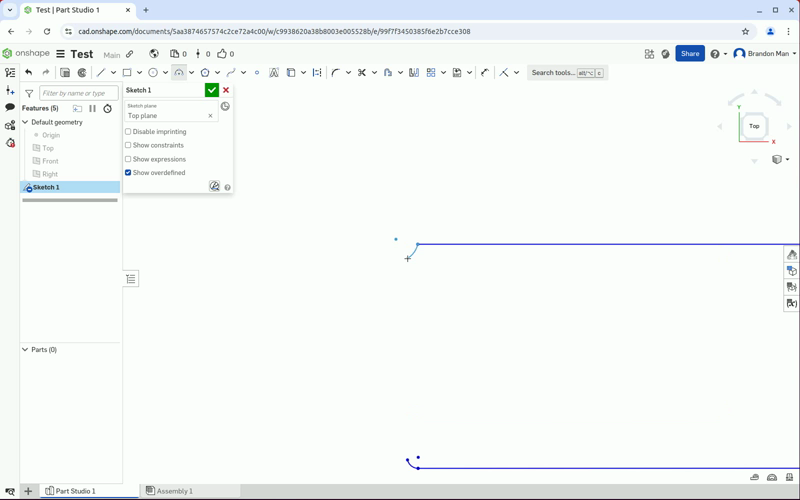
scroll(6)
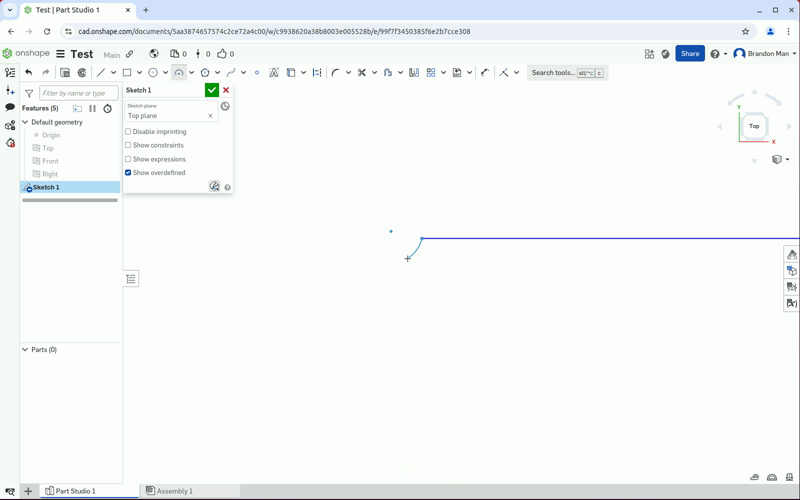
scroll(6)
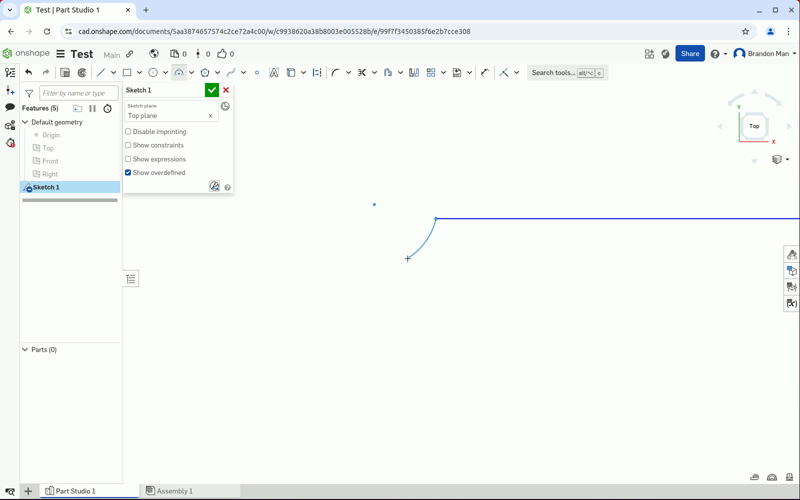
click(407, 258)
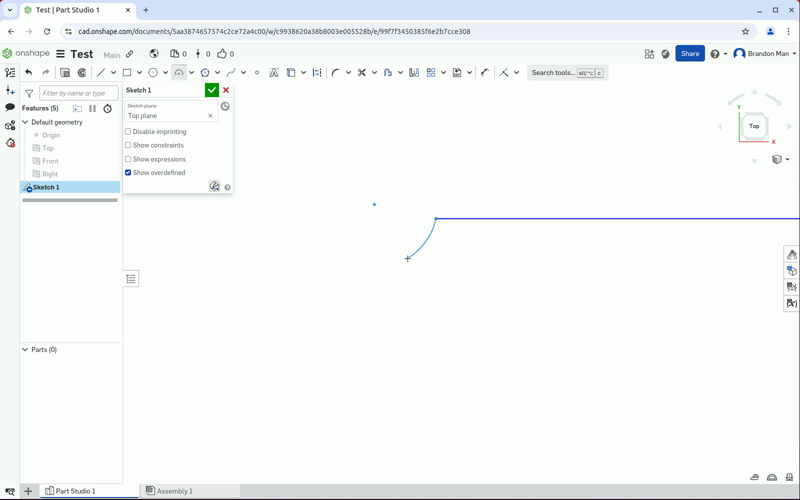
scroll(-6)
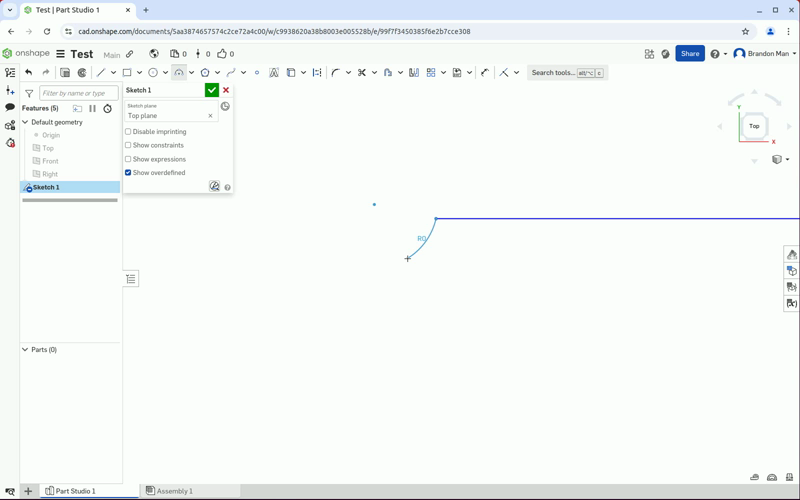
scroll(-6)
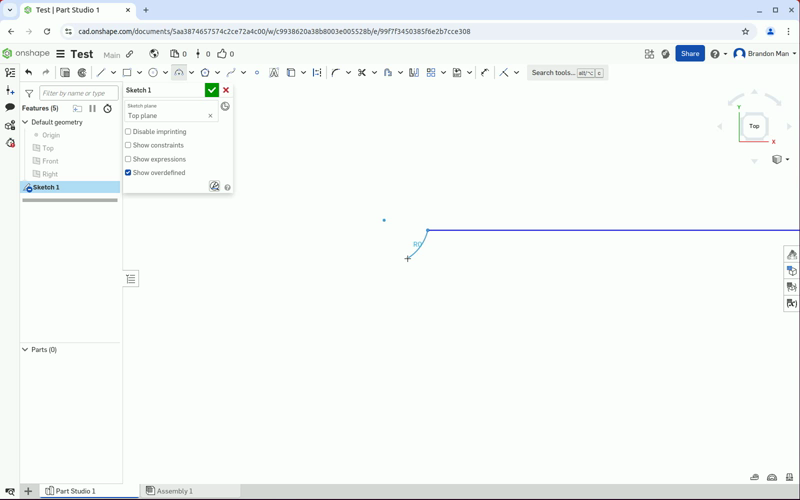
scroll(-6)
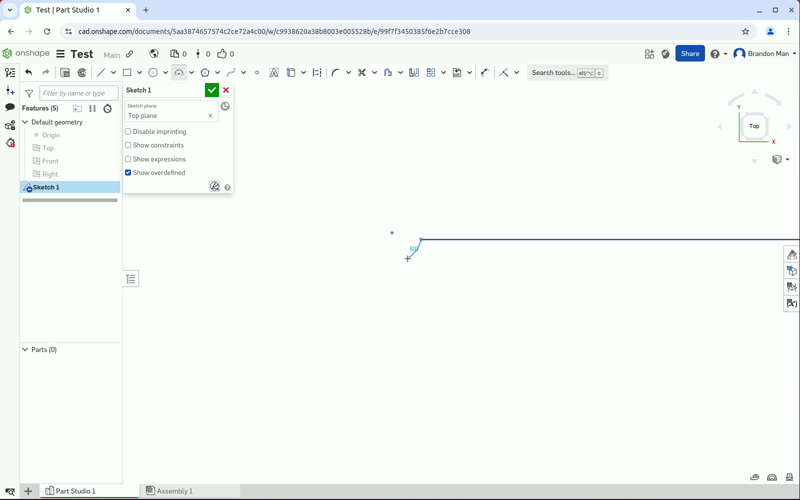
scroll(-6)
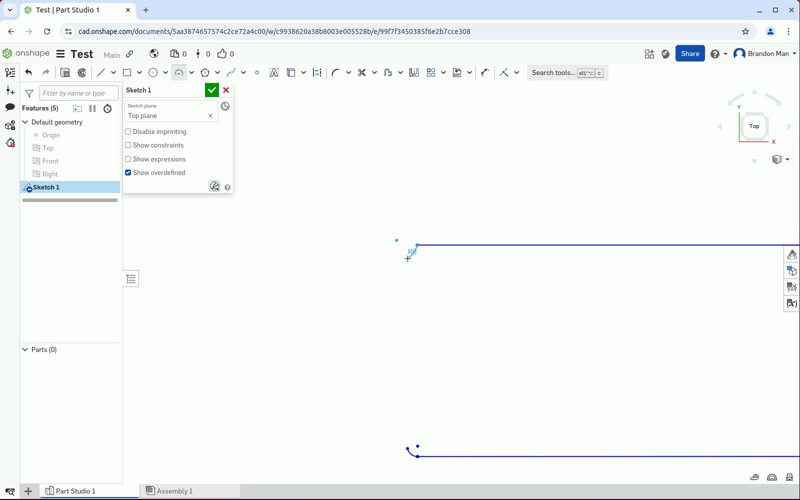
scroll(-6)
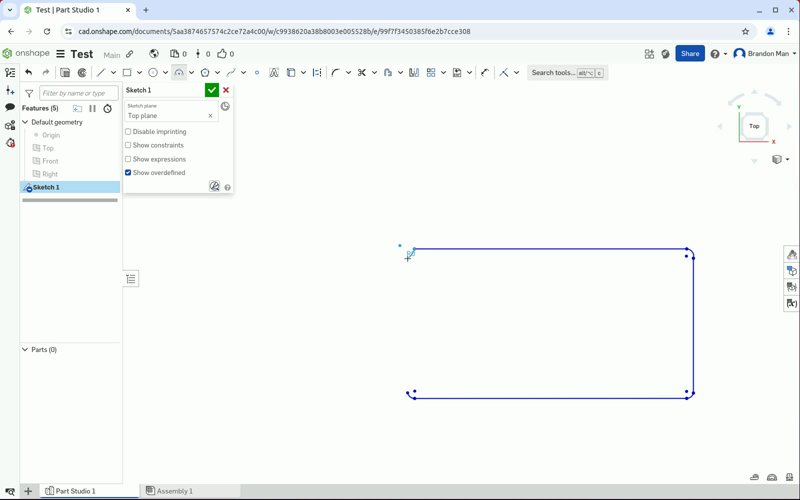
scroll(-6)
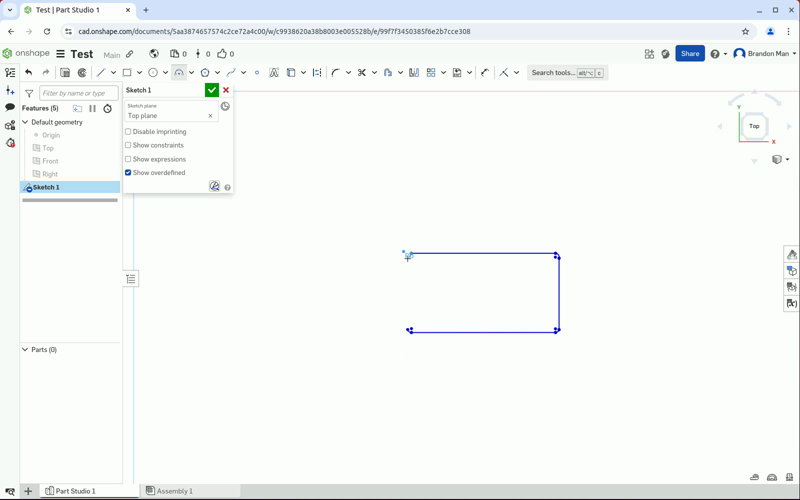
scroll(-6)
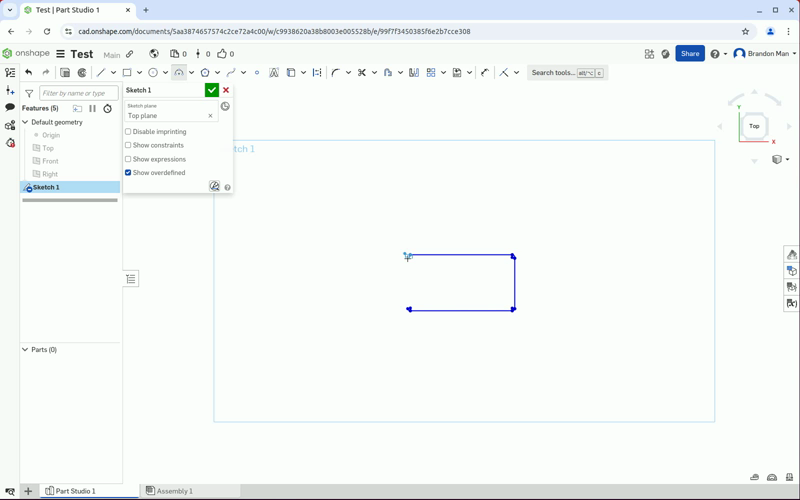
mouse_move(407, 255)
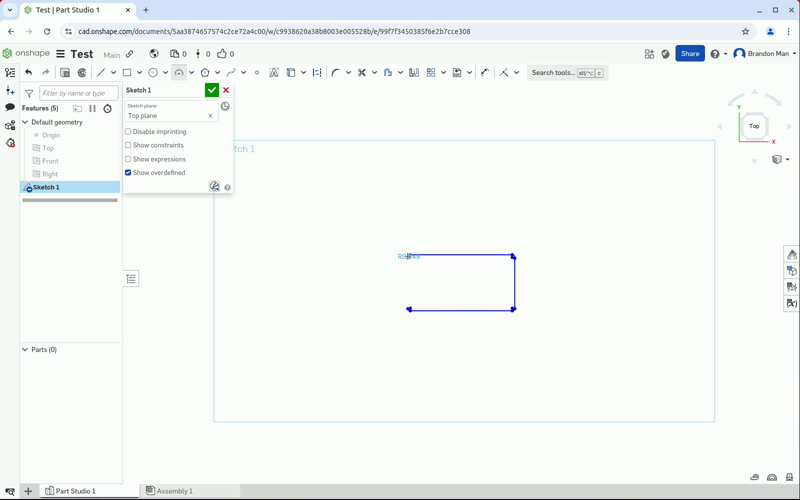
scroll(6)
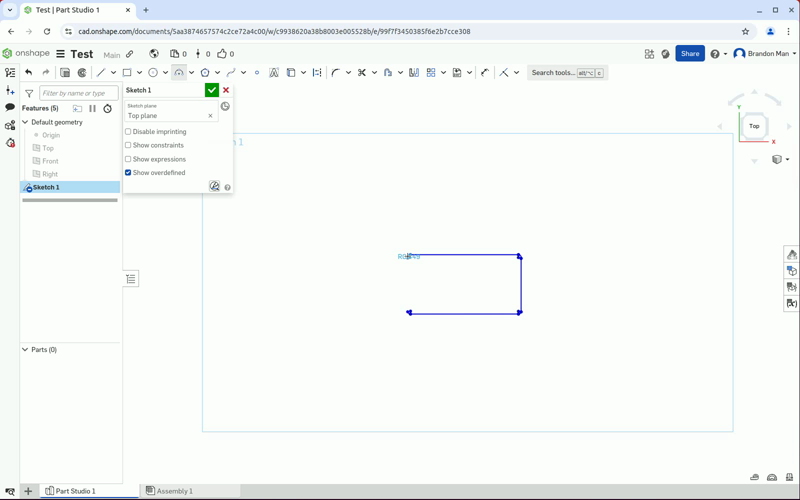
scroll(6)
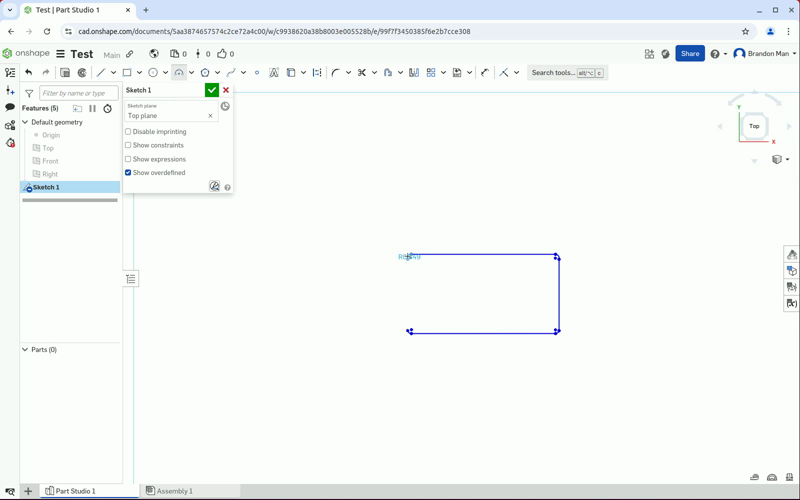
scroll(6)
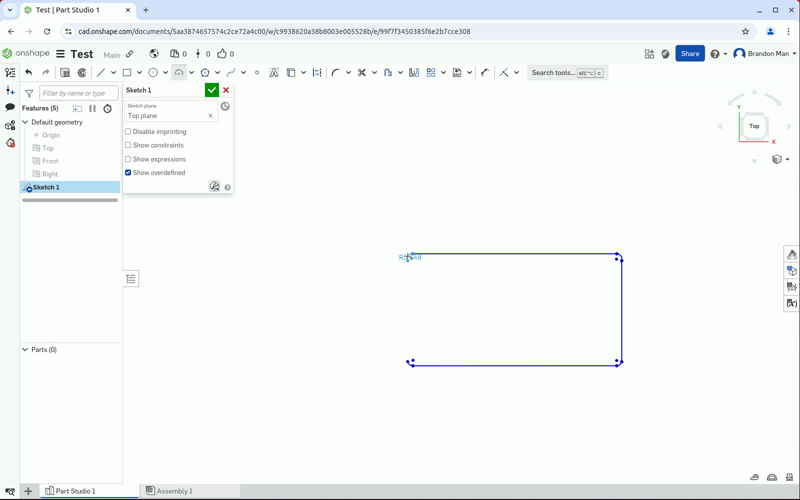
scroll(6)
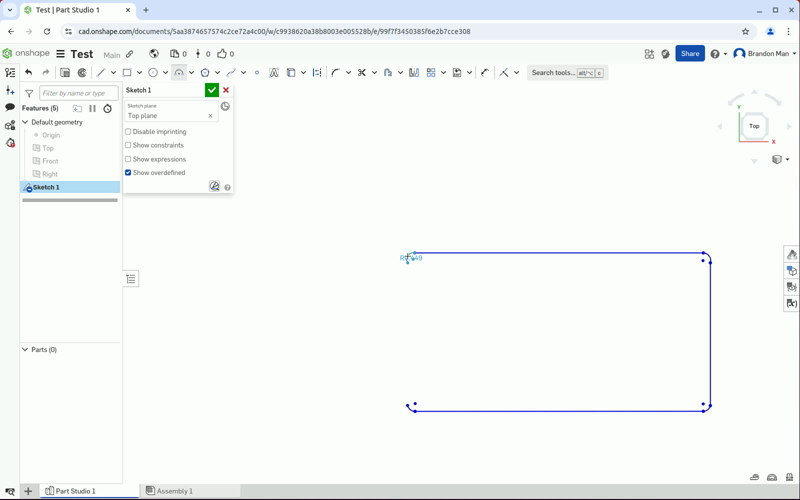
scroll(6)
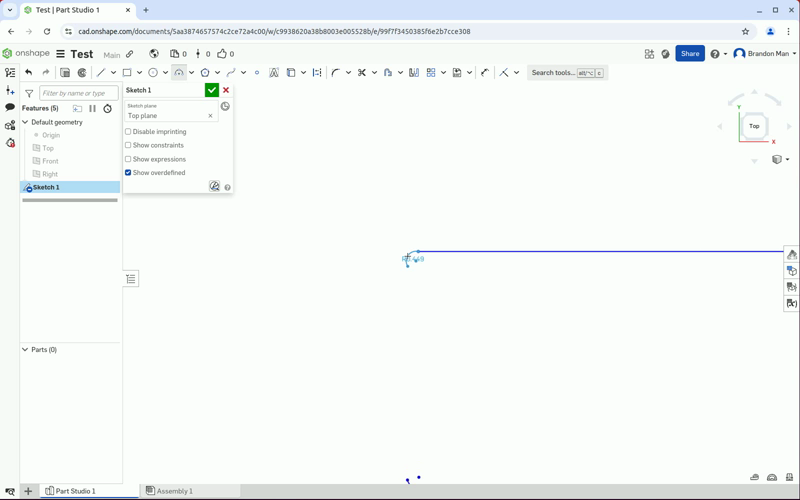
scroll(6)
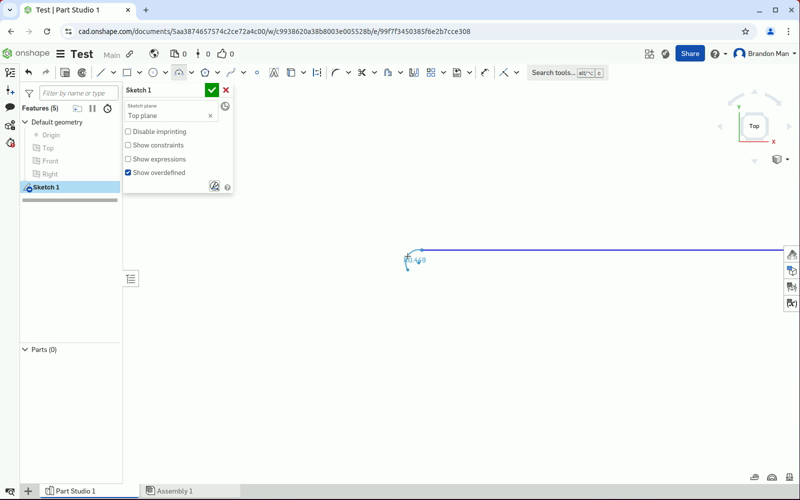
scroll(6)
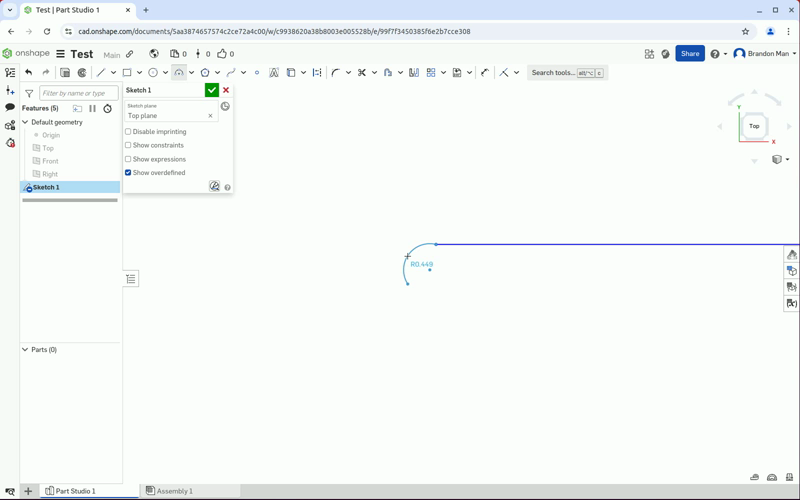
click(407, 255)
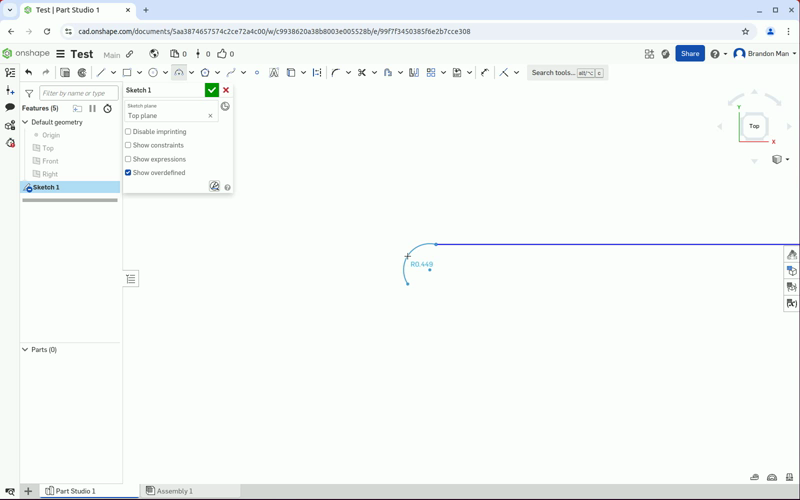
scroll(-6)
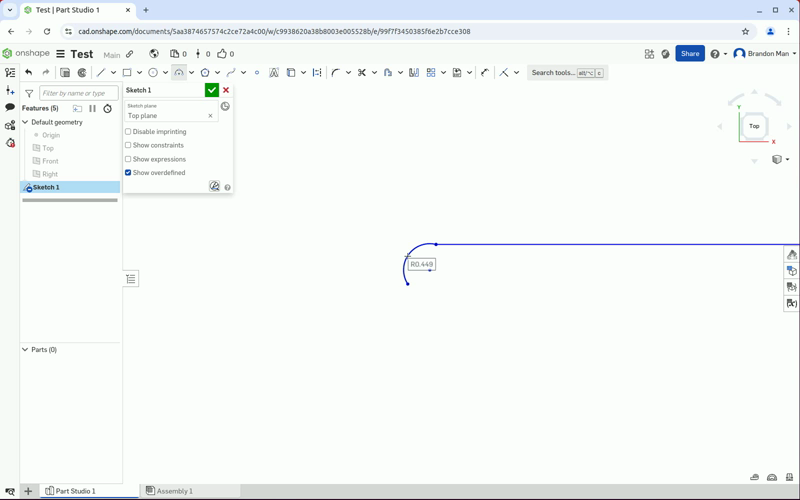
scroll(-6)
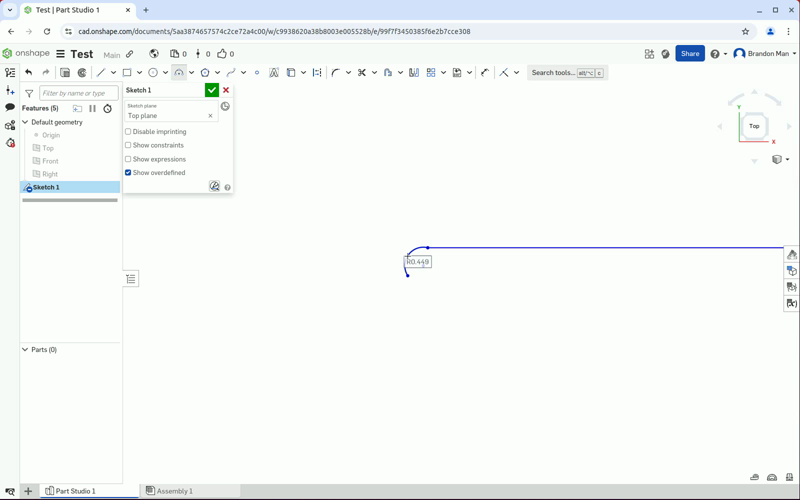
scroll(-6)
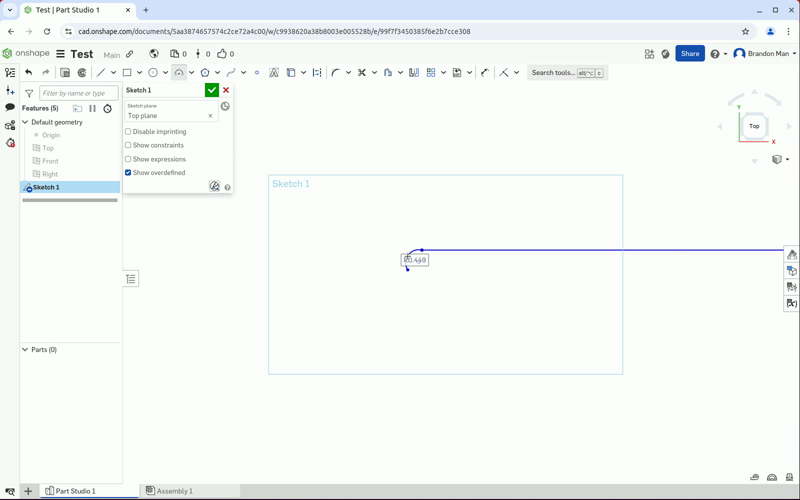
scroll(-6)
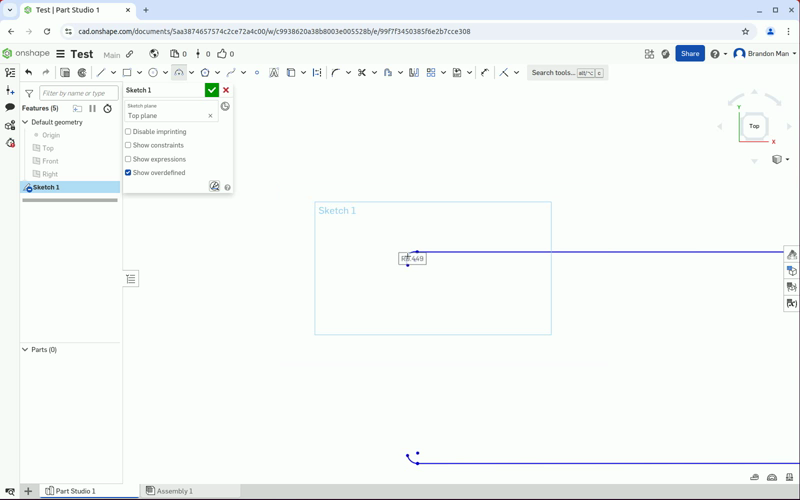
scroll(-6)
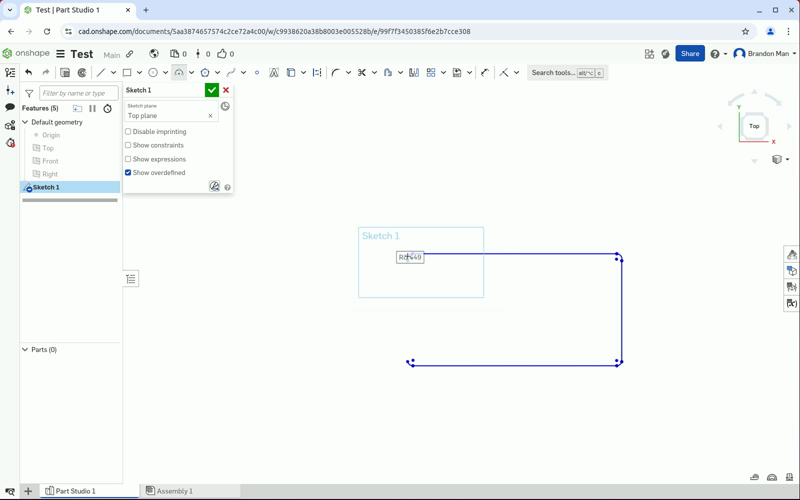
scroll(-6)
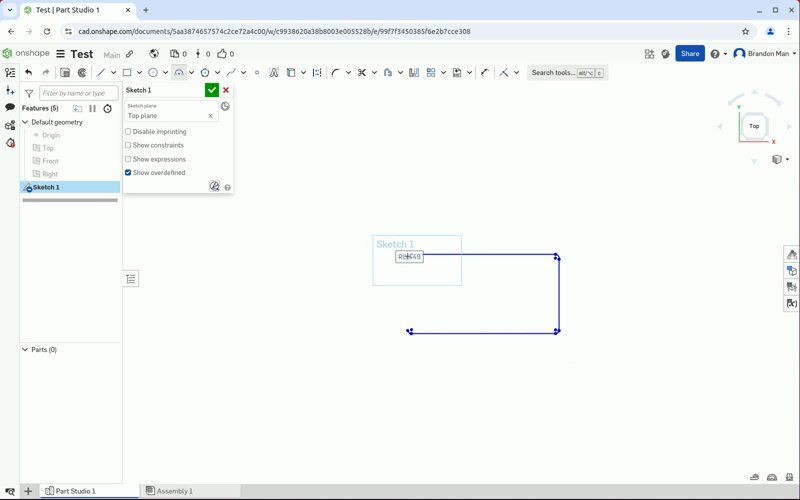
scroll(-6)
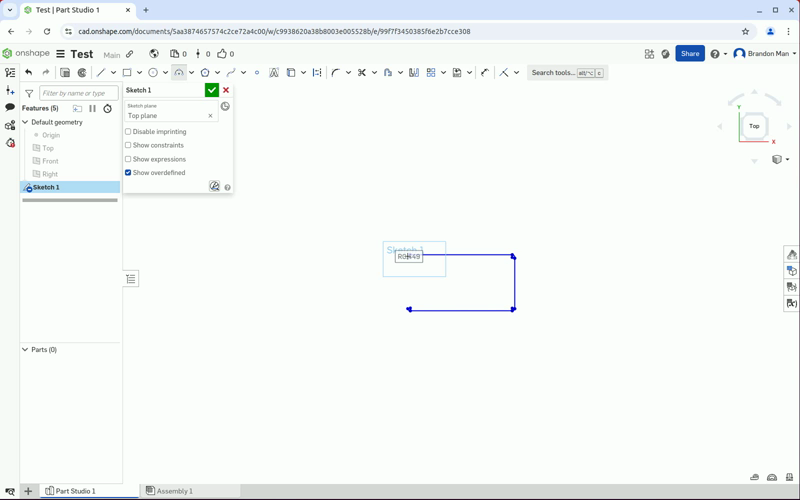
key_up(shift)
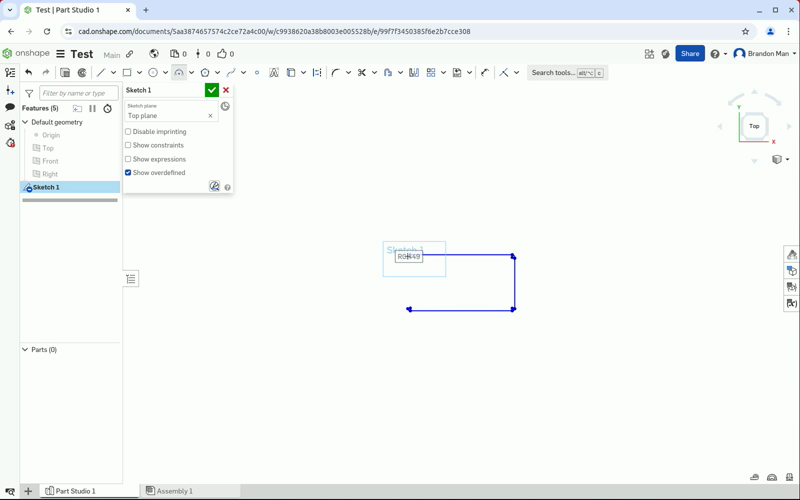
key(esc)
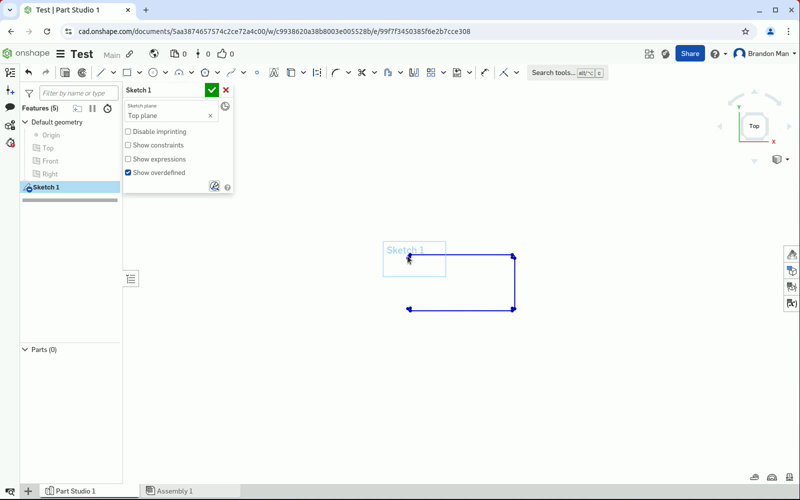
key(l)
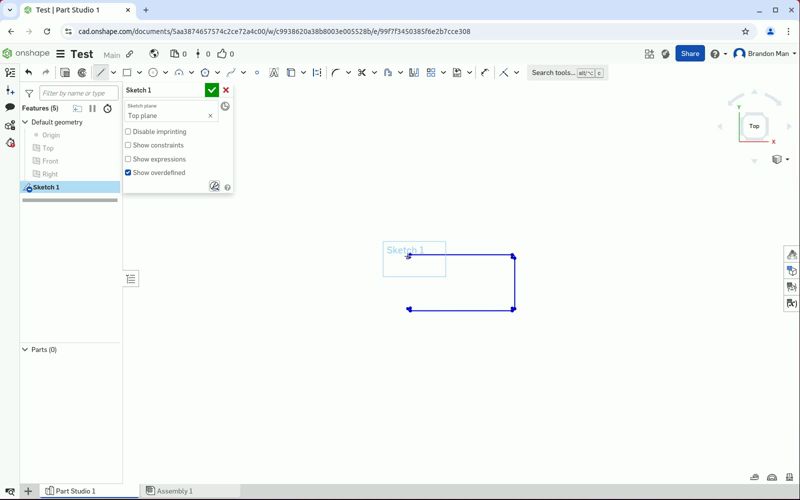
mouse_move(407, 258)
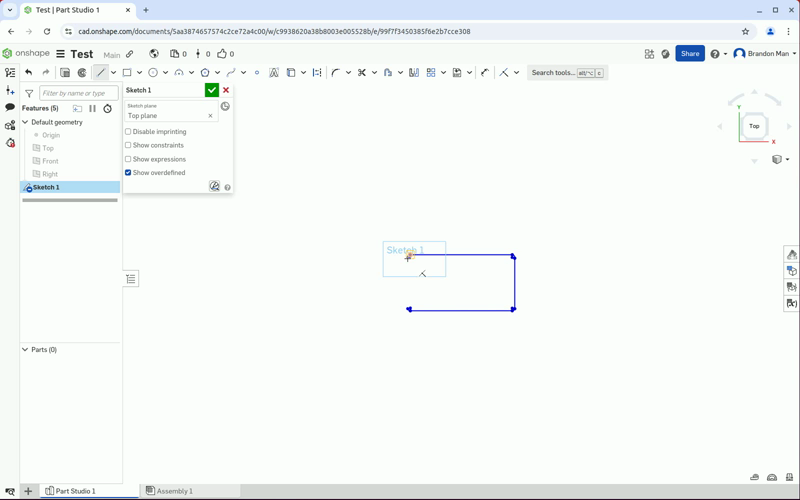
scroll(6)
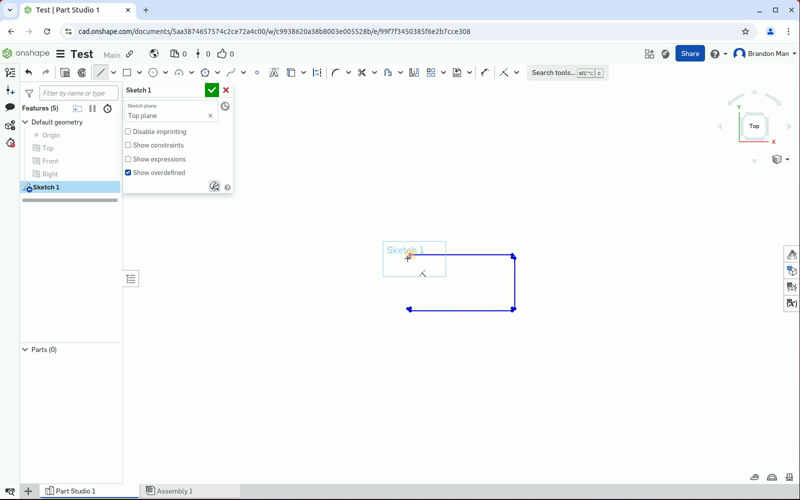
scroll(6)
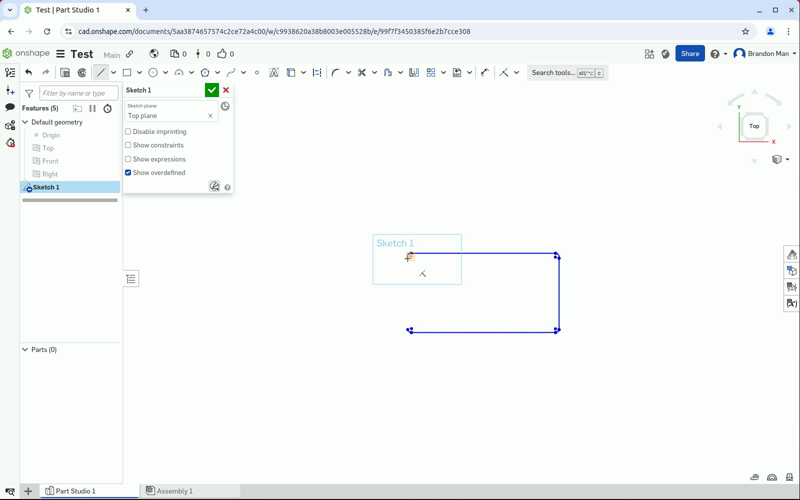
scroll(6)
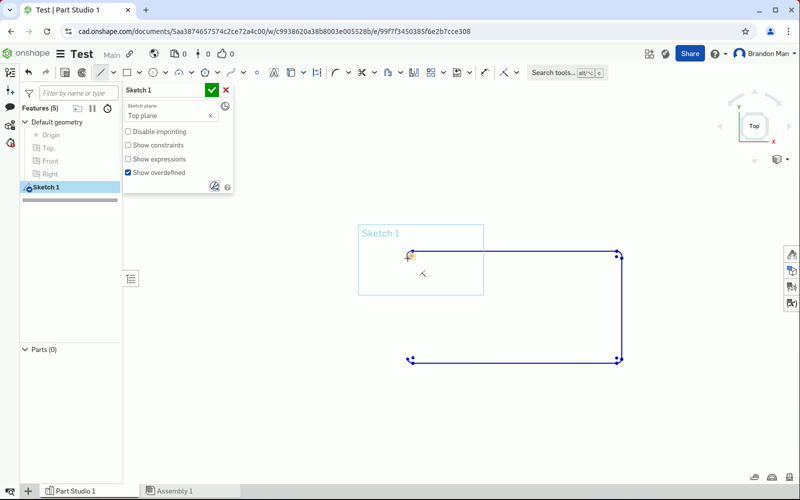
scroll(6)
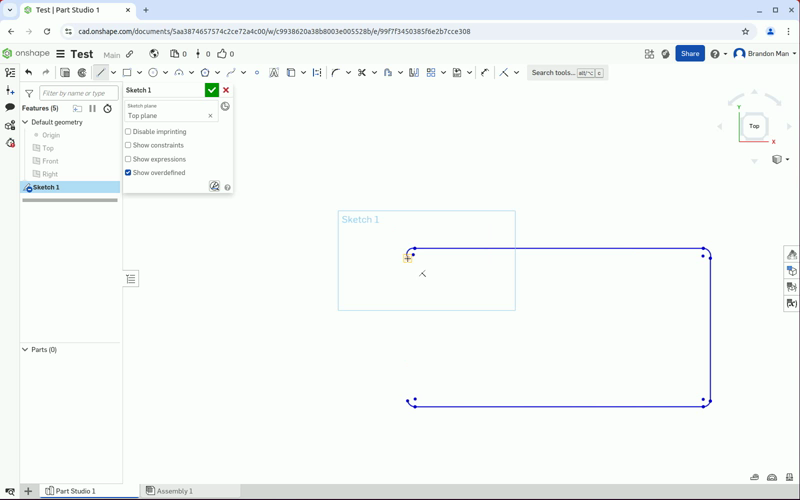
scroll(6)
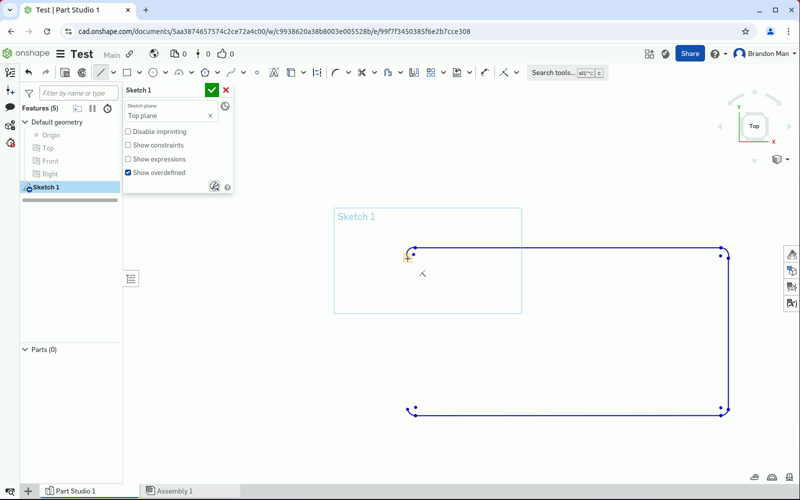
scroll(6)
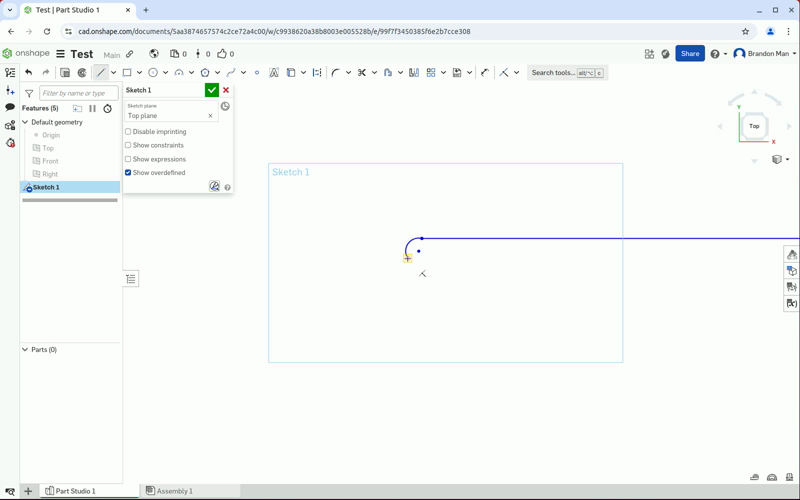
scroll(6)
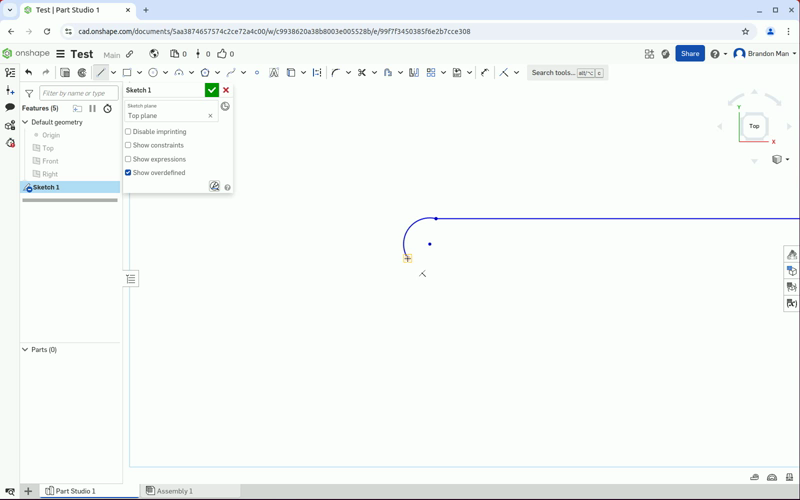
click(407, 258)
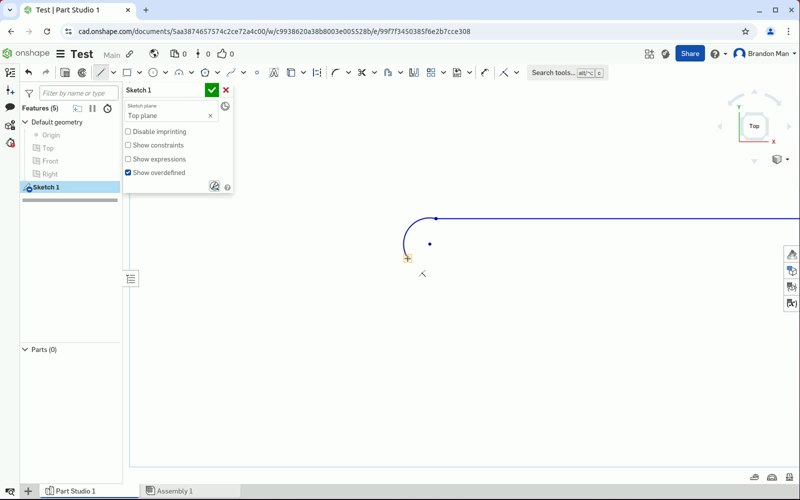
scroll(-6)
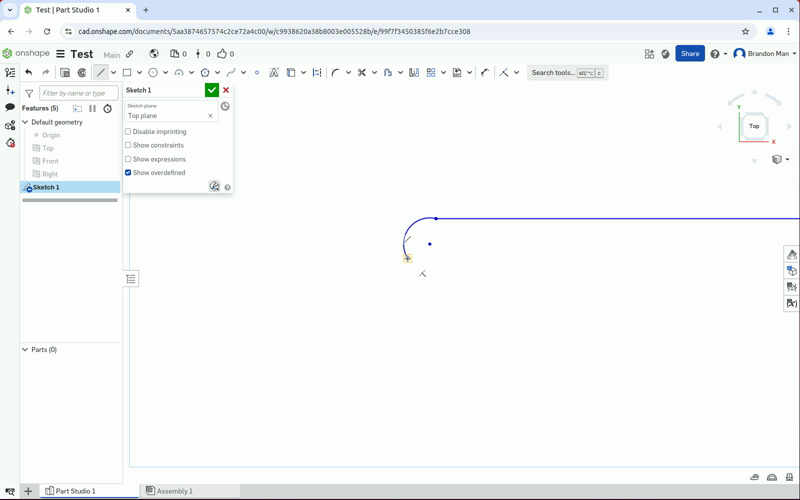
scroll(-6)
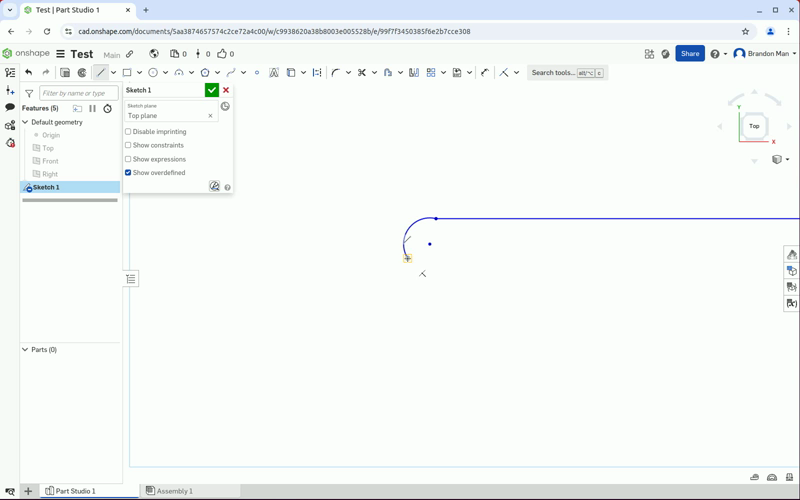
scroll(-6)
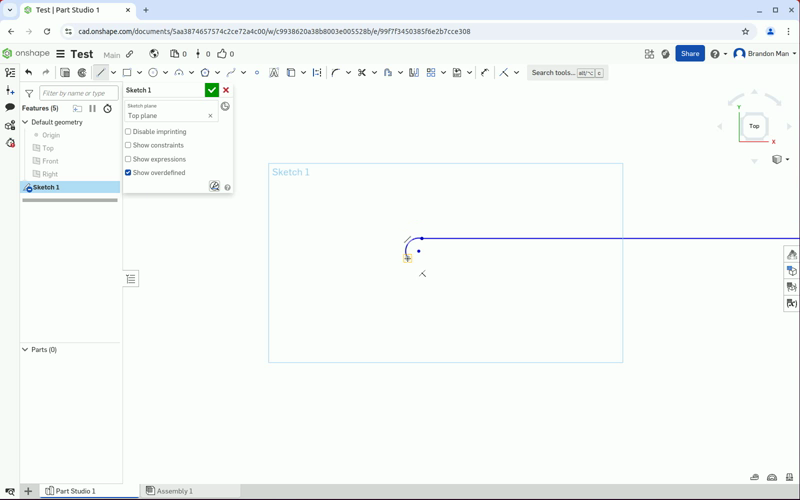
scroll(-6)
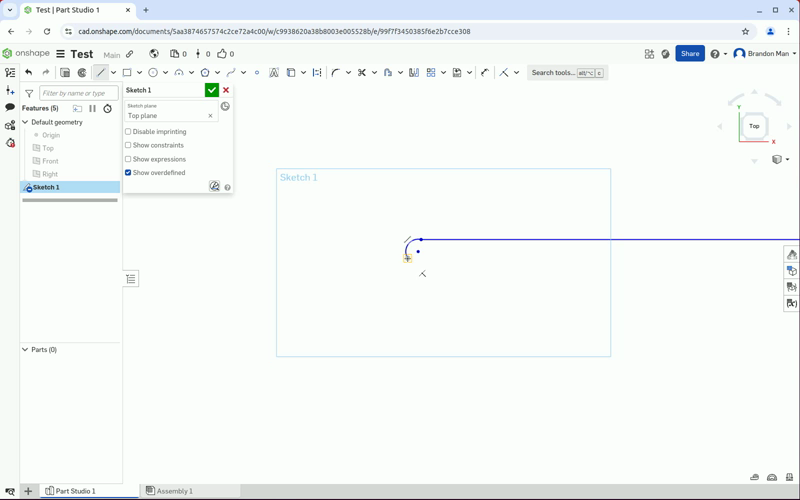
scroll(-6)
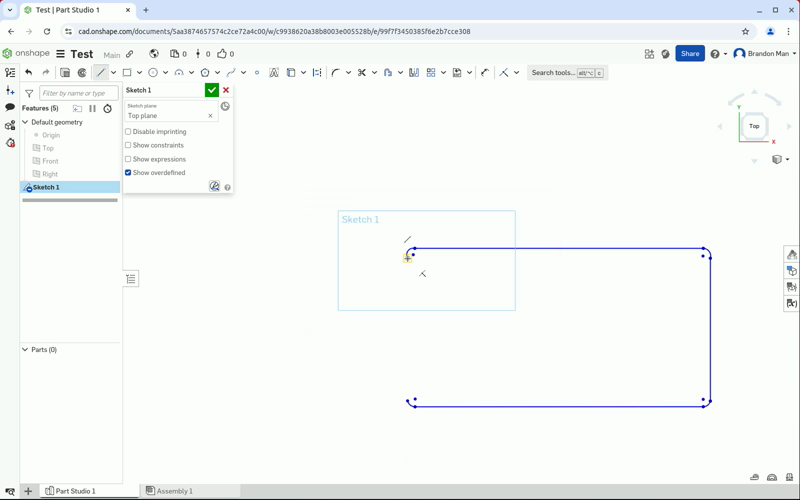
scroll(-6)
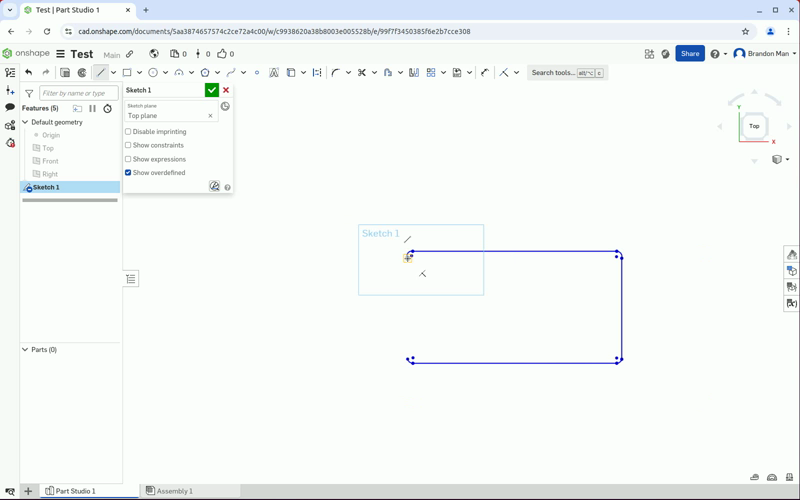
scroll(-6)
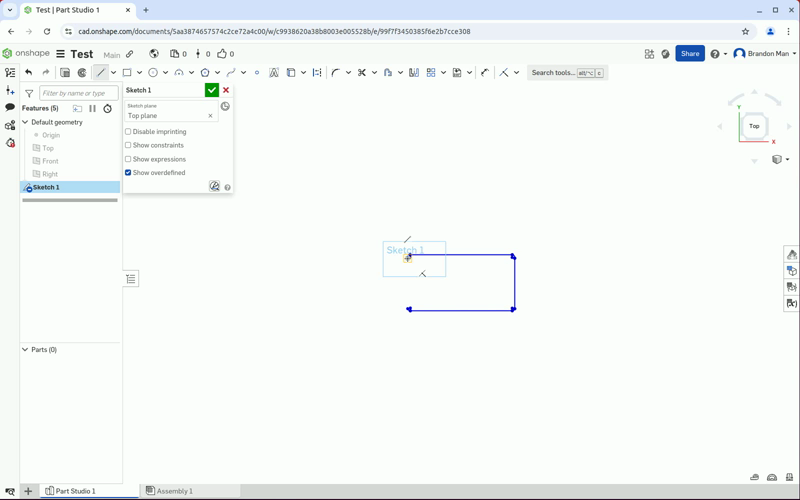
mouse_move(437, 258)
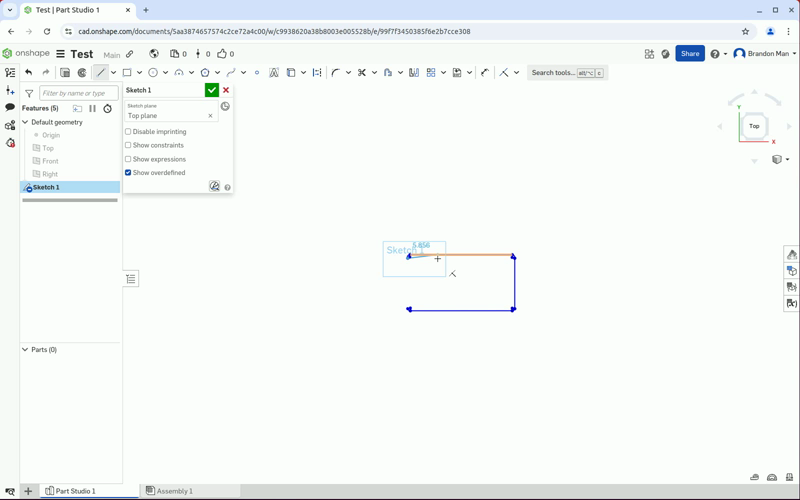
key_down(shift)
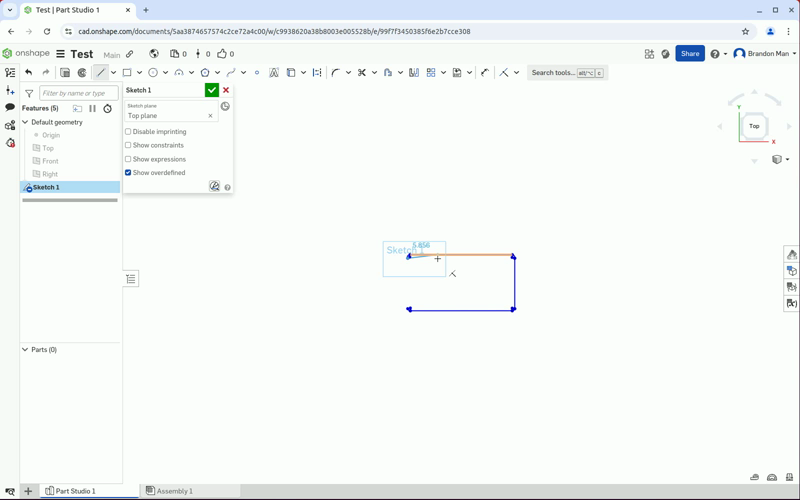
mouse_move(407, 308)
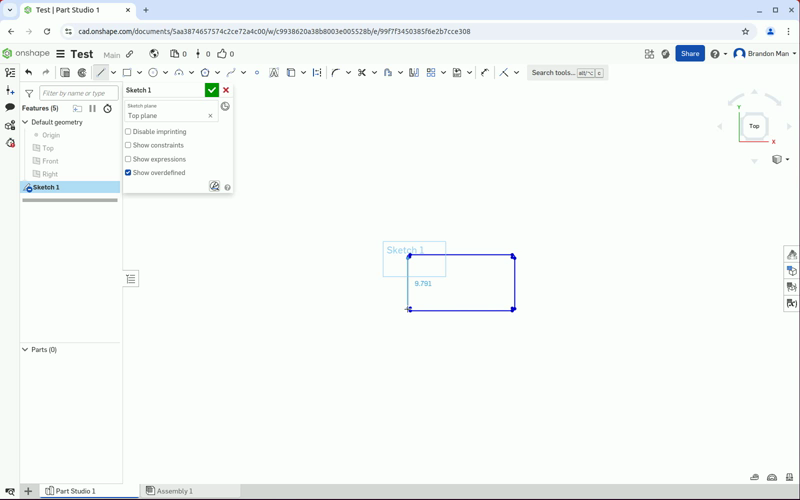
scroll(6)
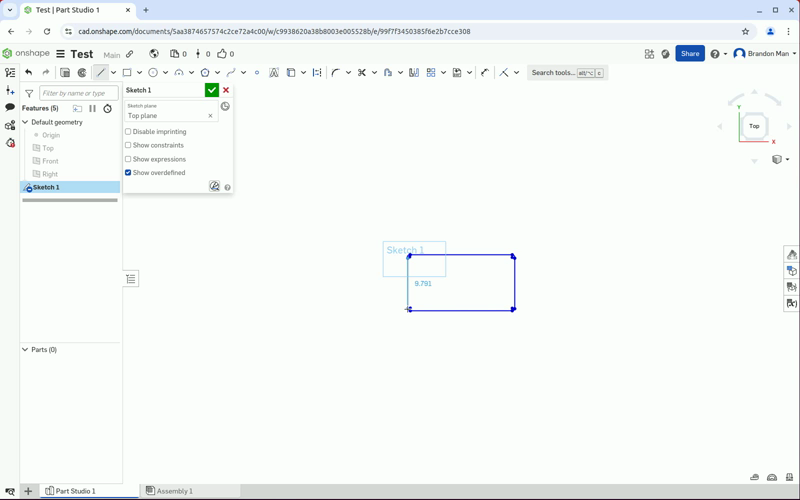
scroll(6)
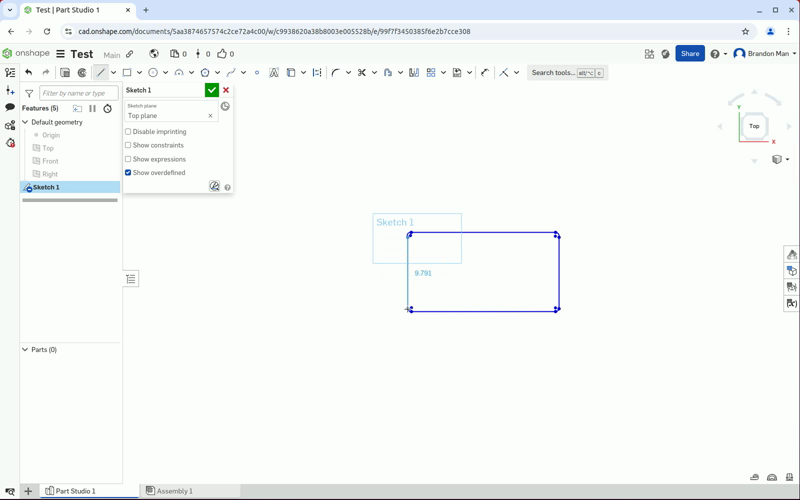
scroll(6)
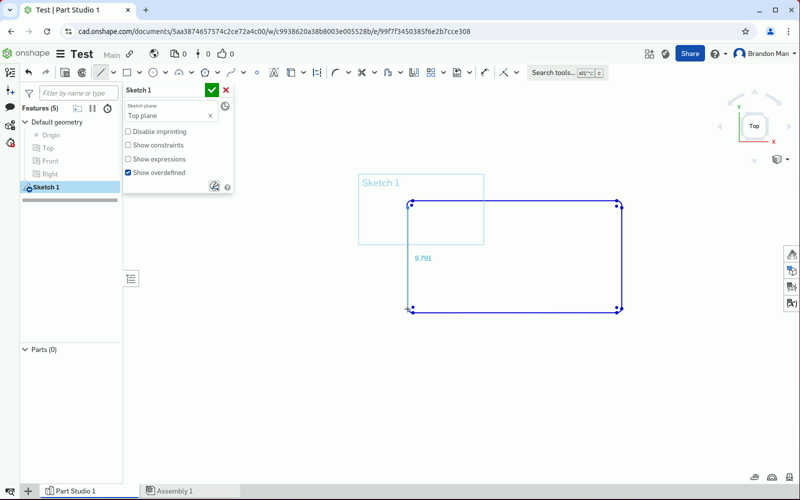
scroll(6)
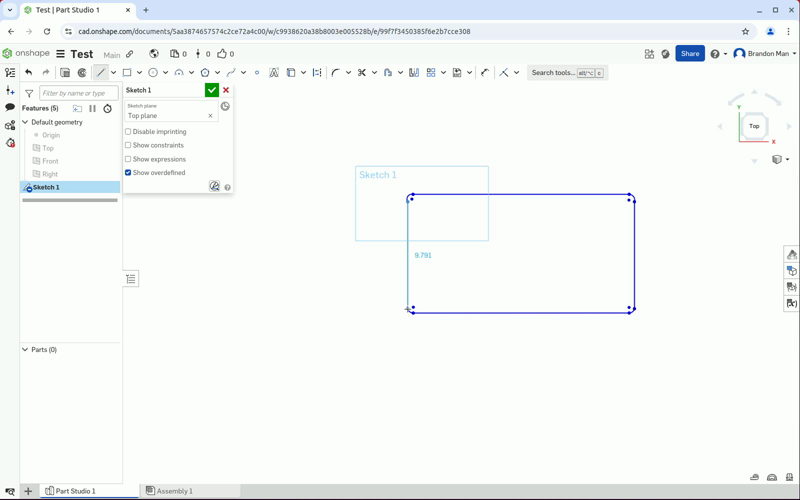
scroll(6)
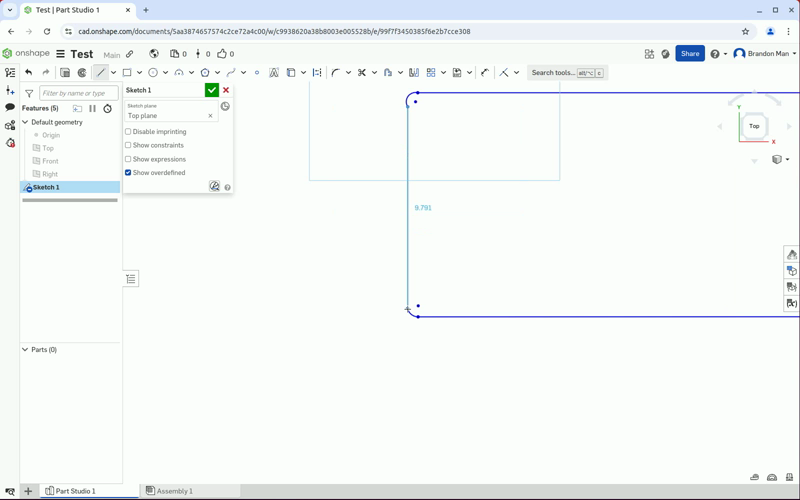
scroll(6)
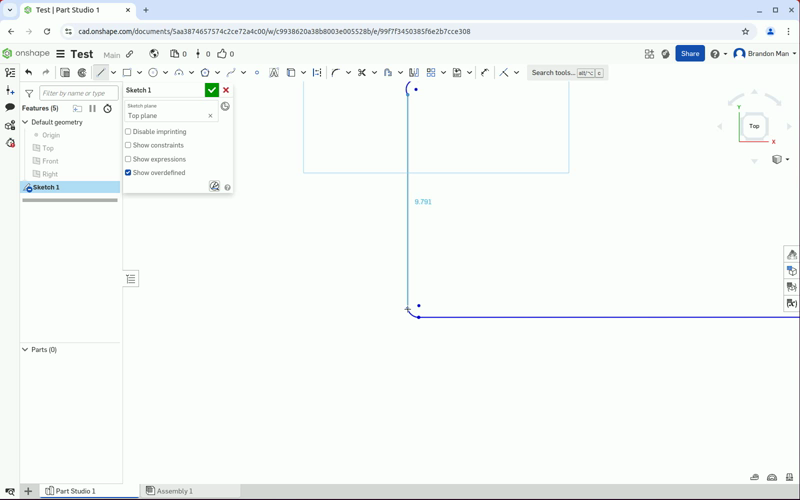
scroll(6)
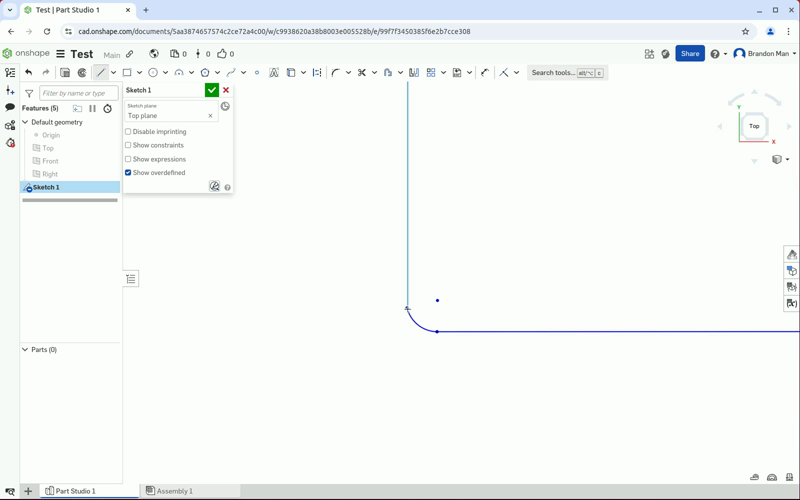
key_up(shift)
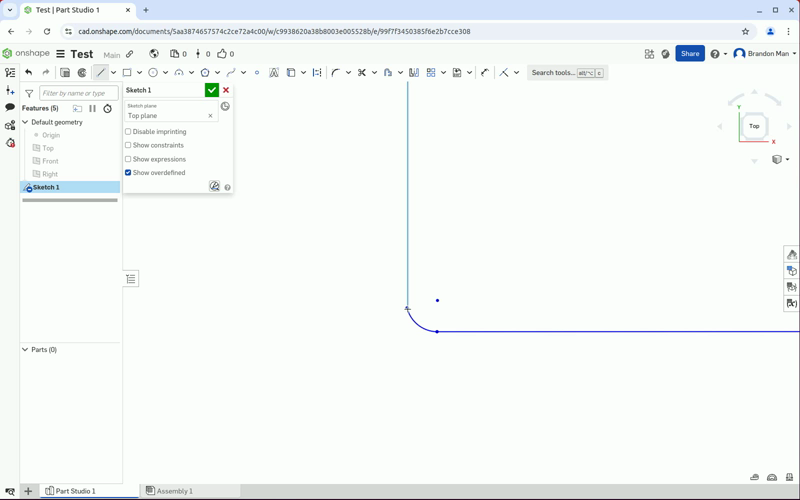
click(407, 308)
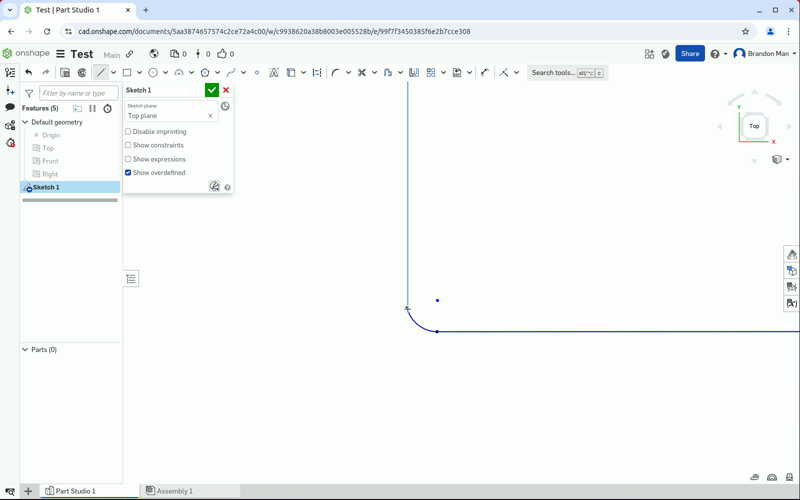
scroll(-6)
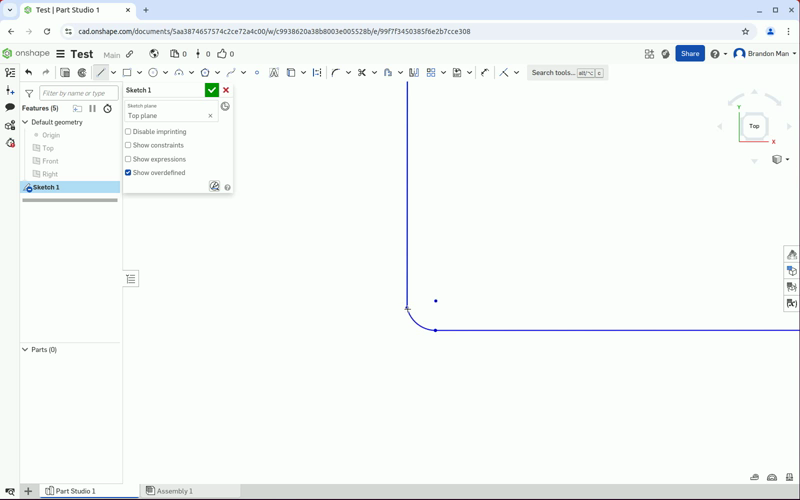
scroll(-6)
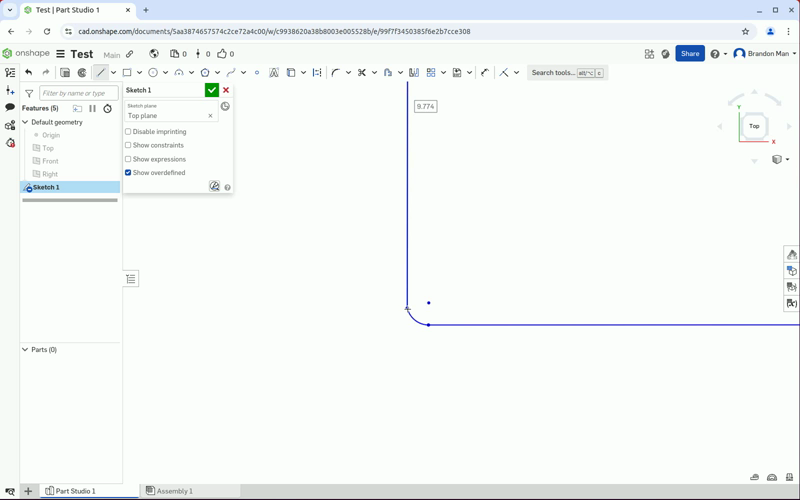
scroll(-6)
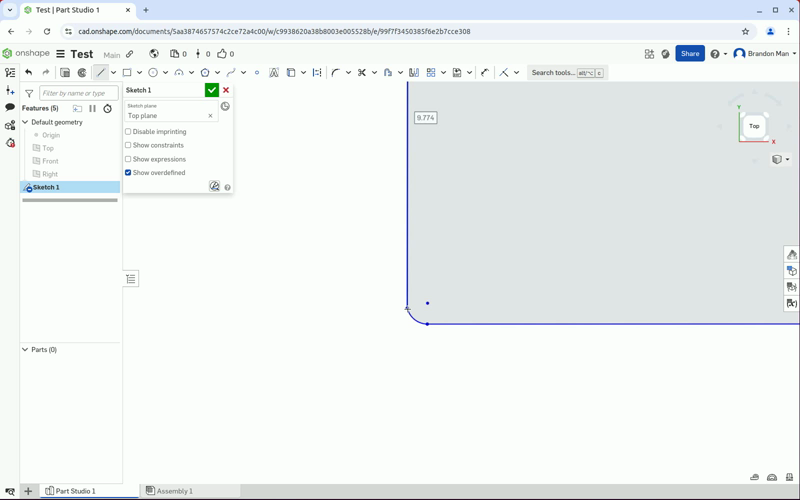
scroll(-6)
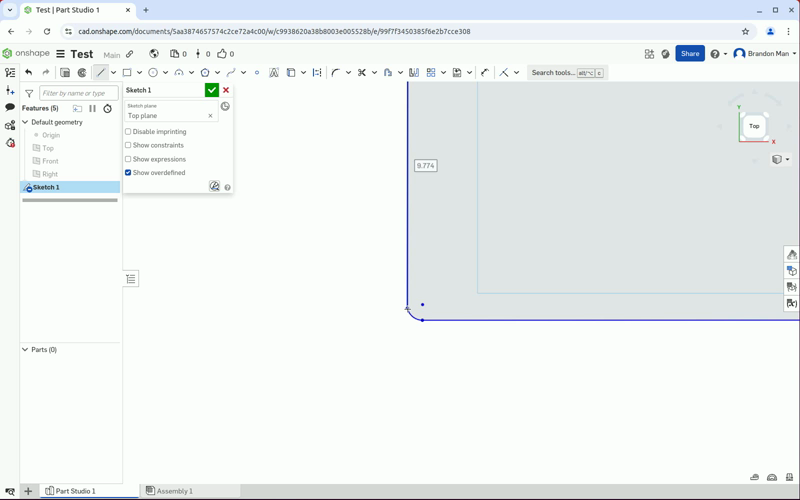
scroll(-6)
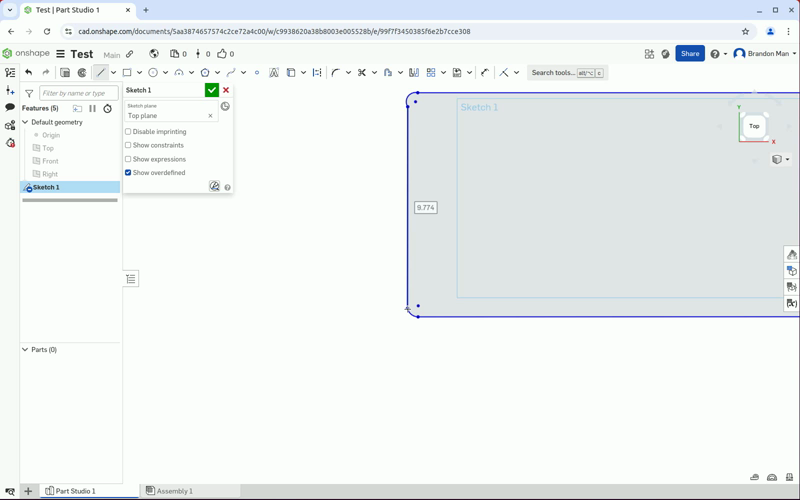
scroll(-6)
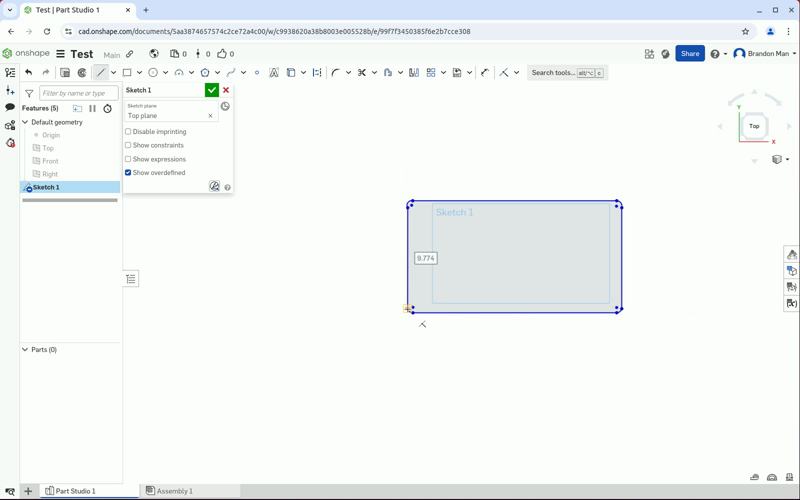
scroll(-6)
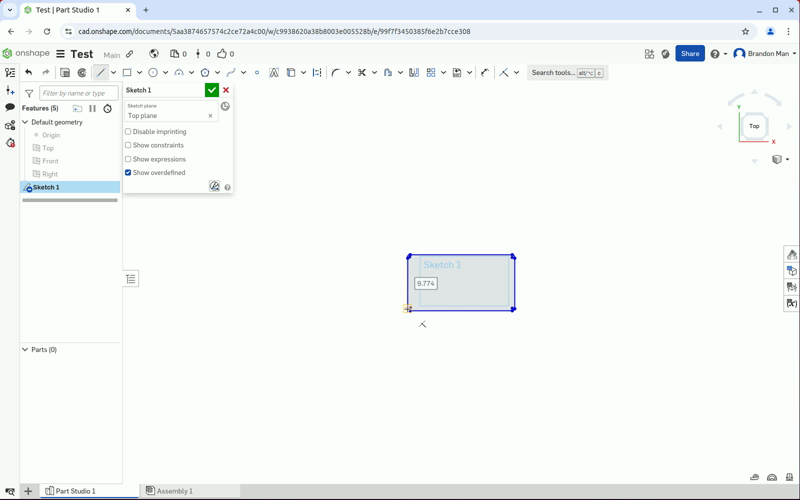
key(esc)
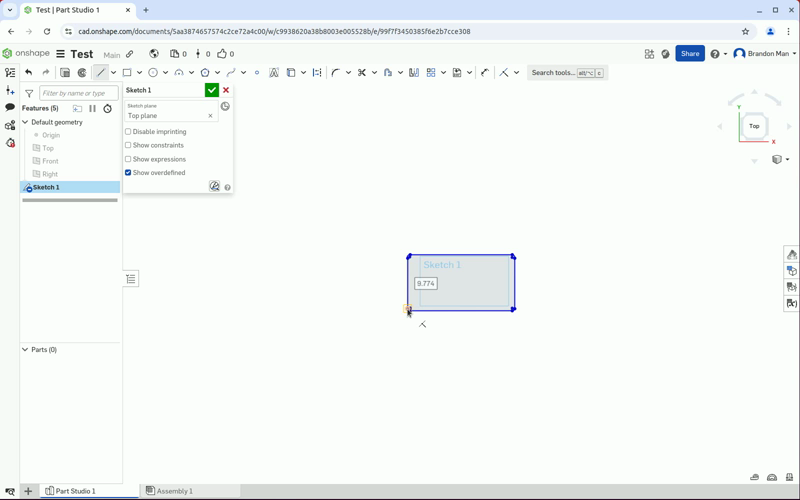
key(l)
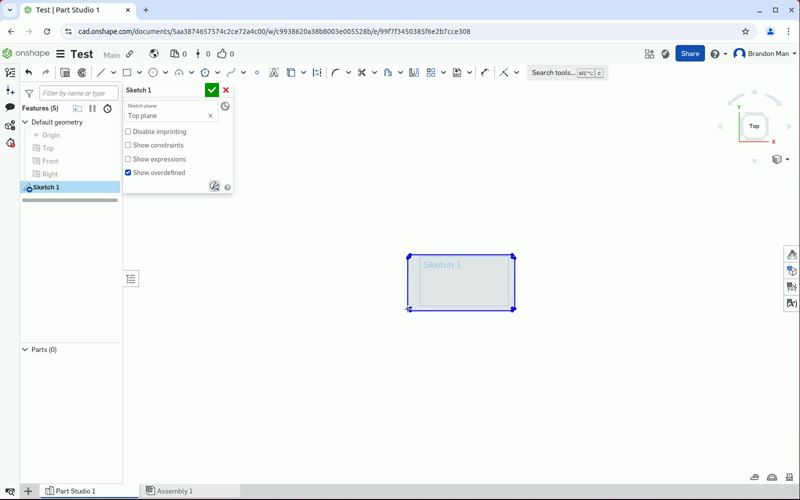
key_down(shift)
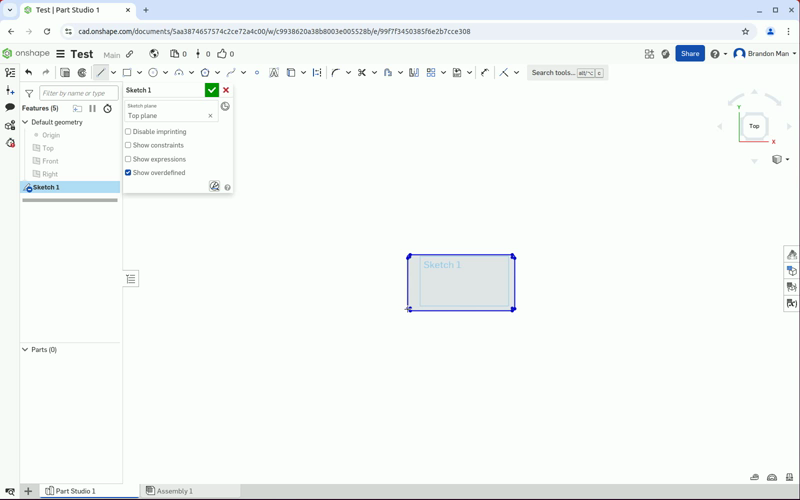
mouse_move(410, 308)
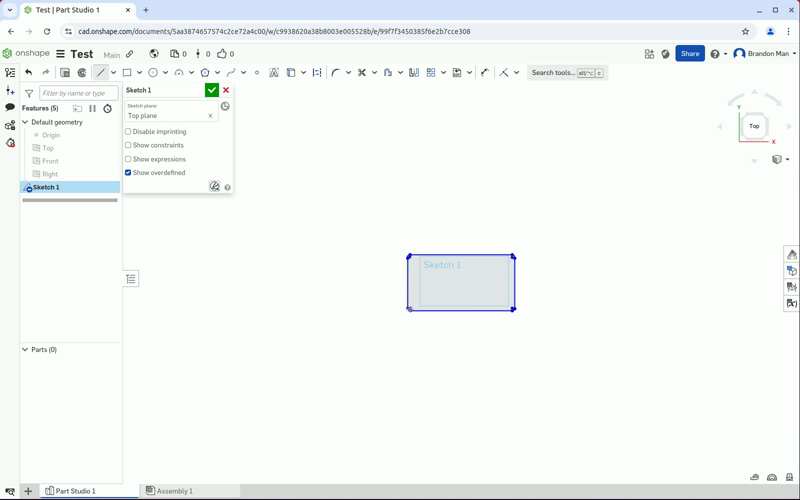
scroll(6)
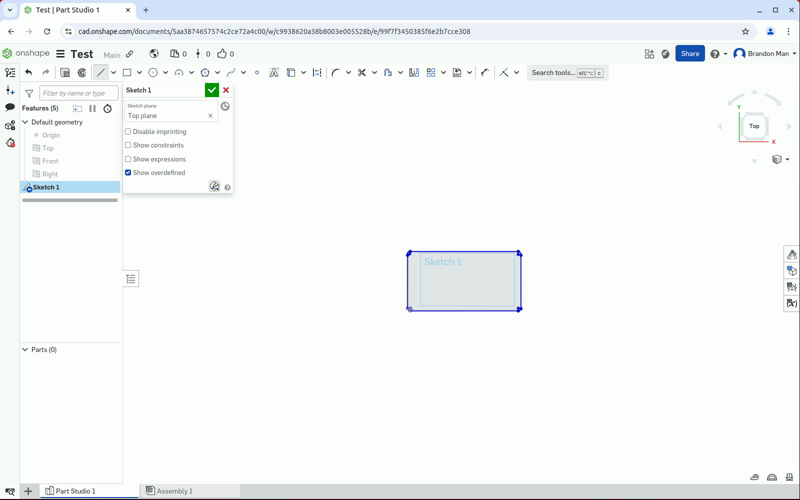
scroll(6)
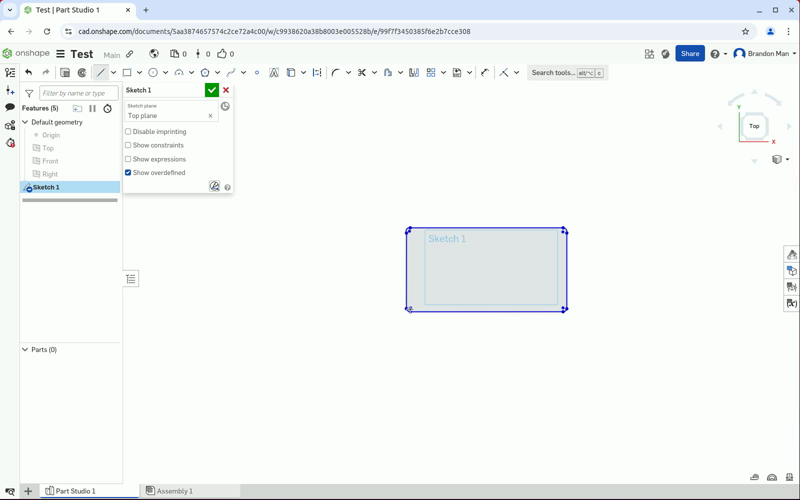
scroll(6)
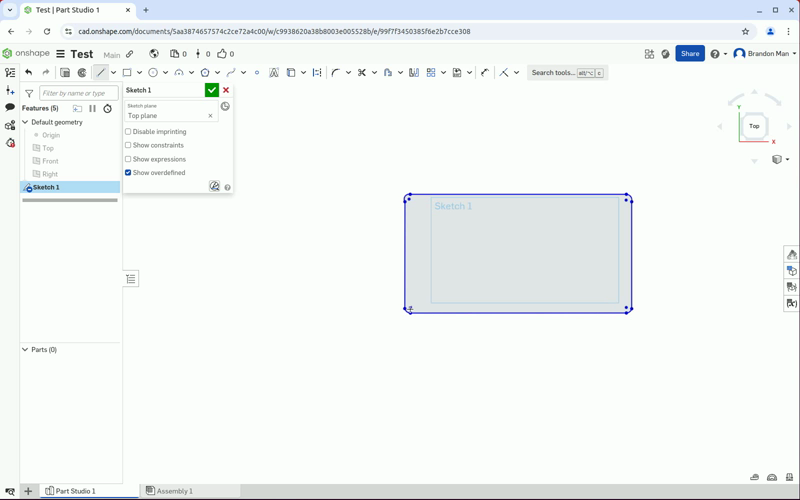
scroll(6)
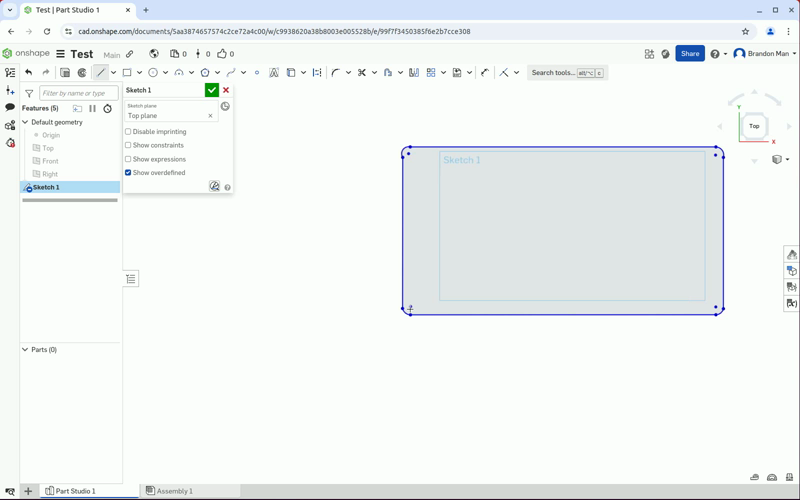
scroll(6)
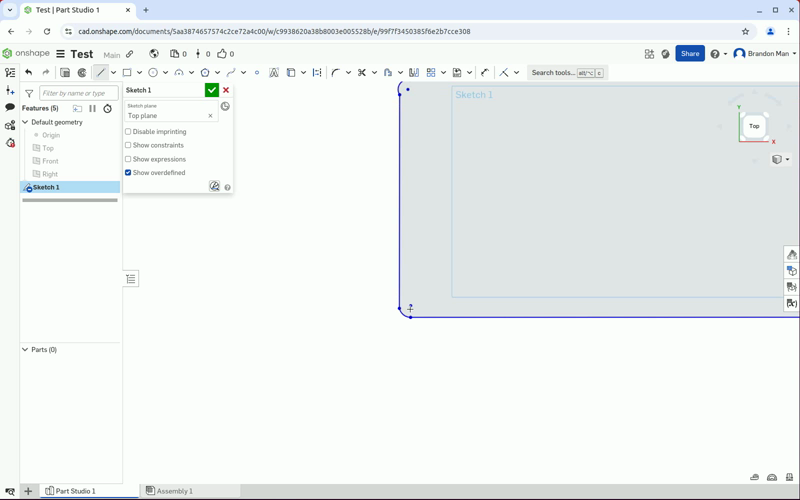
scroll(6)
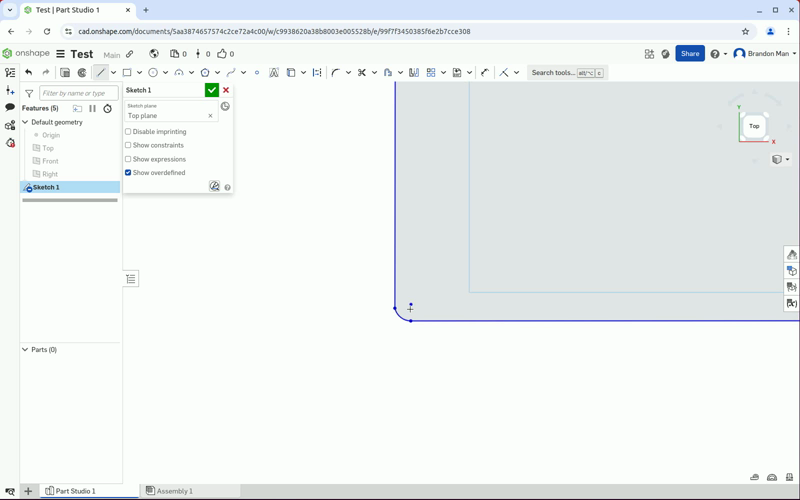
scroll(6)
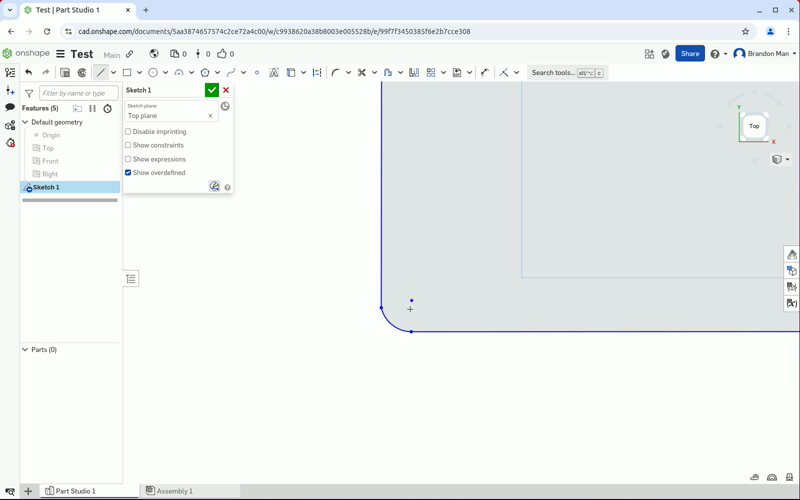
click(410, 308)
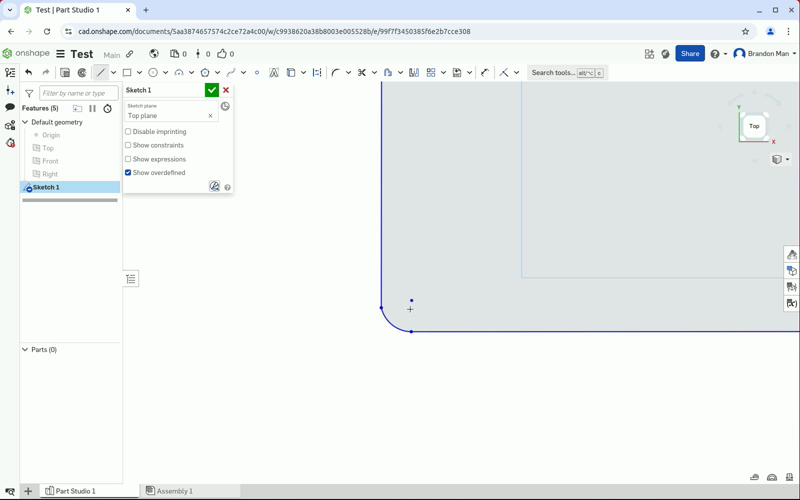
scroll(-6)
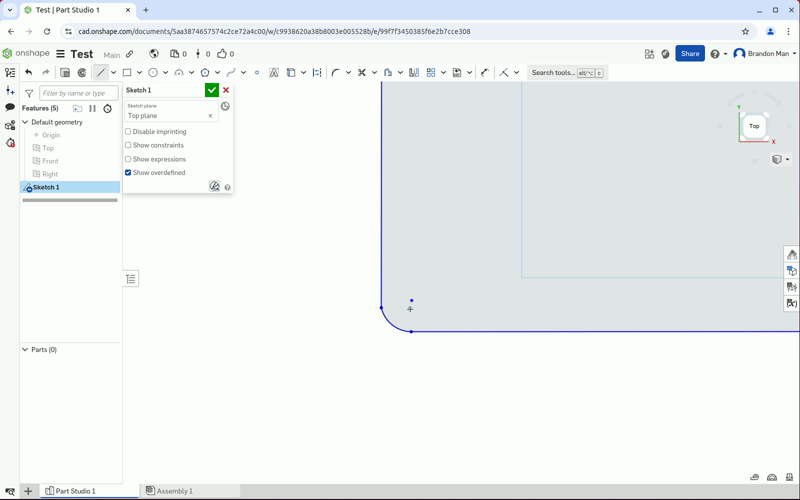
scroll(-6)
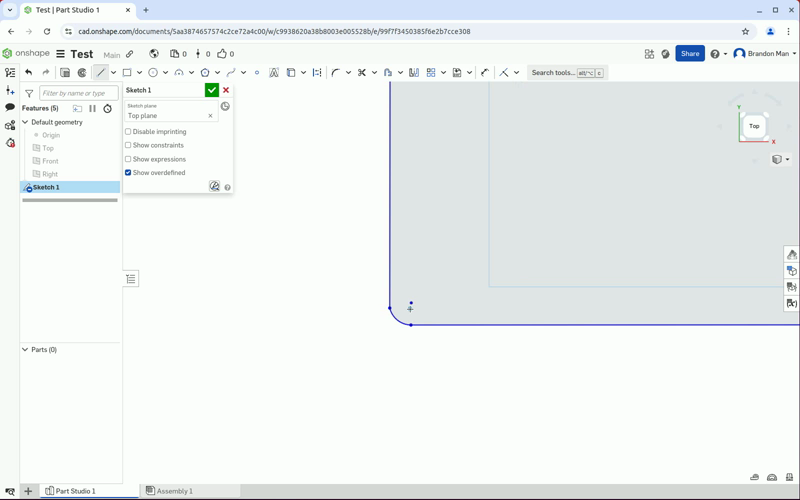
scroll(-6)
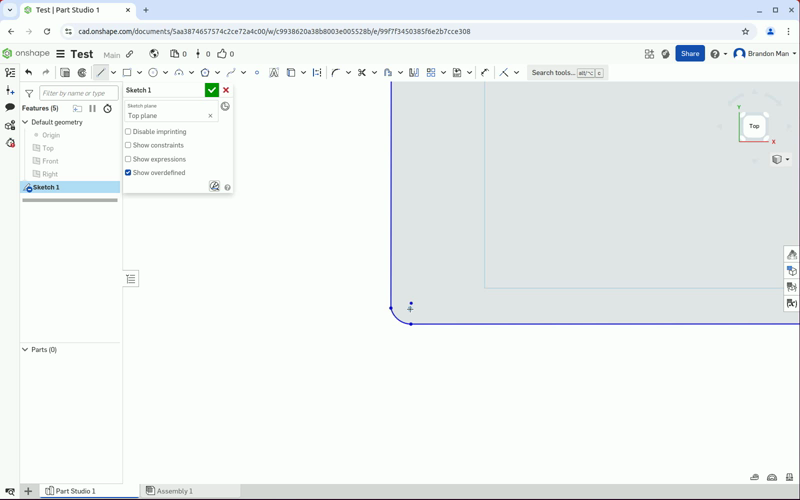
scroll(-6)
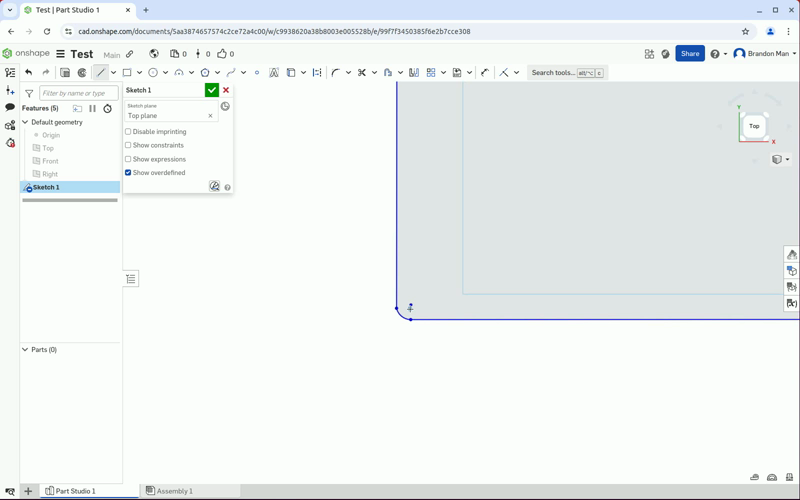
scroll(-6)
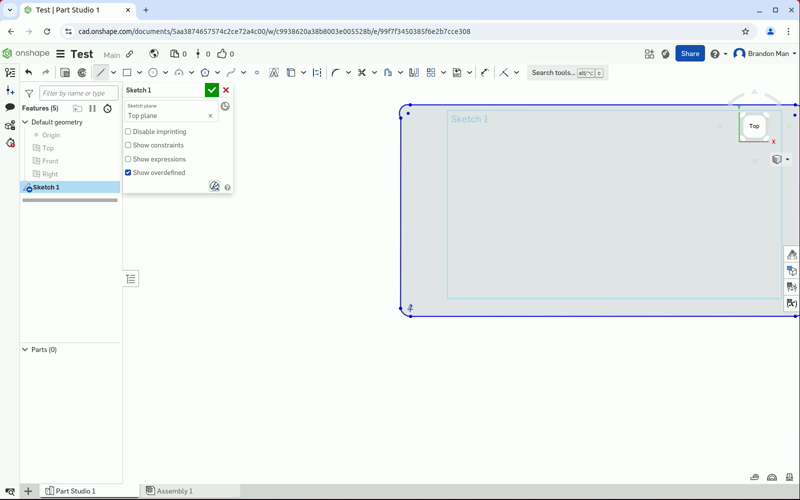
scroll(-6)
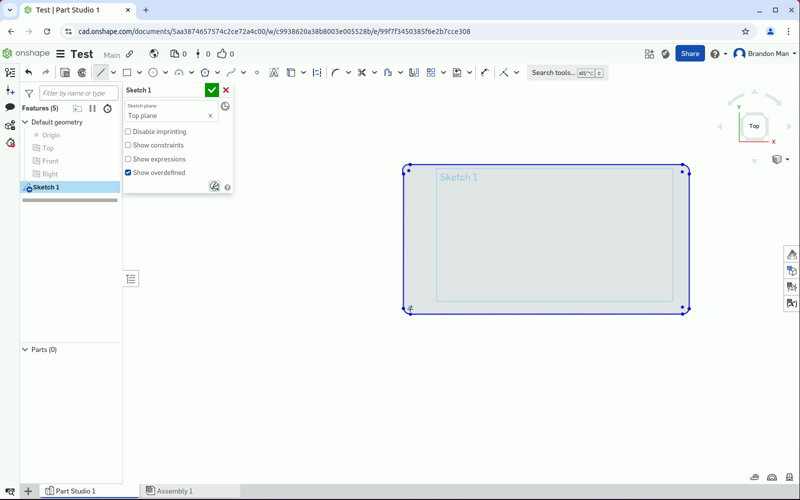
scroll(-6)
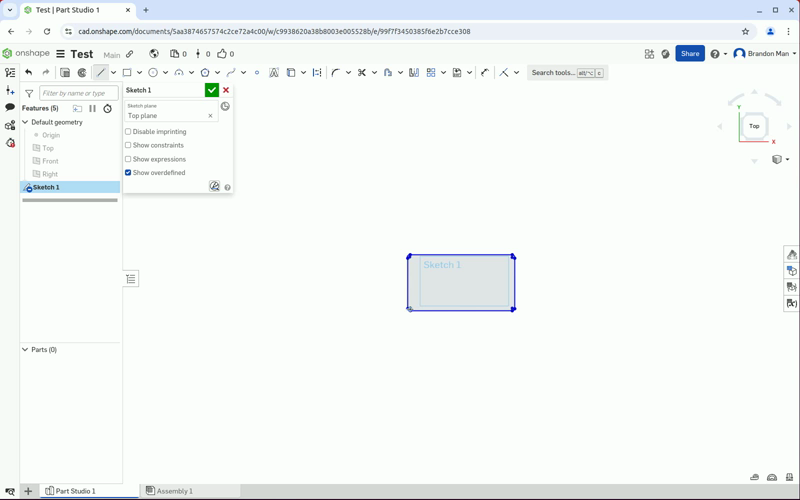
key_up(shift)
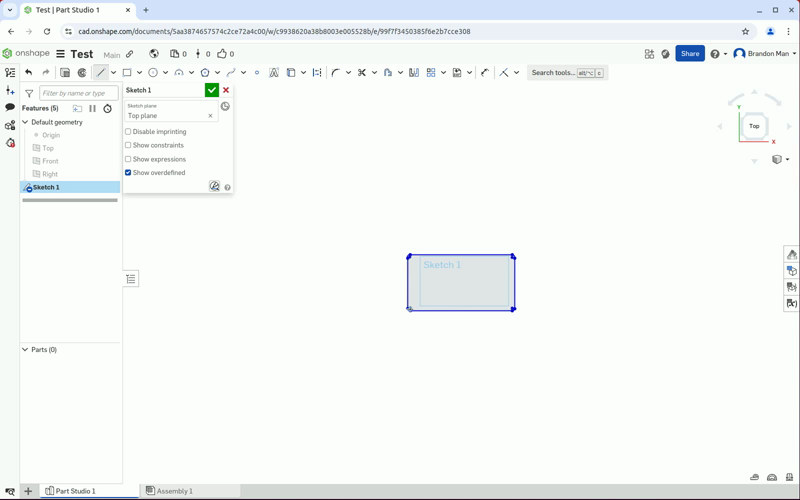
key_down(shift)
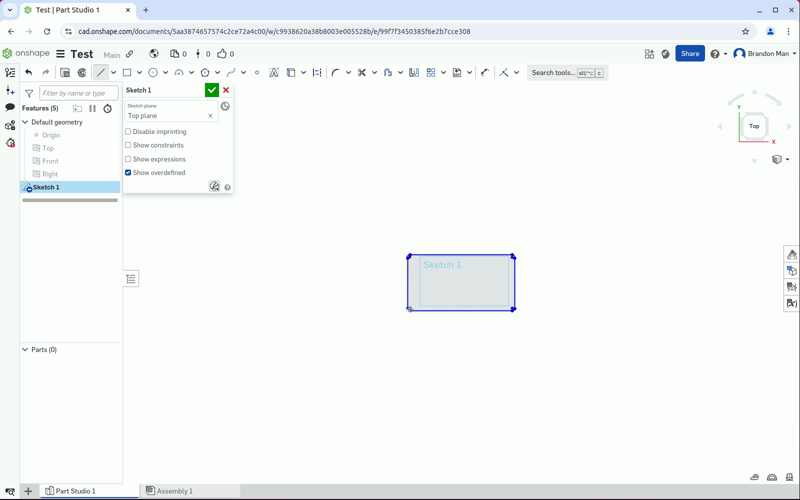
mouse_move(512, 308)
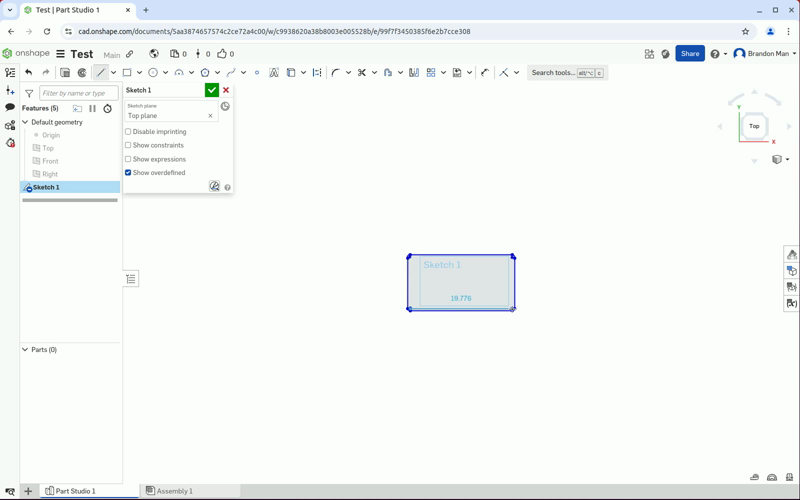
scroll(6)
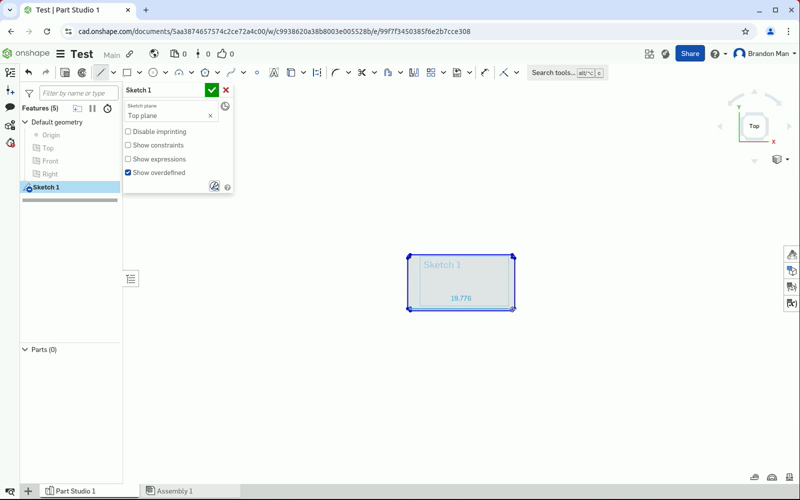
scroll(6)
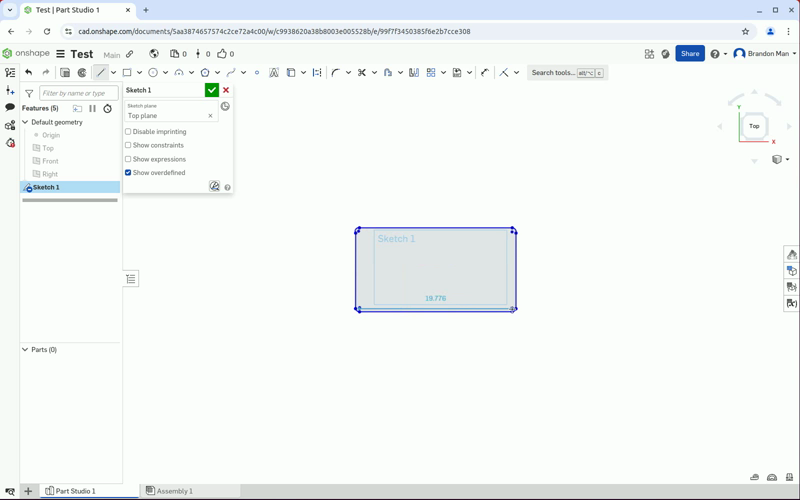
scroll(6)
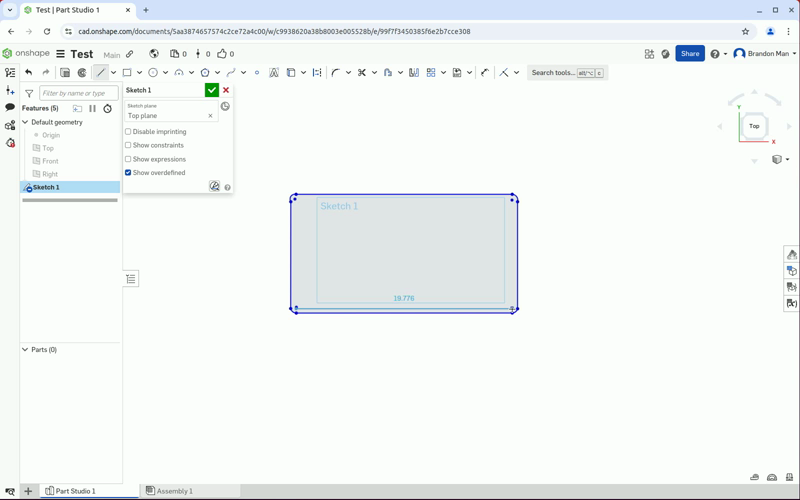
scroll(6)
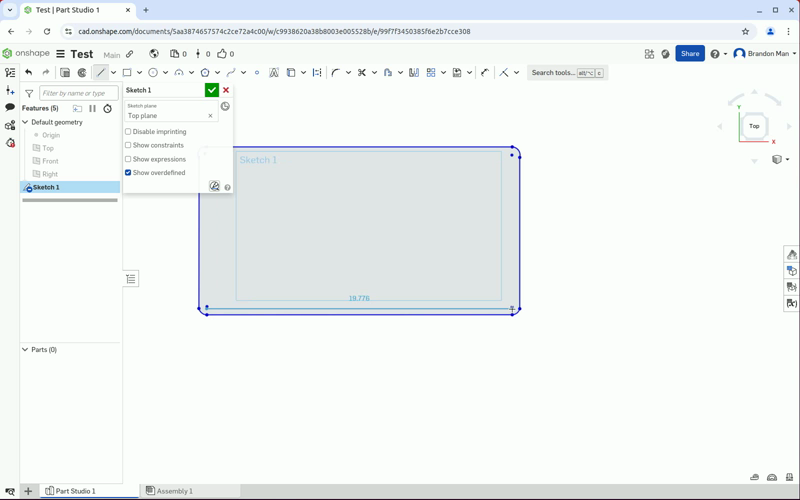
scroll(6)
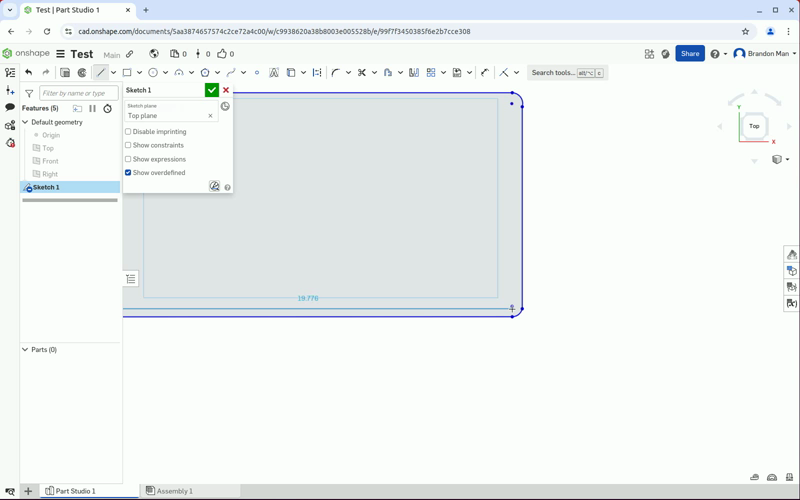
scroll(6)
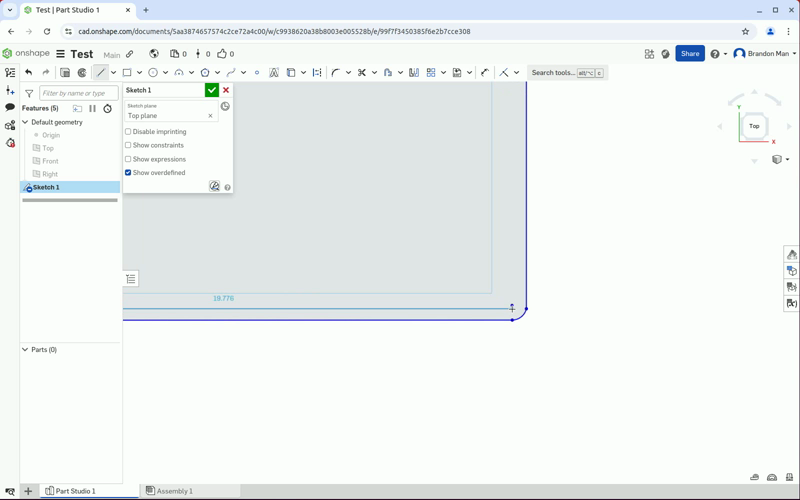
scroll(6)
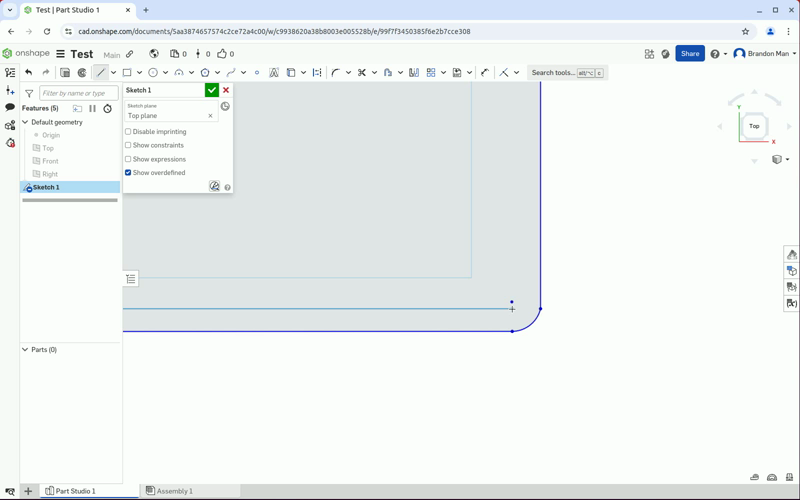
click(512, 308)
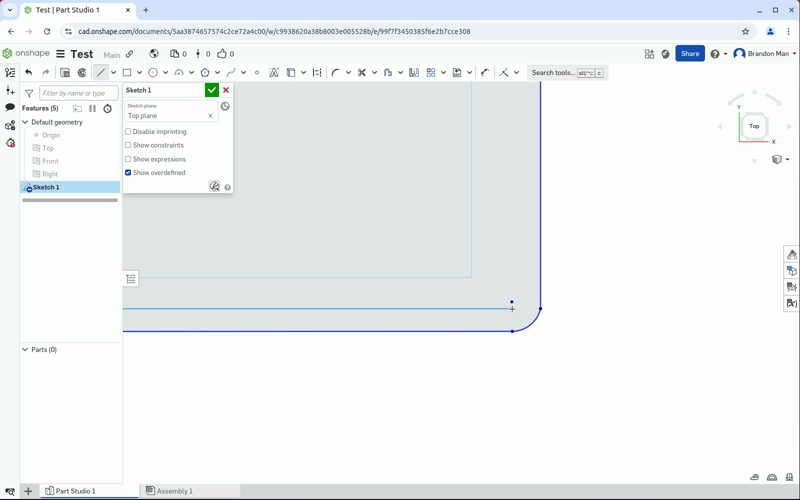
scroll(-6)
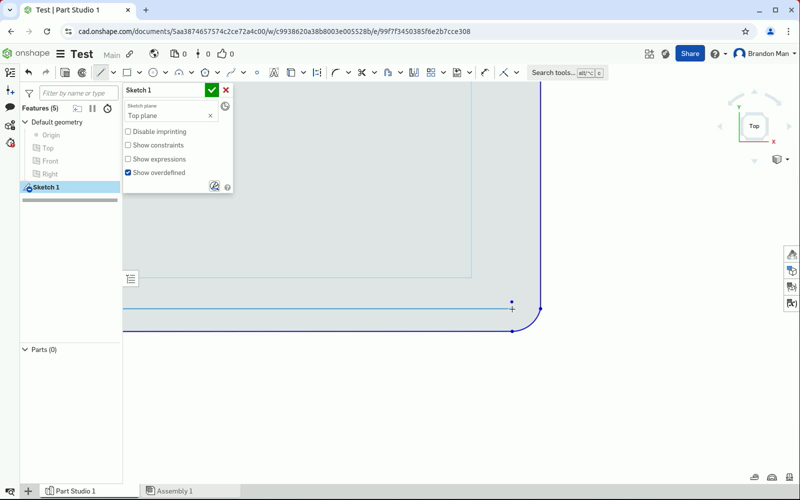
scroll(-6)
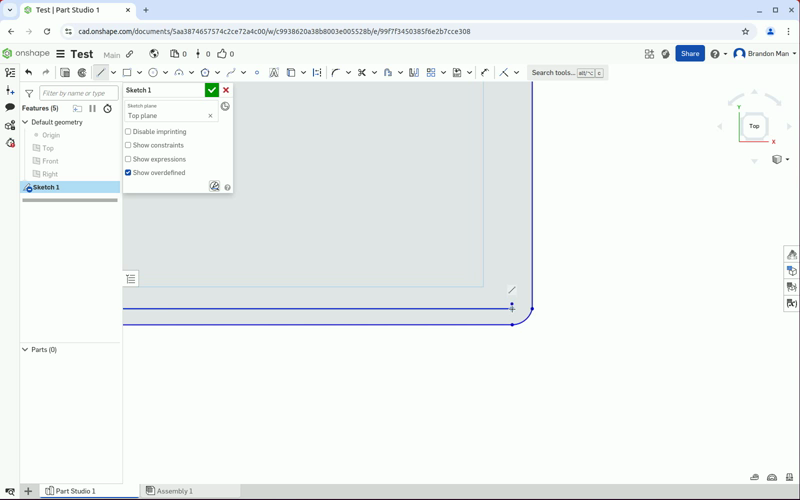
scroll(-6)
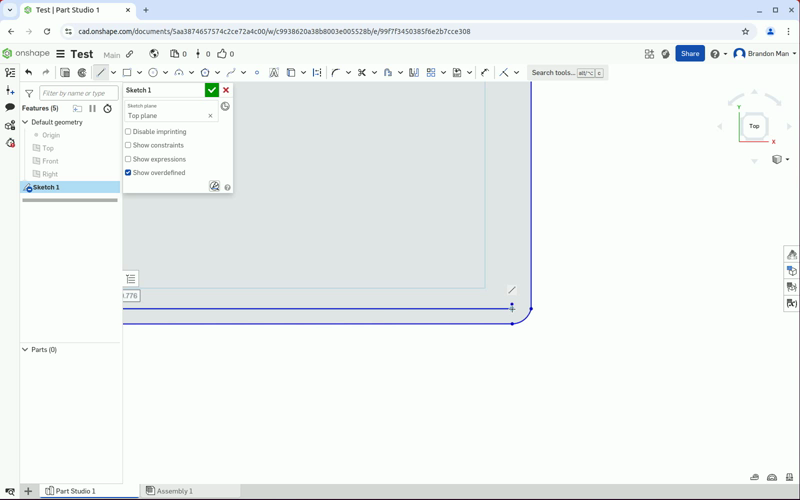
scroll(-6)
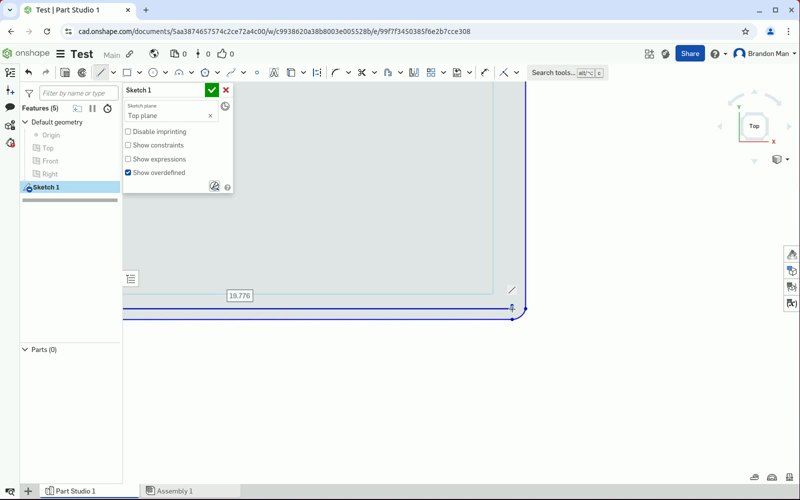
scroll(-6)
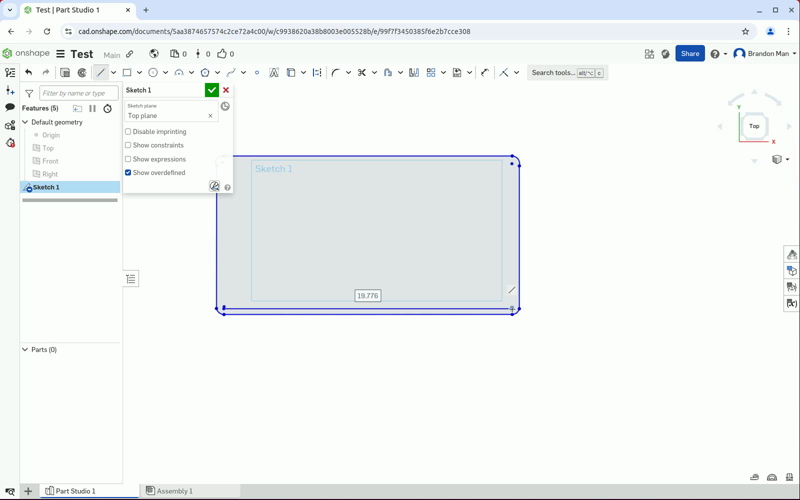
scroll(-6)
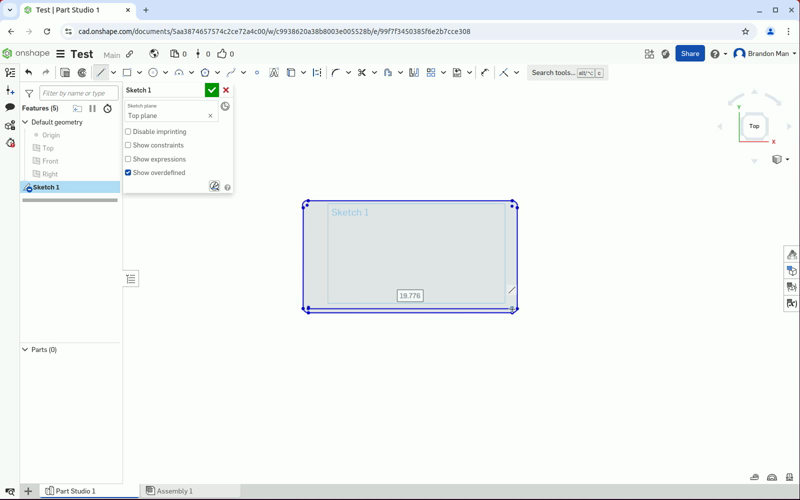
scroll(-6)
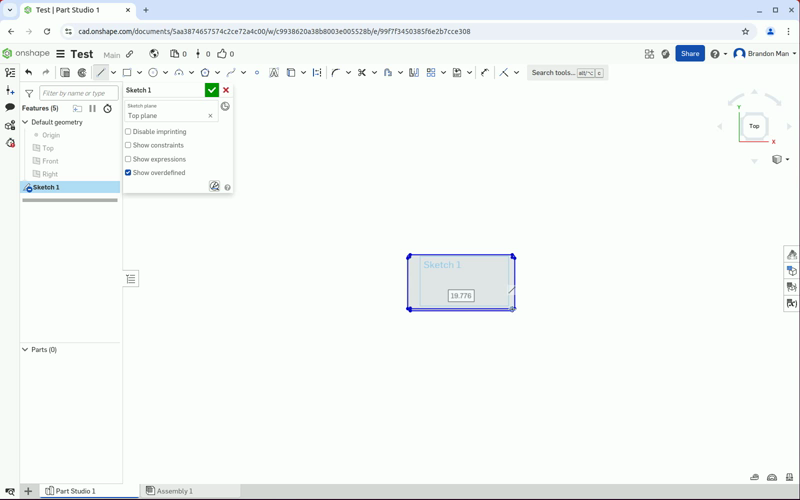
key_up(shift)
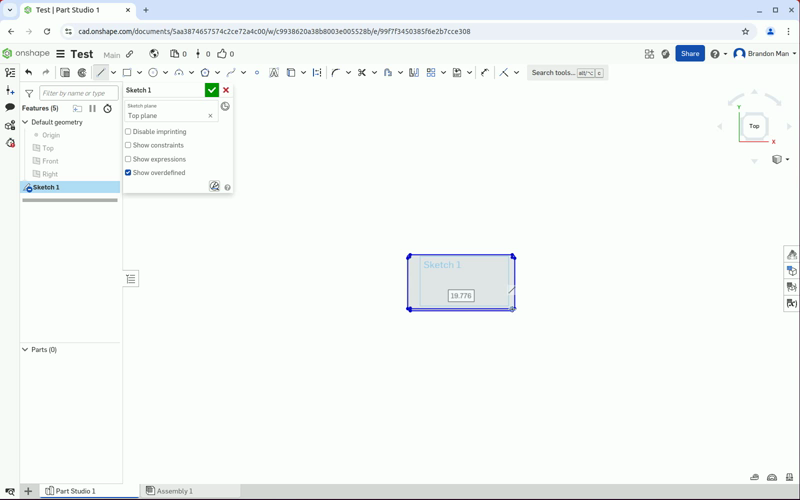
key_down(shift)
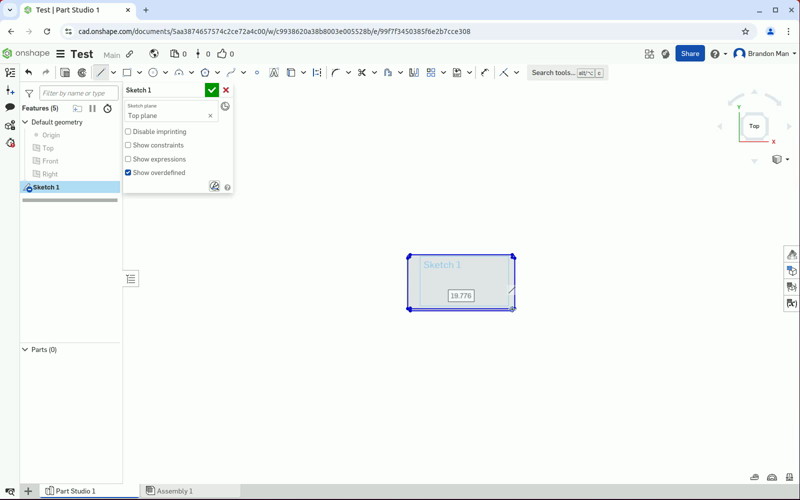
mouse_move(542, 308)
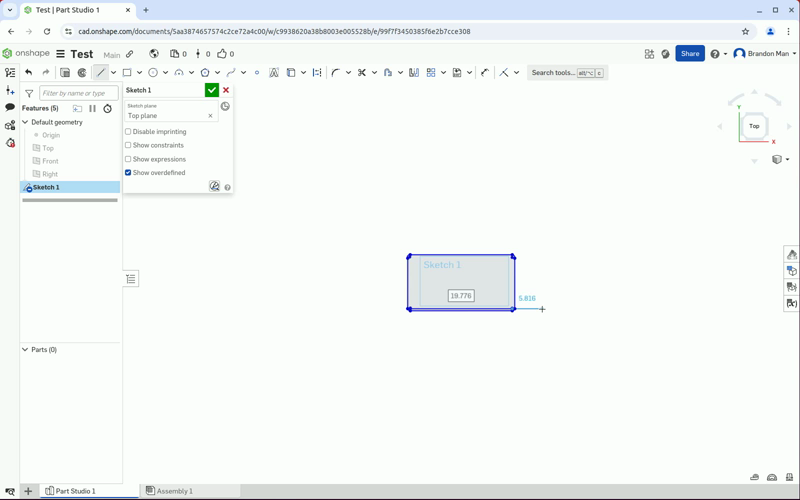
mouse_move(512, 258)
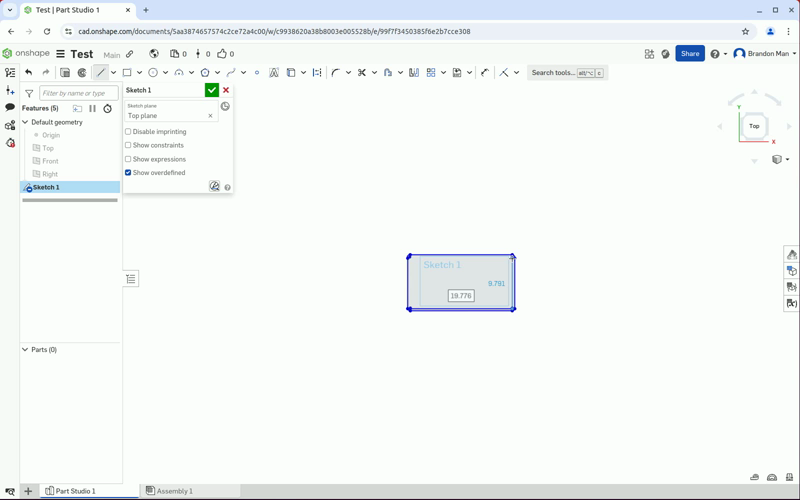
scroll(6)
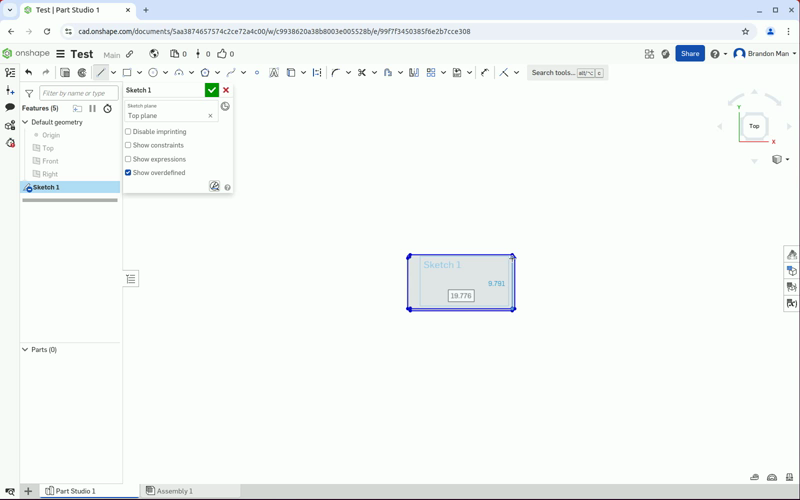
scroll(6)
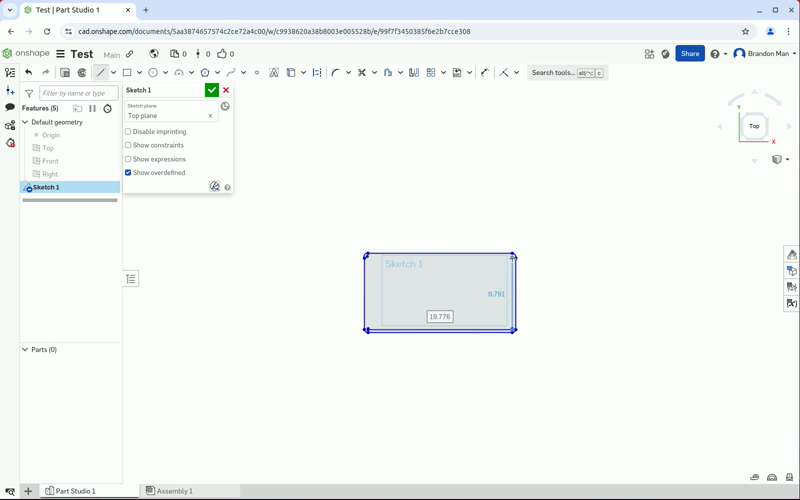
scroll(6)
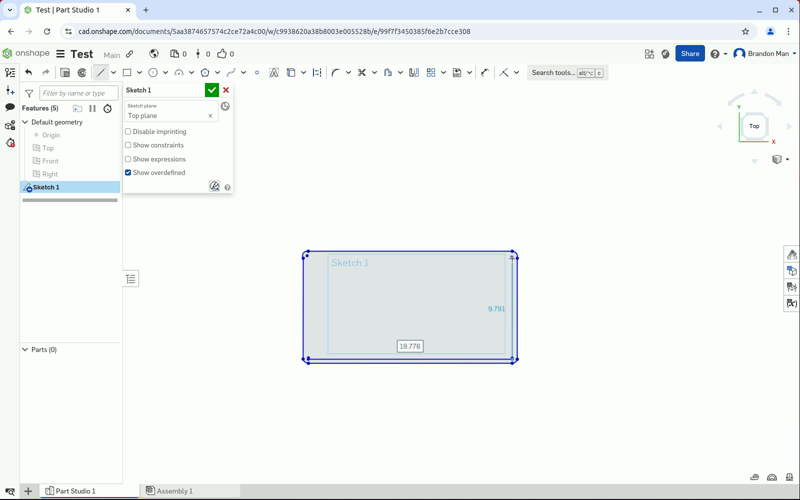
scroll(6)
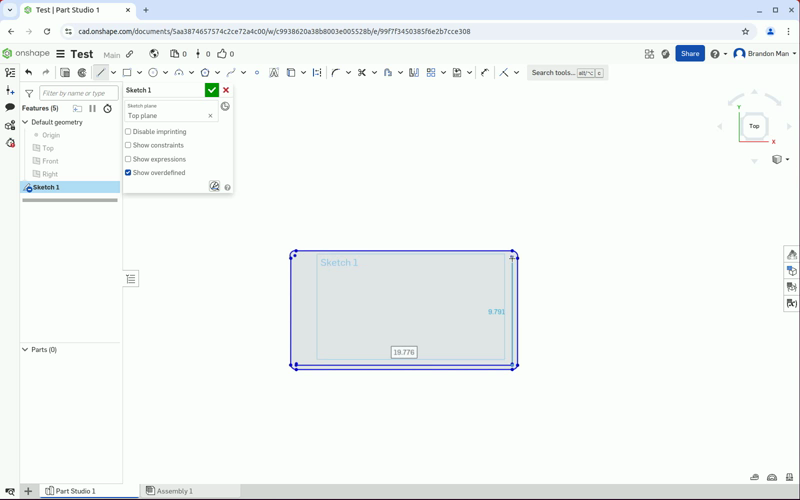
scroll(6)
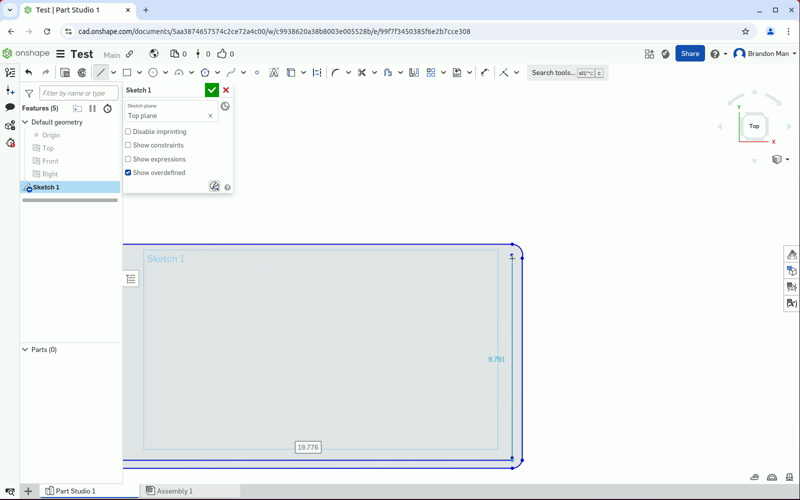
scroll(6)
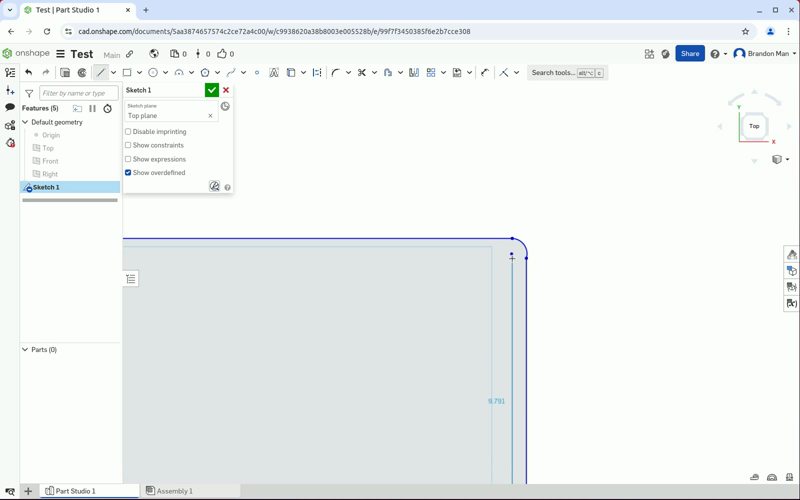
scroll(6)
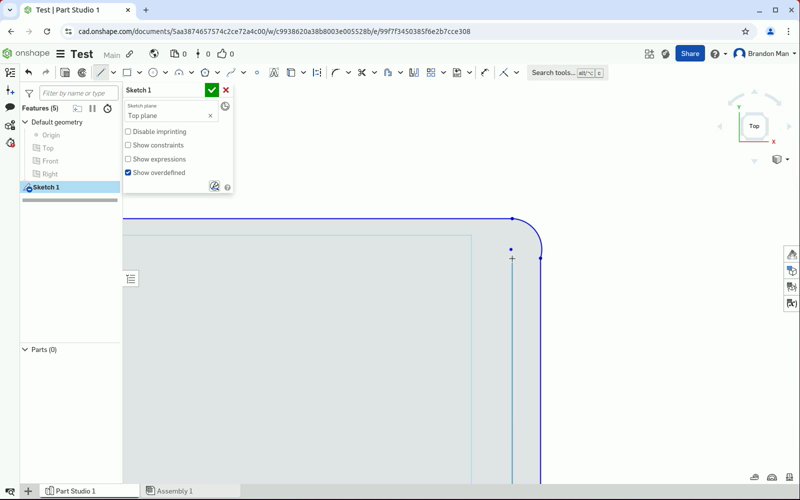
click(512, 258)
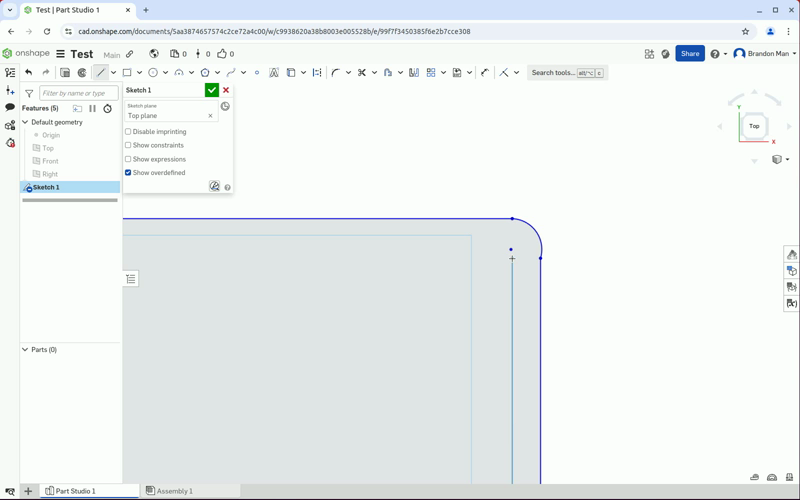
scroll(-6)
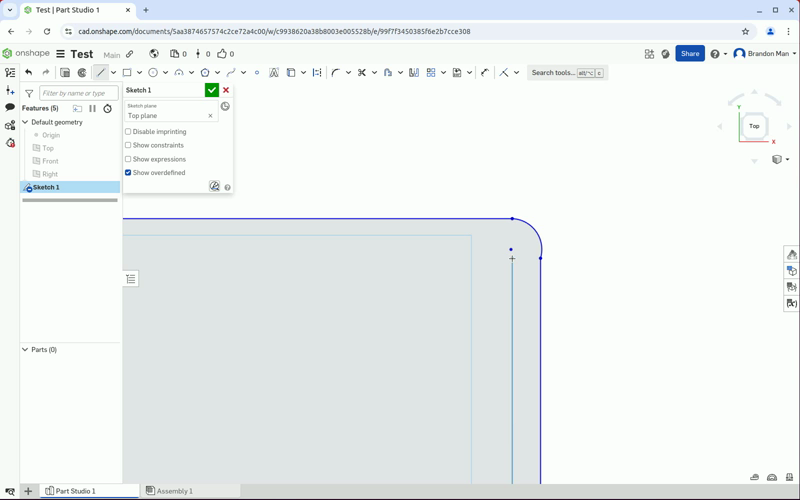
scroll(-6)
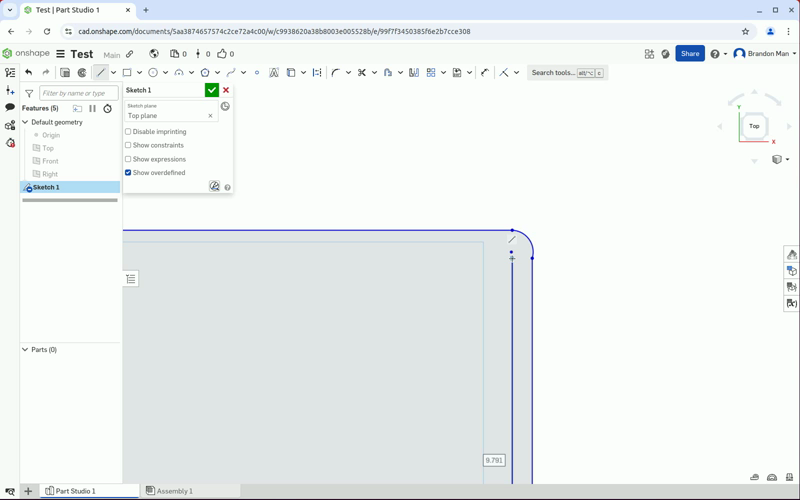
scroll(-6)
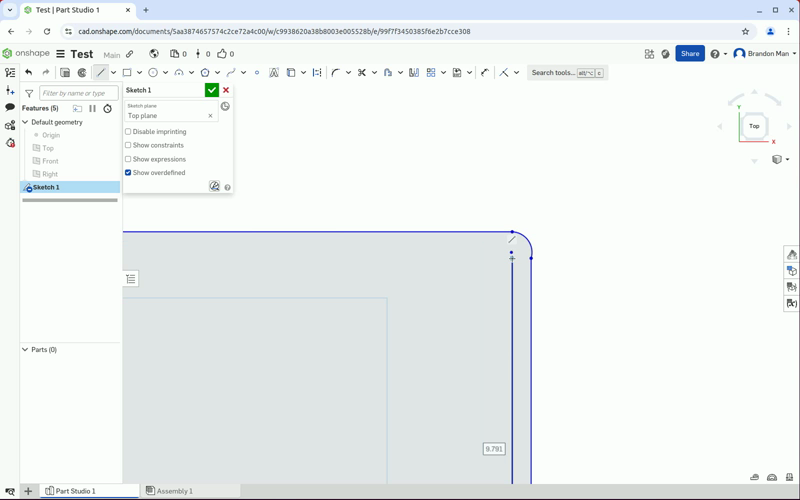
scroll(-6)
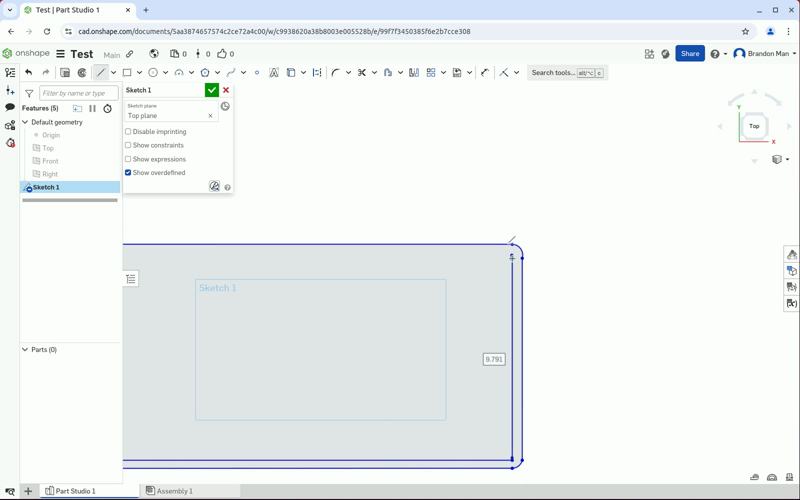
scroll(-6)
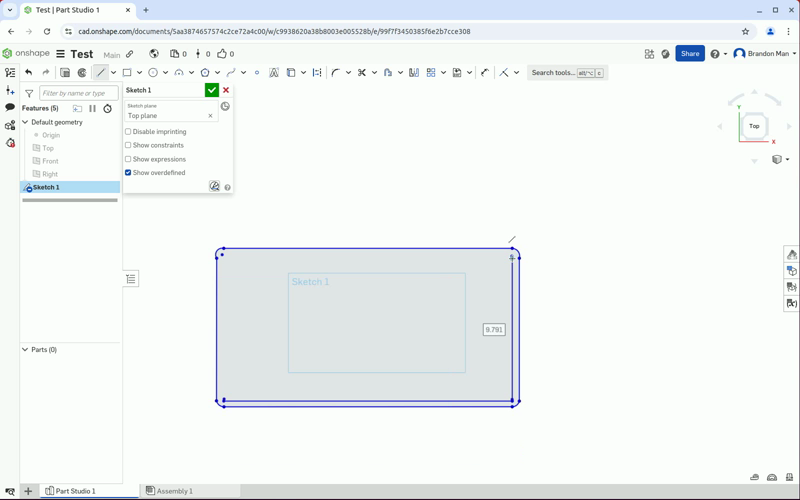
scroll(-6)
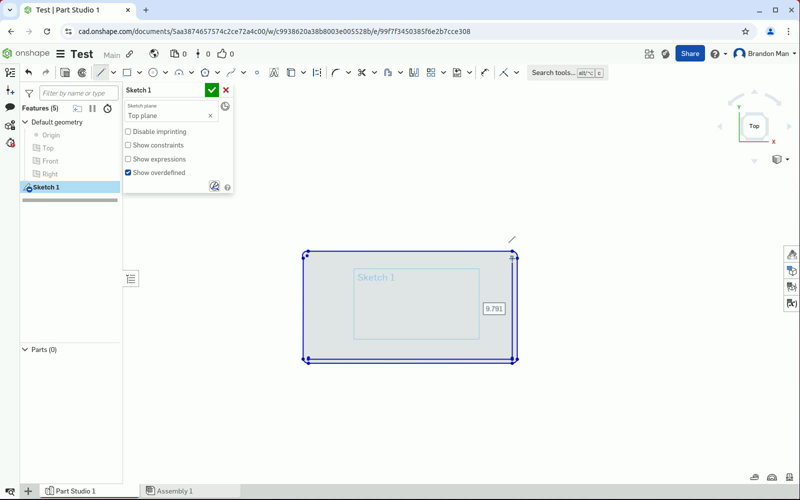
scroll(-6)
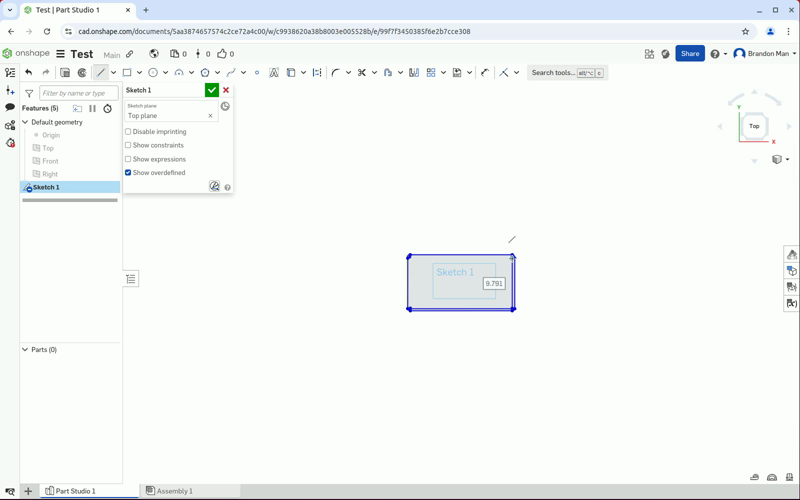
key_up(shift)
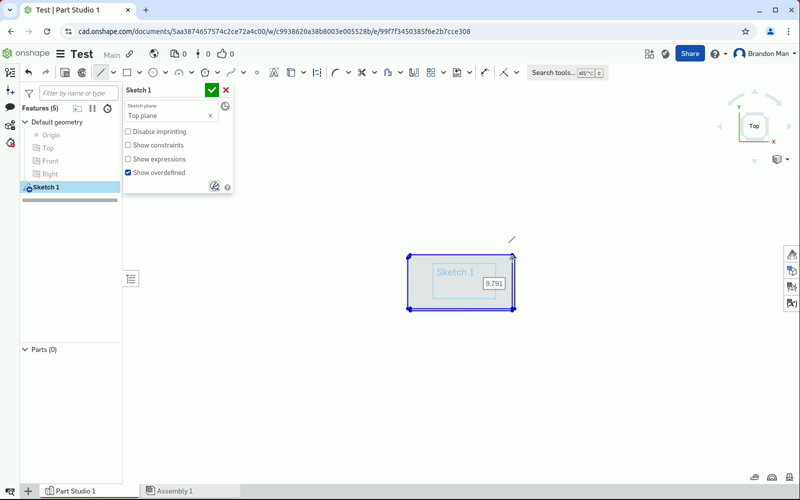
key_down(shift)
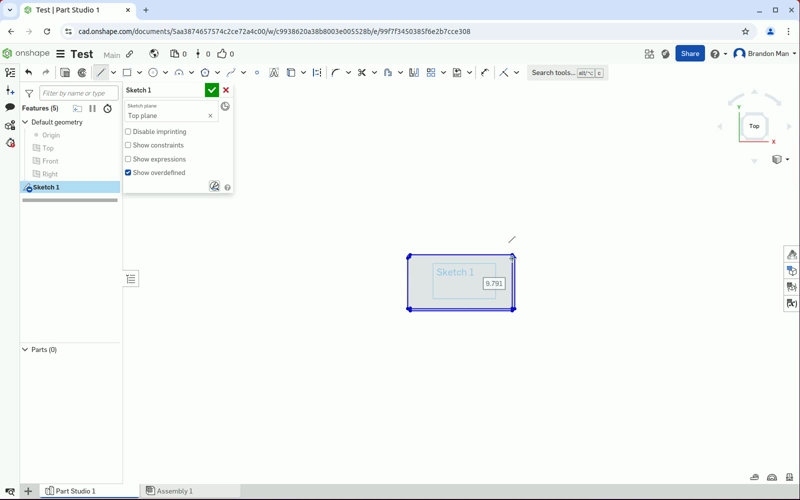
mouse_move(410, 258)
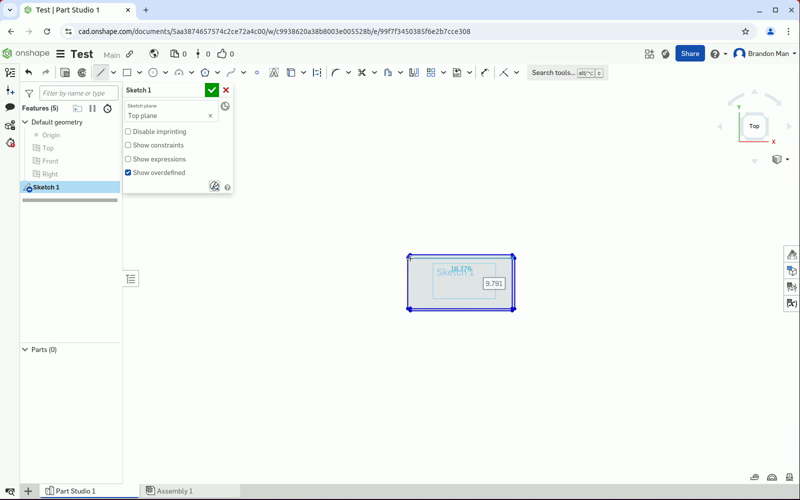
scroll(6)
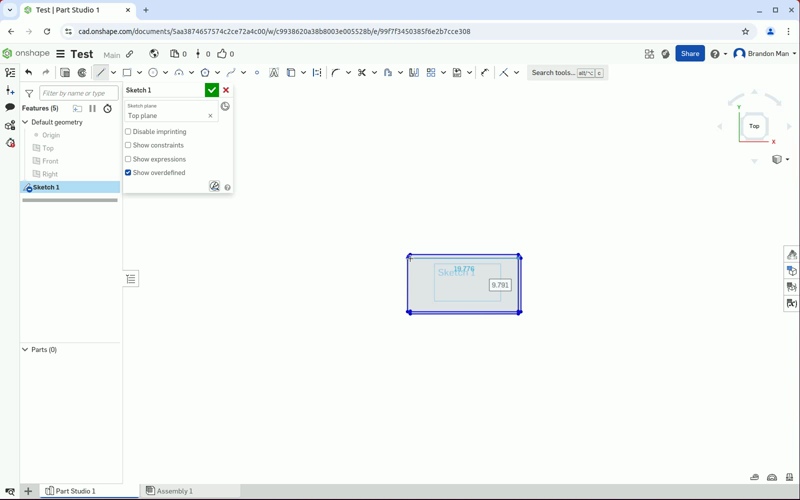
scroll(6)
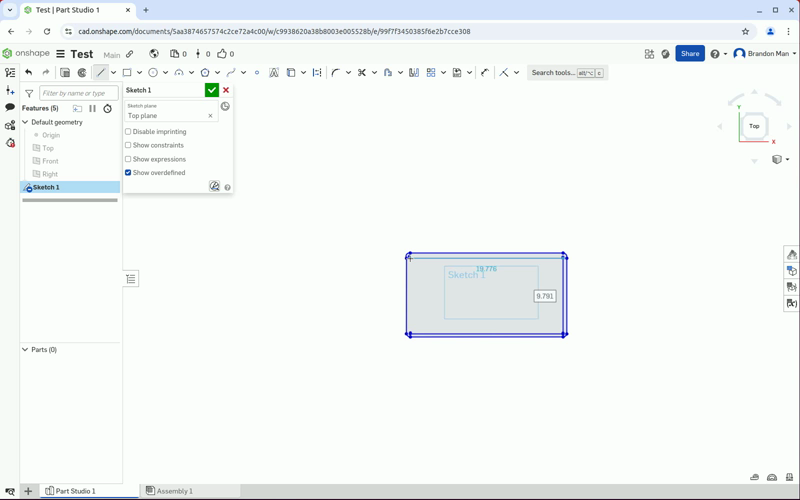
scroll(6)
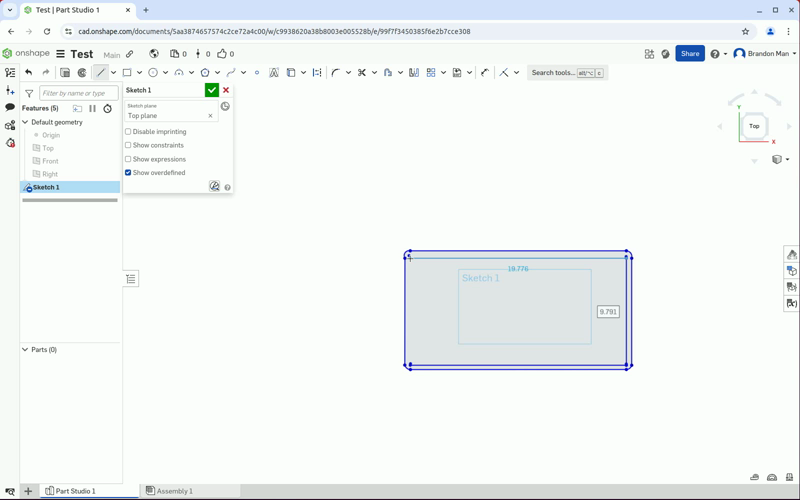
scroll(6)
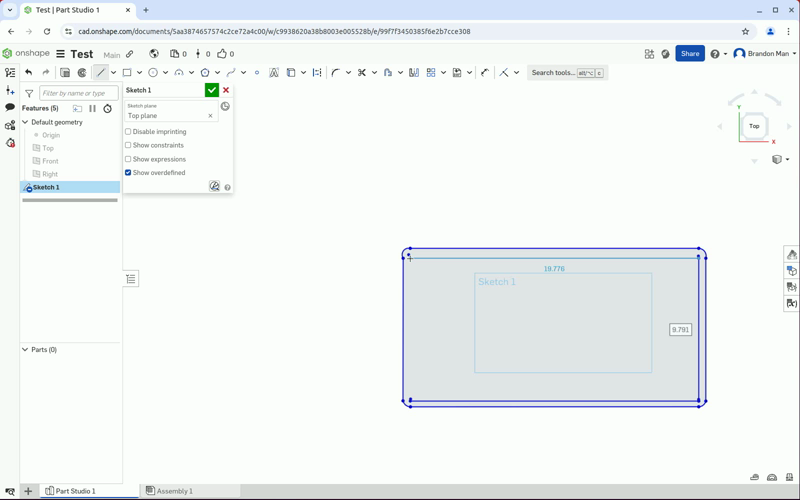
scroll(6)
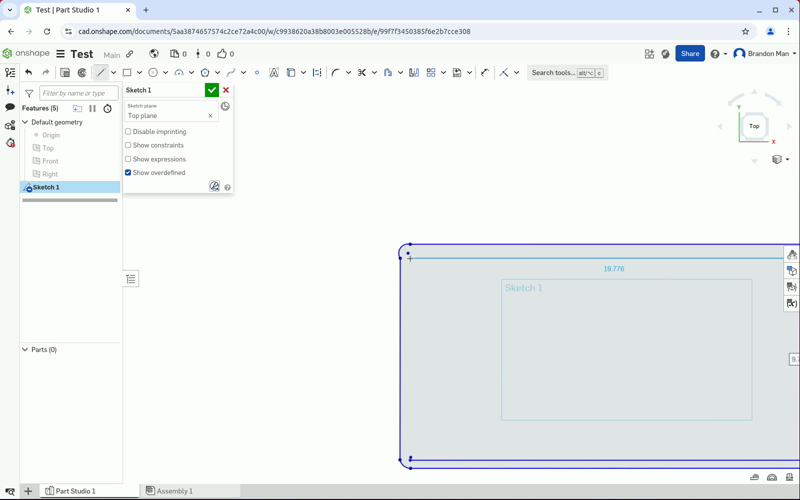
scroll(6)
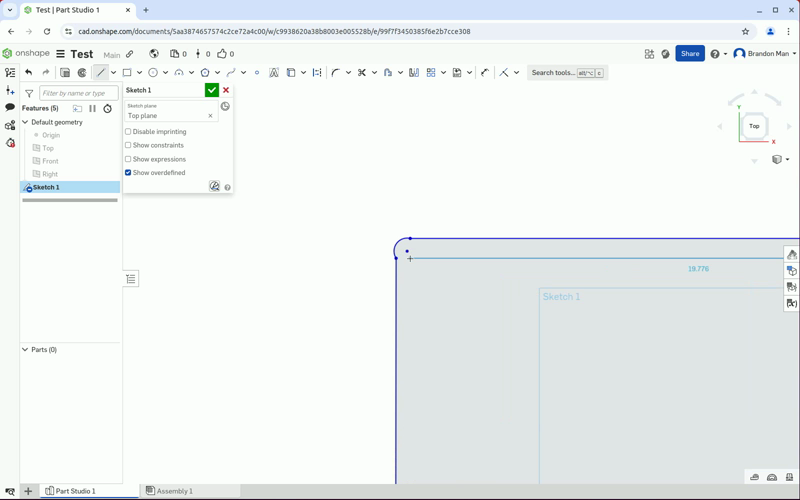
scroll(6)
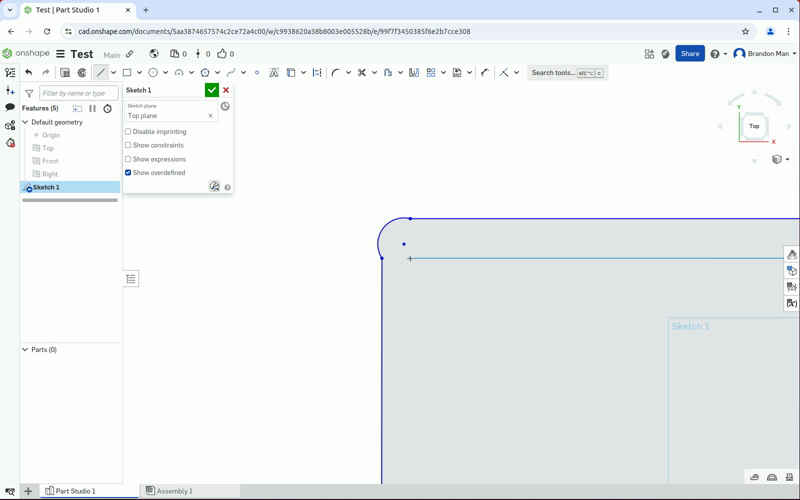
click(410, 258)
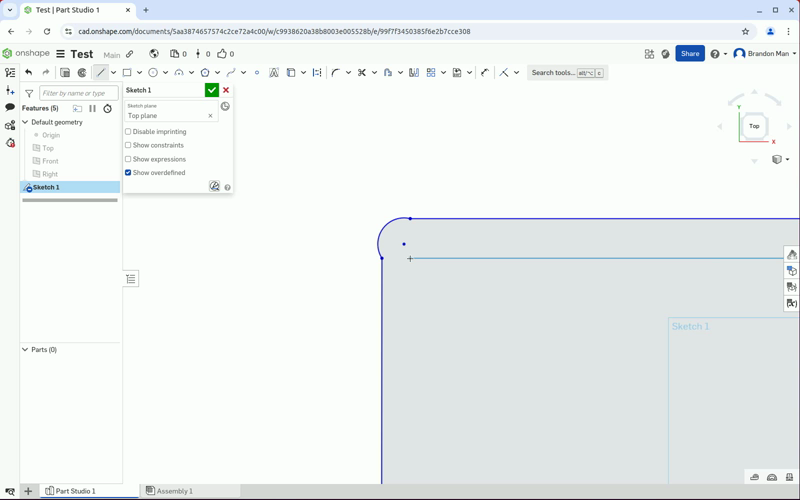
scroll(-6)
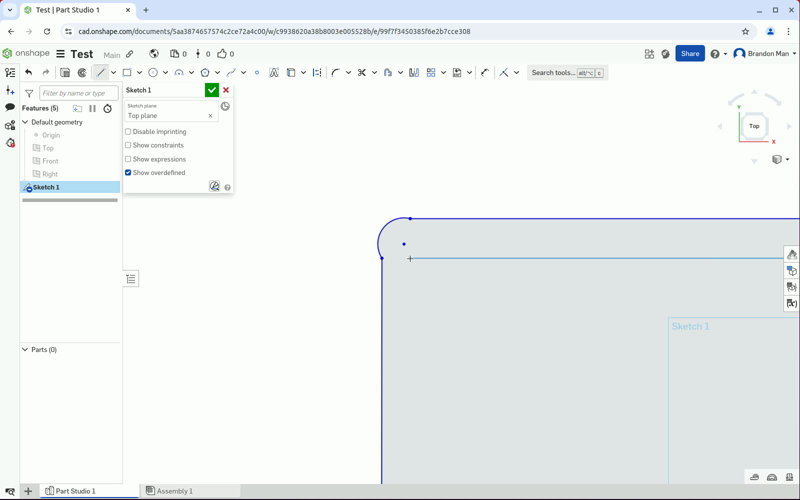
scroll(-6)
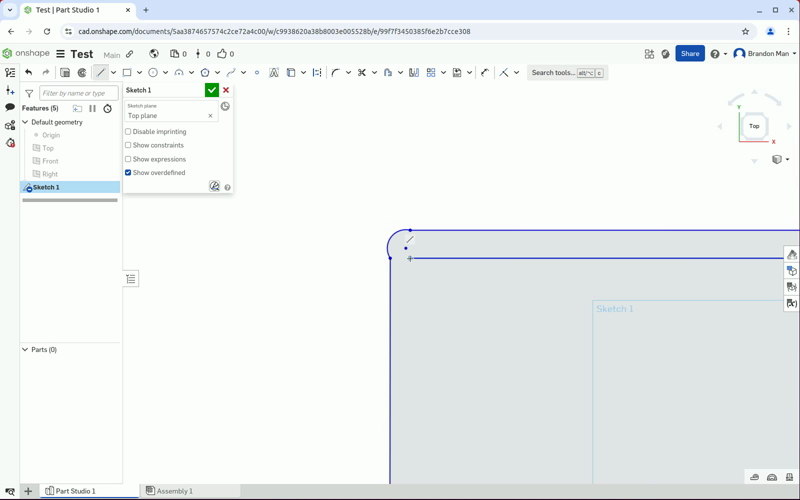
scroll(-6)
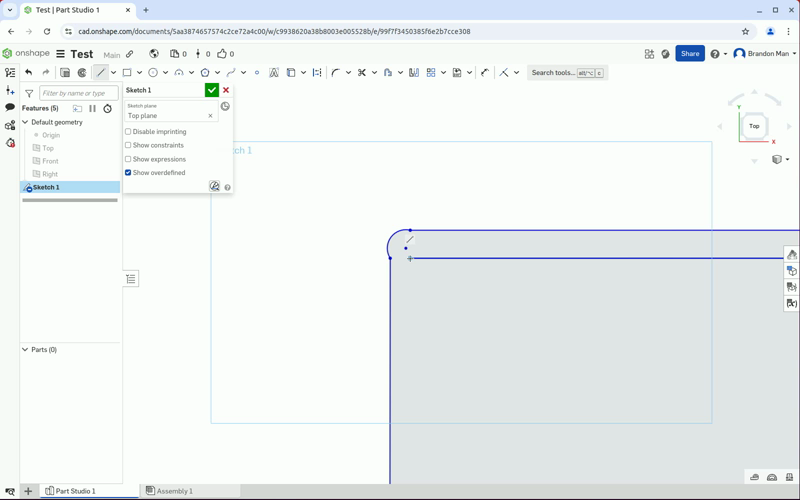
scroll(-6)
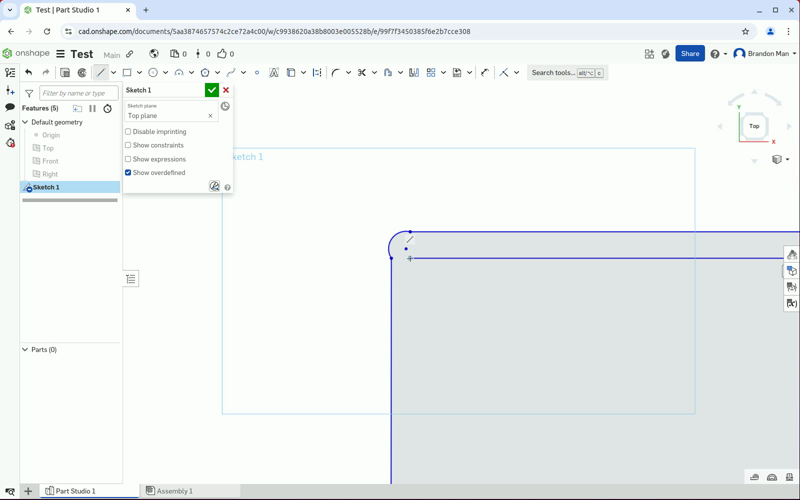
scroll(-6)
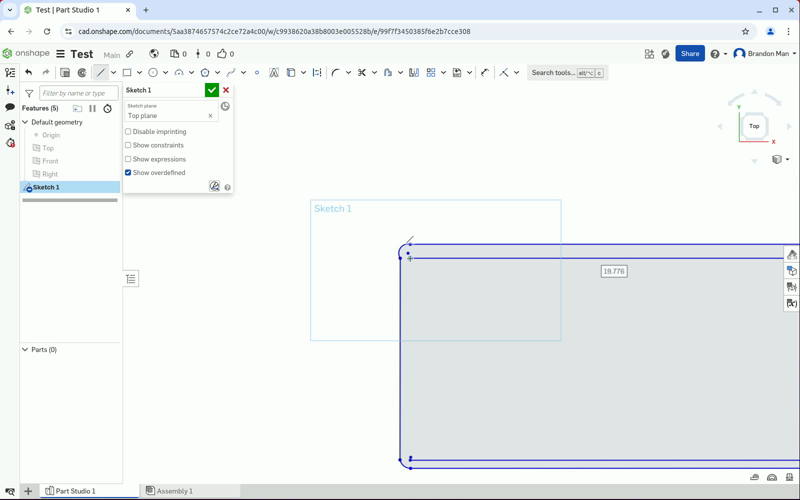
scroll(-6)
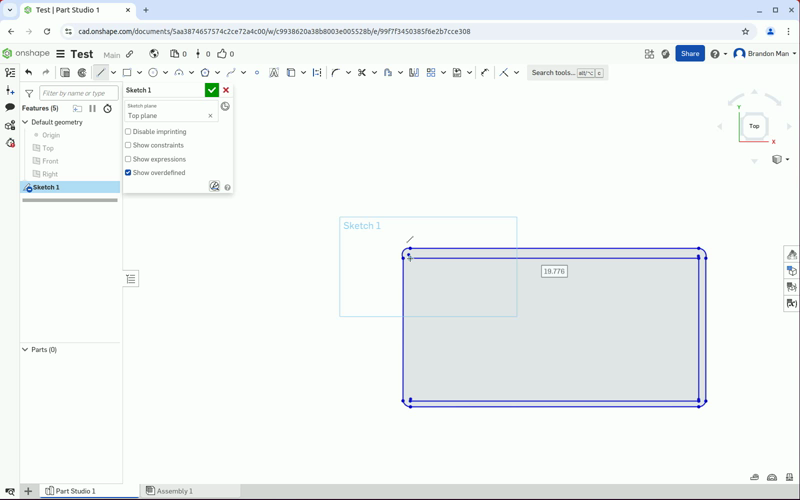
scroll(-6)
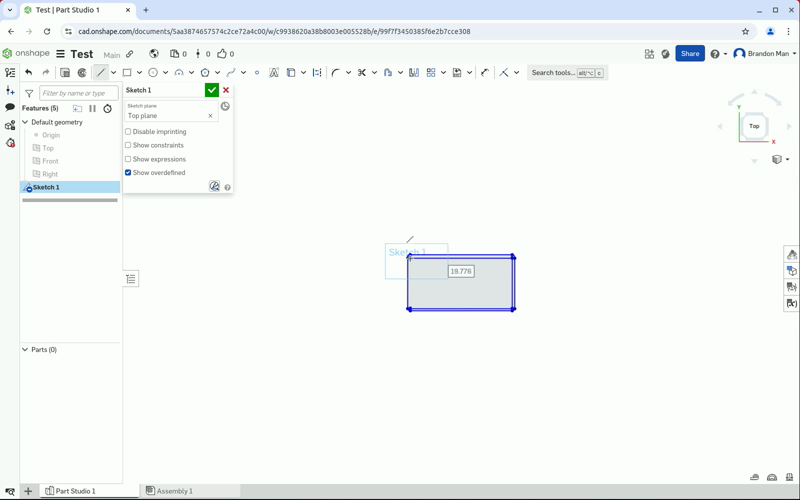
key_up(shift)
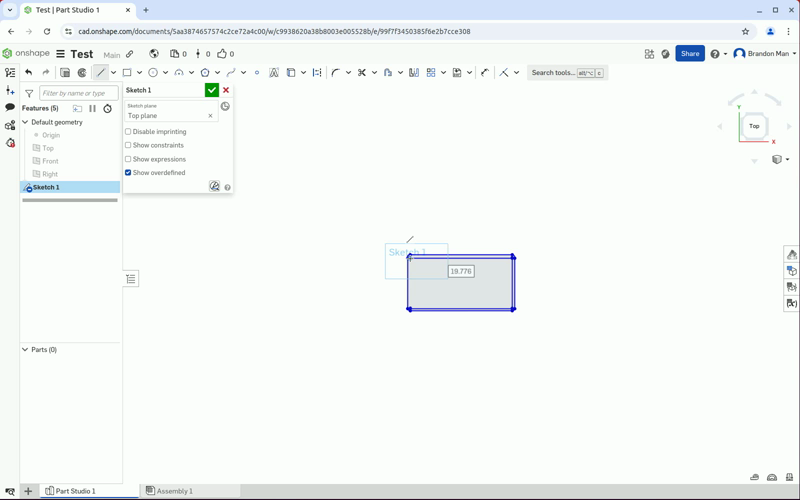
mouse_move(440, 258)
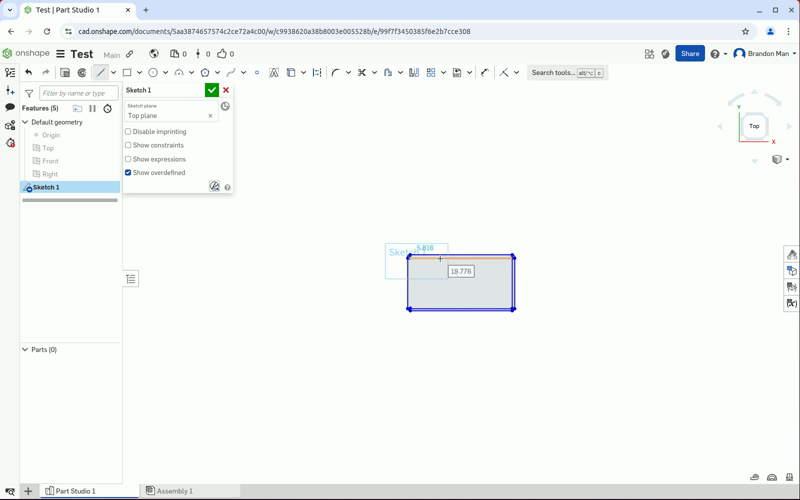
key_down(shift)
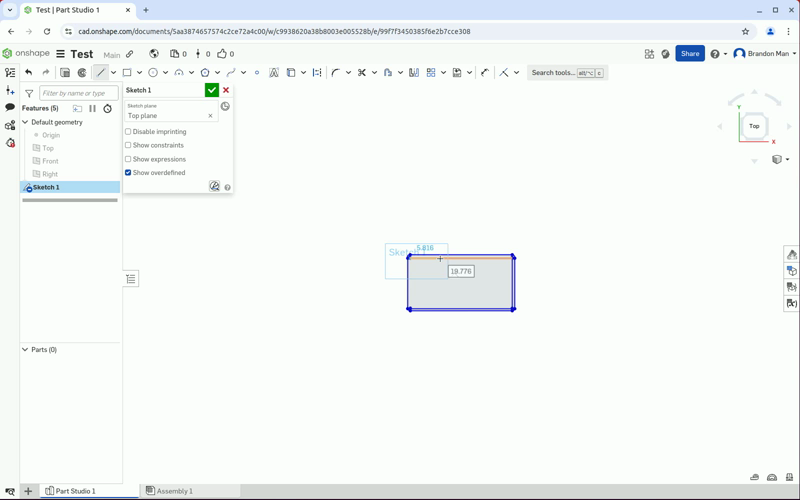
mouse_move(410, 308)
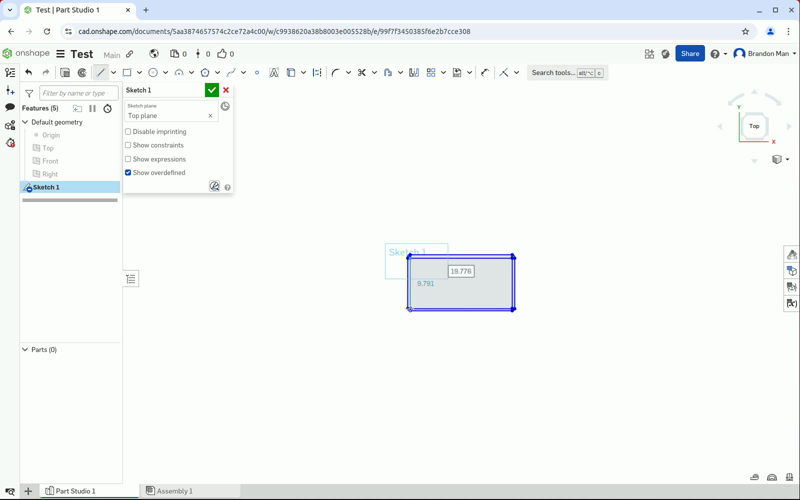
scroll(6)
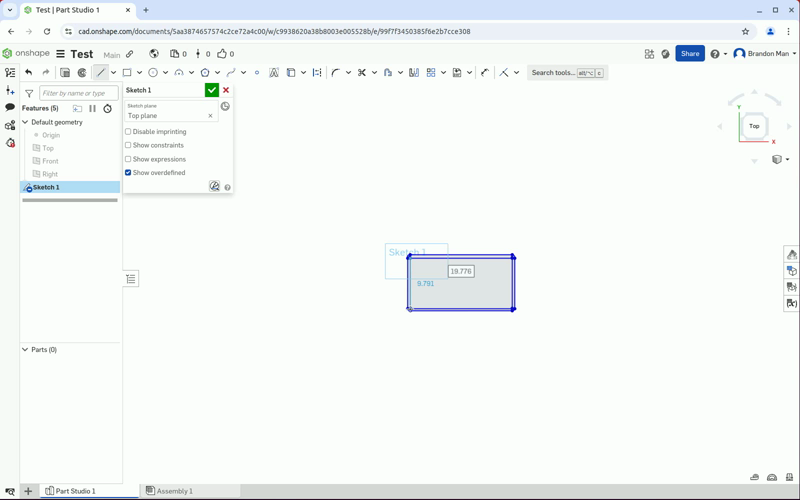
scroll(6)
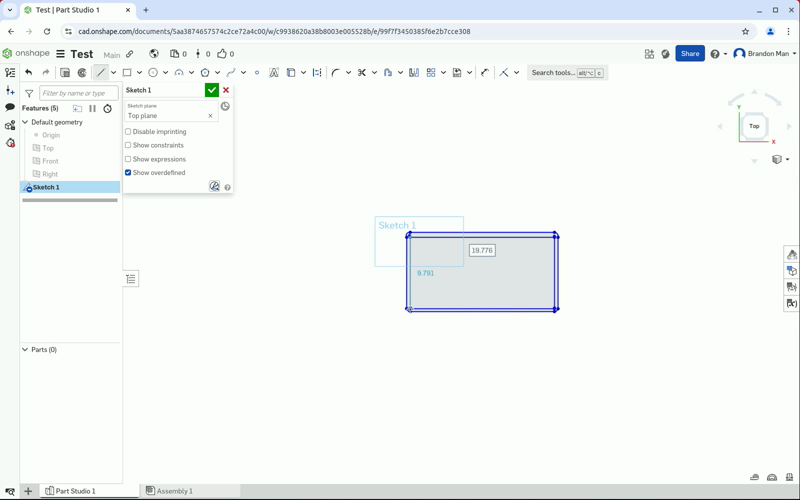
scroll(6)
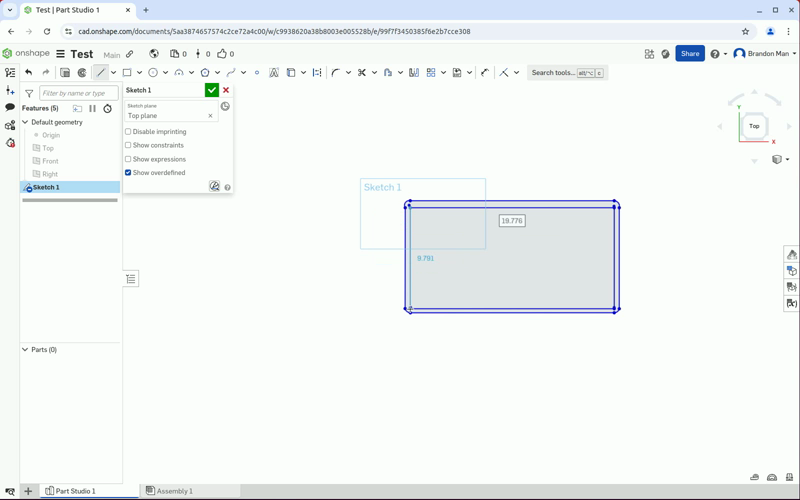
scroll(6)
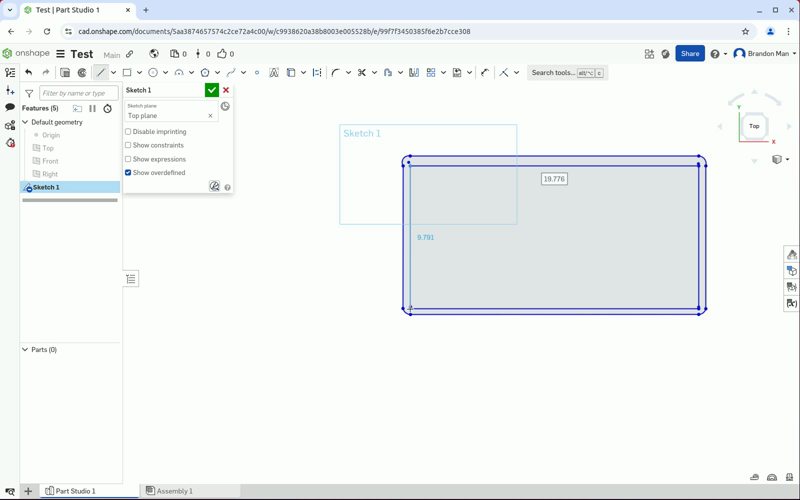
scroll(6)
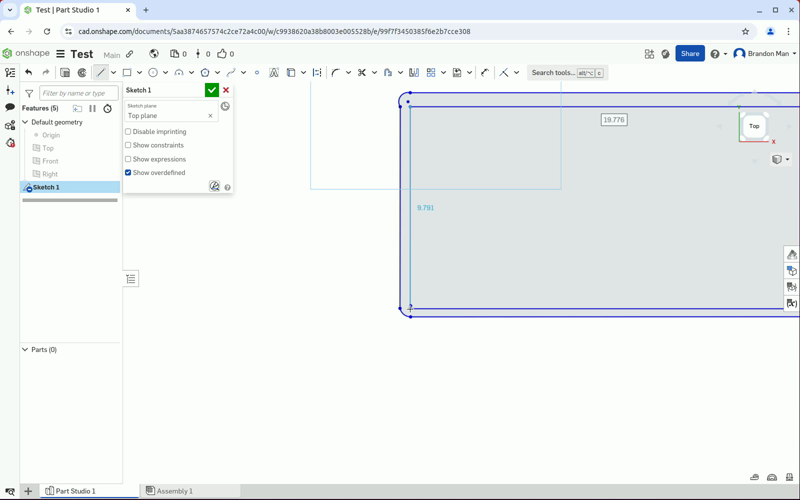
scroll(6)
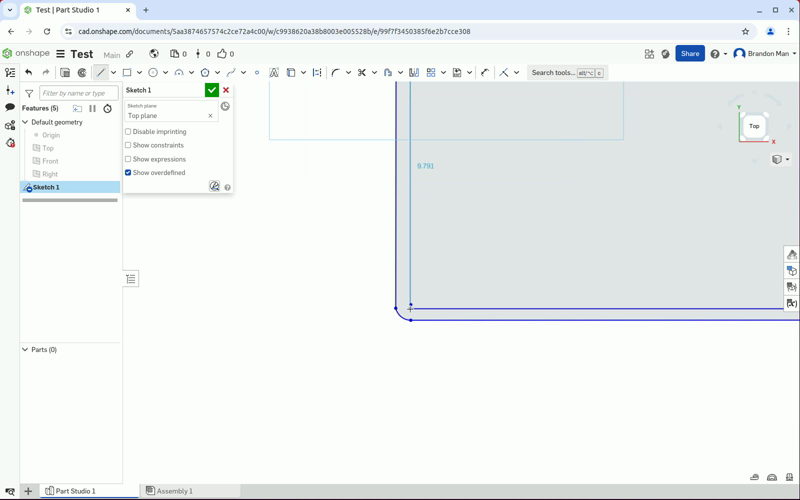
scroll(6)
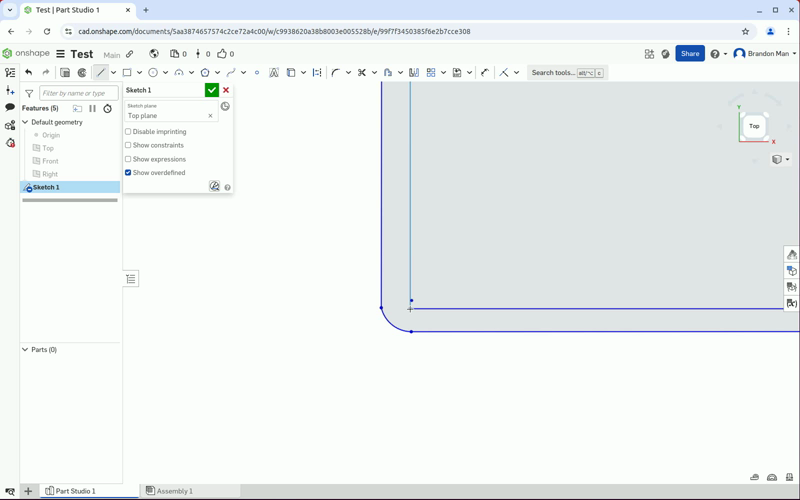
key_up(shift)
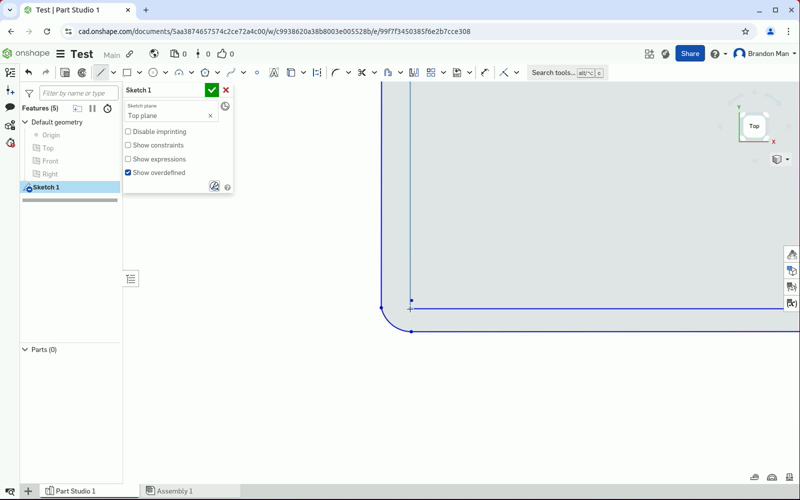
click(410, 308)
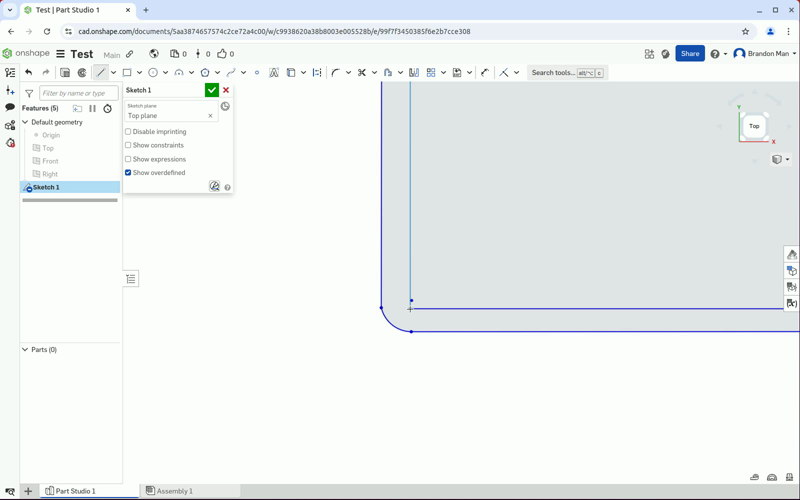
scroll(-6)
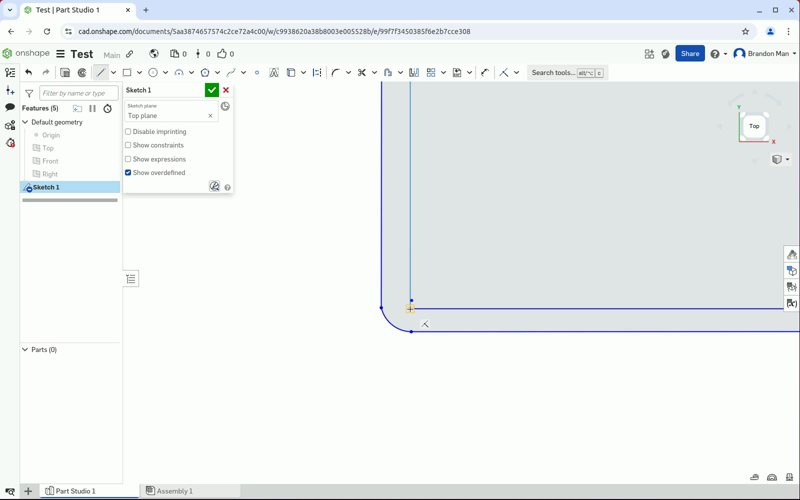
scroll(-6)
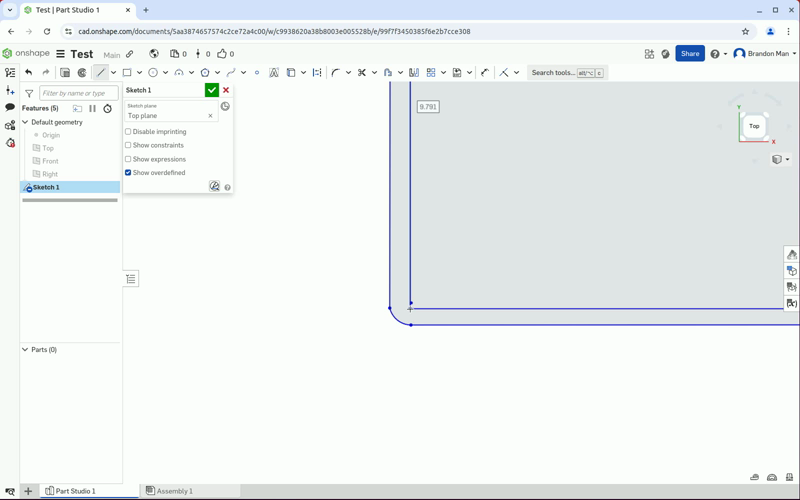
scroll(-6)
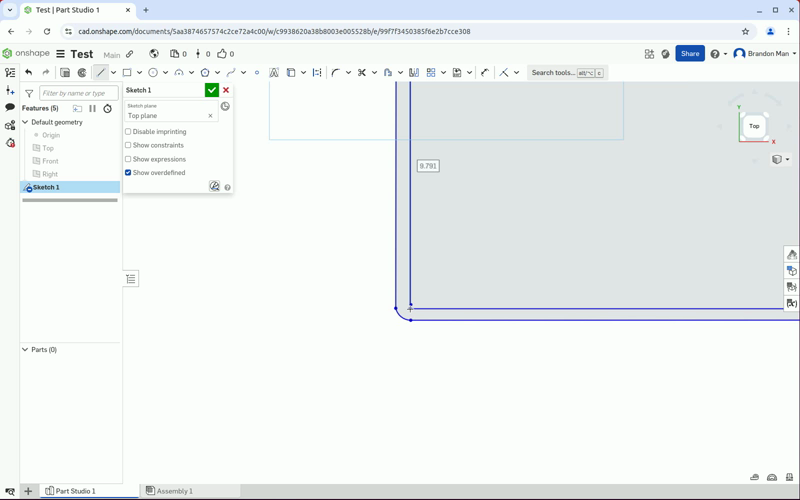
scroll(-6)
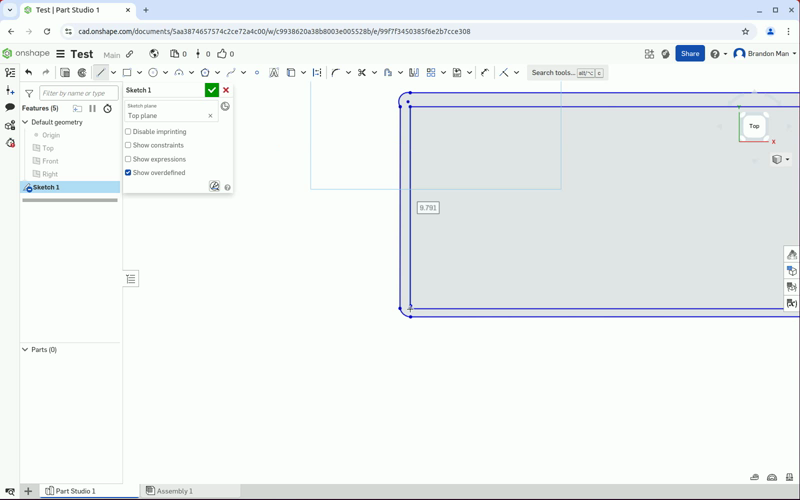
scroll(-6)
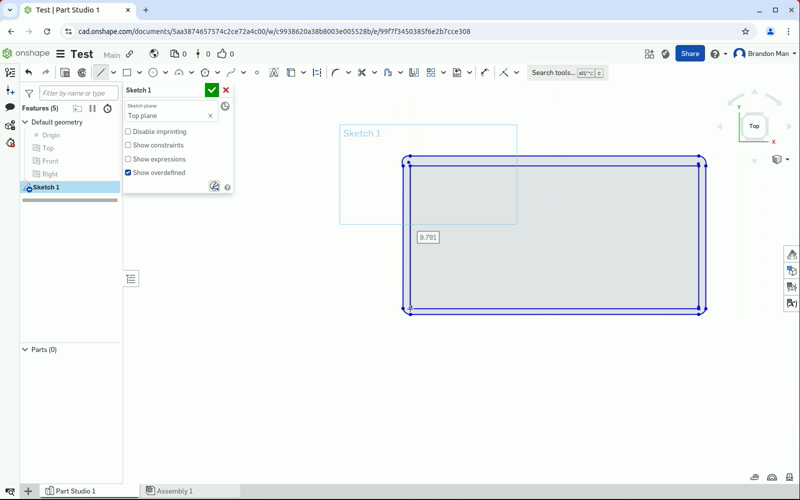
scroll(-6)
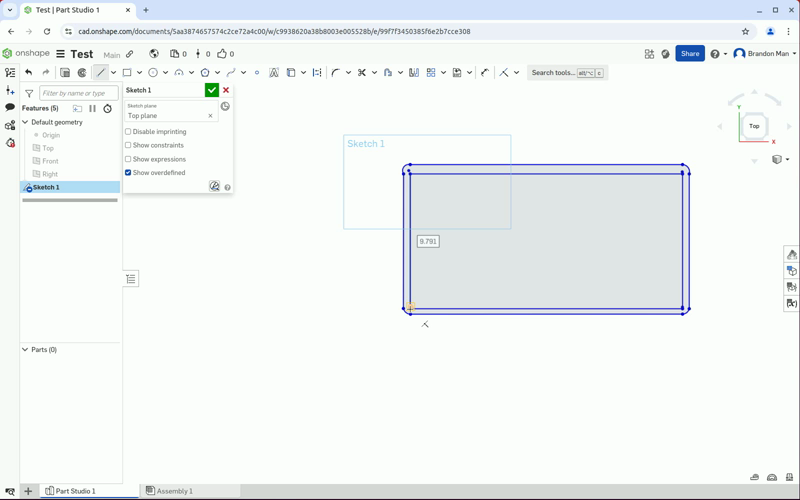
scroll(-6)
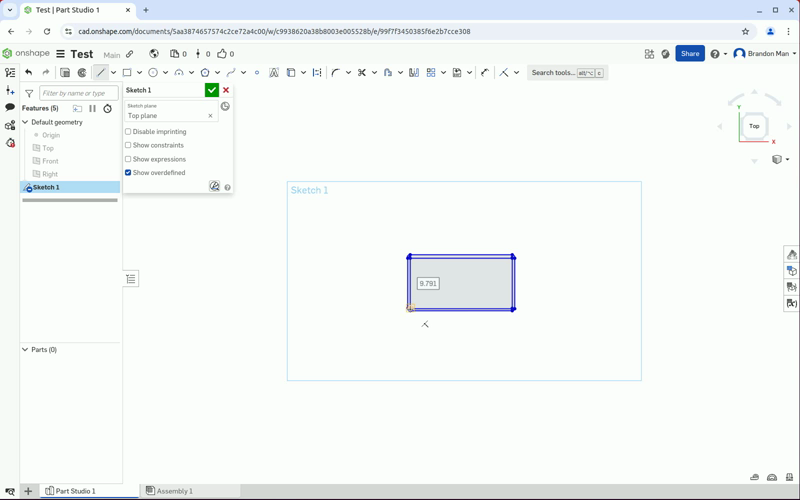
key(esc)
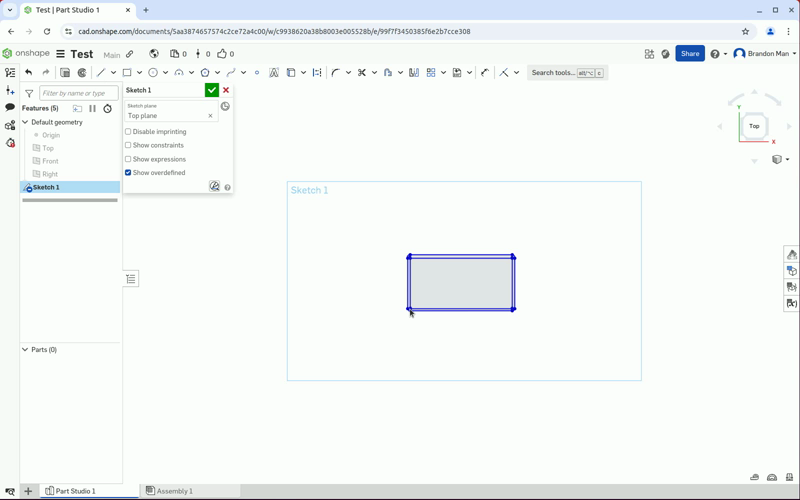
mouse_move(496, 257)
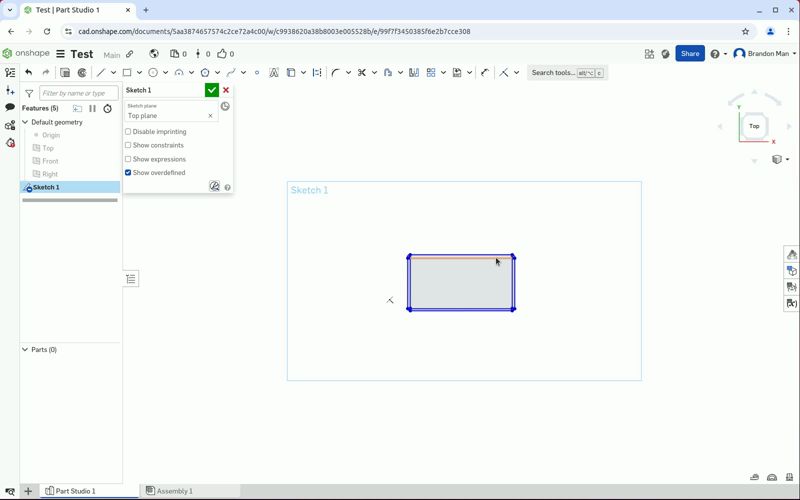
scroll(6)
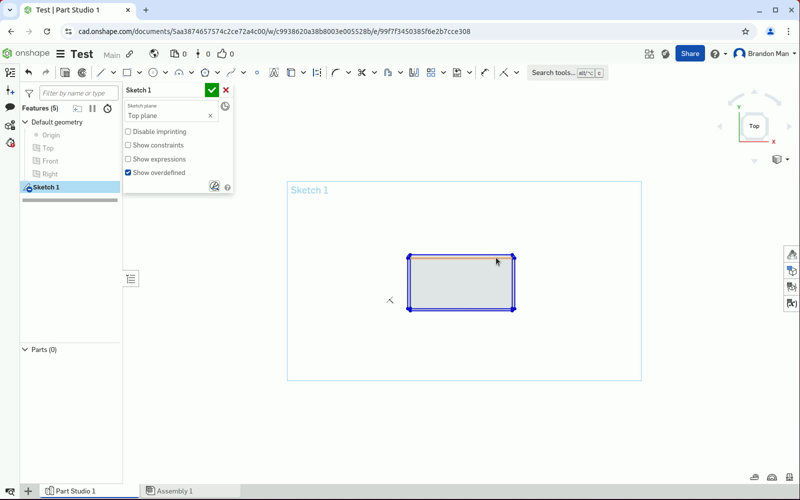
scroll(6)
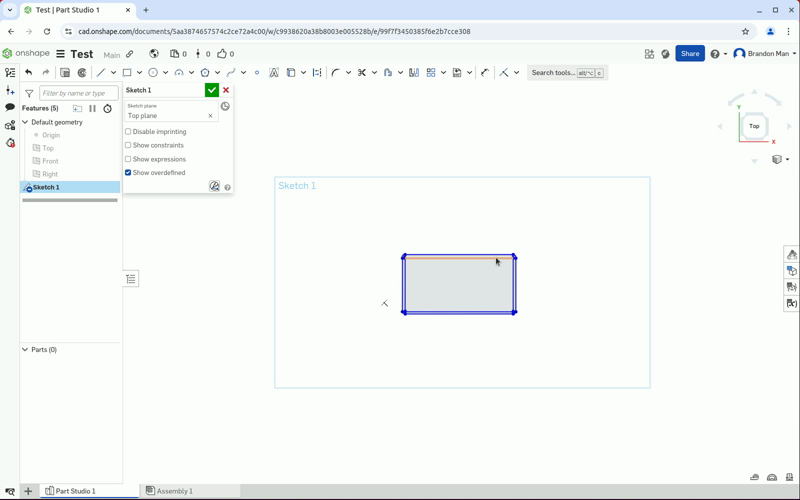
scroll(6)
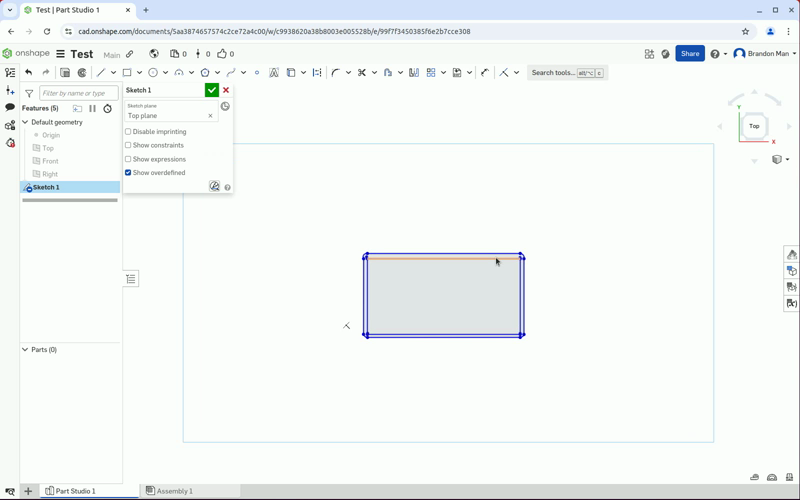
scroll(6)
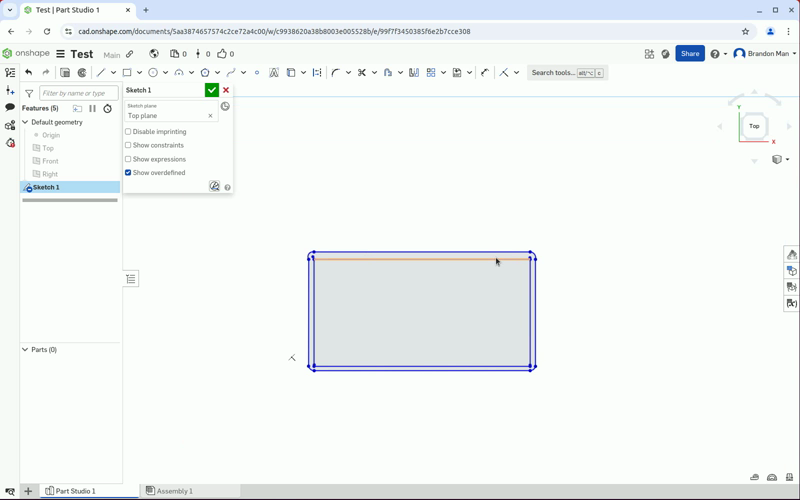
scroll(6)
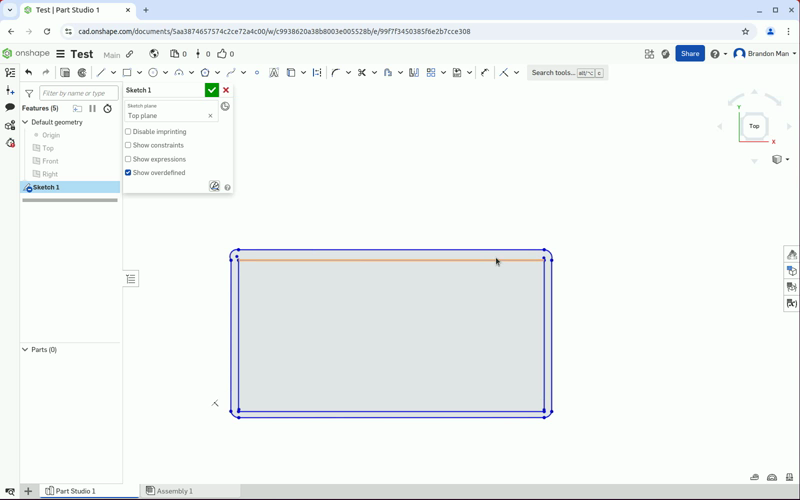
scroll(6)
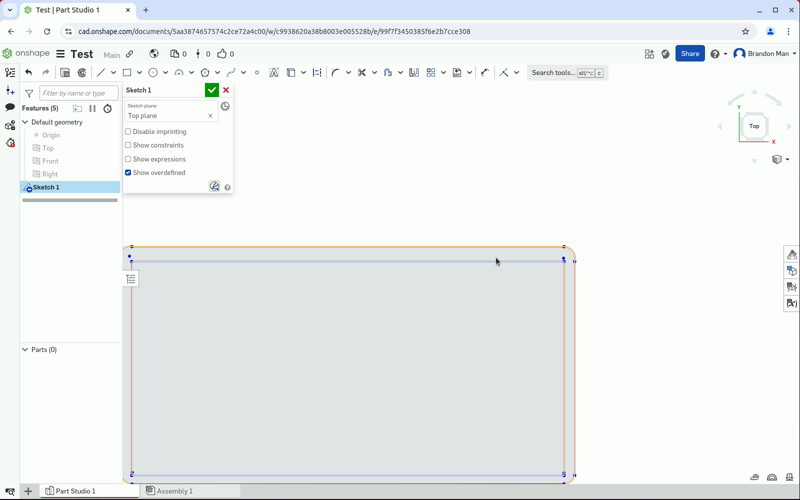
scroll(6)
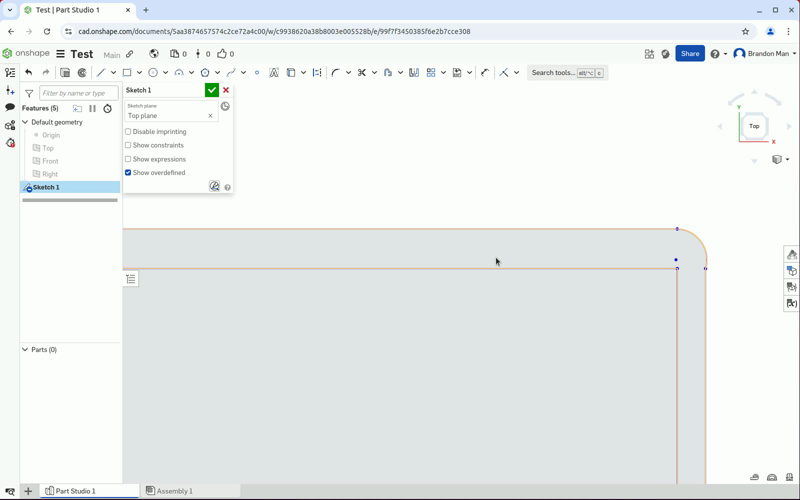
click(496, 257)
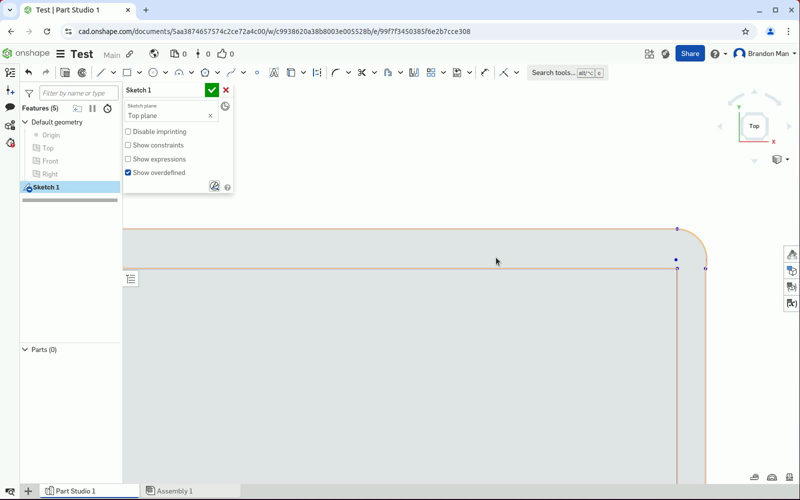
scroll(-6)
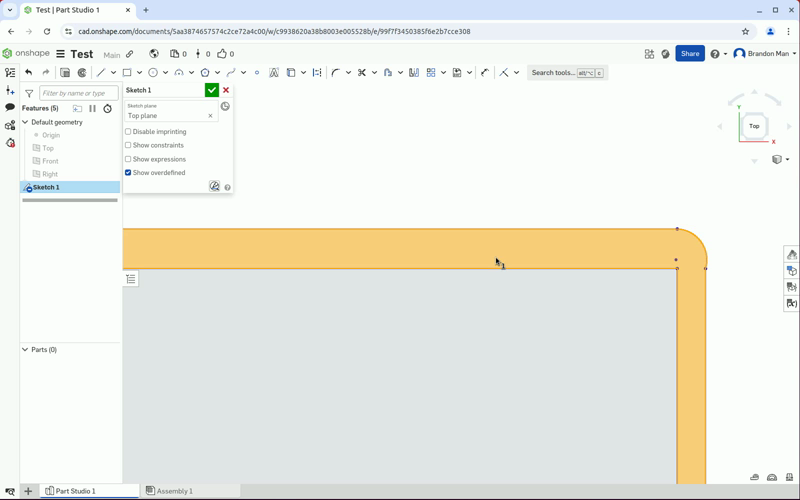
scroll(-6)
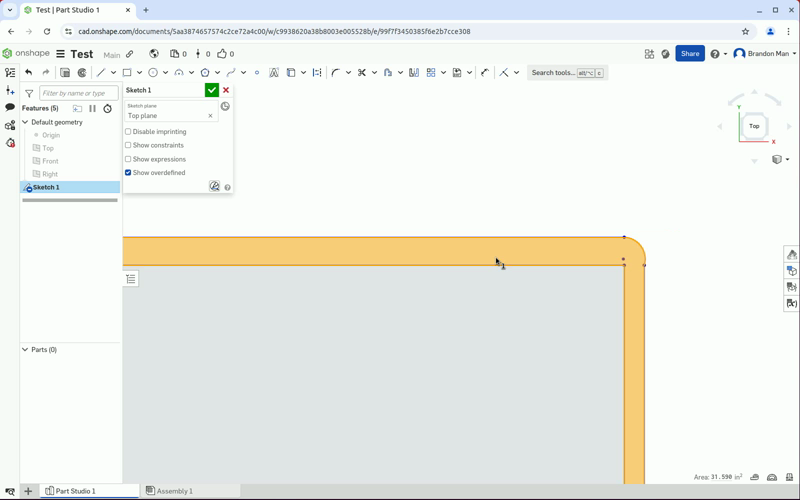
scroll(-6)
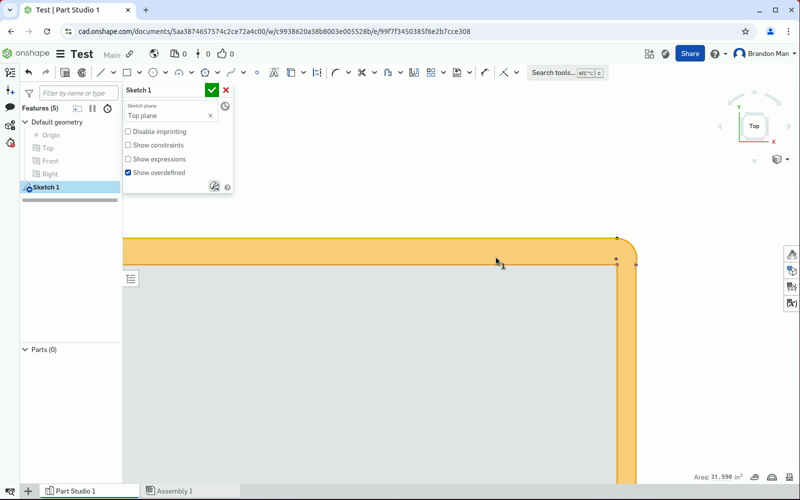
scroll(-6)
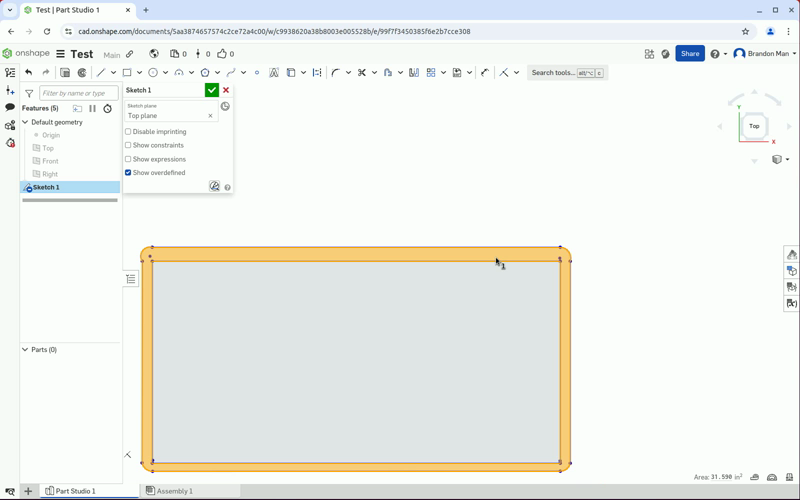
scroll(-6)
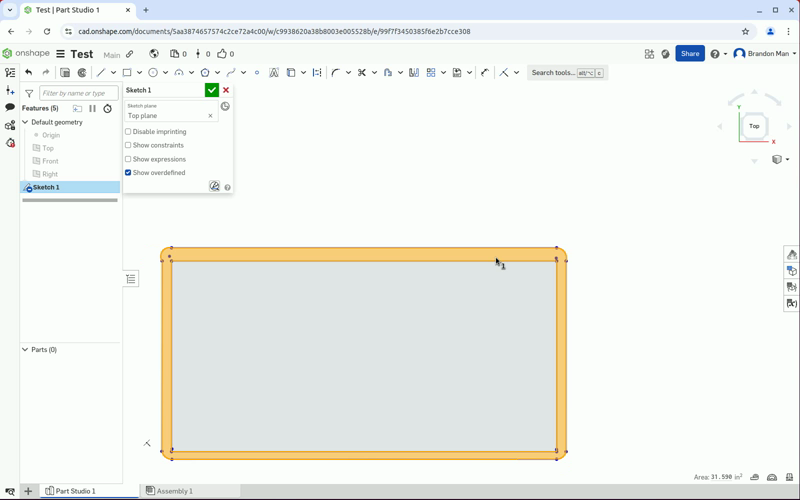
scroll(-6)
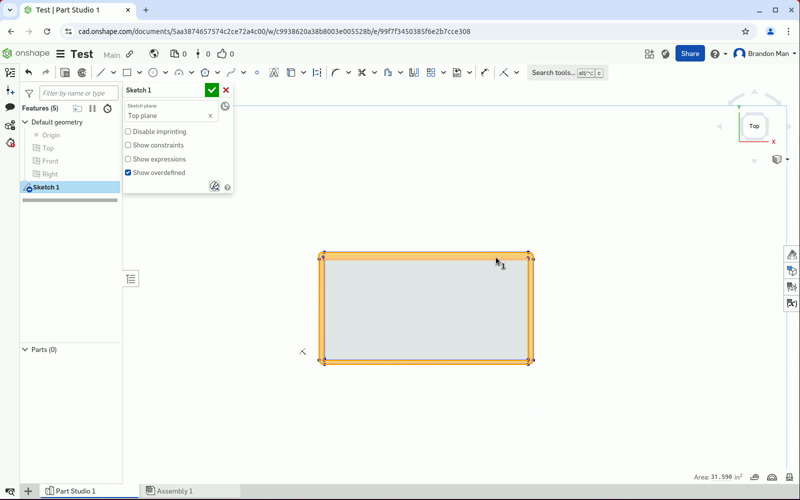
scroll(-6)
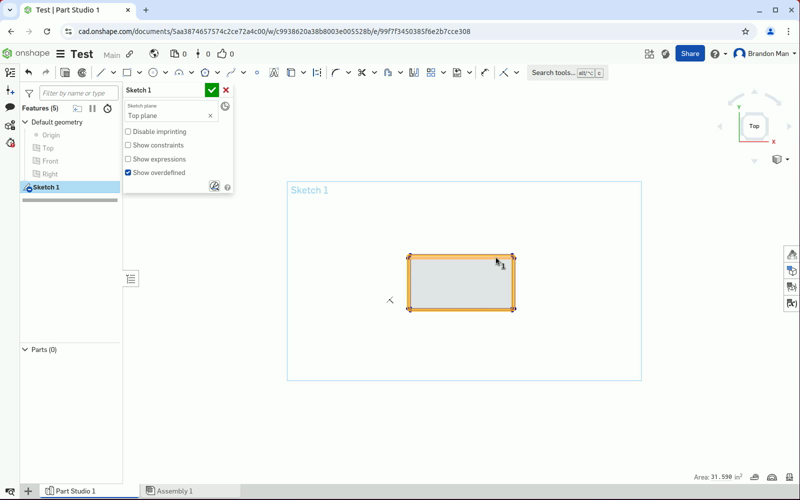
mouse_move(73, 352)
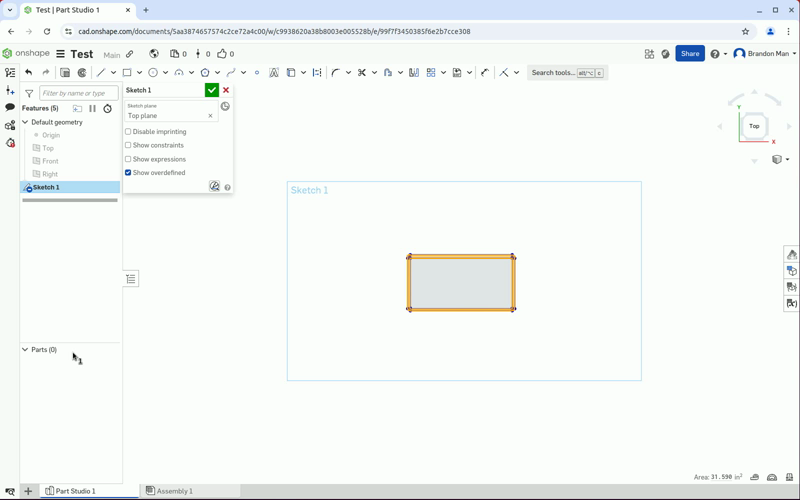
key(shift+y)
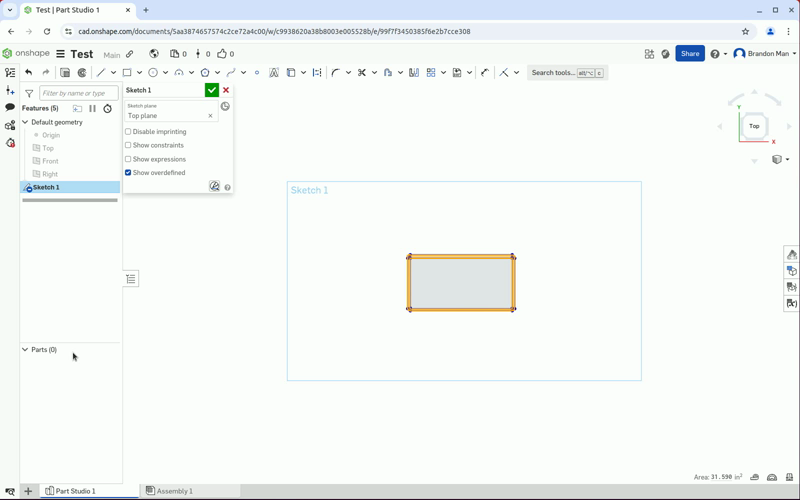
key(shift+e)
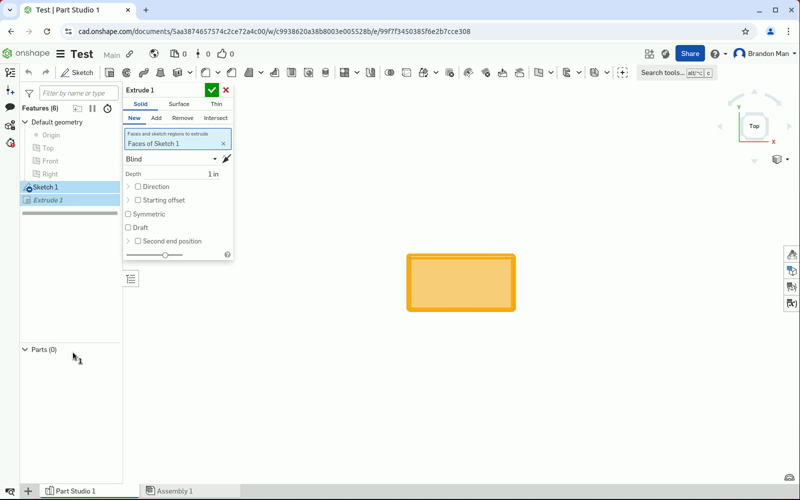
mouse_move(143, 106)
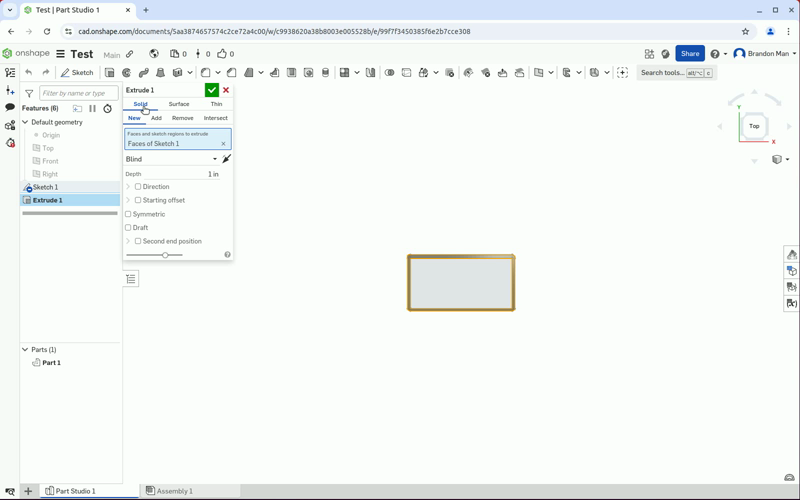
click(143, 106)
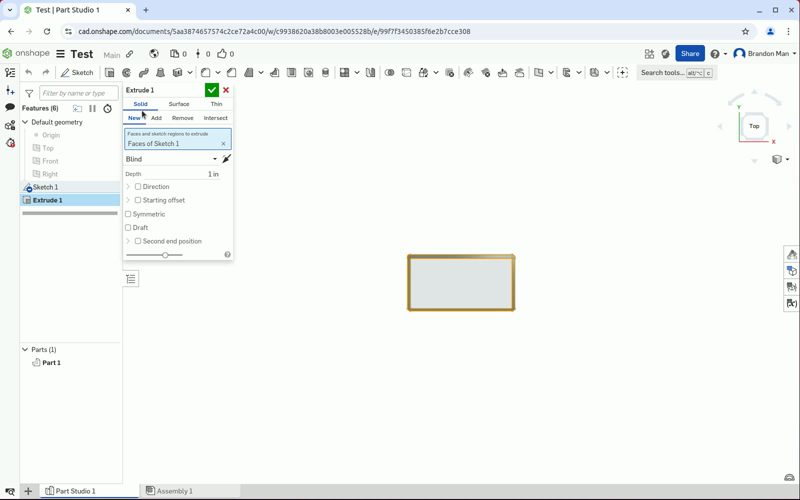
mouse_move(137, 120)
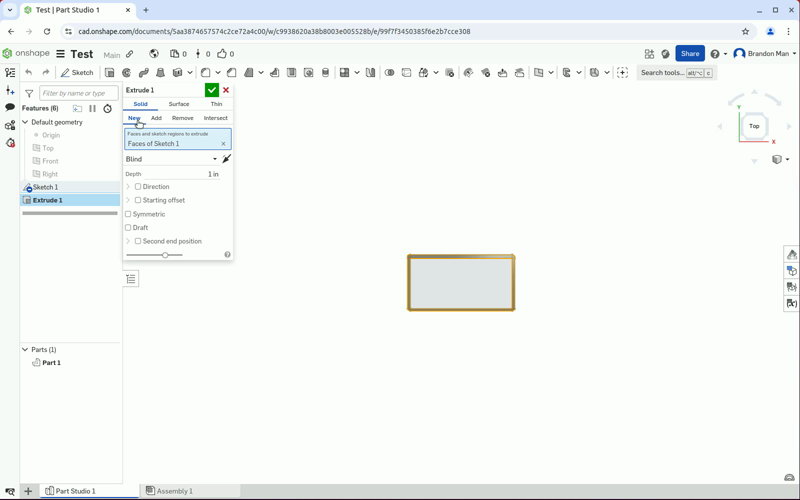
click(137, 120)
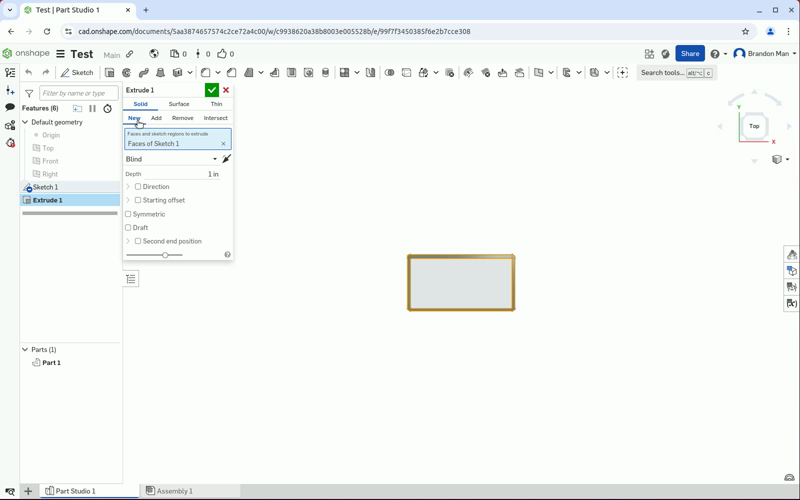
key(tab, 4)
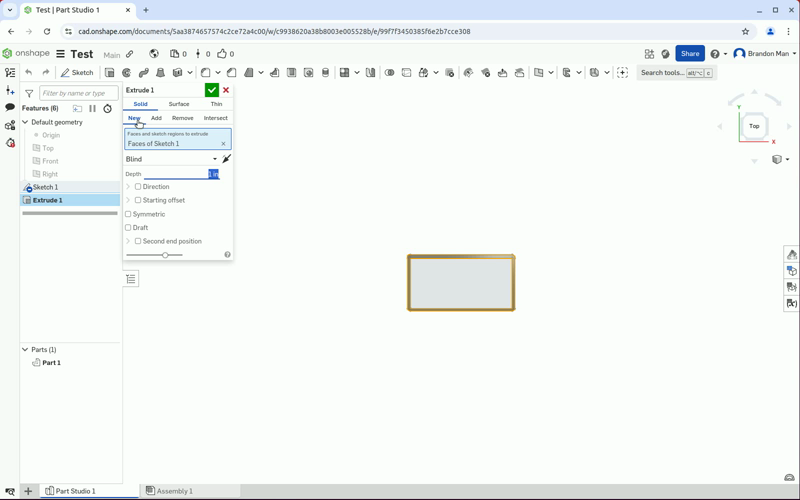
text(23.108)
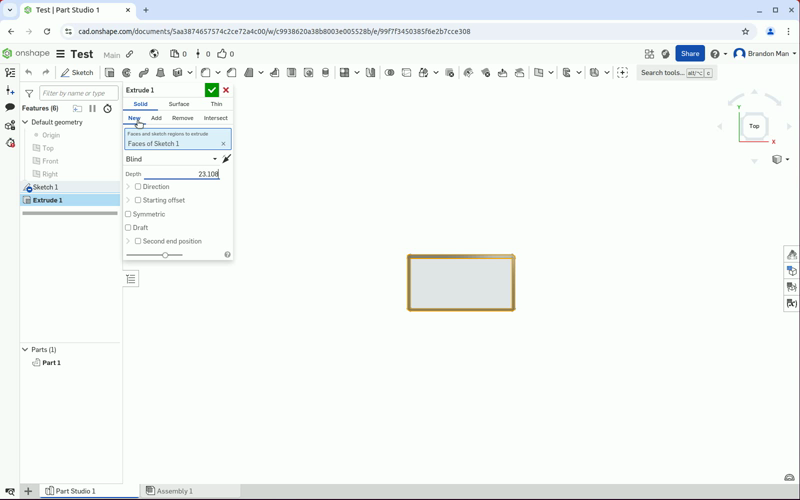
key(enter)
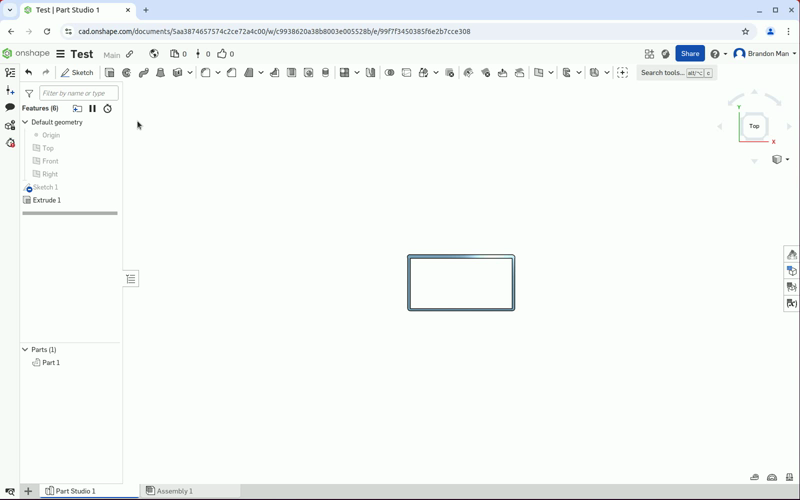
key(shift+h)
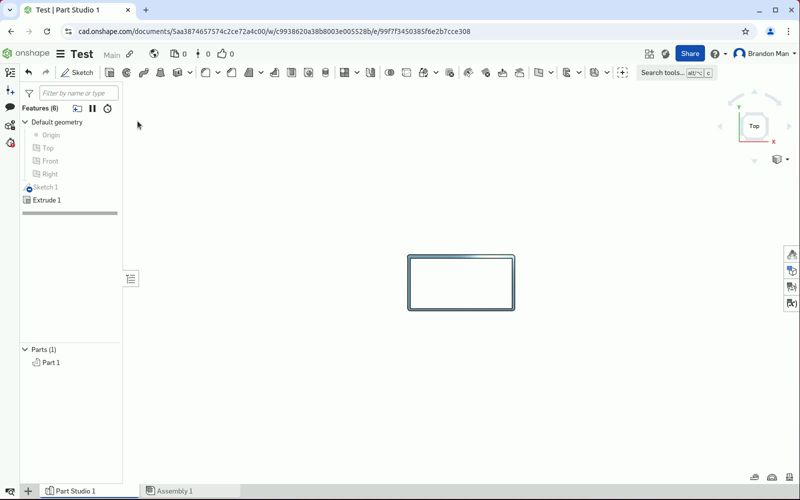
key(shift+h)
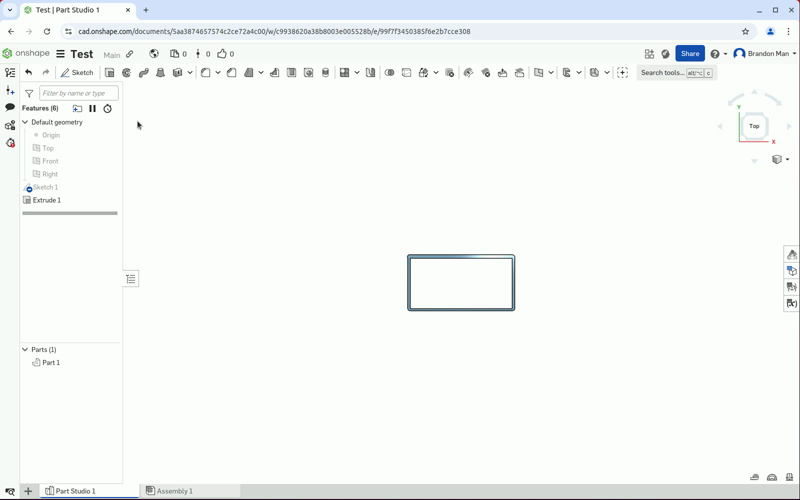
mouse_move(73, 189)
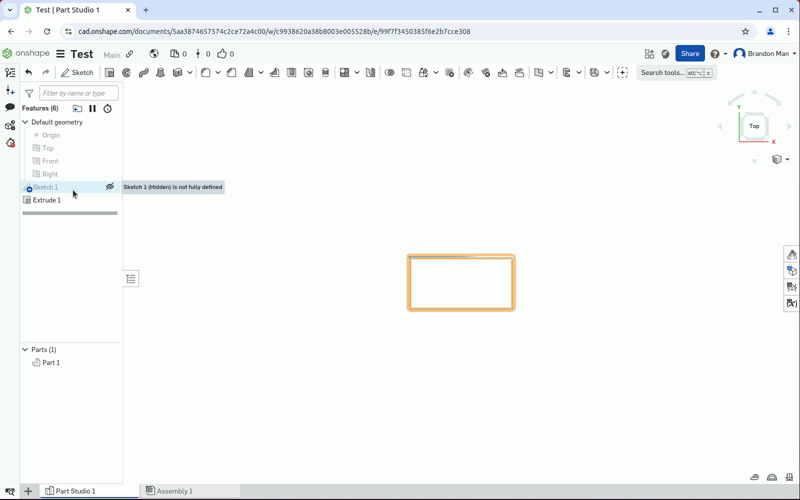
click(73, 189)
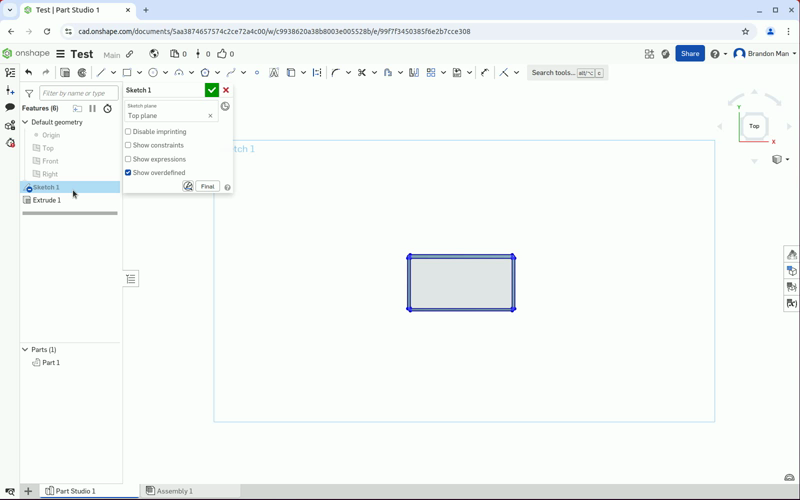
mouse_move(229, 92)
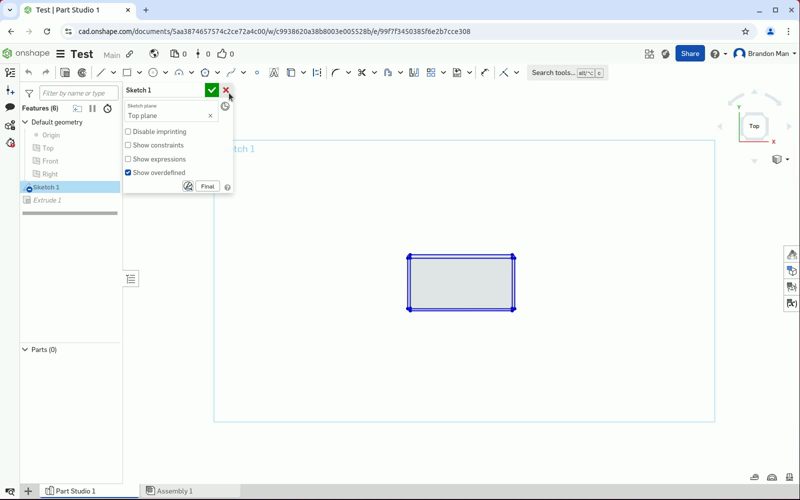
click(229, 92)
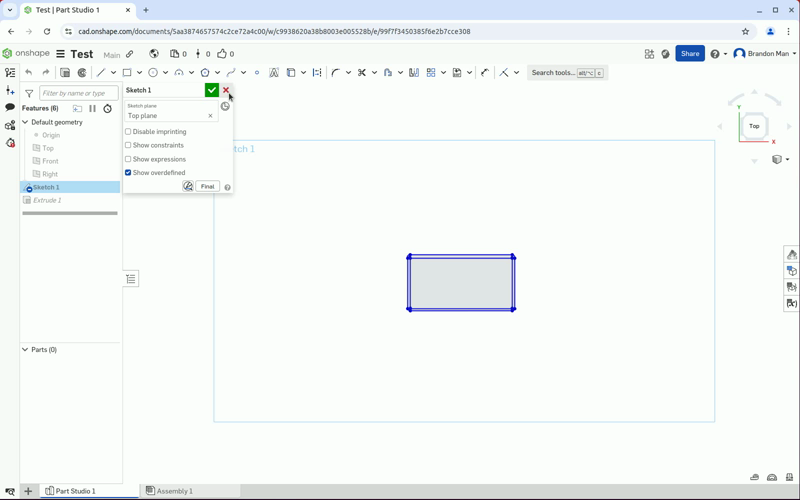
key(shift+s)
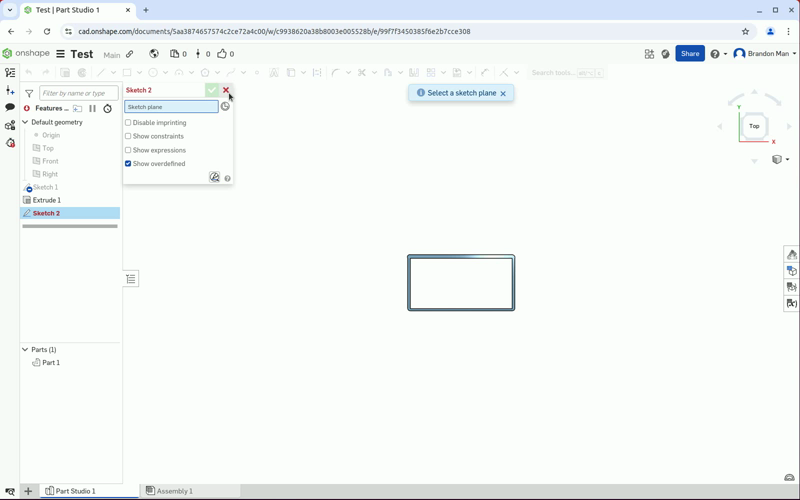
mouse_move(73, 150)
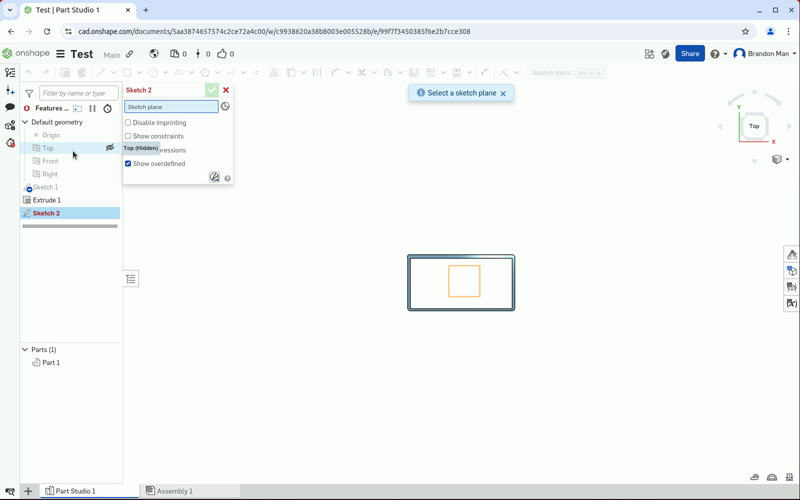
click(73, 150)
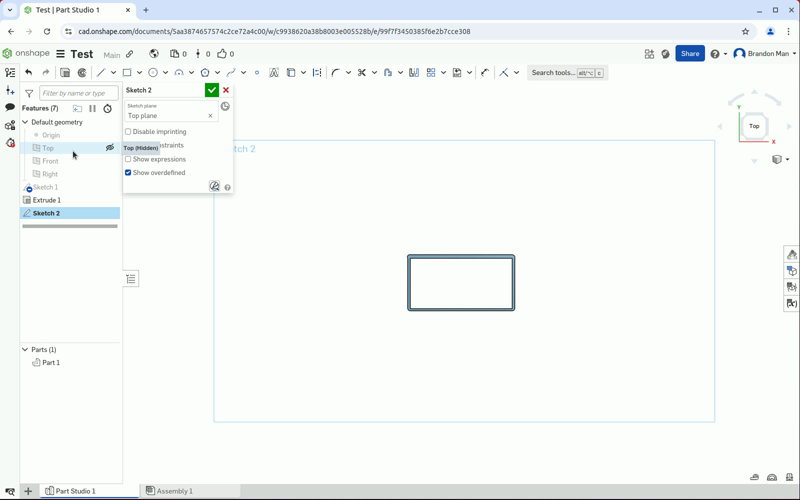
mouse_move(73, 352)
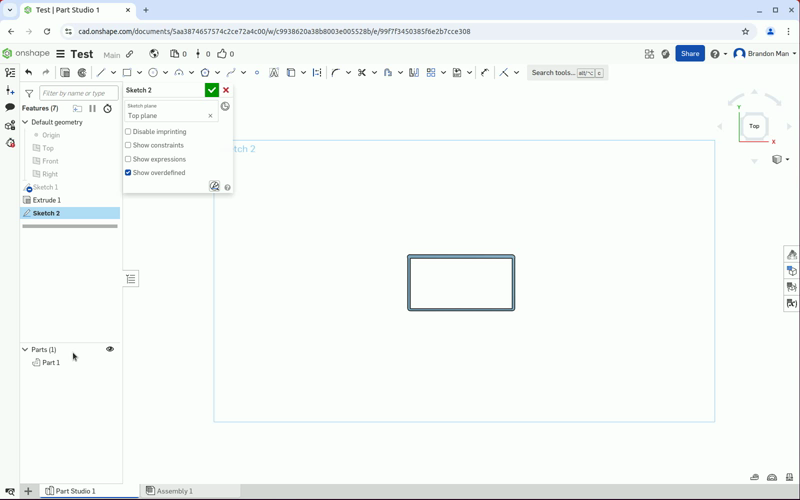
key(y)
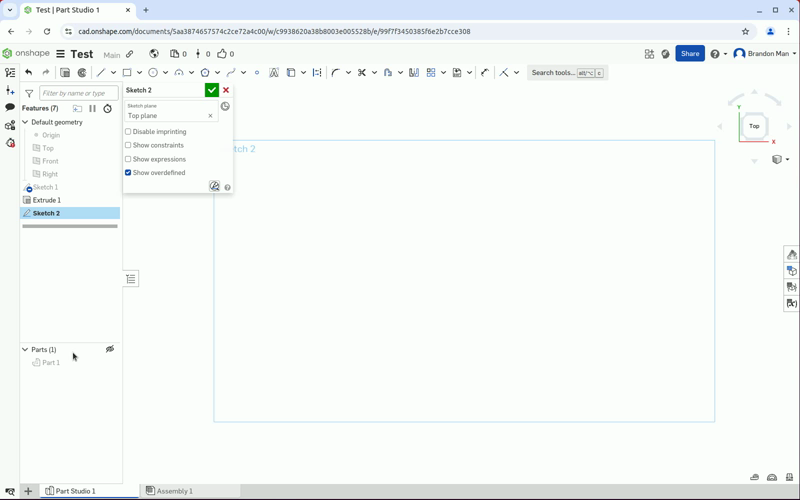
key(a)
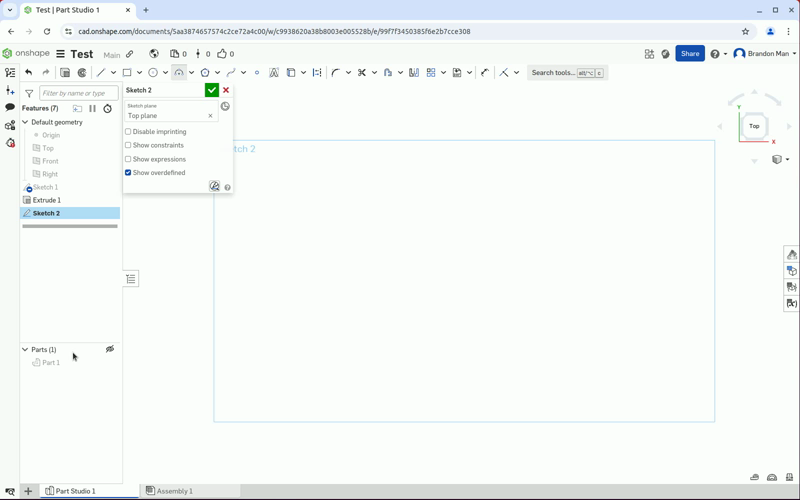
key_down(shift)
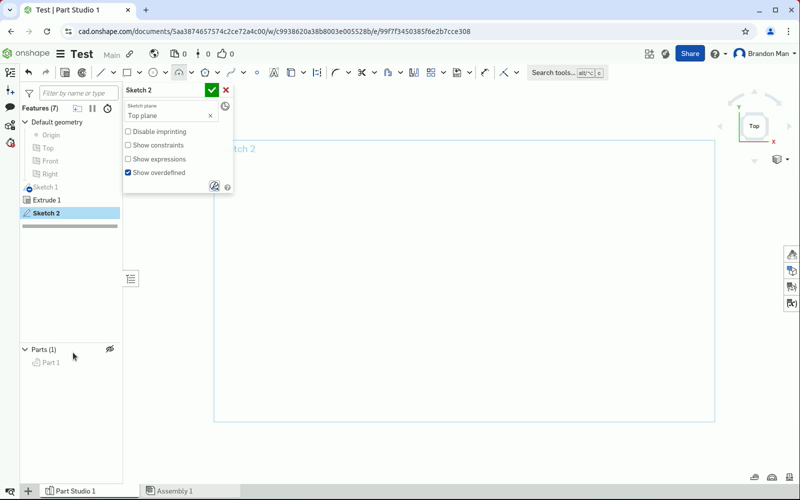
mouse_move(407, 308)
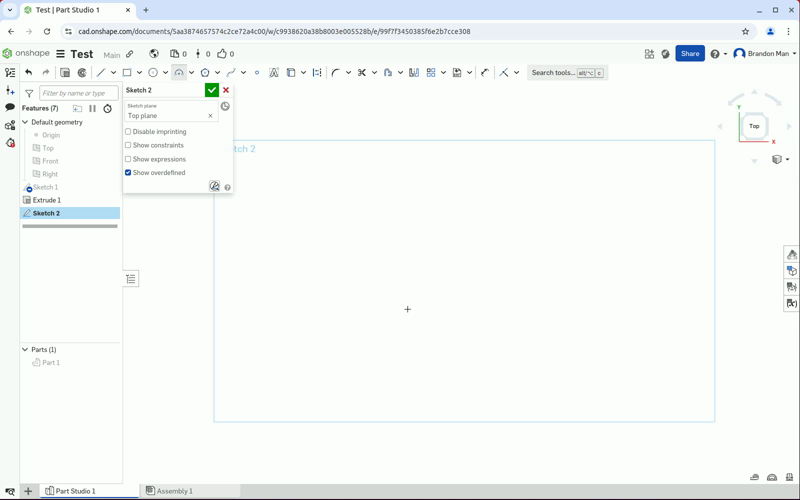
click(407, 308)
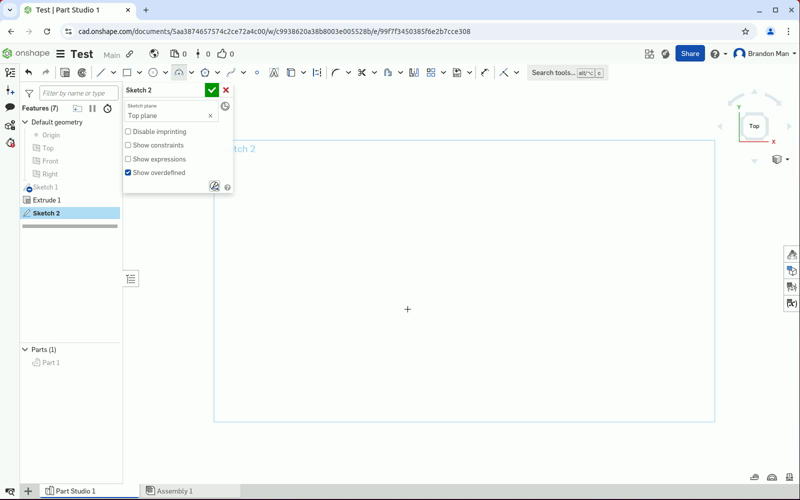
key_up(shift)
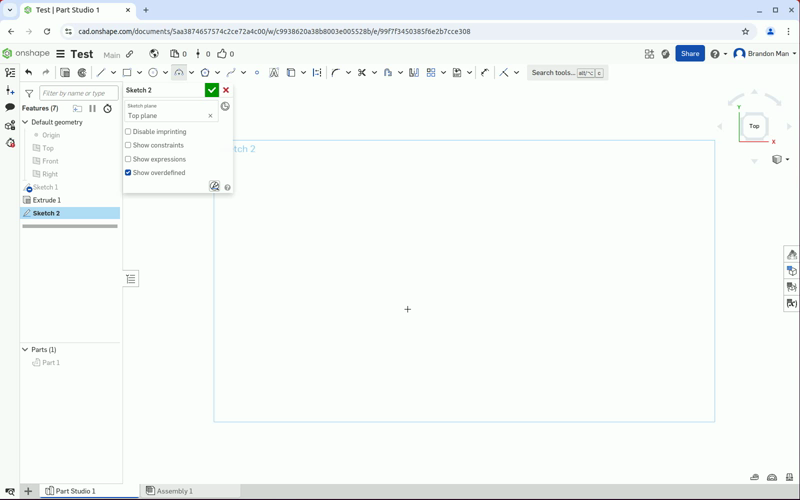
key_down(shift)
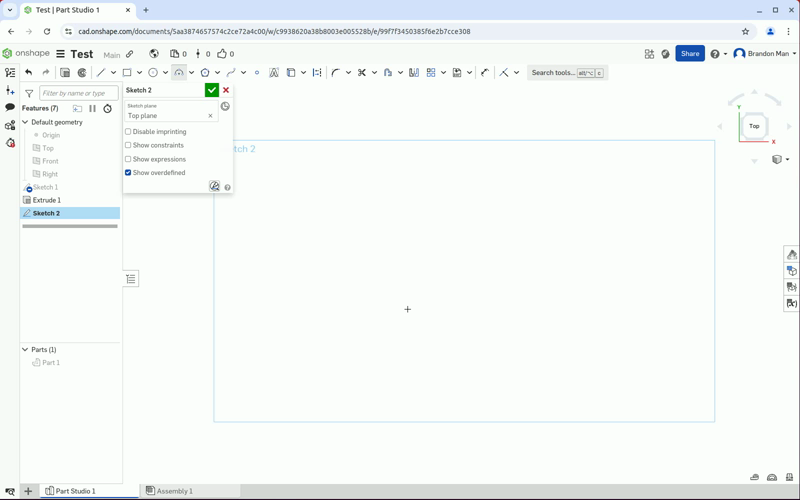
mouse_move(410, 310)
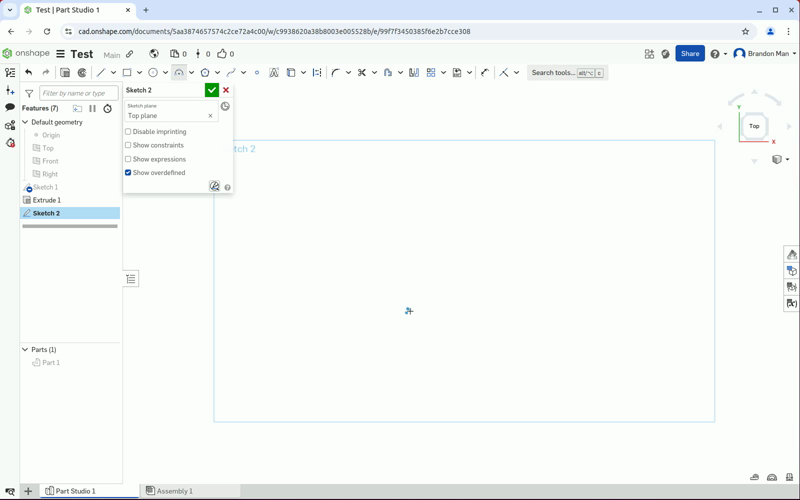
scroll(6)
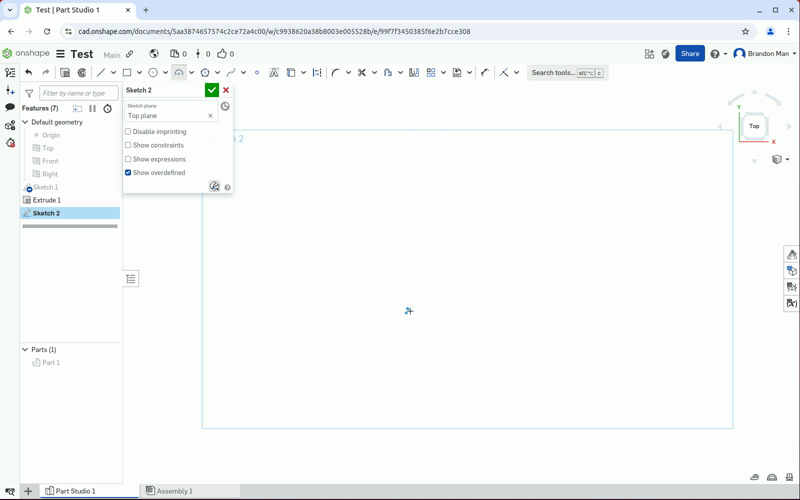
scroll(6)
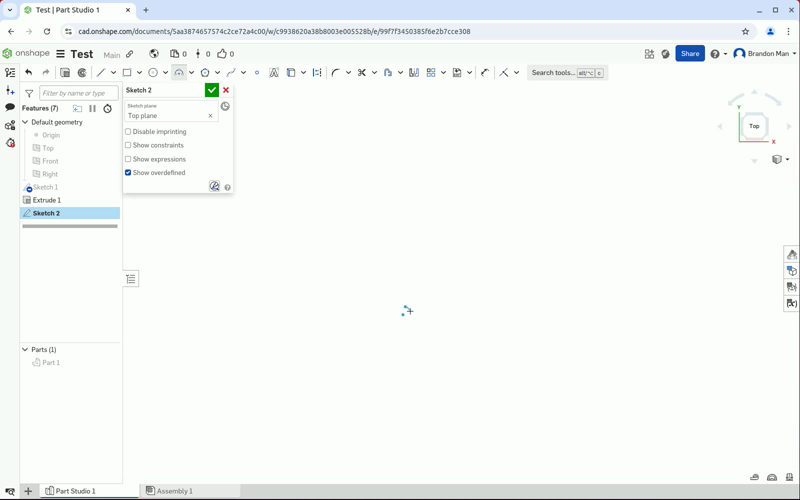
scroll(6)
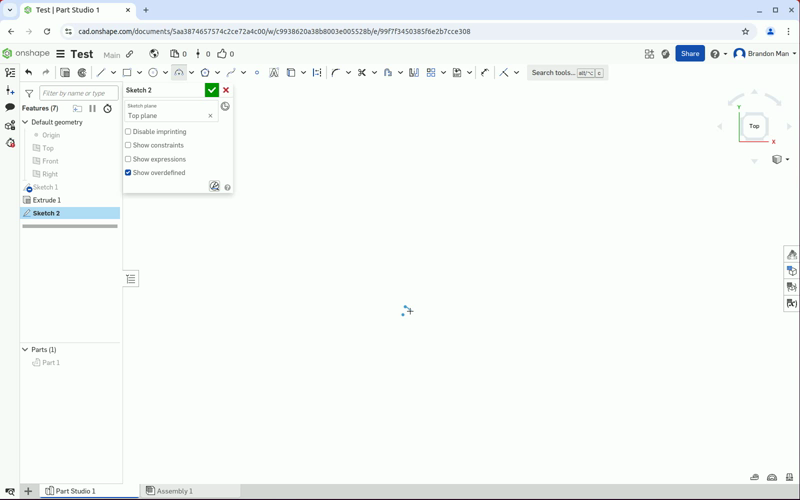
scroll(6)
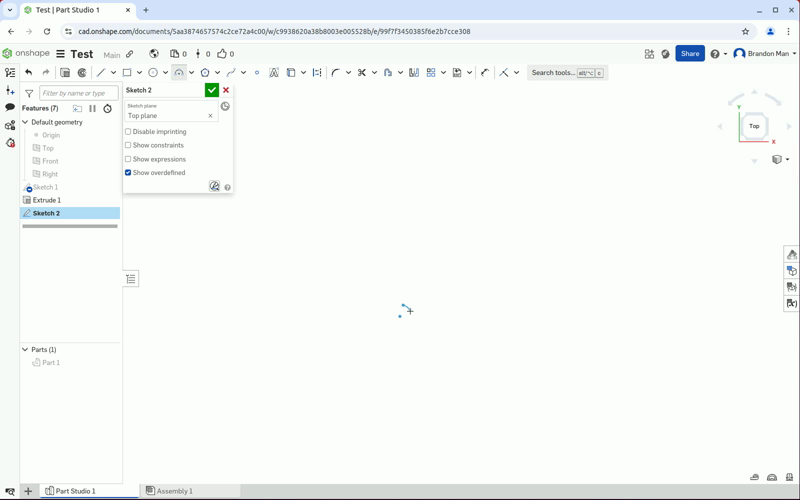
scroll(6)
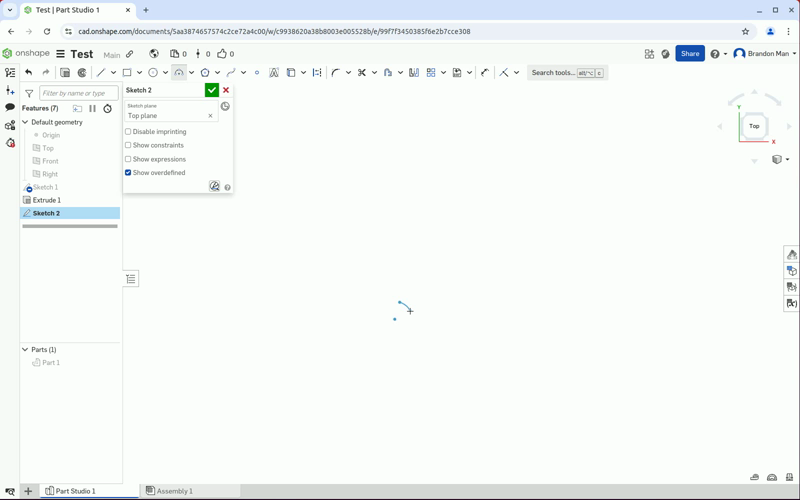
scroll(6)
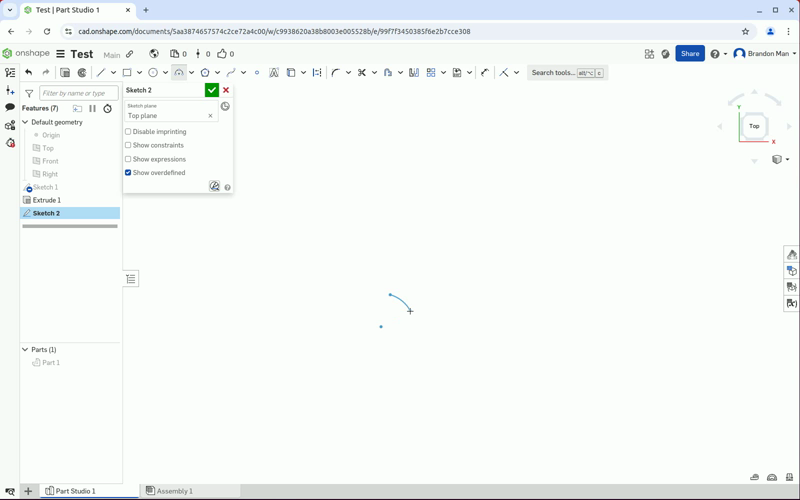
scroll(6)
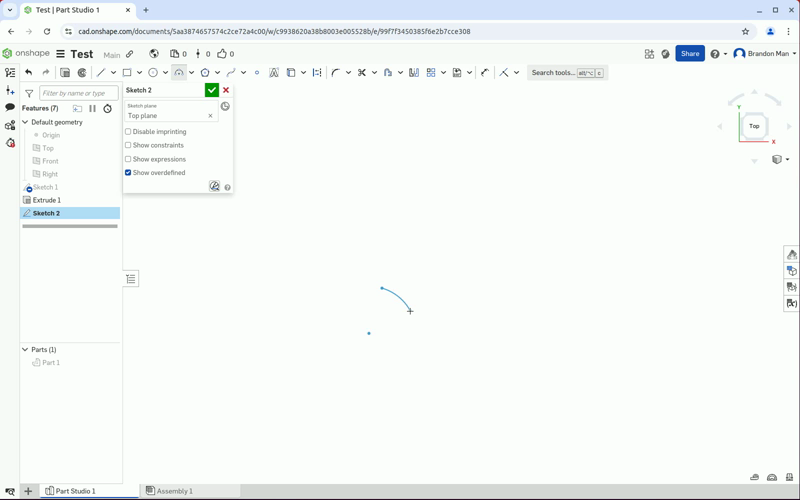
click(410, 310)
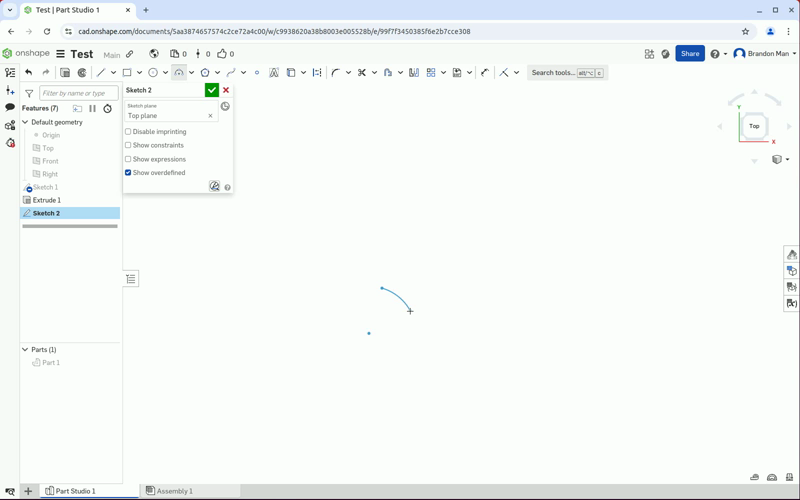
scroll(-6)
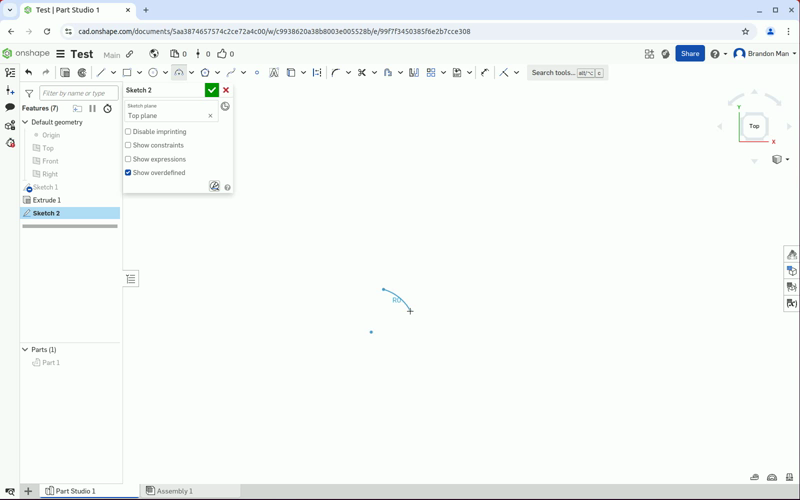
scroll(-6)
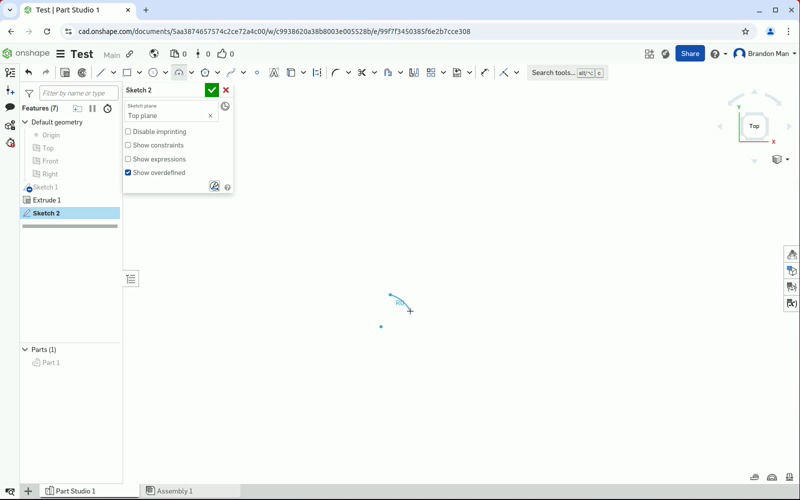
scroll(-6)
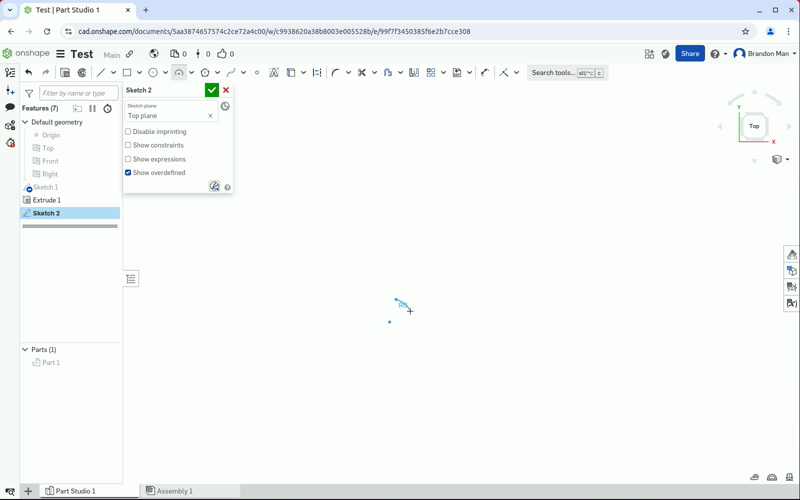
scroll(-6)
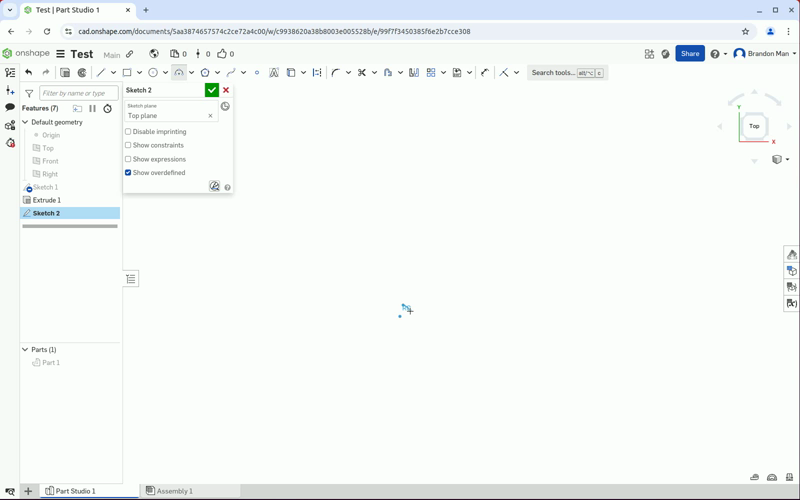
scroll(-6)
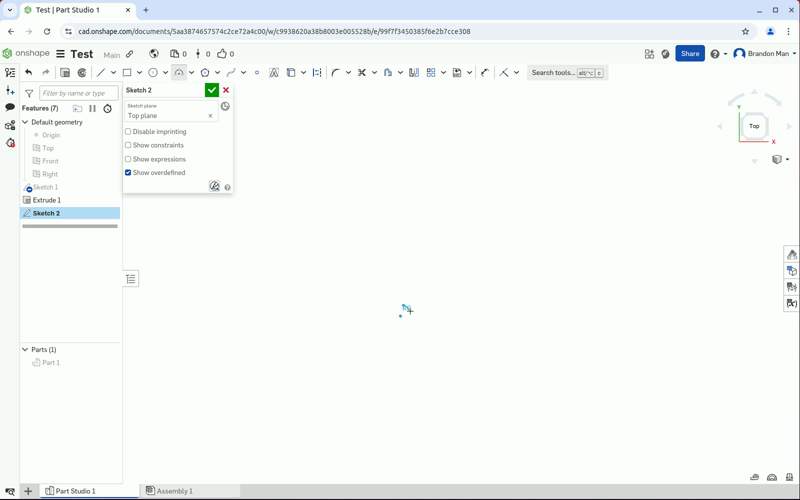
scroll(-6)
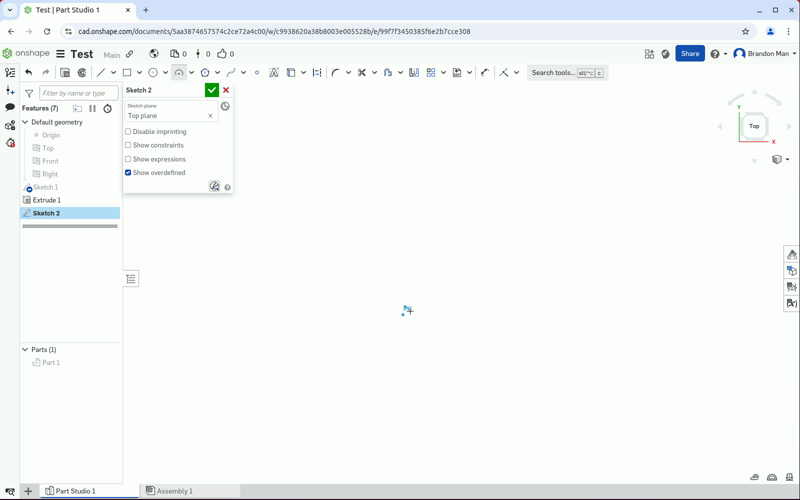
scroll(-6)
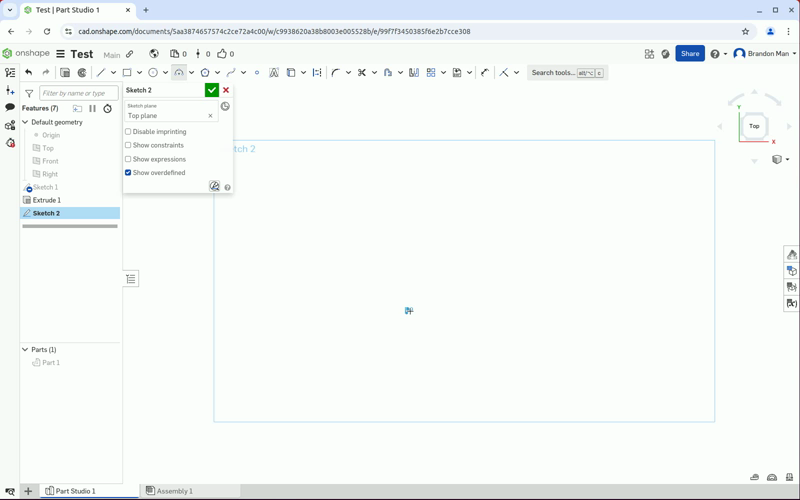
mouse_move(408, 310)
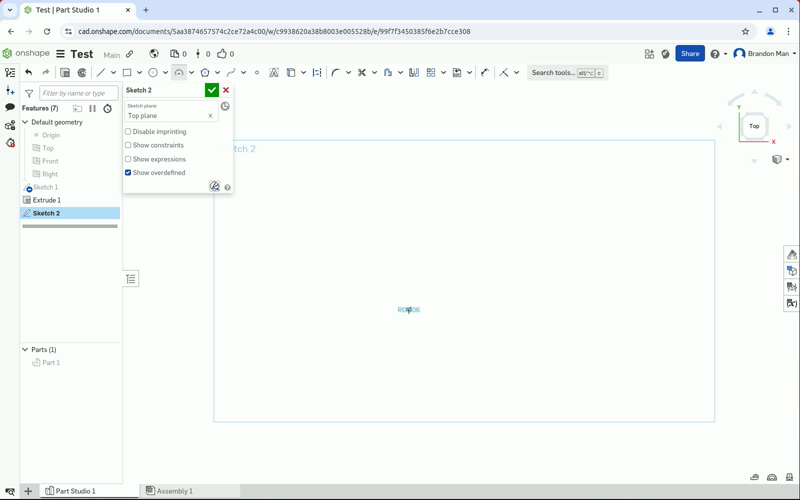
scroll(6)
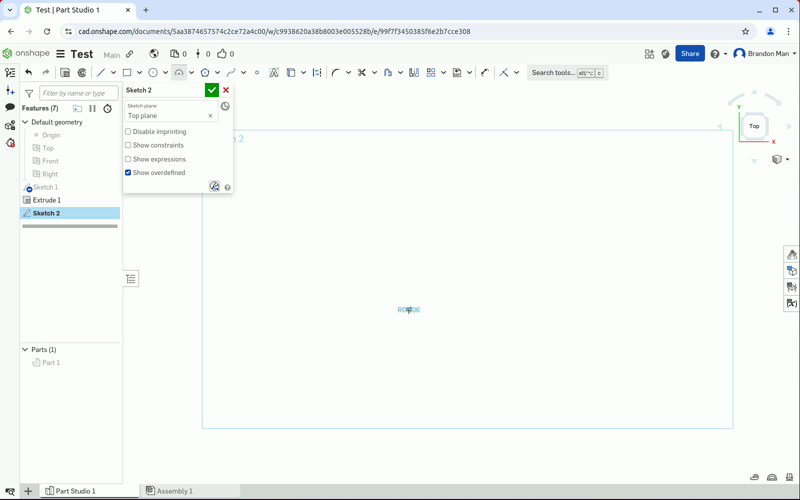
scroll(6)
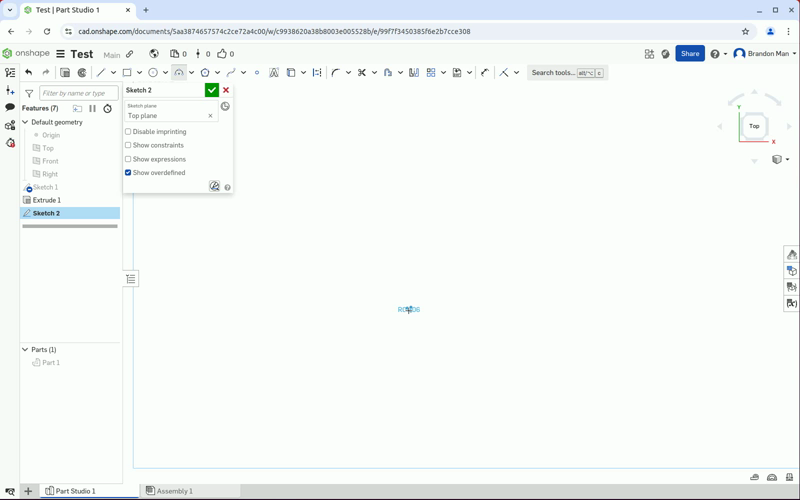
scroll(6)
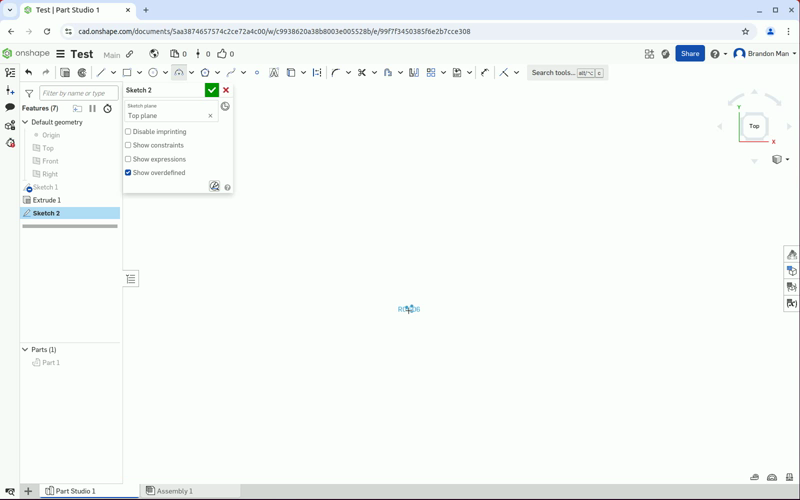
scroll(6)
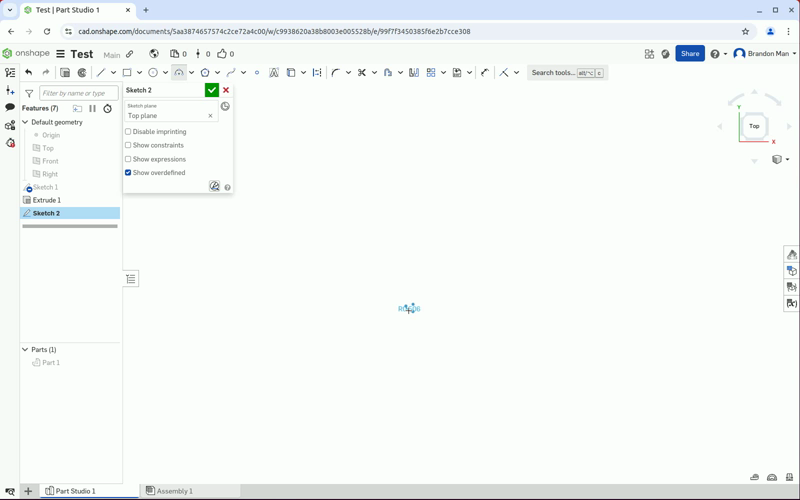
scroll(6)
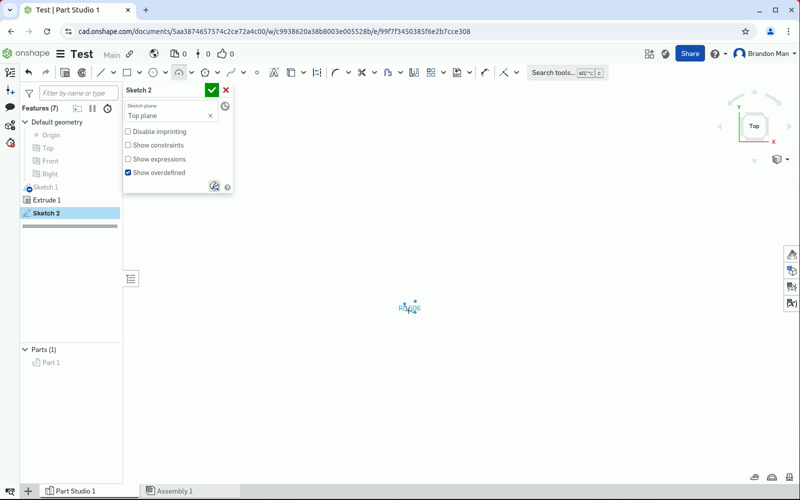
scroll(6)
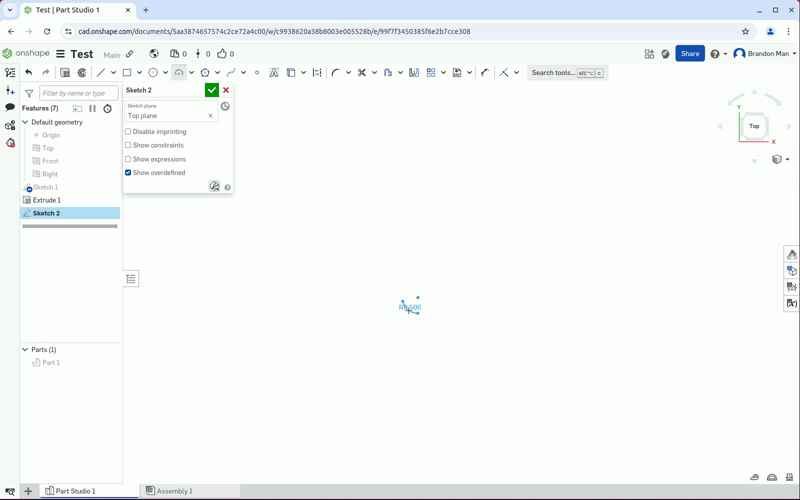
scroll(6)
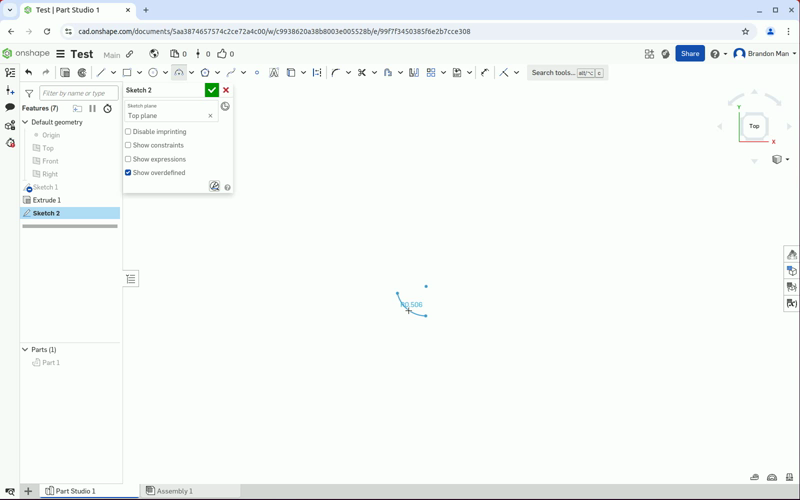
click(408, 310)
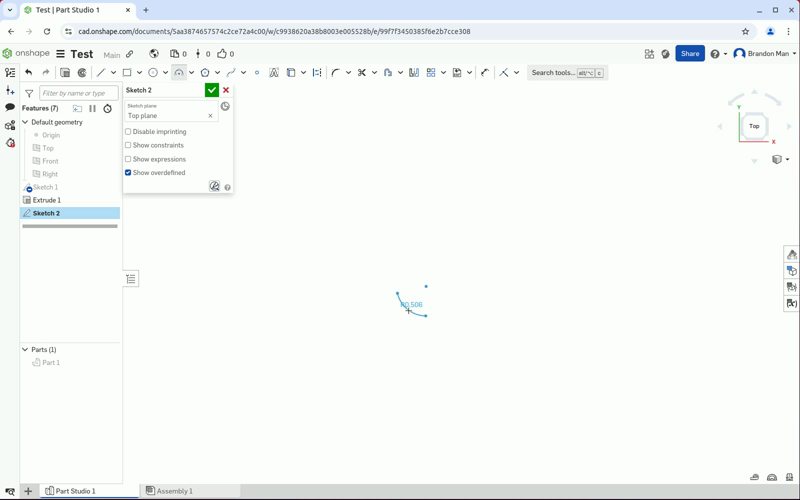
scroll(-6)
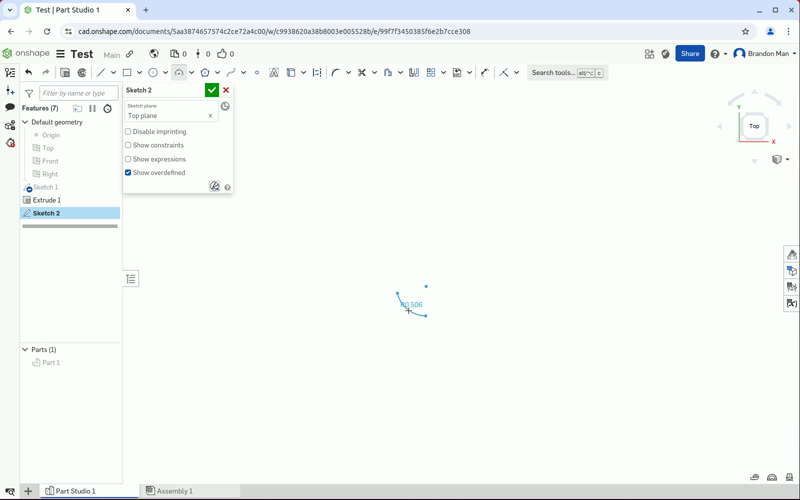
scroll(-6)
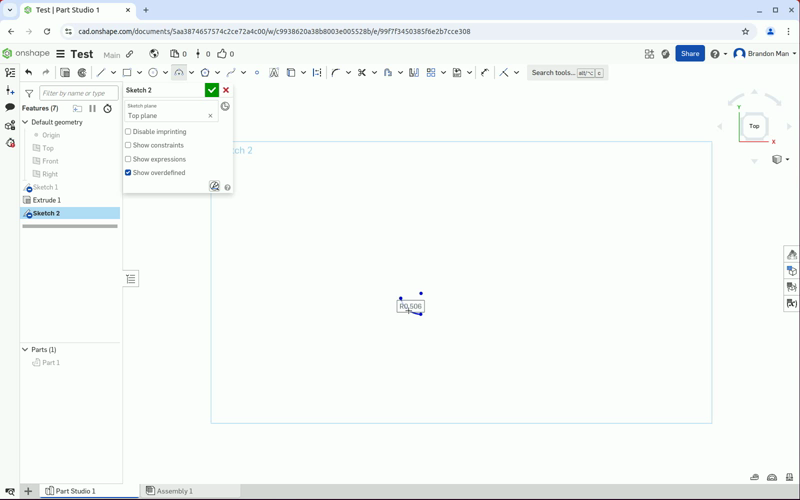
scroll(-6)
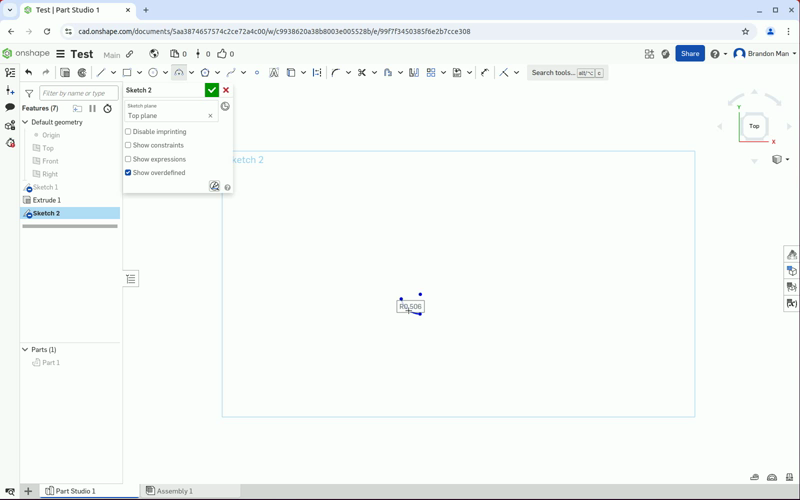
scroll(-6)
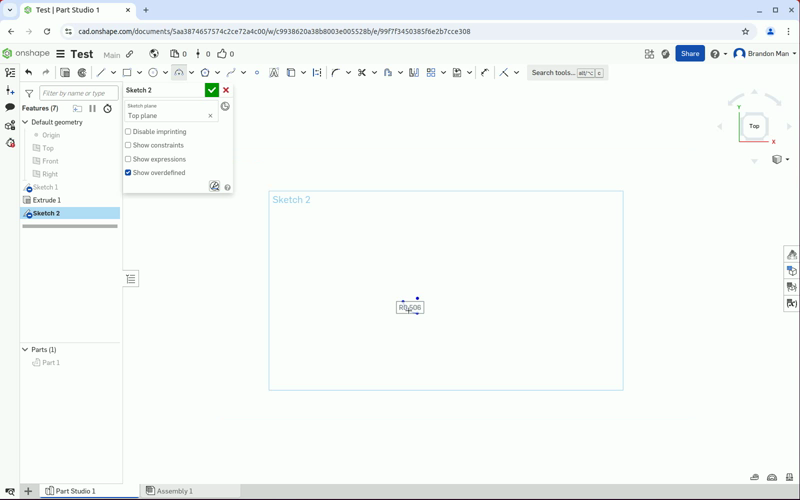
scroll(-6)
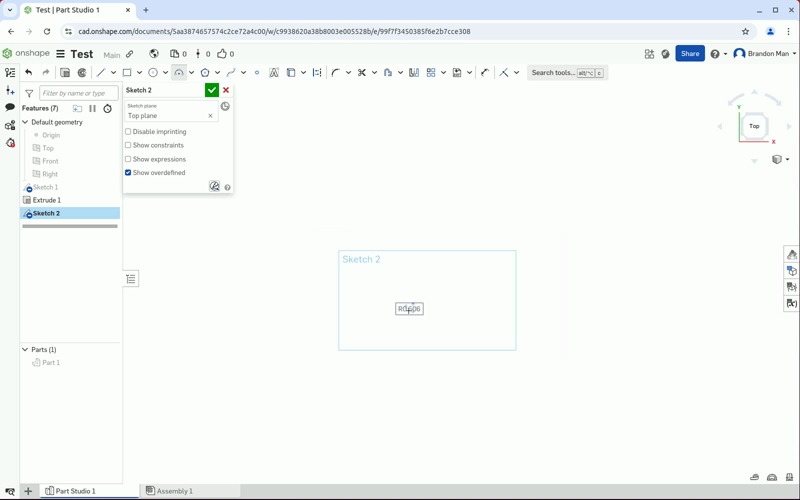
scroll(-6)
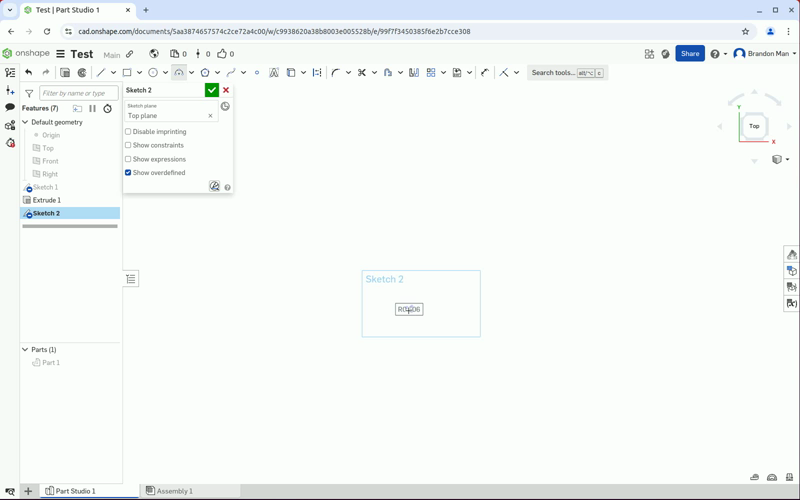
scroll(-6)
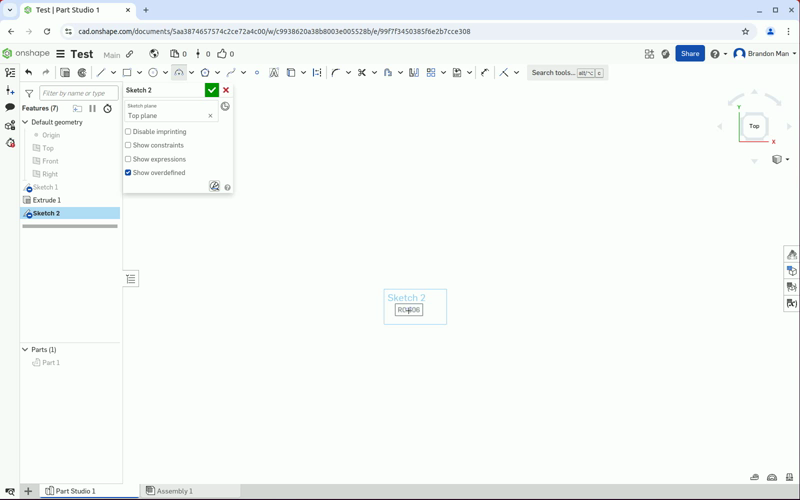
key_up(shift)
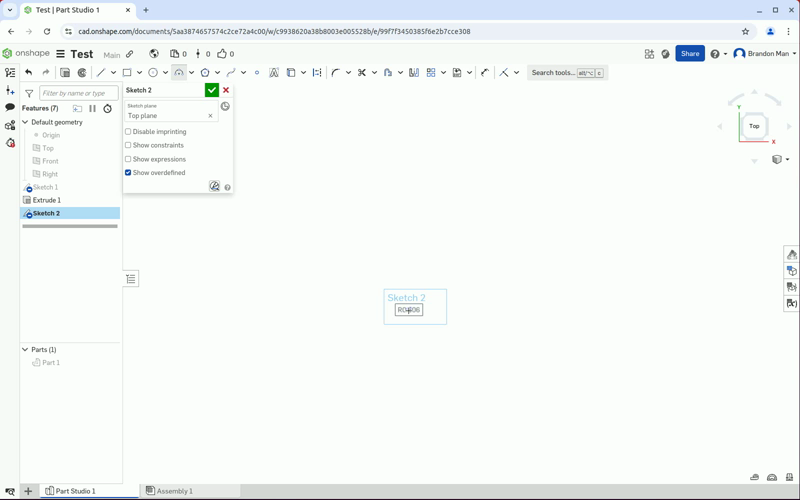
key(esc)
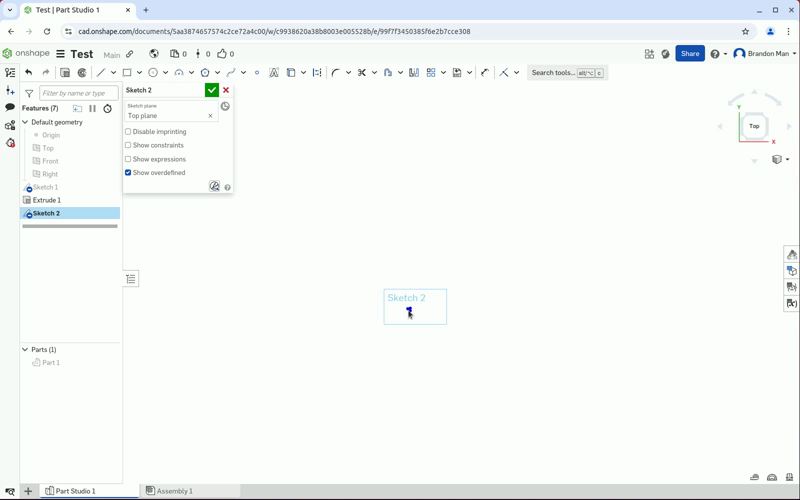
key(l)
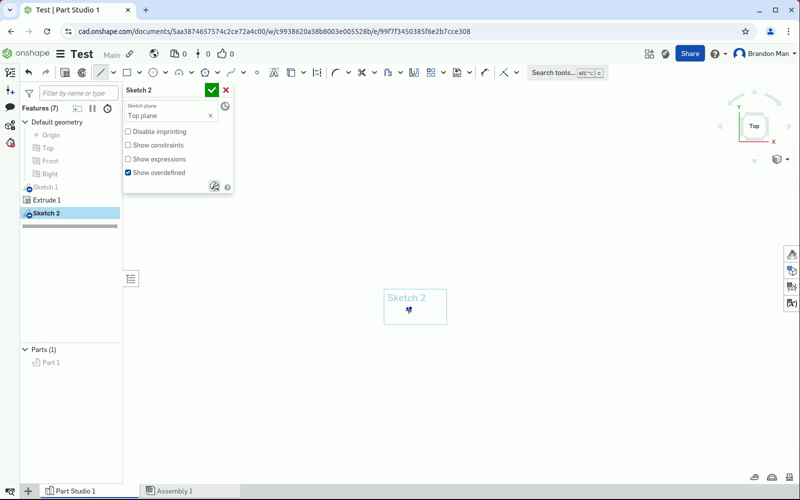
mouse_move(410, 310)
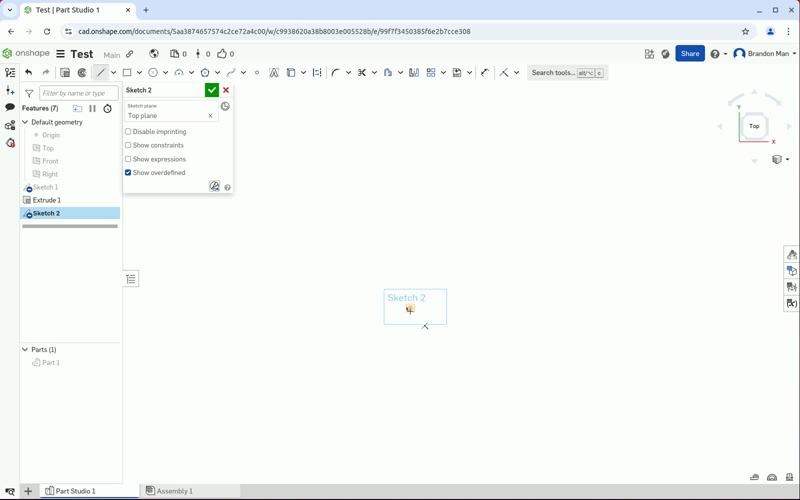
scroll(6)
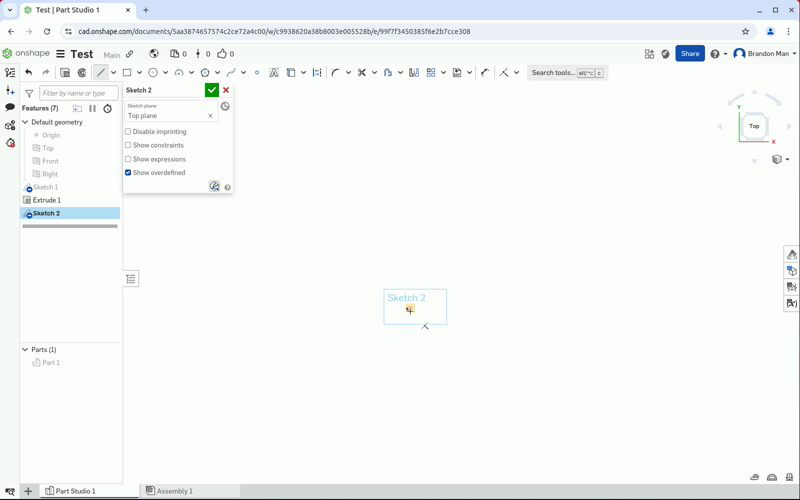
scroll(6)
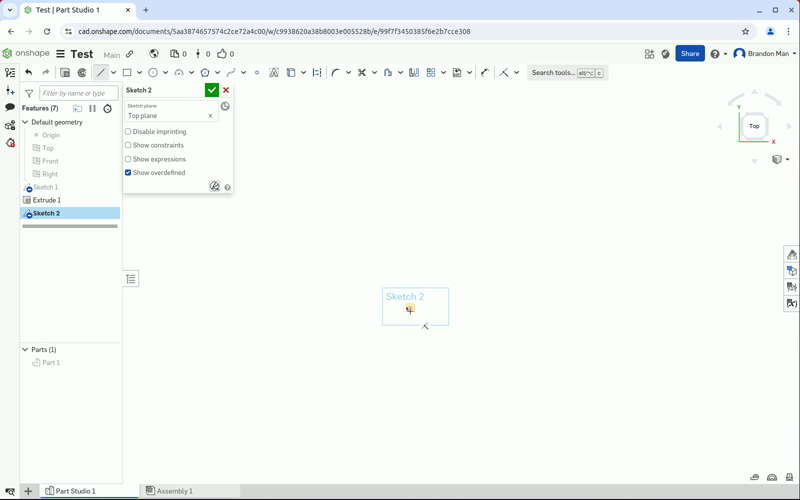
scroll(6)
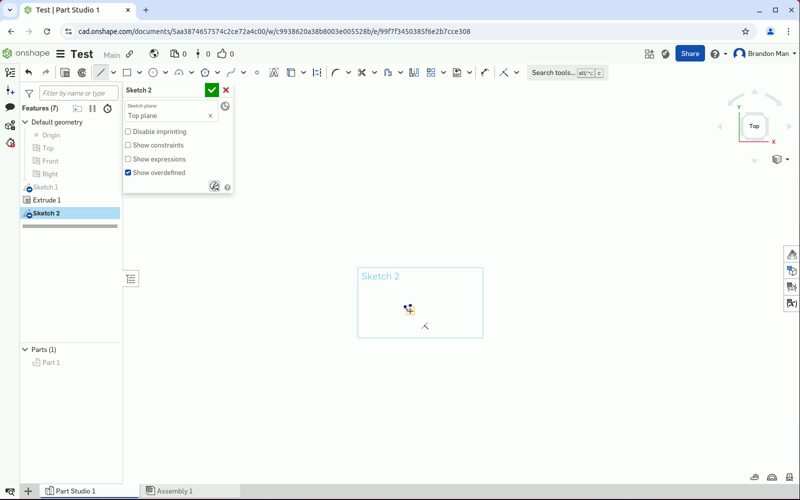
scroll(6)
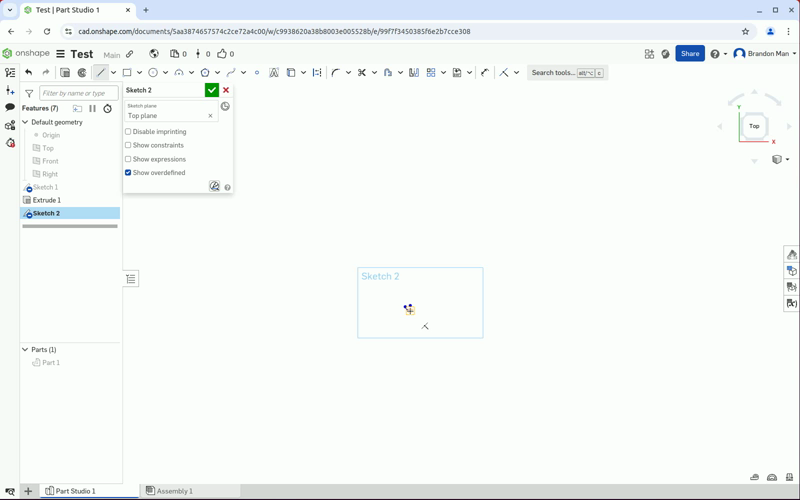
scroll(6)
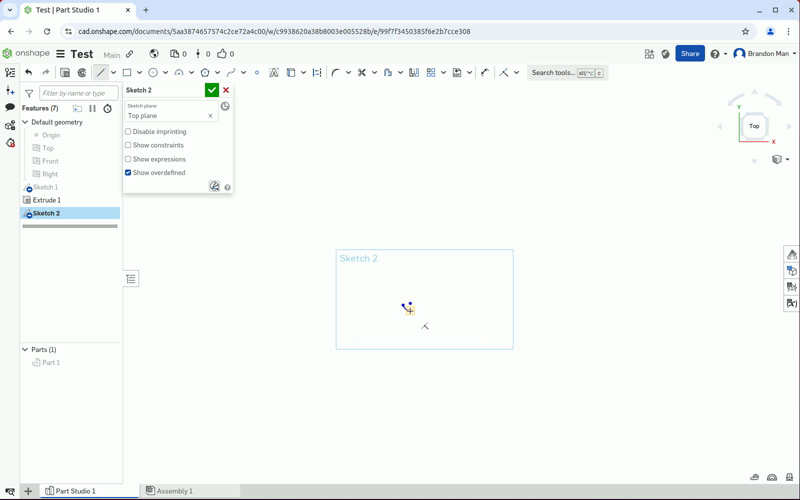
scroll(6)
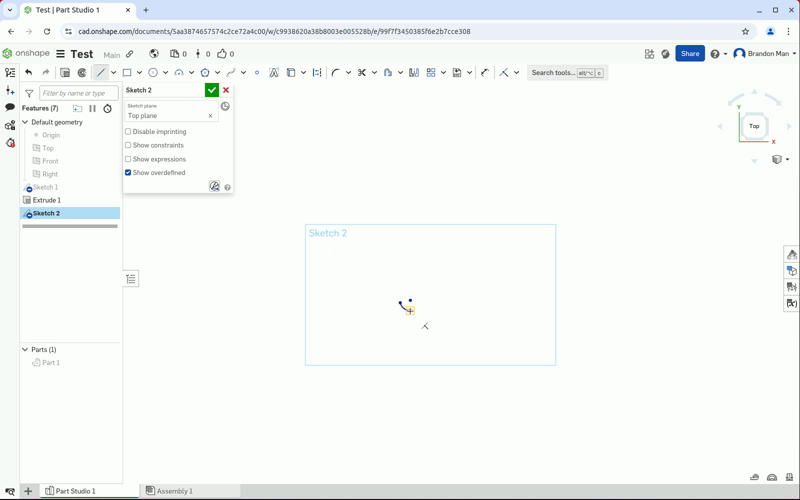
scroll(6)
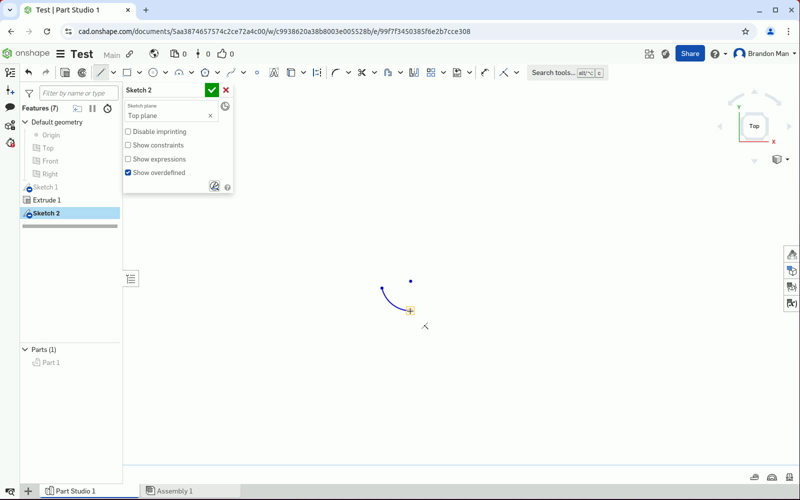
click(410, 310)
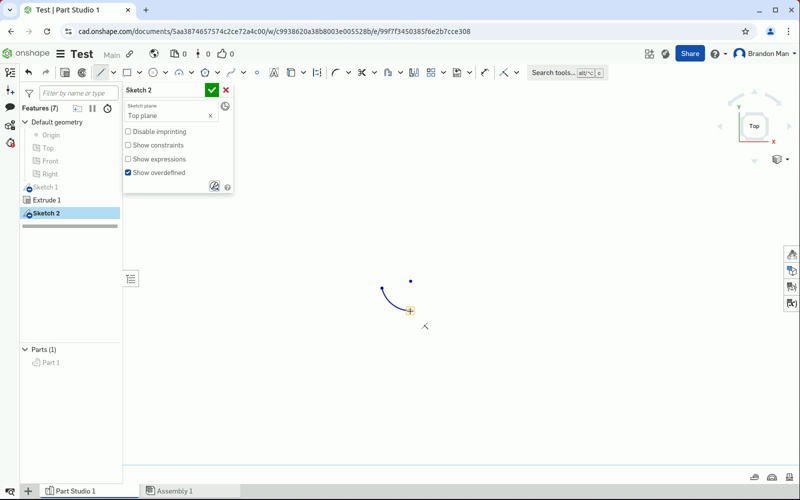
scroll(-6)
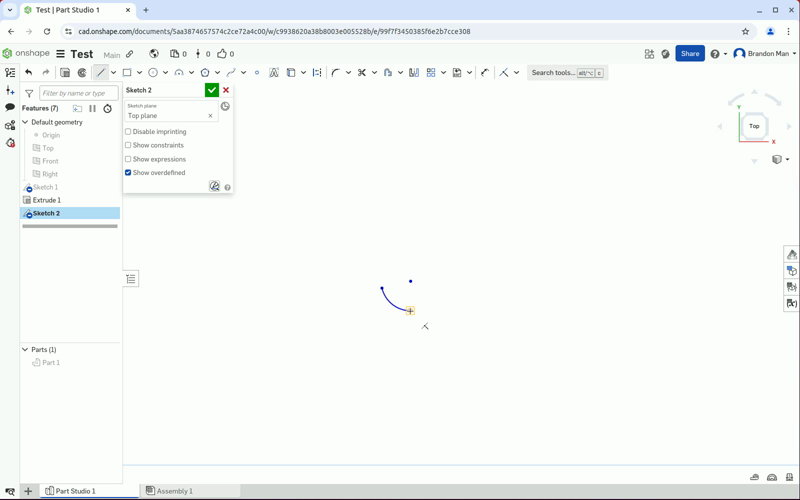
scroll(-6)
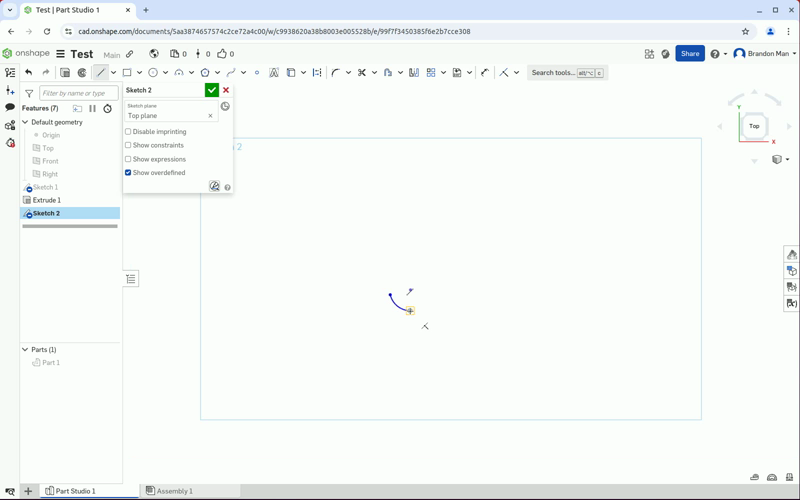
scroll(-6)
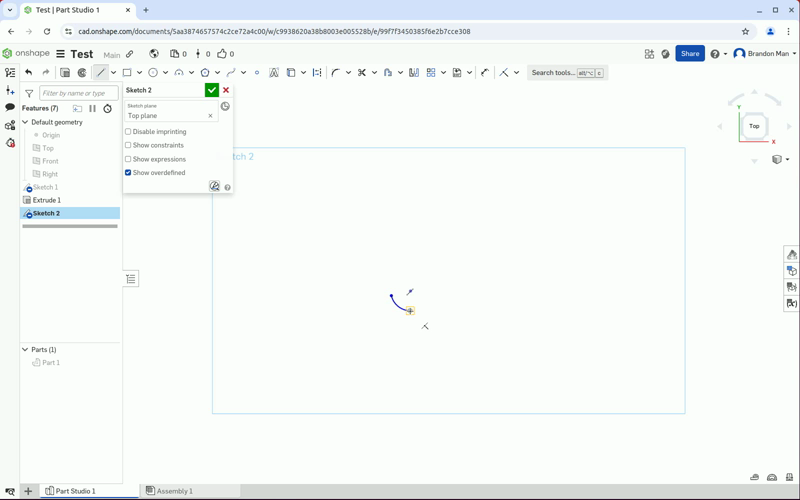
scroll(-6)
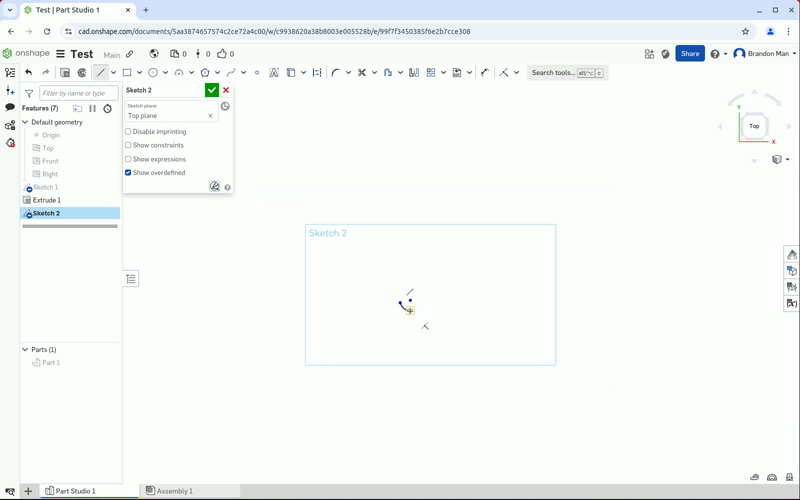
scroll(-6)
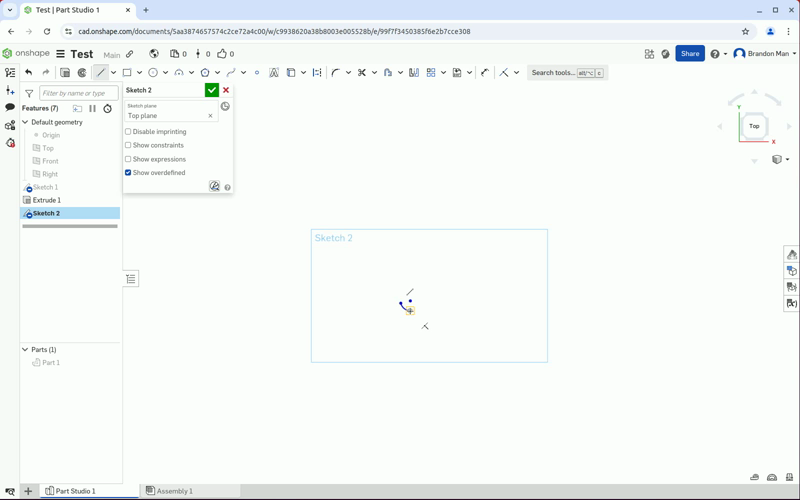
scroll(-6)
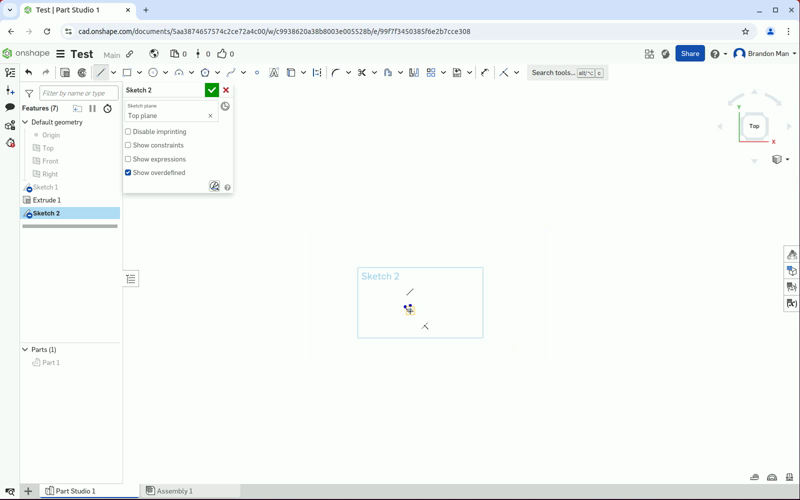
scroll(-6)
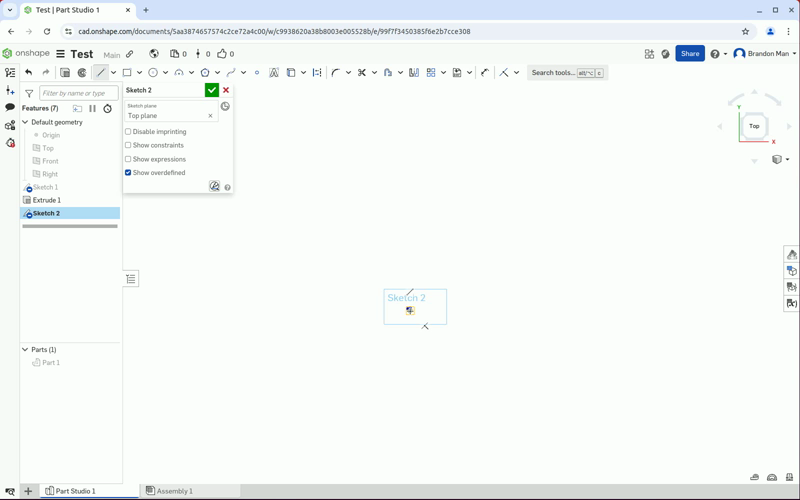
key_down(shift)
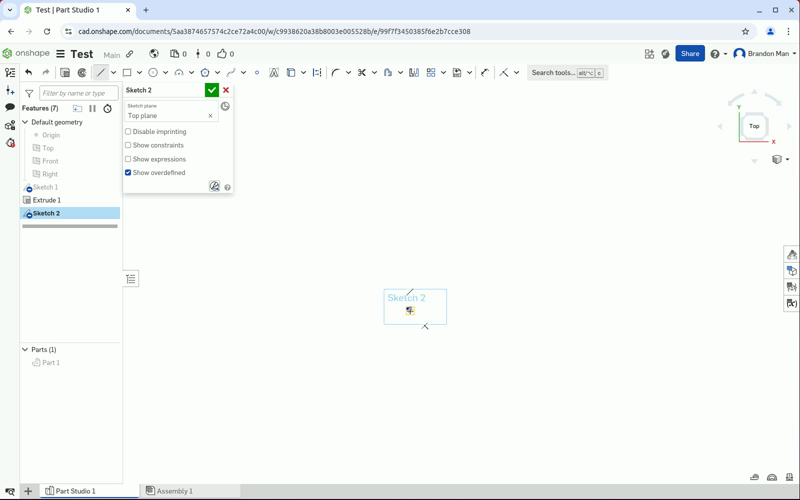
mouse_move(512, 310)
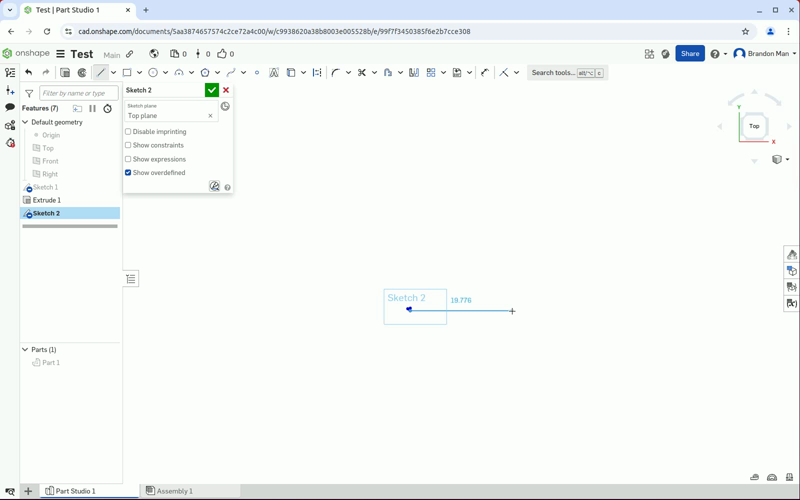
click(512, 310)
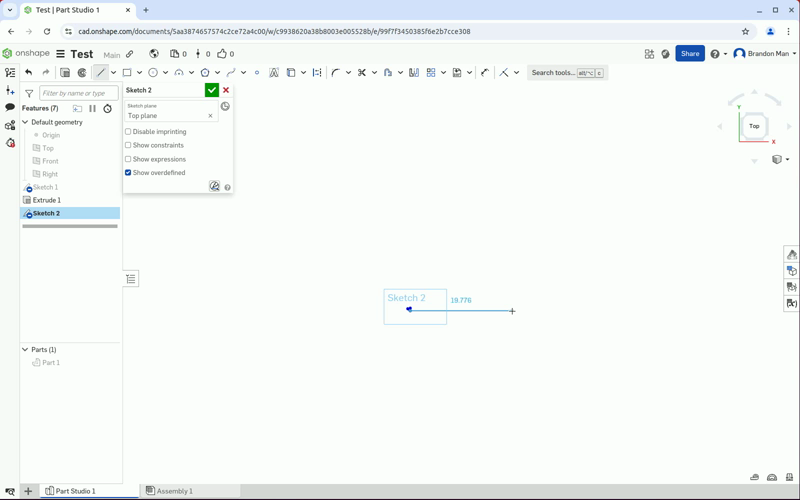
key_up(shift)
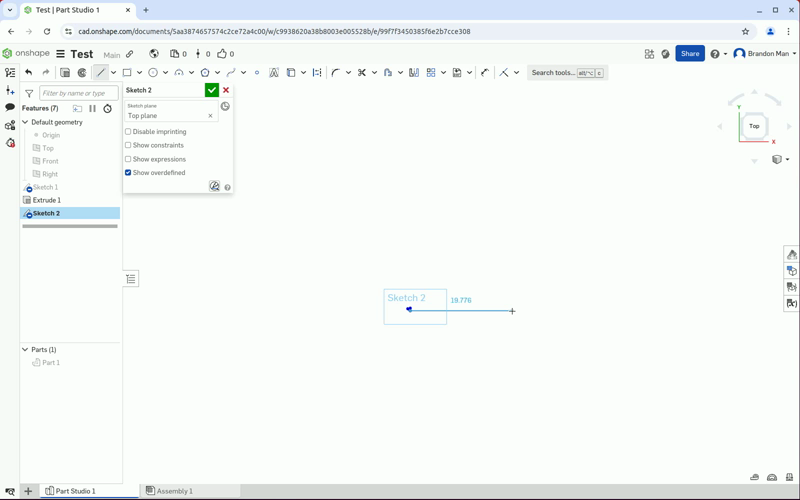
key(esc)
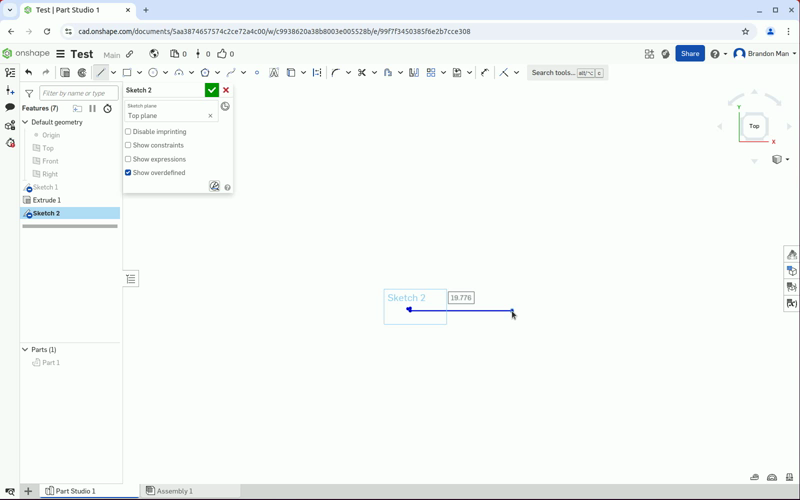
key(a)
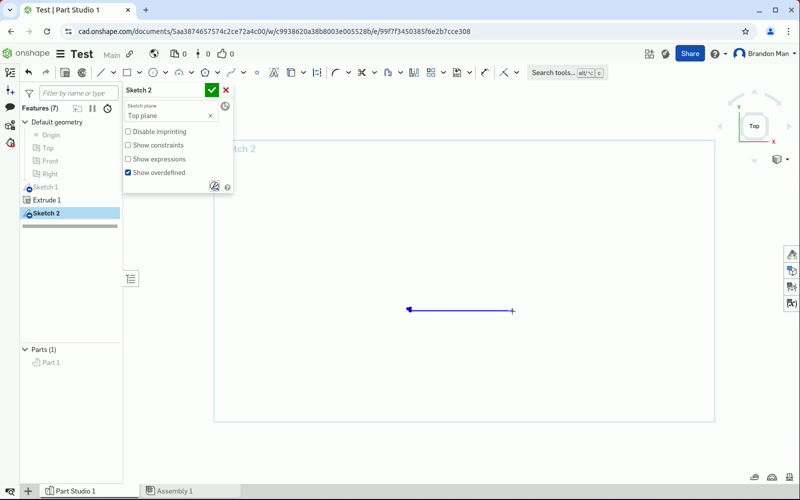
mouse_move(512, 310)
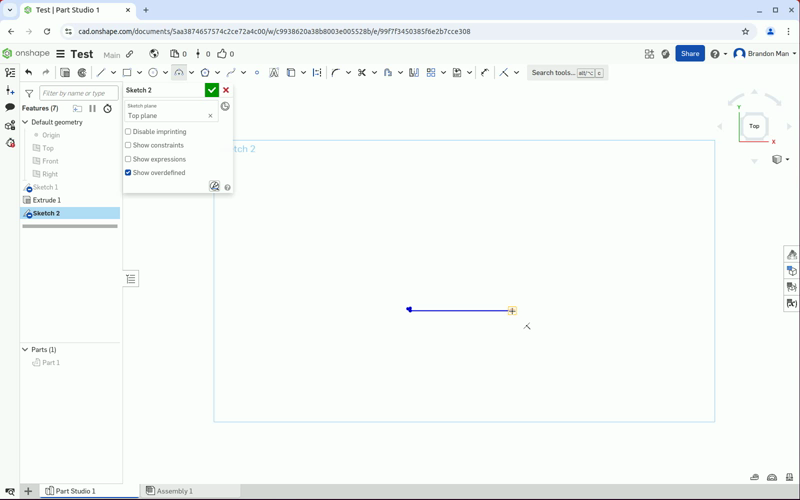
click(512, 310)
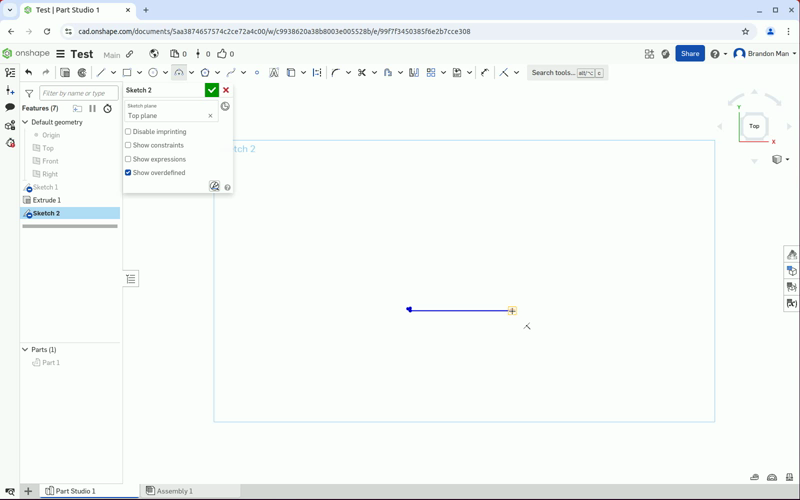
key_down(shift)
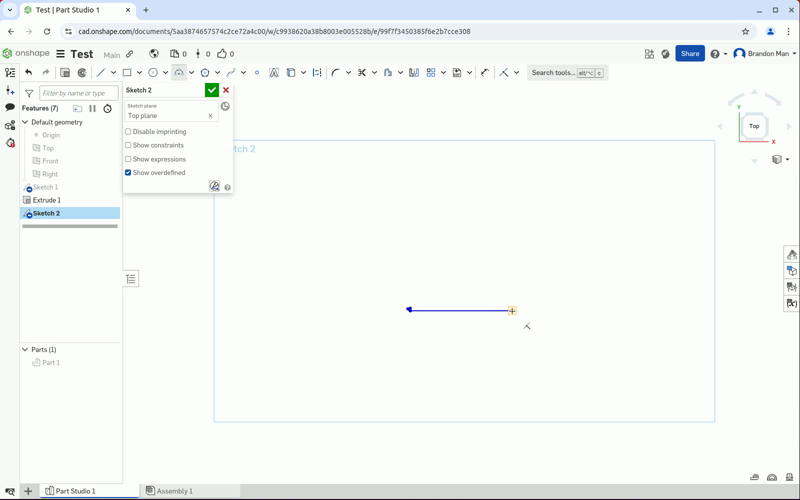
mouse_move(514, 308)
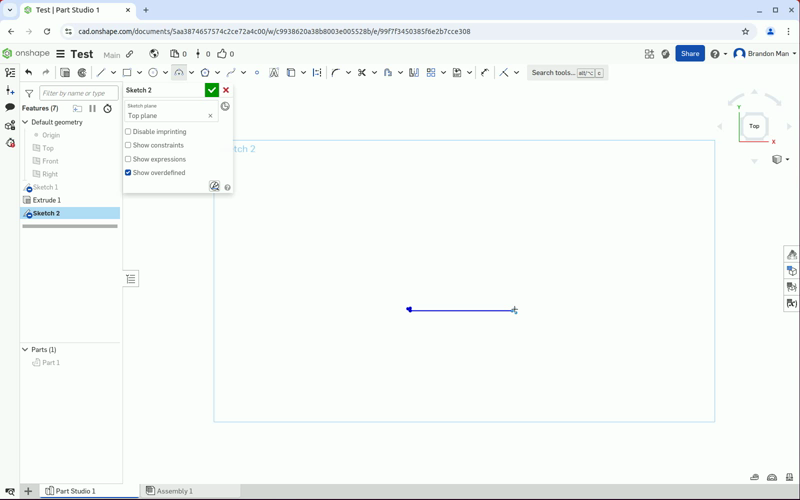
scroll(6)
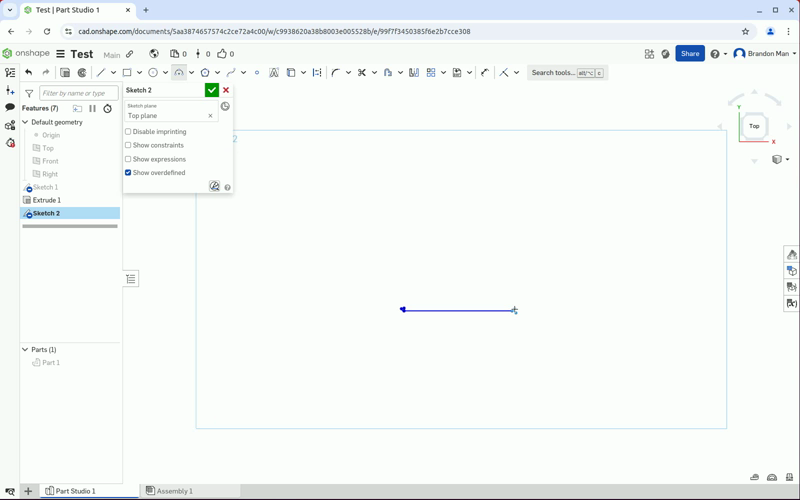
scroll(6)
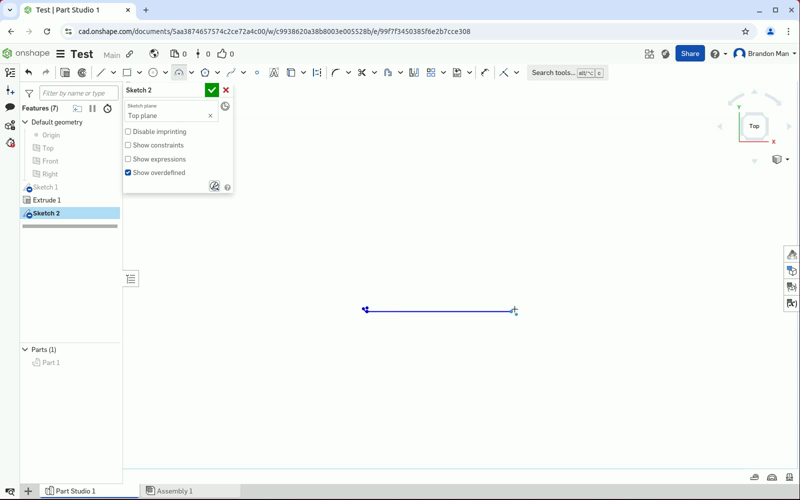
scroll(6)
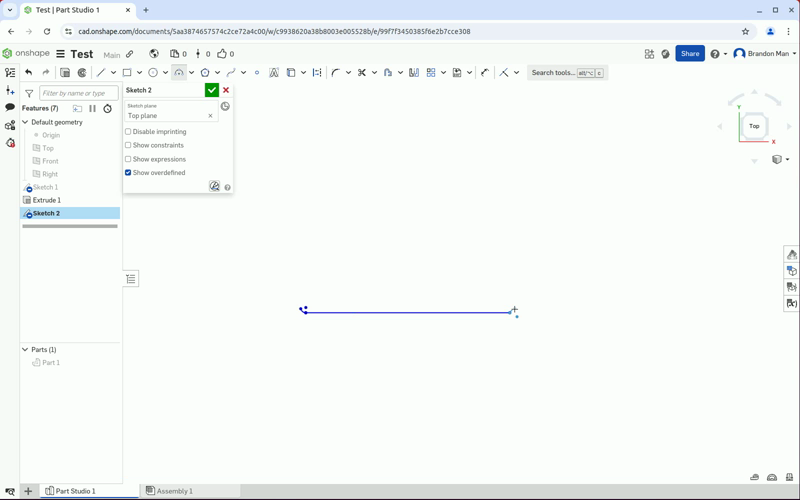
scroll(6)
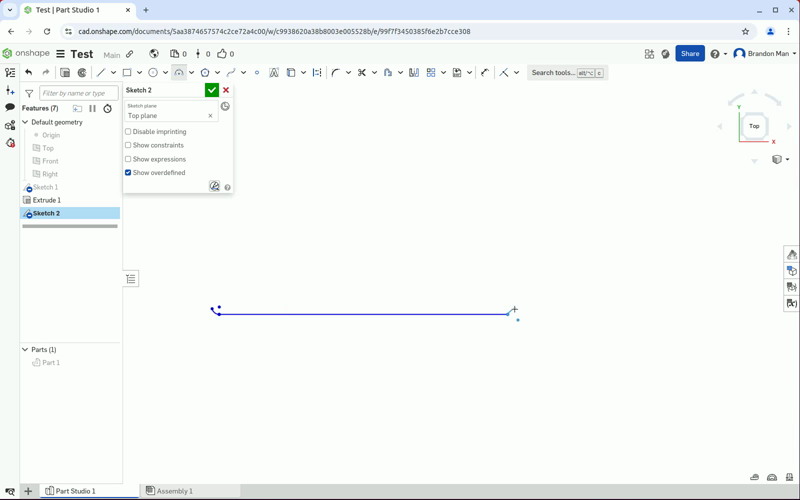
scroll(6)
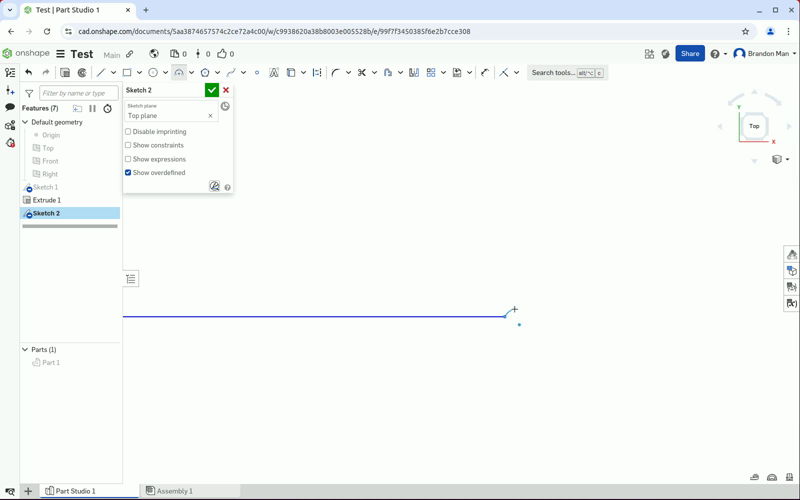
scroll(6)
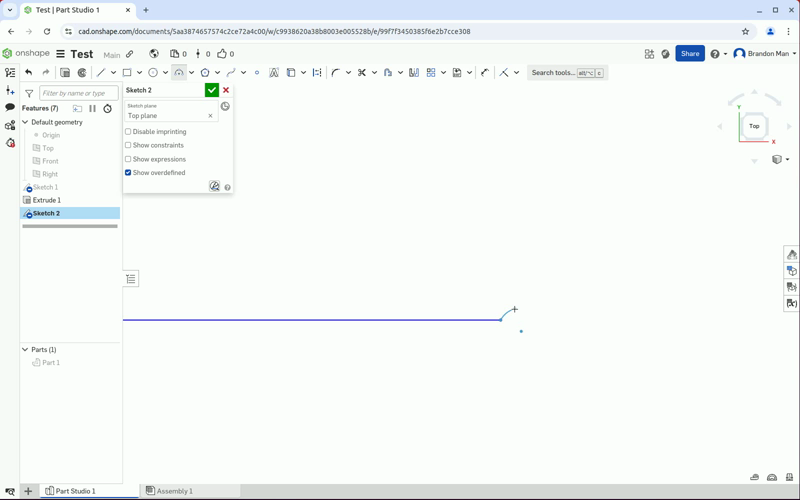
scroll(6)
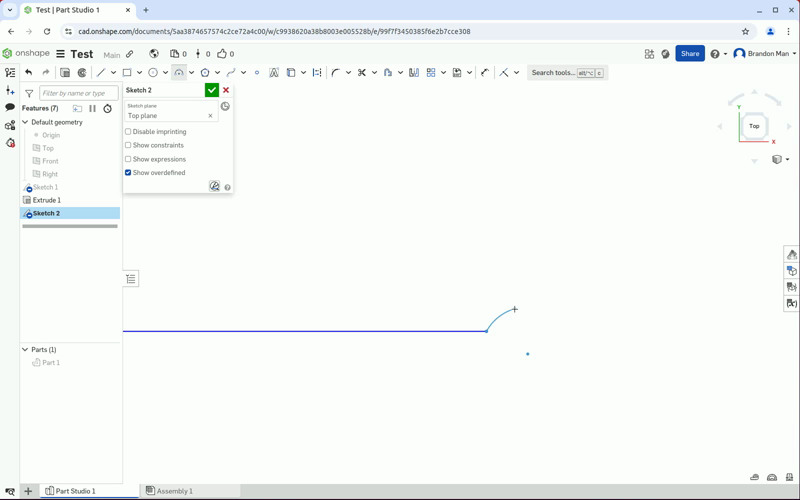
click(514, 308)
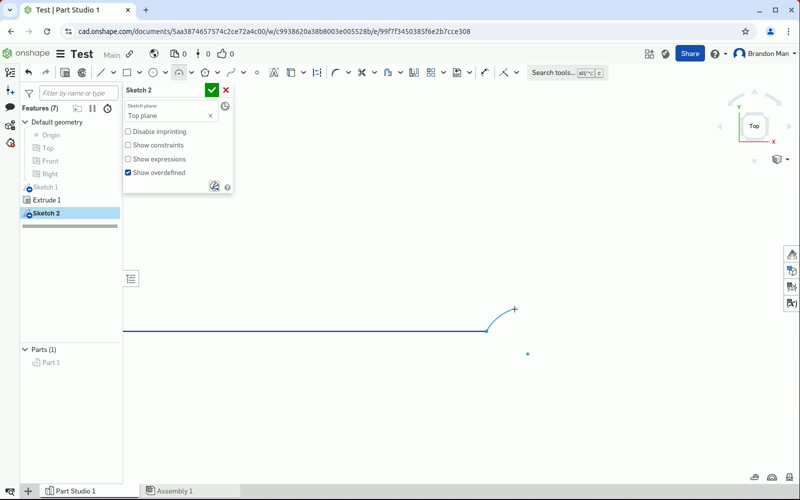
scroll(-6)
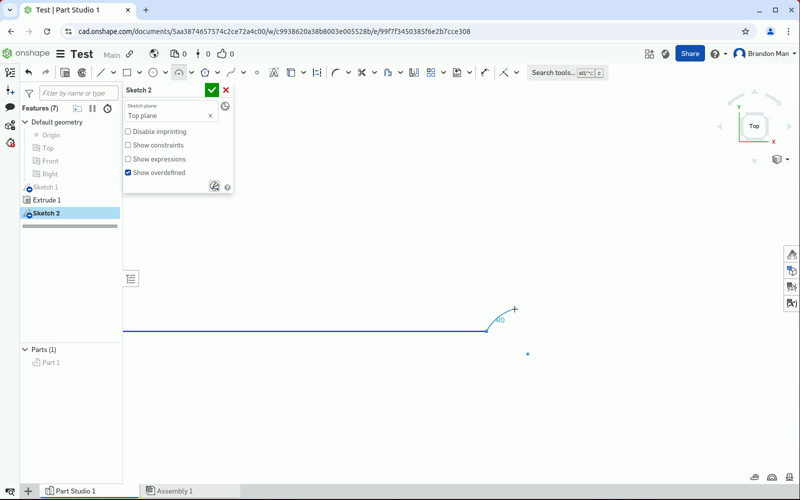
scroll(-6)
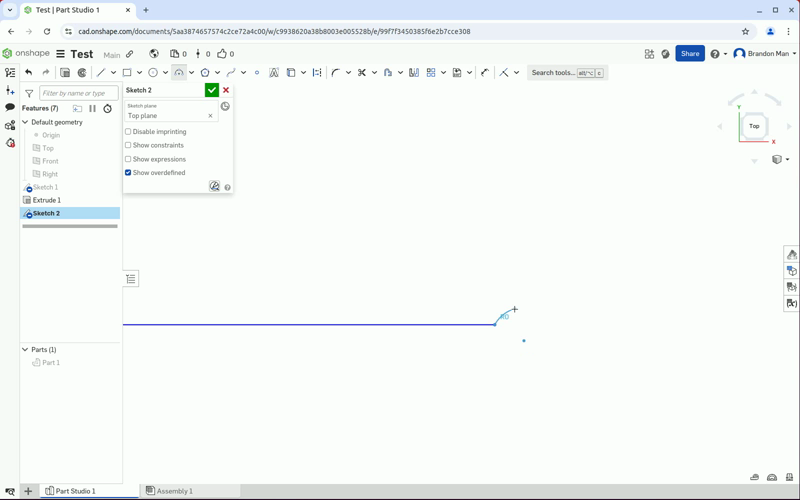
scroll(-6)
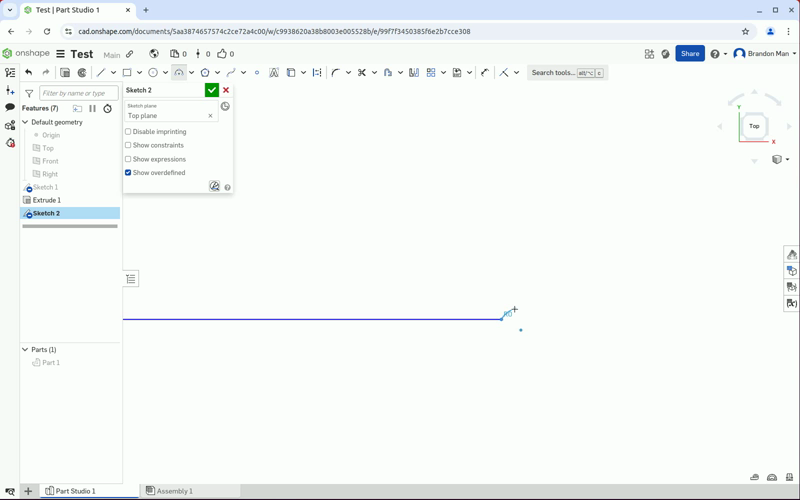
scroll(-6)
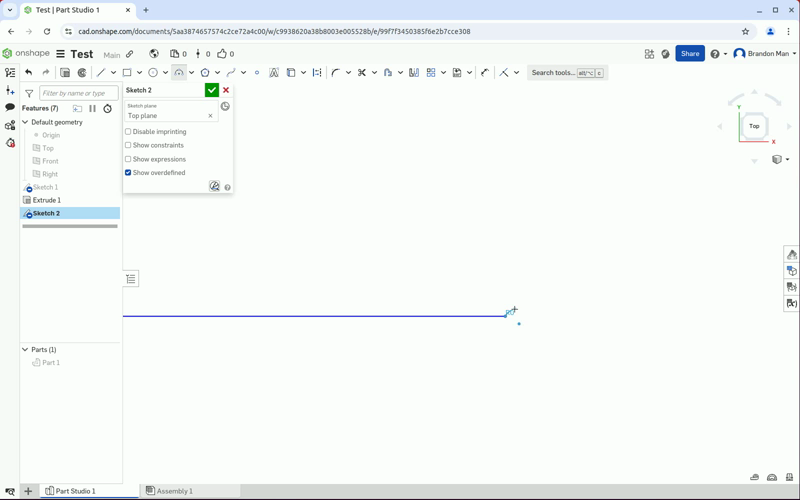
scroll(-6)
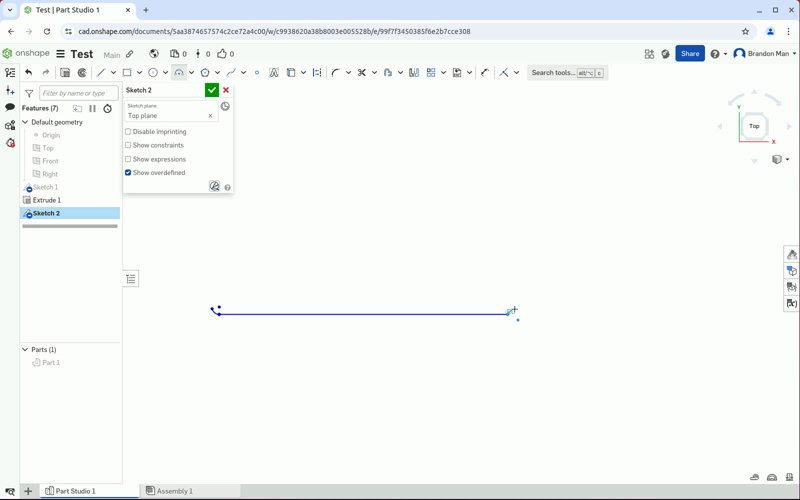
scroll(-6)
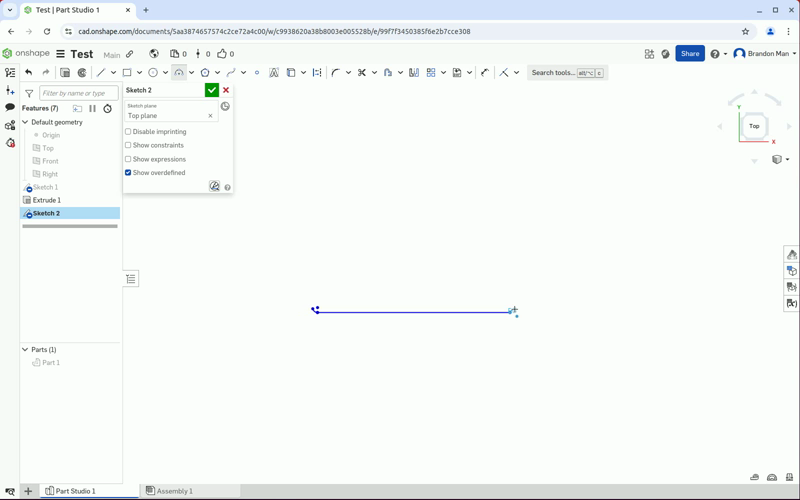
scroll(-6)
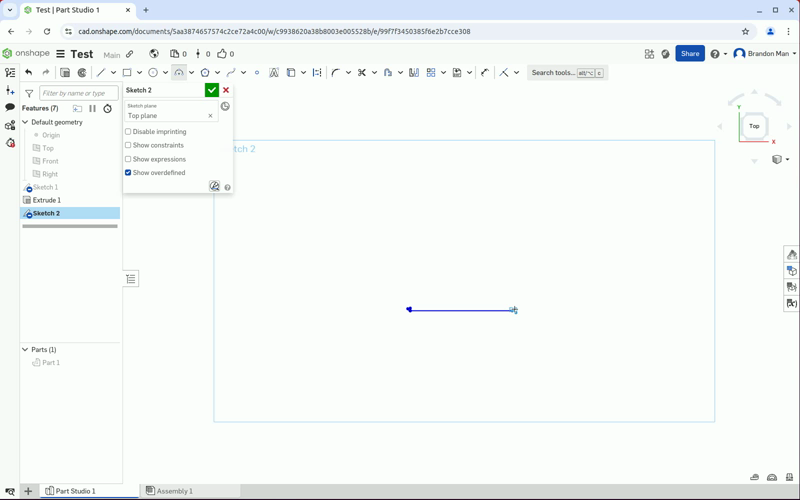
mouse_move(513, 310)
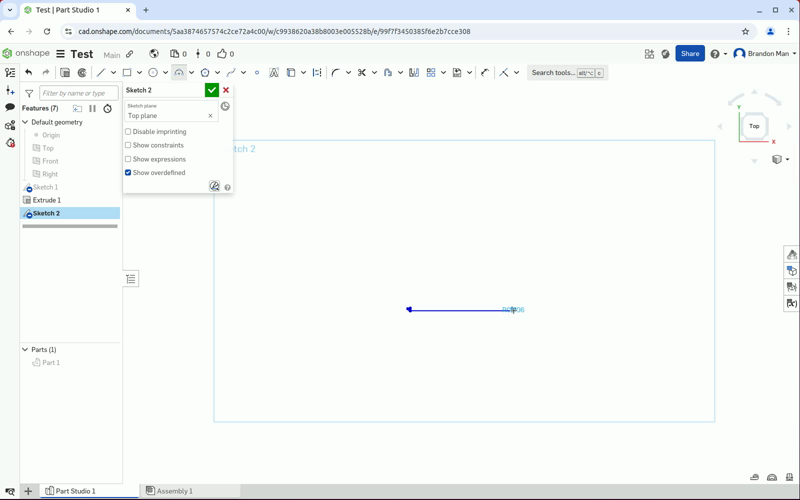
scroll(6)
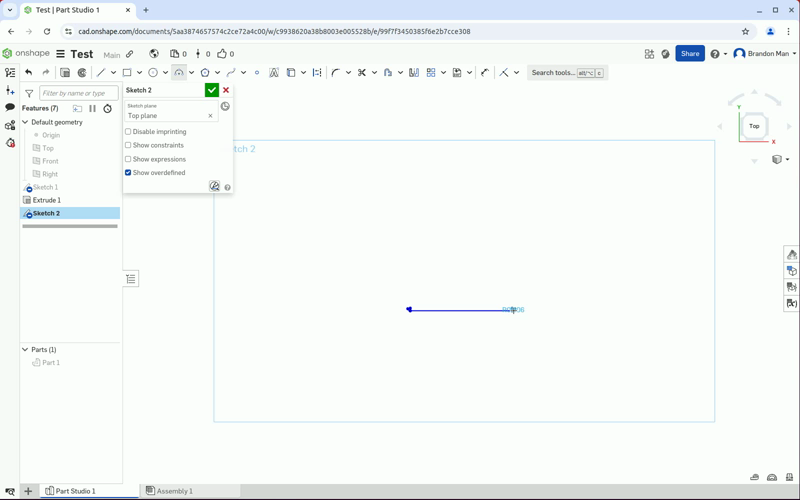
scroll(6)
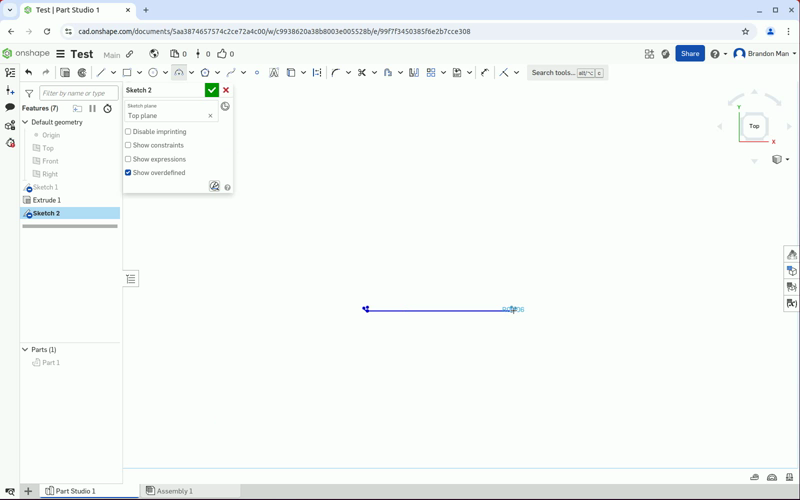
scroll(6)
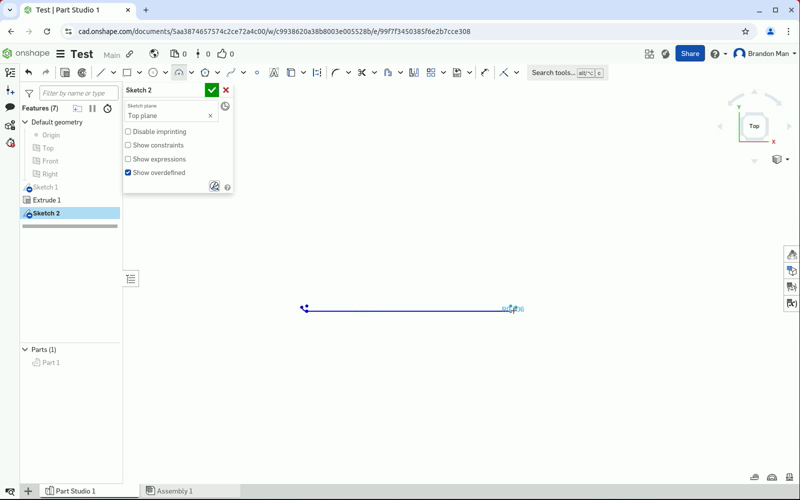
scroll(6)
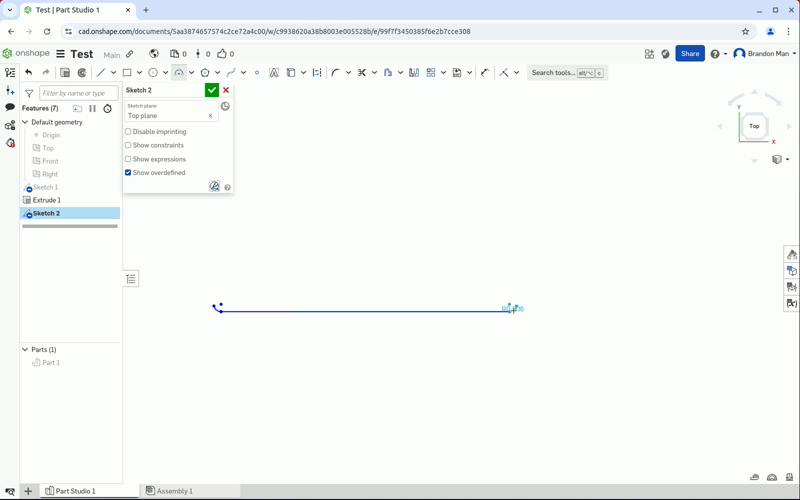
scroll(6)
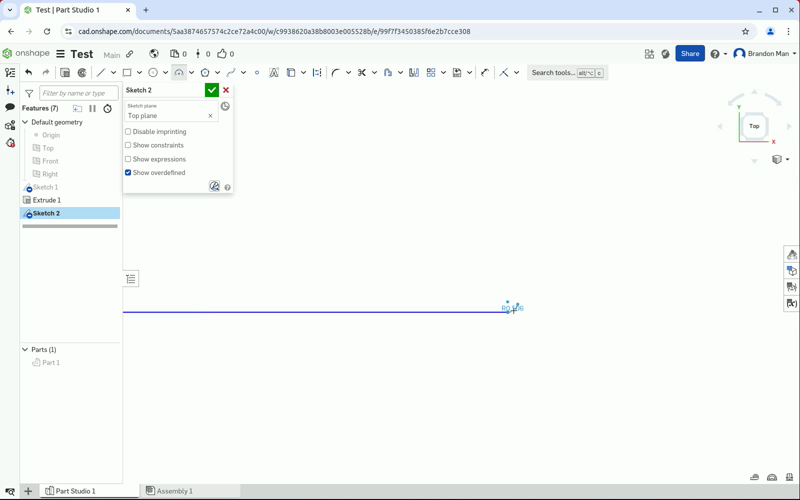
scroll(6)
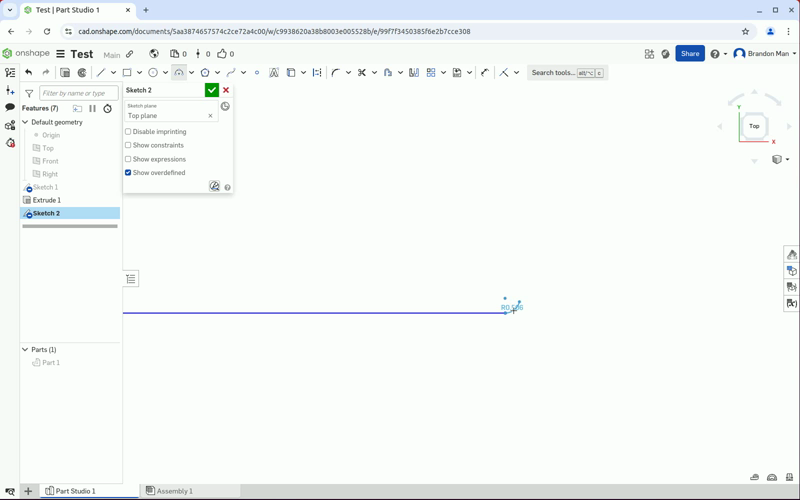
scroll(6)
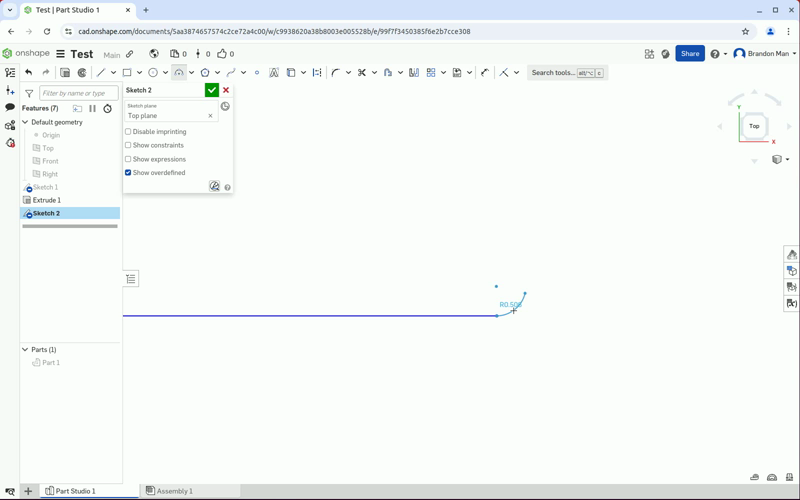
click(513, 310)
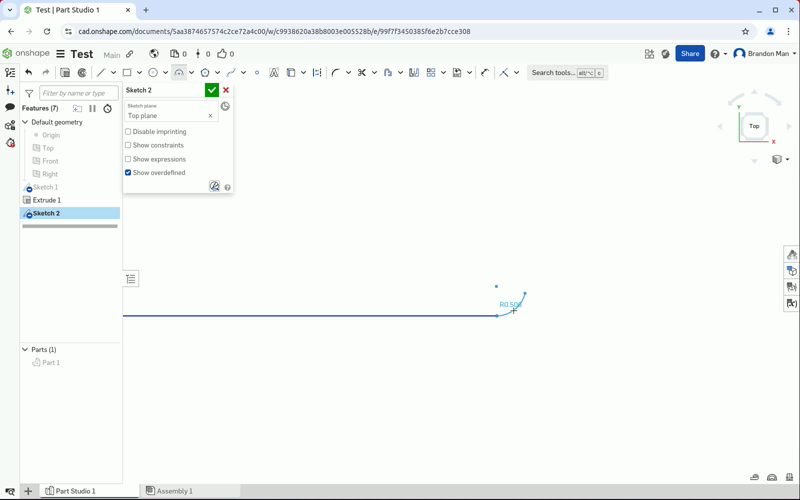
scroll(-6)
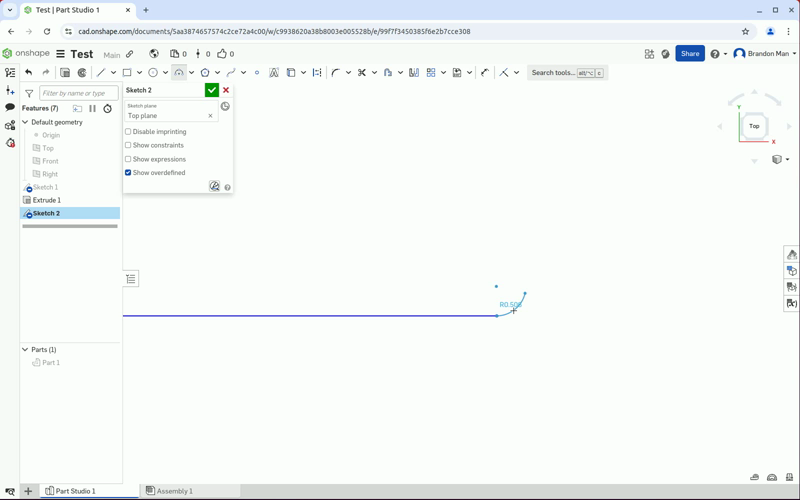
scroll(-6)
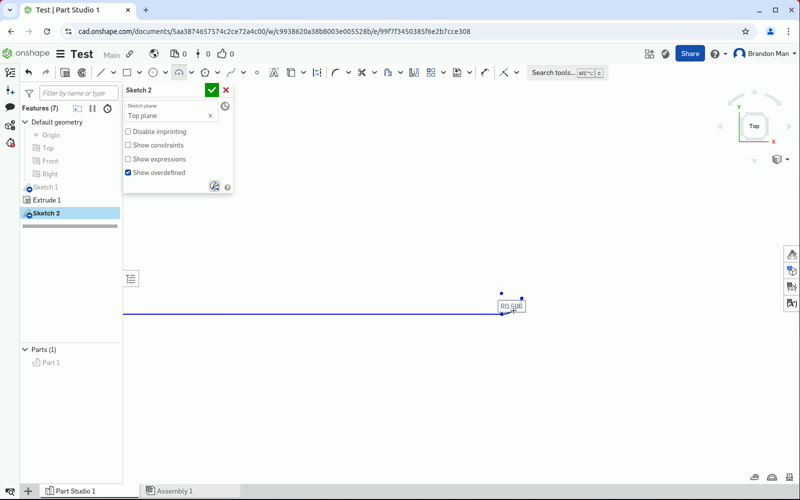
scroll(-6)
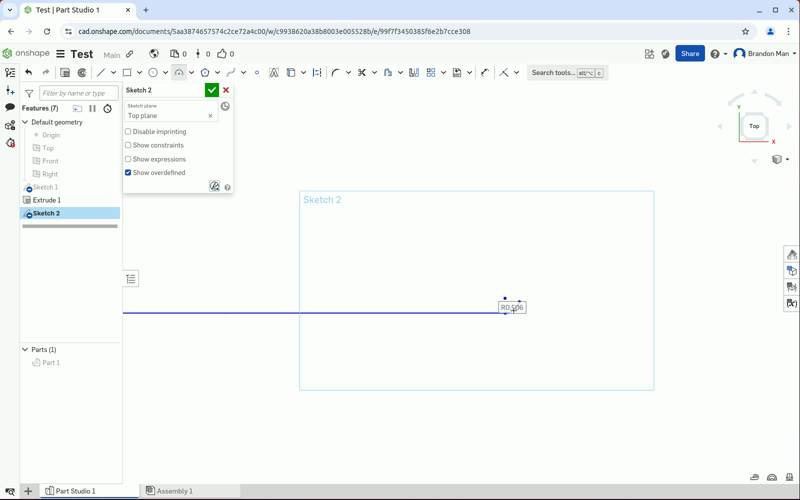
scroll(-6)
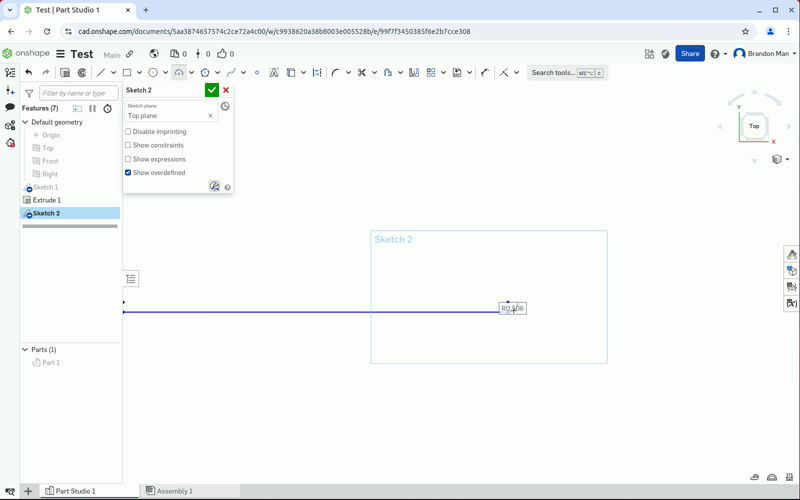
scroll(-6)
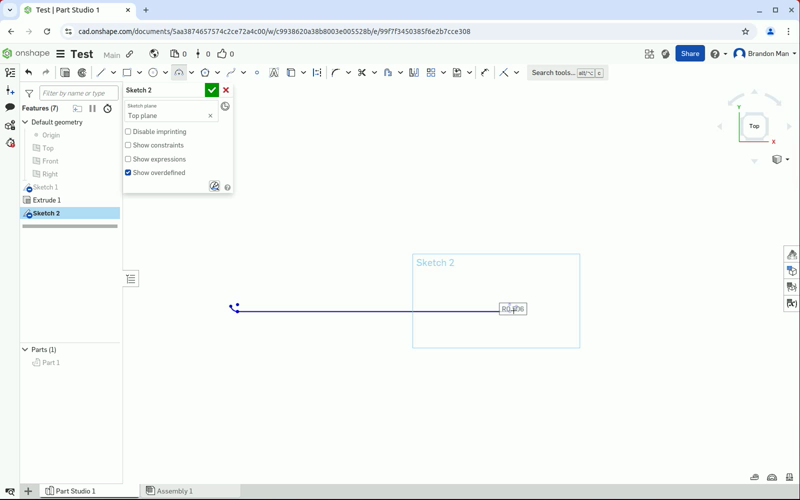
scroll(-6)
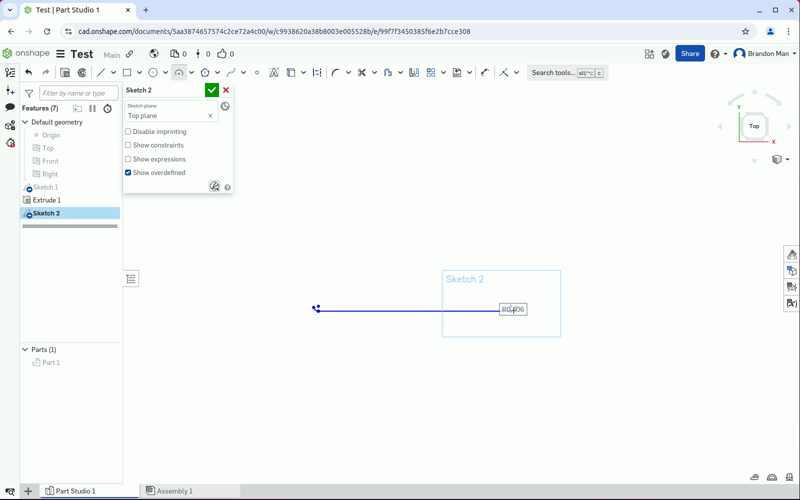
scroll(-6)
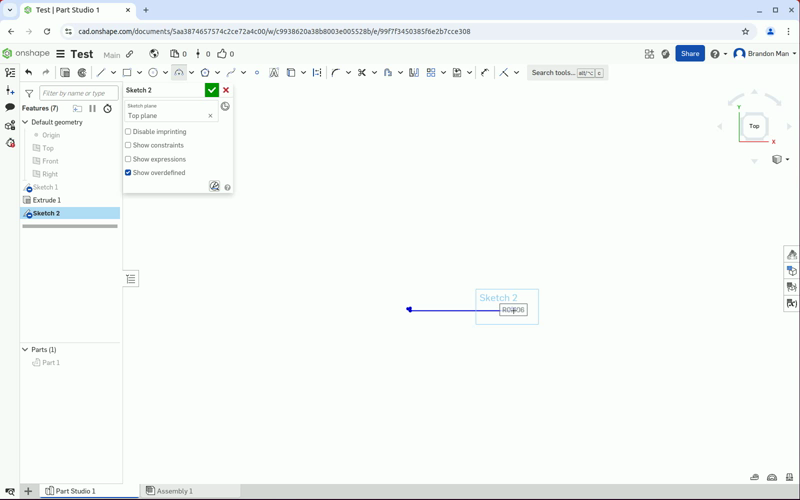
key_up(shift)
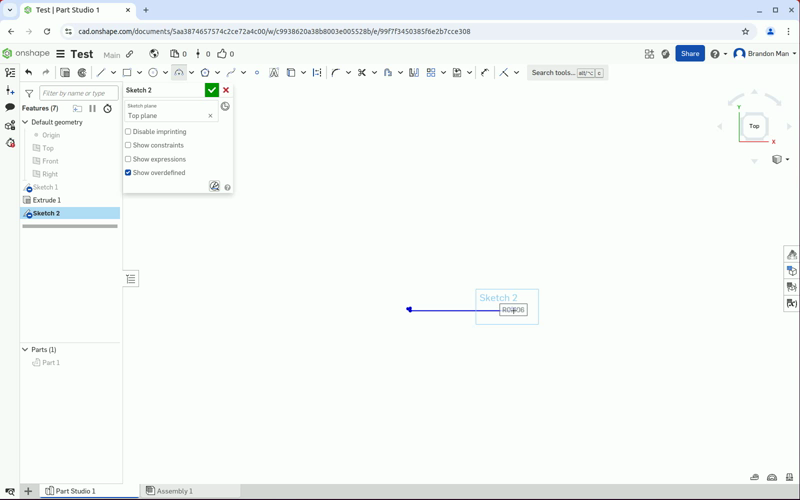
key(esc)
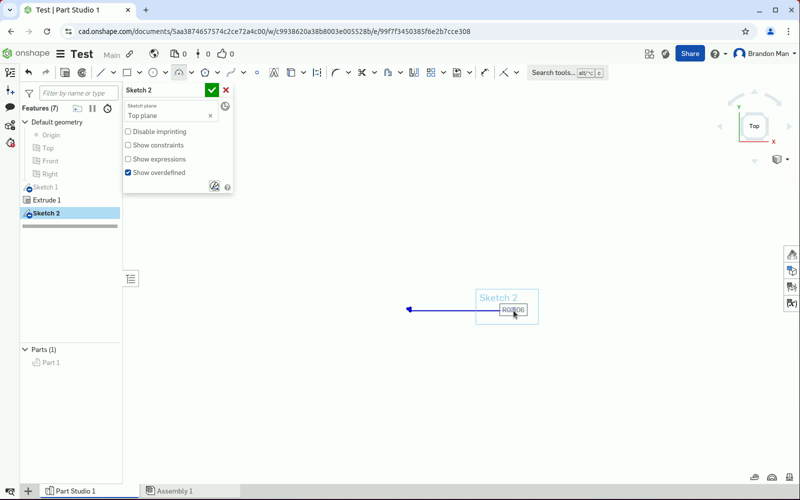
key(l)
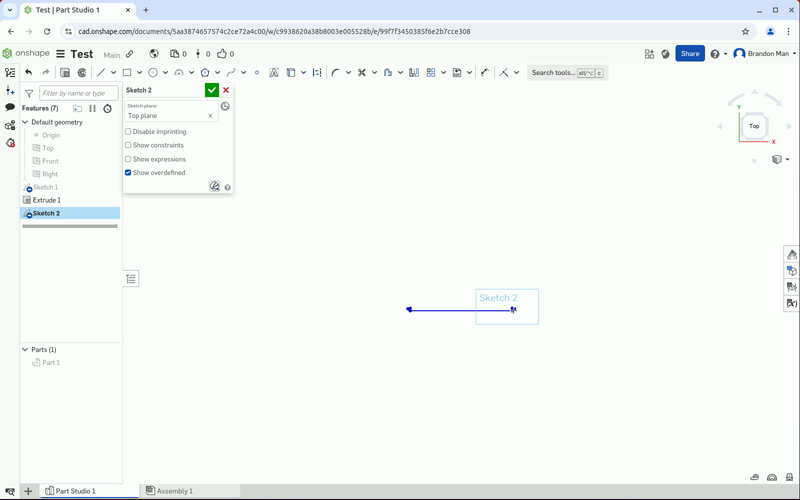
mouse_move(514, 308)
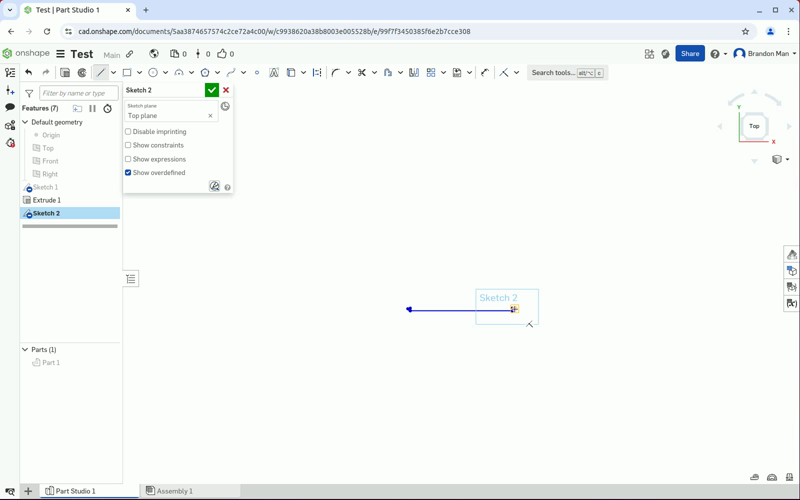
scroll(6)
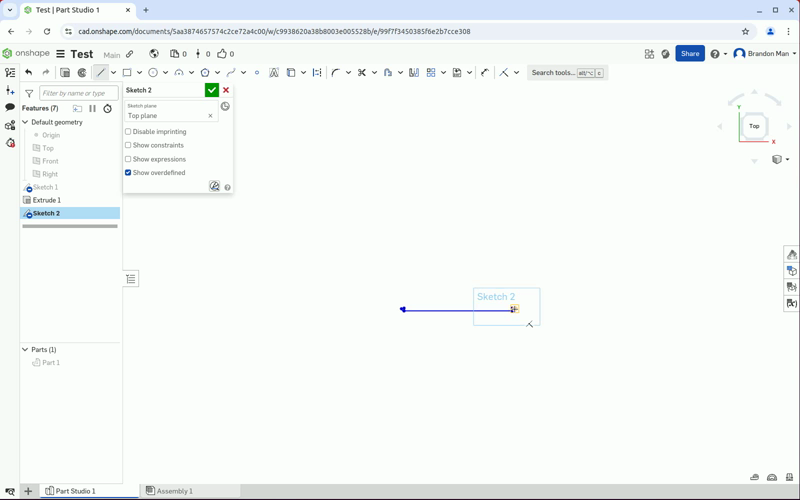
scroll(6)
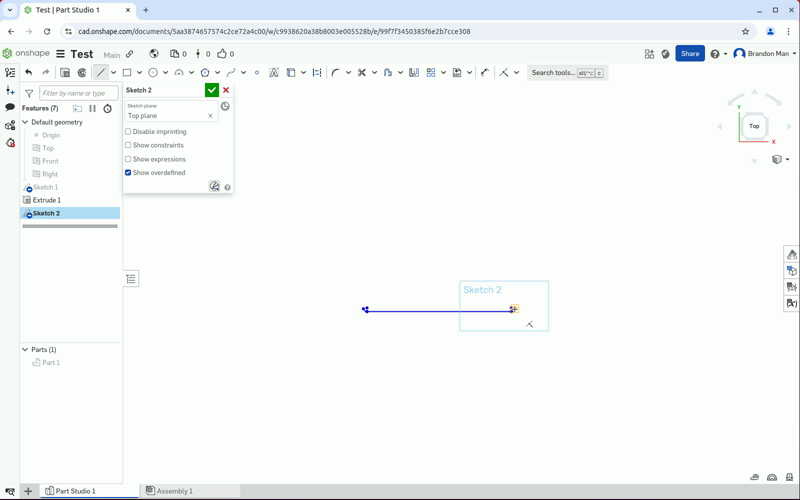
scroll(6)
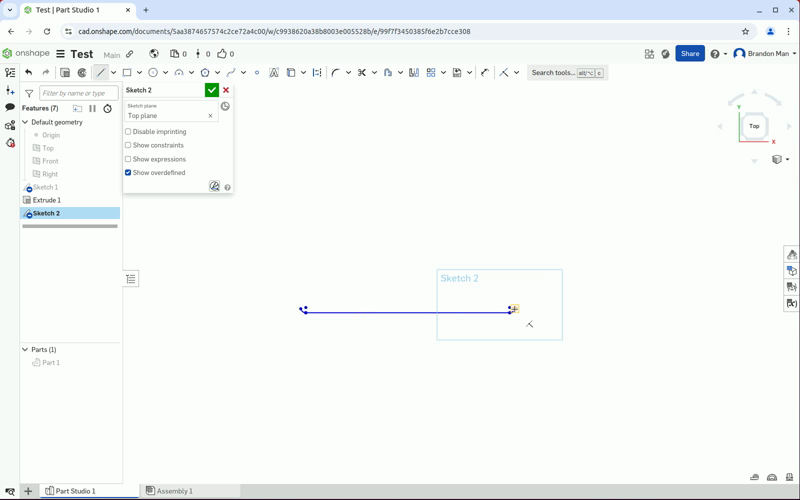
scroll(6)
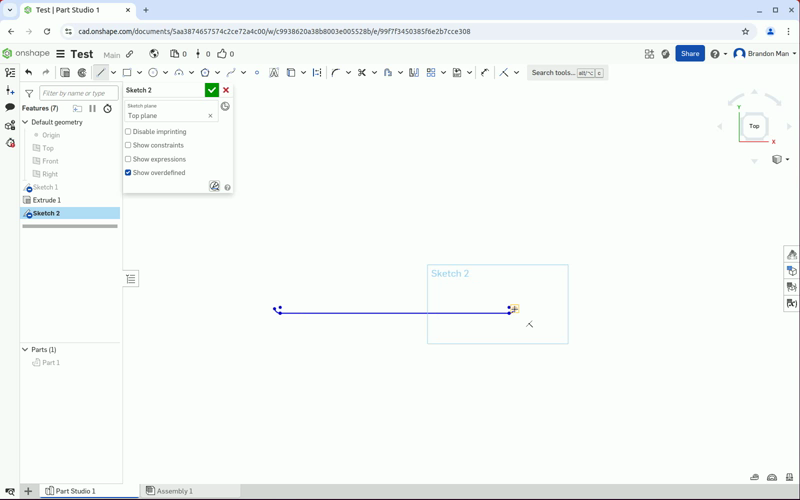
scroll(6)
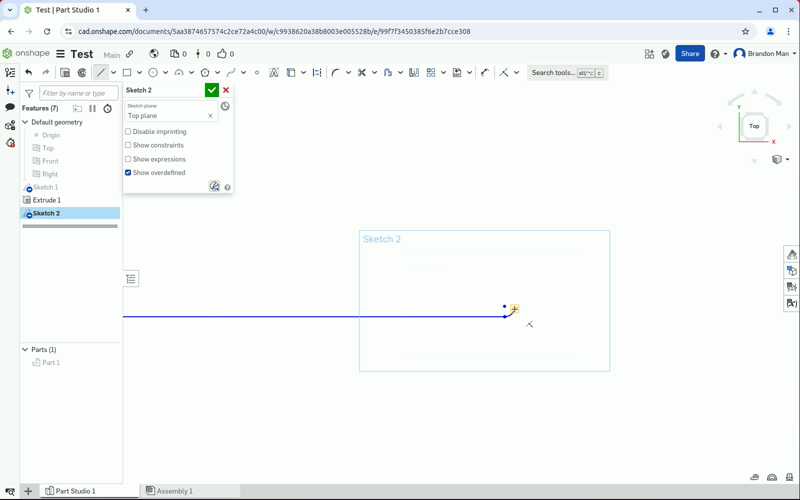
scroll(6)
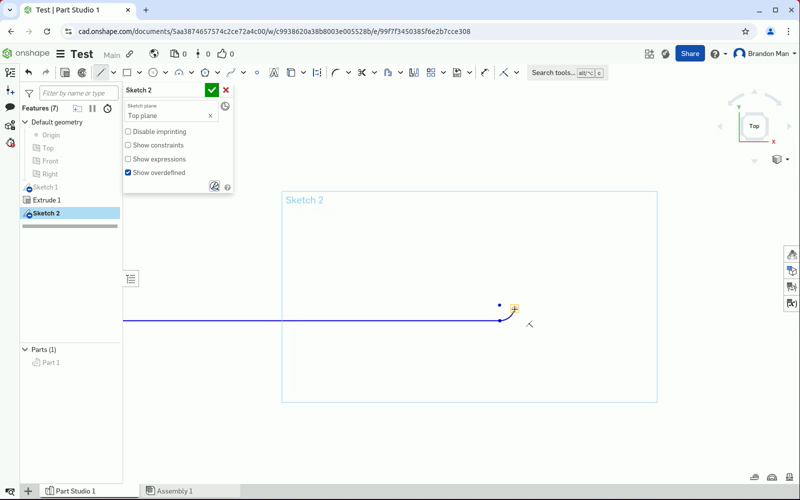
scroll(6)
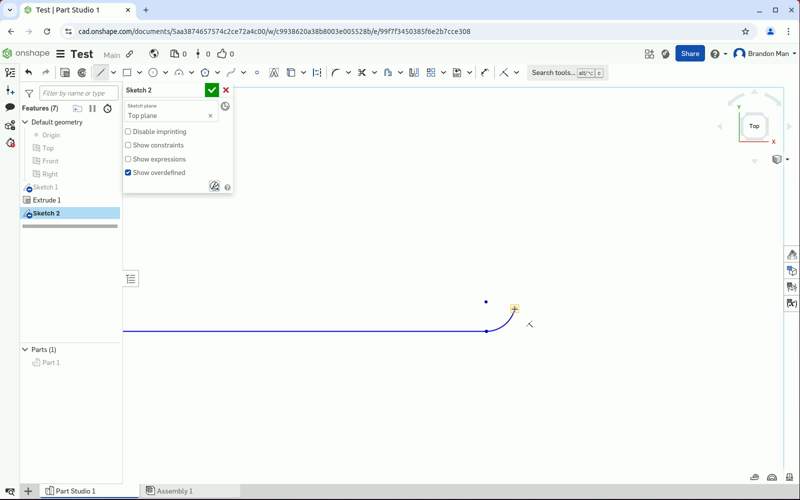
click(514, 308)
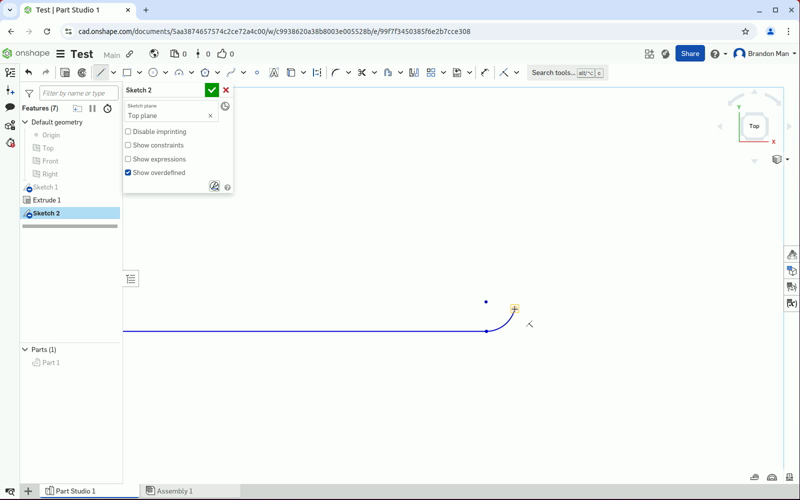
scroll(-6)
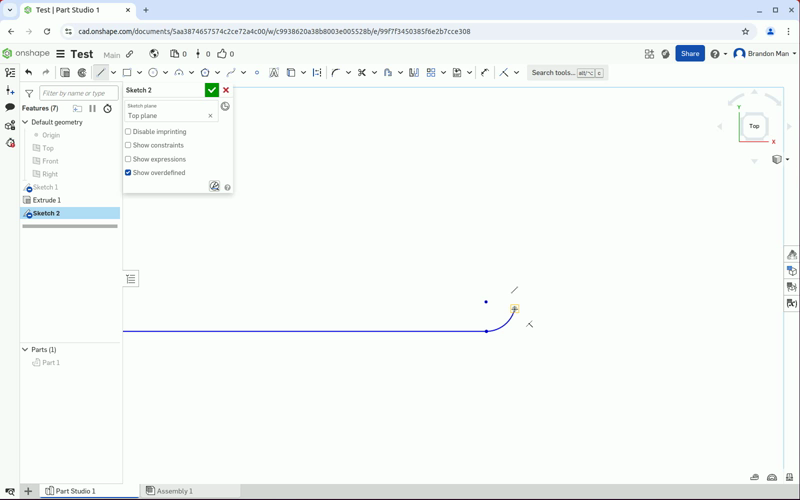
scroll(-6)
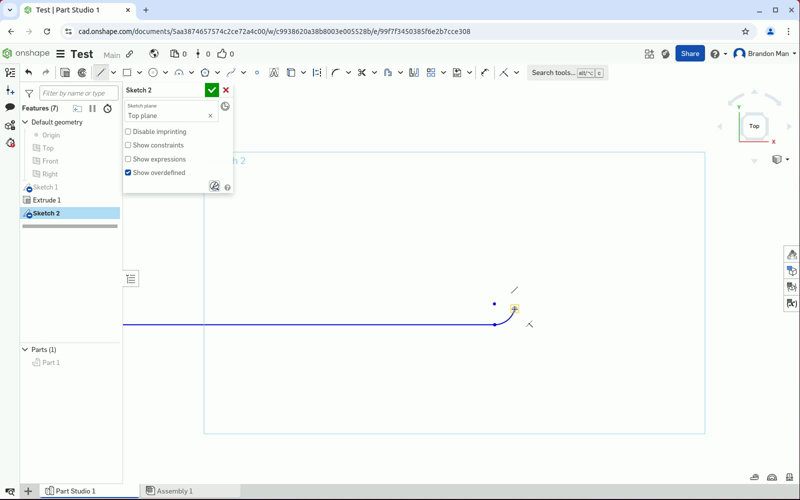
scroll(-6)
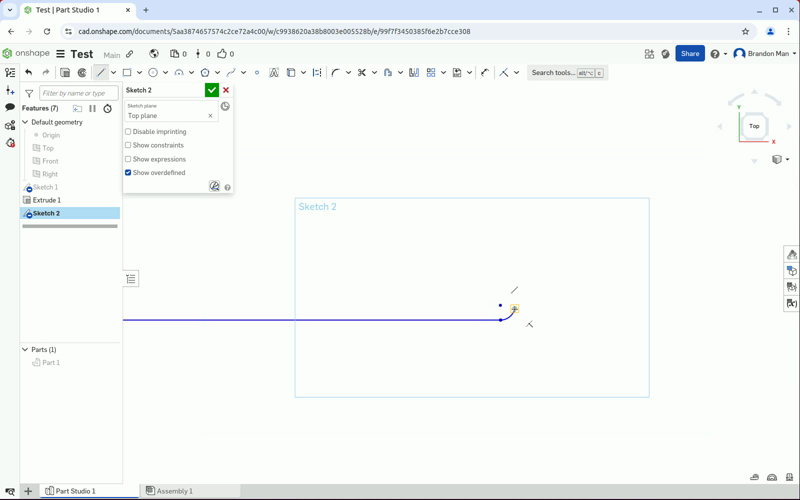
scroll(-6)
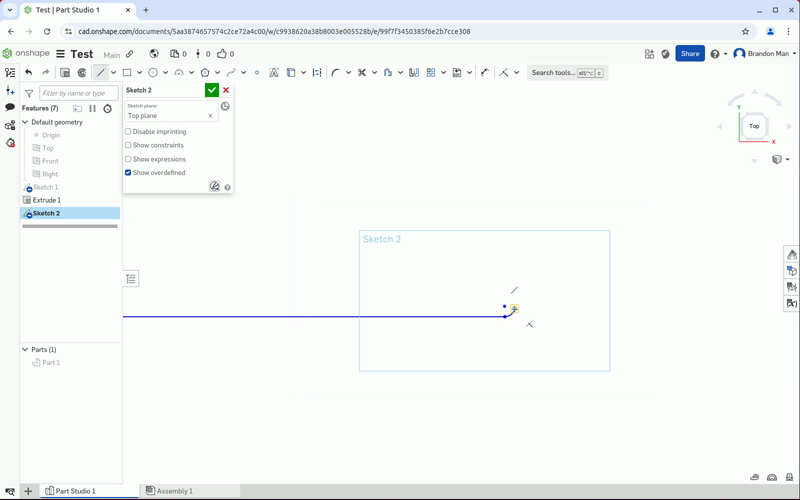
scroll(-6)
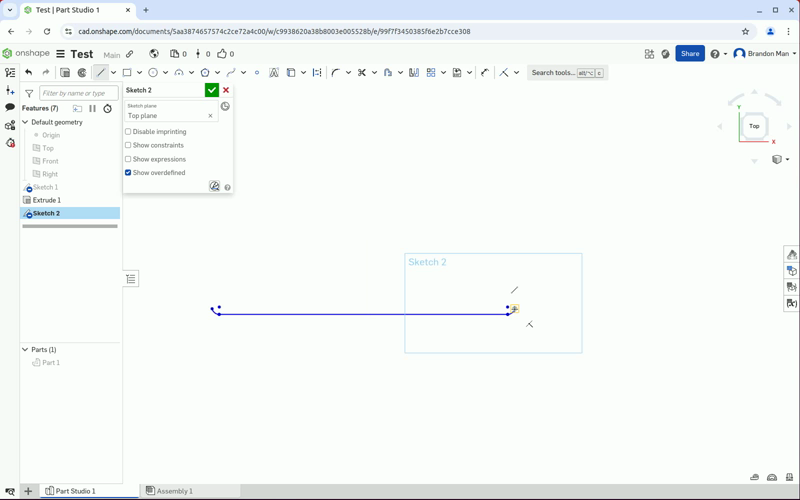
scroll(-6)
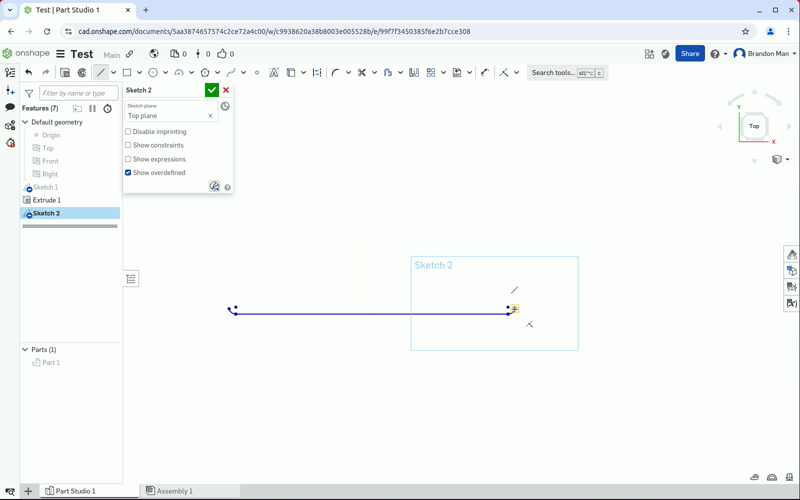
scroll(-6)
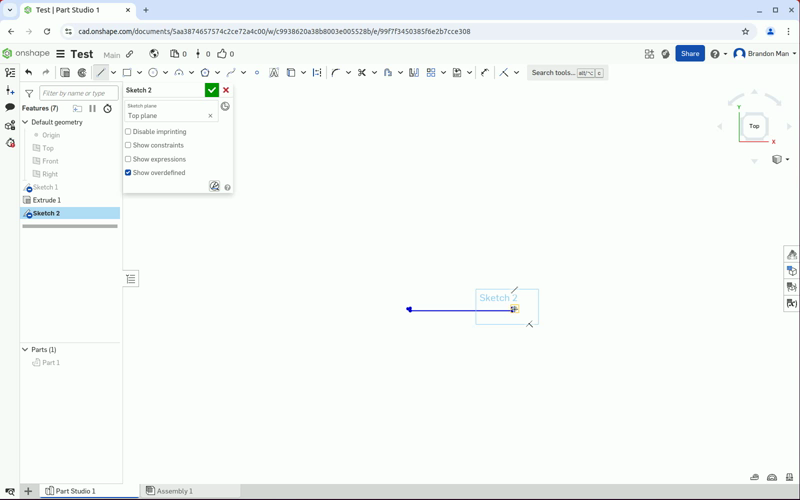
key_down(shift)
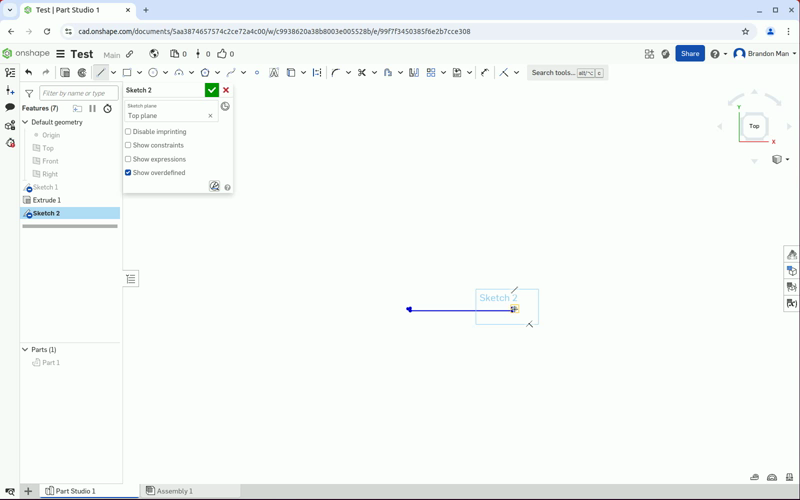
mouse_move(544, 308)
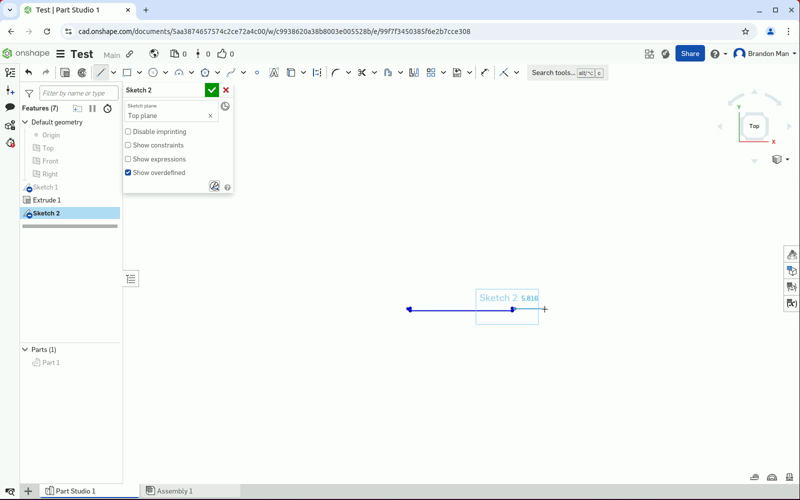
mouse_move(514, 258)
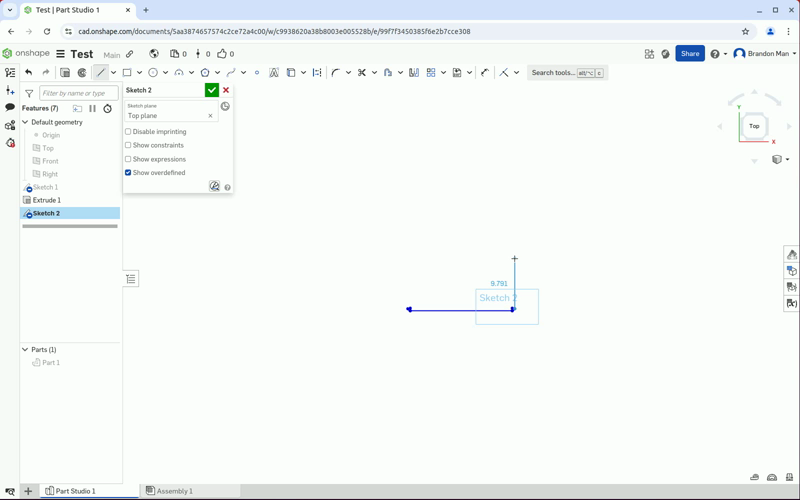
click(514, 258)
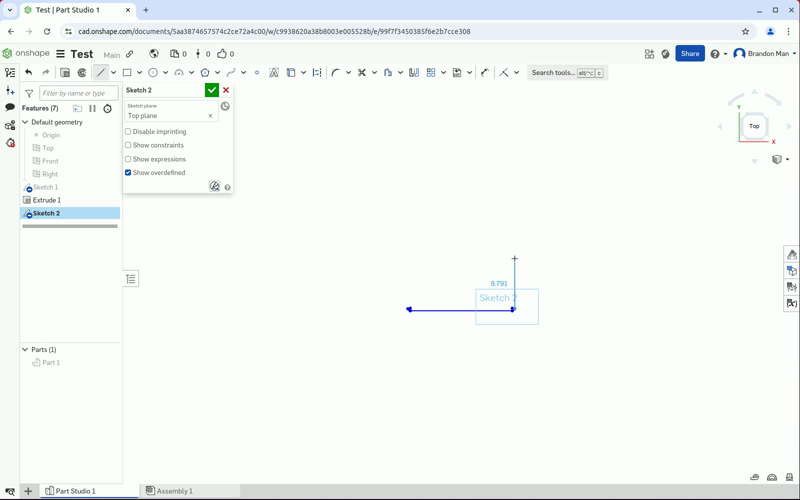
key_up(shift)
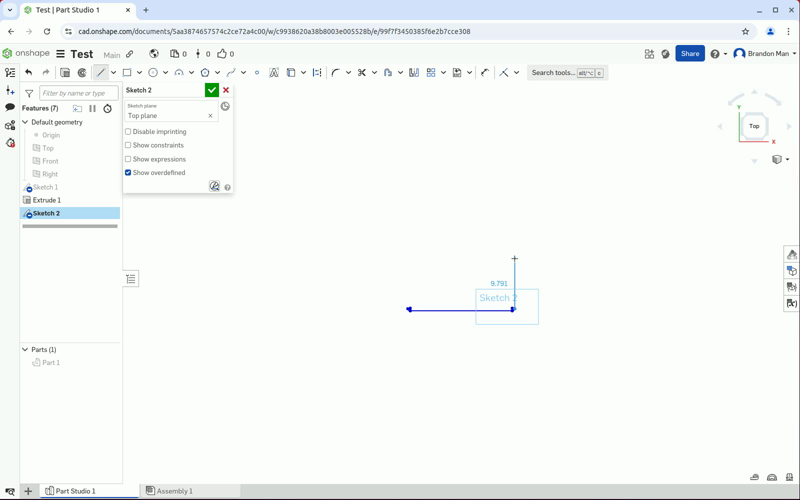
key(esc)
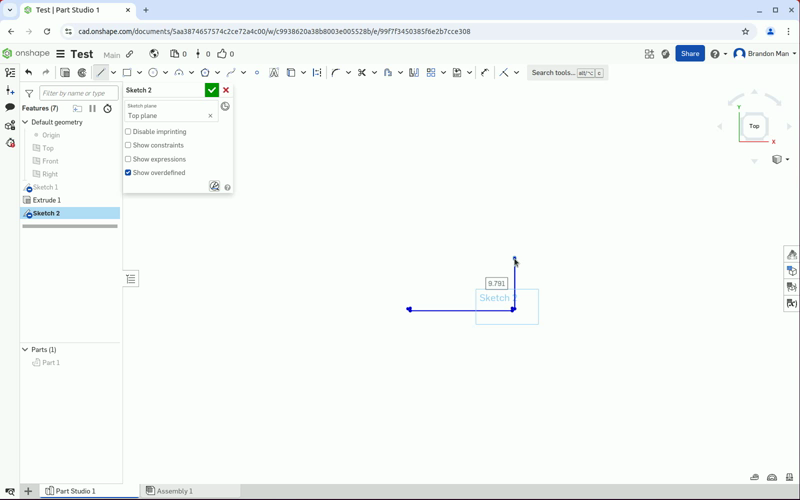
key(a)
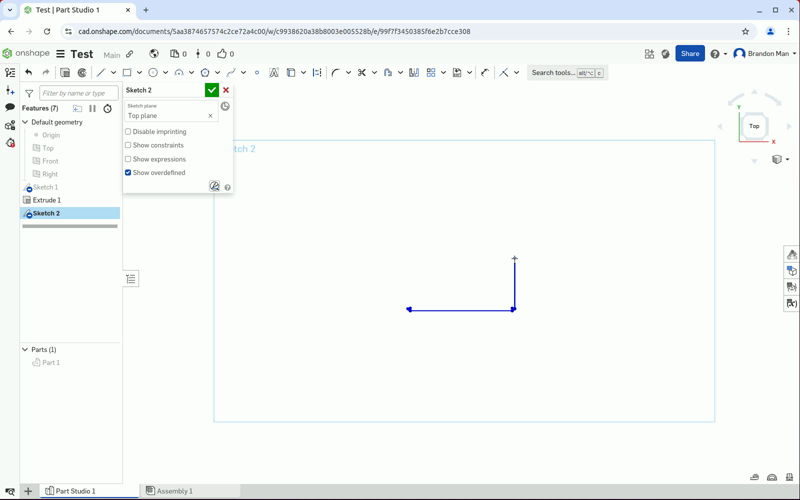
mouse_move(514, 258)
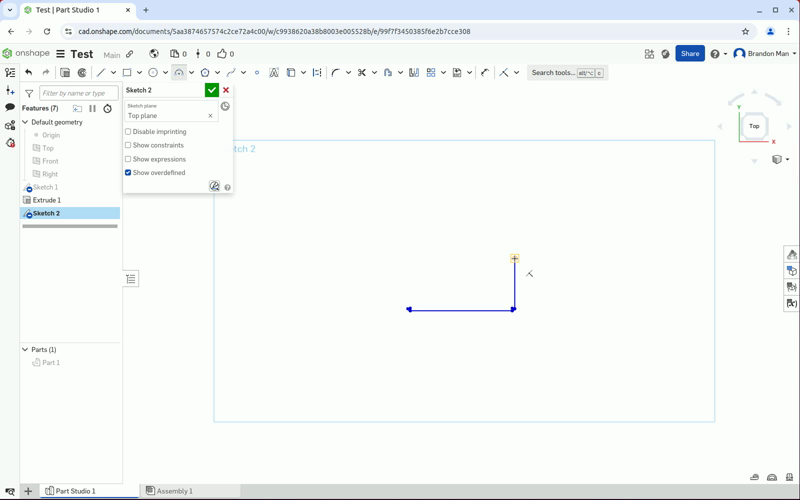
click(514, 258)
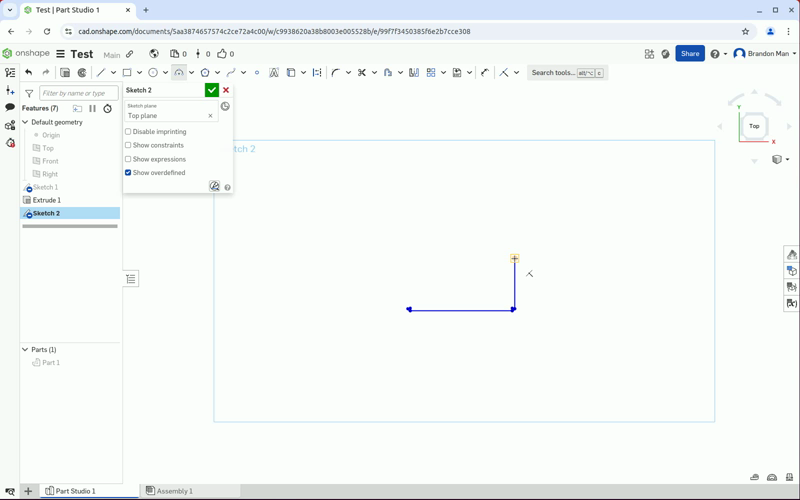
key_down(shift)
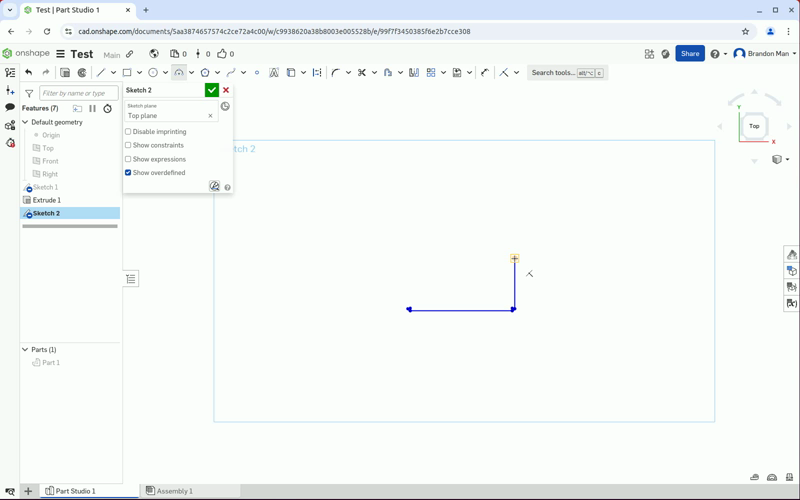
mouse_move(512, 254)
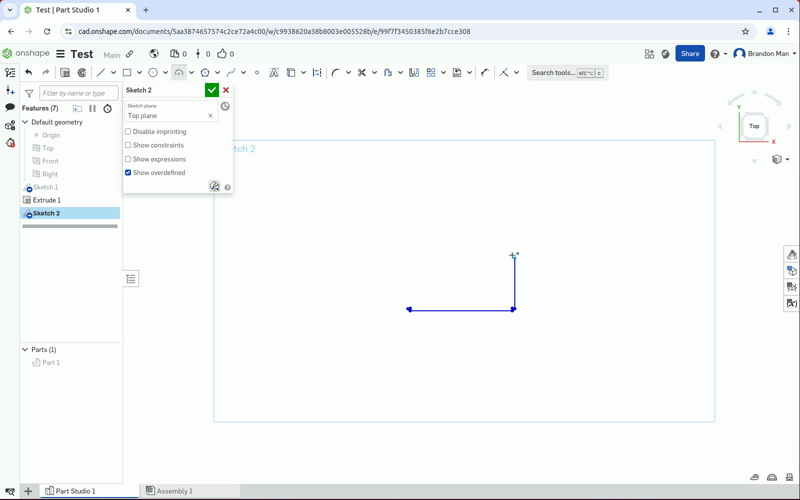
scroll(6)
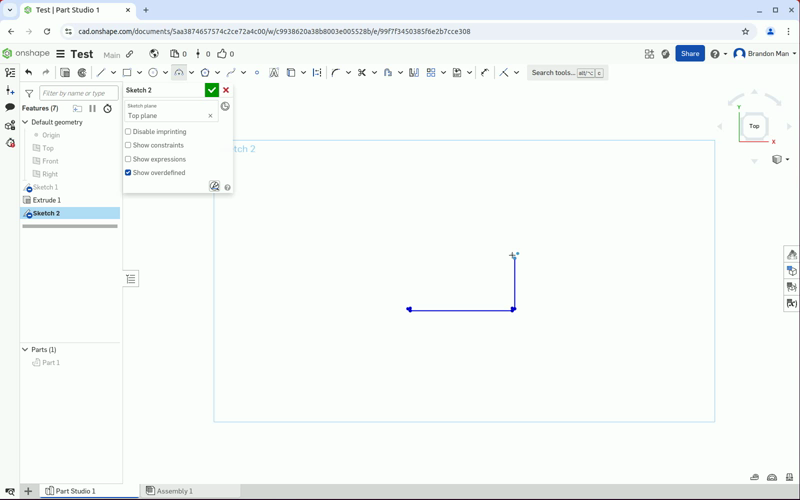
scroll(6)
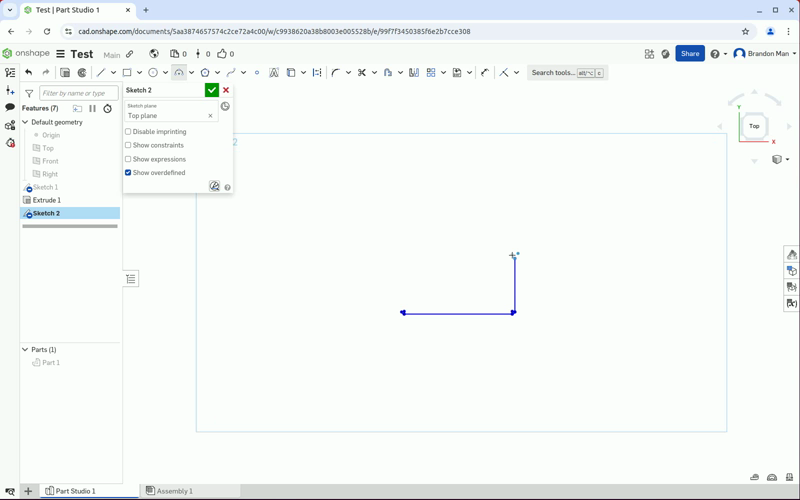
scroll(6)
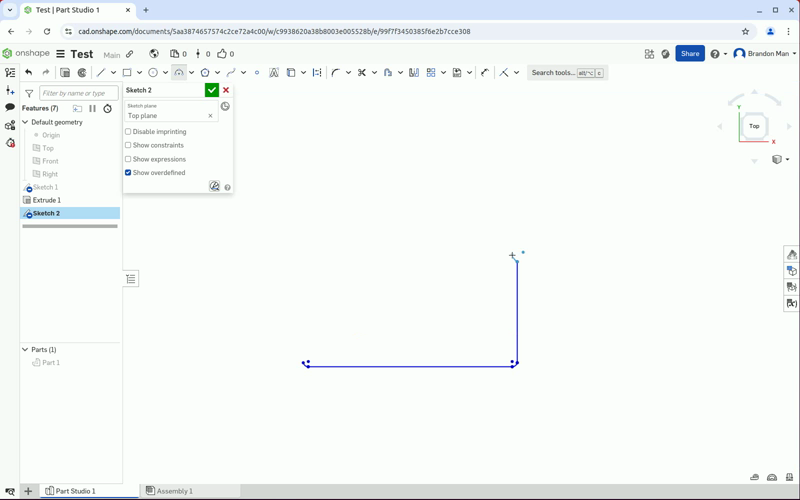
scroll(6)
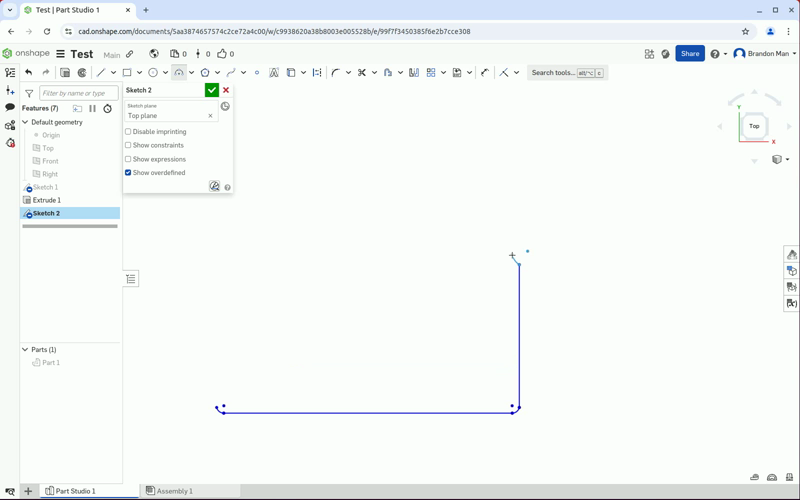
scroll(6)
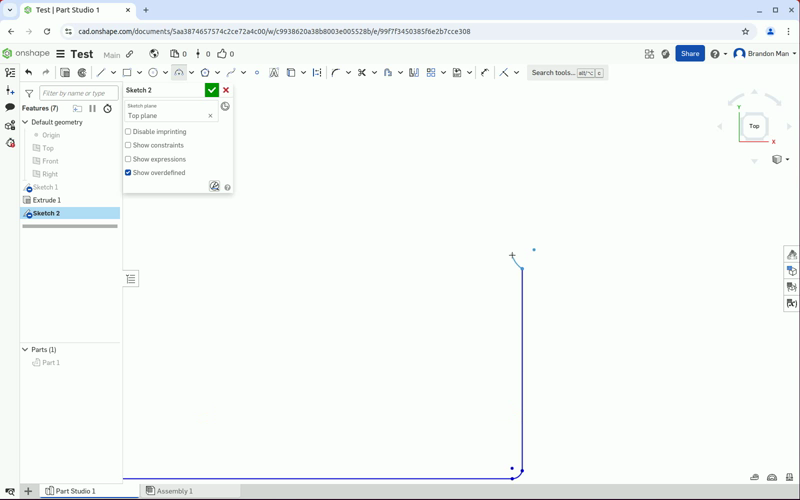
scroll(6)
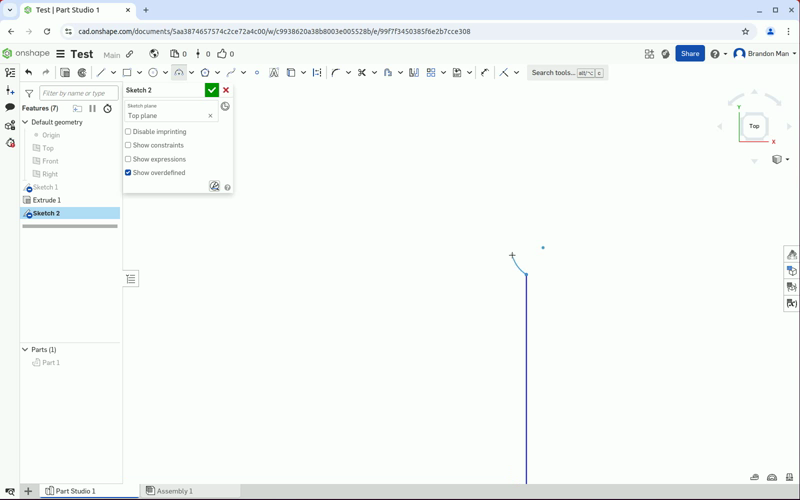
scroll(6)
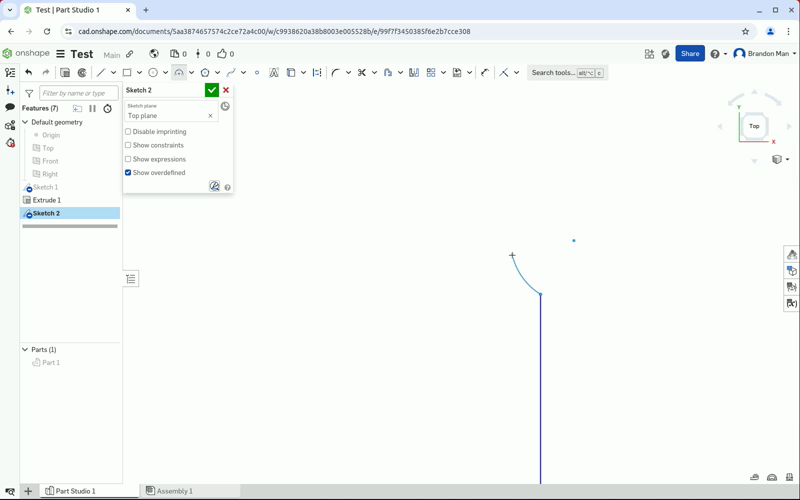
click(512, 254)
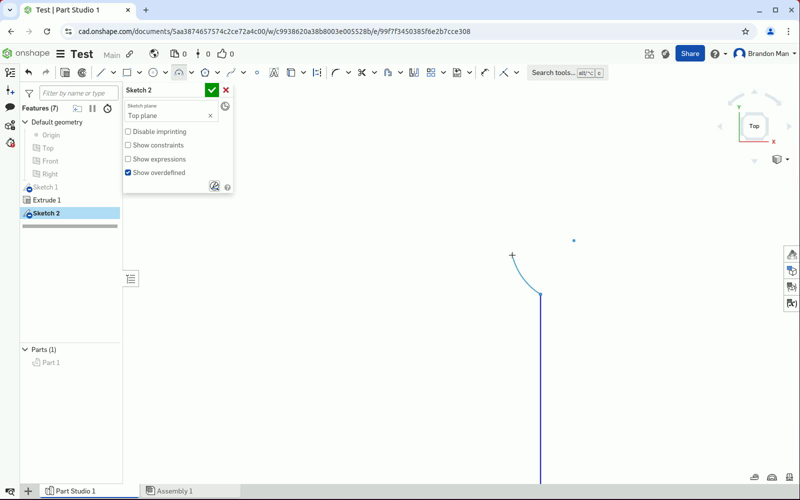
scroll(-6)
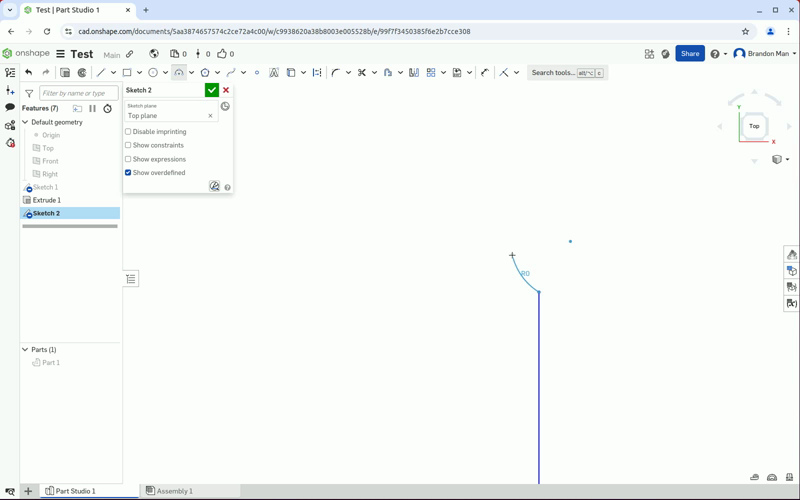
scroll(-6)
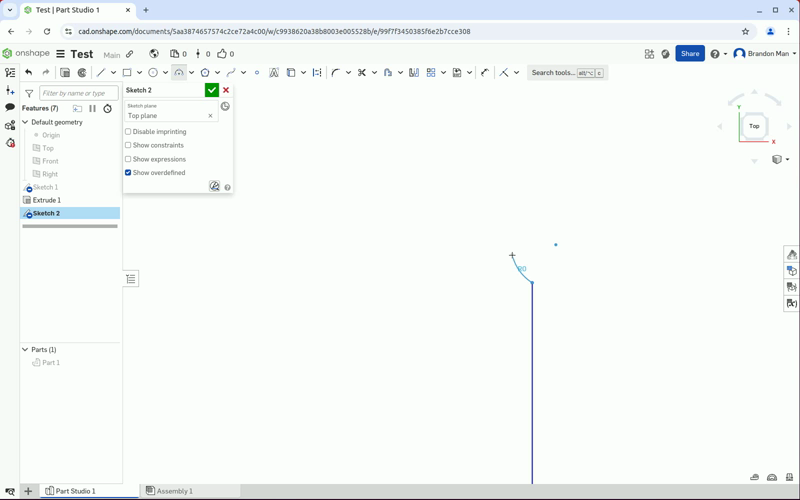
scroll(-6)
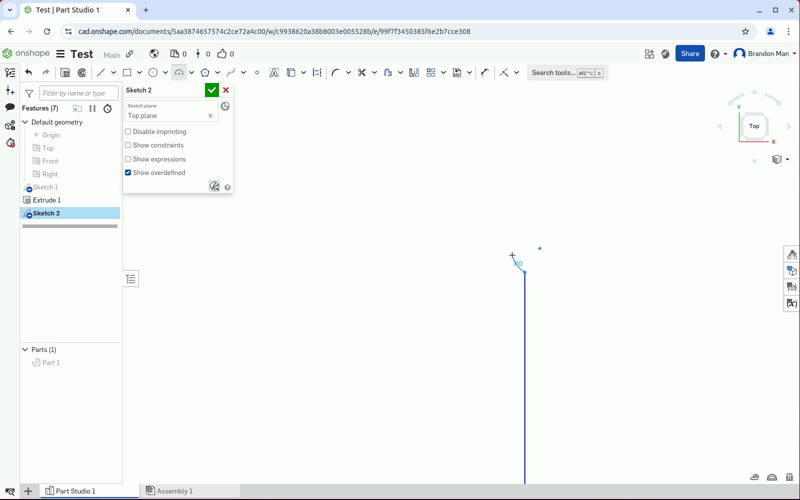
scroll(-6)
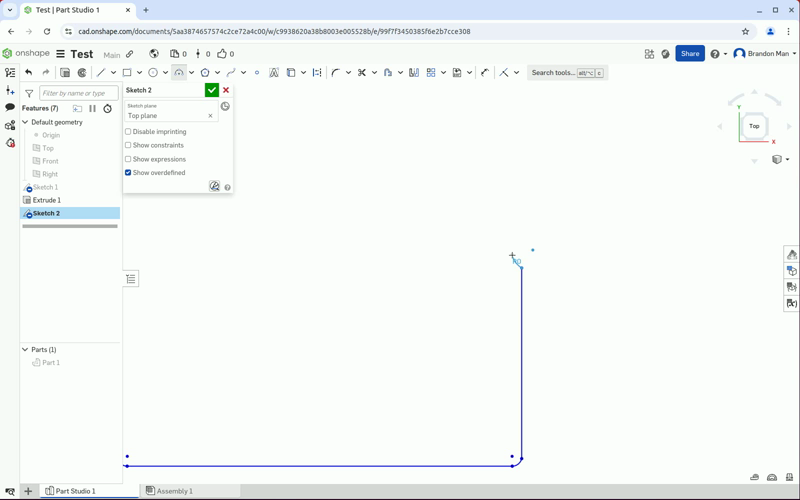
scroll(-6)
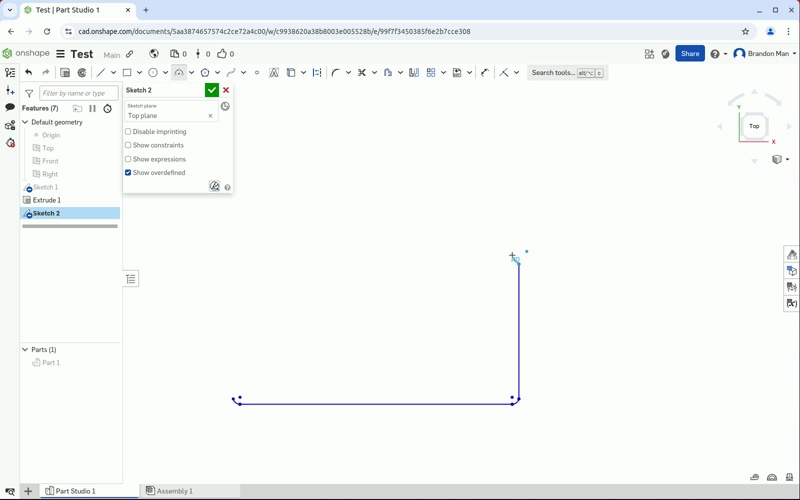
scroll(-6)
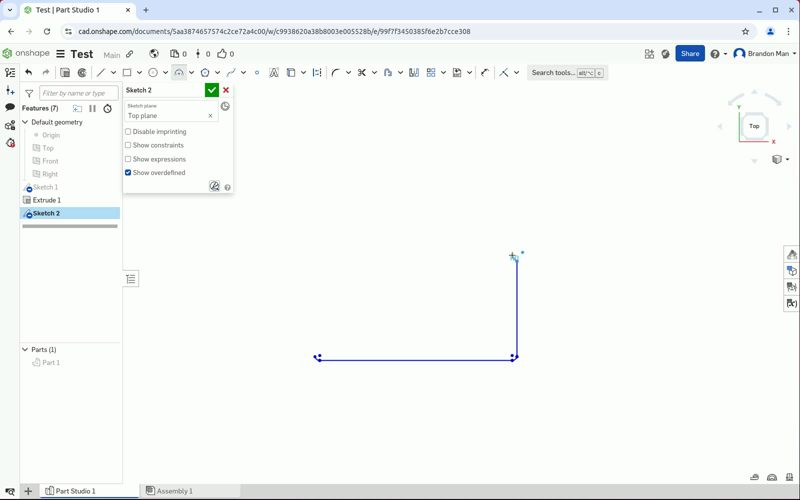
scroll(-6)
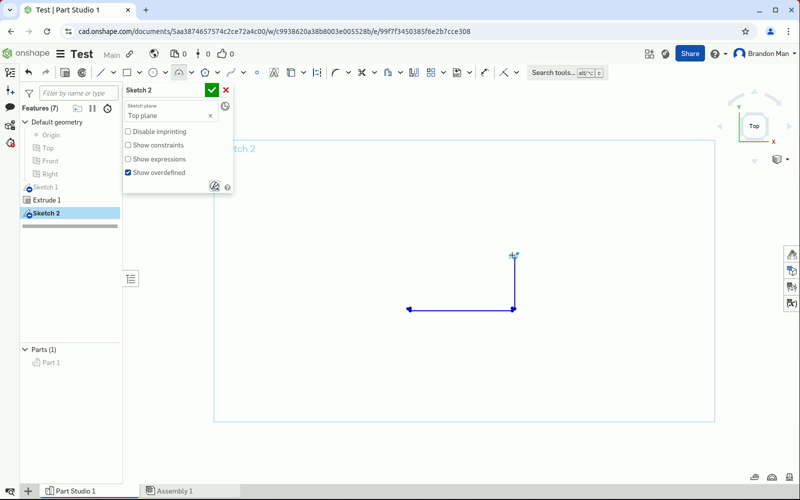
mouse_move(514, 255)
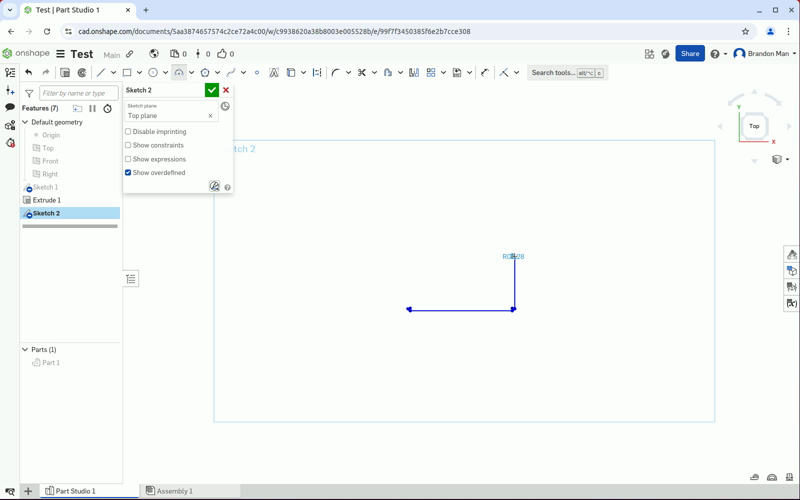
scroll(6)
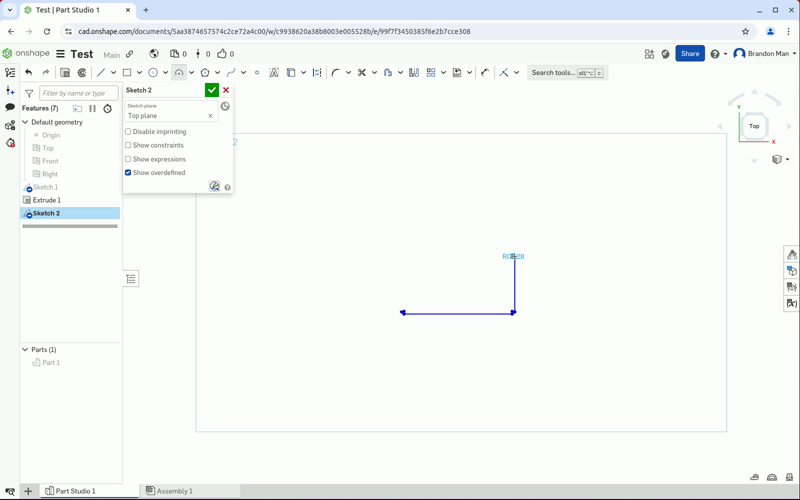
scroll(6)
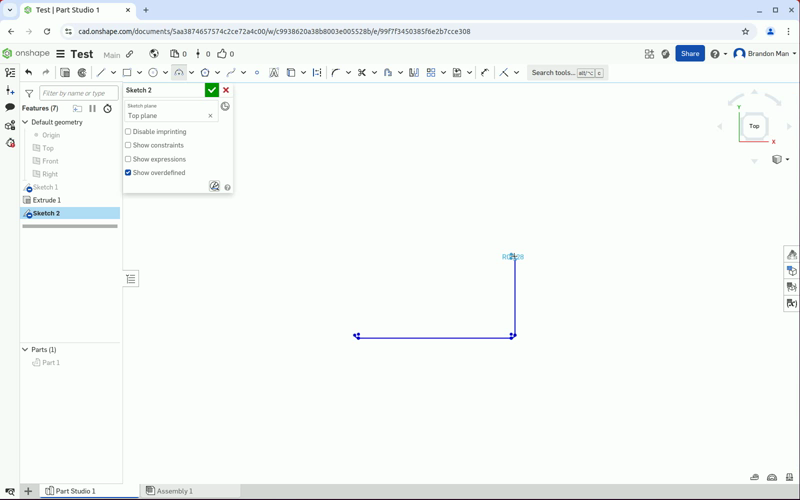
scroll(6)
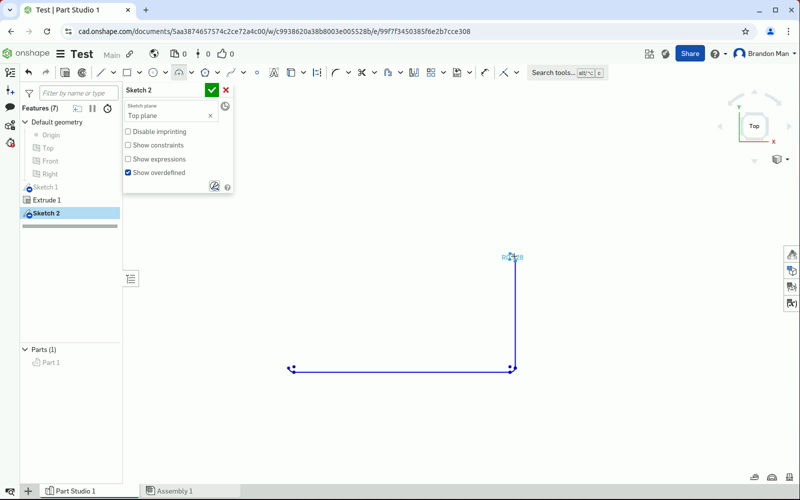
scroll(6)
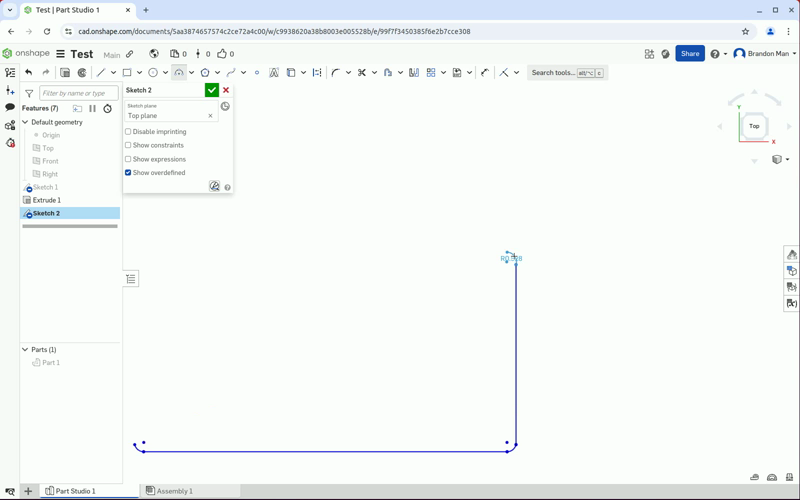
scroll(6)
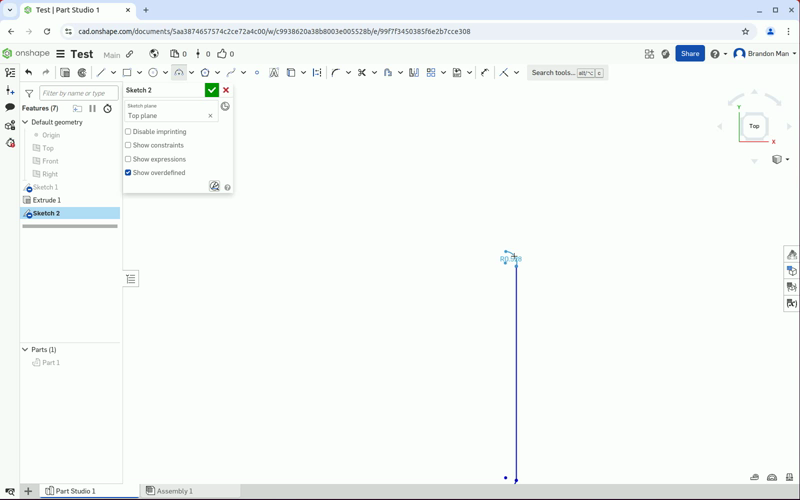
scroll(6)
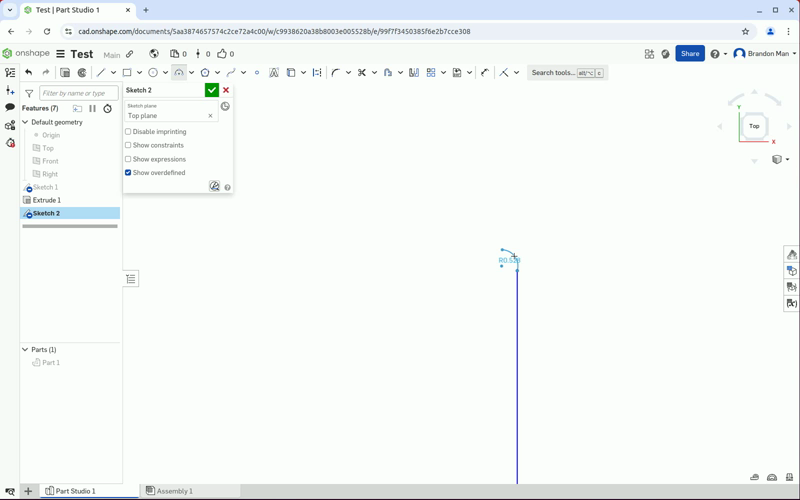
scroll(6)
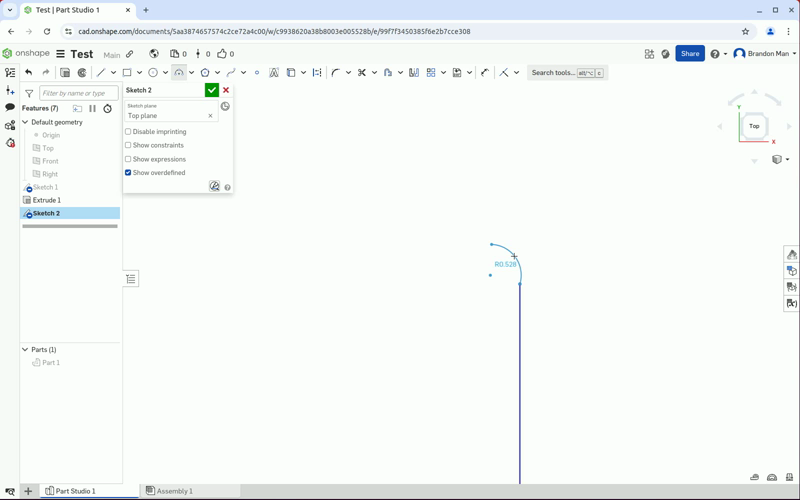
click(514, 255)
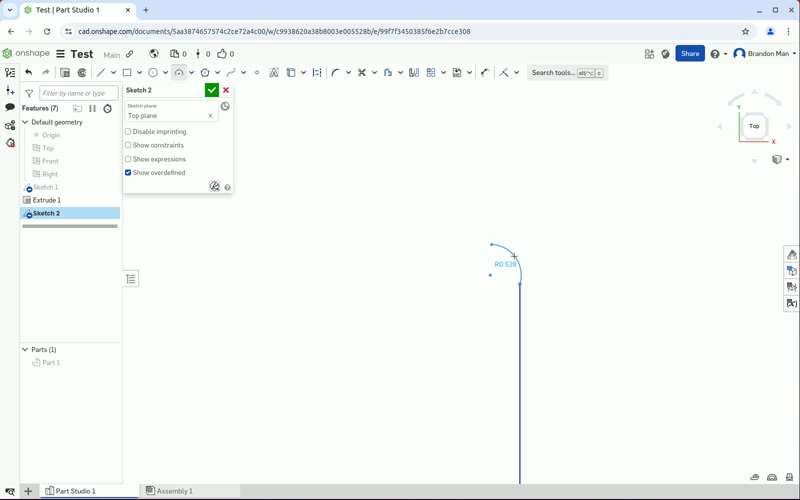
scroll(-6)
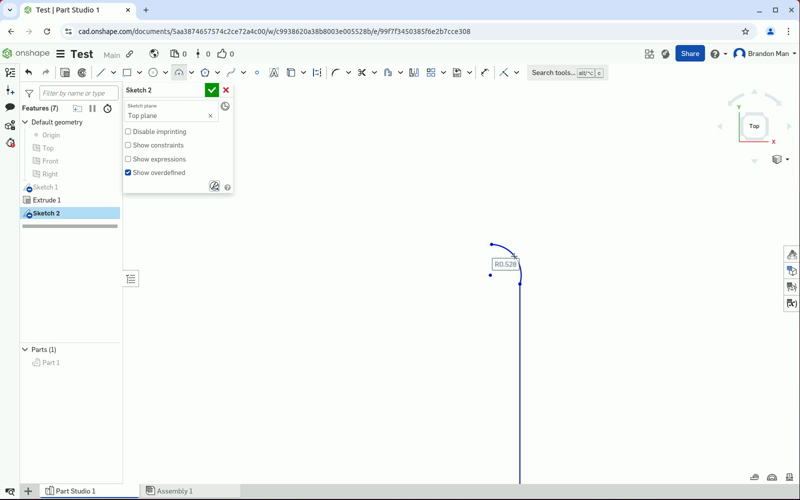
scroll(-6)
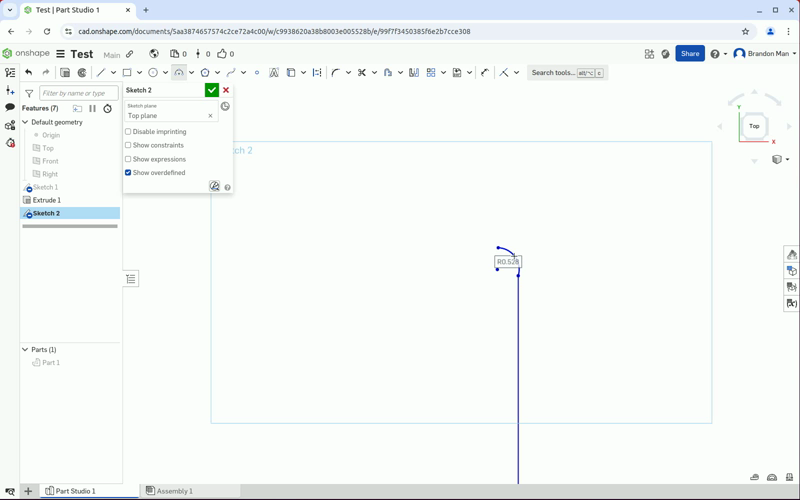
scroll(-6)
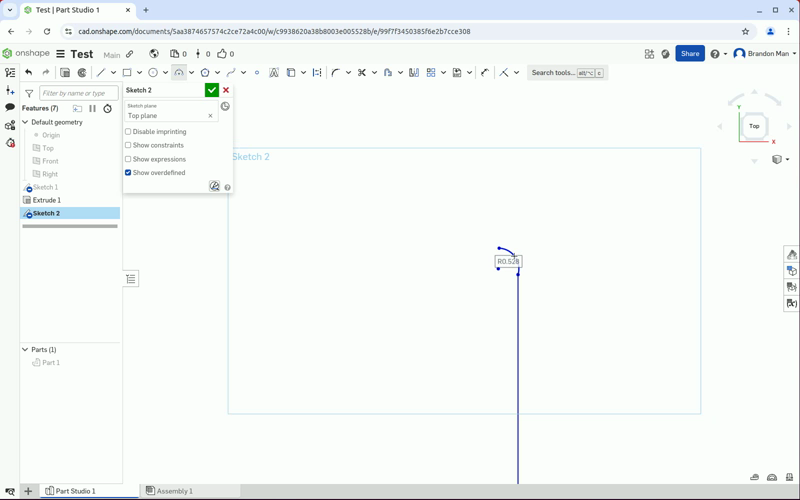
scroll(-6)
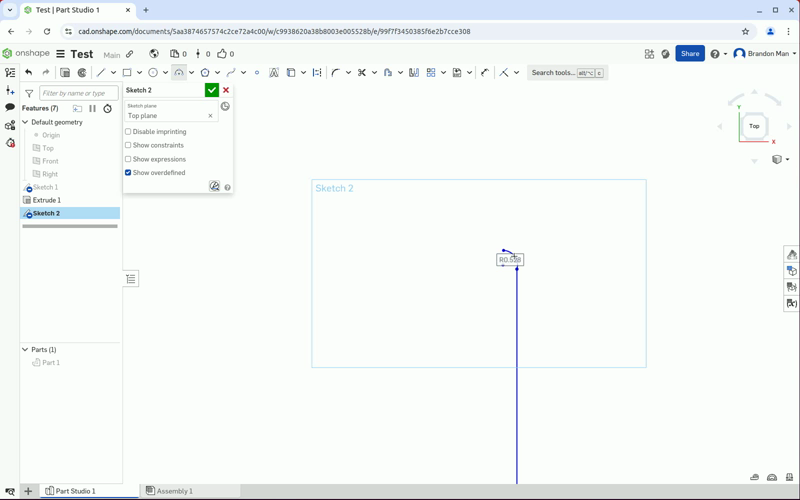
scroll(-6)
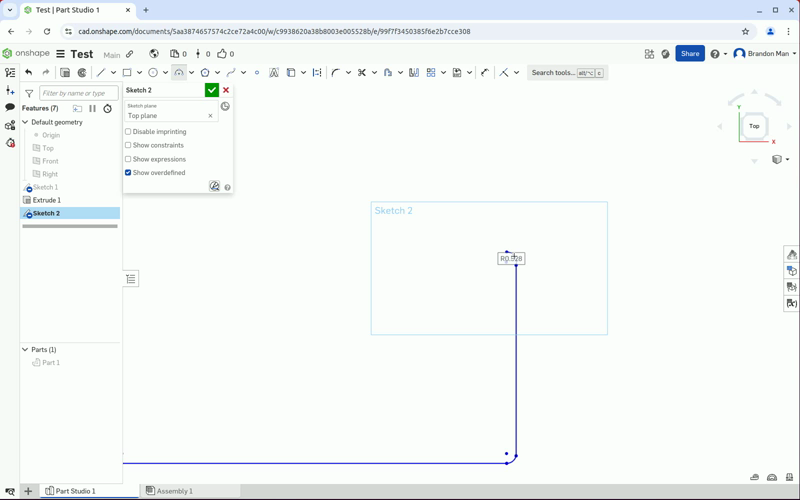
scroll(-6)
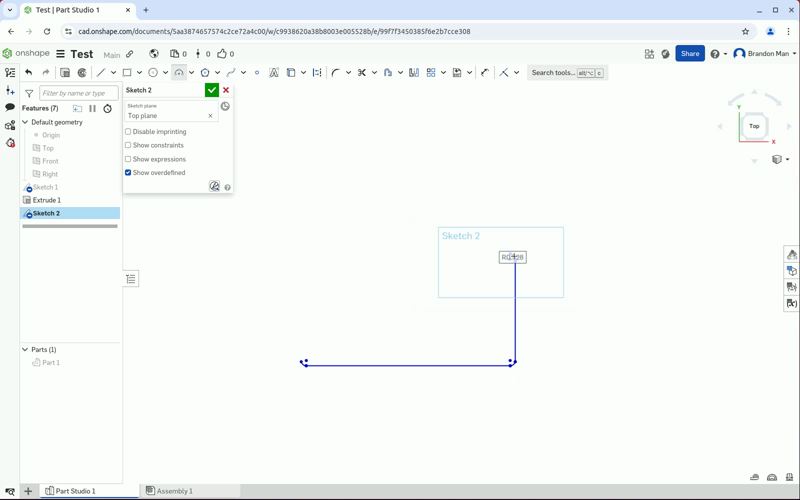
scroll(-6)
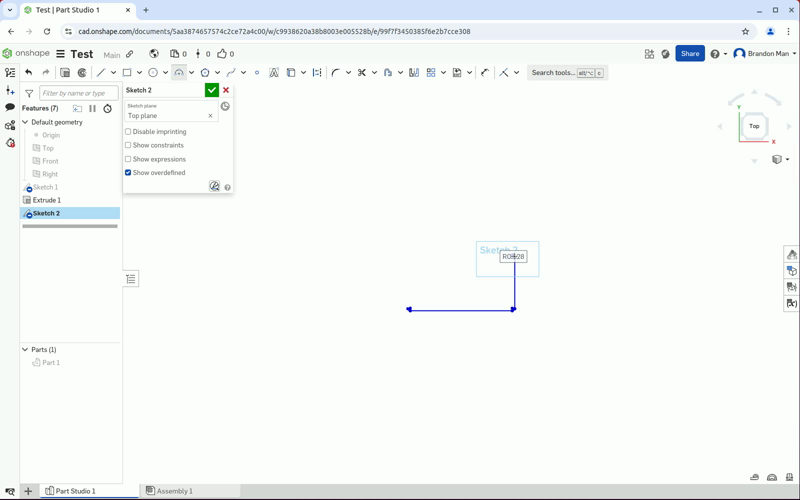
key_up(shift)
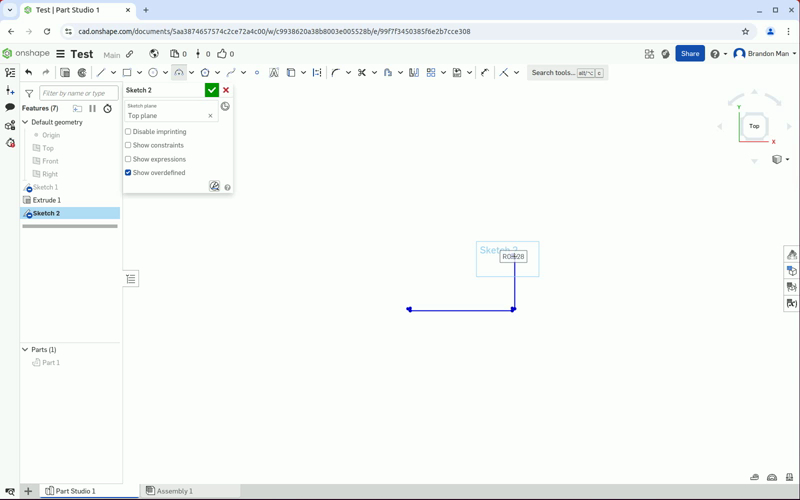
key(esc)
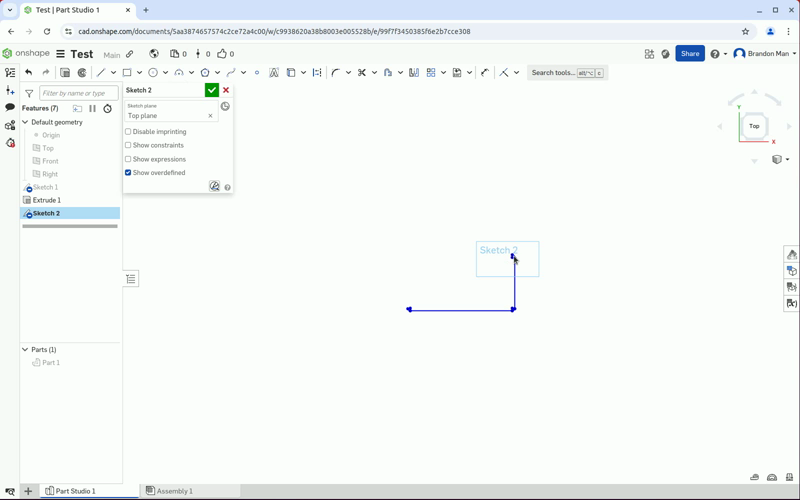
key(l)
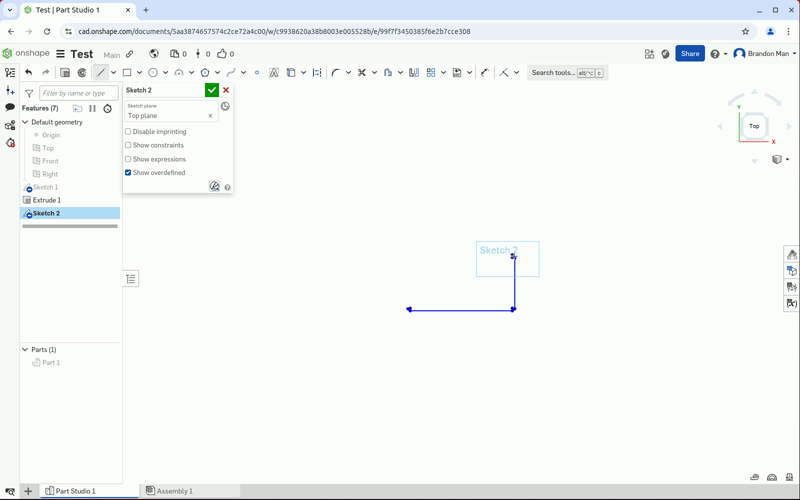
mouse_move(512, 254)
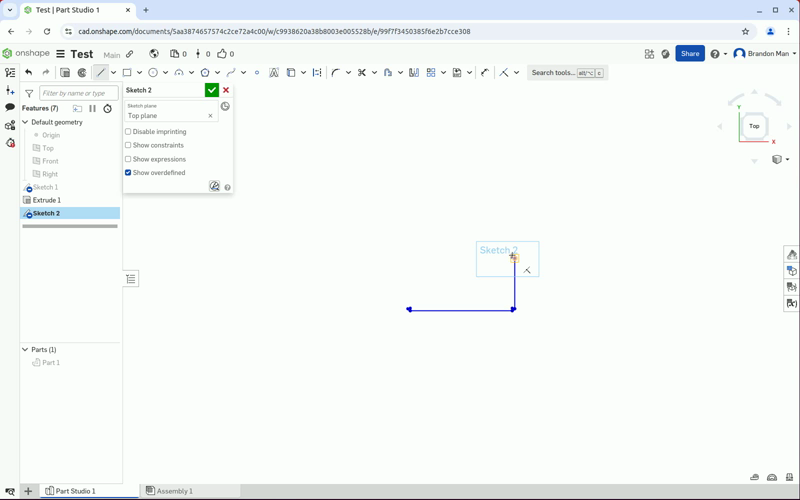
scroll(6)
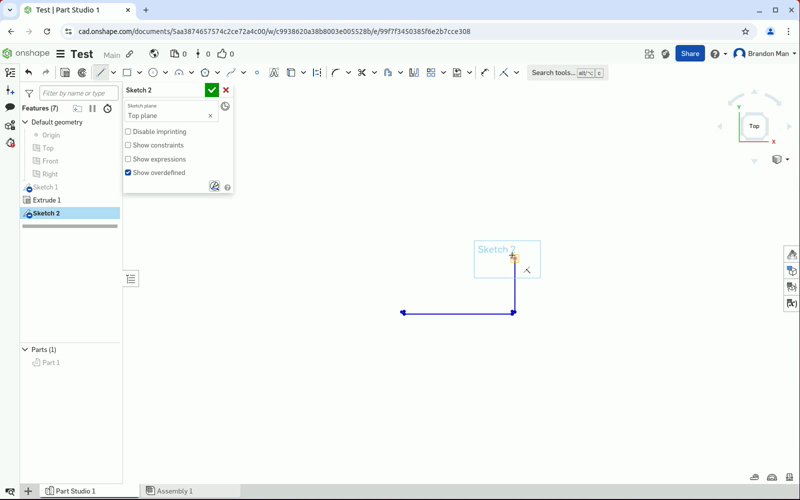
scroll(6)
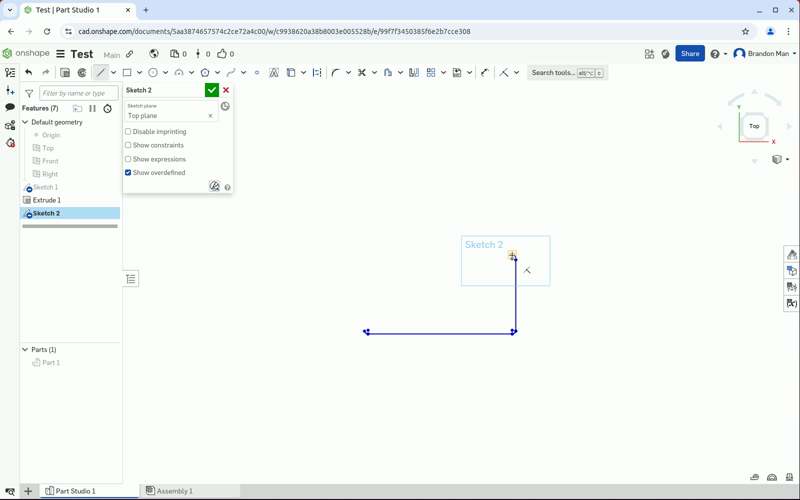
scroll(6)
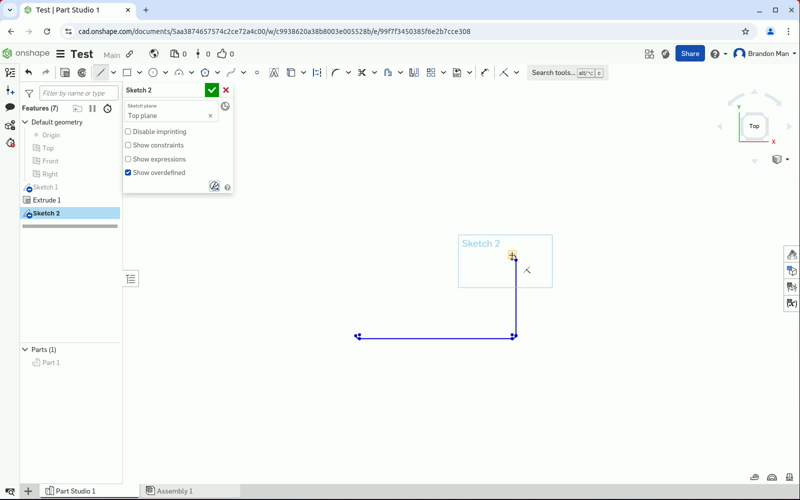
scroll(6)
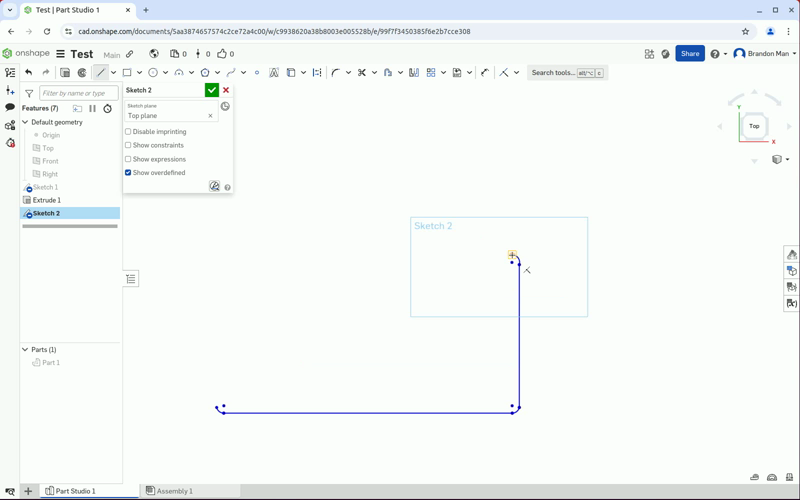
scroll(6)
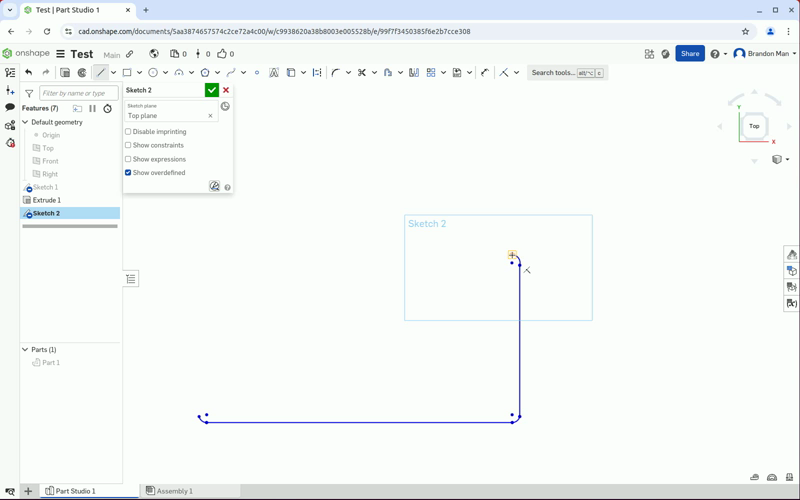
scroll(6)
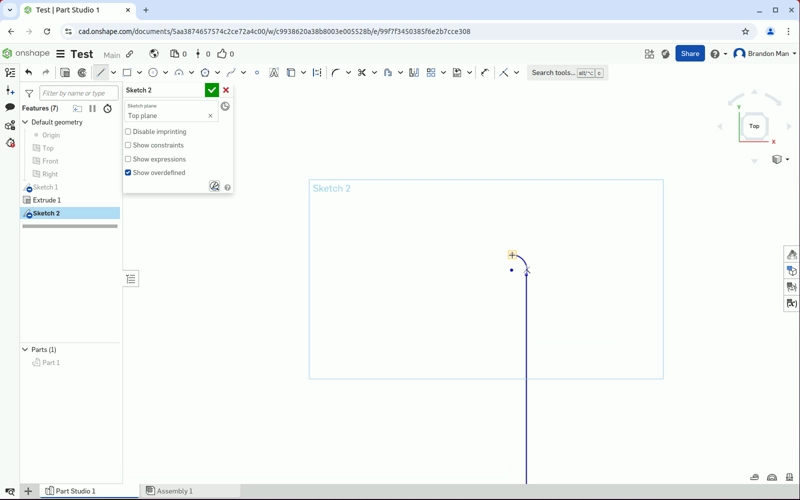
scroll(6)
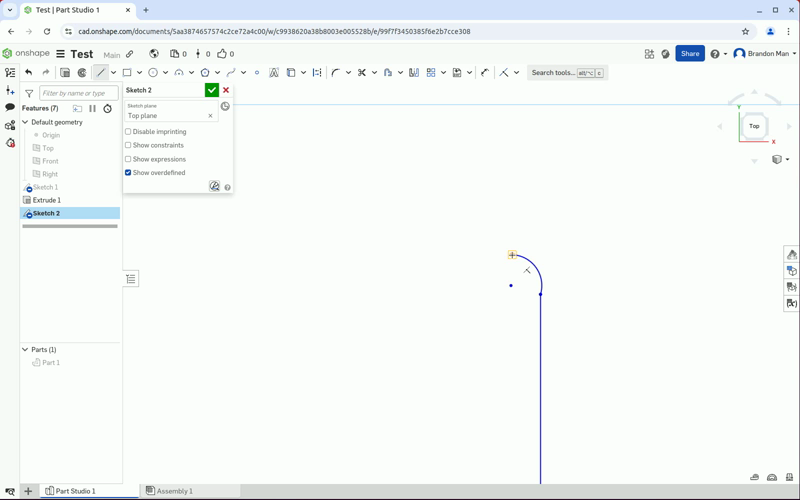
click(512, 254)
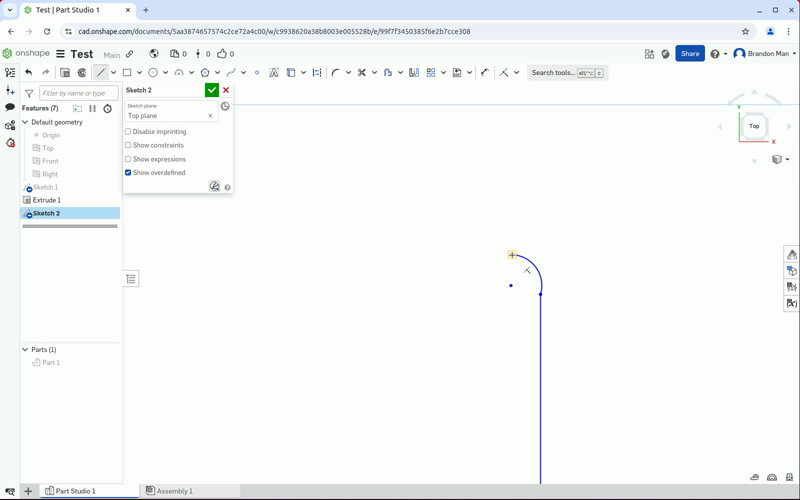
scroll(-6)
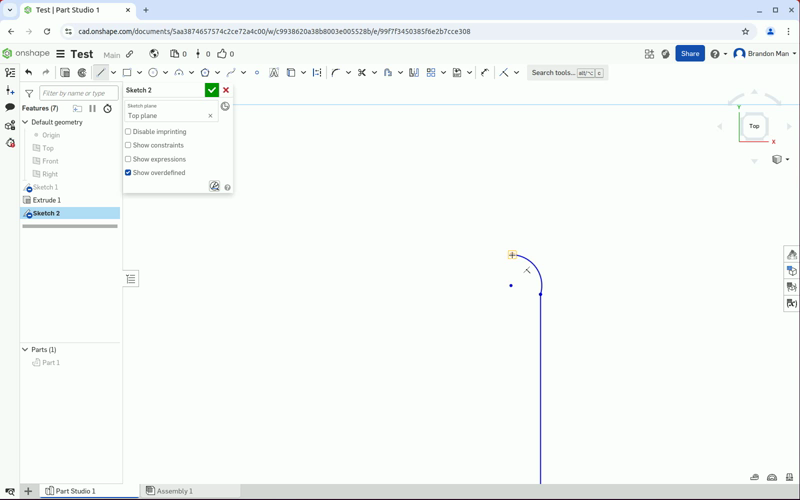
scroll(-6)
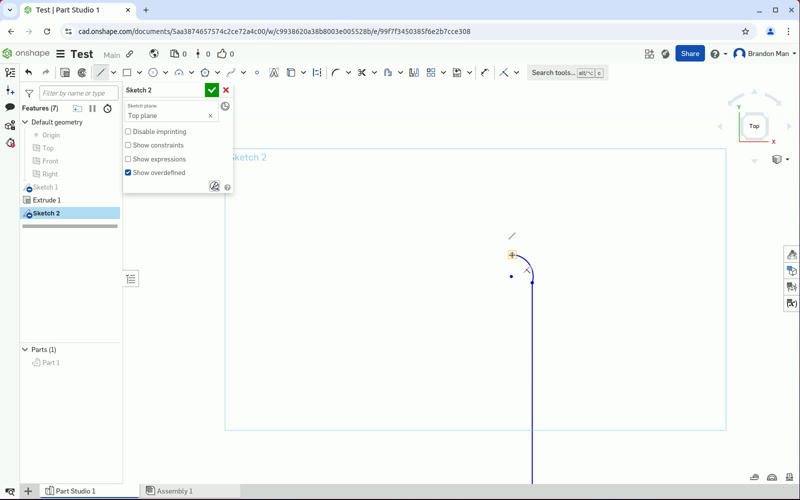
scroll(-6)
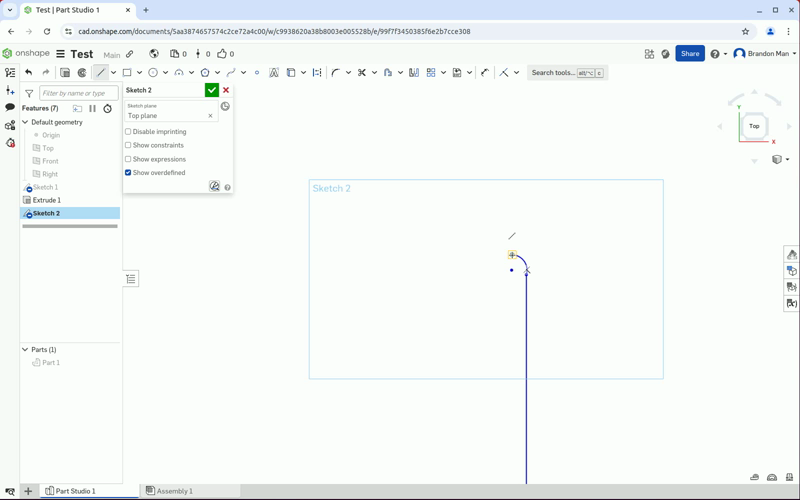
scroll(-6)
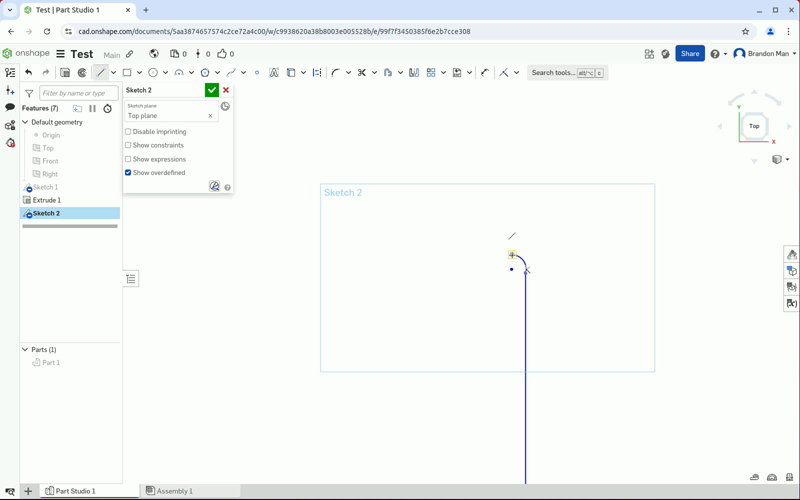
scroll(-6)
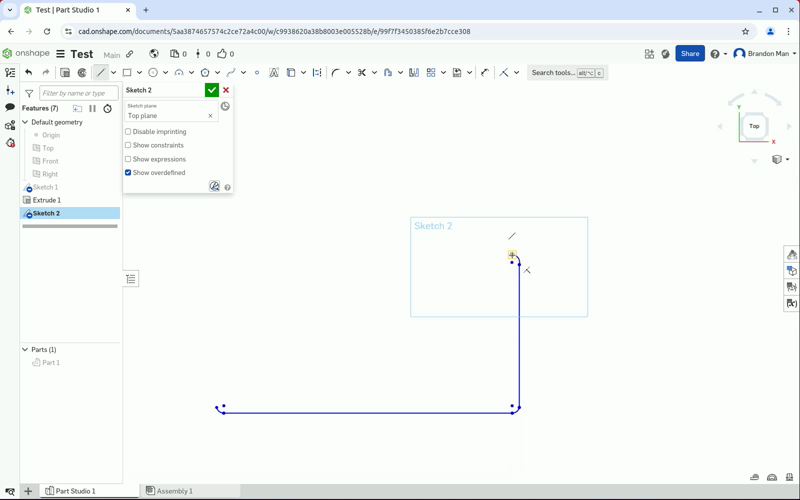
scroll(-6)
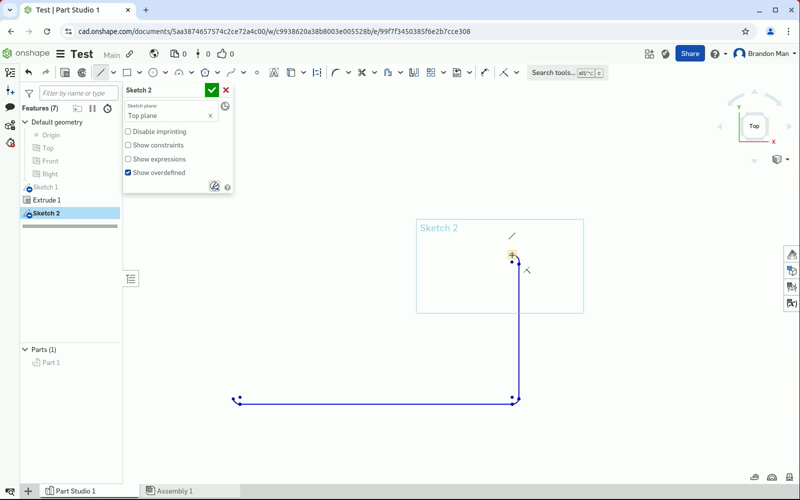
scroll(-6)
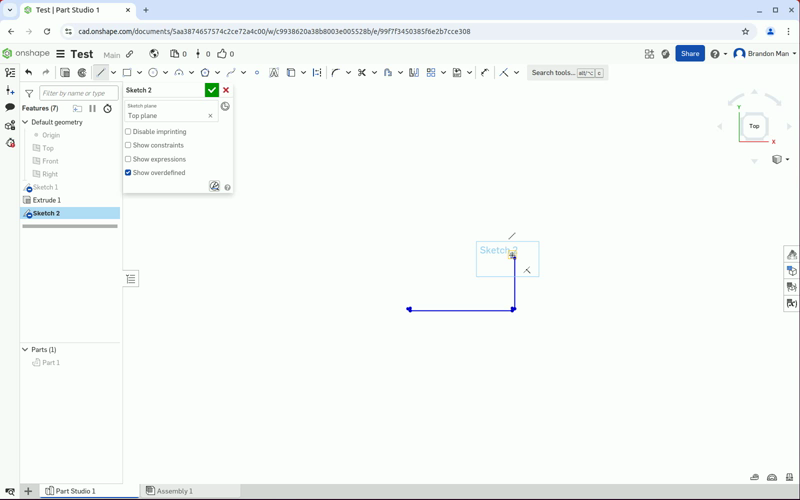
key_down(shift)
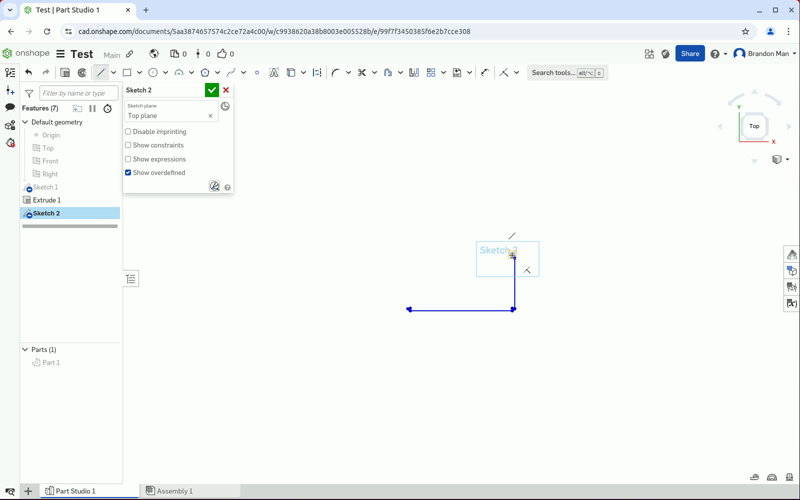
mouse_move(410, 254)
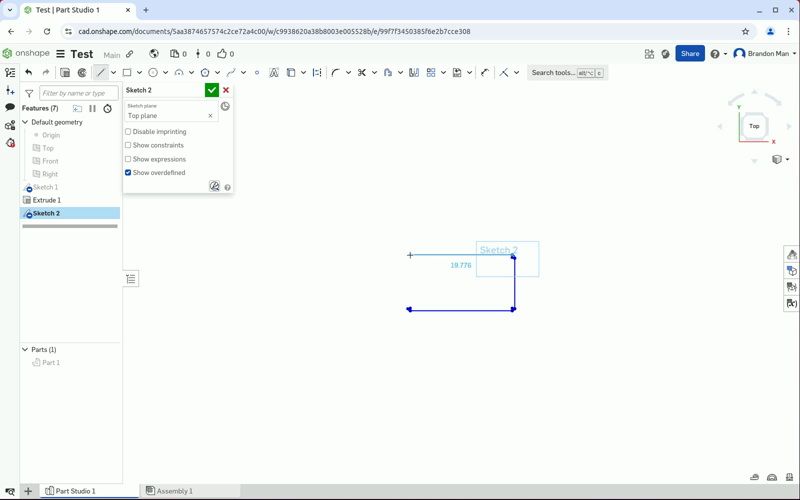
click(410, 254)
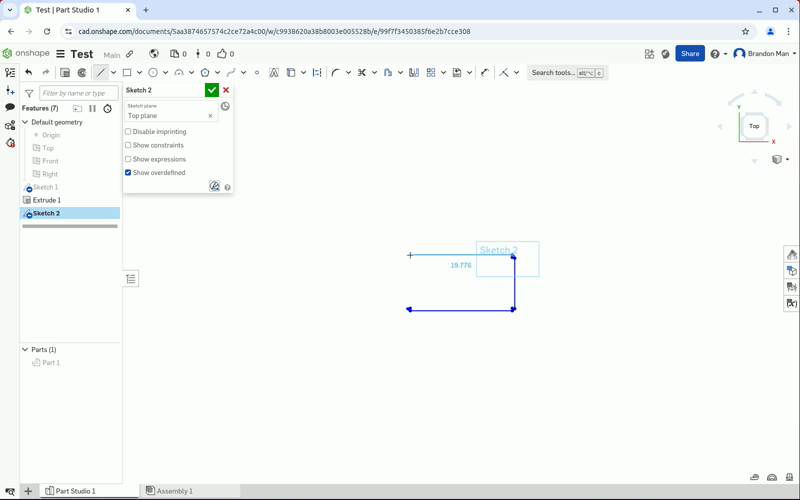
key_up(shift)
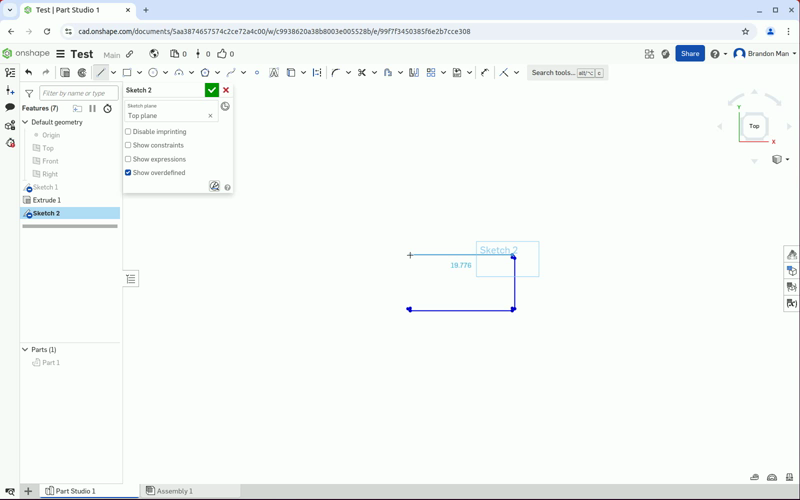
key(esc)
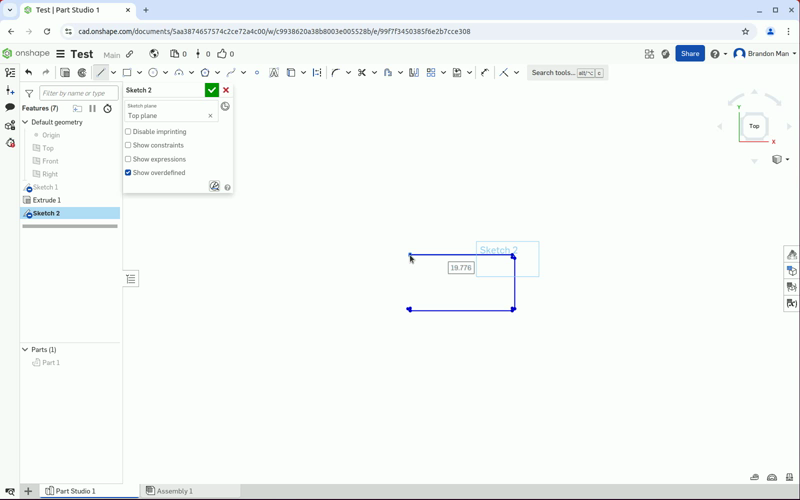
key(a)
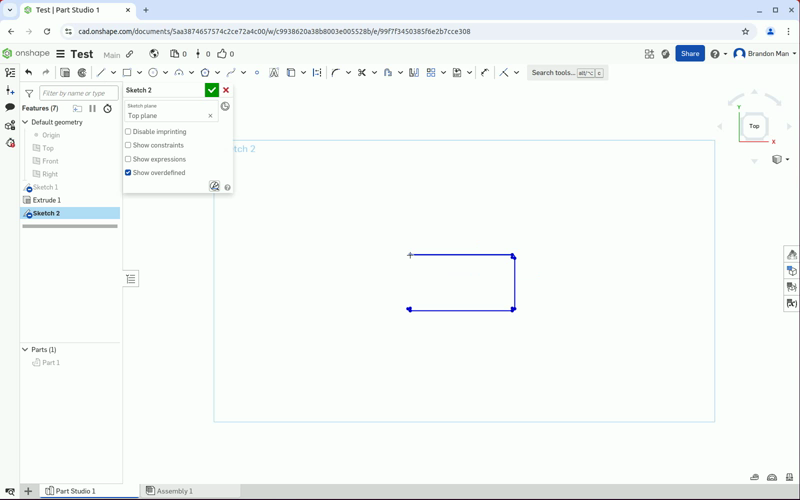
mouse_move(410, 254)
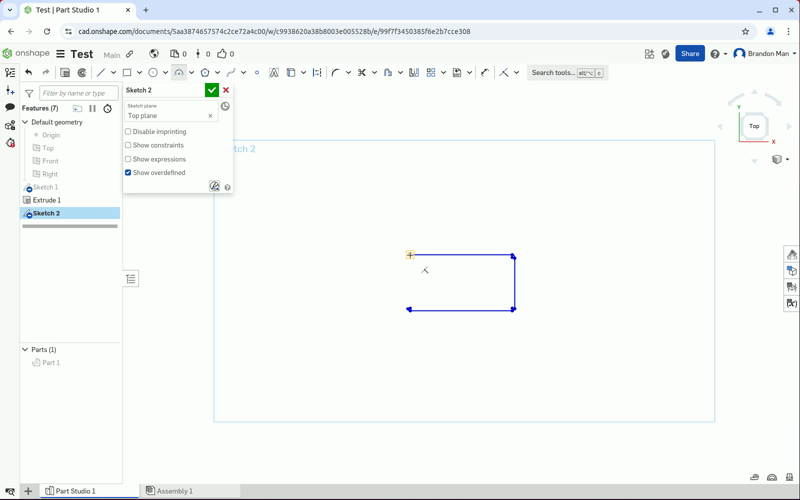
click(410, 254)
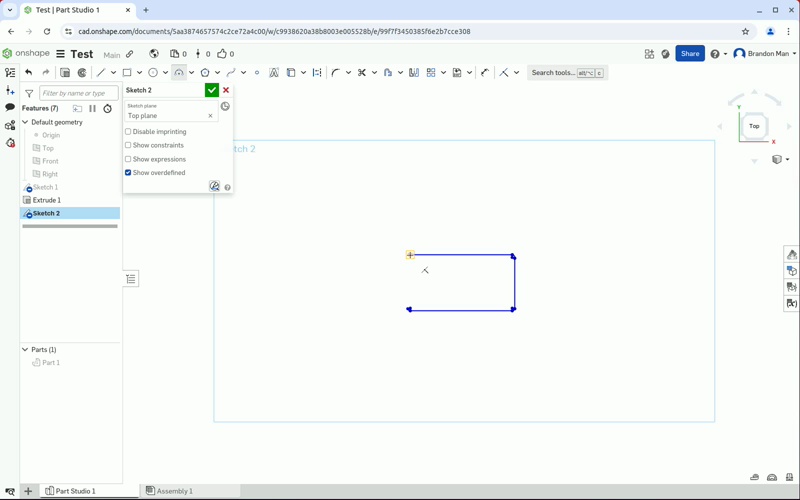
key_down(shift)
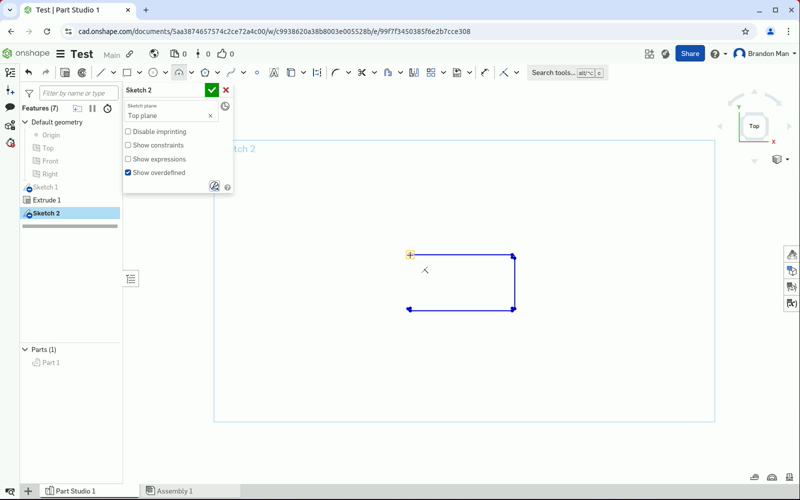
mouse_move(407, 258)
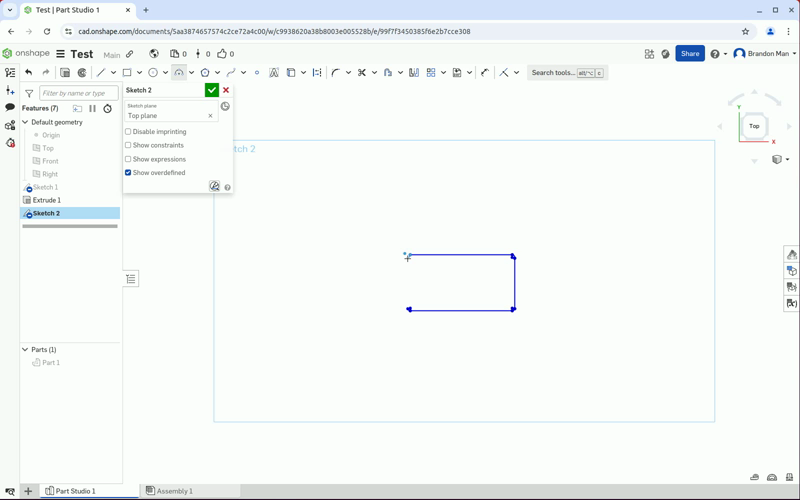
scroll(6)
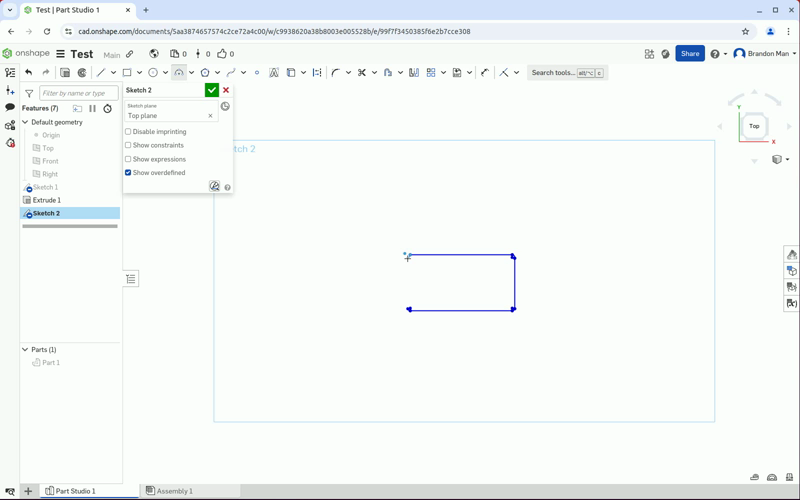
scroll(6)
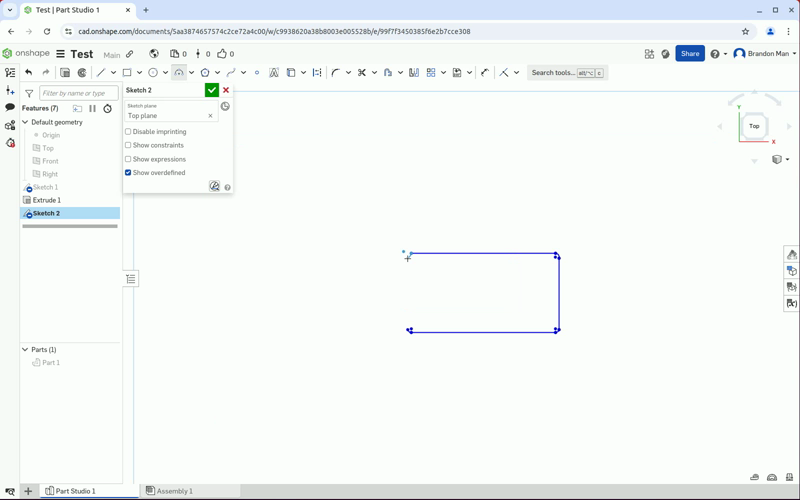
scroll(6)
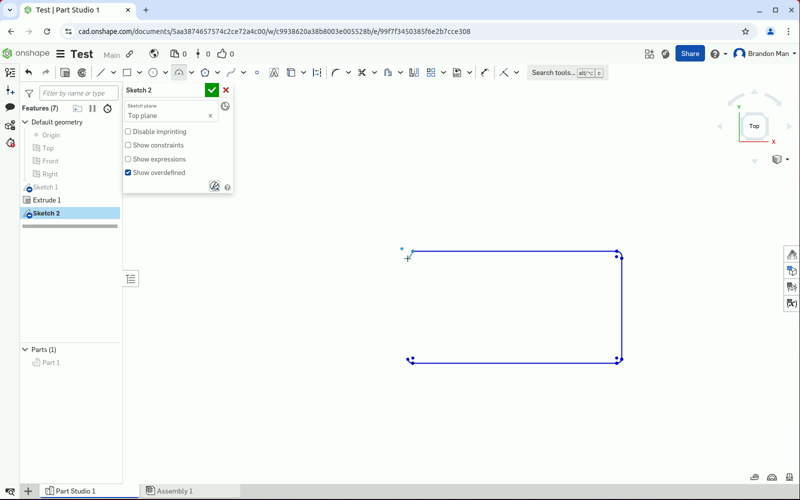
scroll(6)
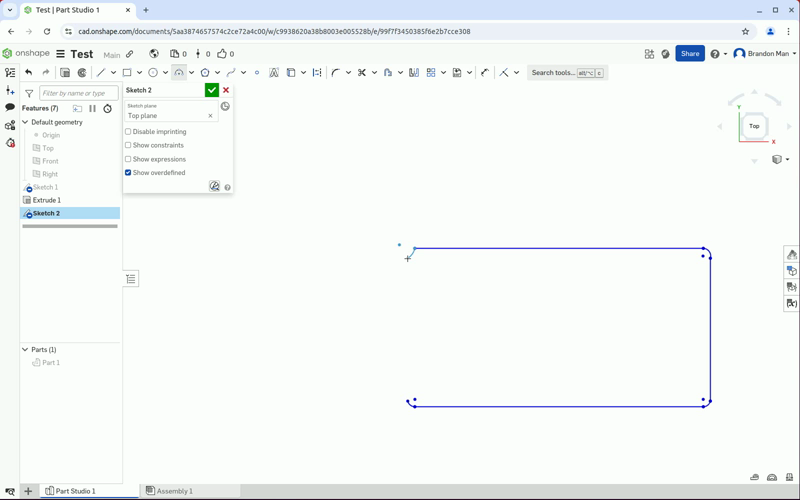
scroll(6)
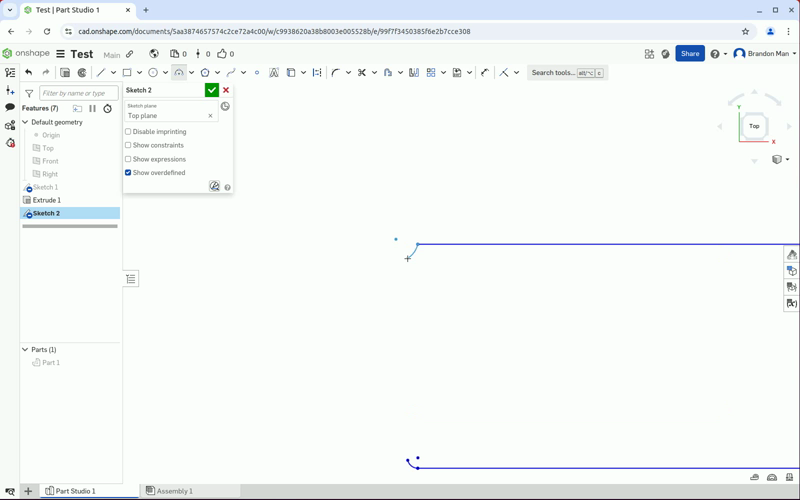
scroll(6)
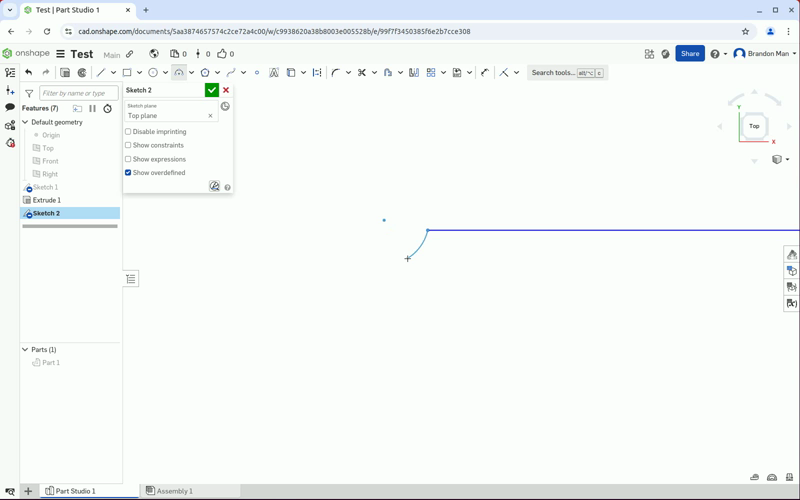
scroll(6)
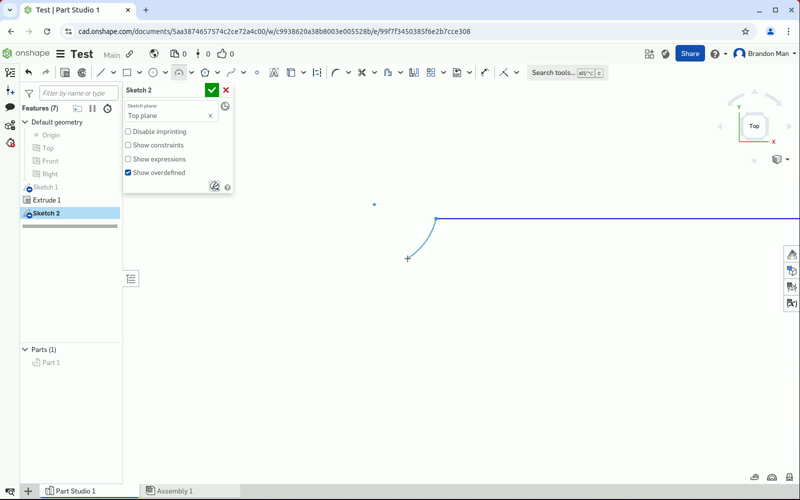
click(407, 258)
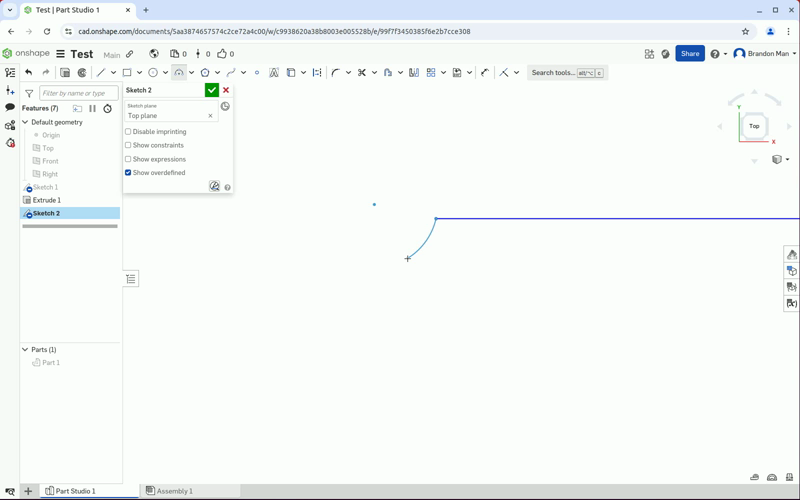
scroll(-6)
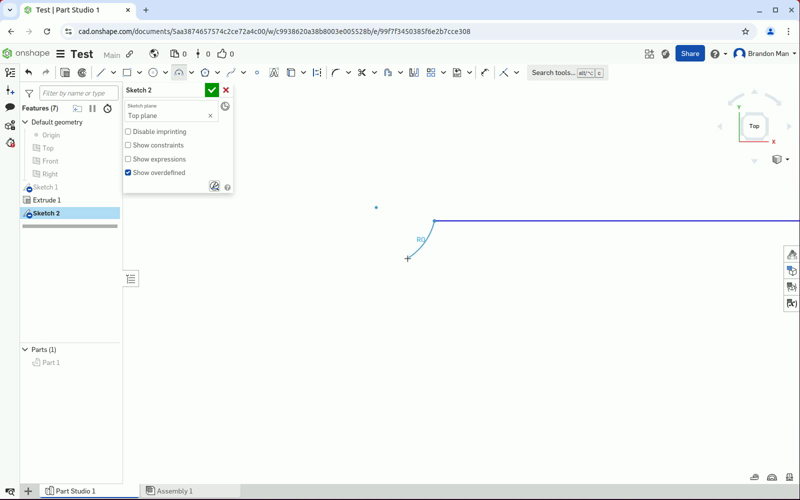
scroll(-6)
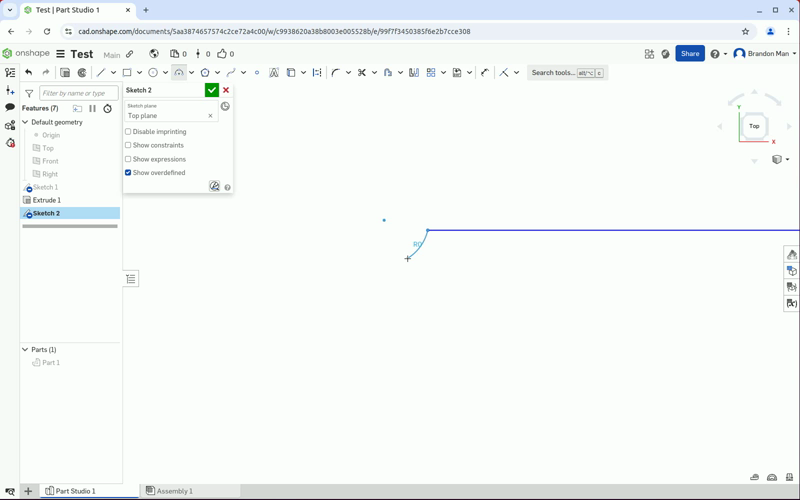
scroll(-6)
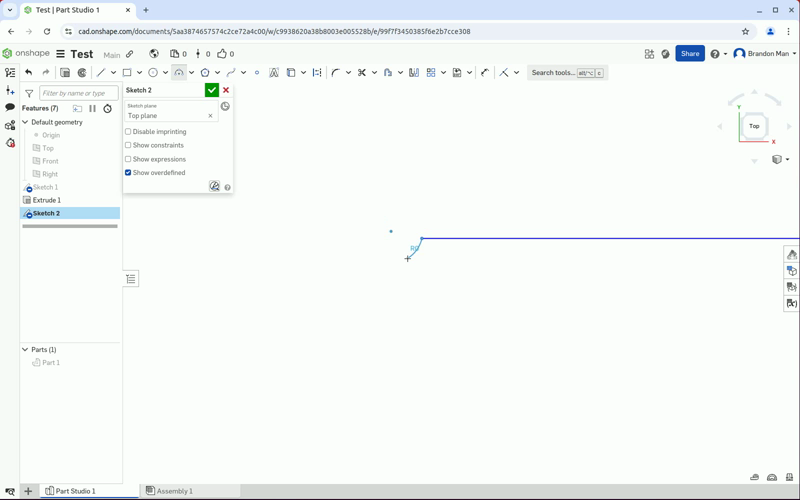
scroll(-6)
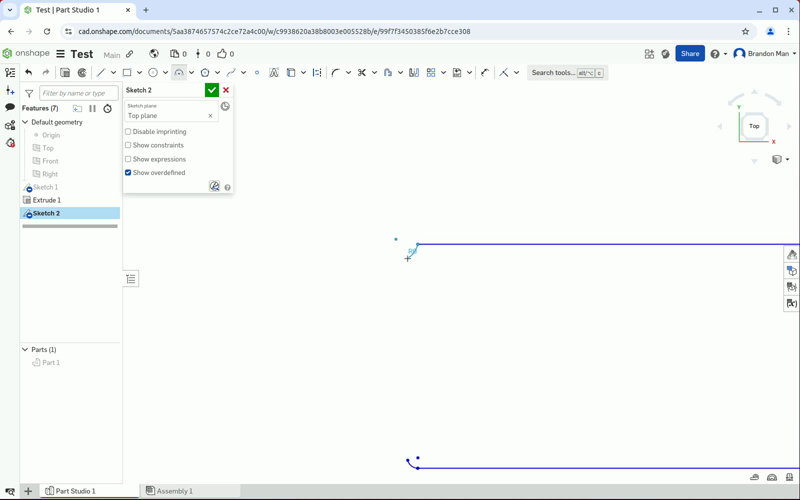
scroll(-6)
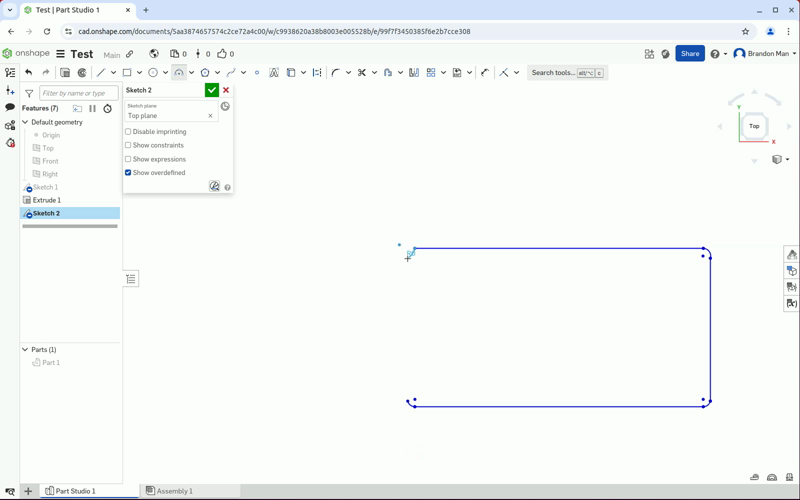
scroll(-6)
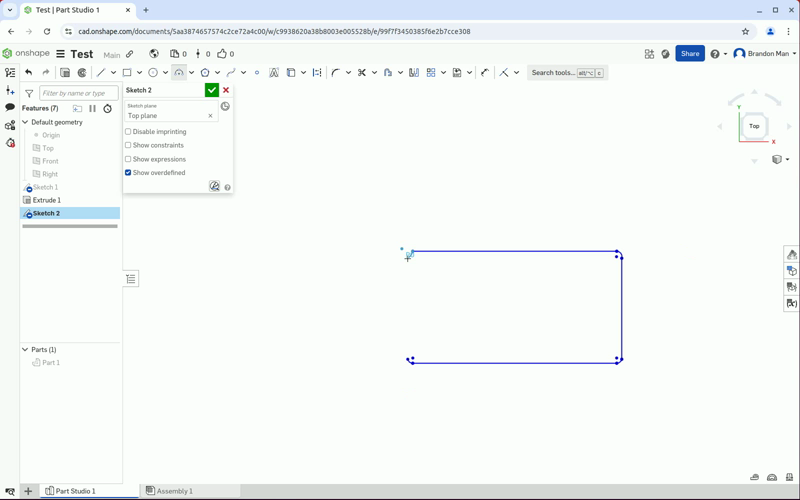
scroll(-6)
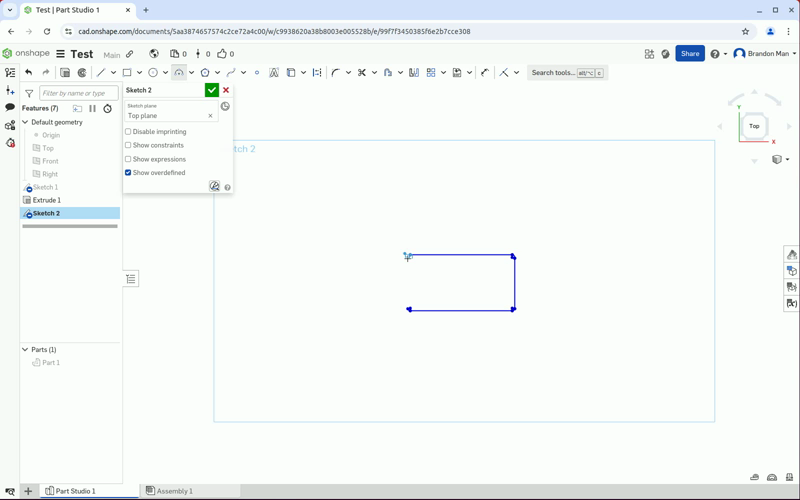
mouse_move(407, 255)
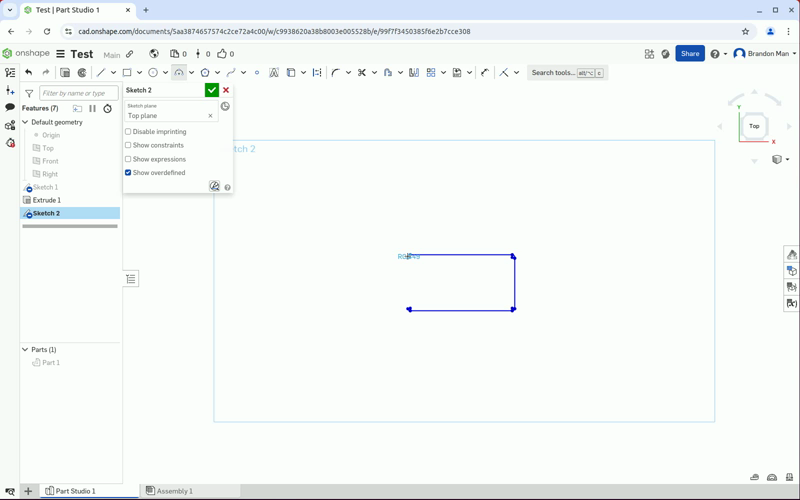
scroll(6)
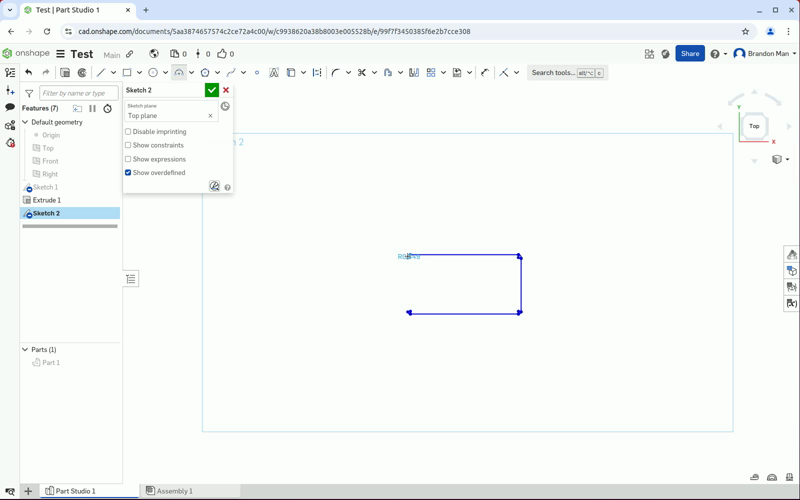
scroll(6)
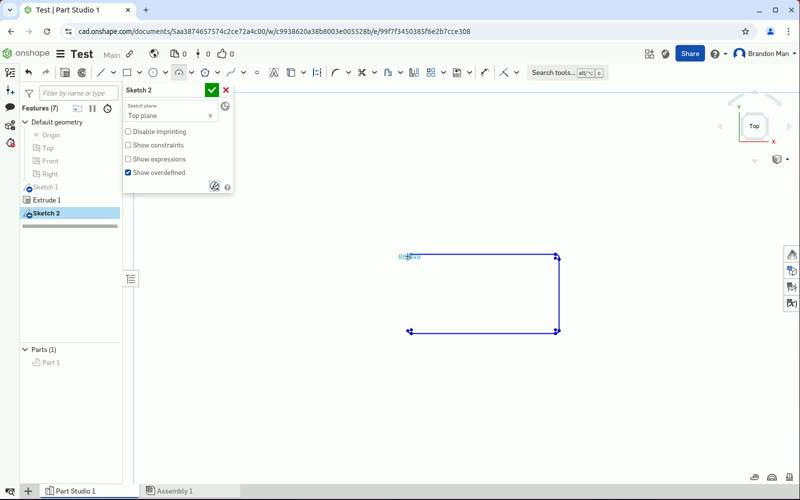
scroll(6)
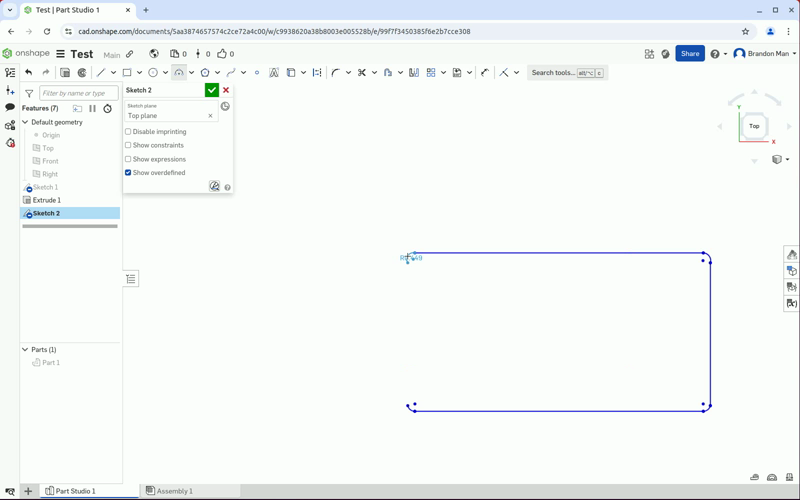
scroll(6)
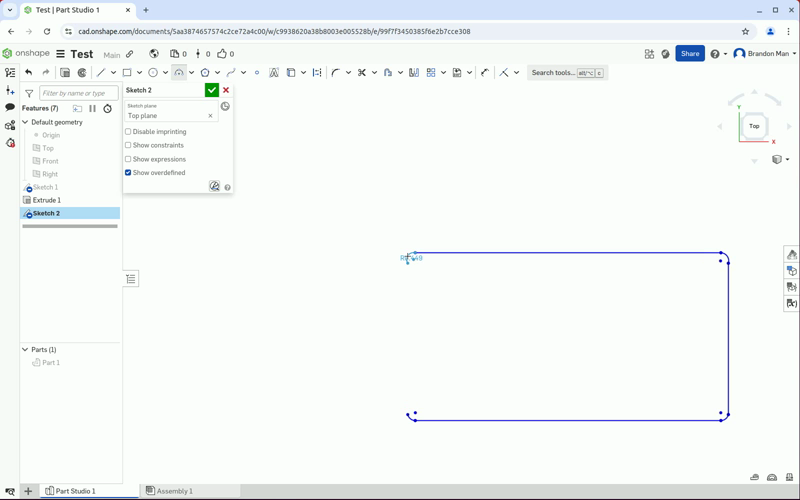
scroll(6)
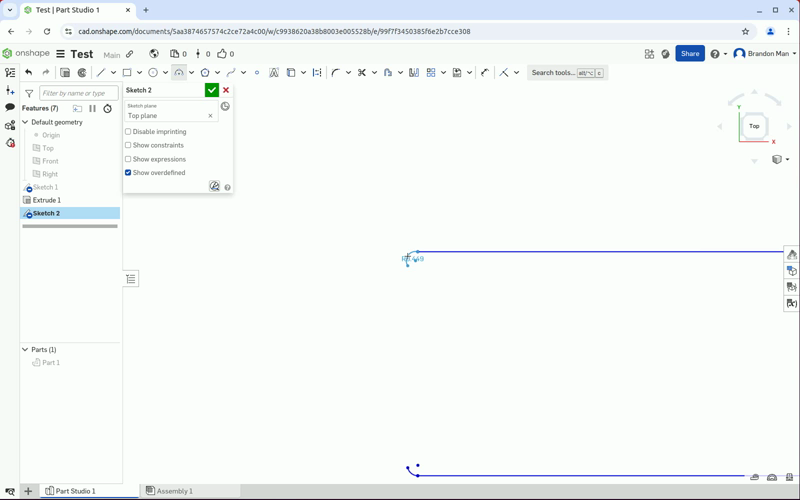
scroll(6)
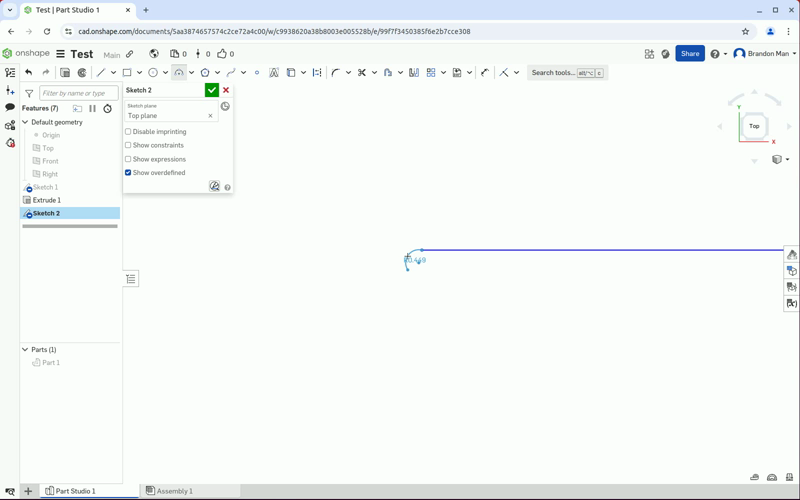
scroll(6)
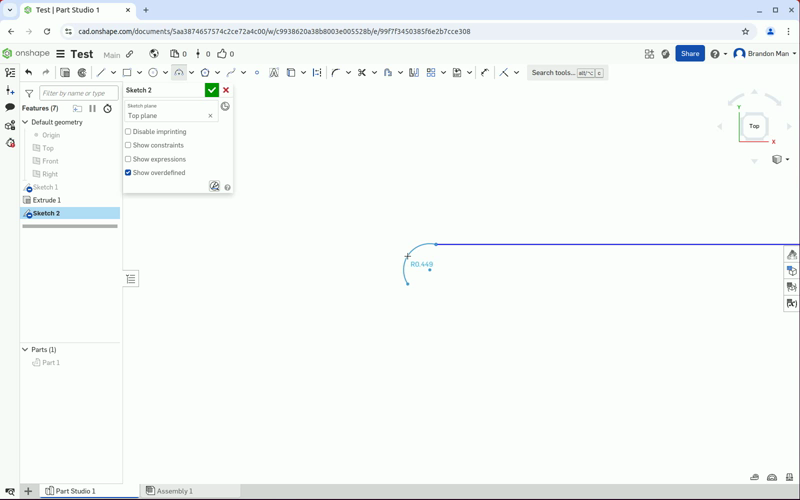
click(407, 255)
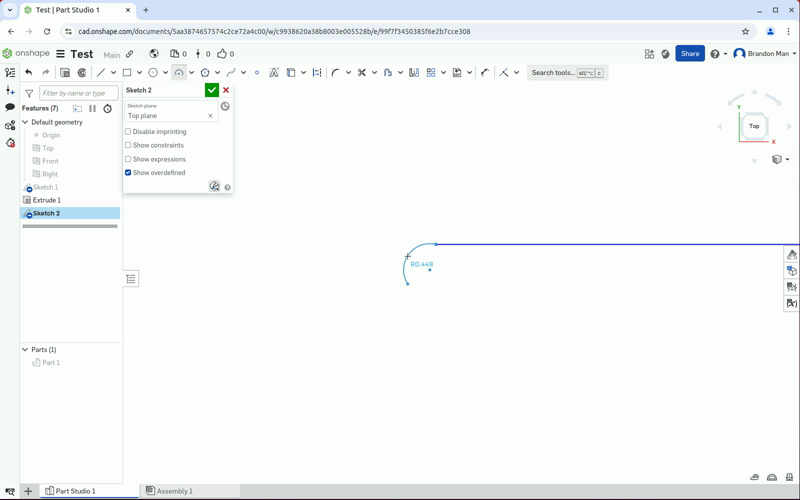
scroll(-6)
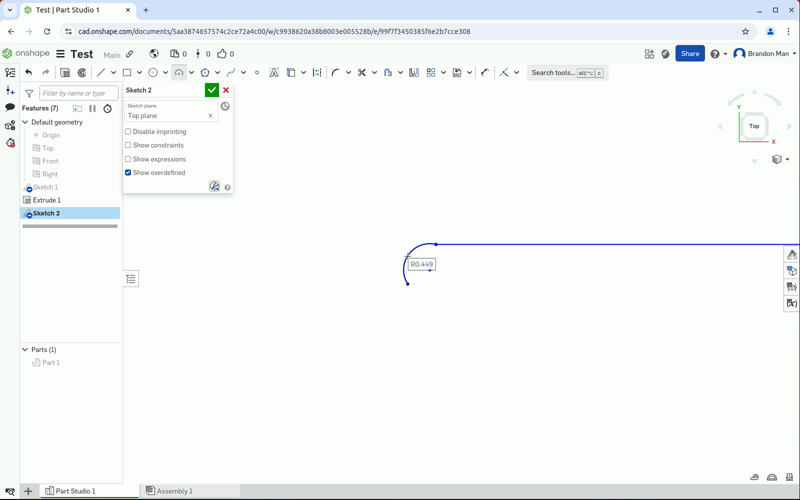
scroll(-6)
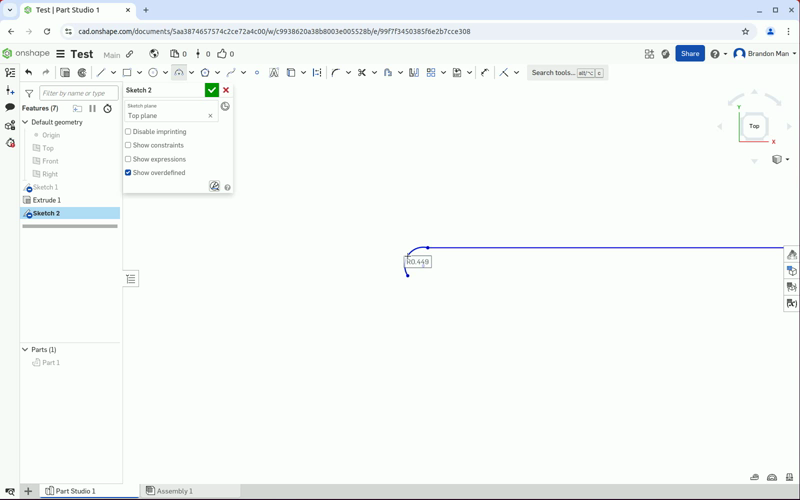
scroll(-6)
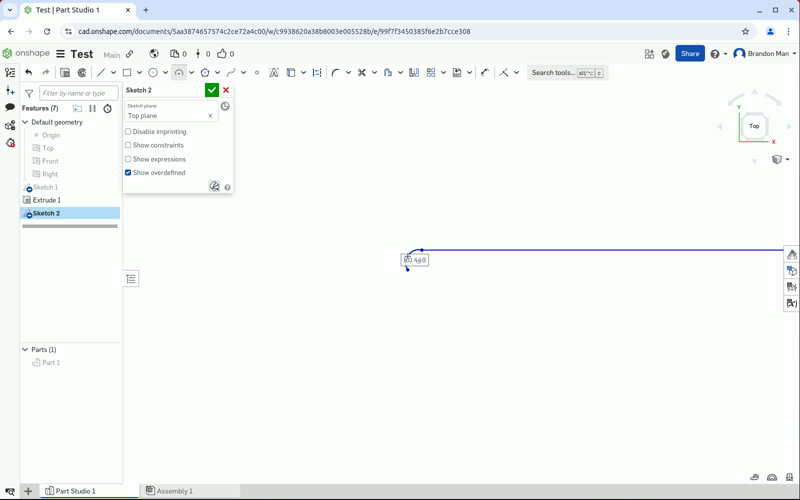
scroll(-6)
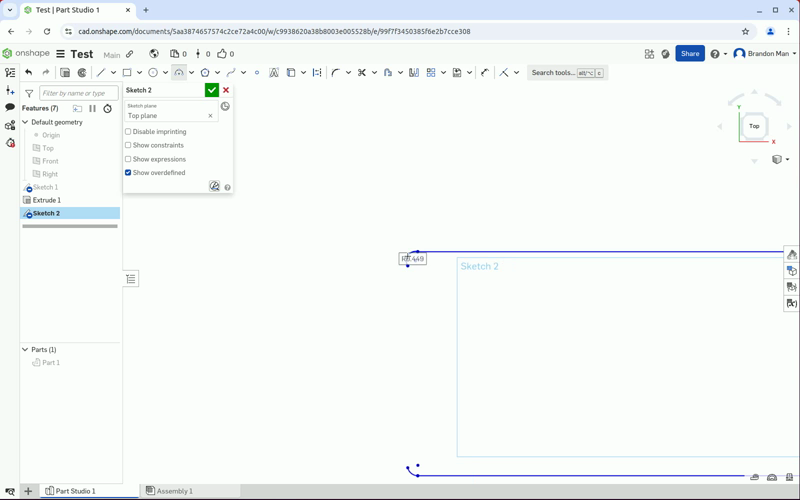
scroll(-6)
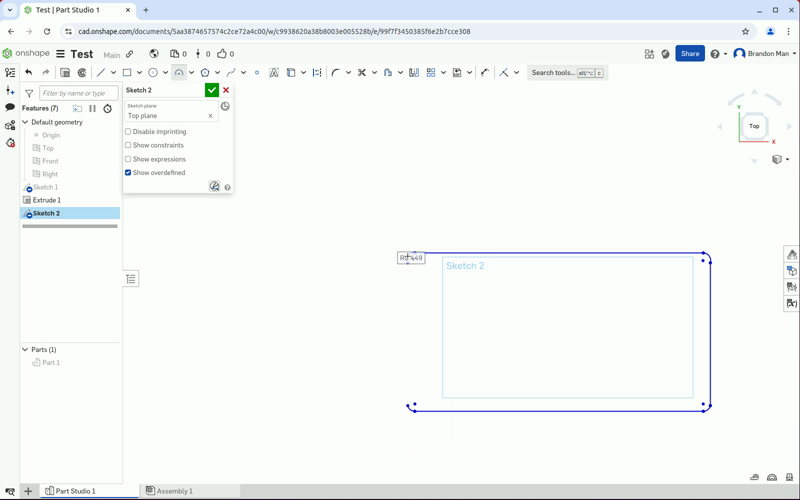
scroll(-6)
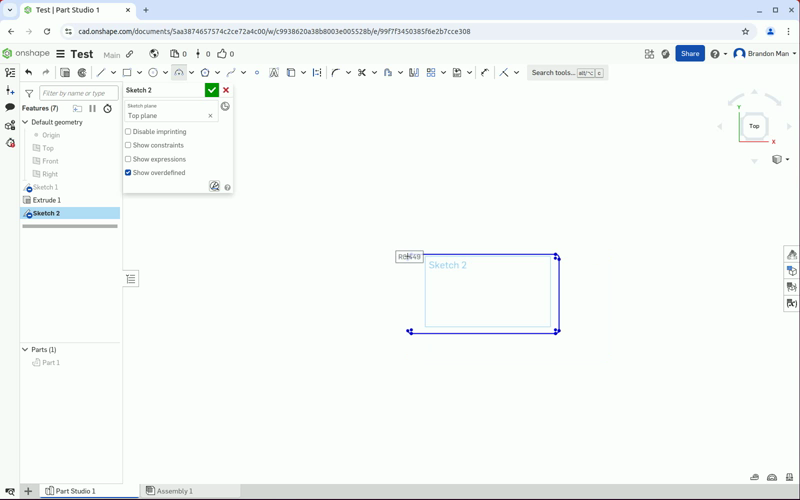
scroll(-6)
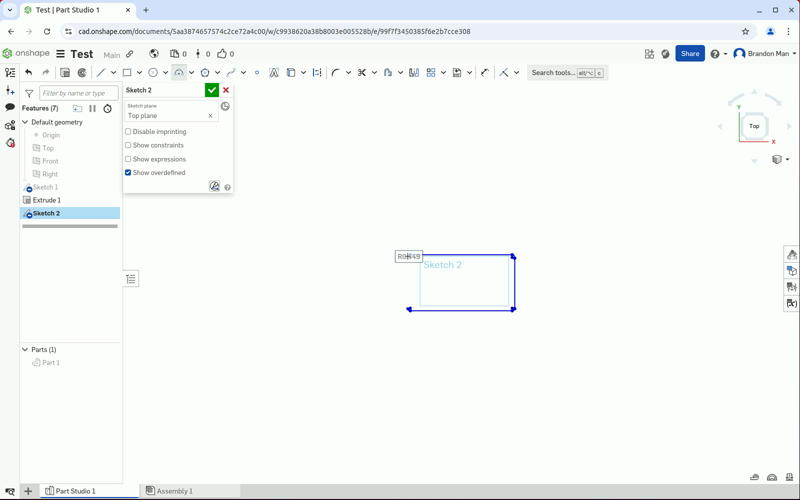
key_up(shift)
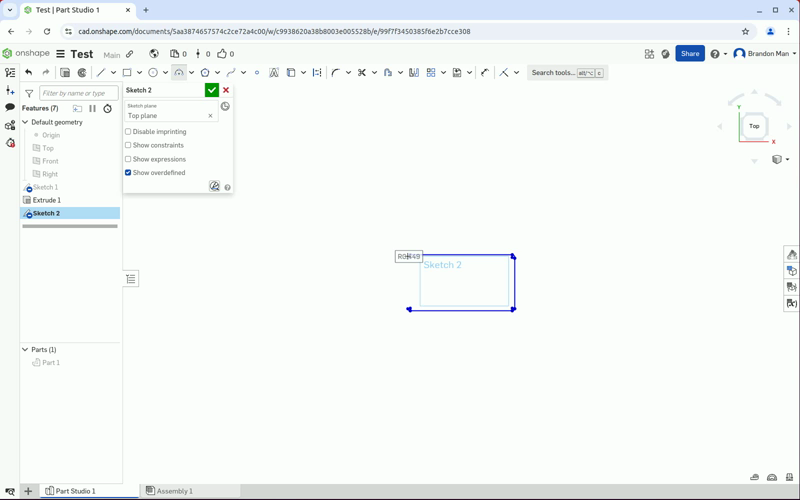
key(esc)
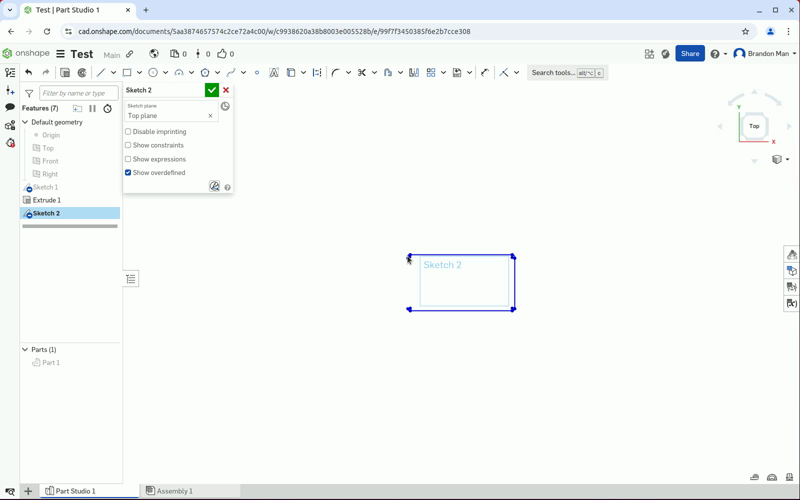
key(l)
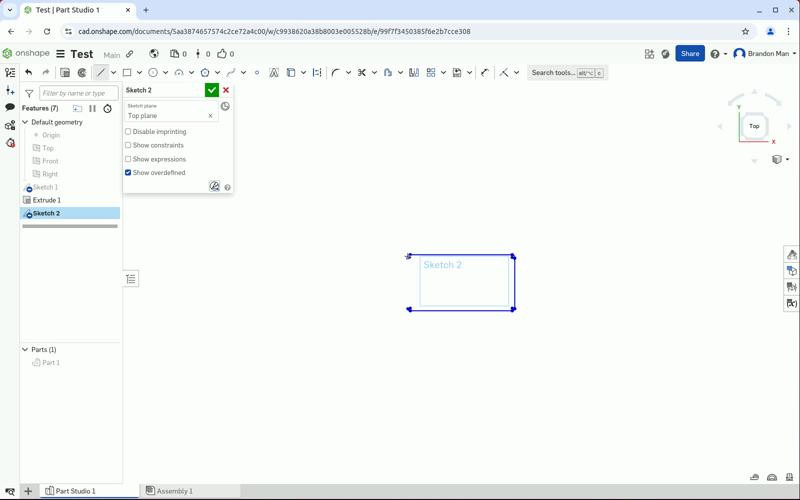
mouse_move(407, 258)
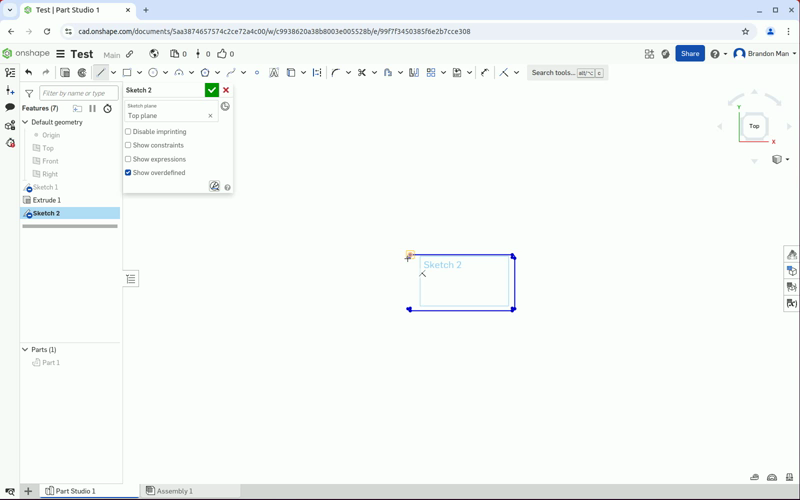
scroll(6)
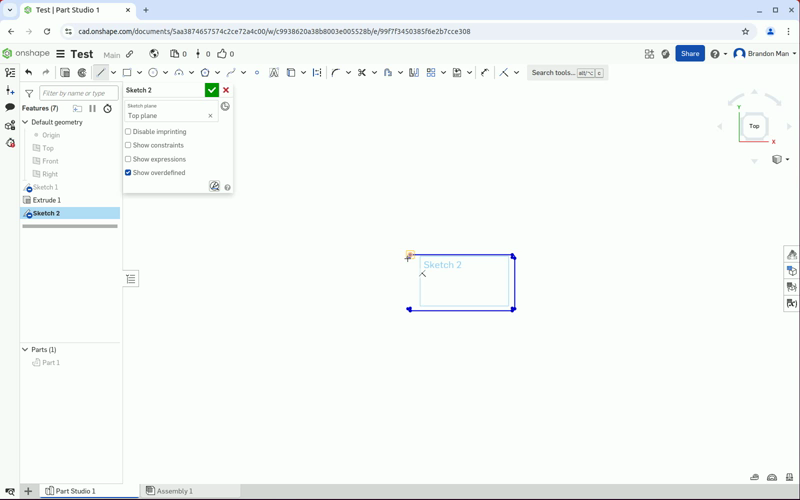
scroll(6)
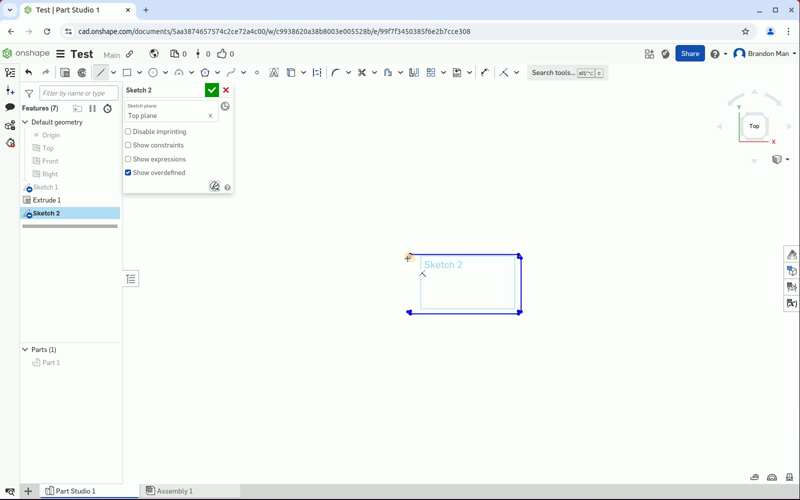
scroll(6)
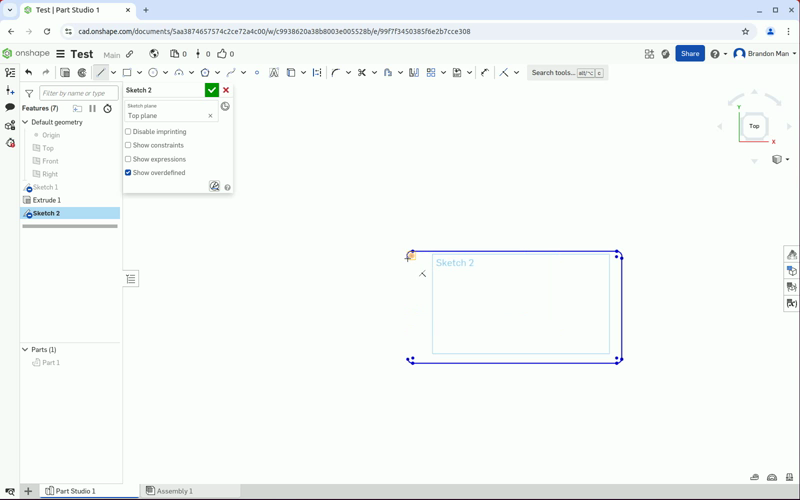
scroll(6)
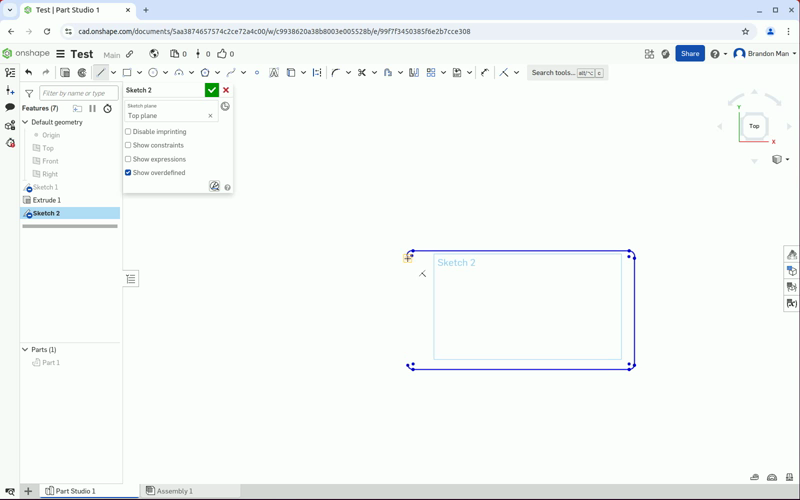
scroll(6)
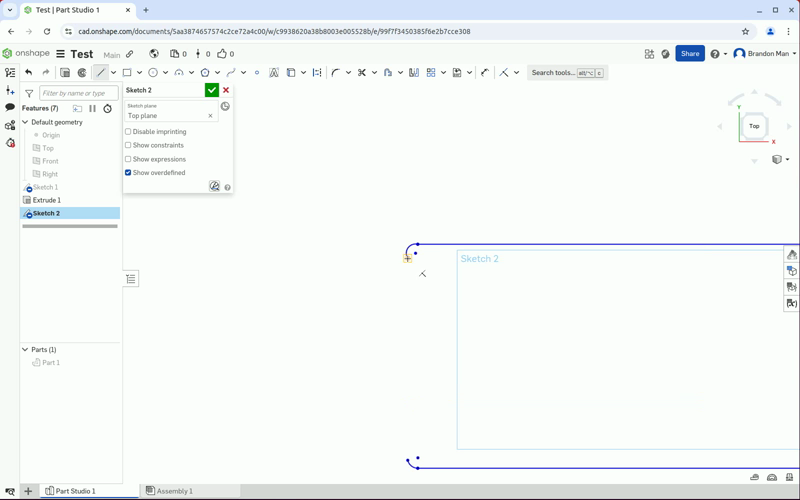
scroll(6)
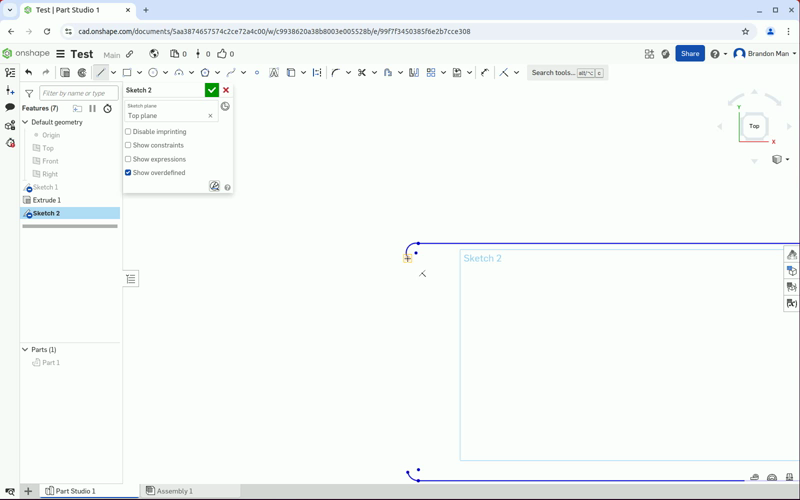
scroll(6)
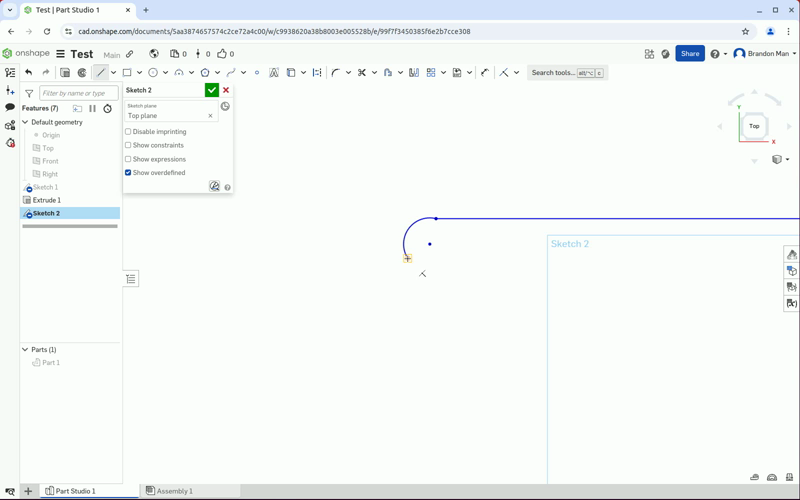
click(407, 258)
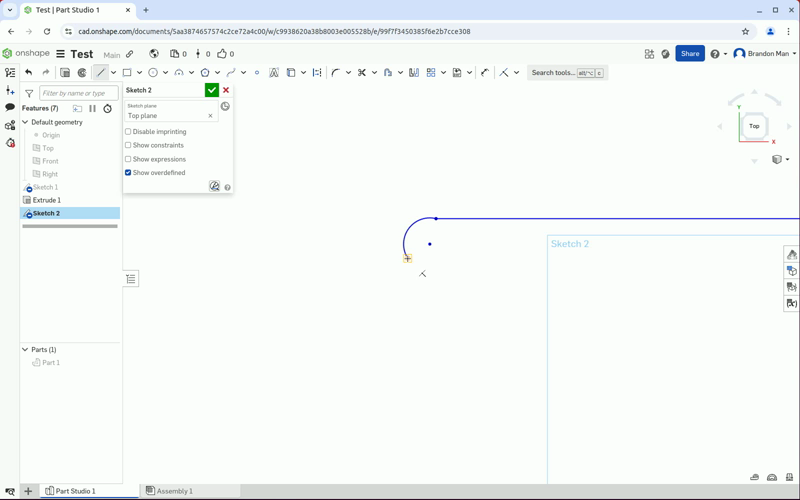
scroll(-6)
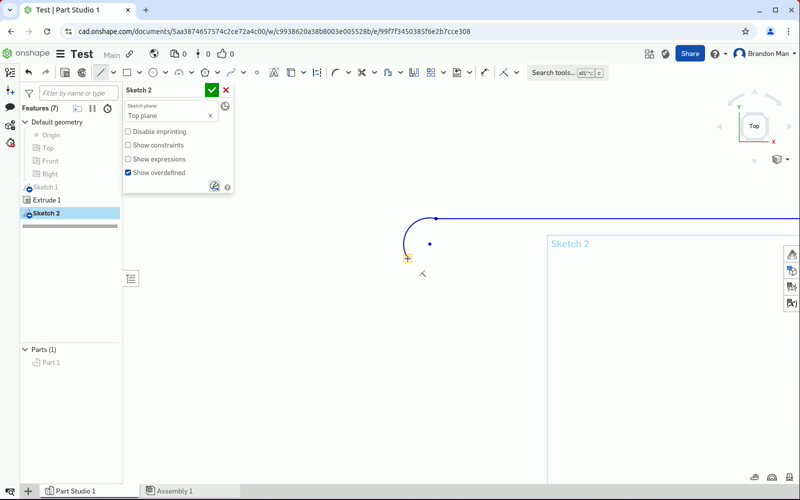
scroll(-6)
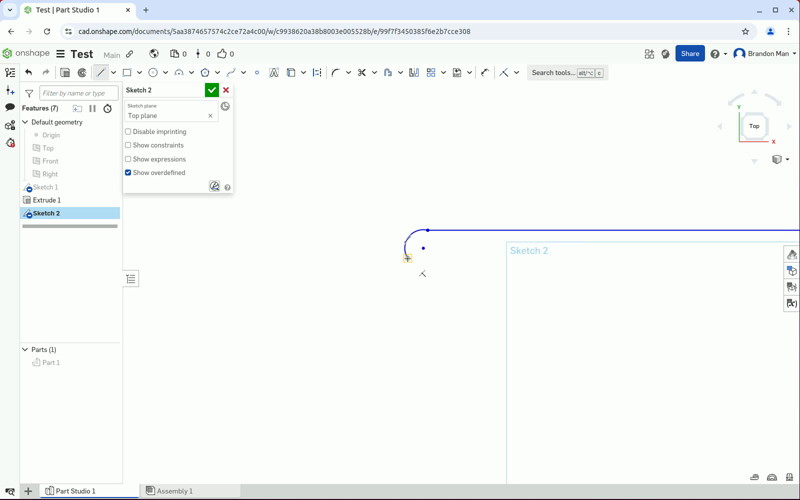
scroll(-6)
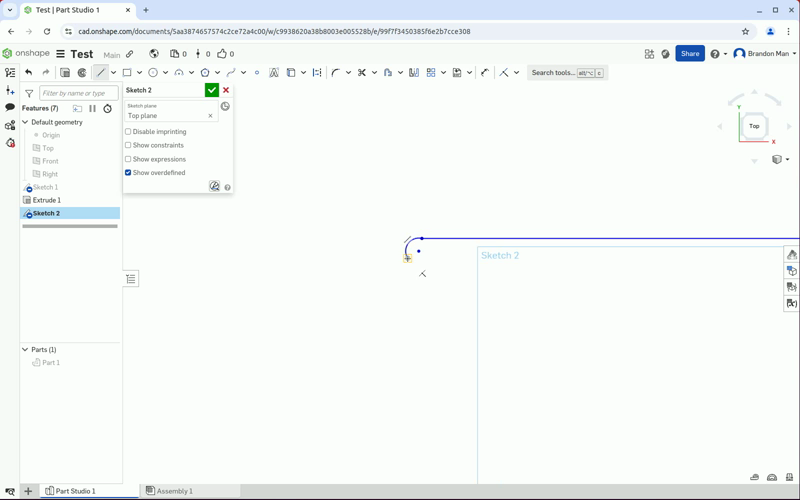
scroll(-6)
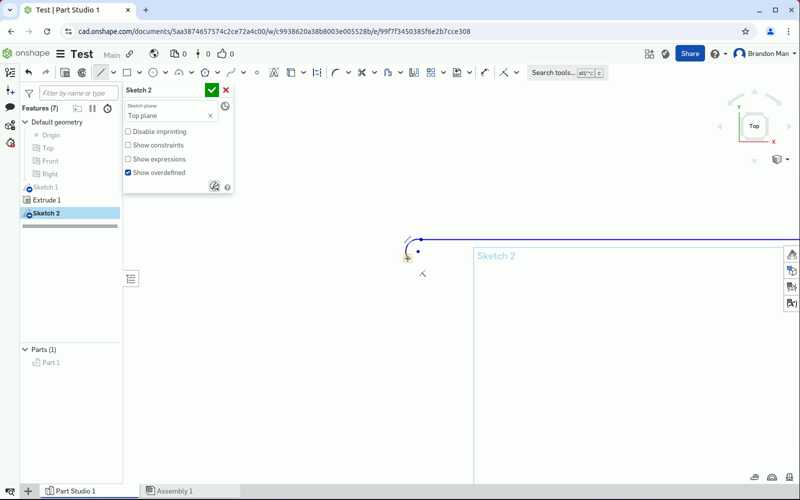
scroll(-6)
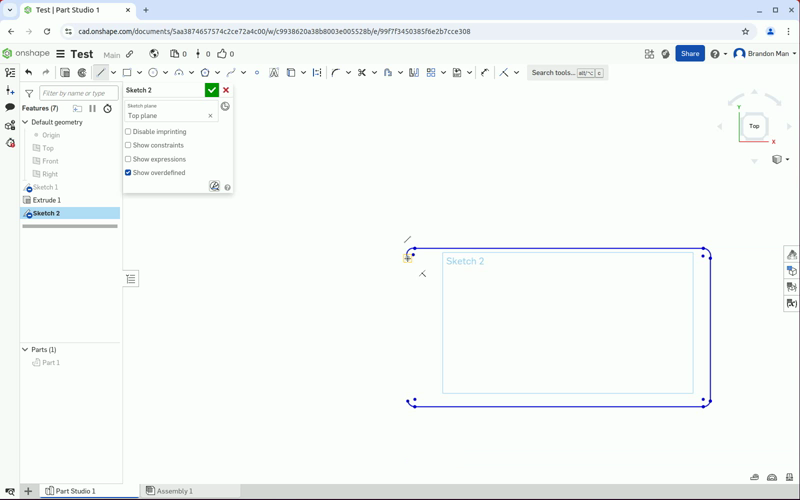
scroll(-6)
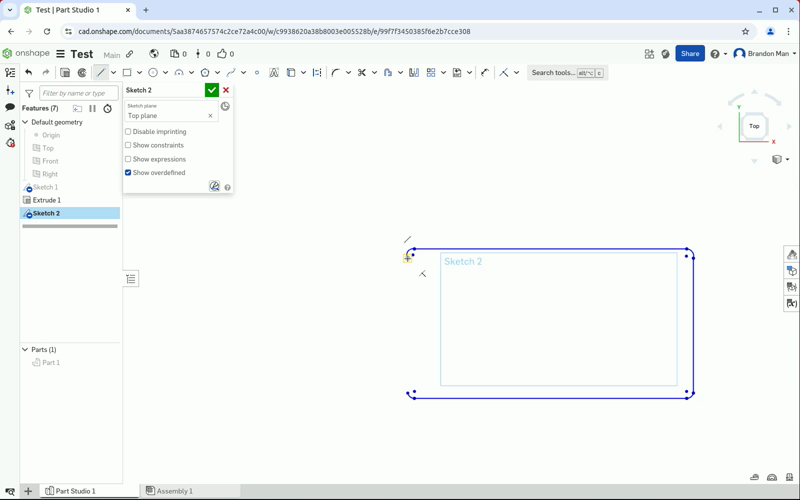
scroll(-6)
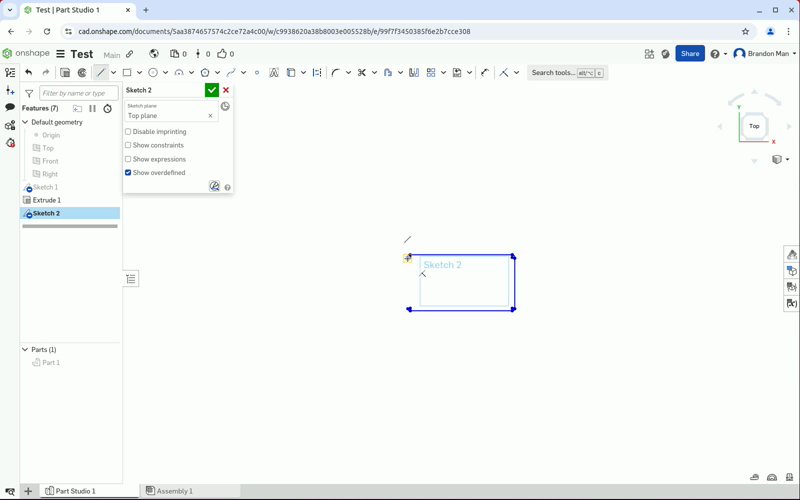
mouse_move(437, 258)
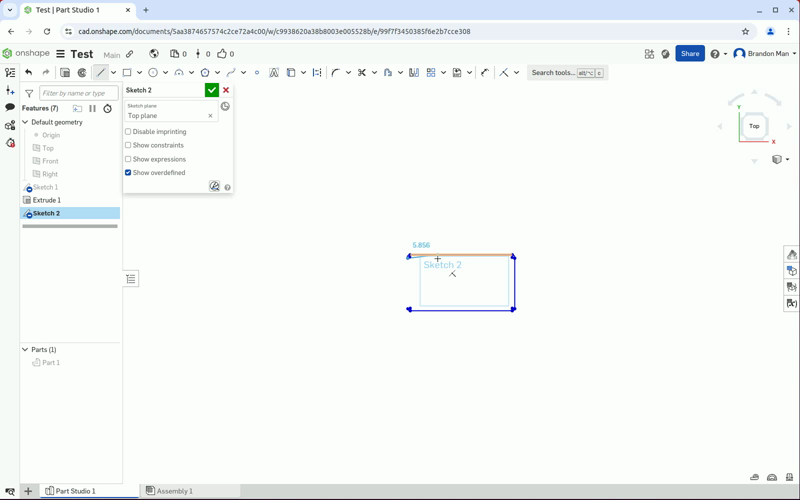
key_down(shift)
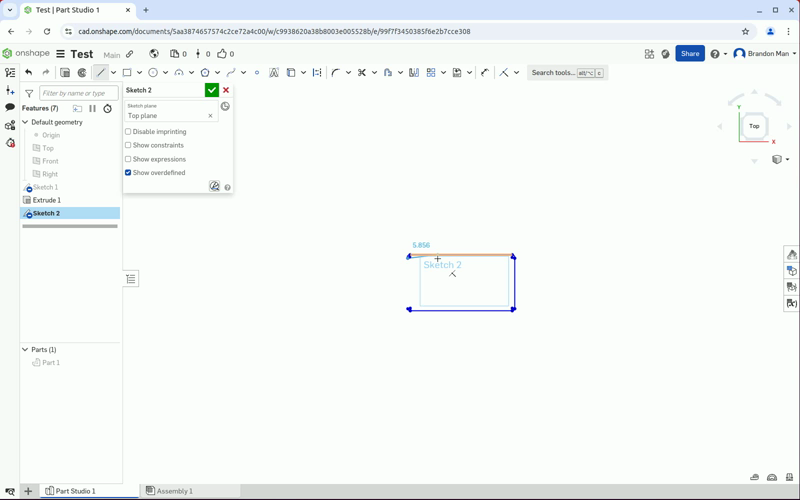
mouse_move(407, 308)
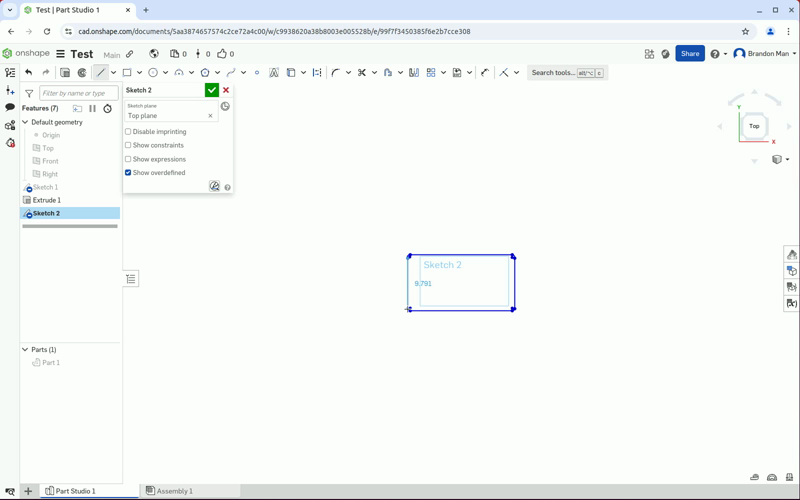
scroll(6)
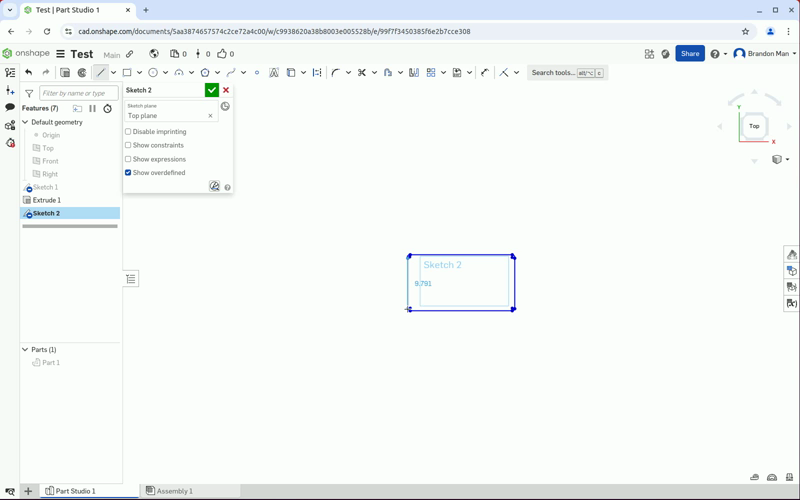
scroll(6)
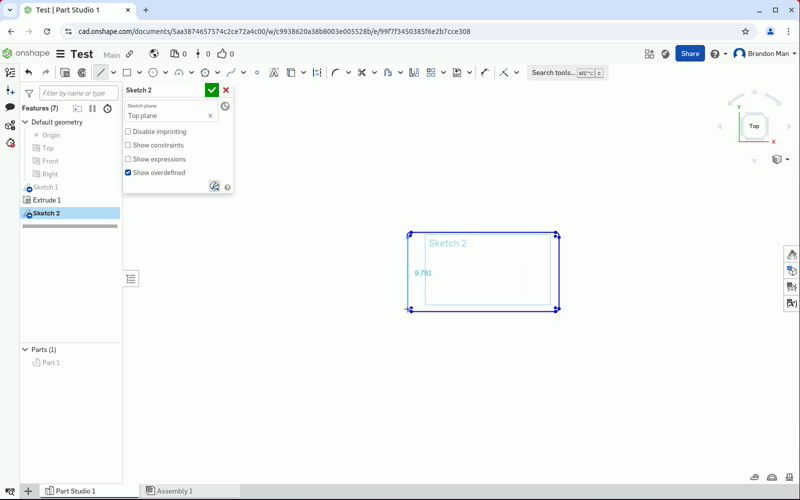
scroll(6)
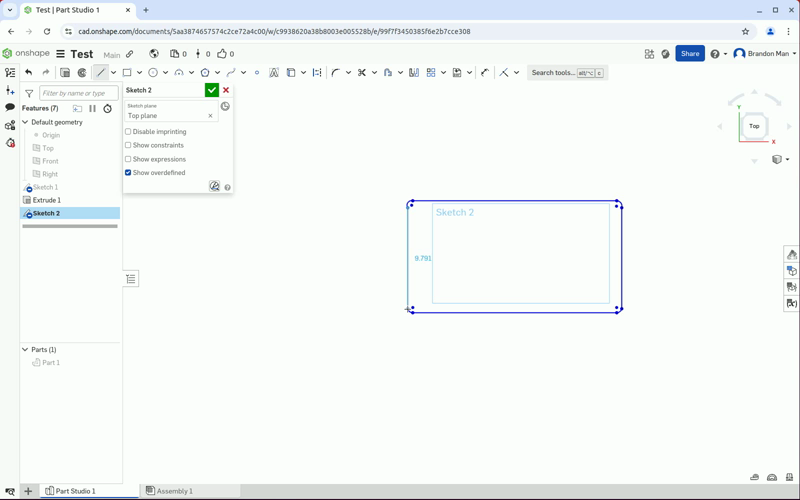
scroll(6)
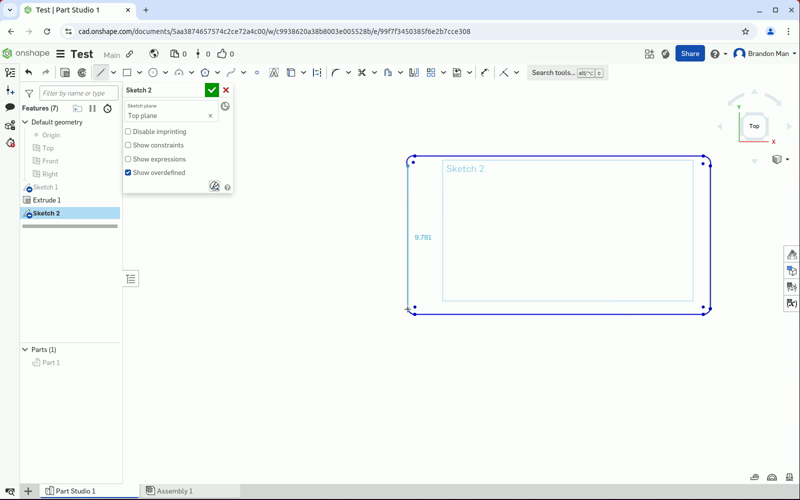
scroll(6)
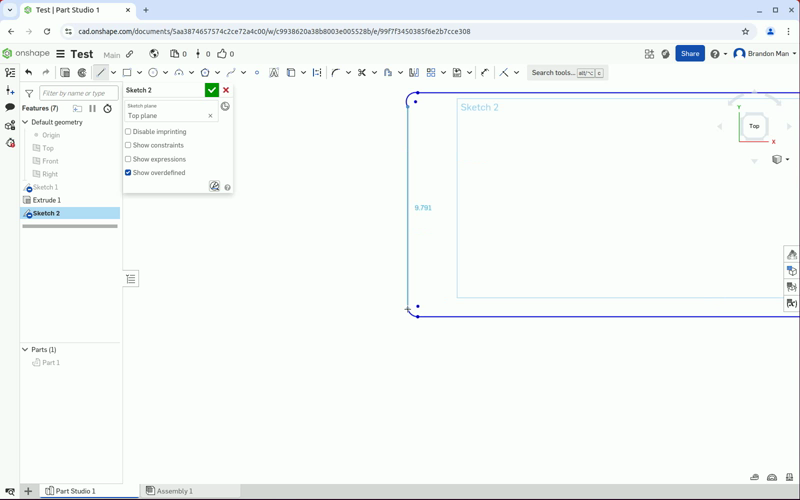
scroll(6)
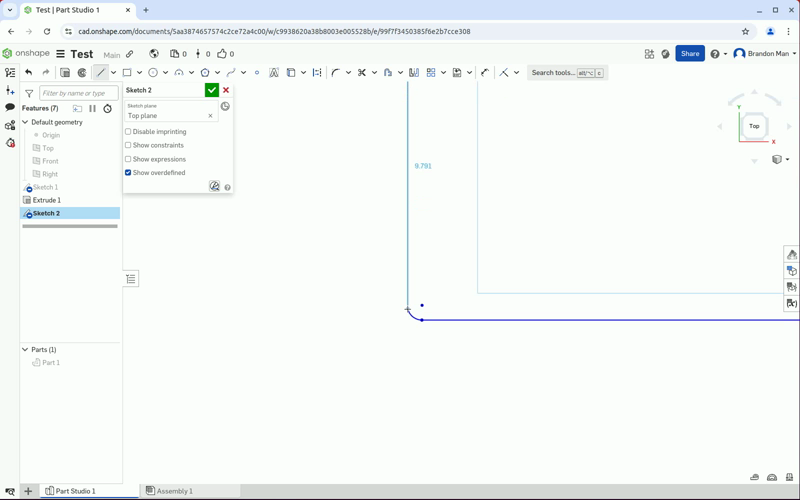
scroll(6)
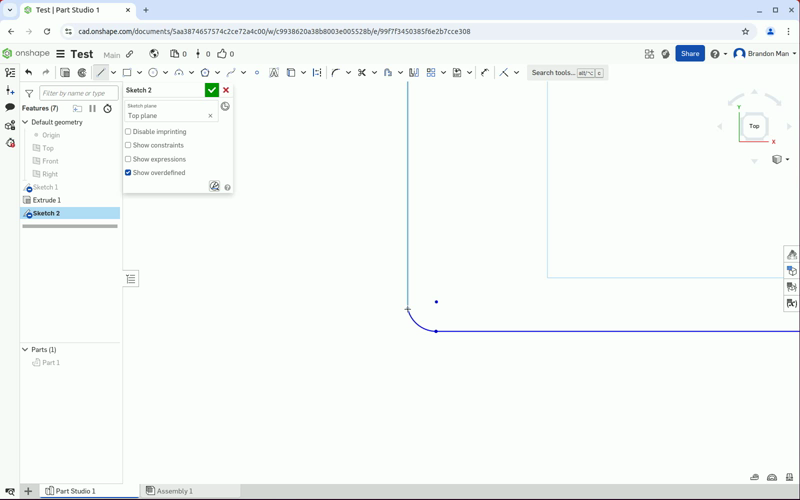
key_up(shift)
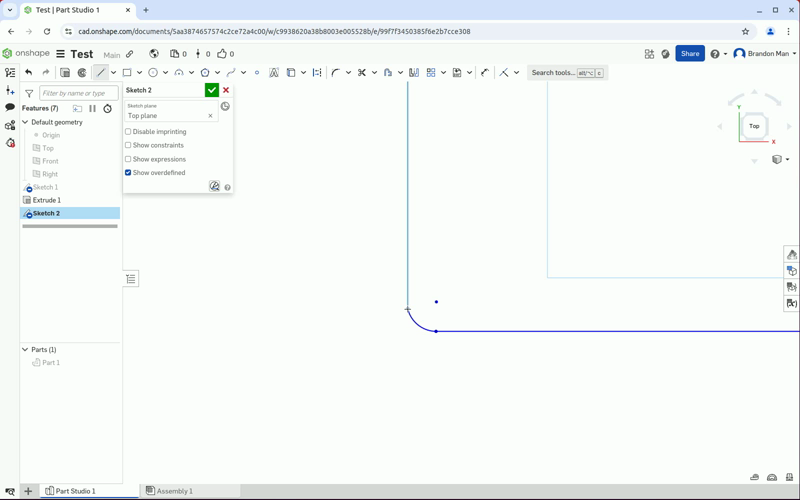
click(407, 308)
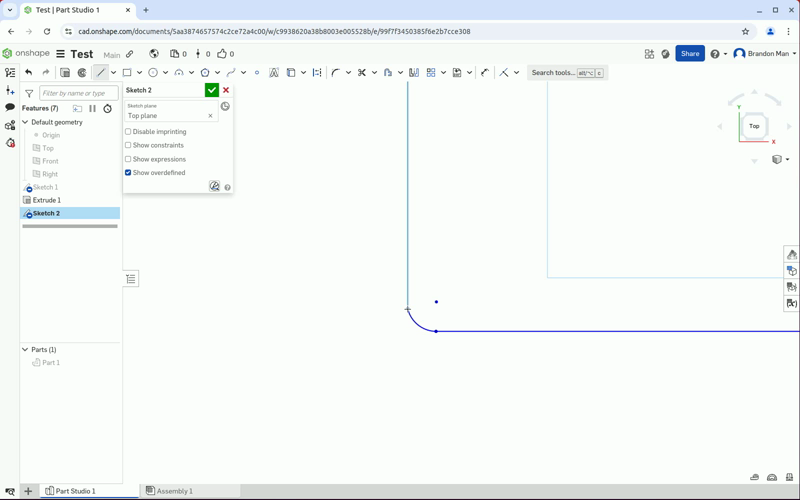
scroll(-6)
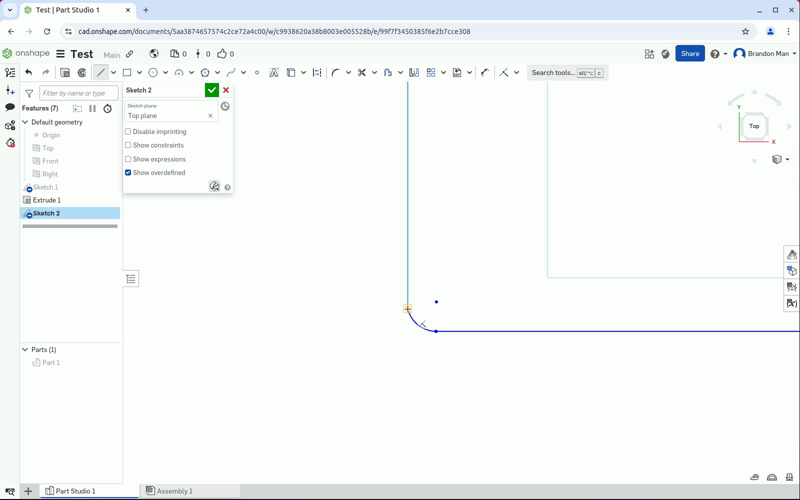
scroll(-6)
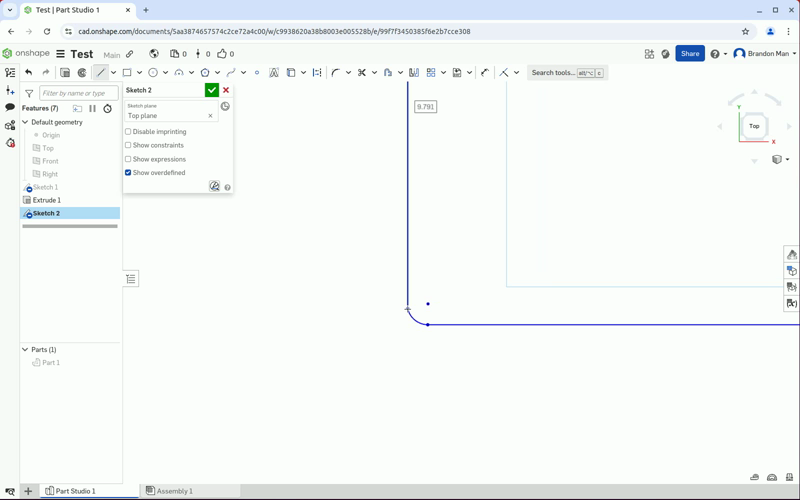
scroll(-6)
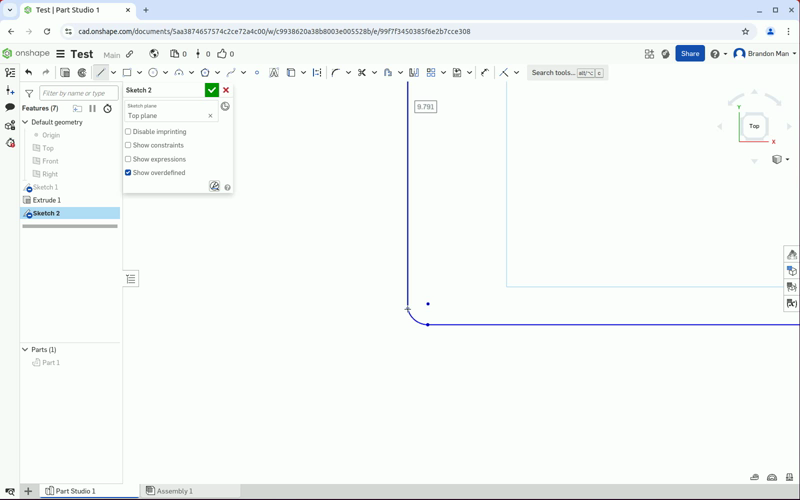
scroll(-6)
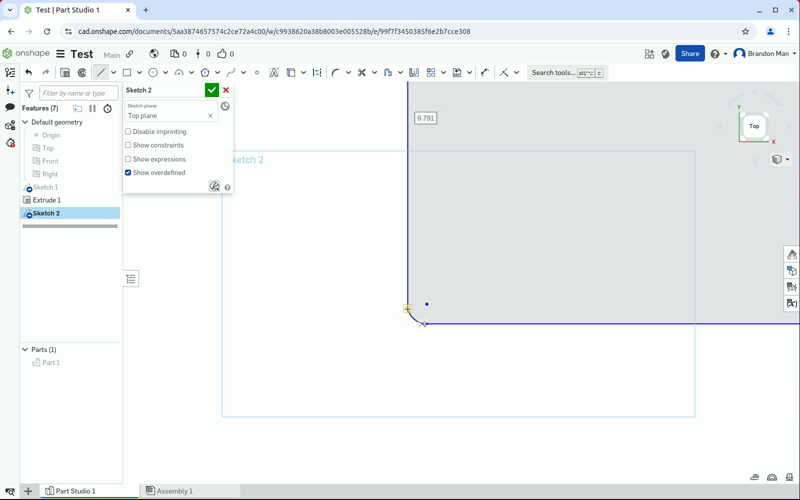
scroll(-6)
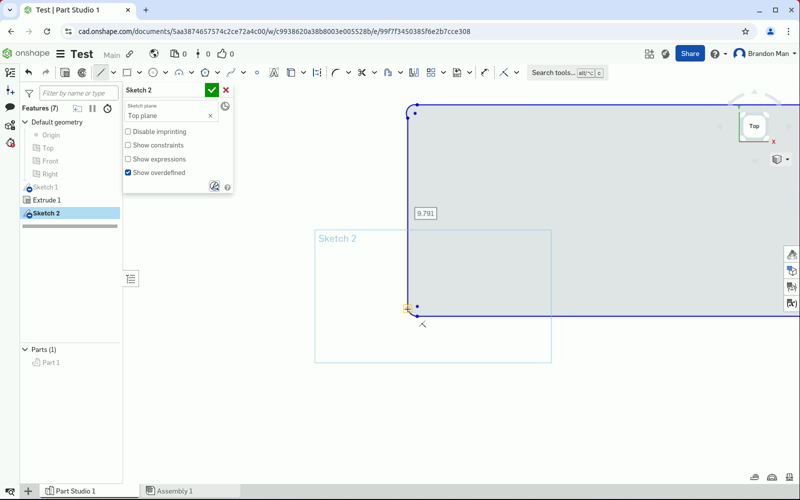
scroll(-6)
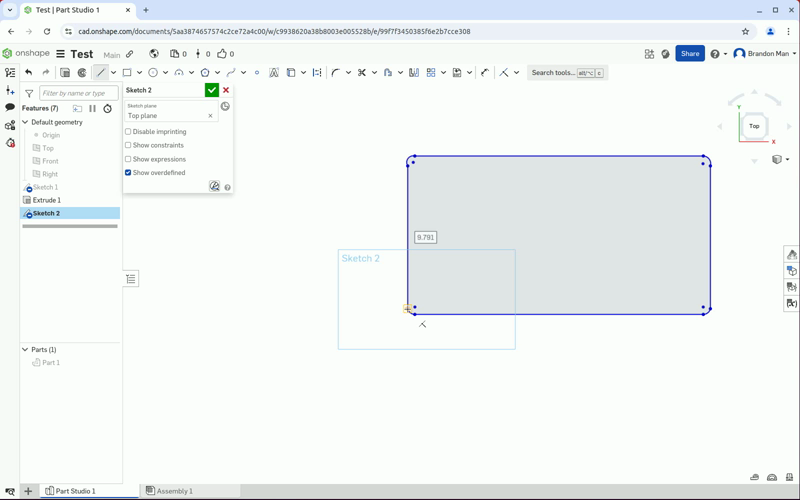
scroll(-6)
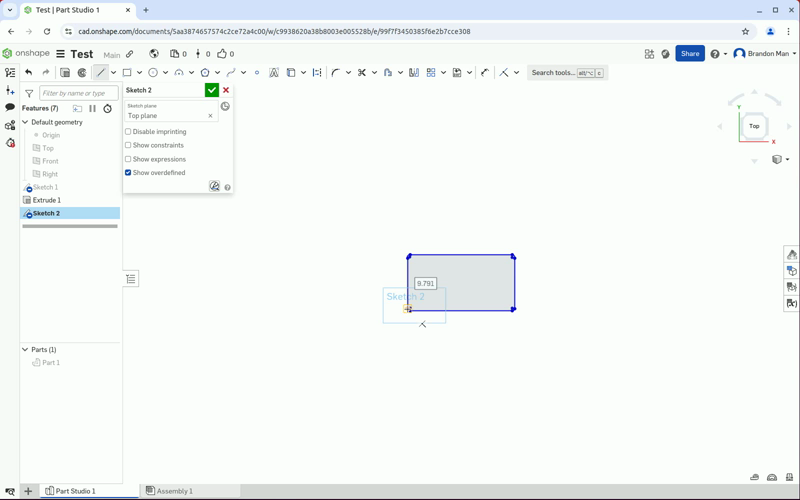
key(esc)
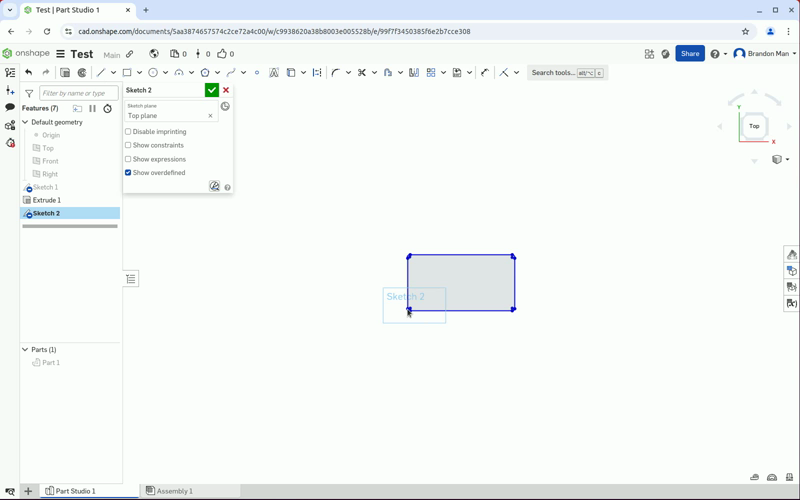
key(l)
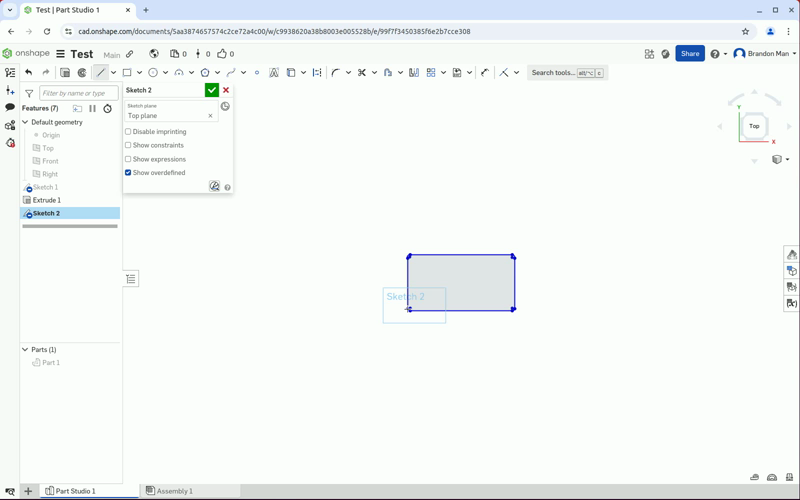
key_down(shift)
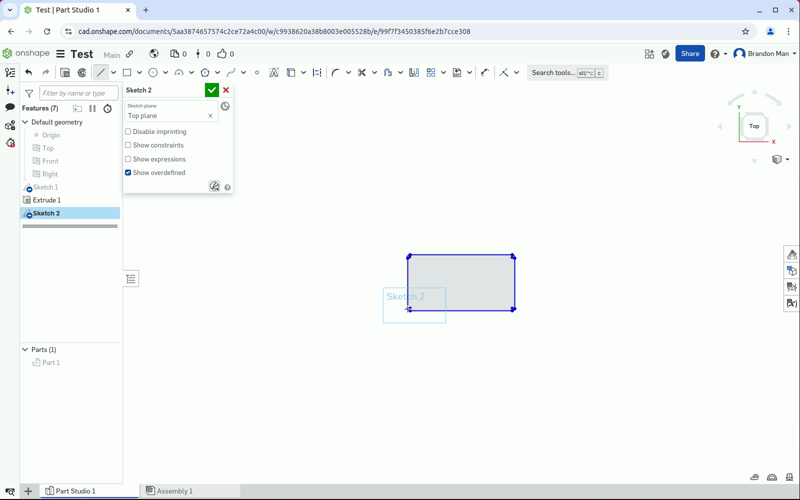
mouse_move(410, 308)
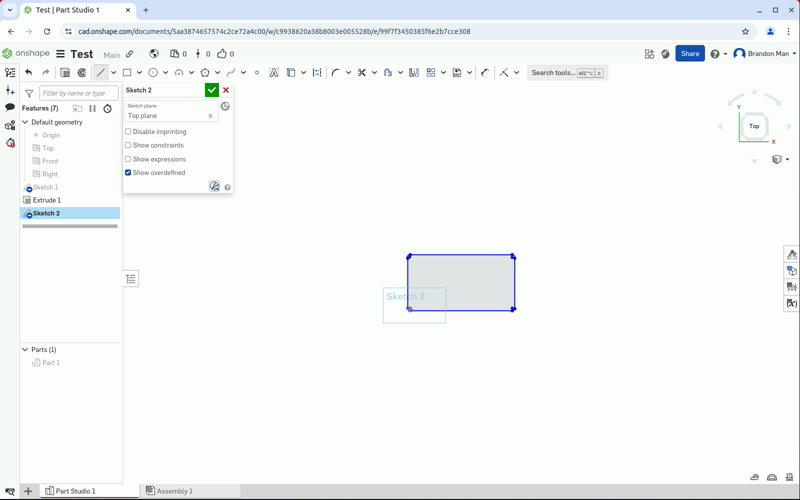
scroll(6)
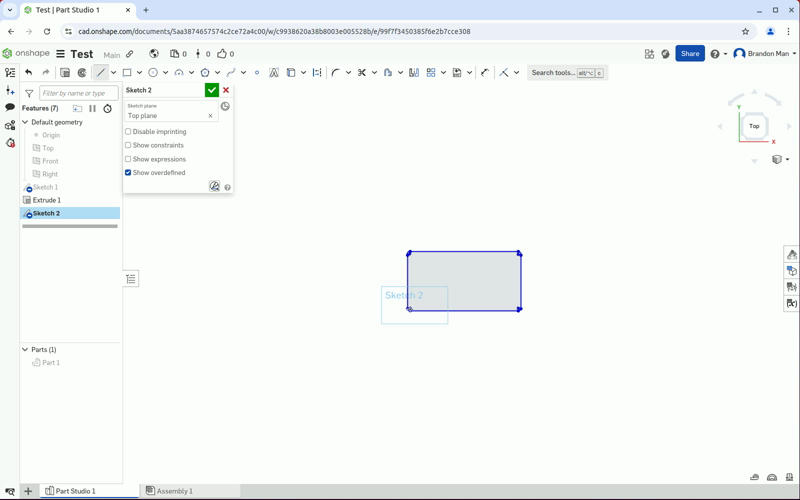
scroll(6)
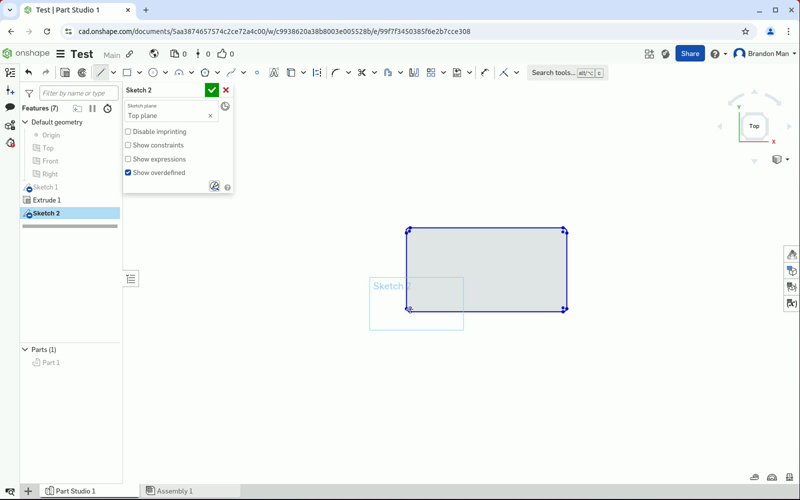
scroll(6)
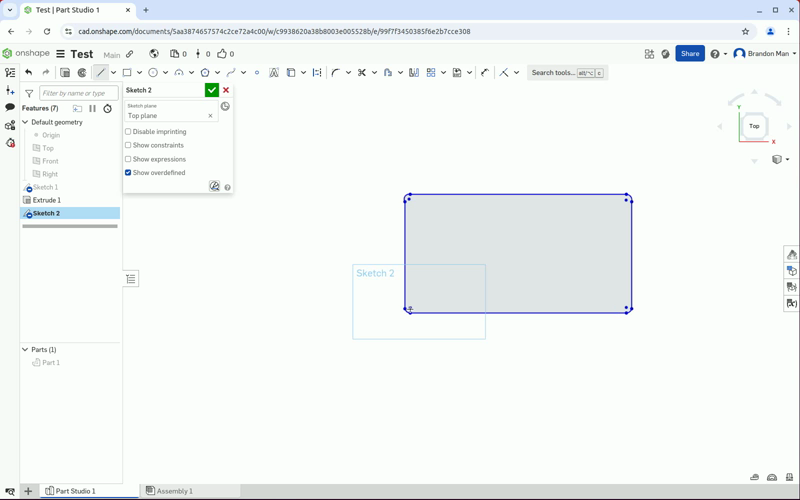
scroll(6)
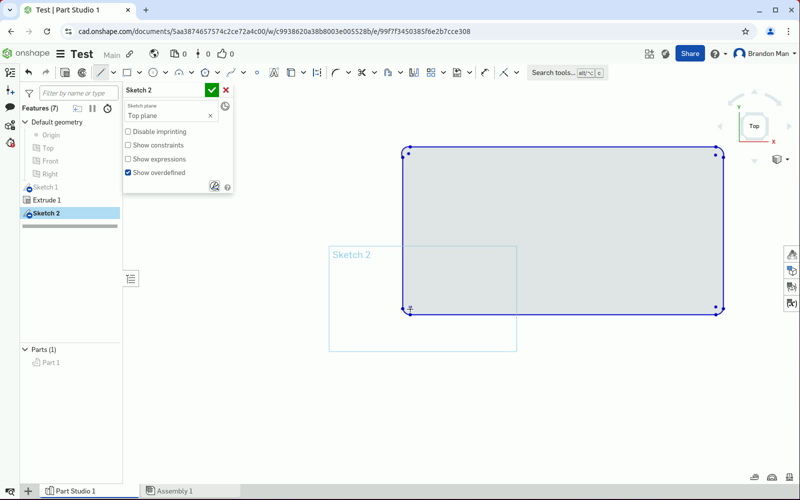
scroll(6)
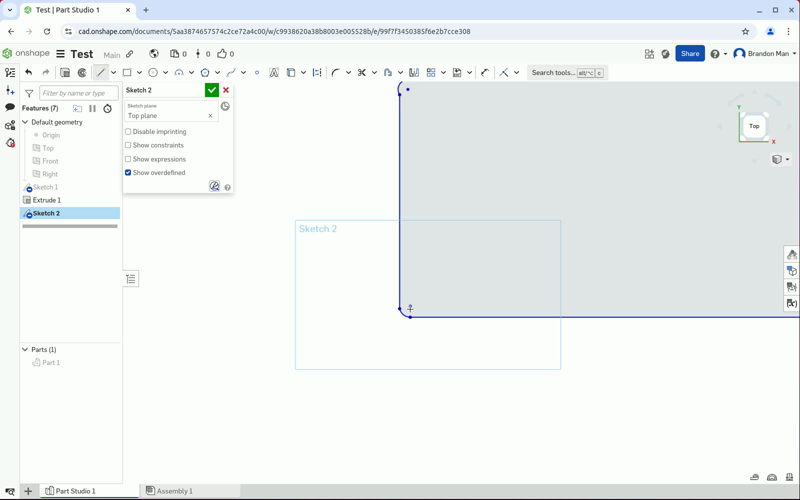
scroll(6)
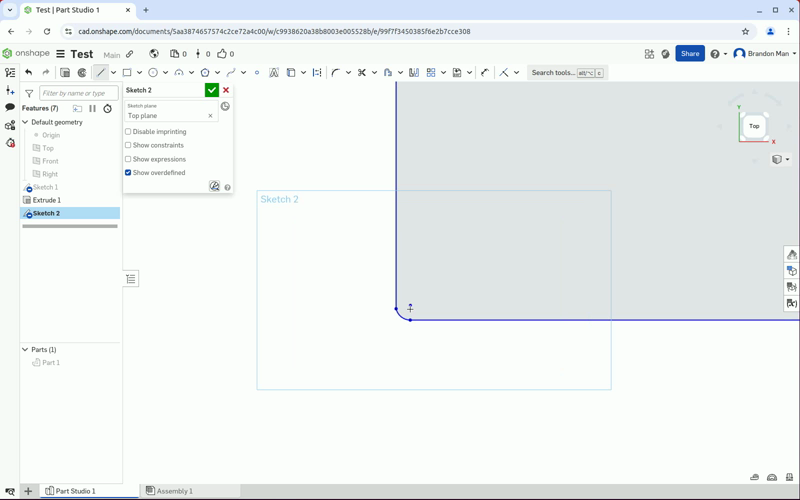
scroll(6)
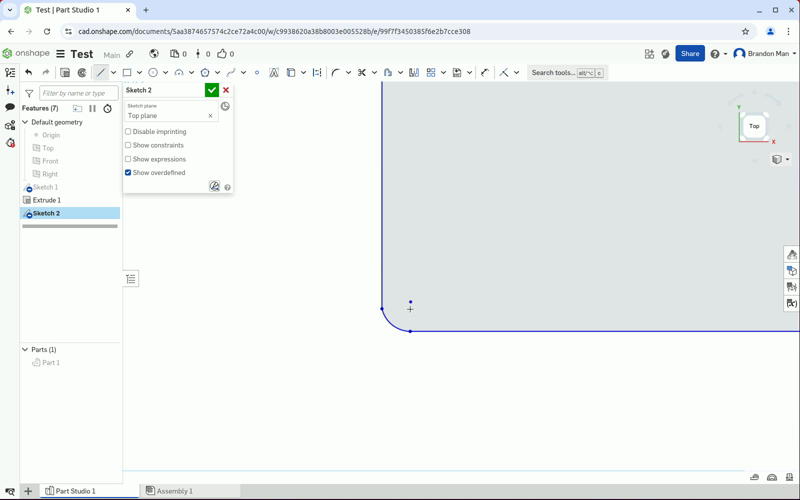
click(410, 308)
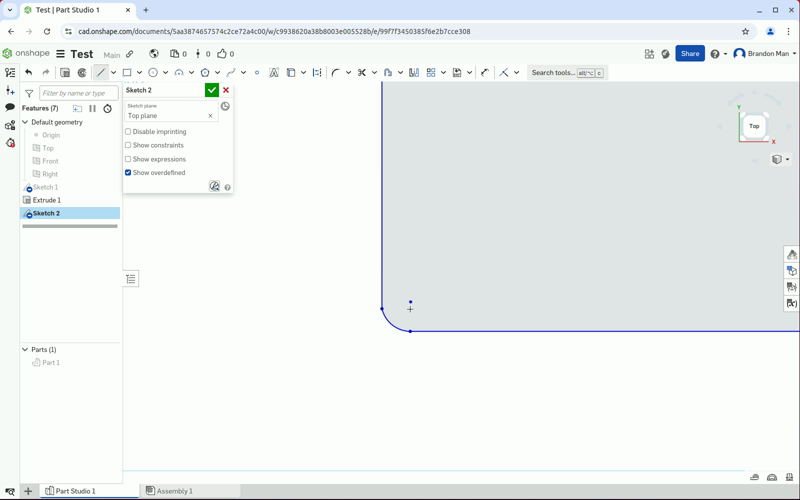
scroll(-6)
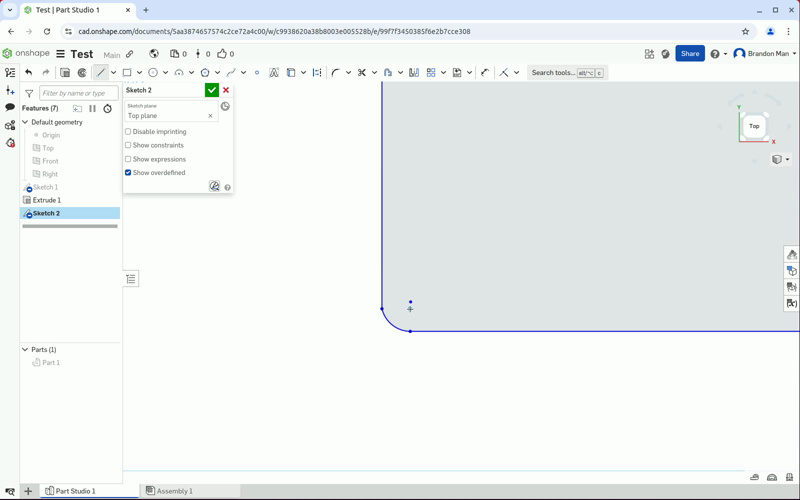
scroll(-6)
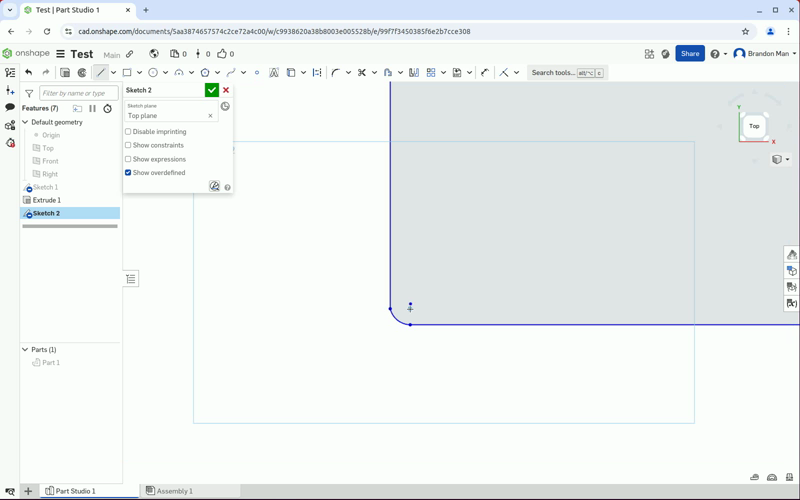
scroll(-6)
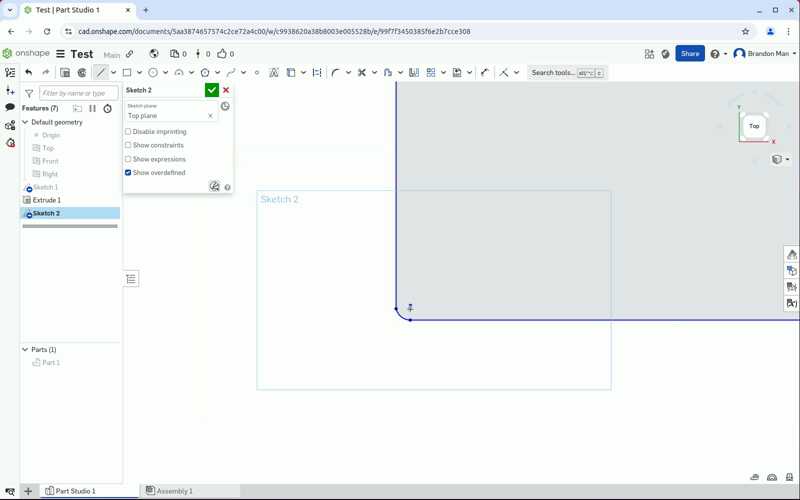
scroll(-6)
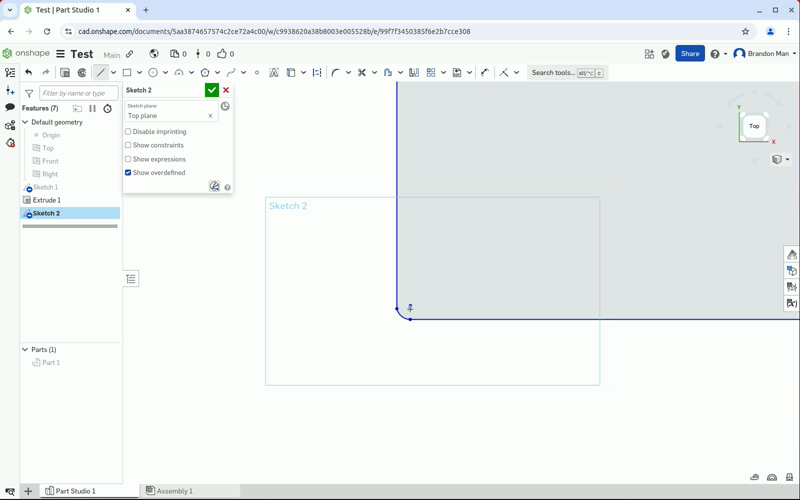
scroll(-6)
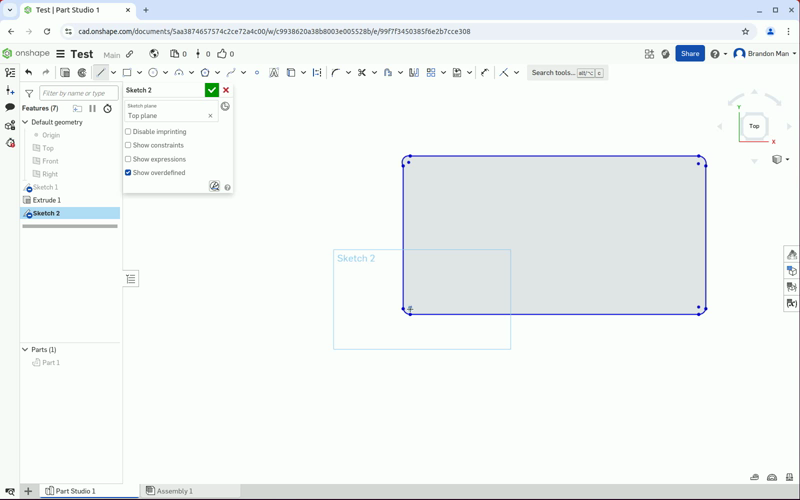
scroll(-6)
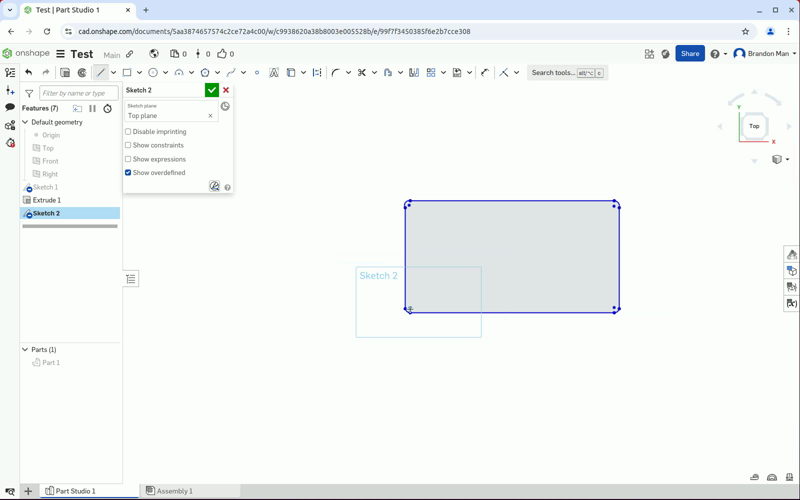
scroll(-6)
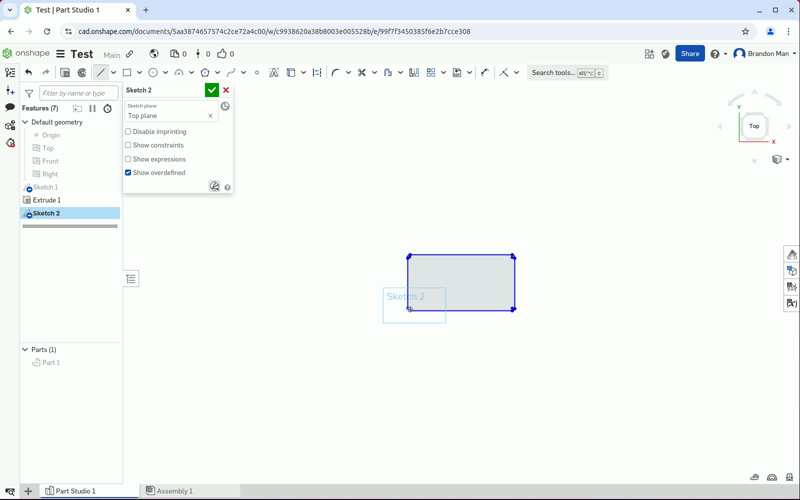
key_up(shift)
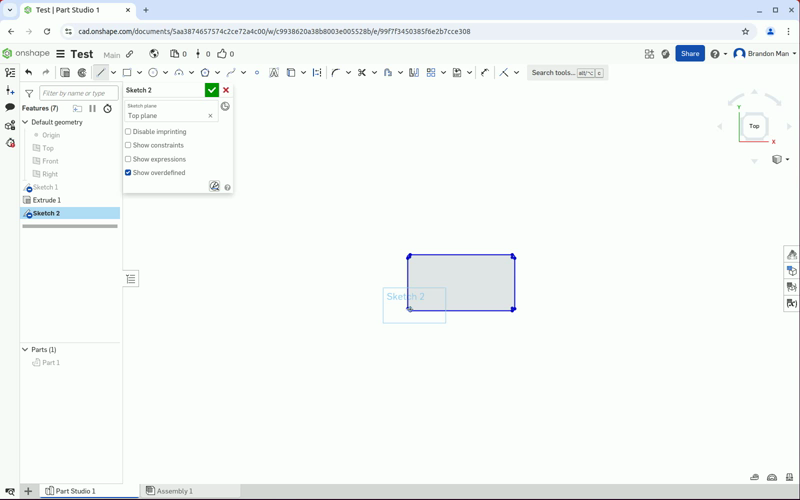
key_down(shift)
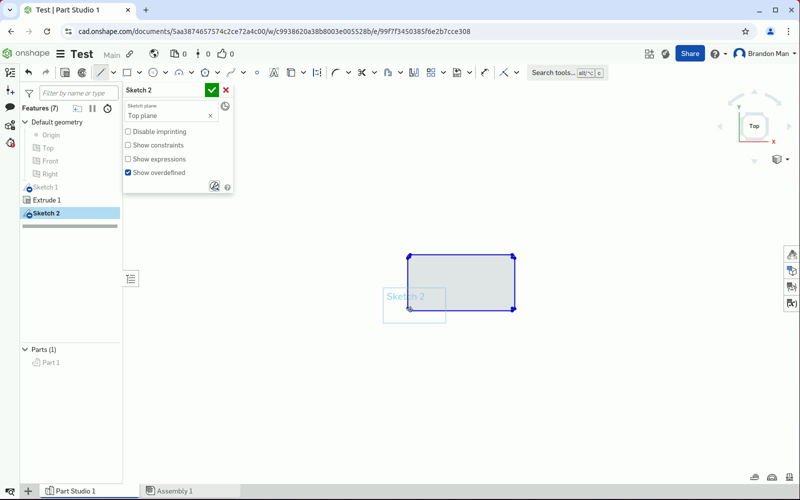
mouse_move(512, 308)
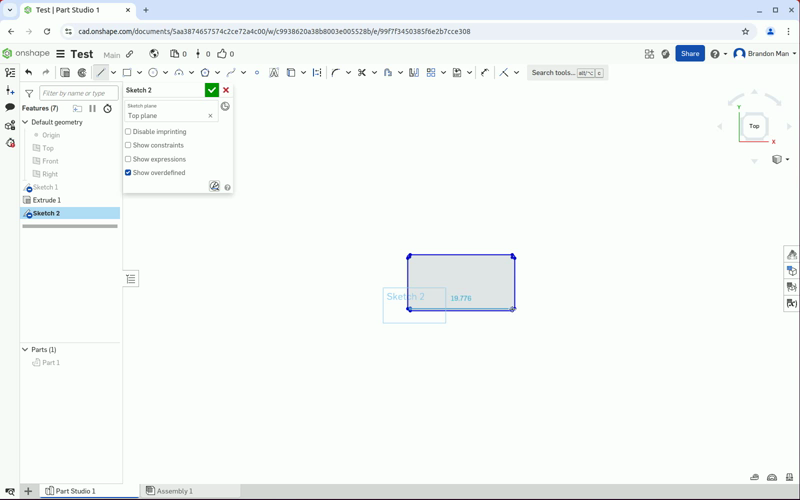
scroll(6)
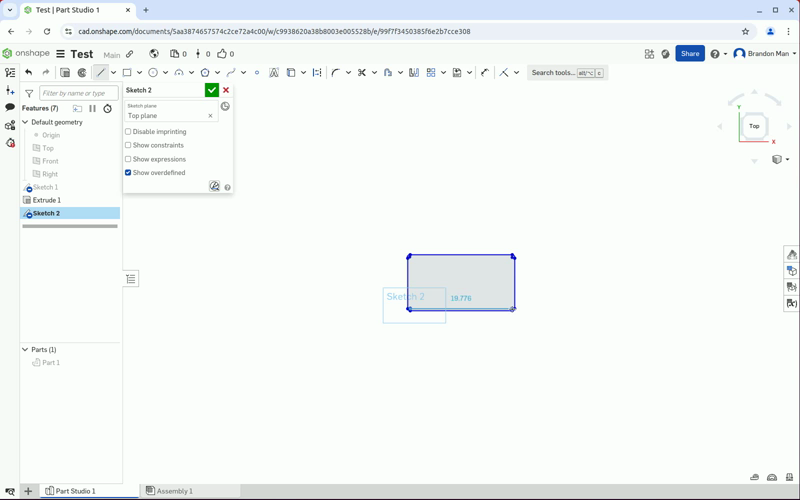
scroll(6)
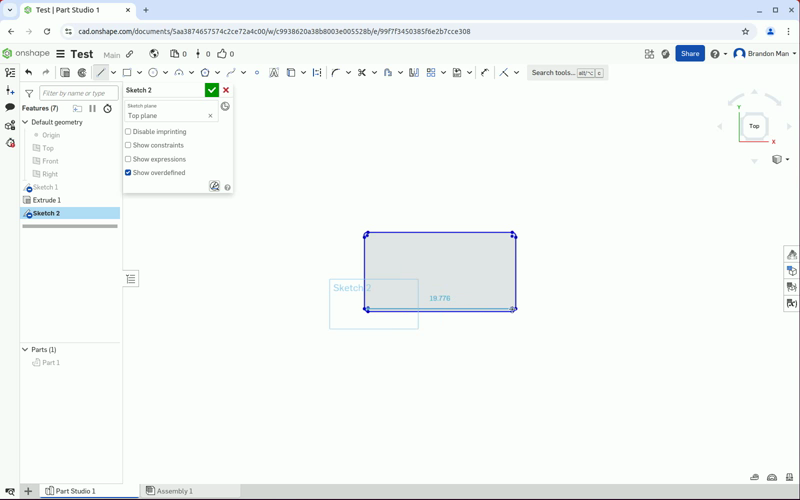
scroll(6)
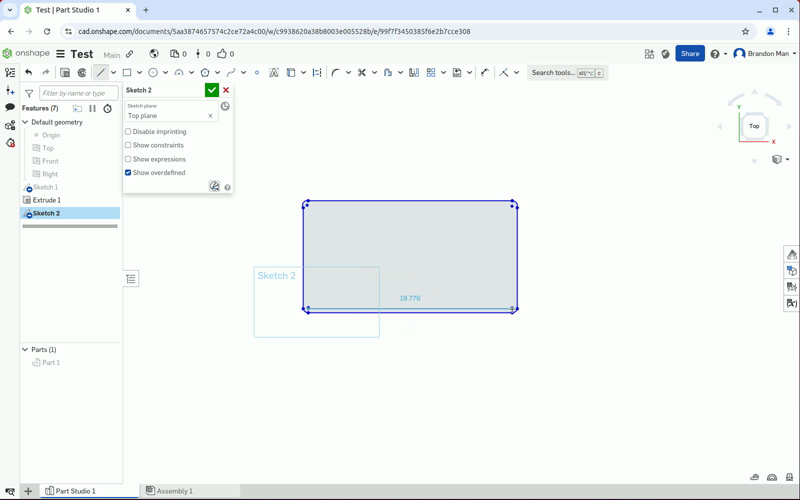
scroll(6)
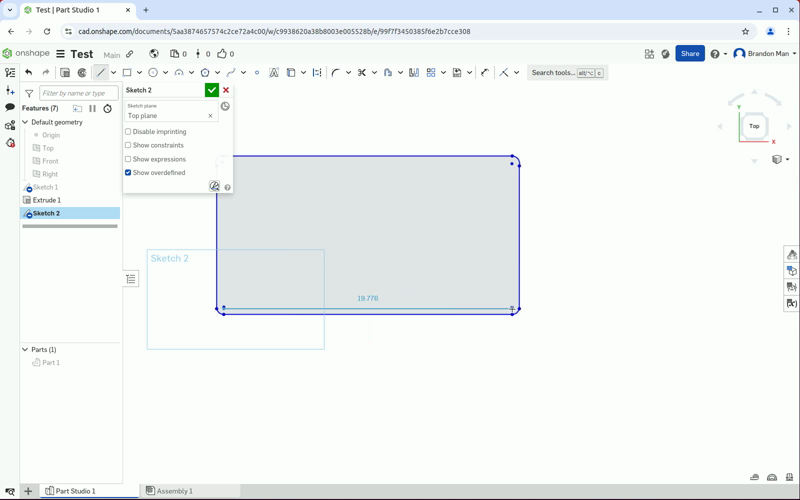
scroll(6)
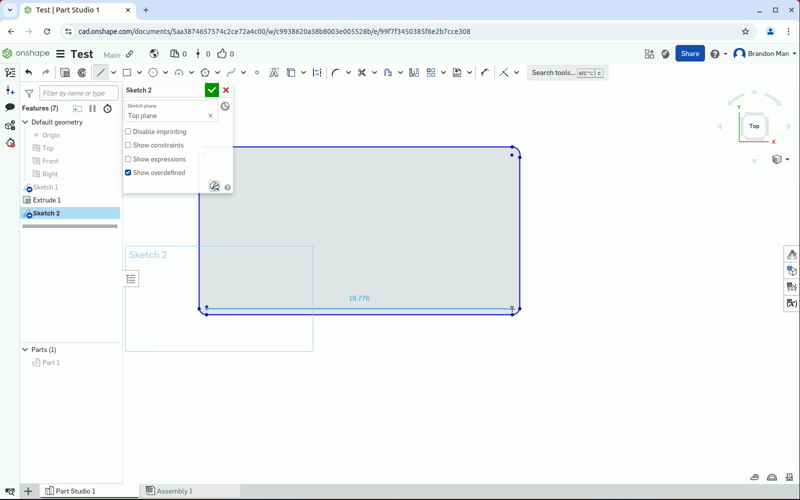
scroll(6)
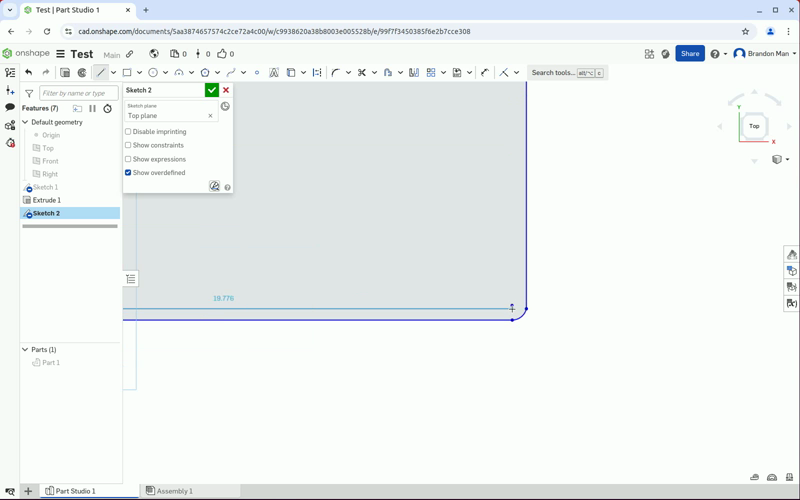
scroll(6)
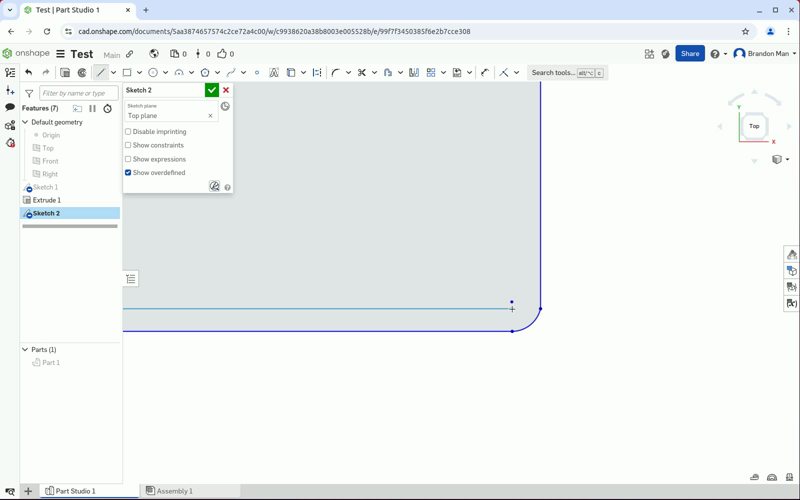
click(512, 308)
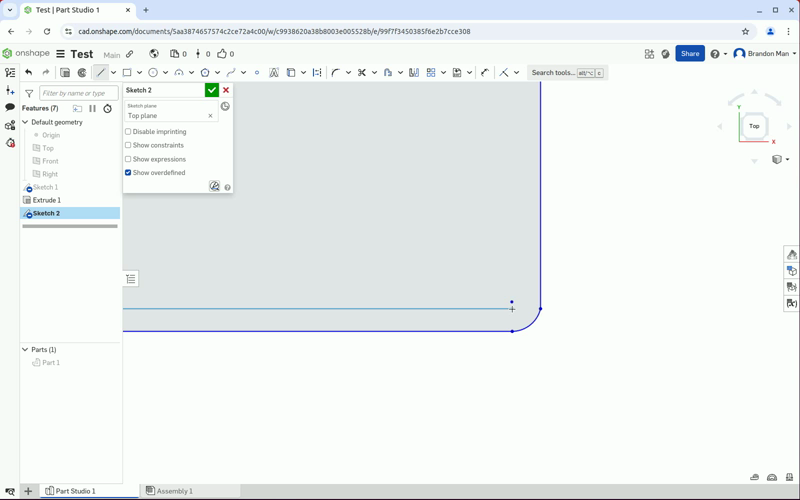
scroll(-6)
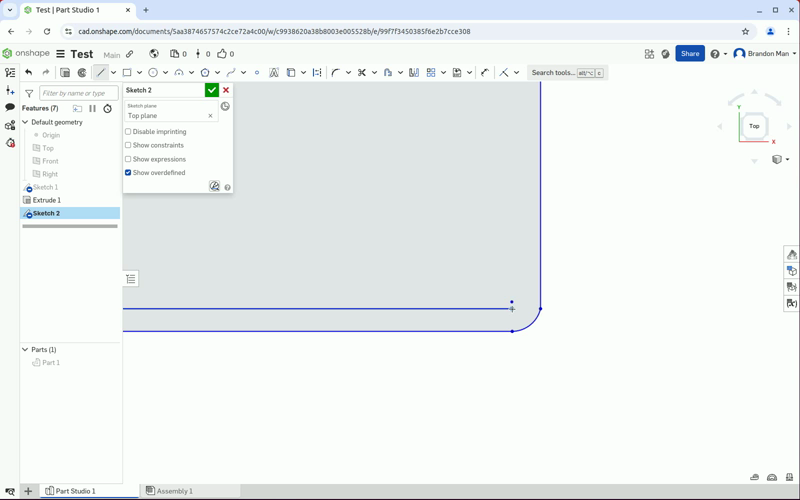
scroll(-6)
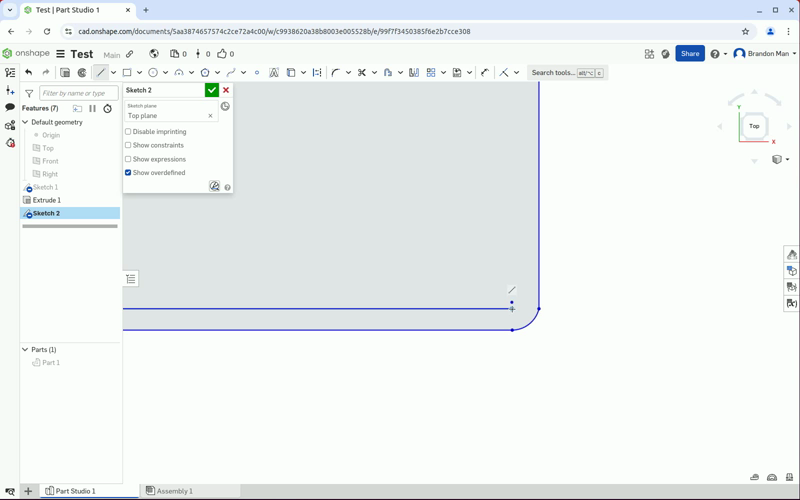
scroll(-6)
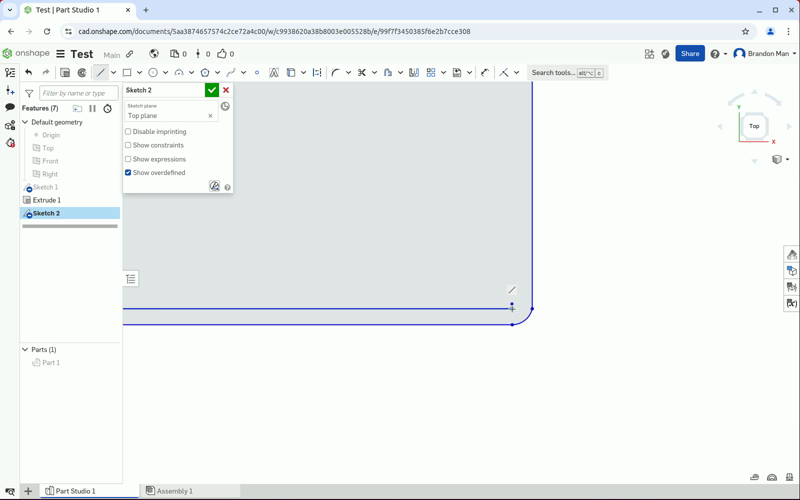
scroll(-6)
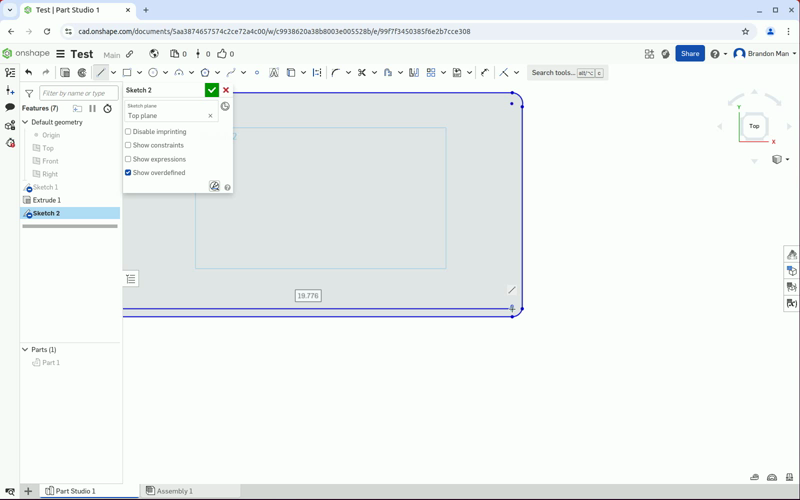
scroll(-6)
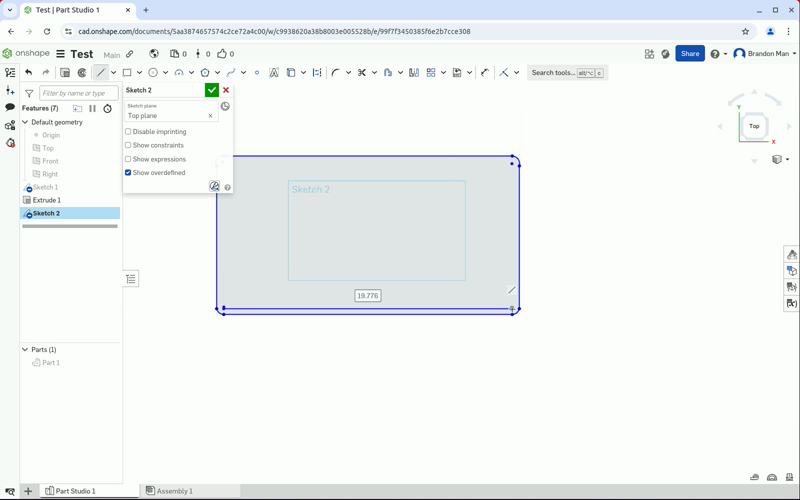
scroll(-6)
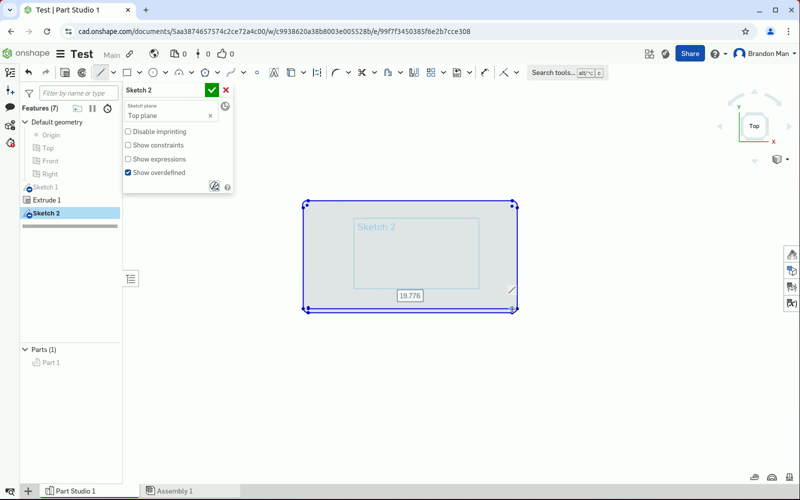
scroll(-6)
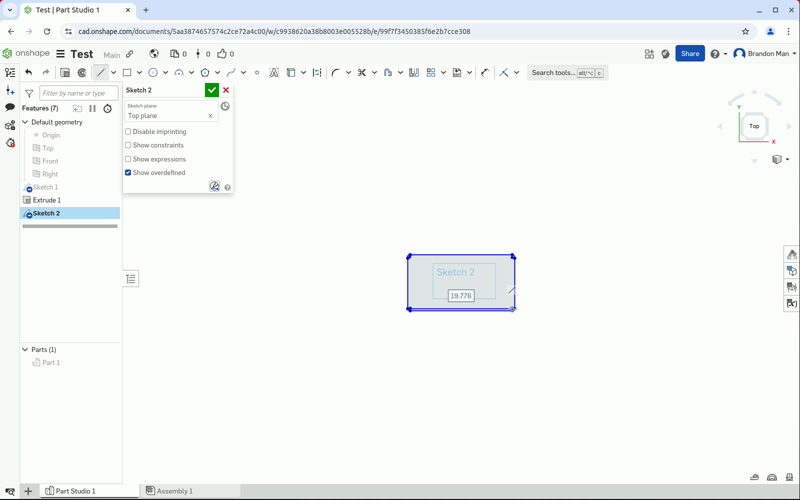
key_up(shift)
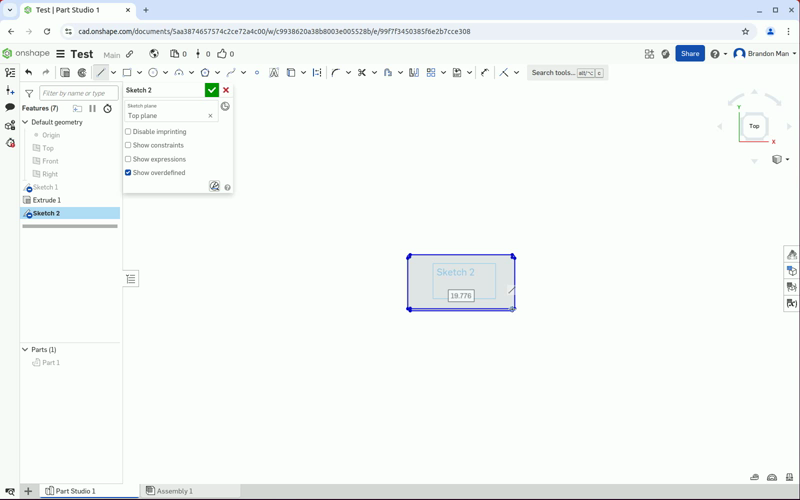
key_down(shift)
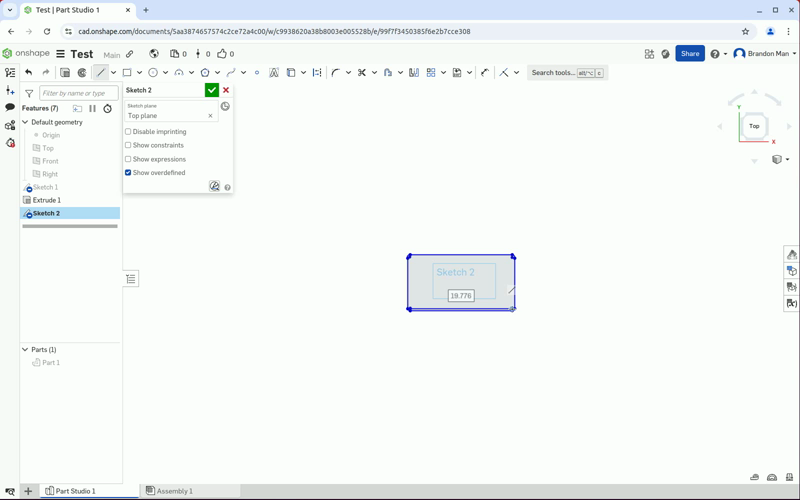
mouse_move(542, 308)
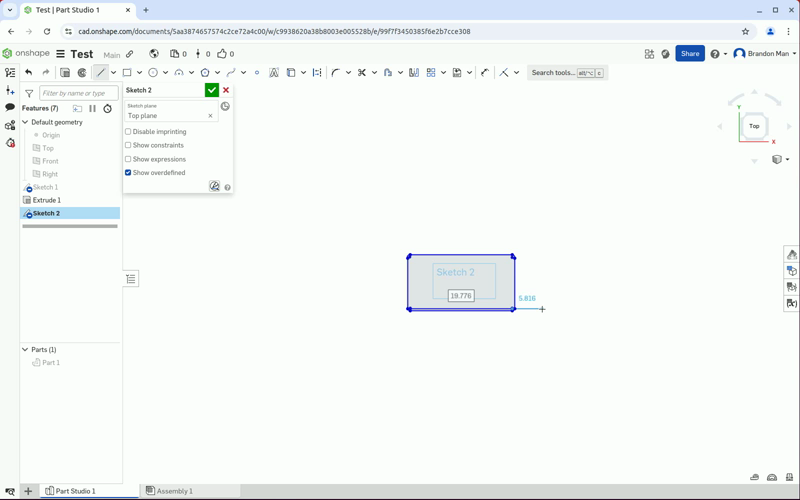
mouse_move(512, 258)
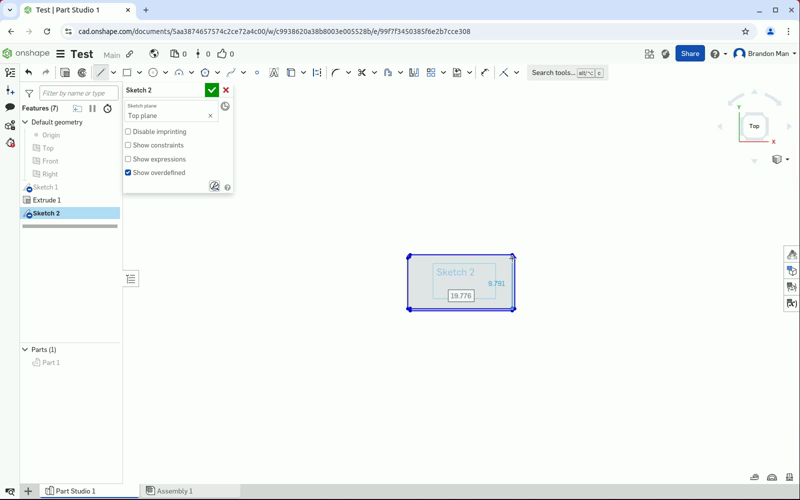
scroll(6)
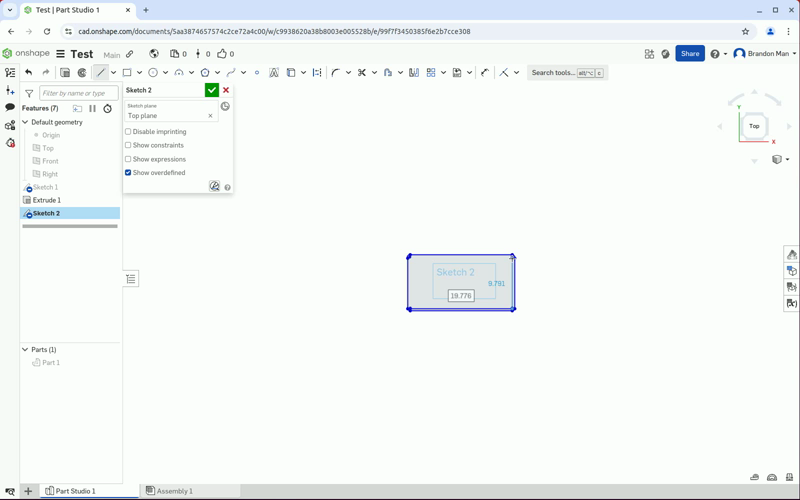
scroll(6)
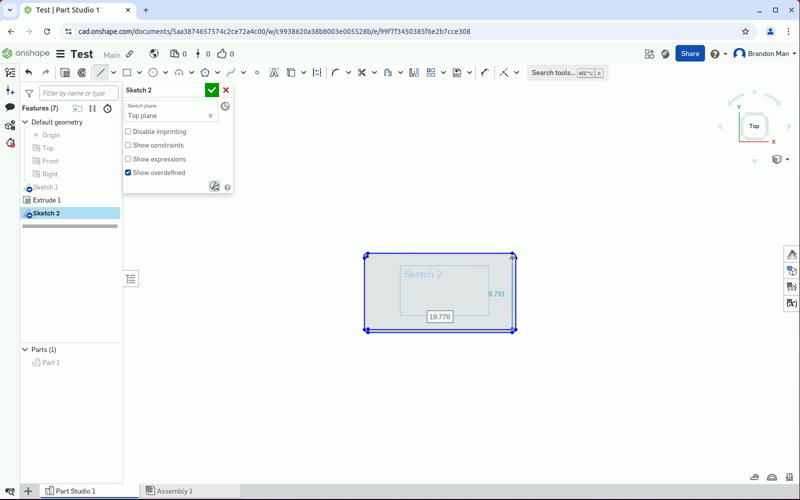
scroll(6)
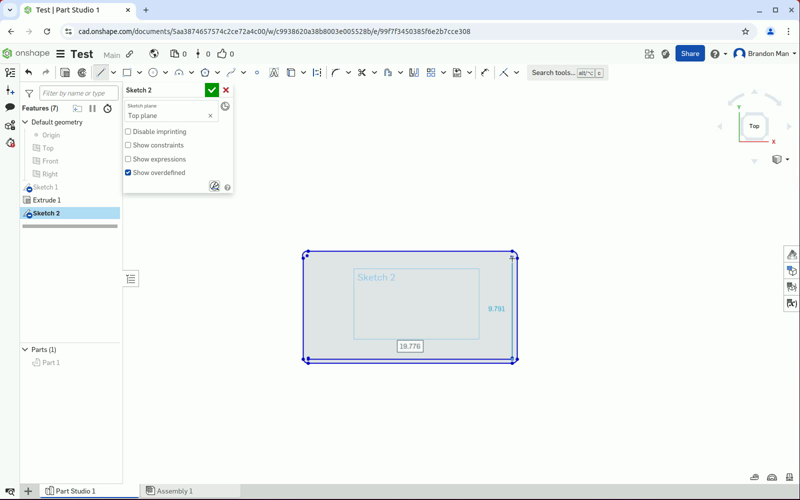
scroll(6)
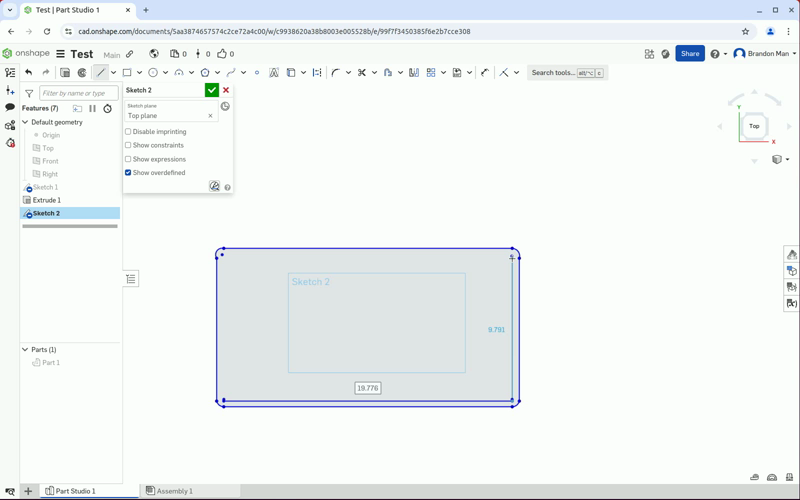
scroll(6)
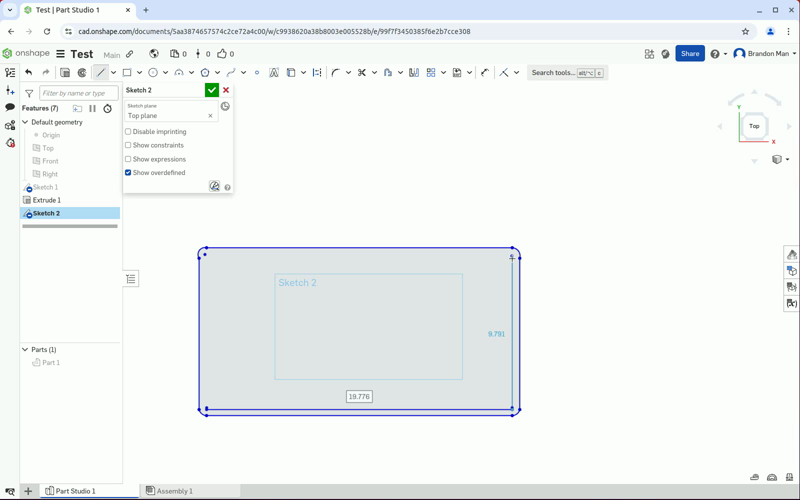
scroll(6)
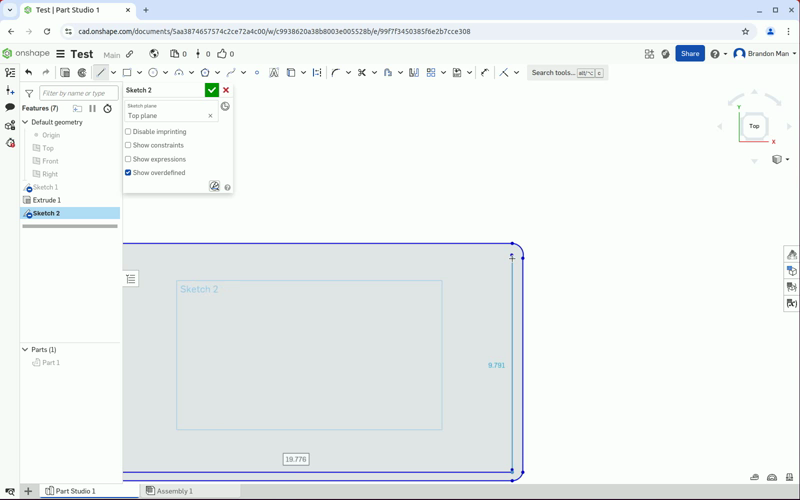
scroll(6)
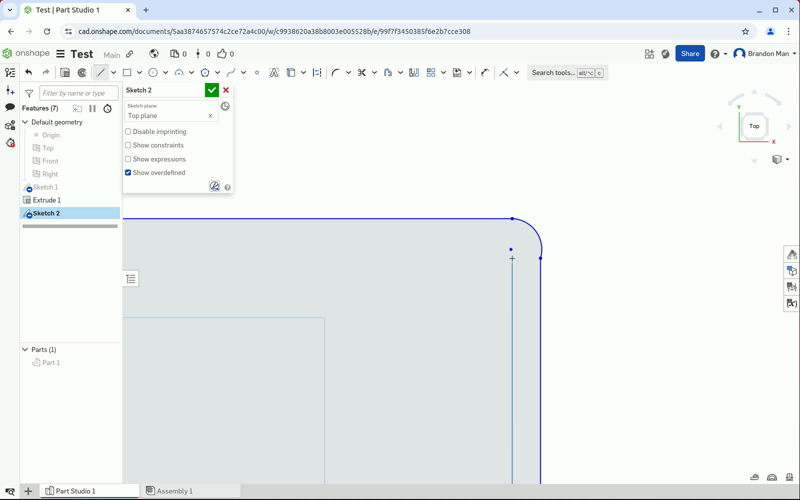
click(512, 258)
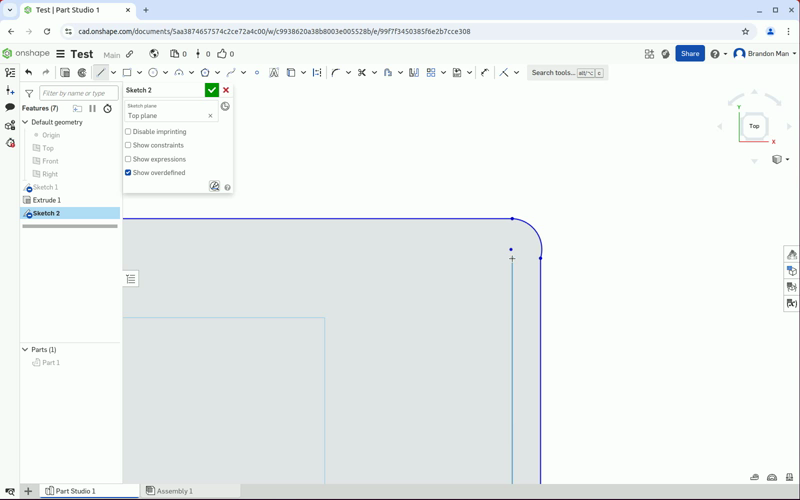
scroll(-6)
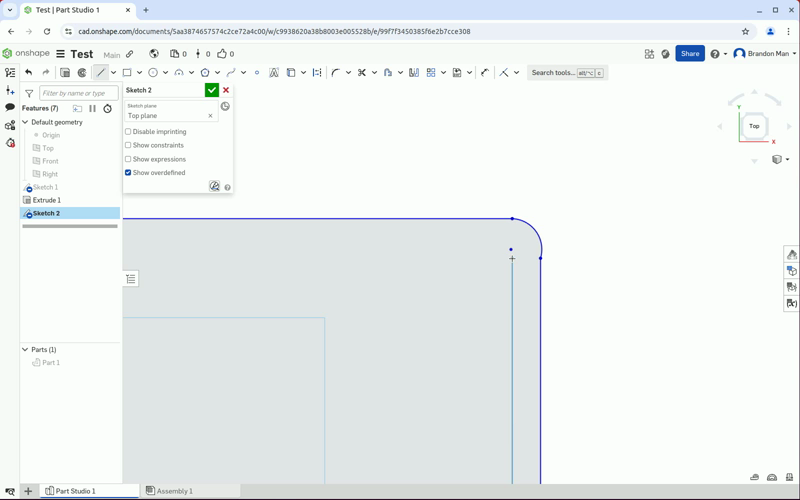
scroll(-6)
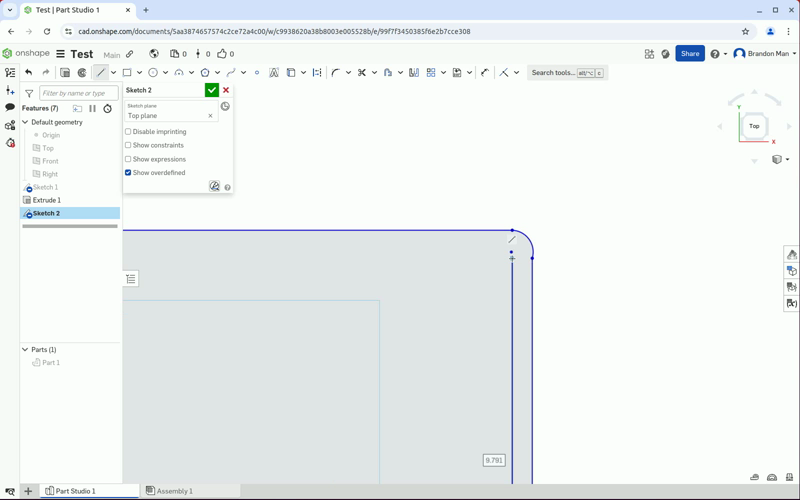
scroll(-6)
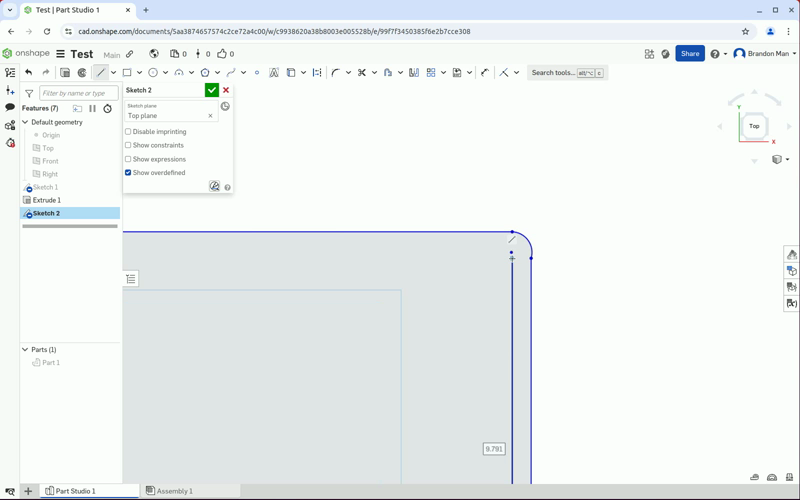
scroll(-6)
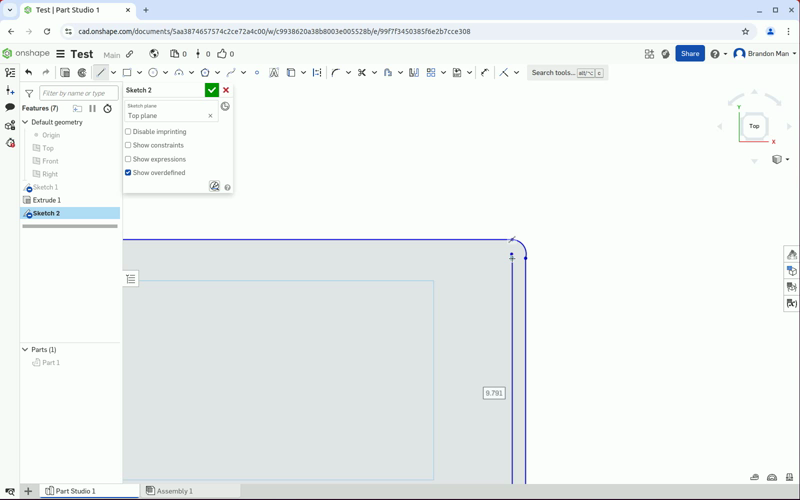
scroll(-6)
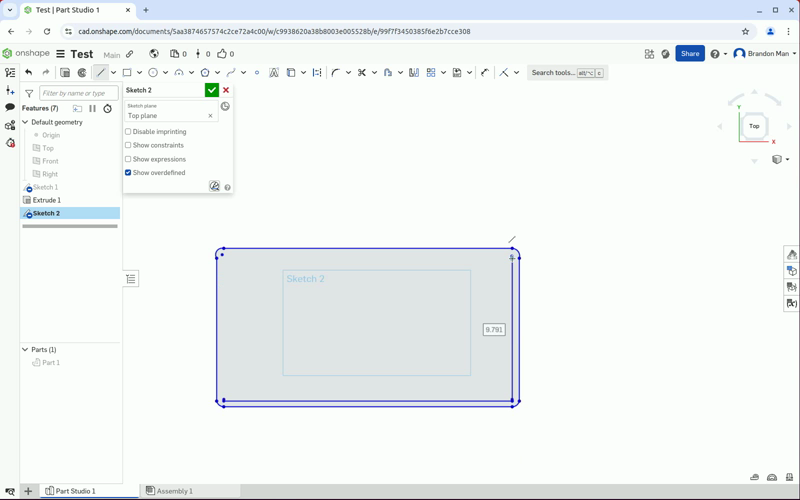
scroll(-6)
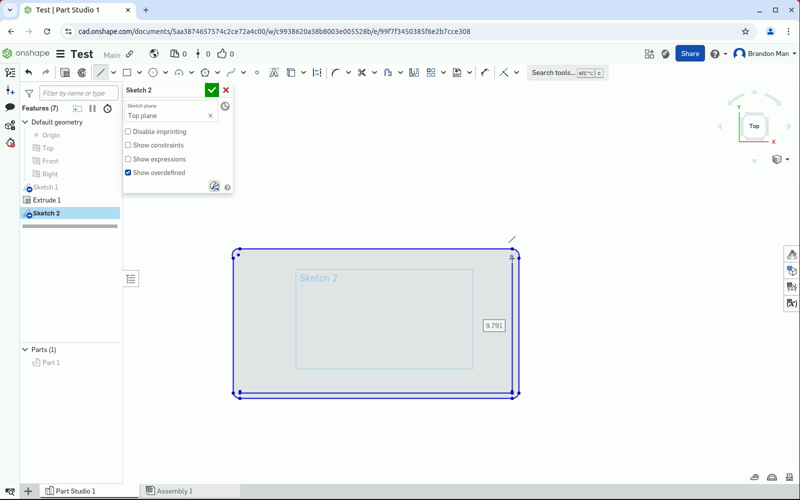
scroll(-6)
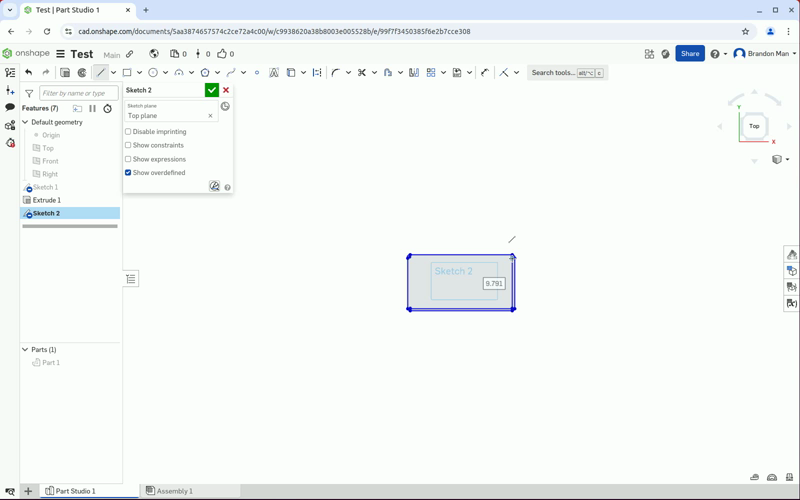
key_up(shift)
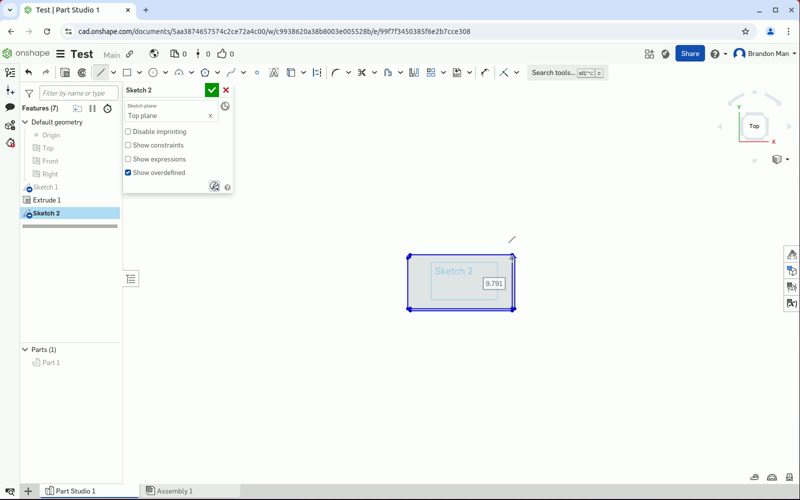
key_down(shift)
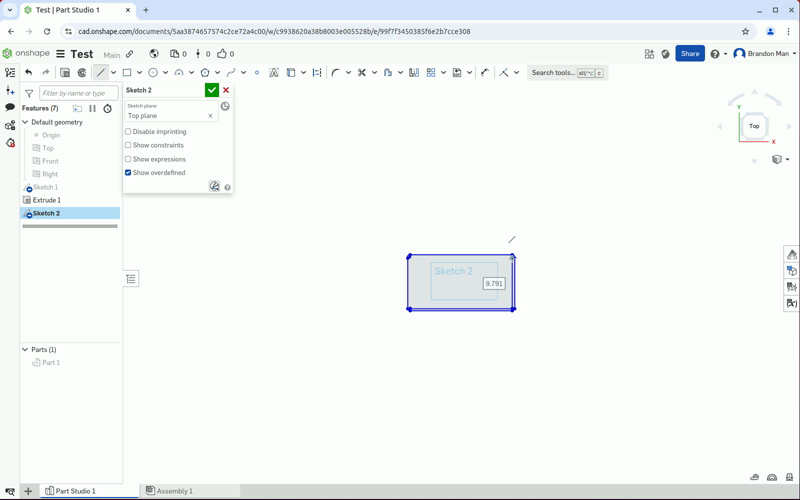
mouse_move(410, 258)
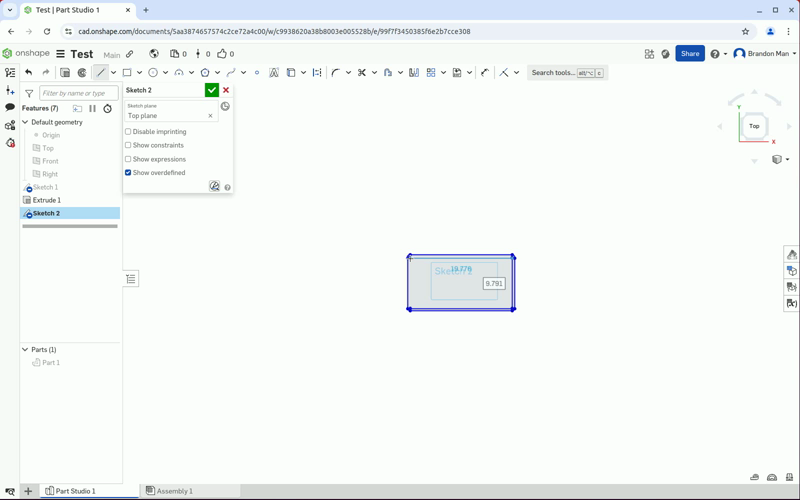
scroll(6)
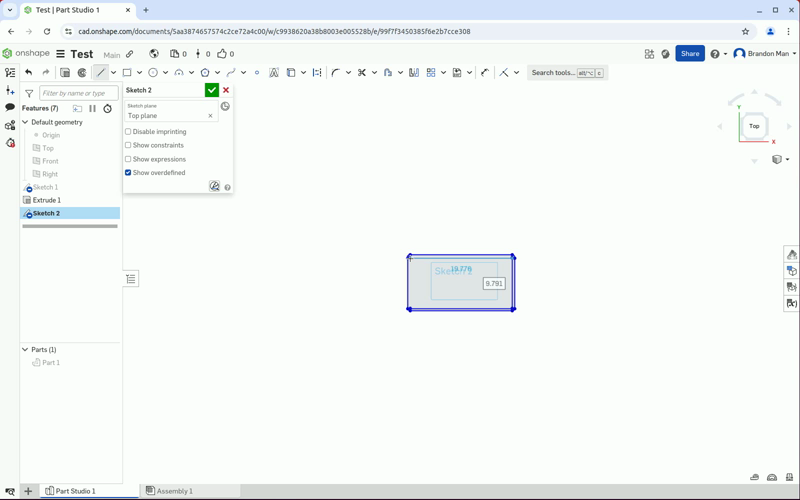
scroll(6)
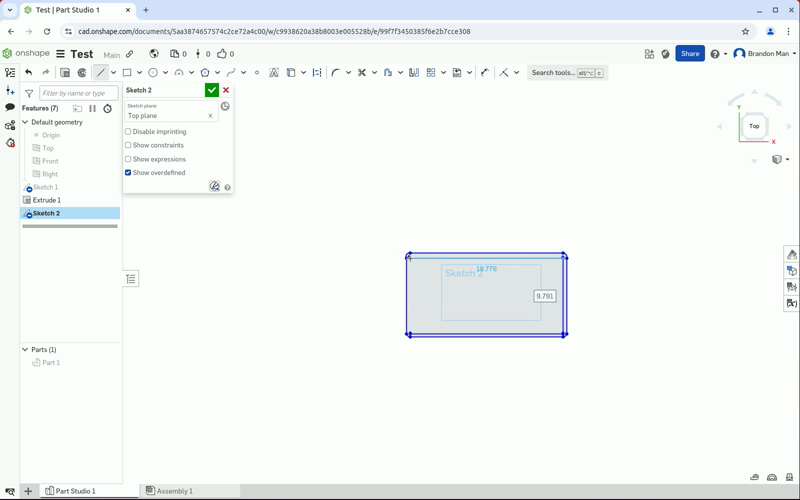
scroll(6)
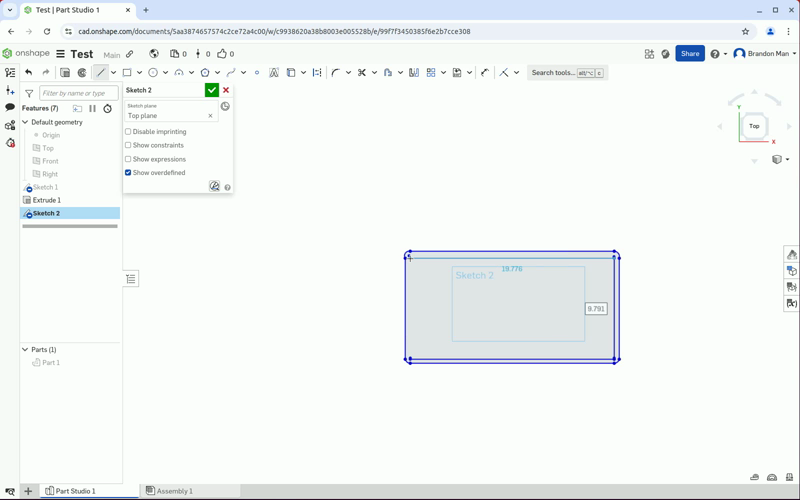
scroll(6)
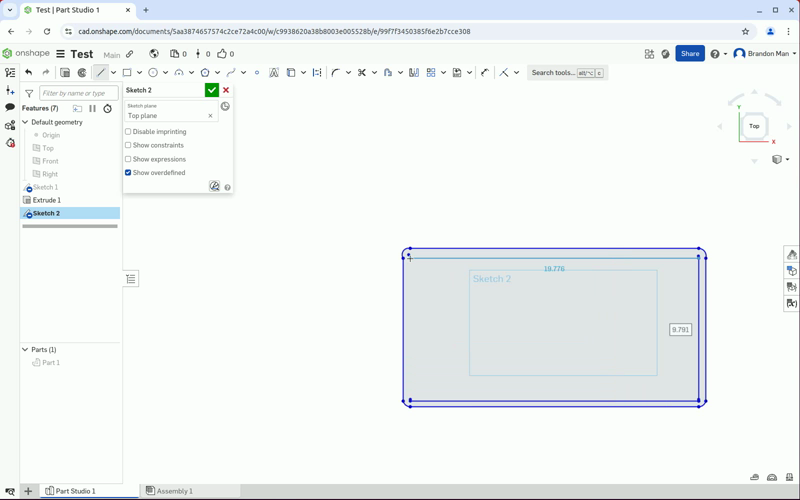
scroll(6)
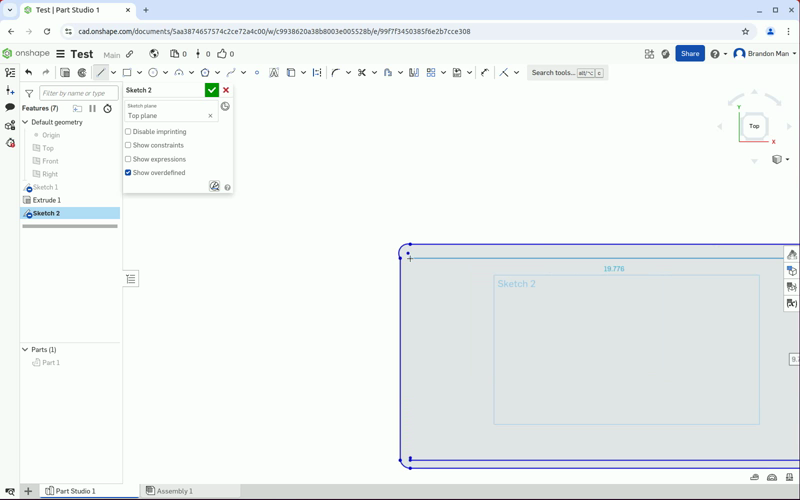
scroll(6)
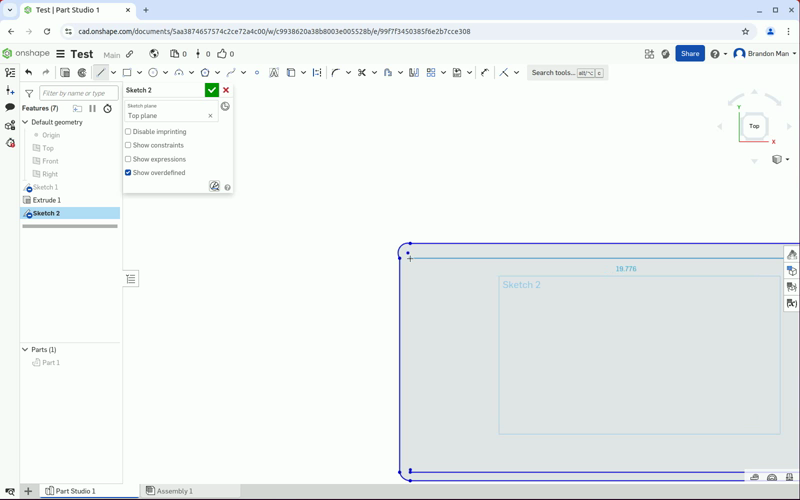
scroll(6)
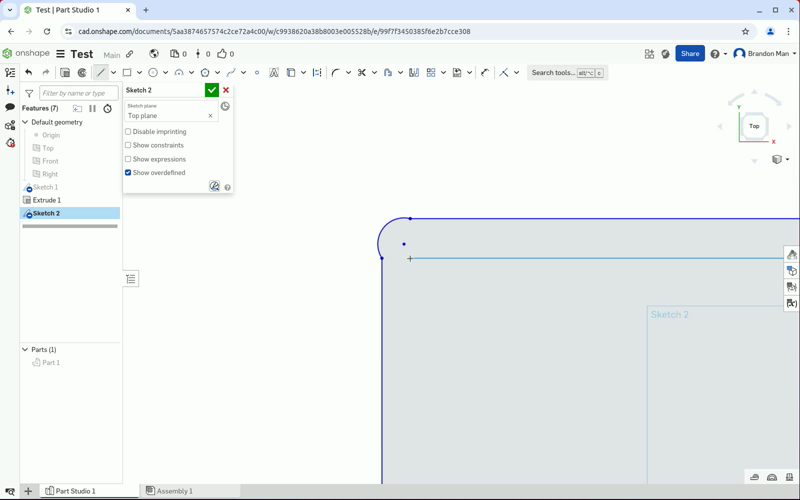
click(410, 258)
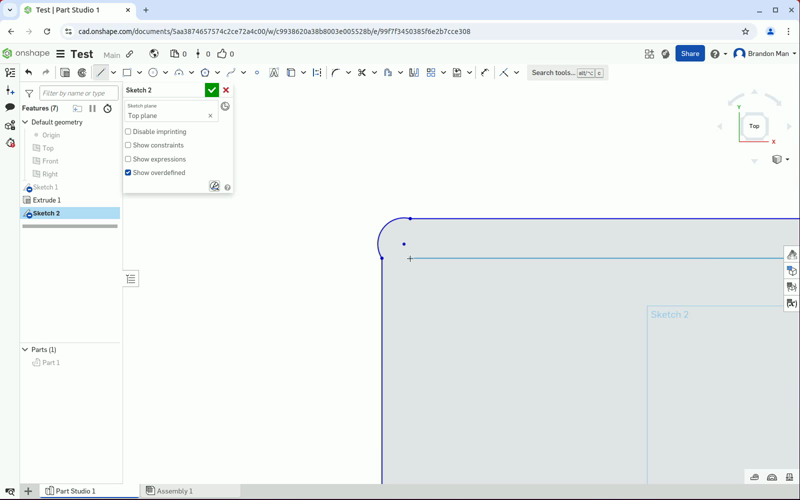
scroll(-6)
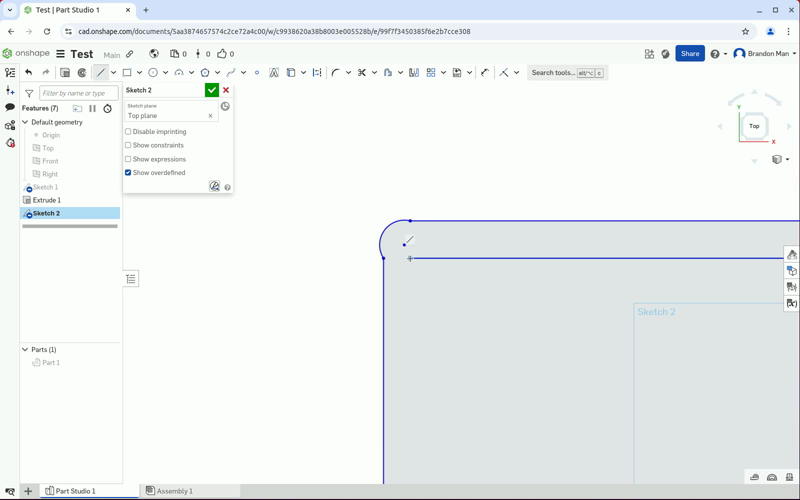
scroll(-6)
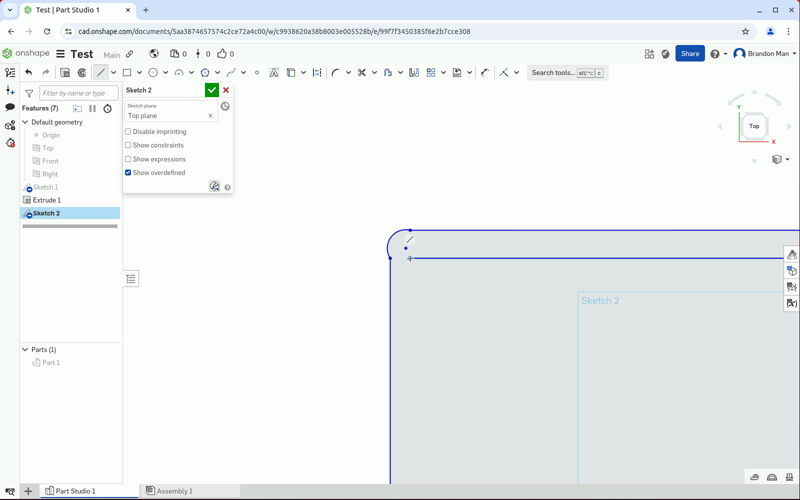
scroll(-6)
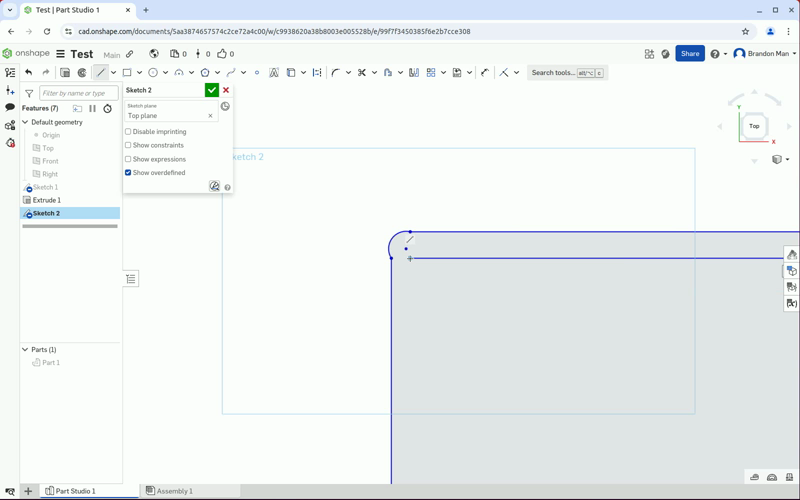
scroll(-6)
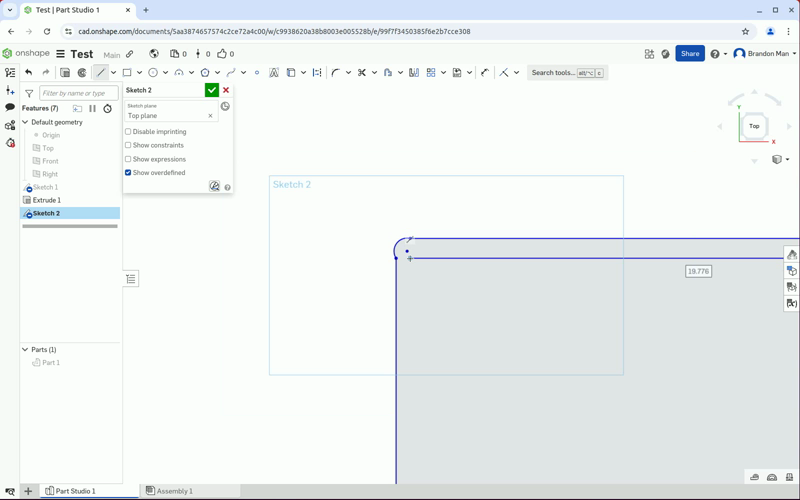
scroll(-6)
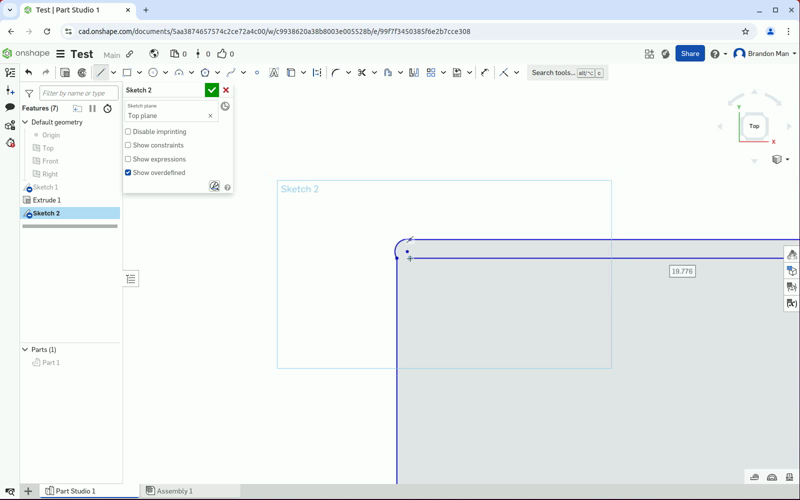
scroll(-6)
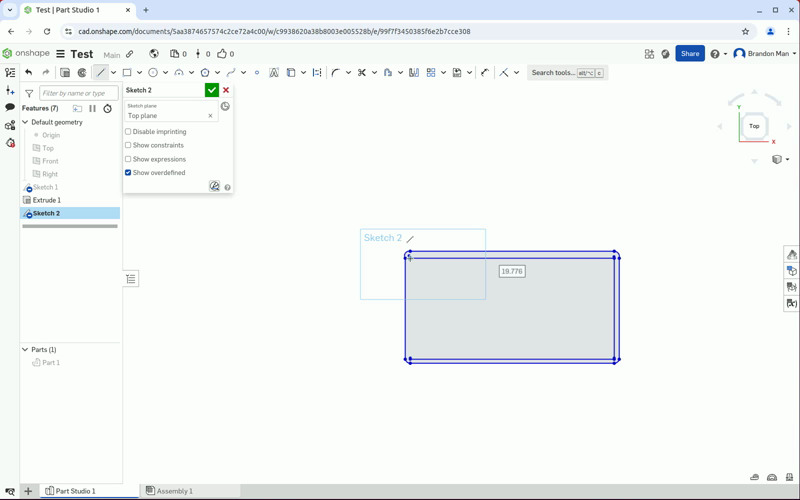
scroll(-6)
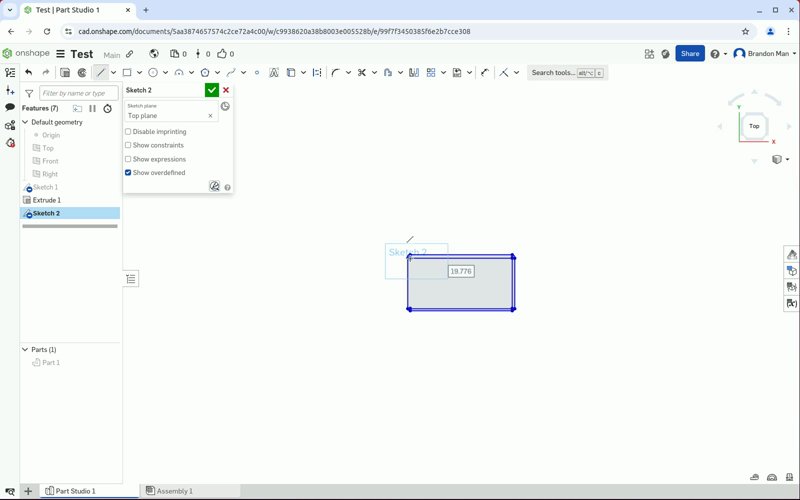
key_up(shift)
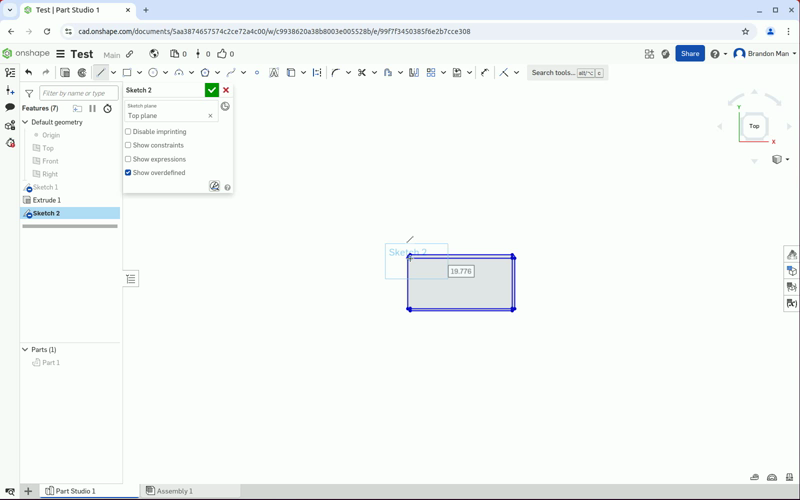
mouse_move(440, 258)
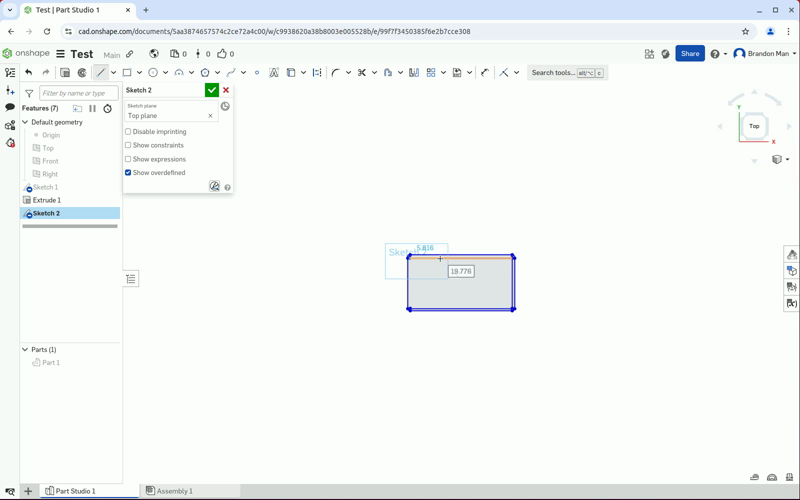
key_down(shift)
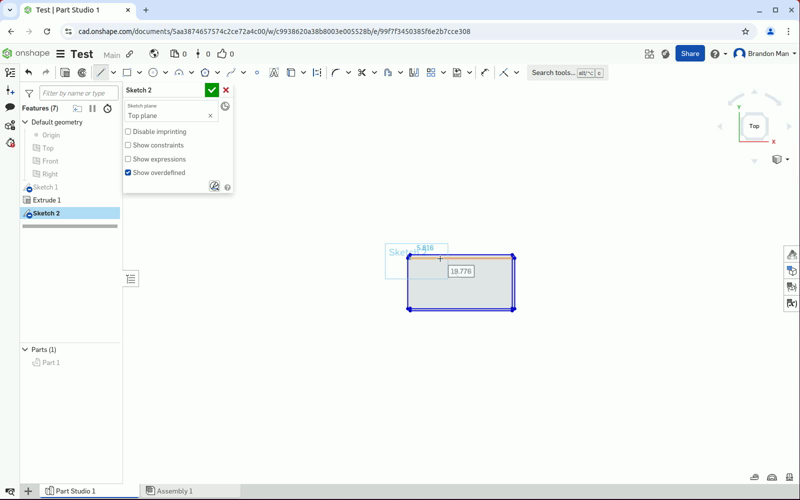
mouse_move(410, 308)
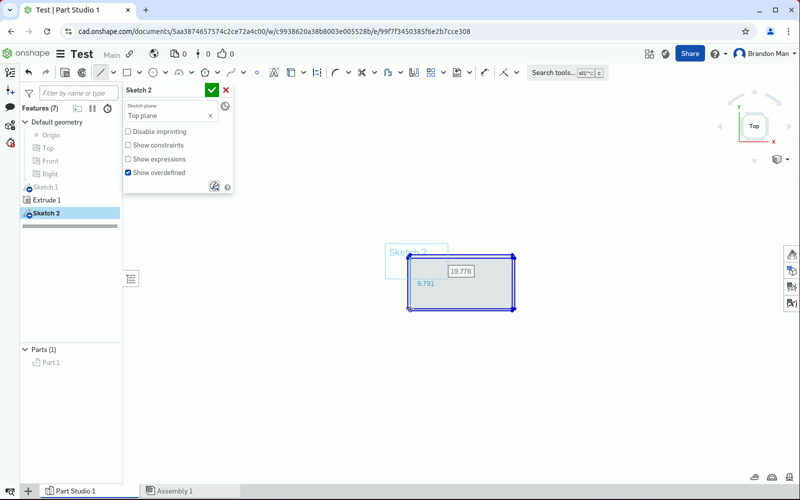
scroll(6)
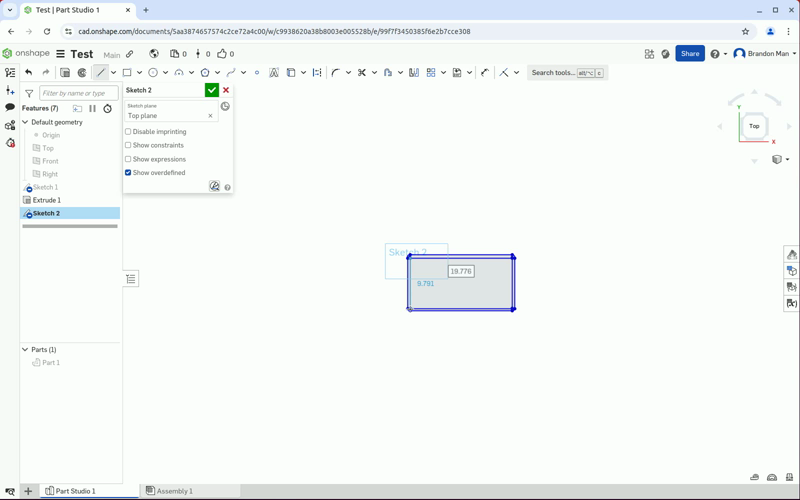
scroll(6)
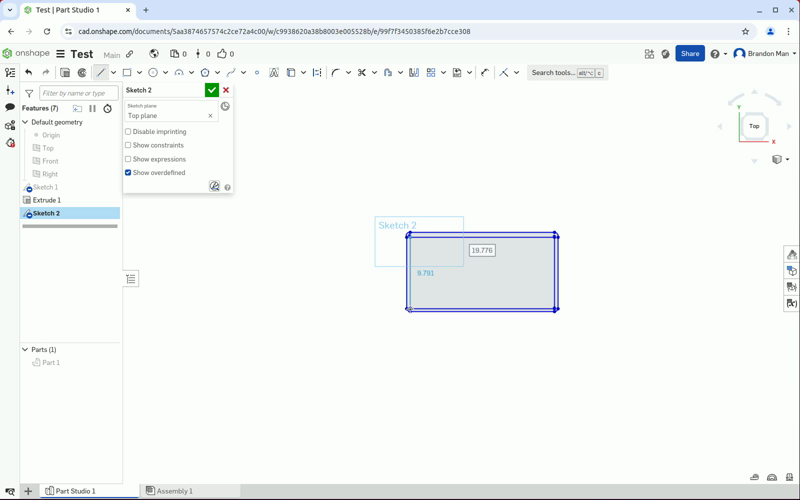
scroll(6)
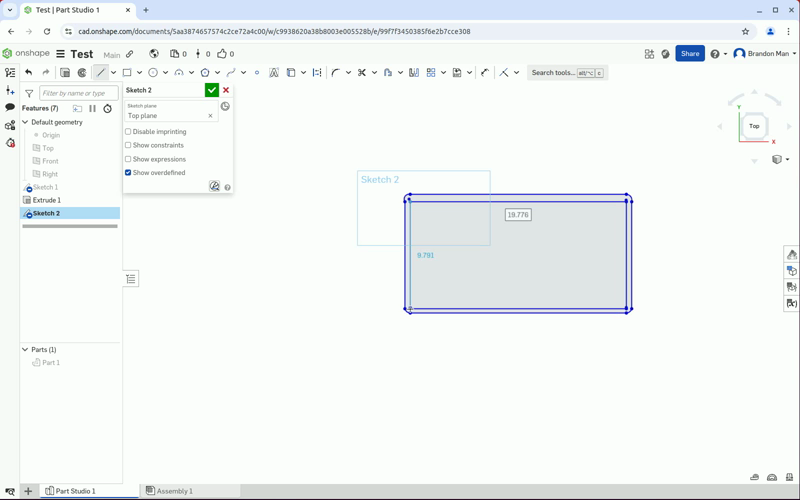
scroll(6)
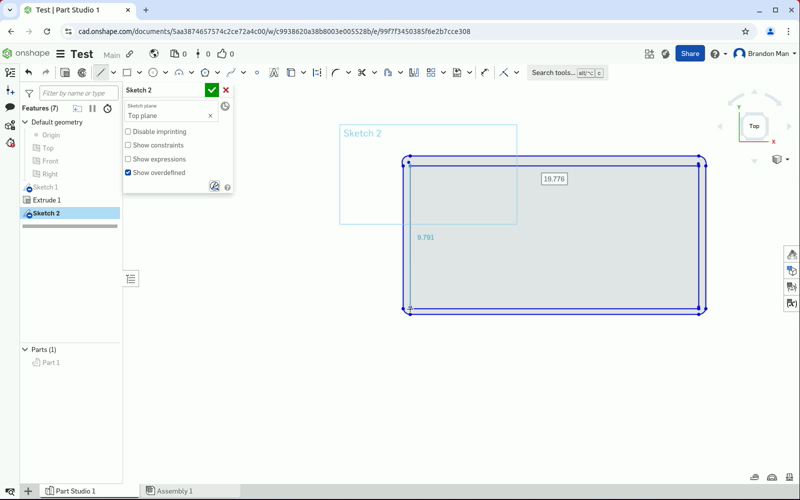
scroll(6)
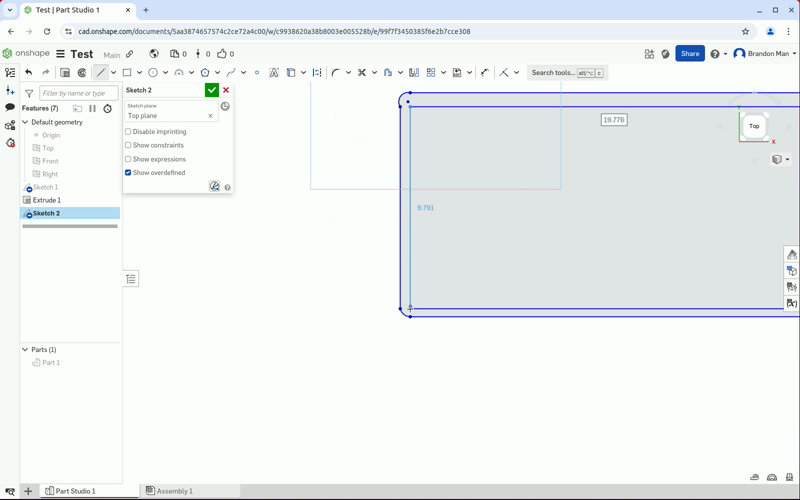
scroll(6)
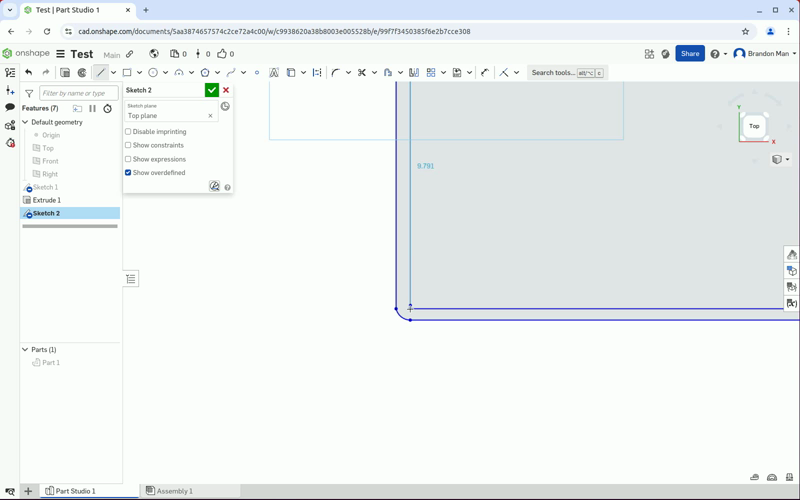
scroll(6)
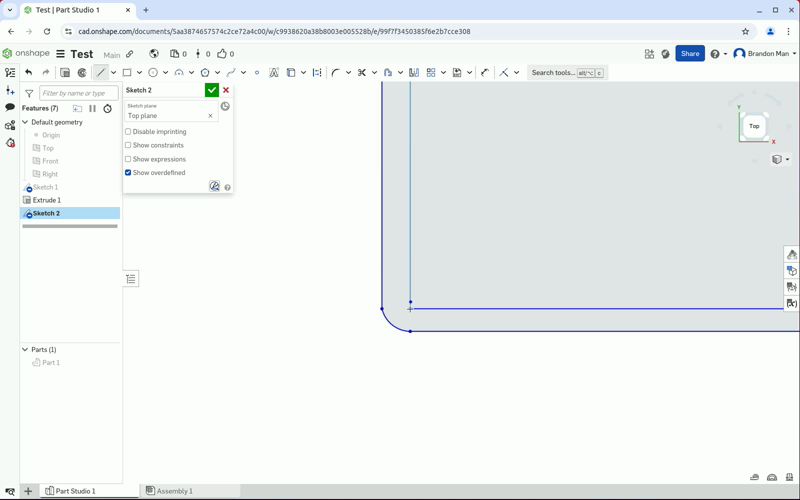
key_up(shift)
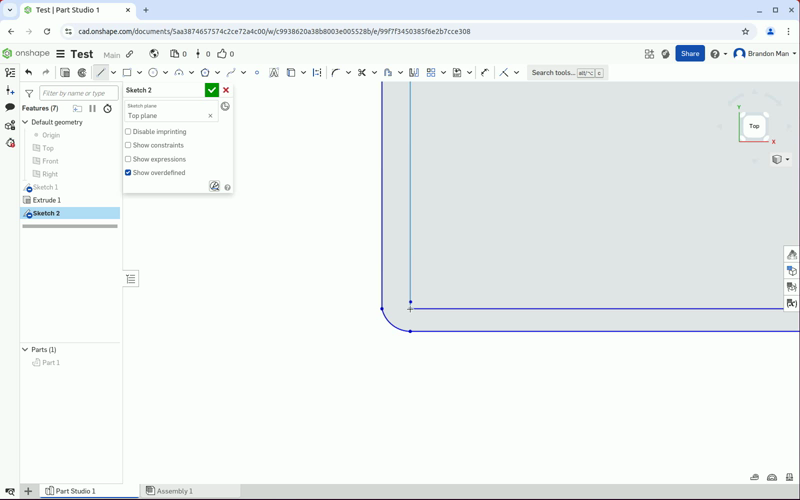
click(410, 308)
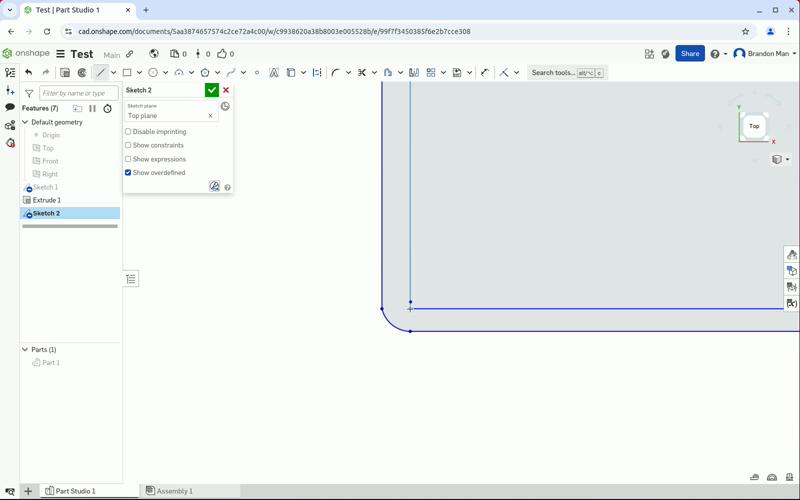
scroll(-6)
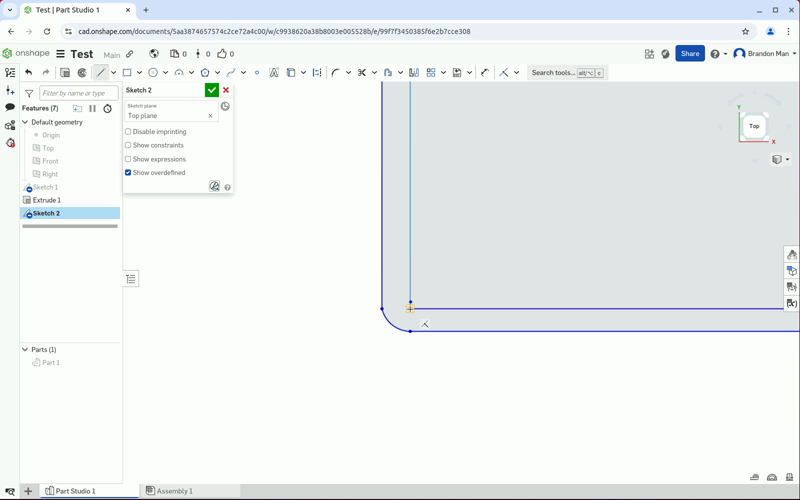
scroll(-6)
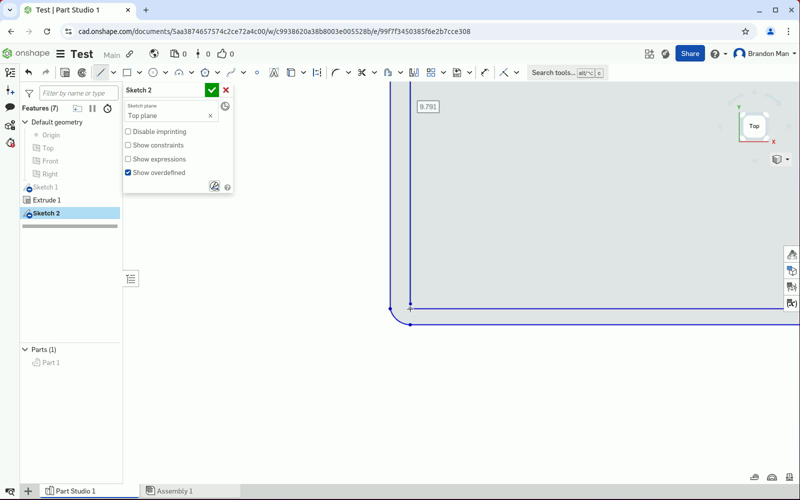
scroll(-6)
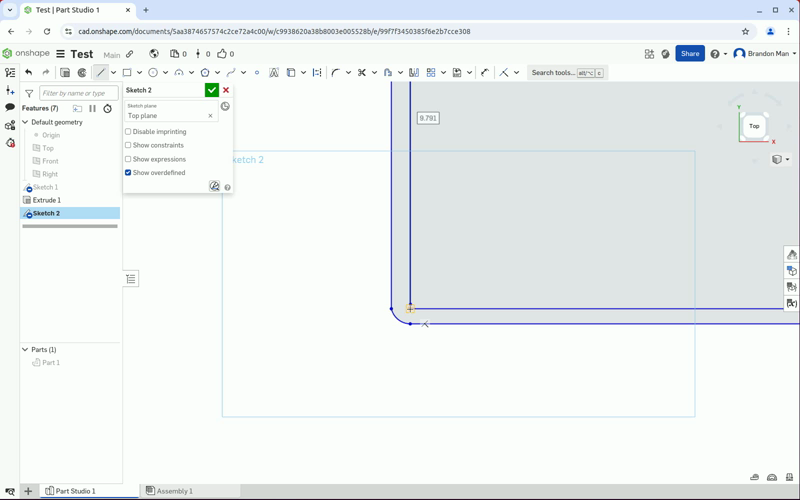
scroll(-6)
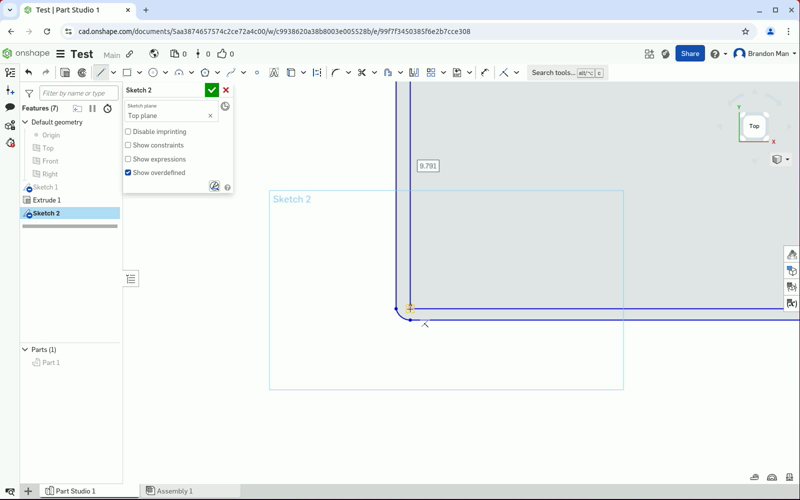
scroll(-6)
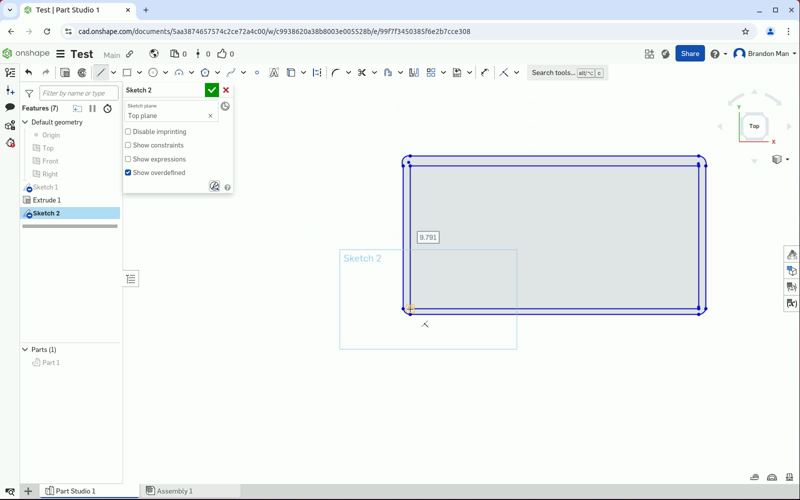
scroll(-6)
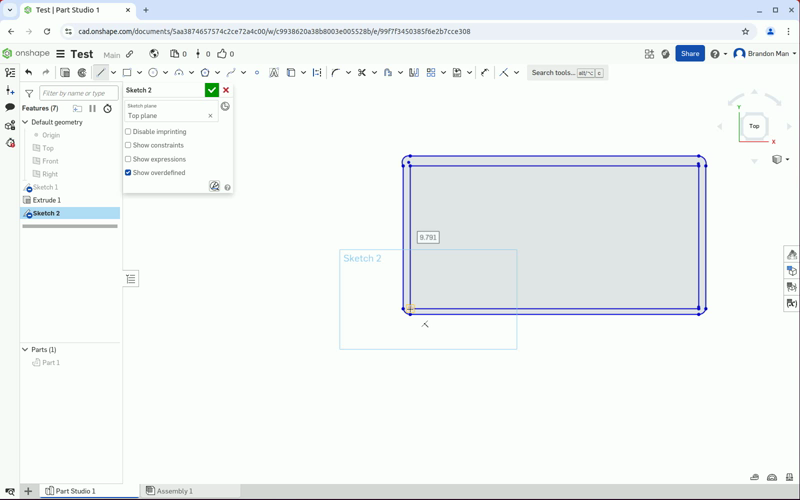
scroll(-6)
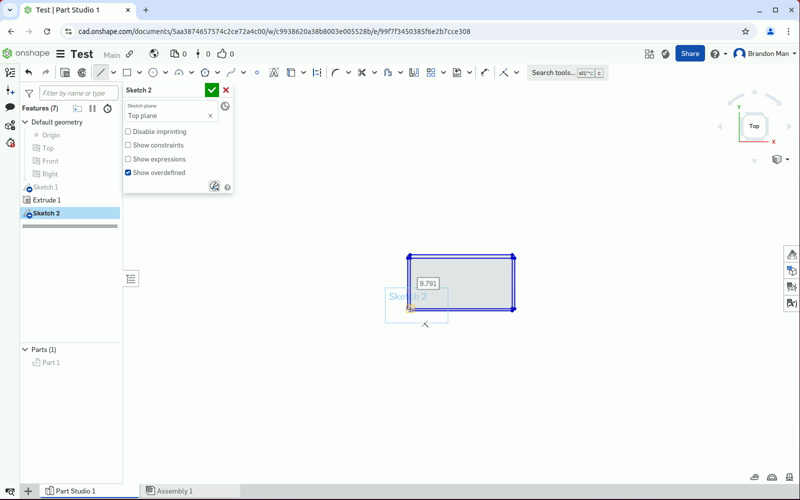
key(esc)
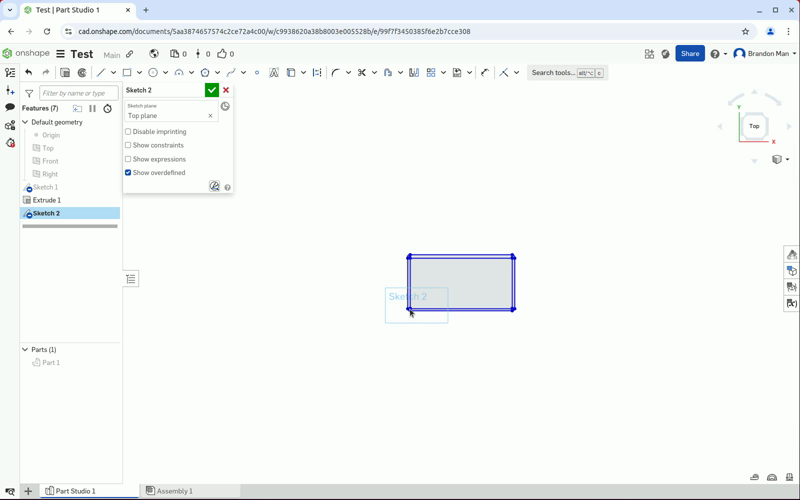
mouse_move(493, 255)
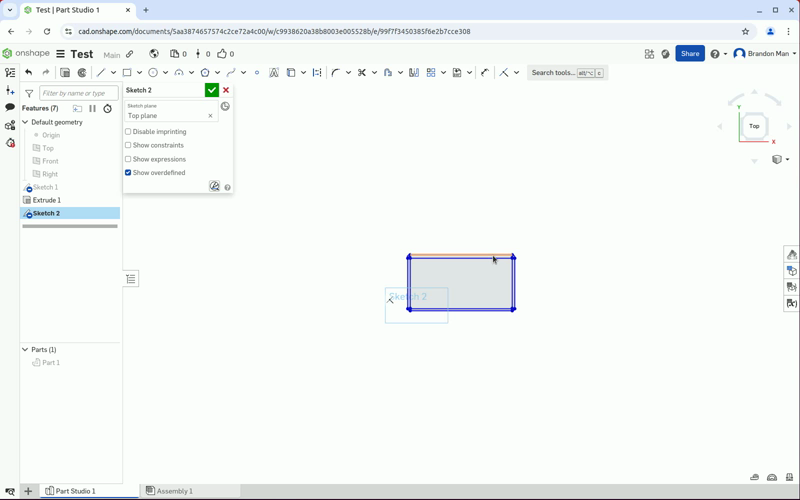
scroll(6)
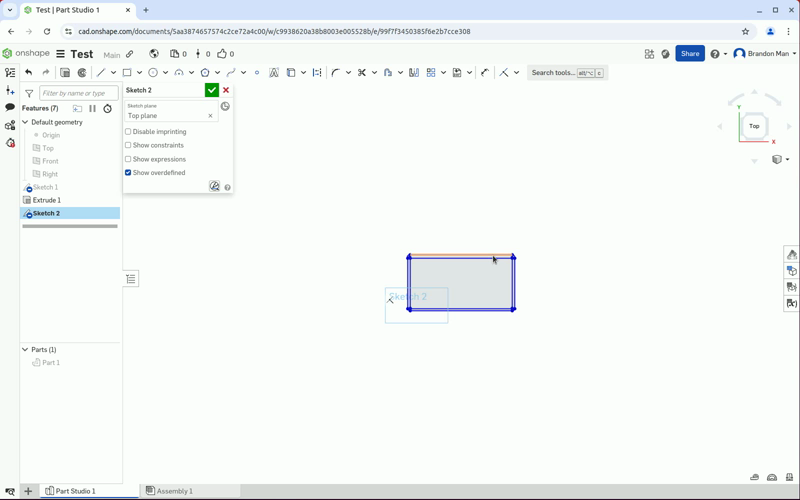
scroll(6)
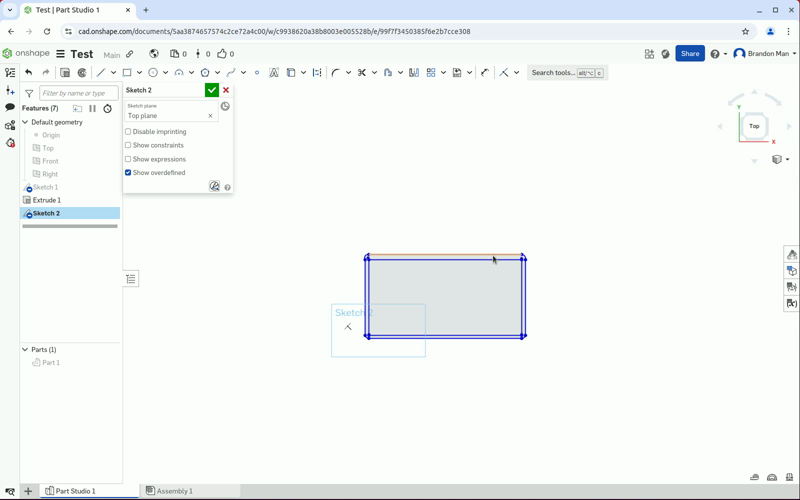
scroll(6)
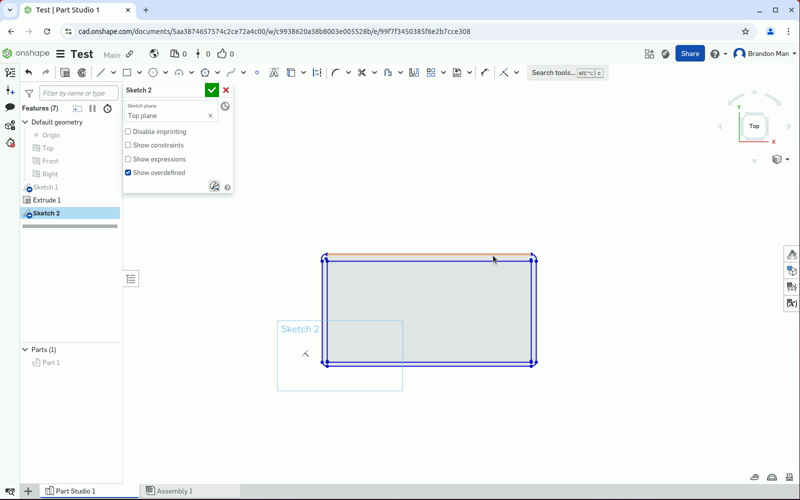
scroll(6)
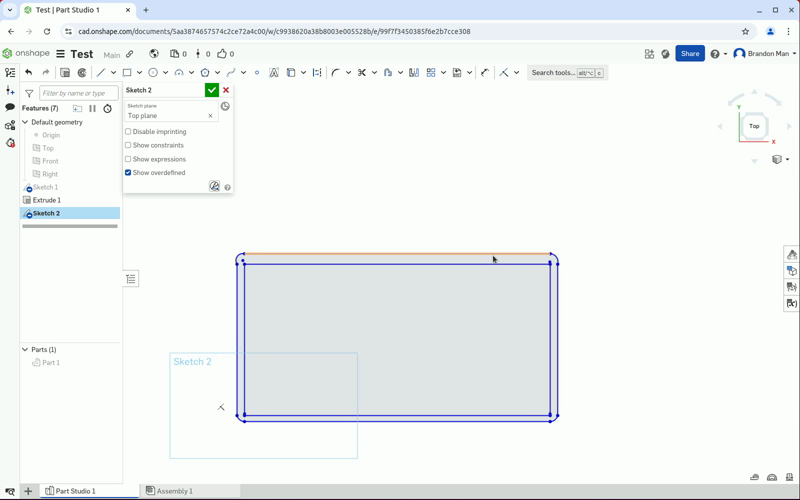
scroll(6)
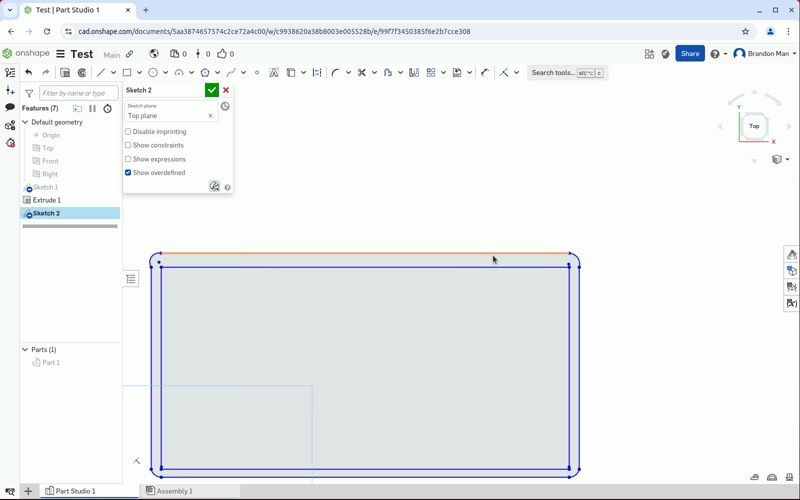
scroll(6)
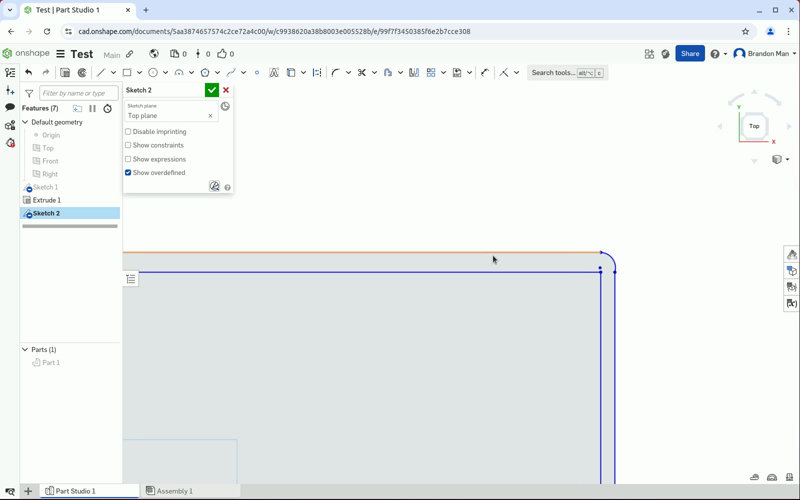
scroll(6)
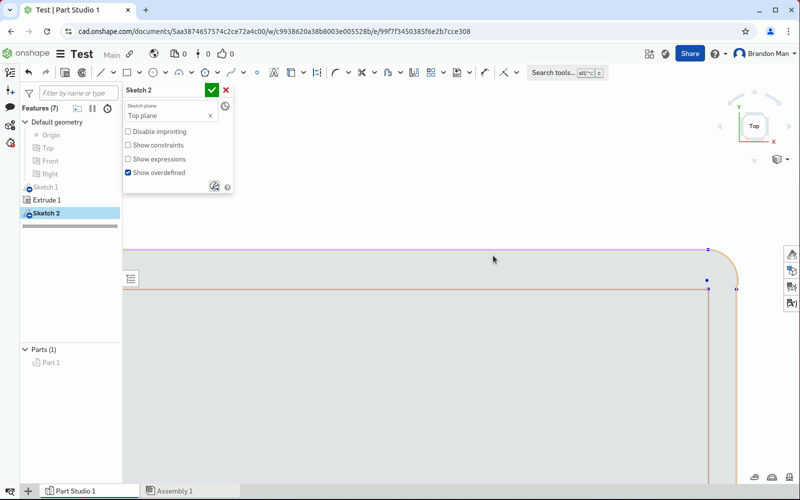
click(493, 255)
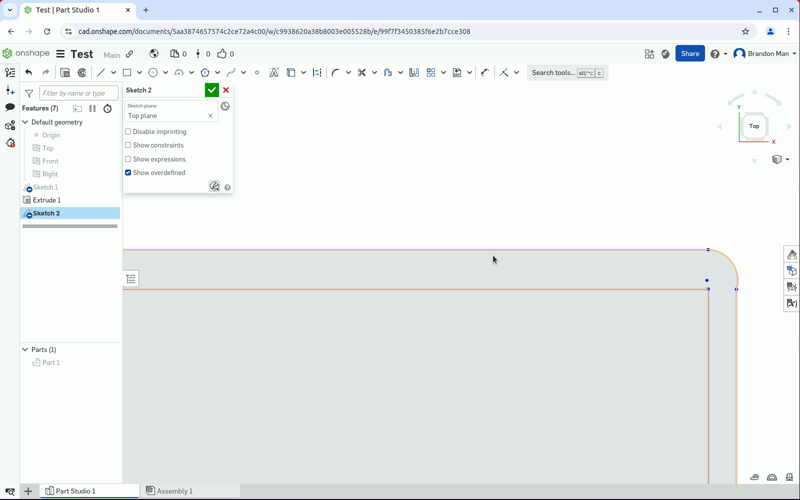
scroll(-6)
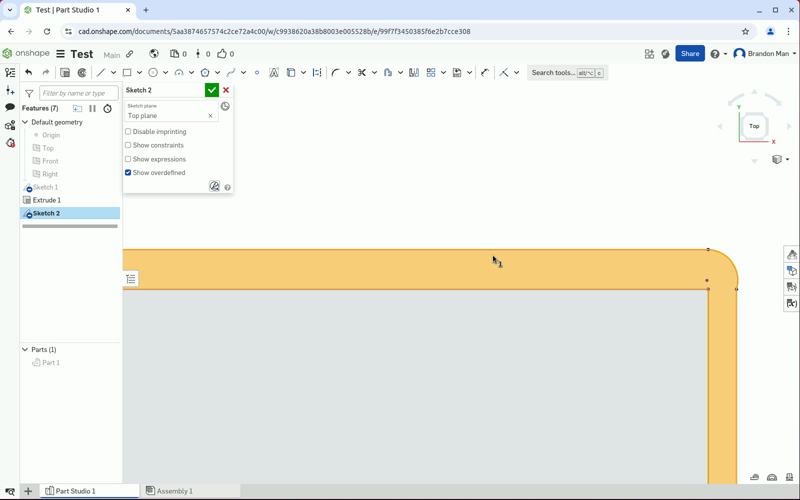
scroll(-6)
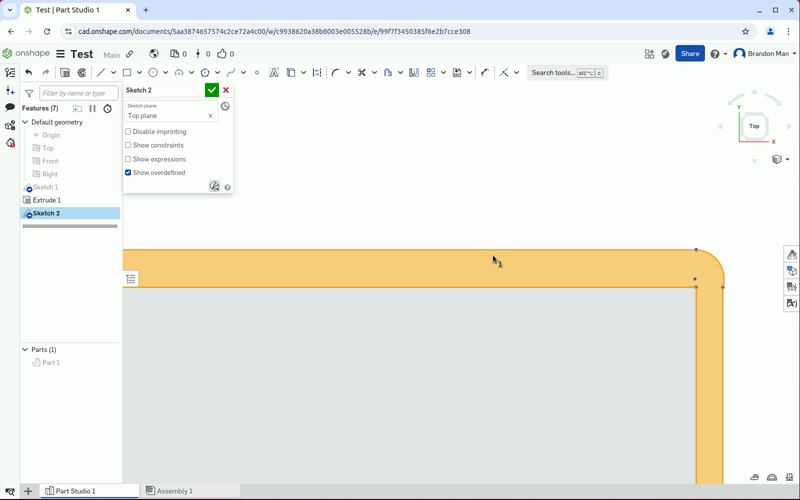
scroll(-6)
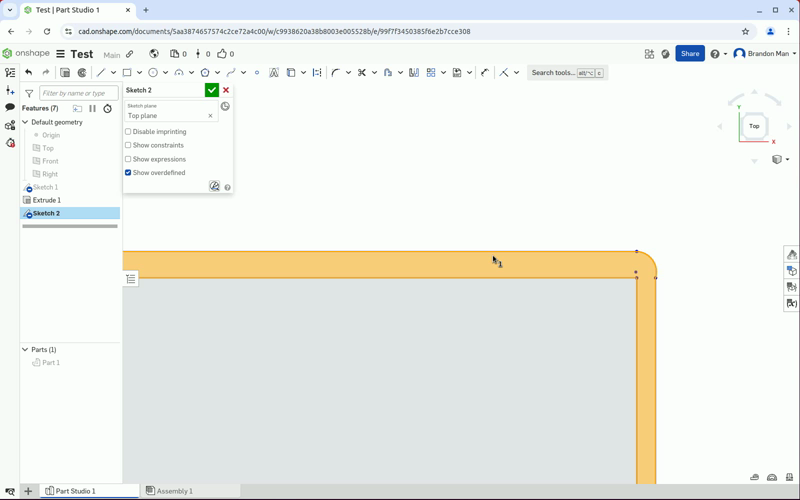
scroll(-6)
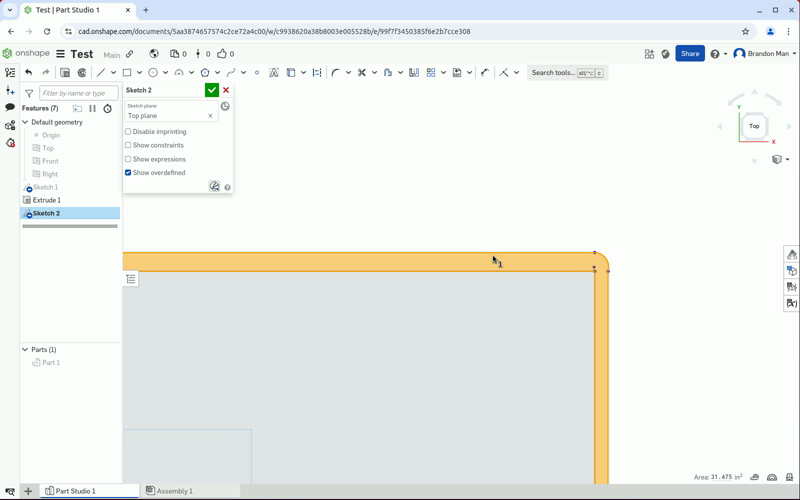
scroll(-6)
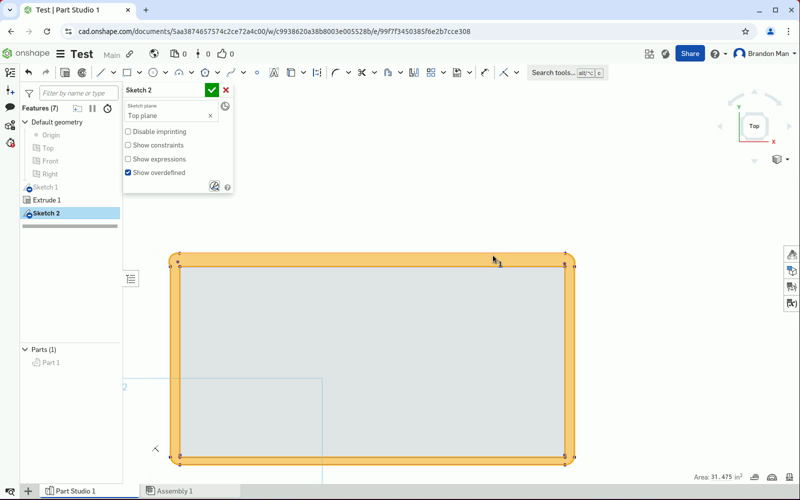
scroll(-6)
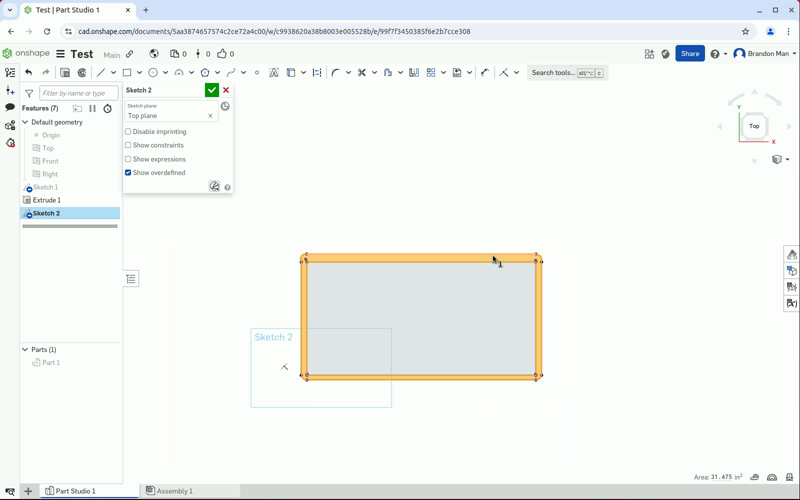
scroll(-6)
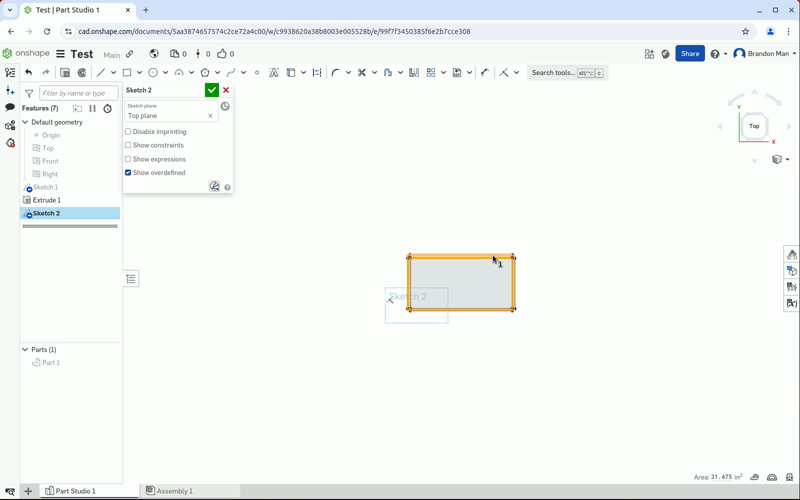
mouse_move(73, 352)
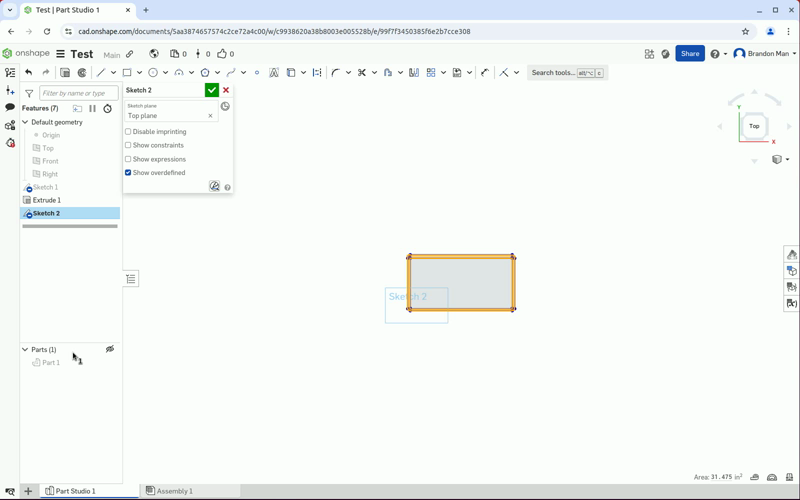
key(shift+y)
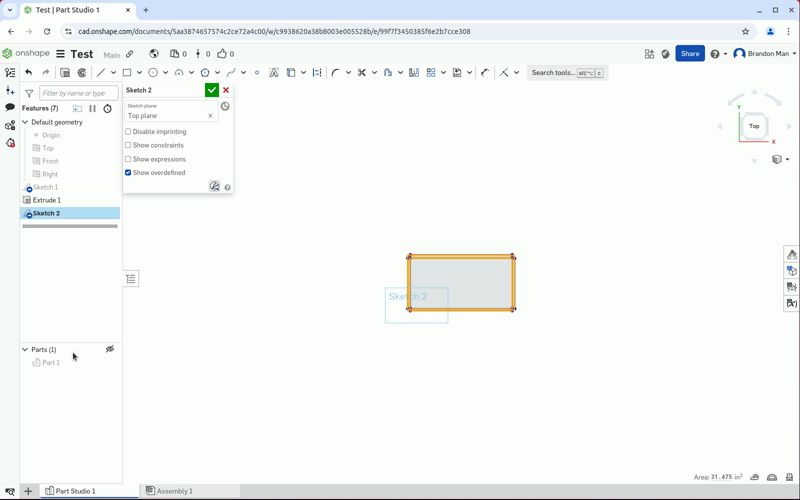
key(shift+e)
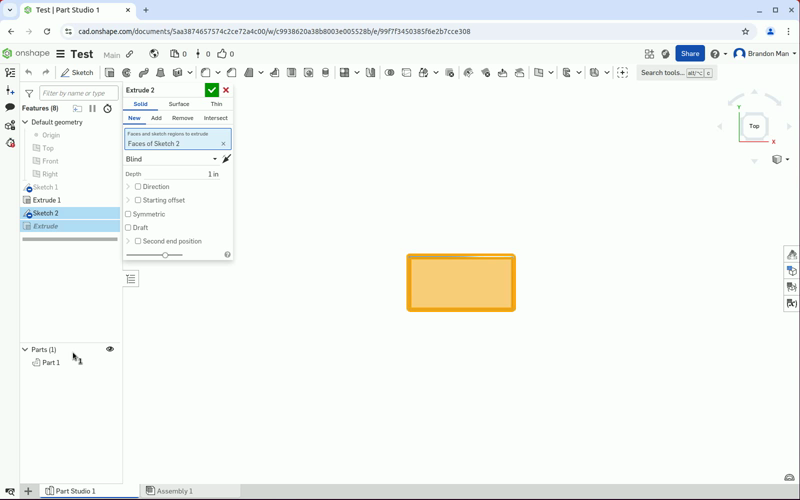
mouse_move(143, 106)
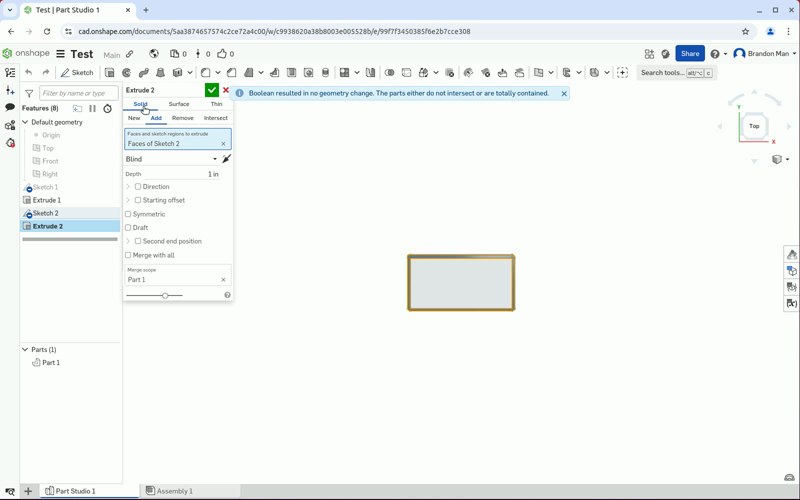
click(143, 106)
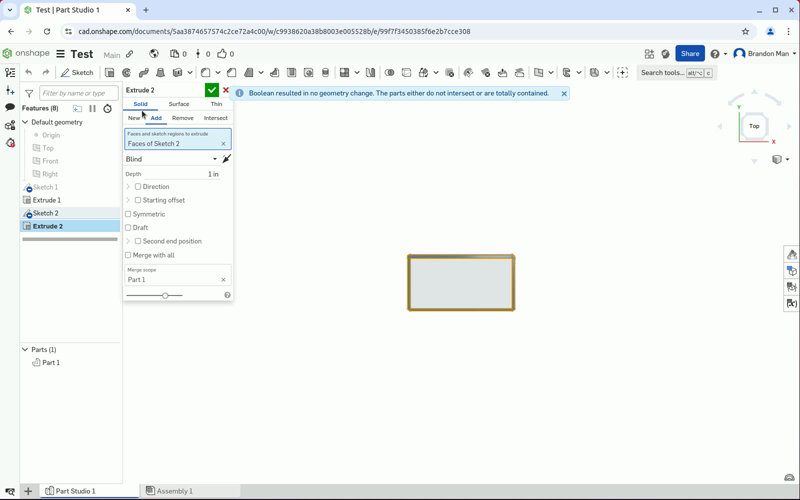
mouse_move(137, 120)
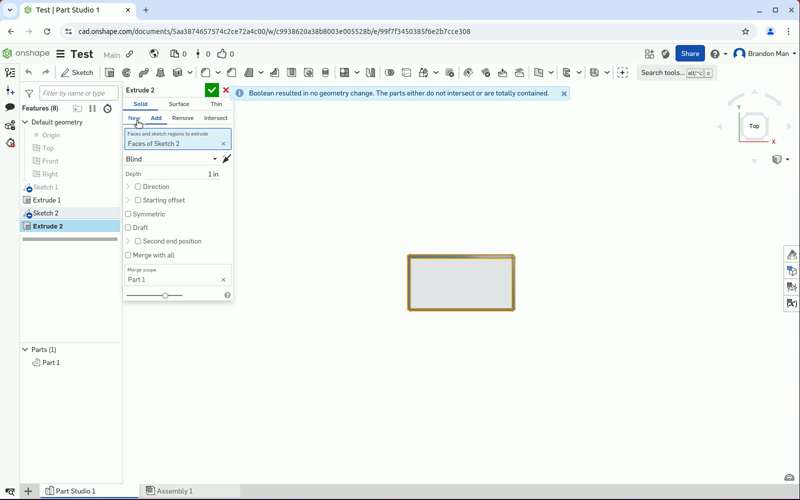
click(137, 120)
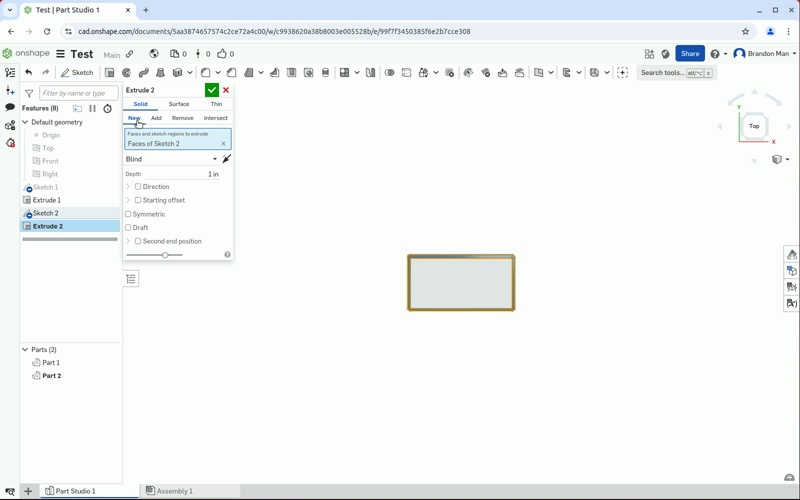
key(tab, 4)
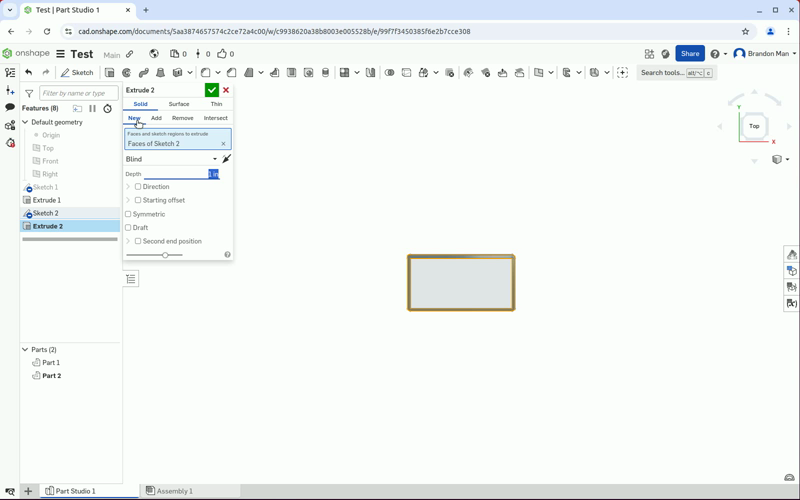
text(1.204)
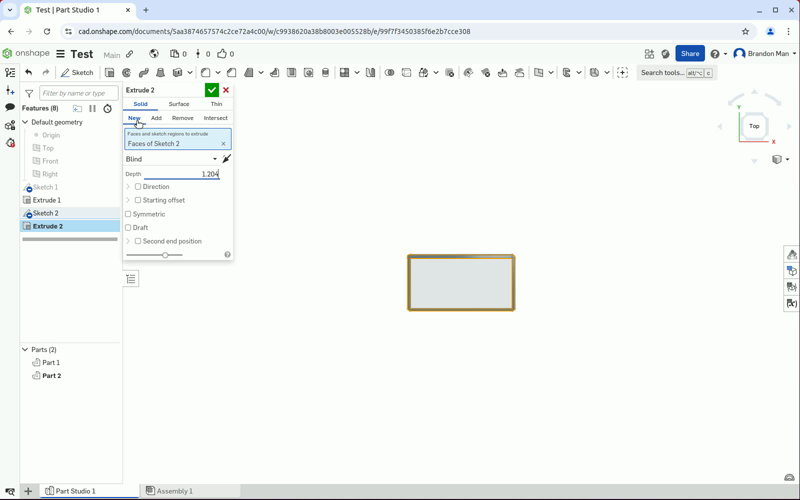
key(enter)
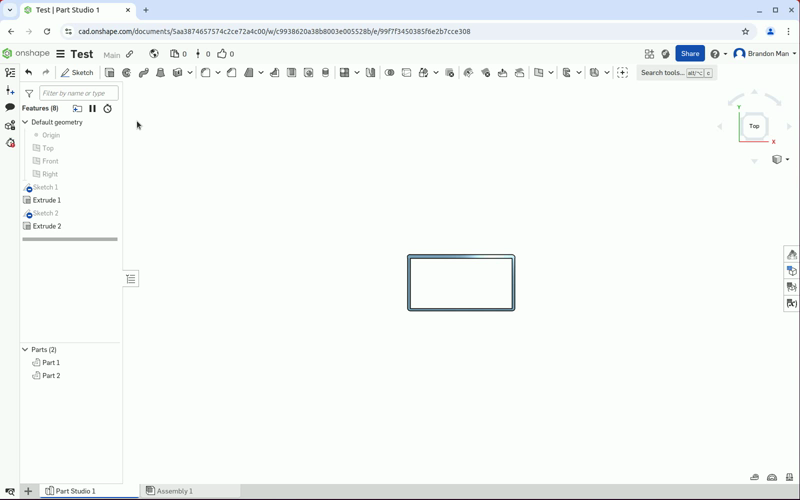
key(shift+h)
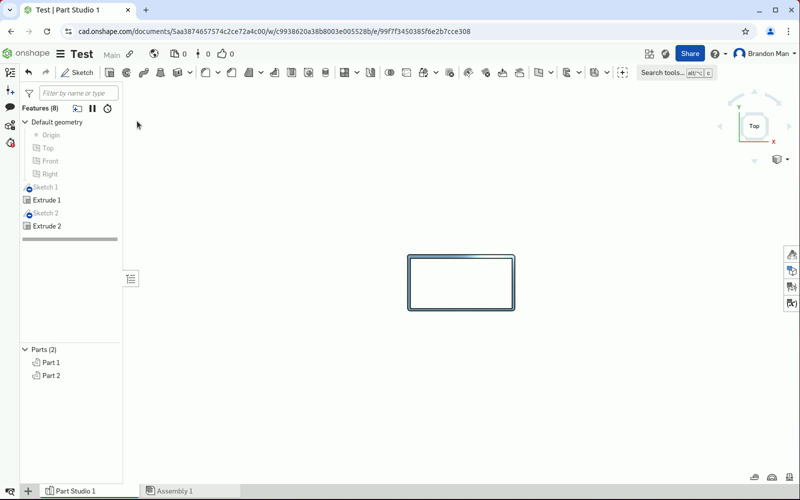
key(shift+h)
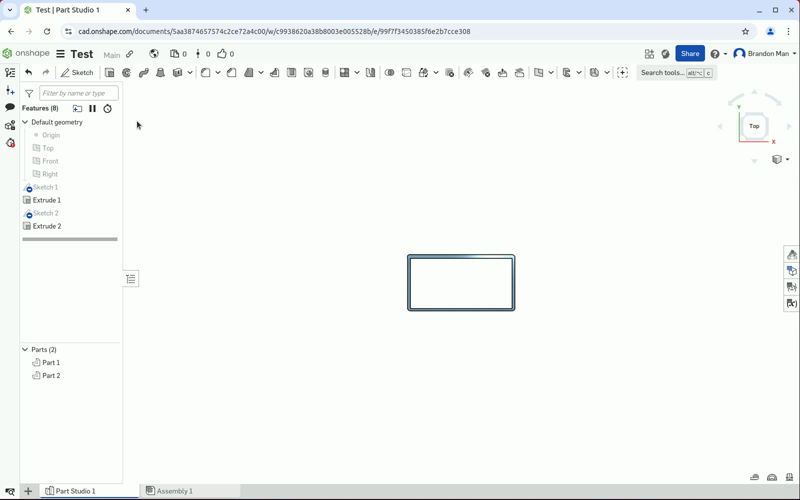
mouse_move(73, 189)
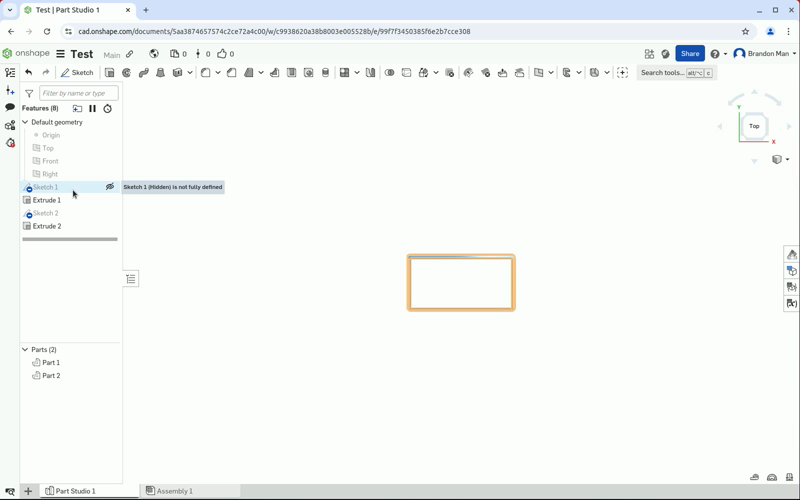
click(73, 189)
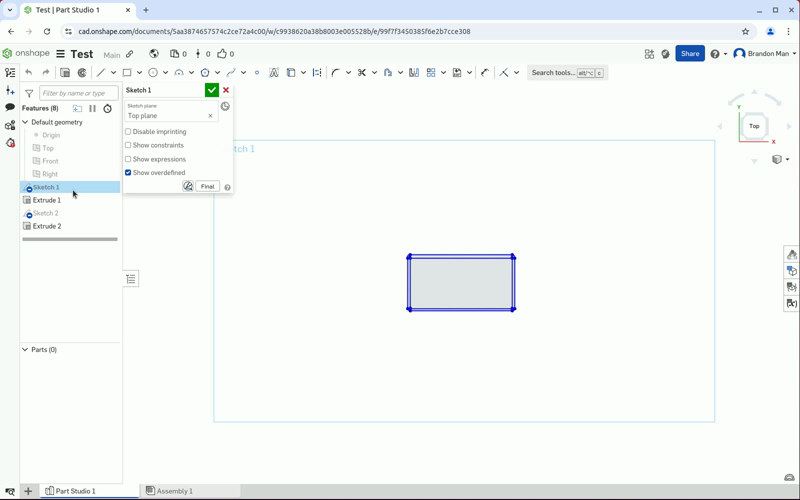
mouse_move(229, 92)
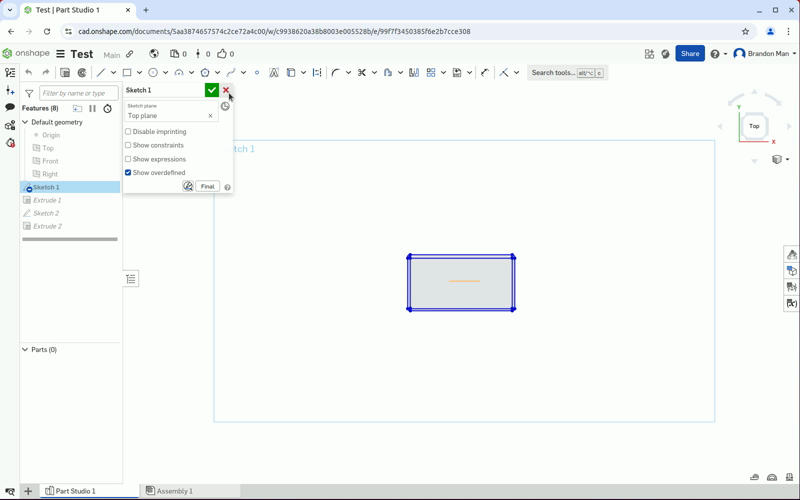
click(229, 92)
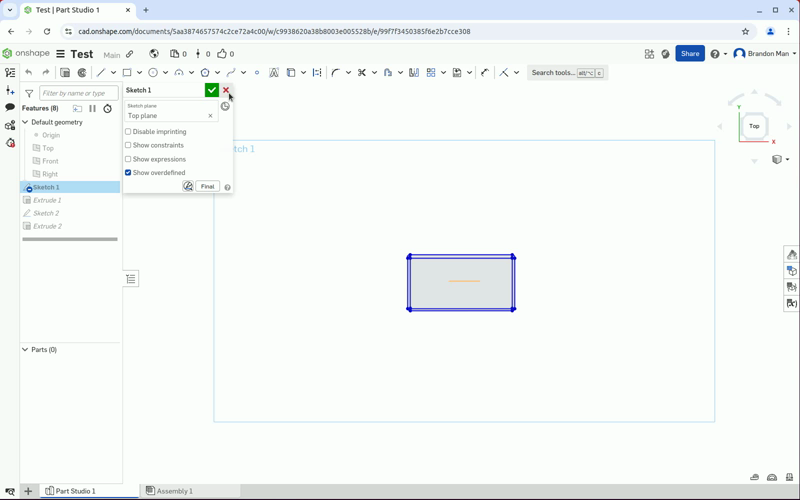
key(shift+s)
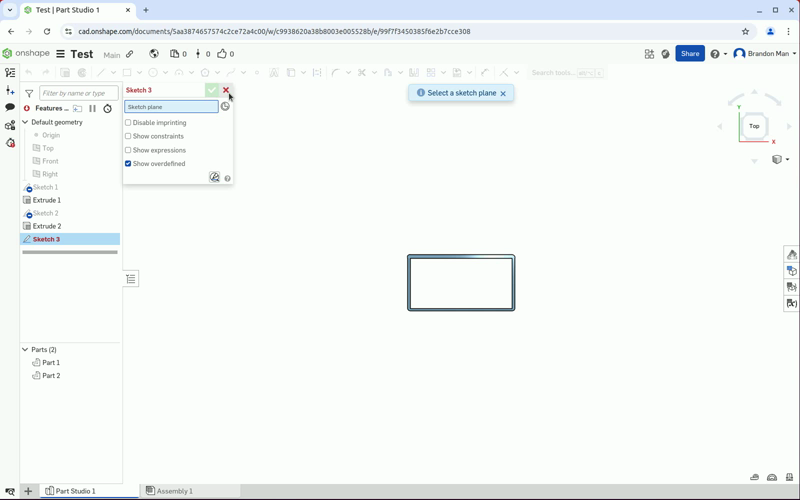
mouse_move(73, 150)
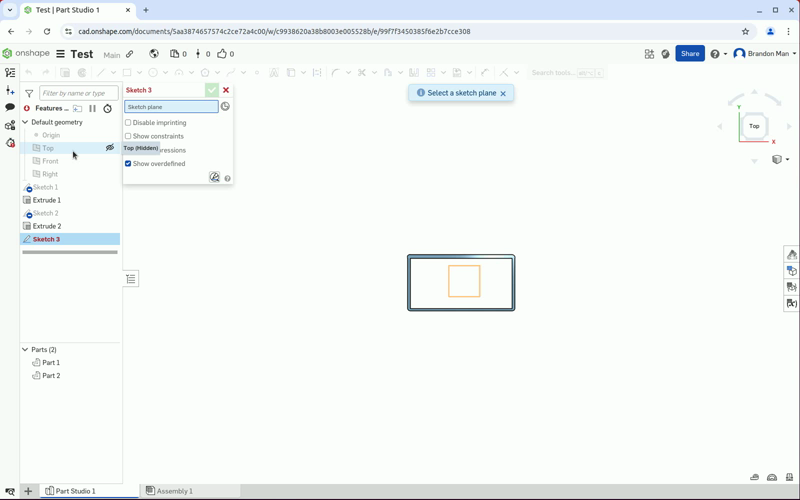
click(73, 150)
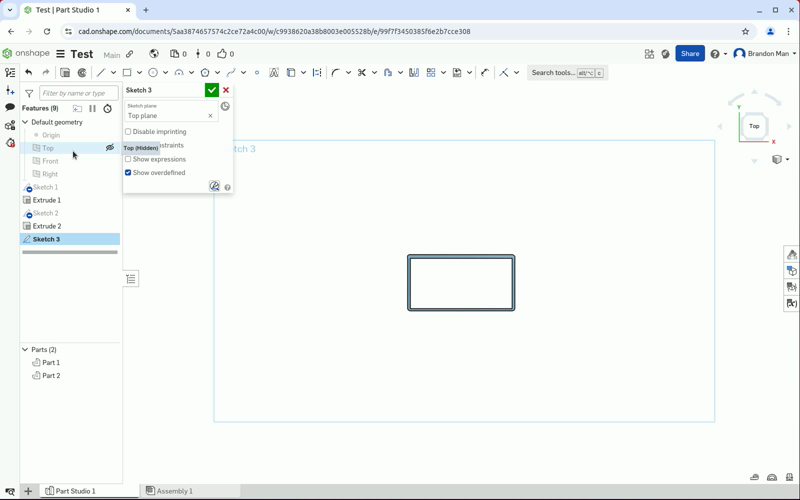
mouse_move(73, 352)
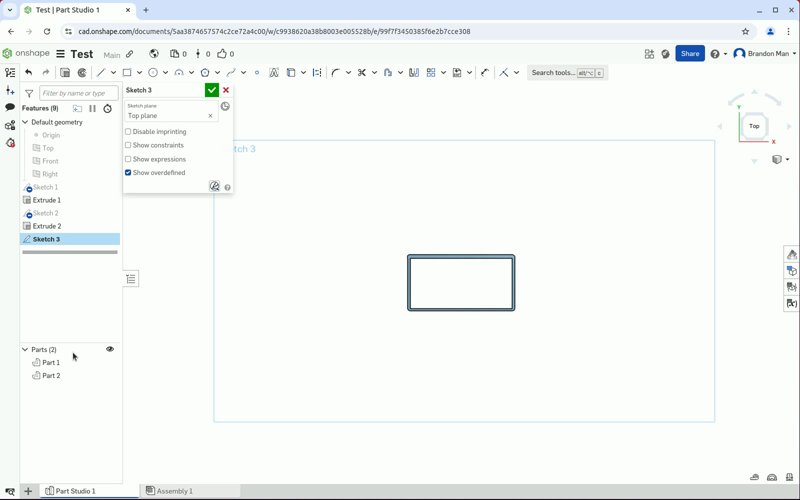
key(y)
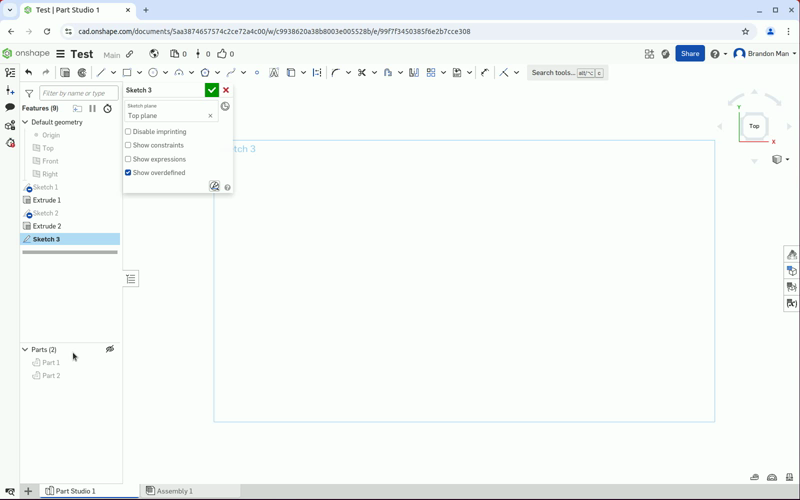
key(l)
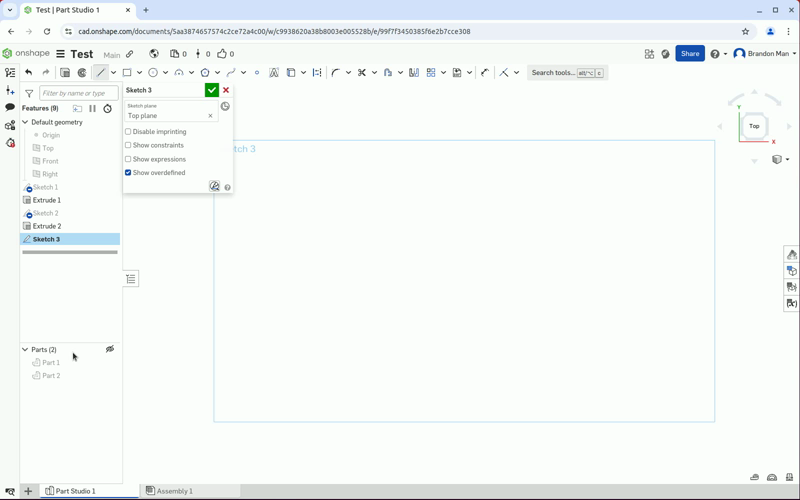
key_down(shift)
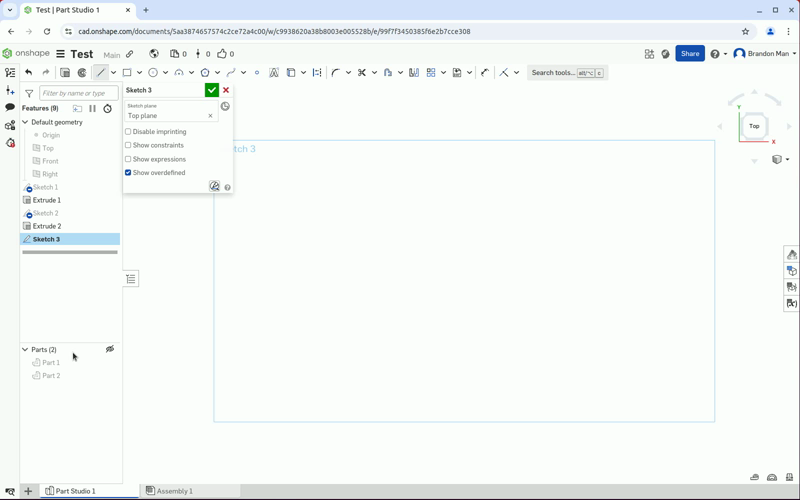
mouse_move(410, 308)
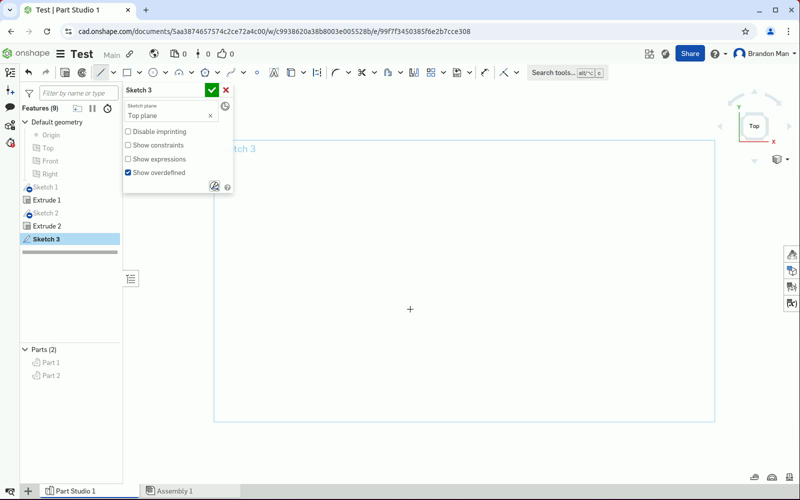
click(410, 308)
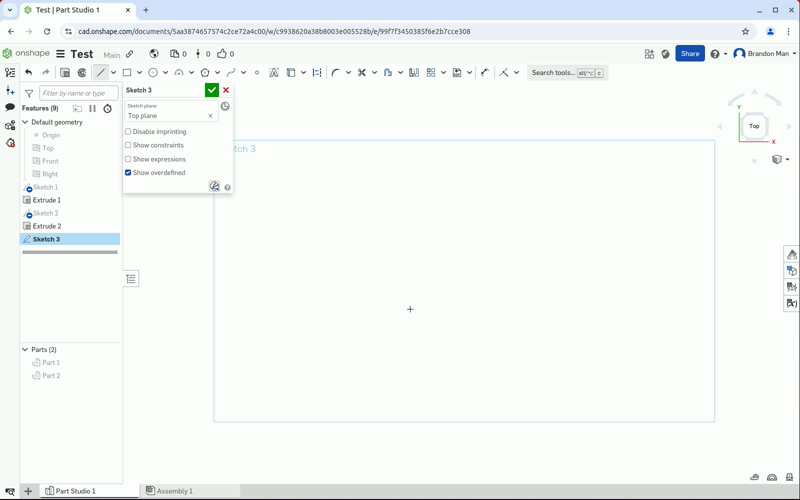
key_up(shift)
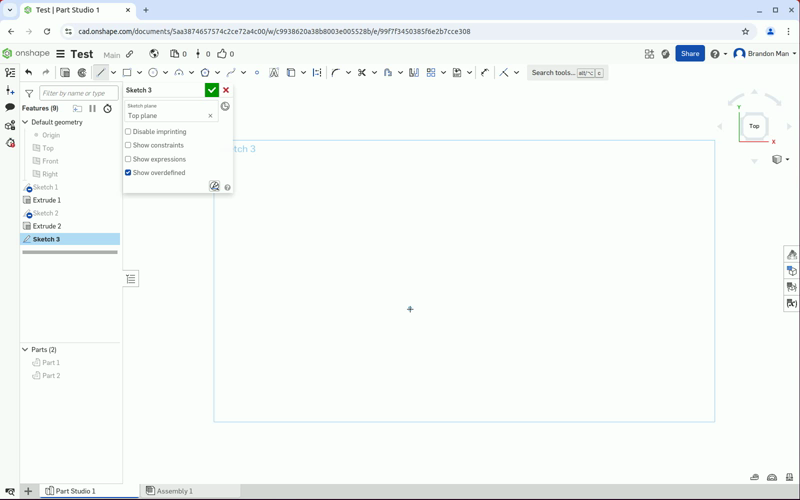
key_down(shift)
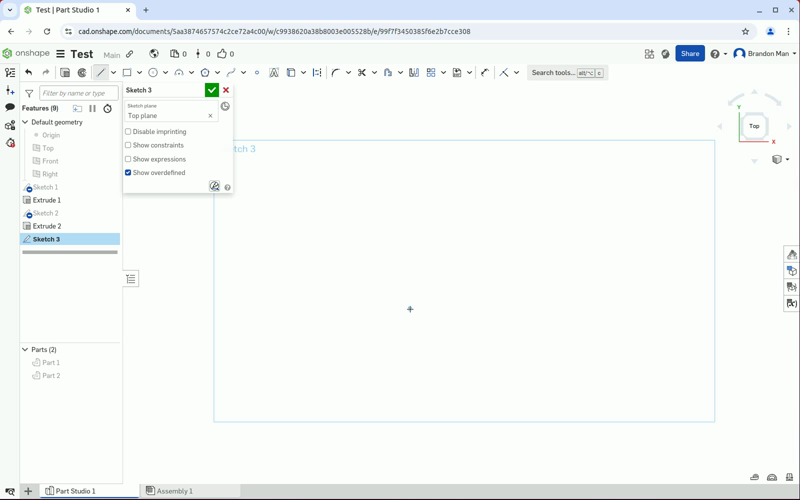
mouse_move(511, 308)
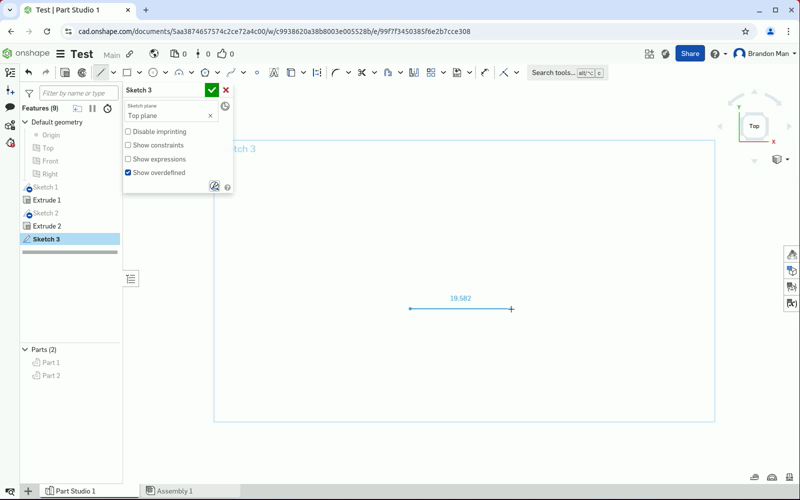
click(511, 308)
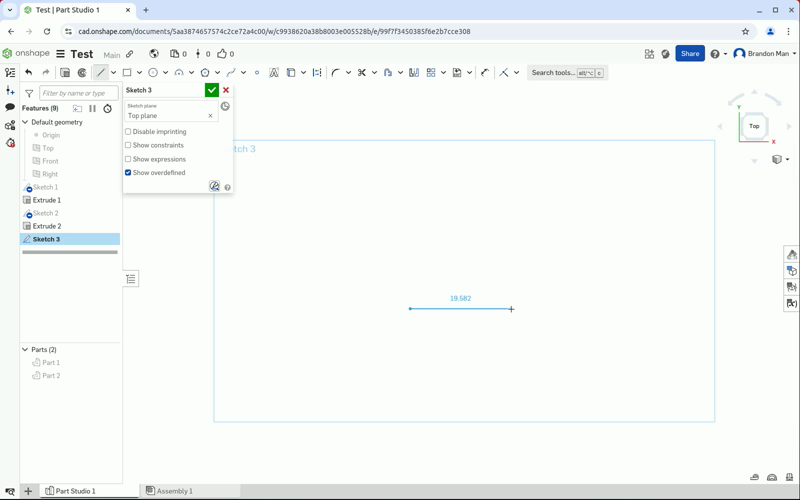
key_up(shift)
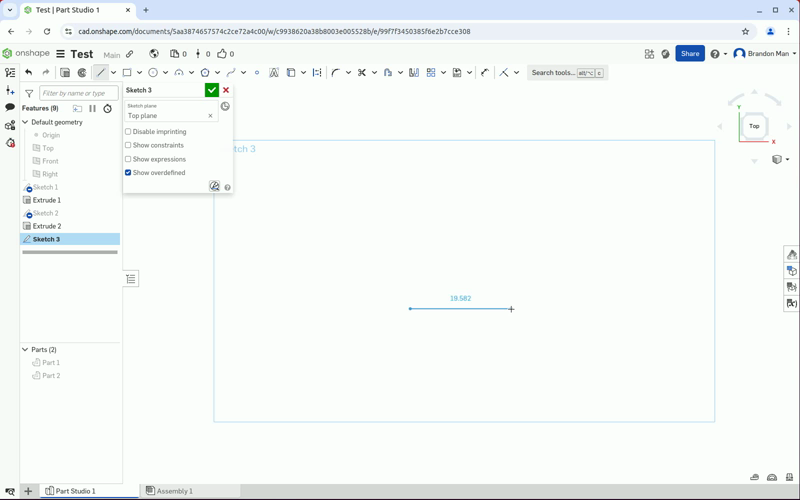
key_down(shift)
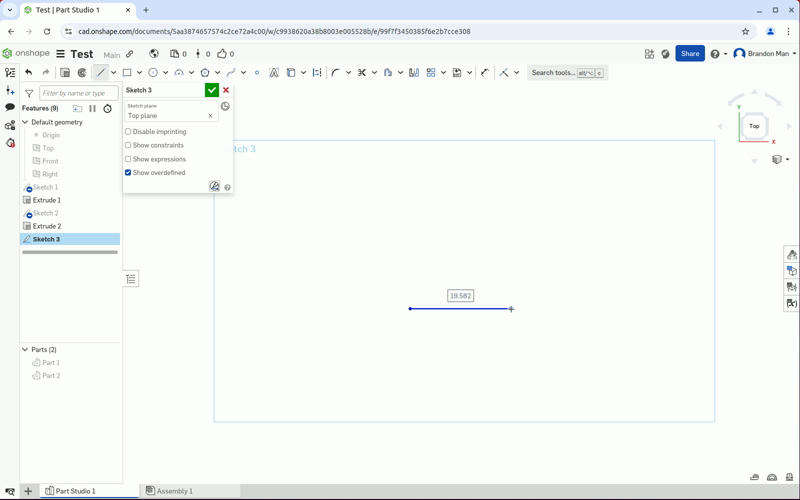
mouse_move(541, 308)
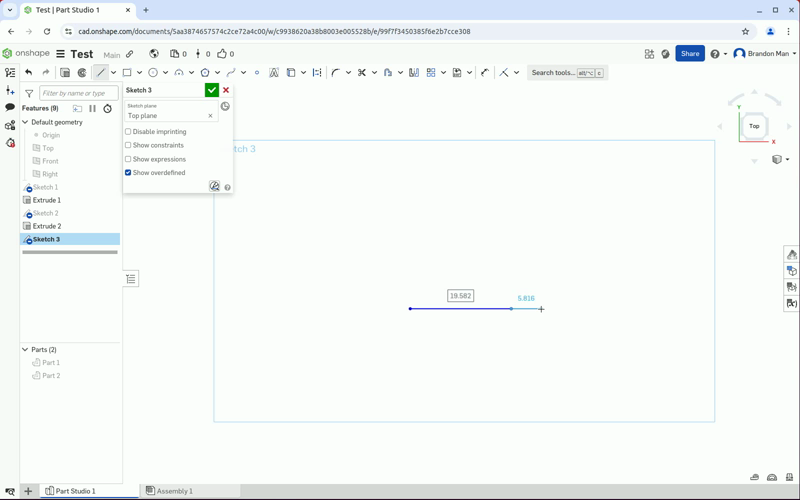
mouse_move(511, 257)
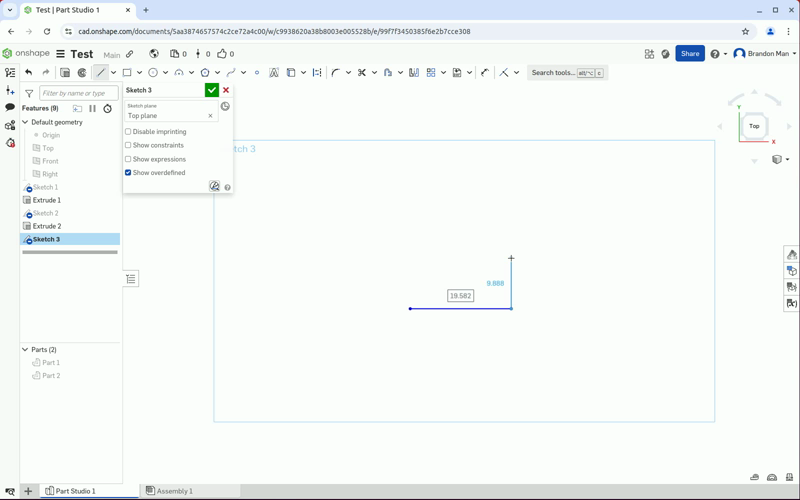
click(511, 257)
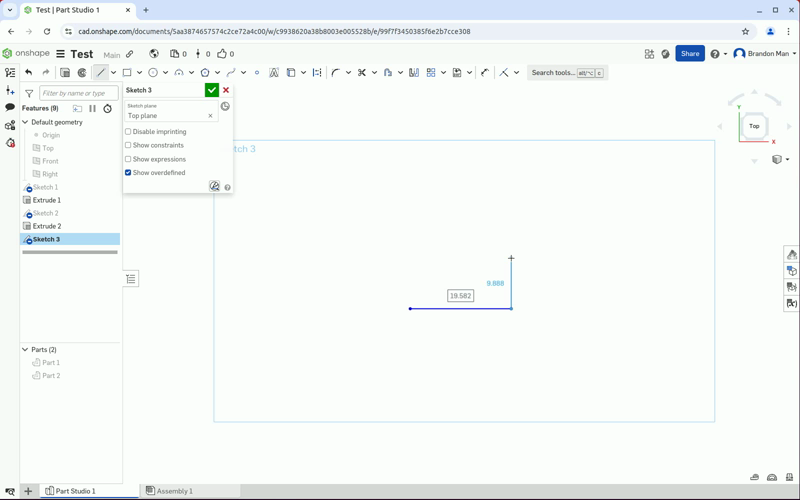
key_up(shift)
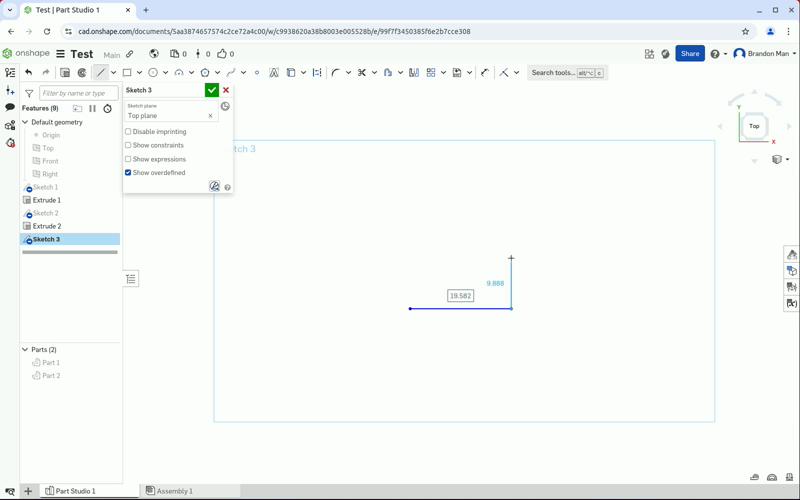
key_down(shift)
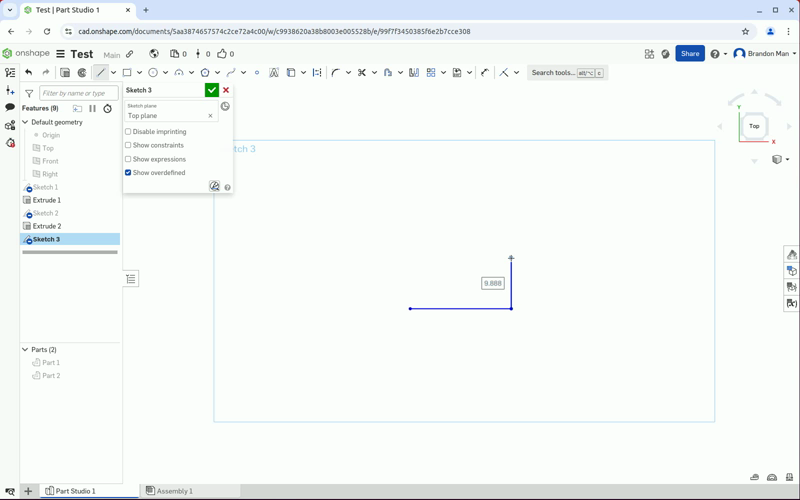
mouse_move(410, 257)
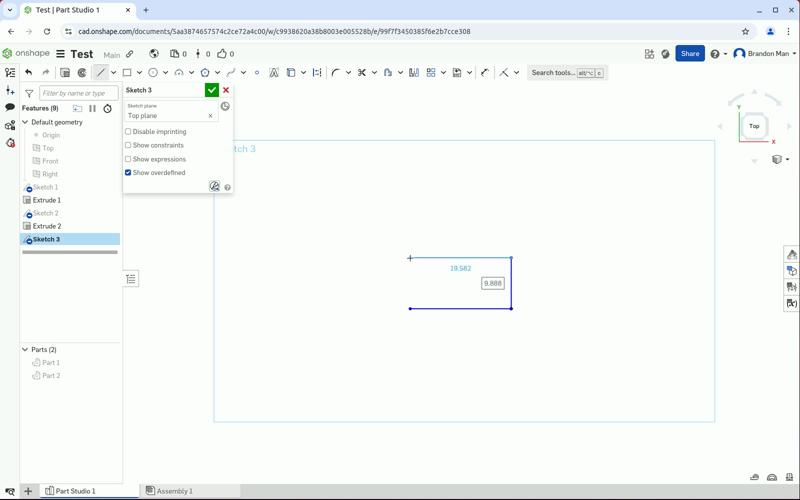
click(410, 257)
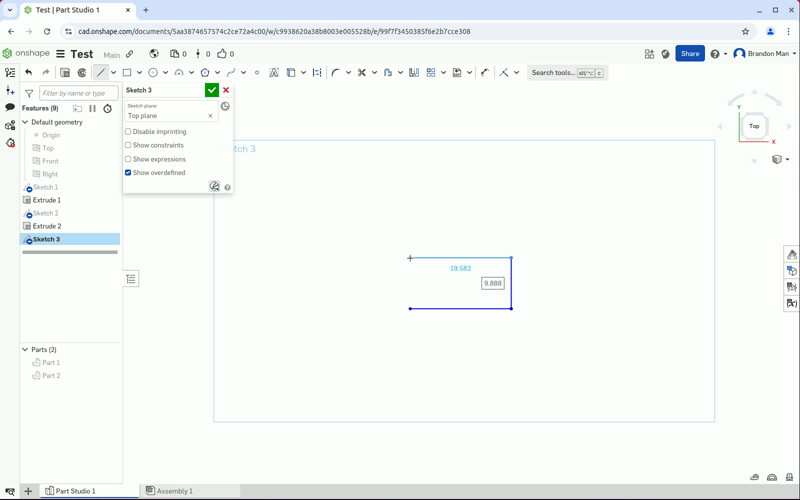
key_up(shift)
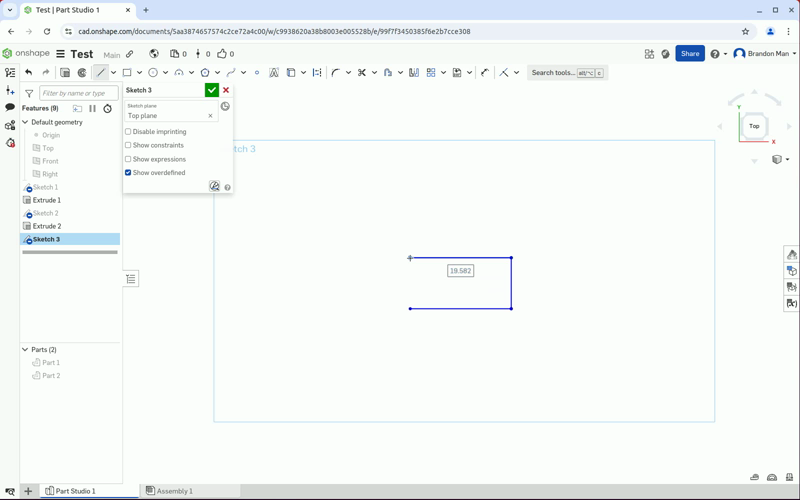
mouse_move(440, 257)
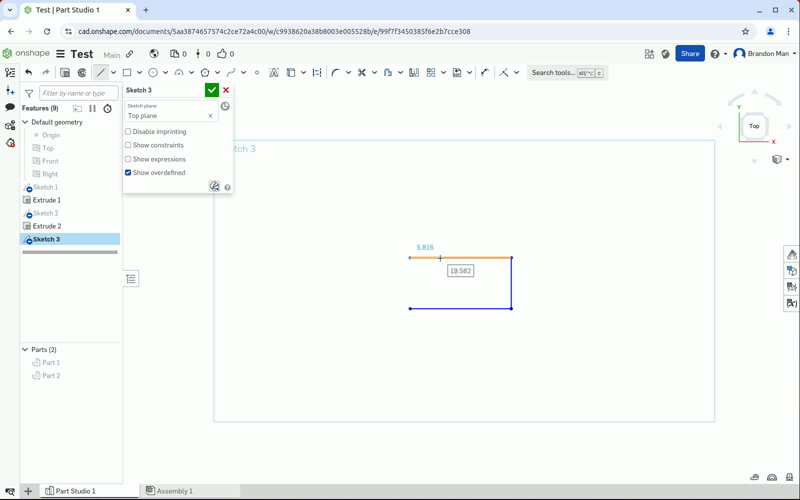
key_down(shift)
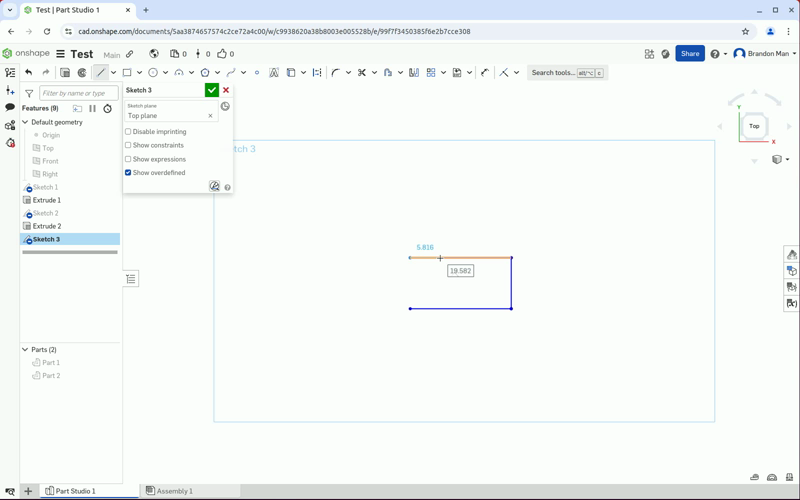
mouse_move(410, 308)
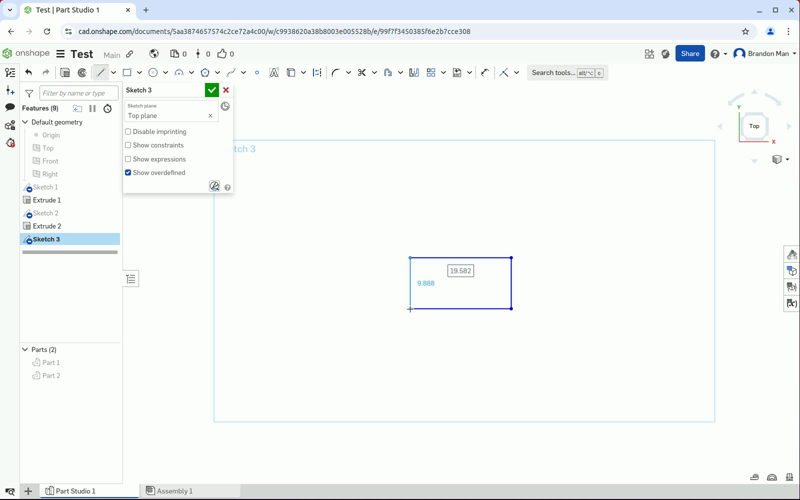
key_up(shift)
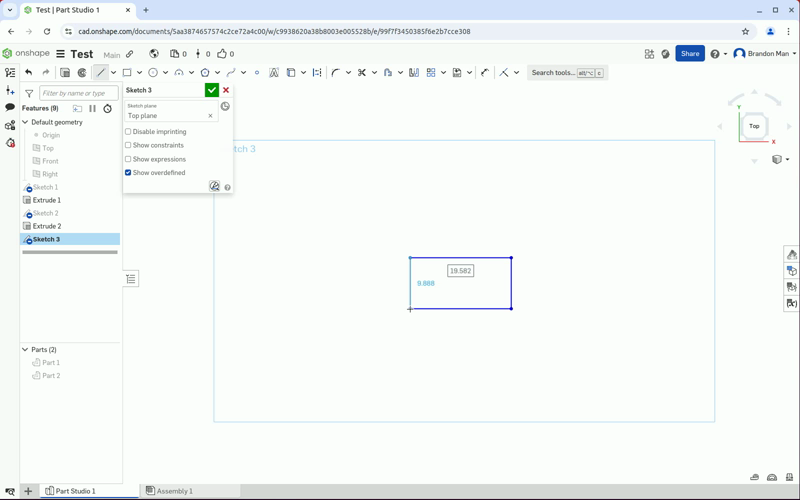
click(410, 308)
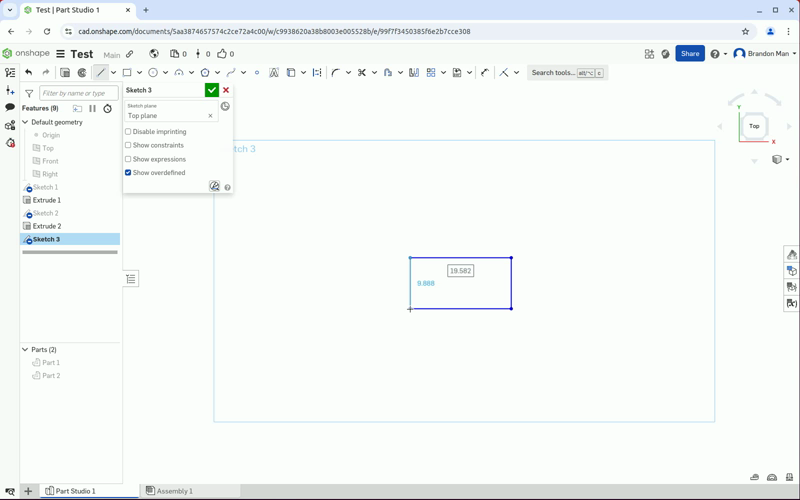
key(esc)
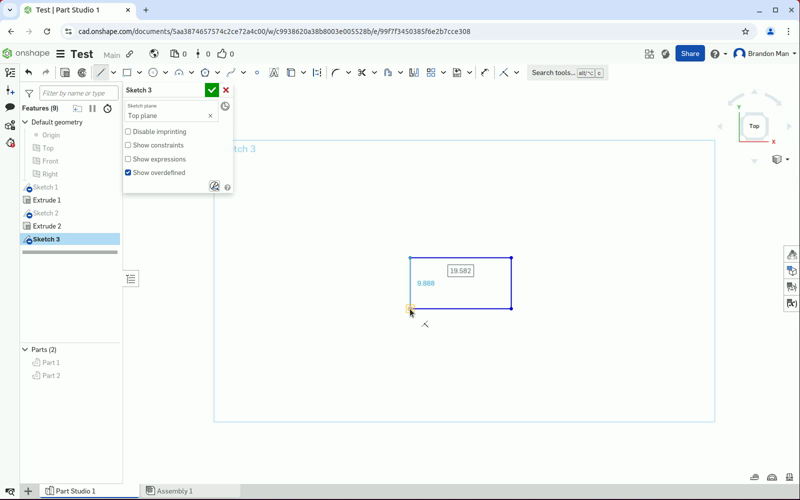
mouse_move(459, 300)
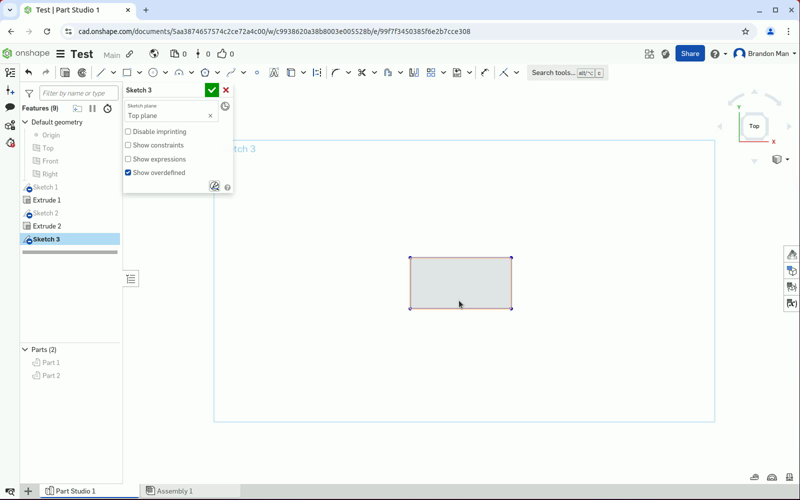
click(459, 300)
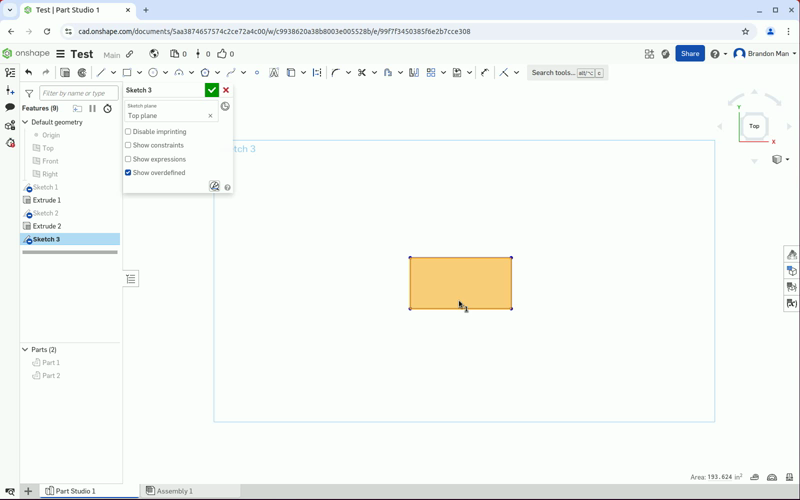
mouse_move(73, 352)
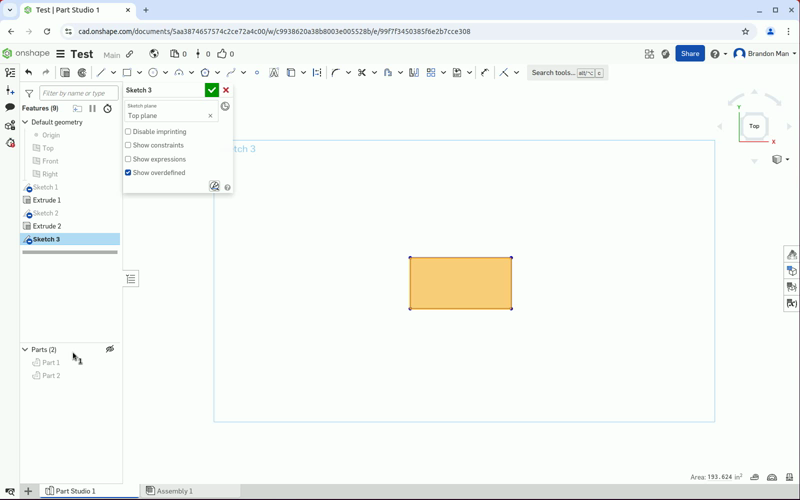
key(shift+y)
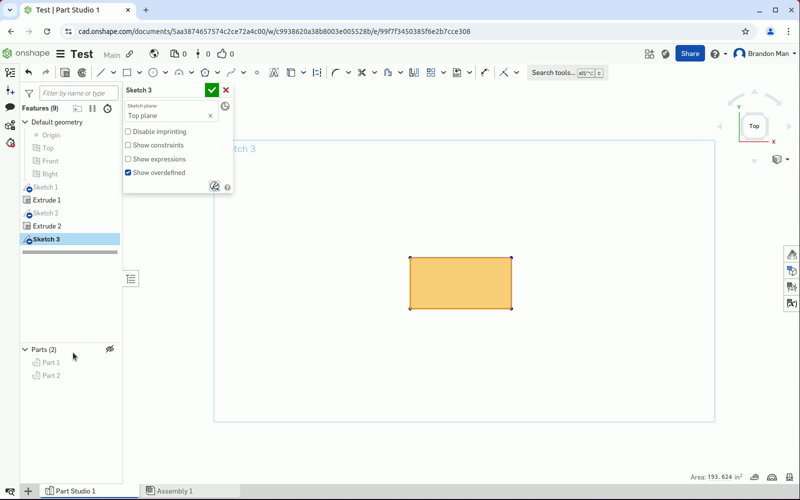
key(shift+e)
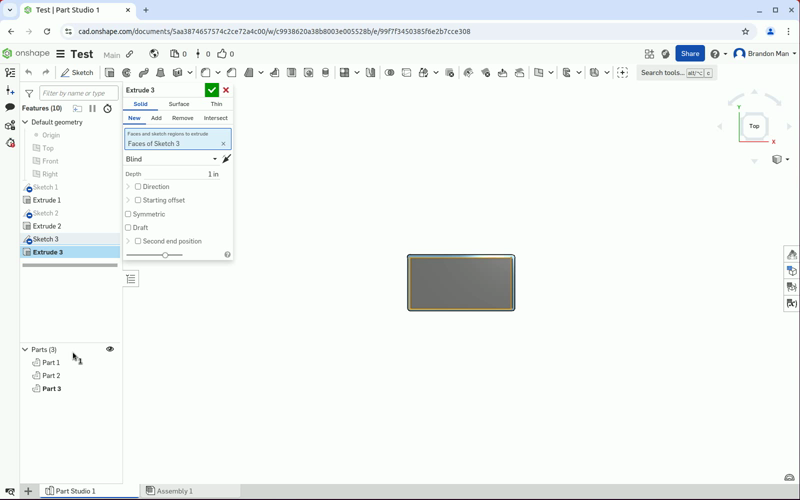
mouse_move(143, 106)
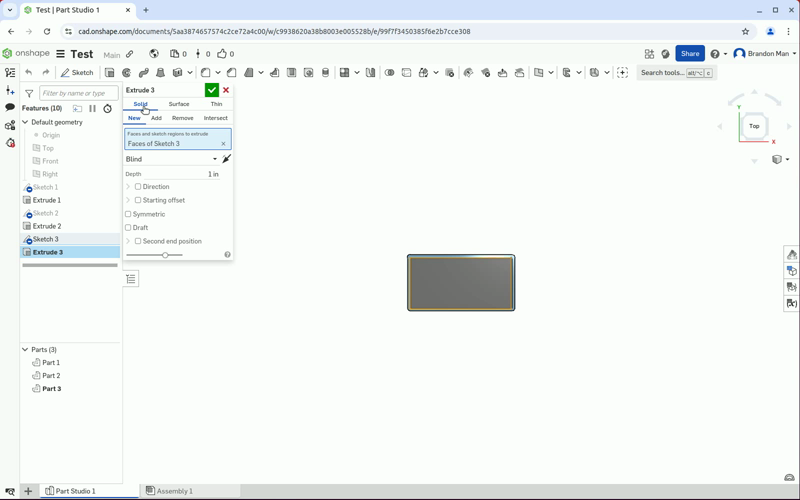
click(143, 106)
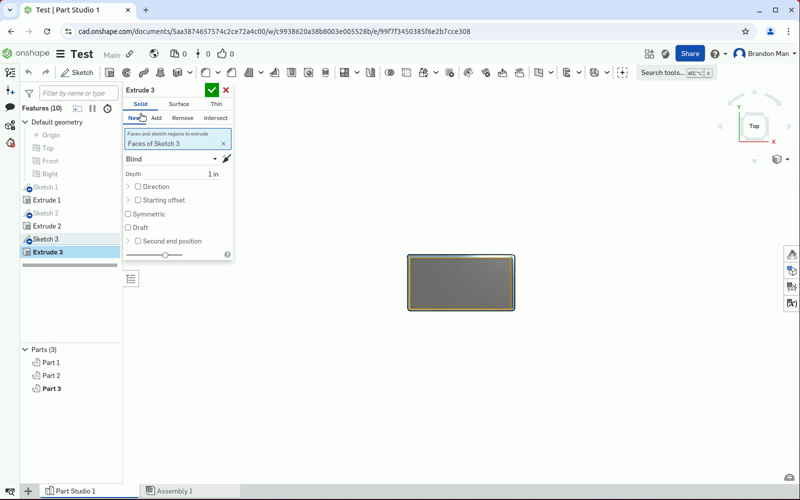
mouse_move(137, 120)
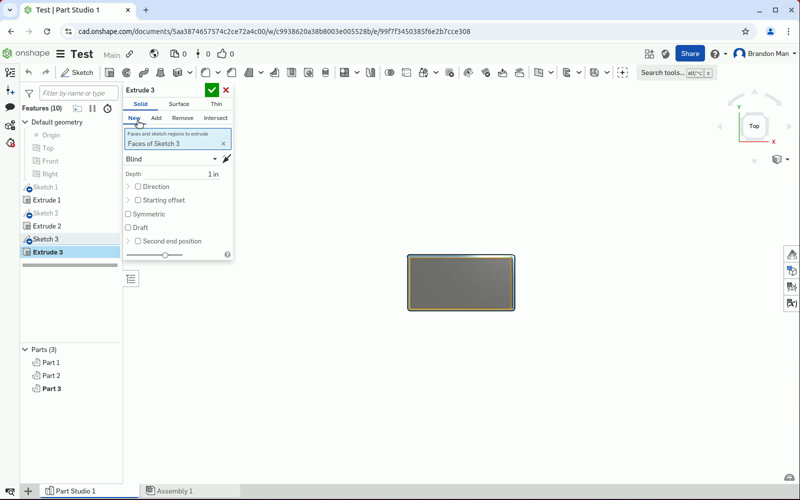
click(137, 120)
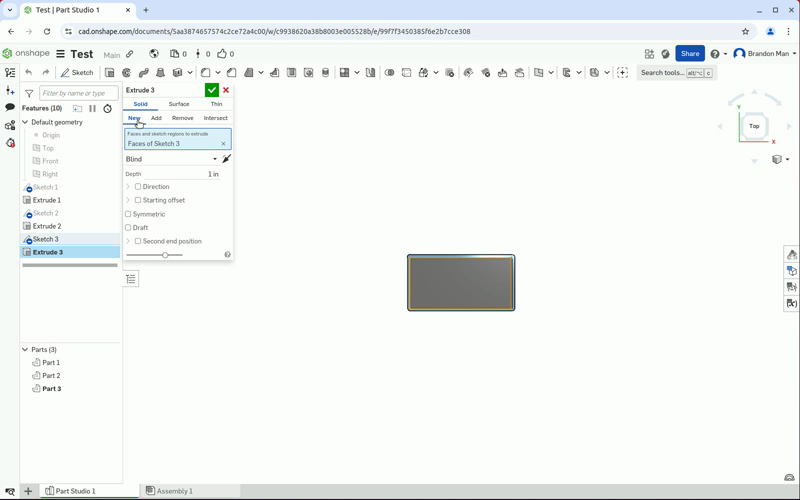
key(tab, 4)
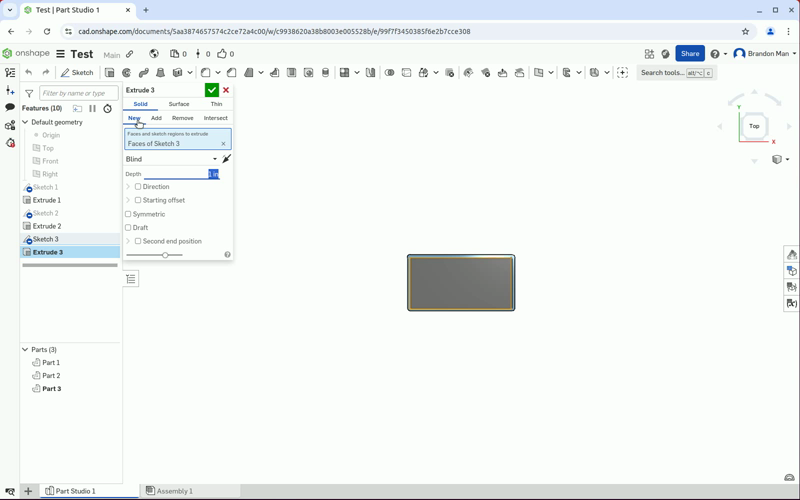
text(1.204)
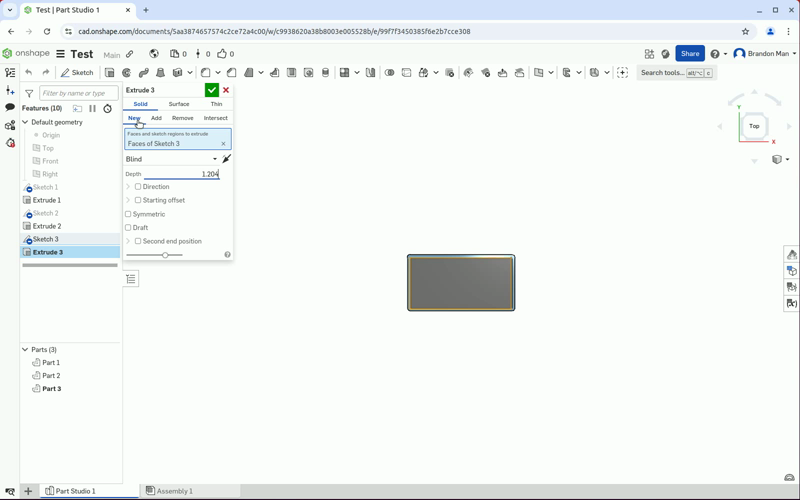
key(enter)
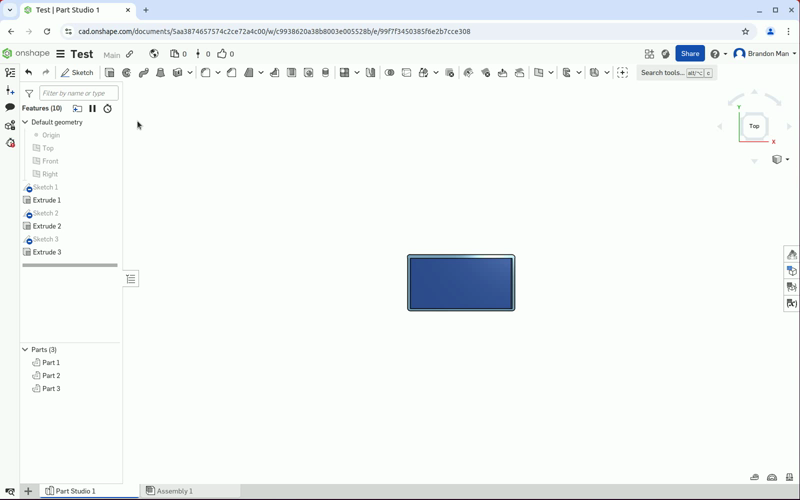
key(shift+h)
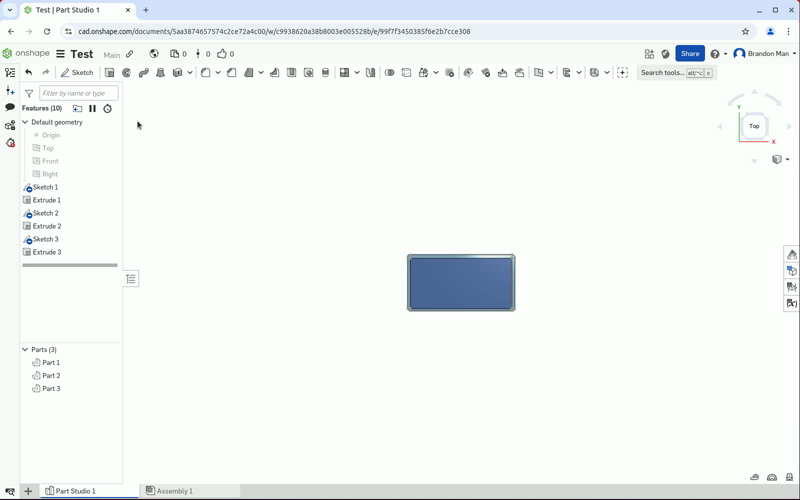
key(shift+h)
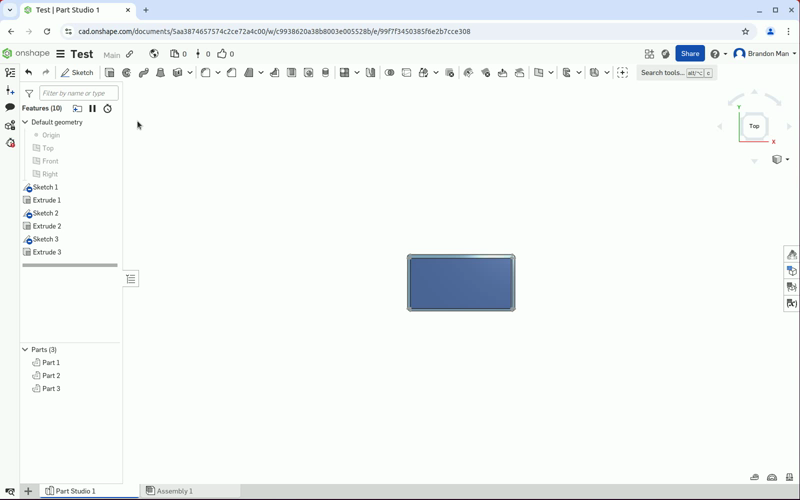
key(shift+7)
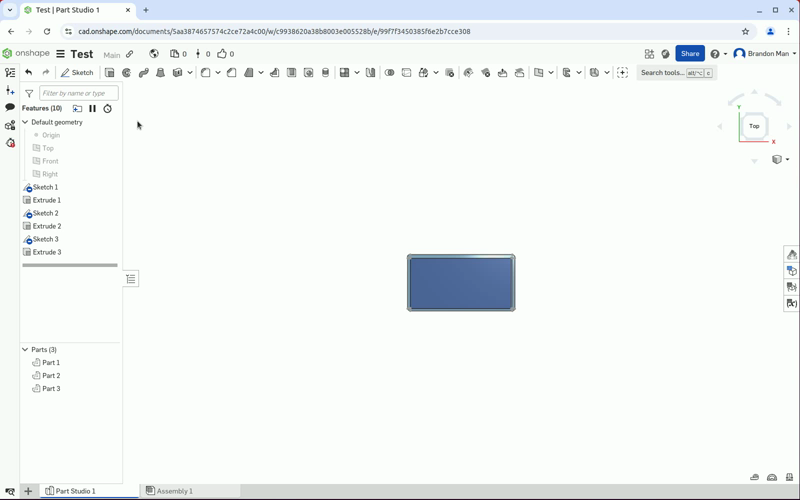
key(up, 3)
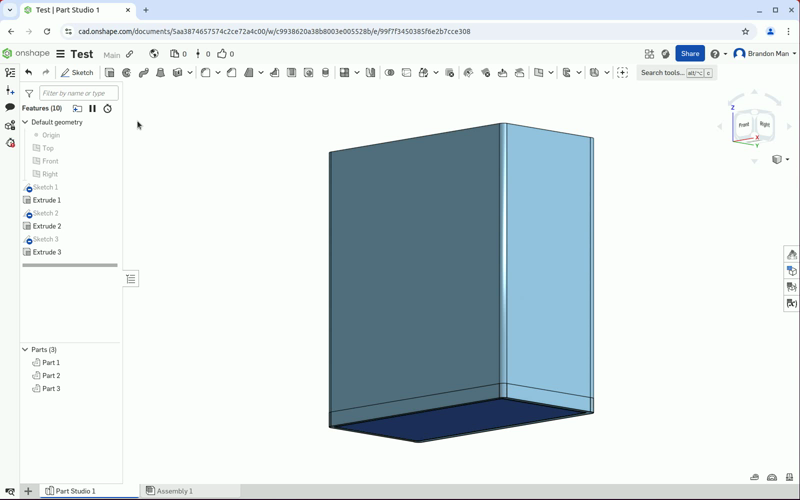
key(left, 3)
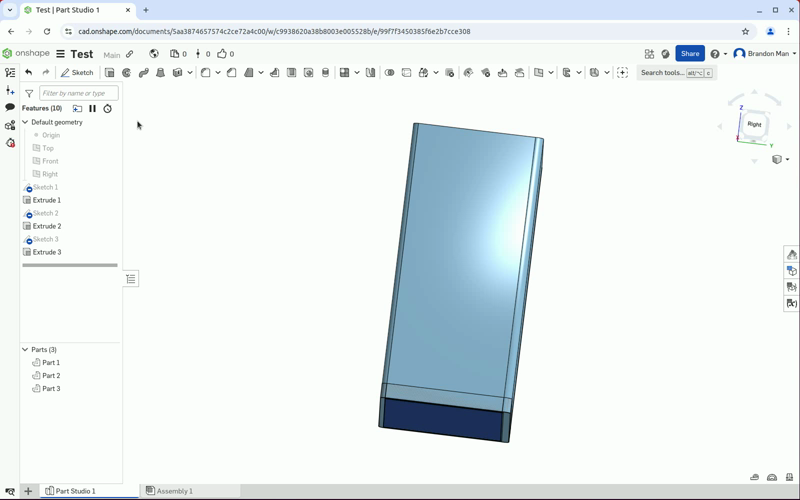
key(right, 3)
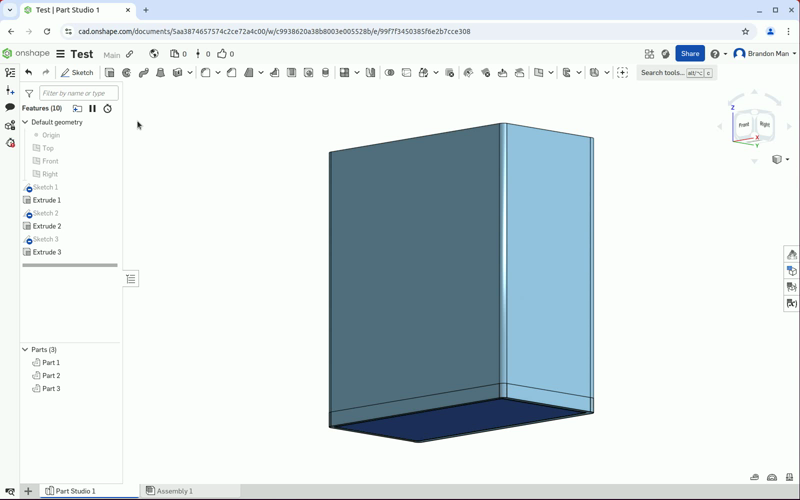
key(down, 3)
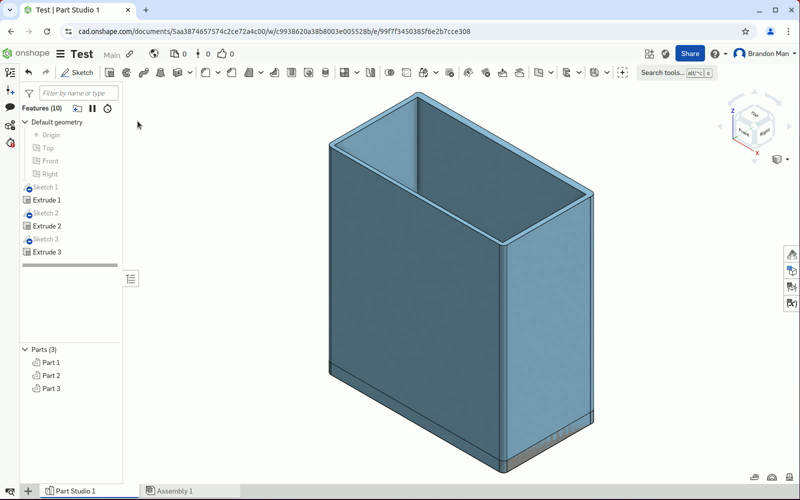
mouse_move(73, 189)
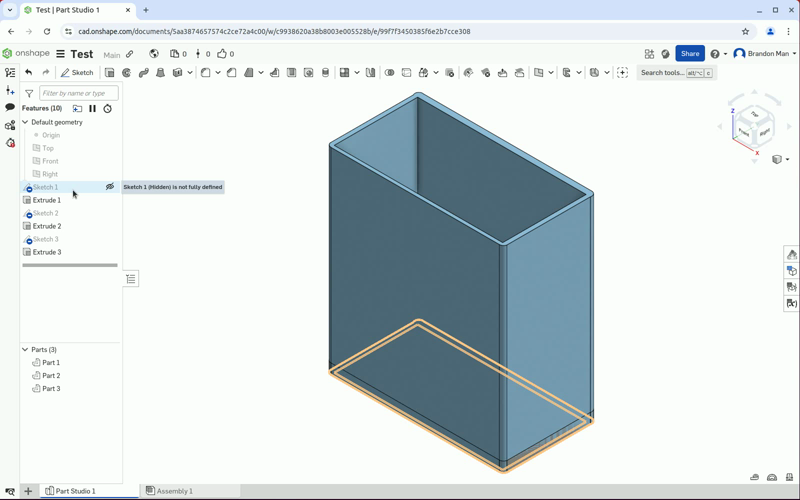
click(73, 189)